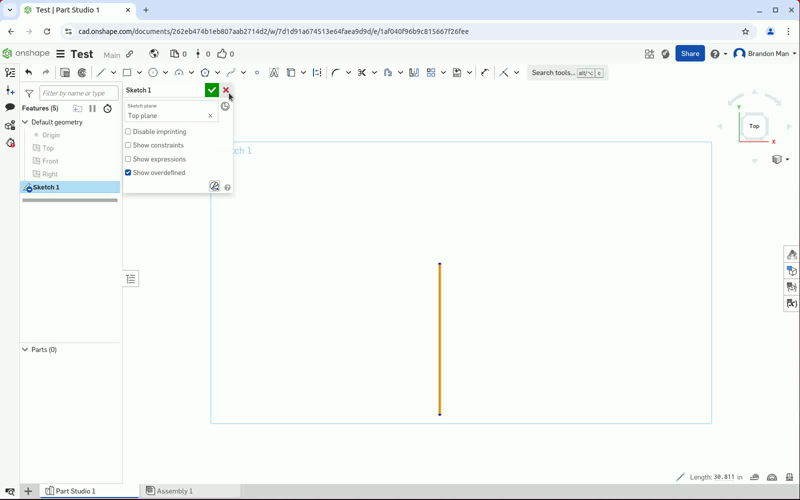
key(shift+h)
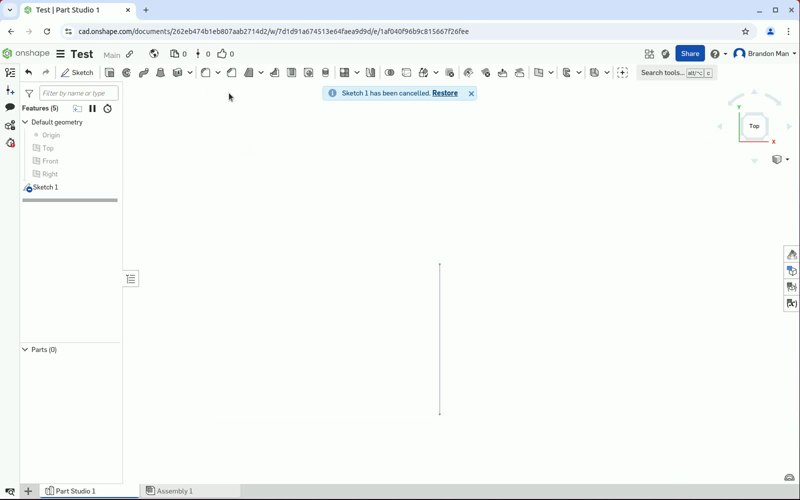
key(shift+s)
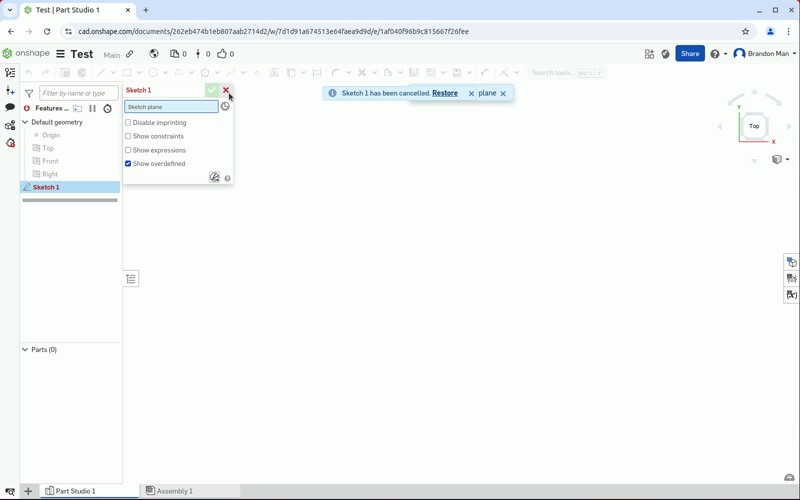
mouse_move(73, 150)
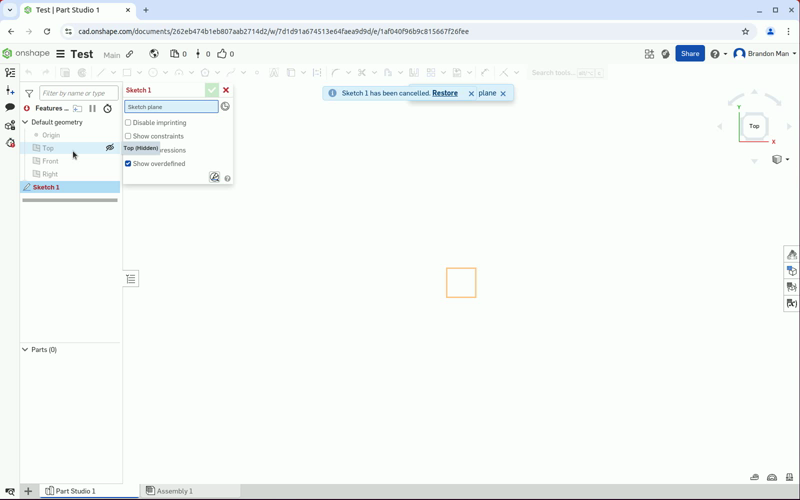
click(73, 150)
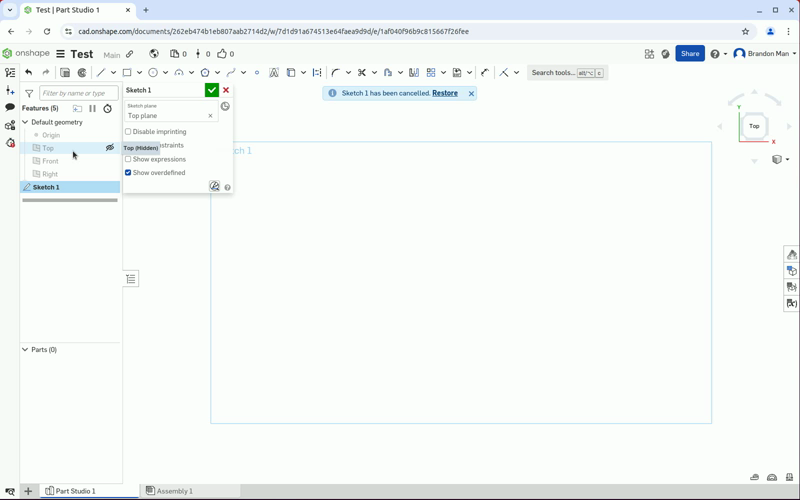
mouse_move(73, 352)
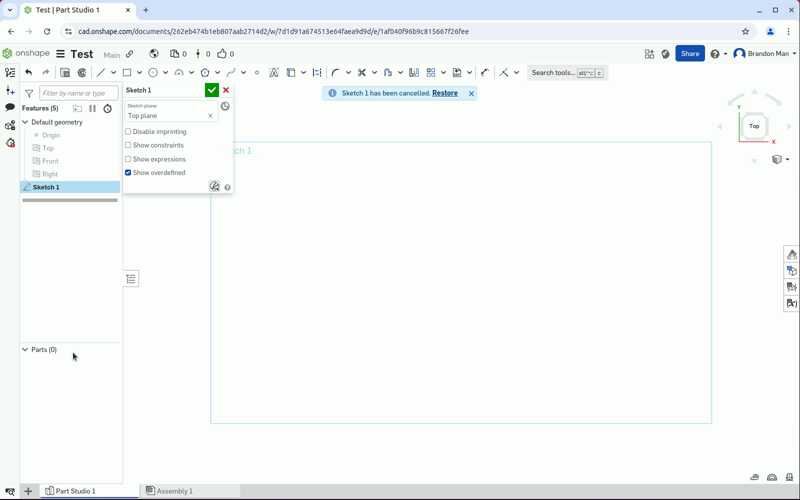
key(y)
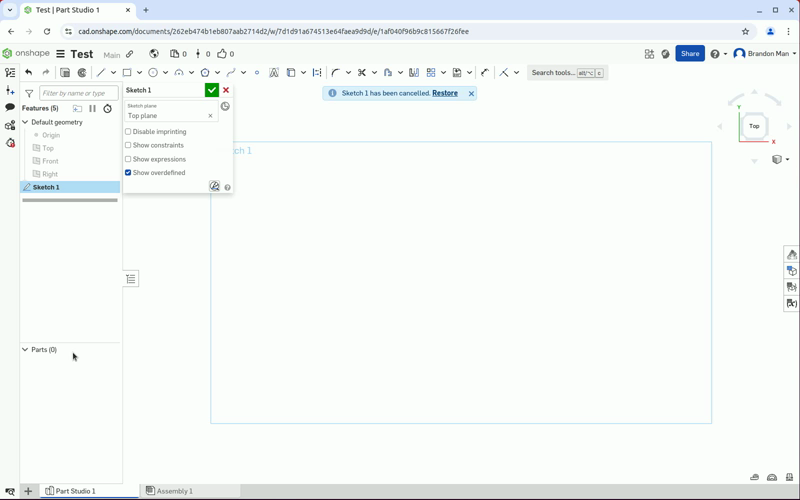
key(a)
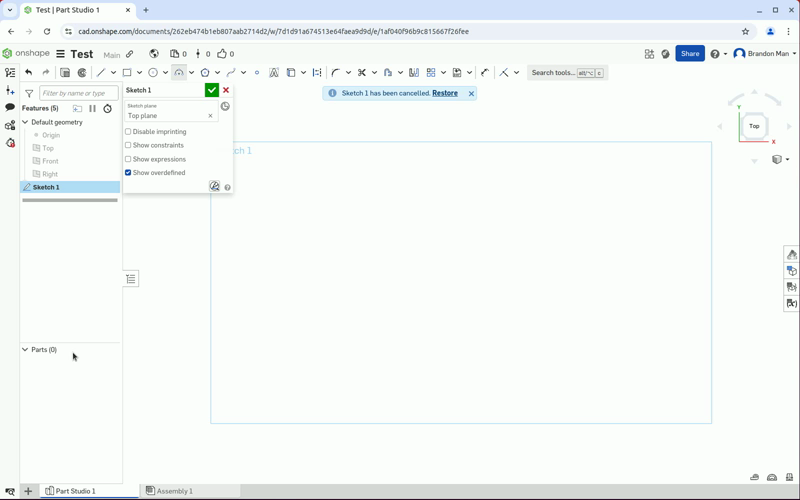
key_down(shift)
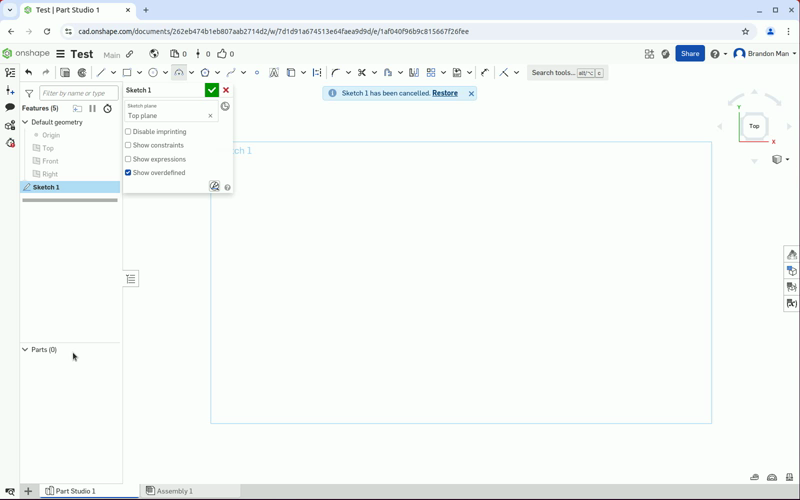
mouse_move(366, 238)
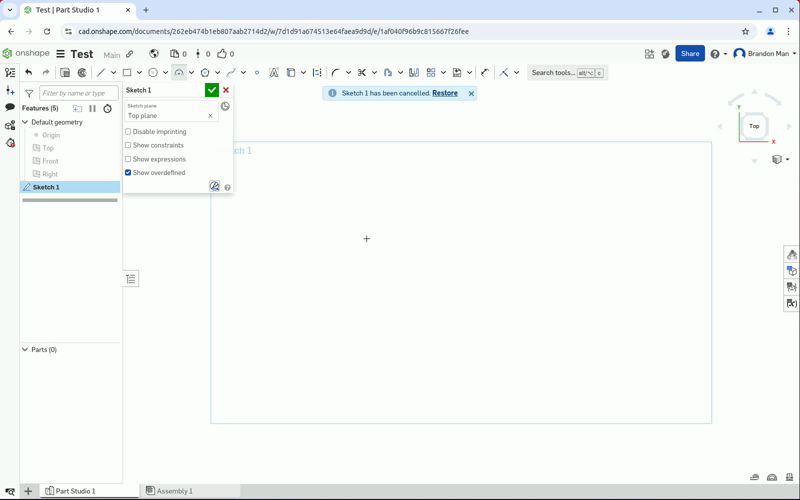
click(366, 238)
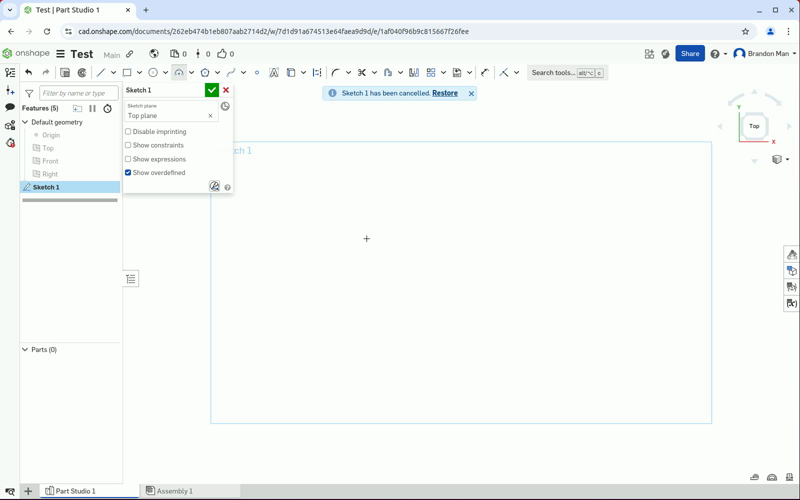
key_up(shift)
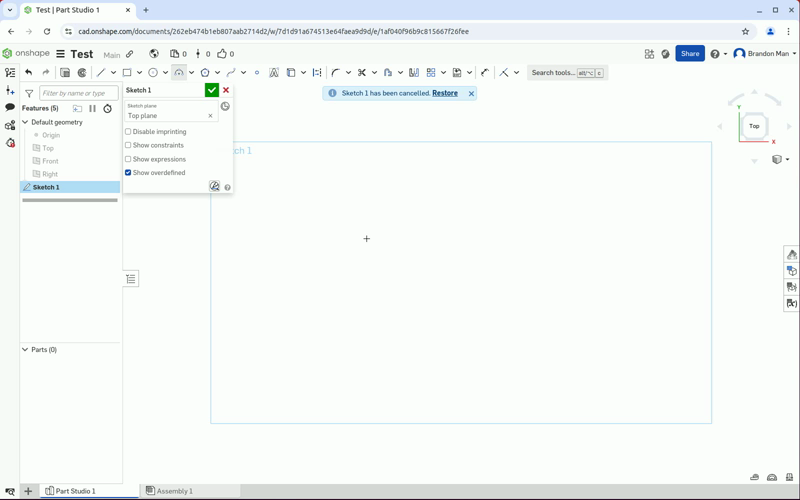
key_down(shift)
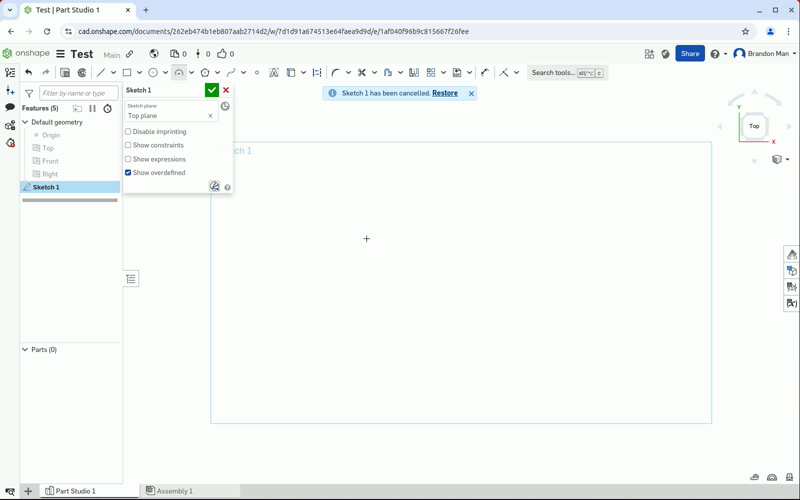
mouse_move(373, 339)
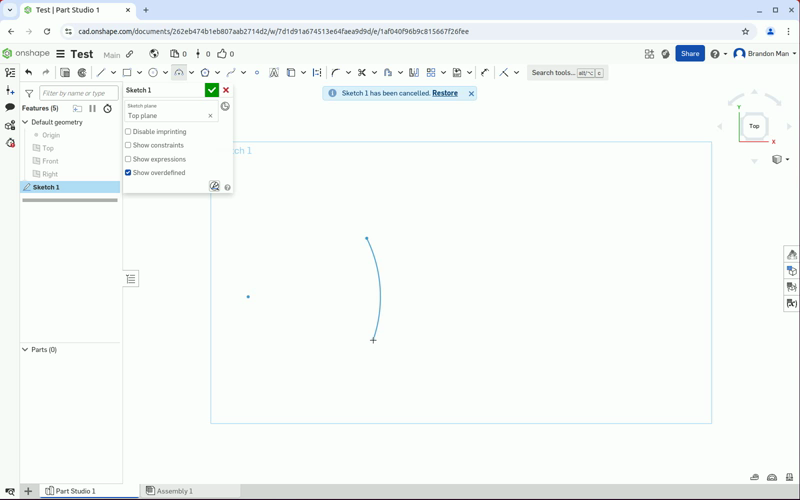
click(373, 339)
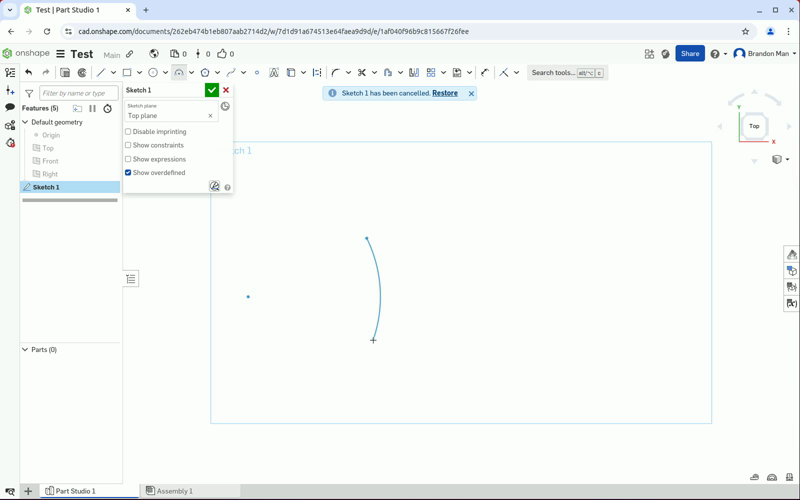
mouse_move(356, 290)
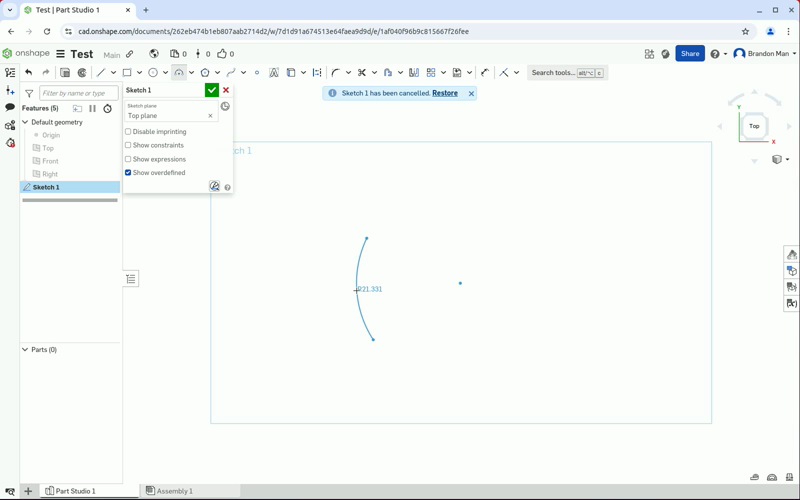
click(356, 290)
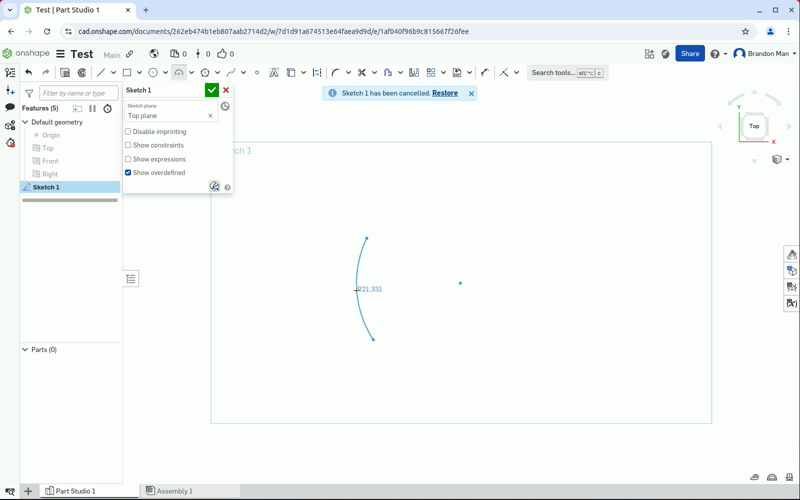
key_up(shift)
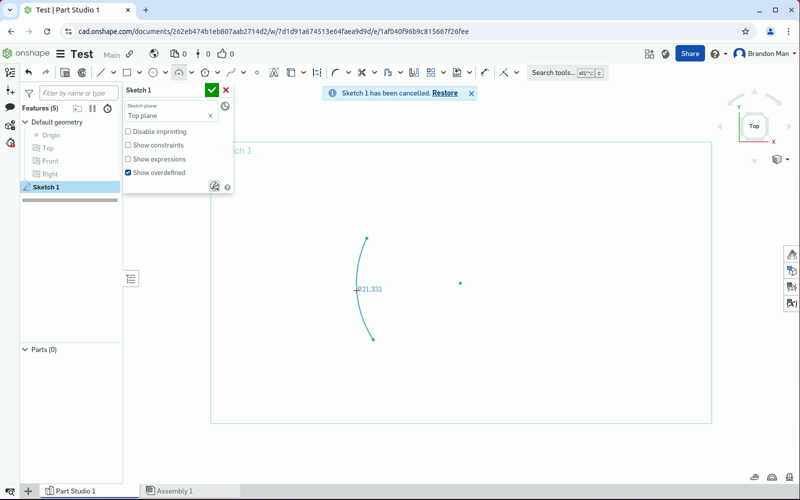
mouse_move(373, 339)
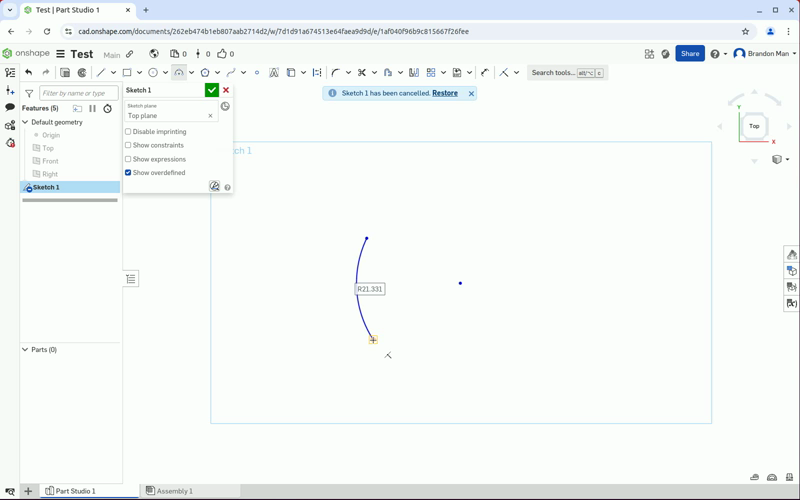
click(373, 339)
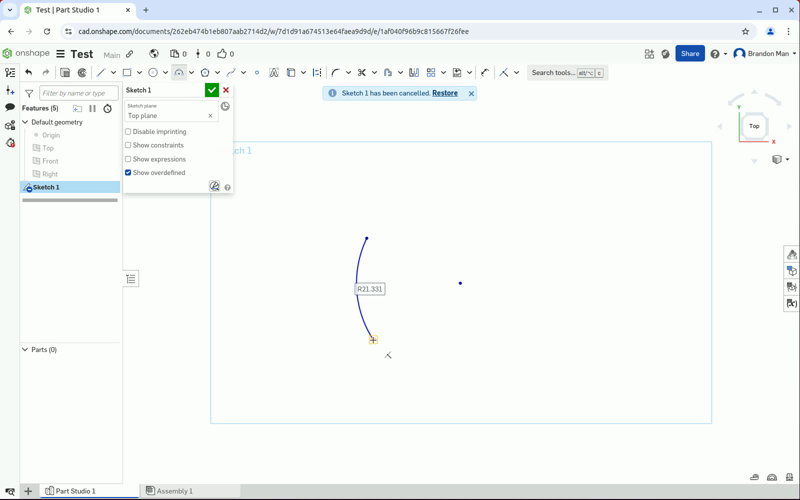
key_down(shift)
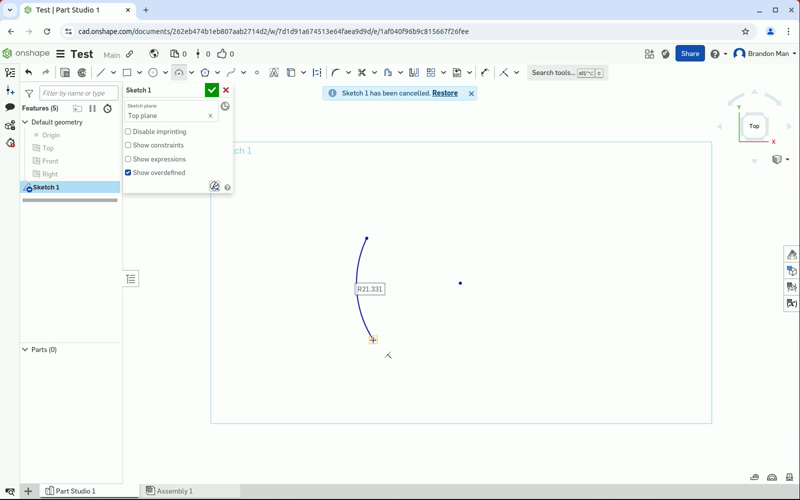
mouse_move(375, 342)
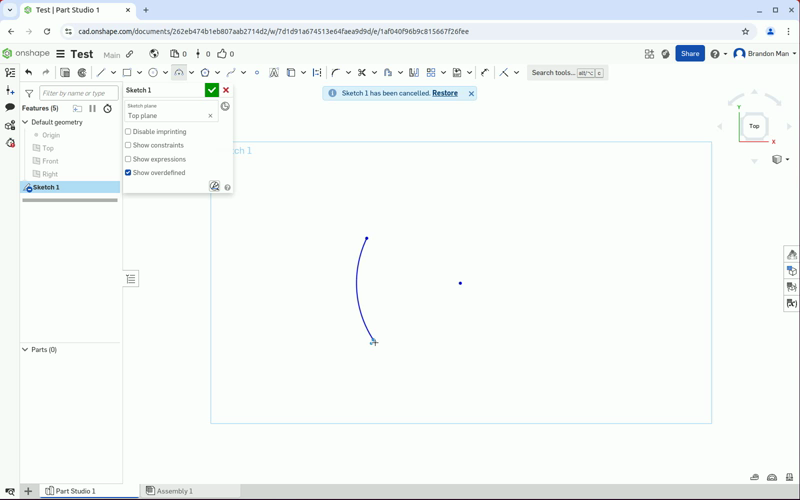
scroll(6)
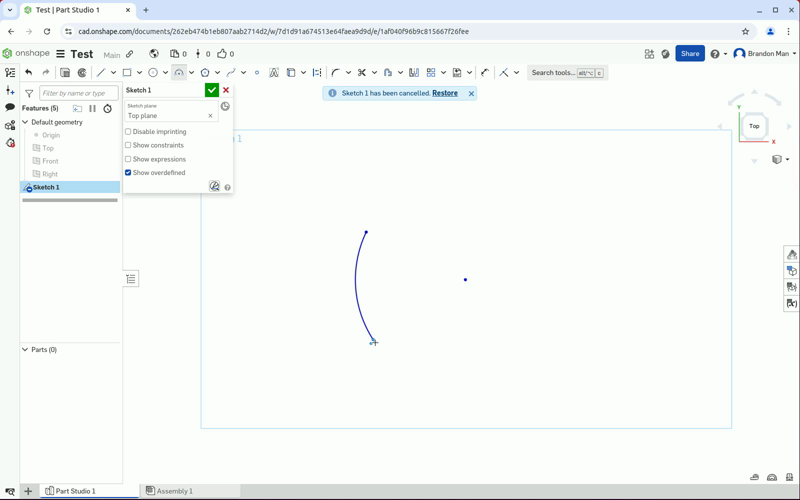
scroll(6)
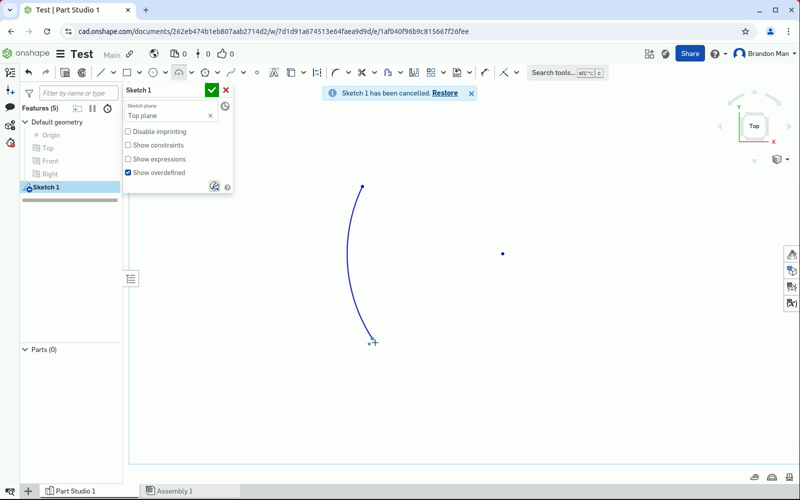
scroll(6)
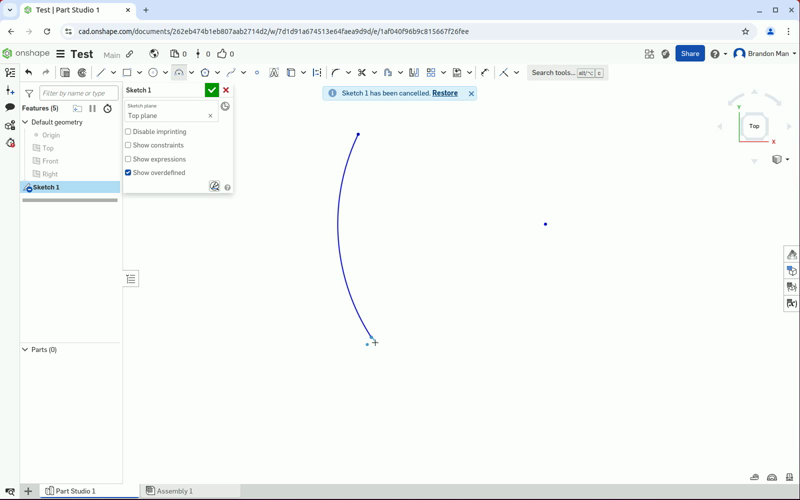
scroll(6)
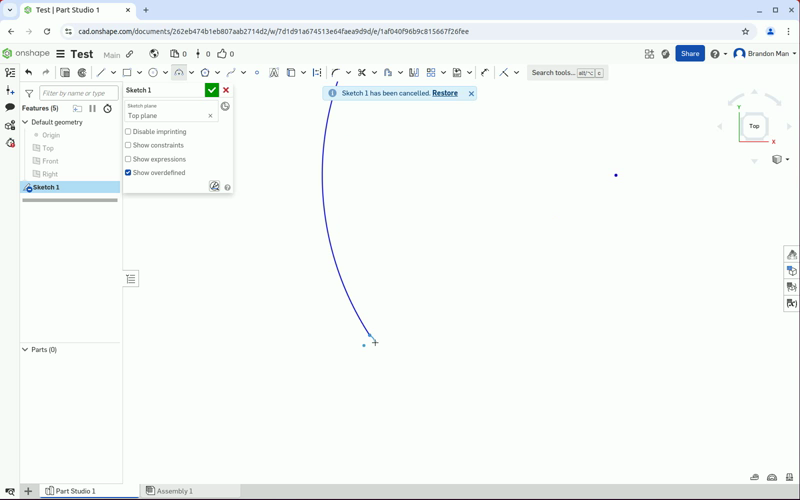
scroll(6)
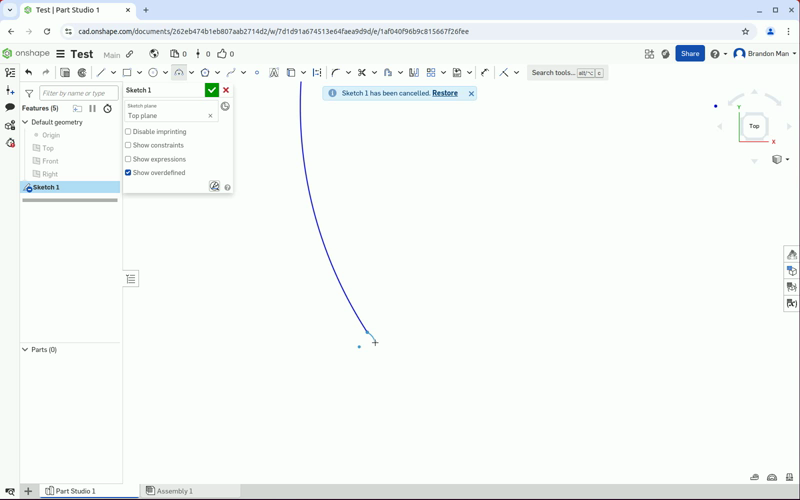
scroll(6)
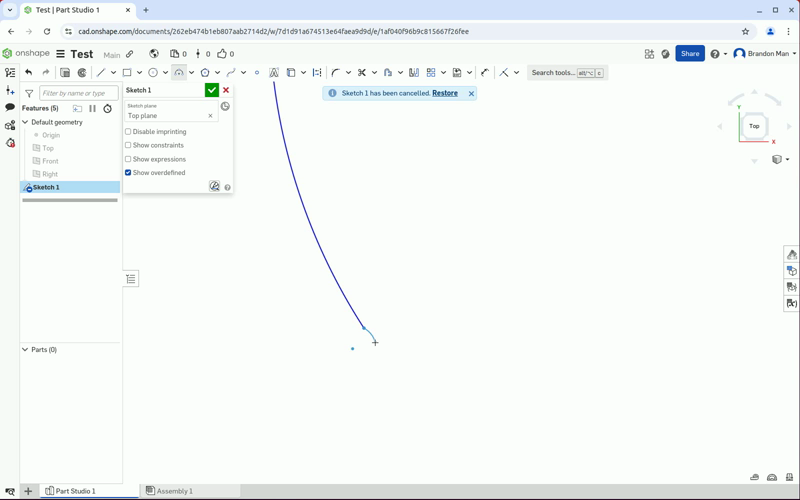
scroll(6)
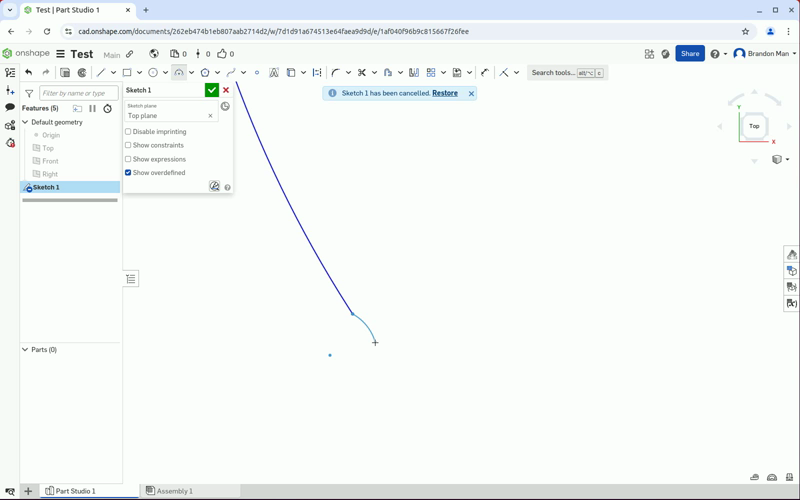
click(375, 342)
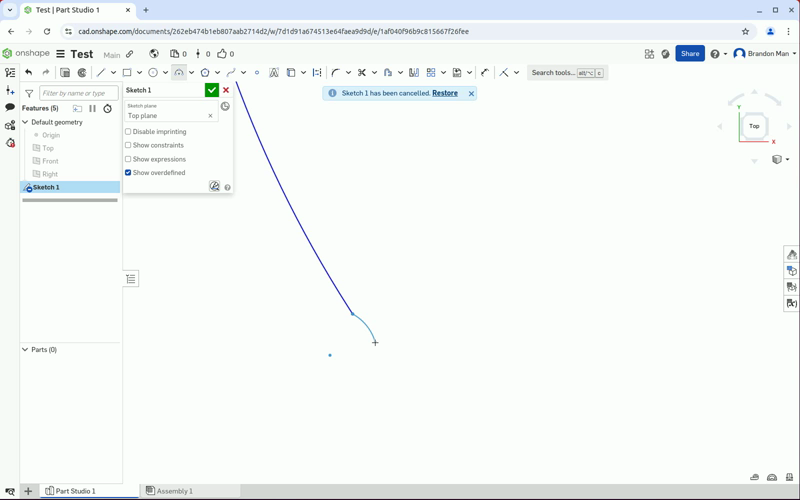
scroll(-6)
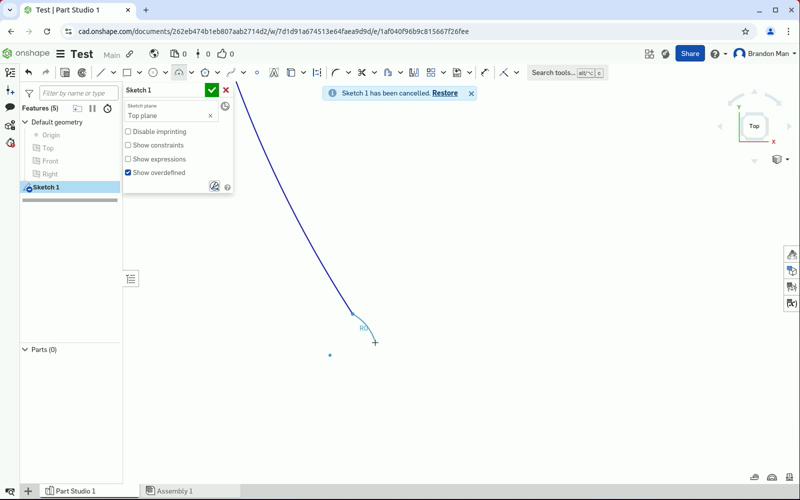
scroll(-6)
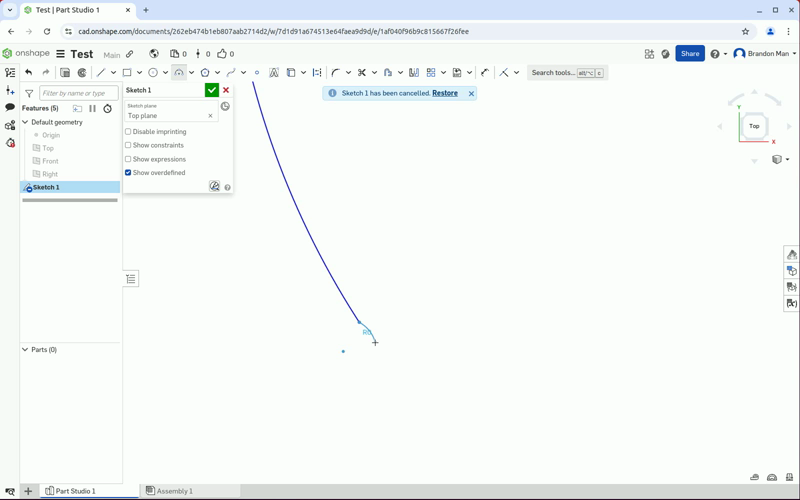
scroll(-6)
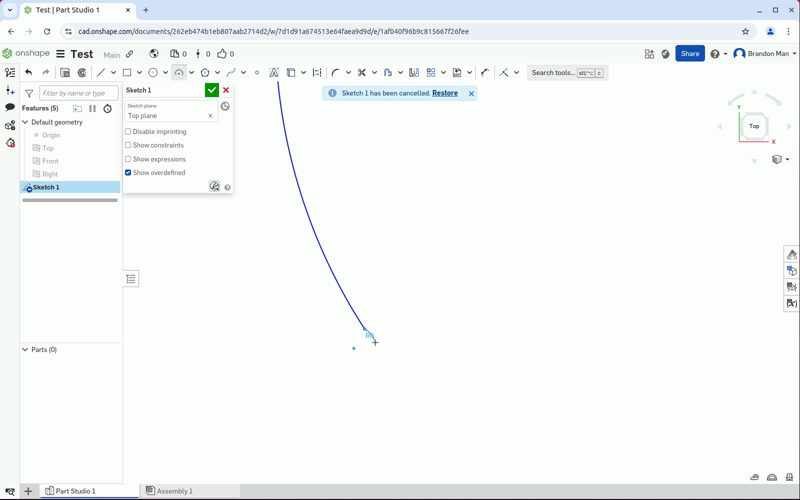
scroll(-6)
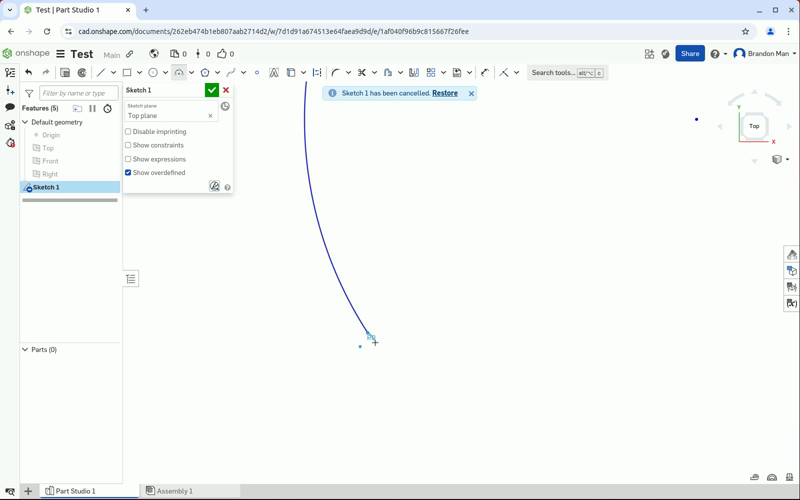
scroll(-6)
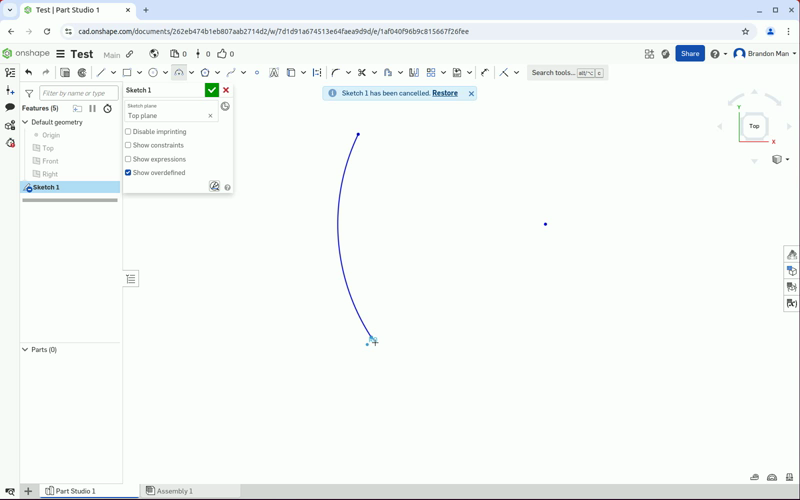
scroll(-6)
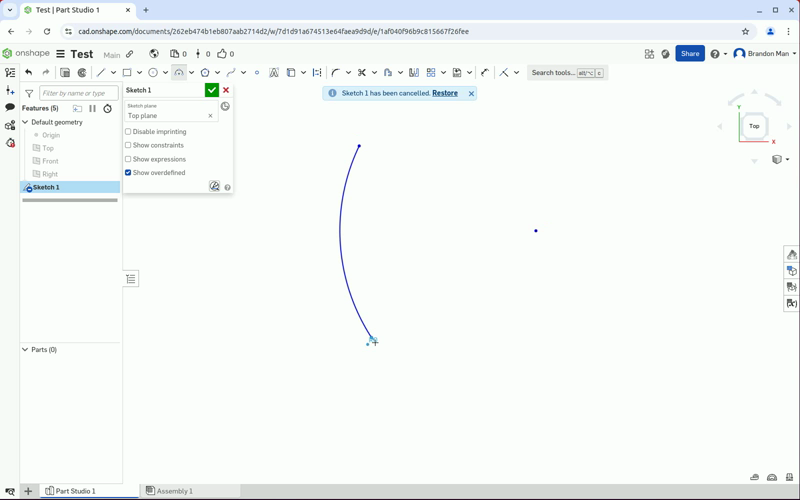
scroll(-6)
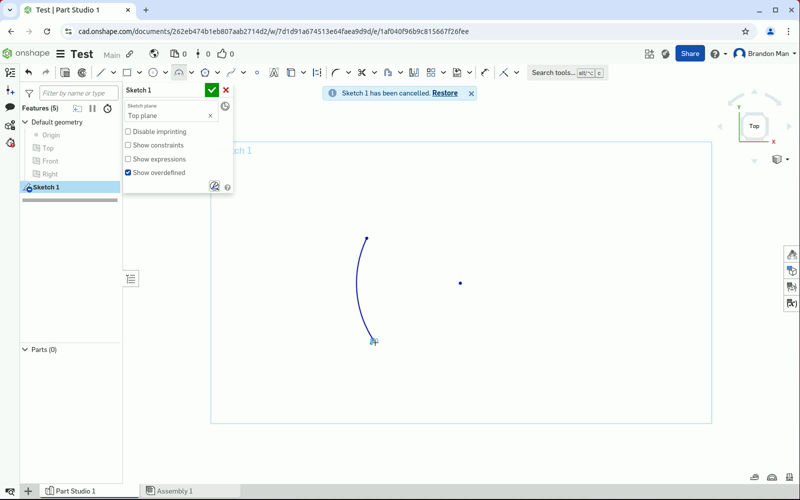
mouse_move(375, 339)
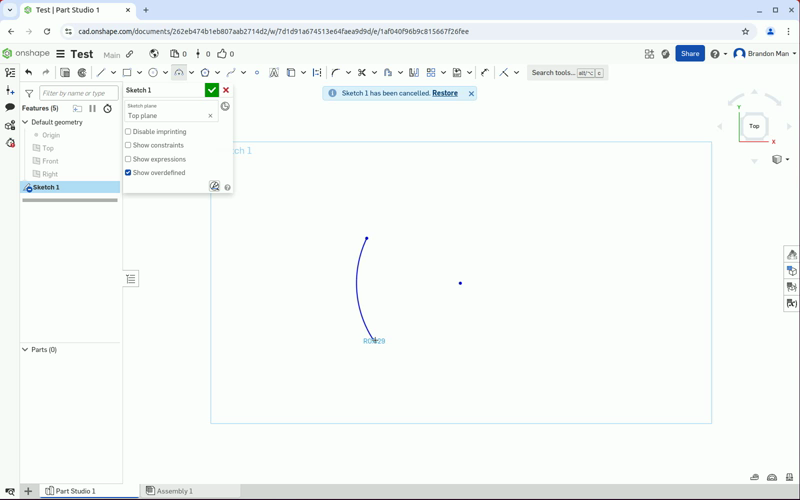
scroll(6)
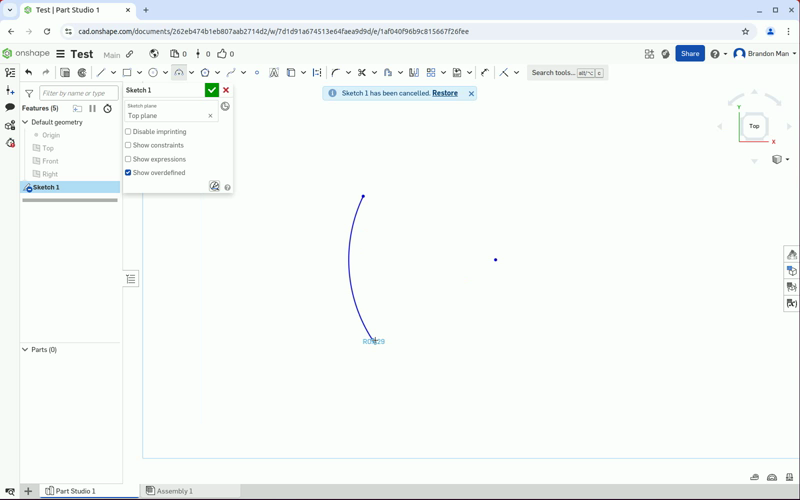
scroll(6)
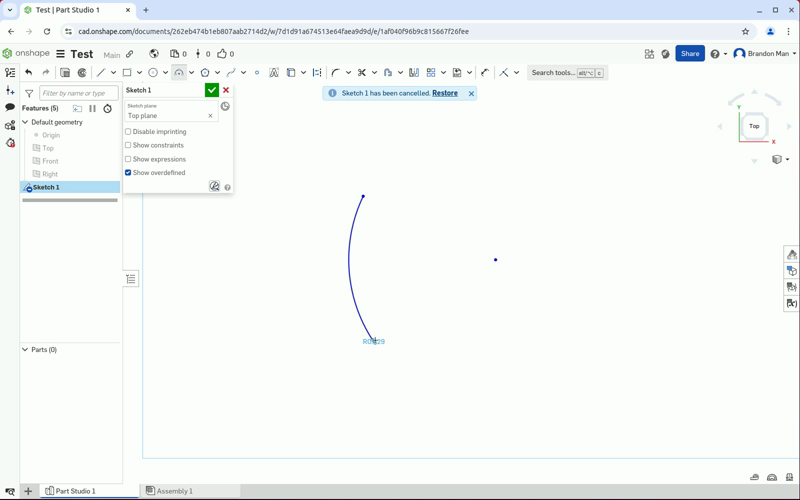
scroll(6)
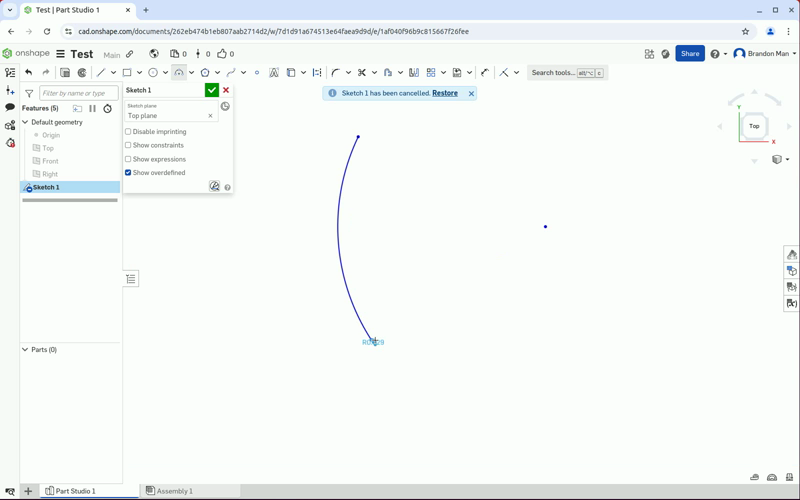
scroll(6)
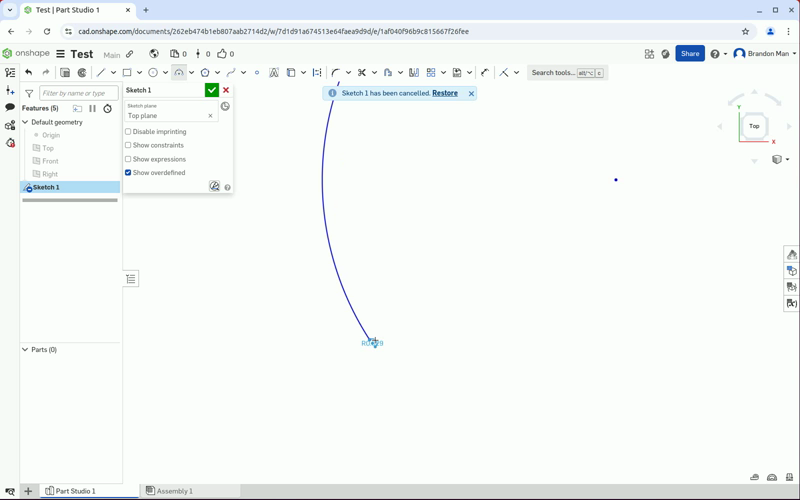
scroll(6)
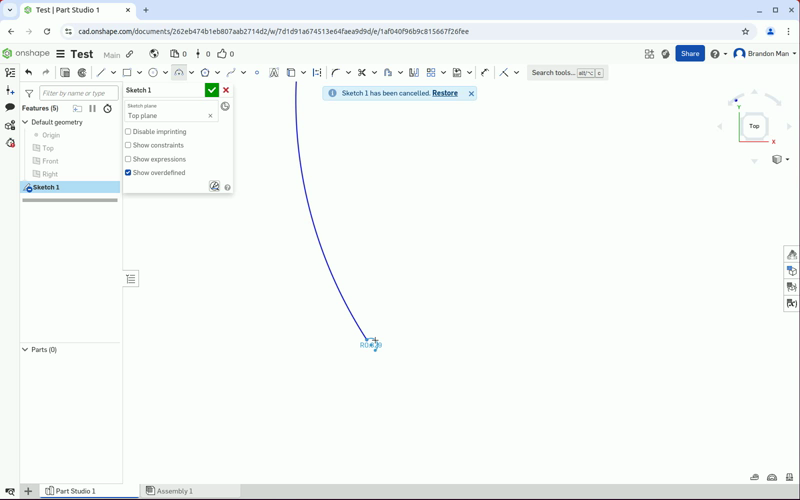
scroll(6)
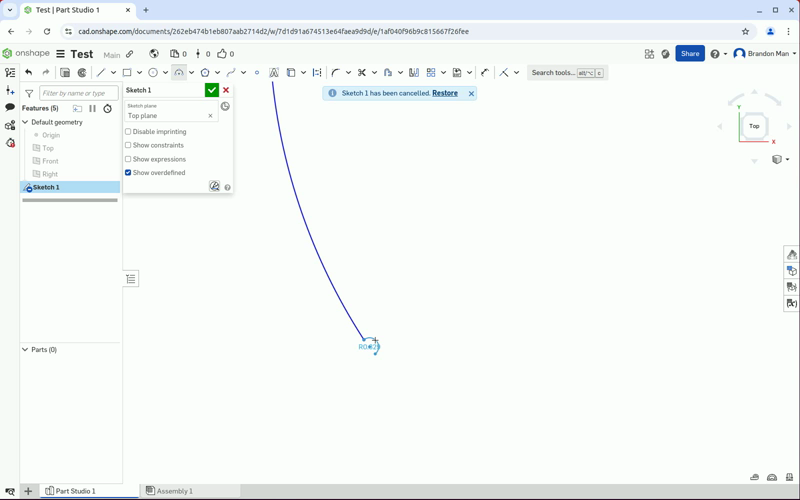
scroll(6)
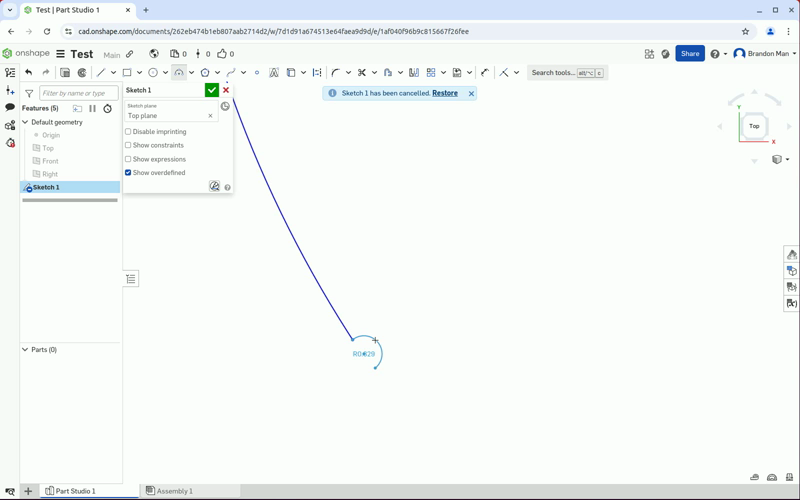
click(375, 339)
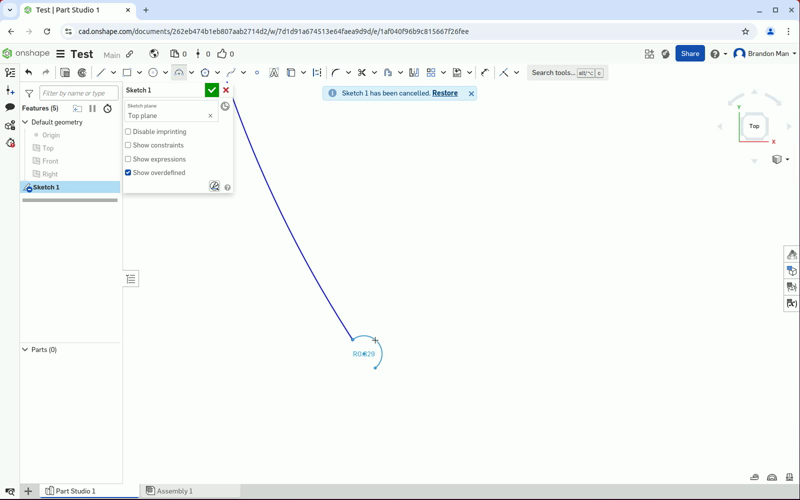
scroll(-6)
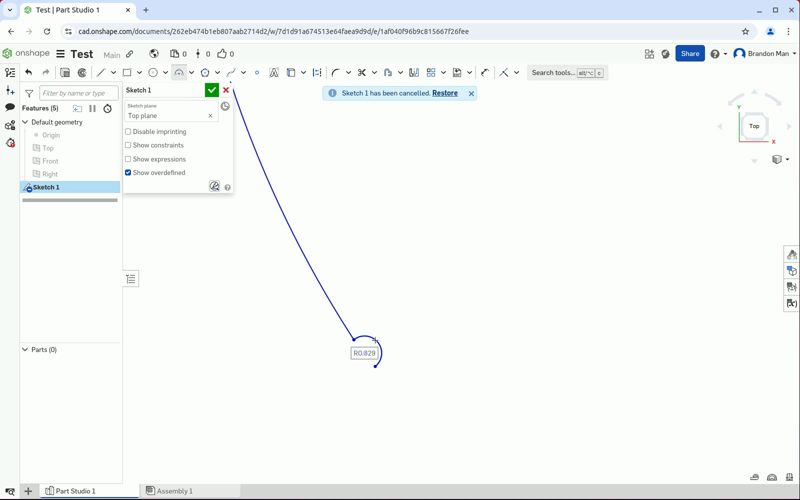
scroll(-6)
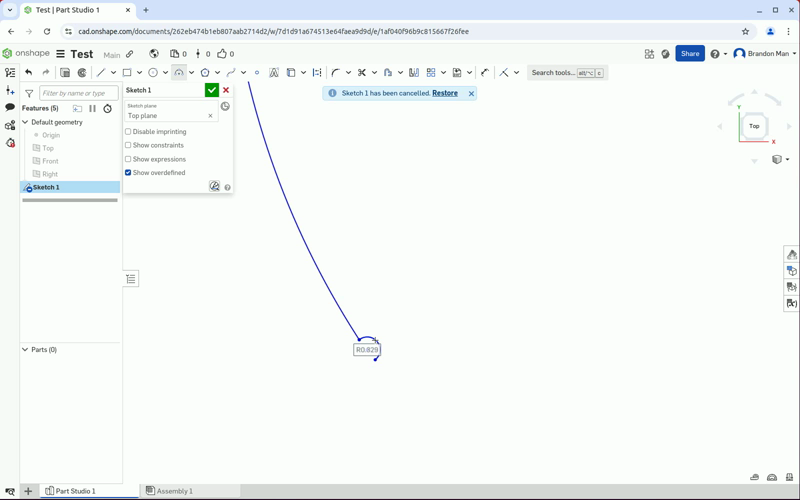
scroll(-6)
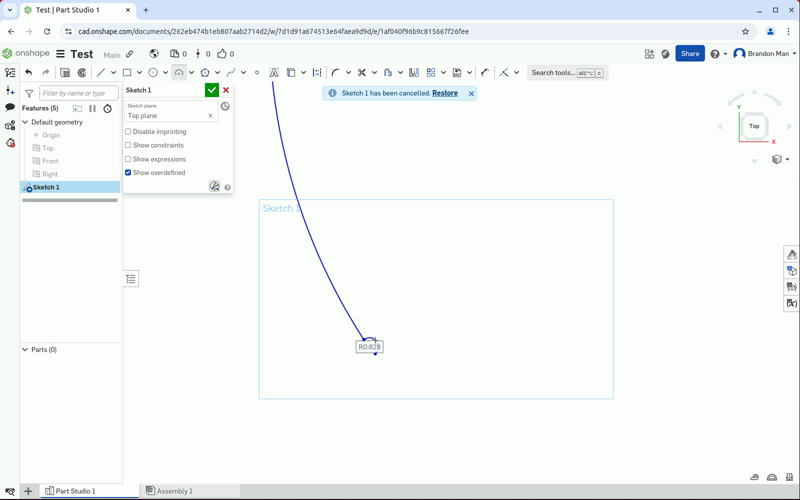
scroll(-6)
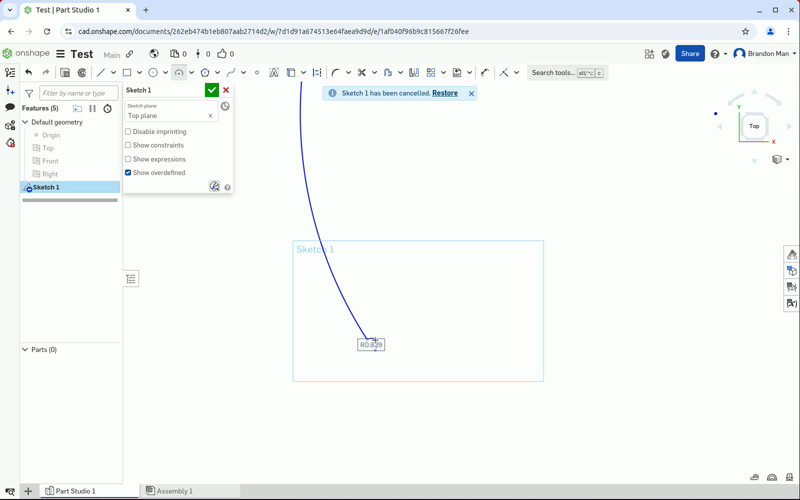
scroll(-6)
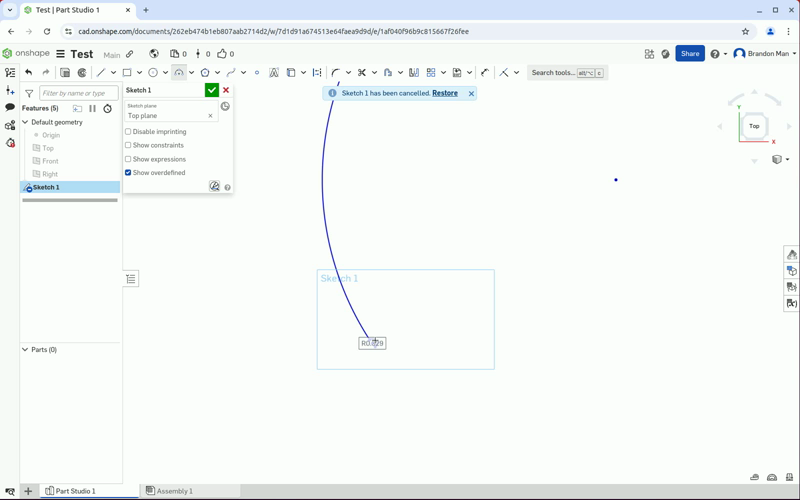
scroll(-6)
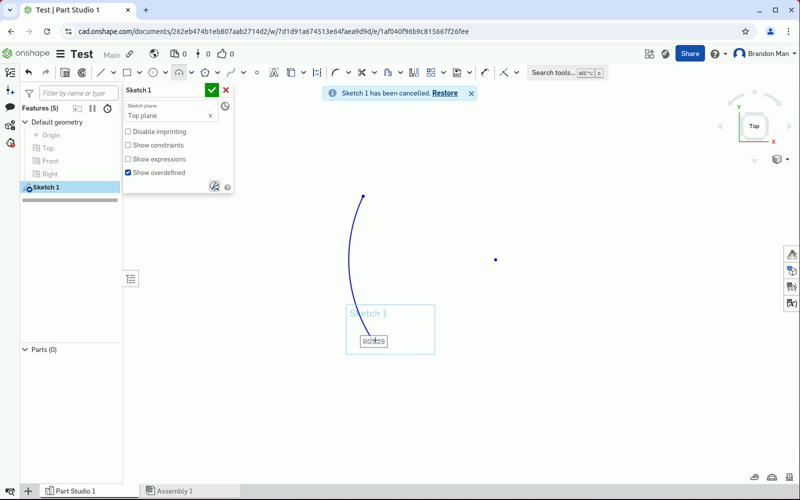
scroll(-6)
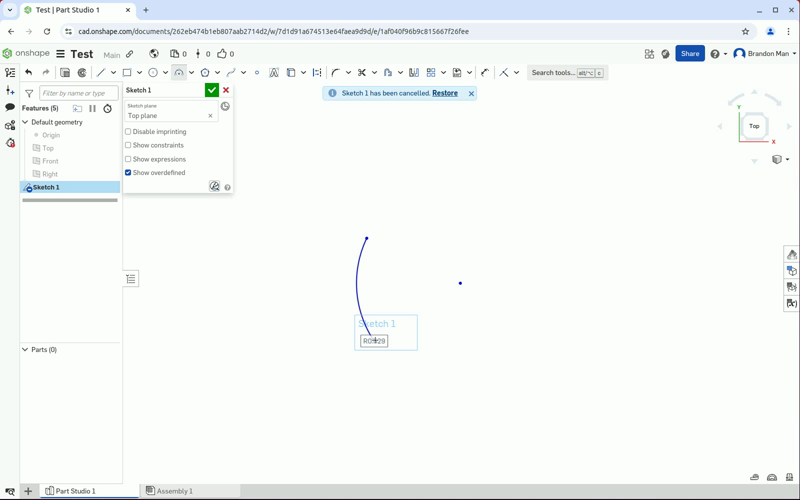
key_up(shift)
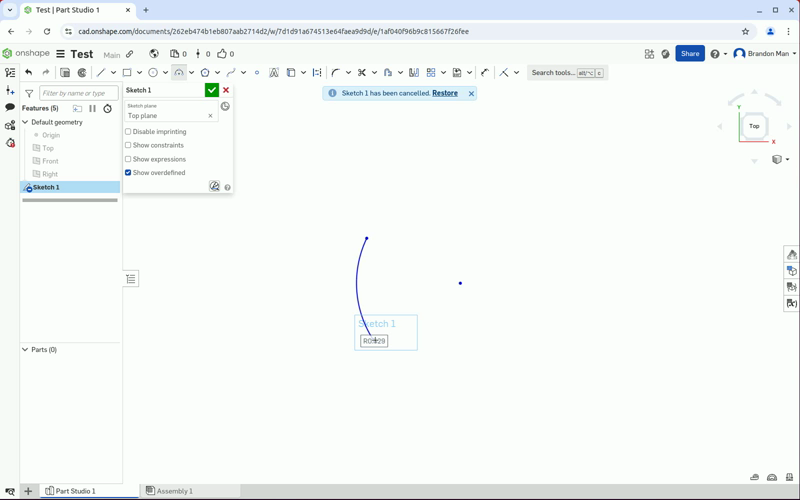
mouse_move(375, 342)
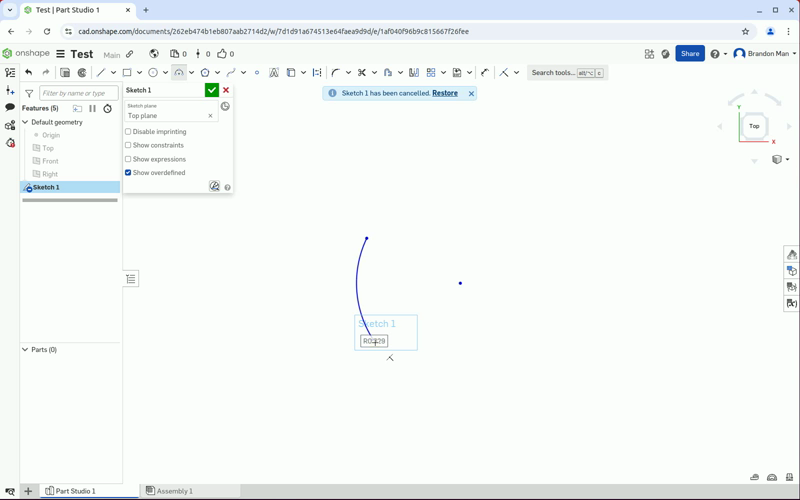
scroll(6)
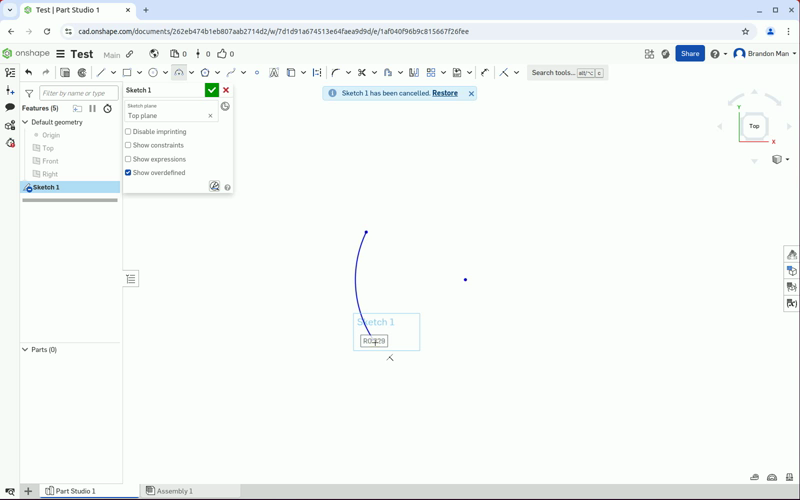
scroll(6)
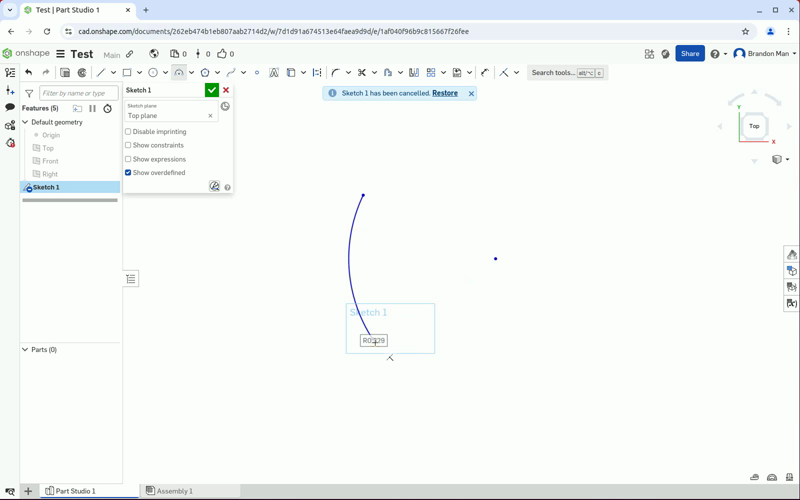
scroll(6)
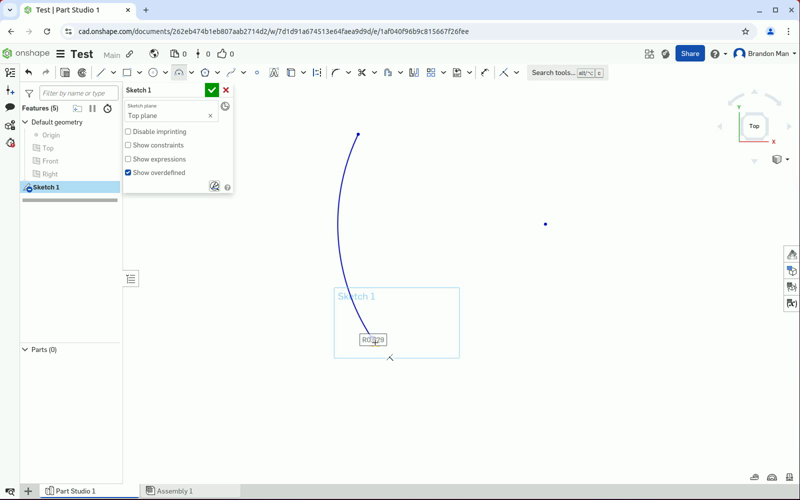
scroll(6)
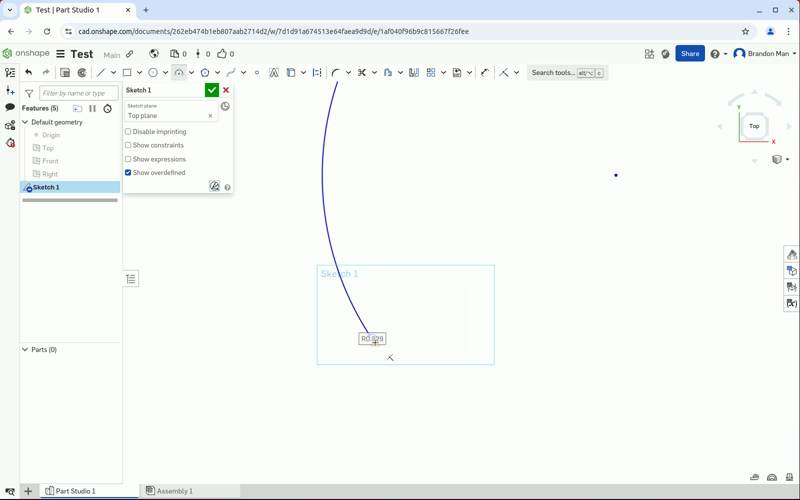
scroll(6)
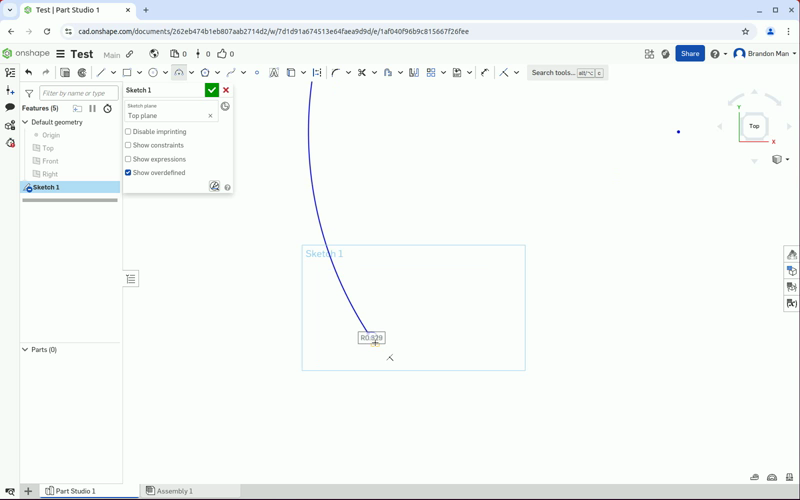
scroll(6)
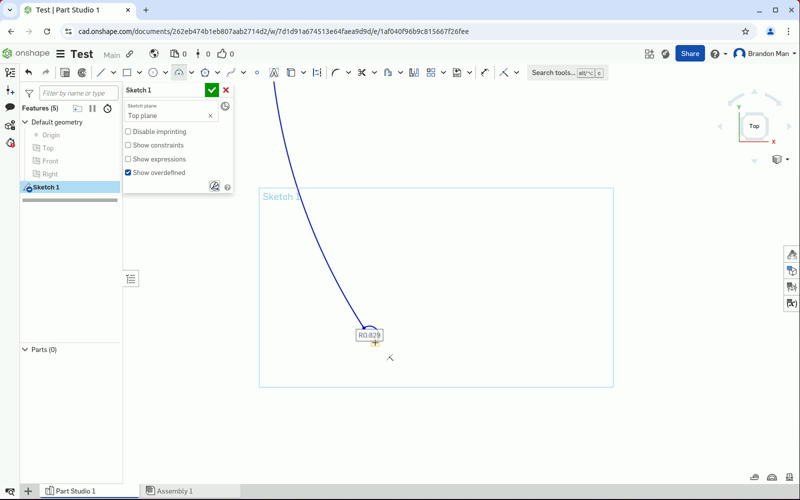
scroll(6)
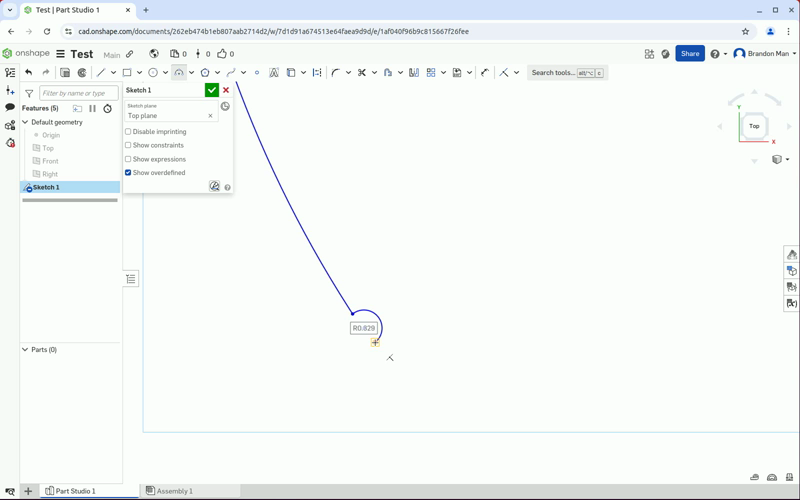
click(375, 342)
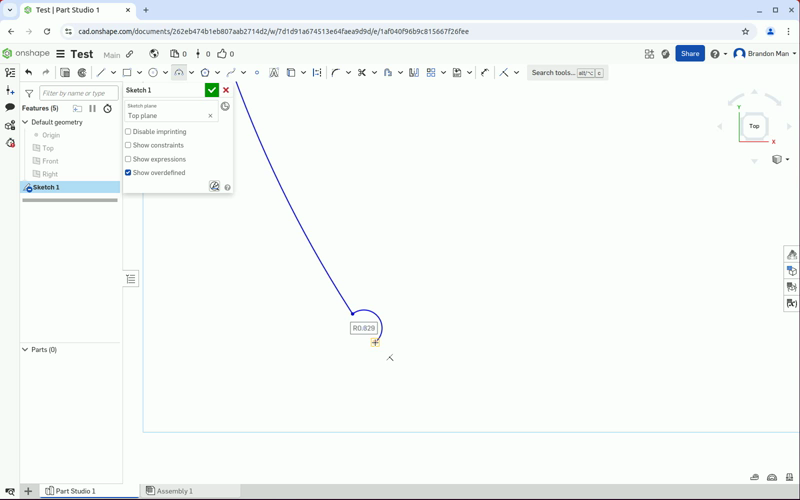
scroll(-6)
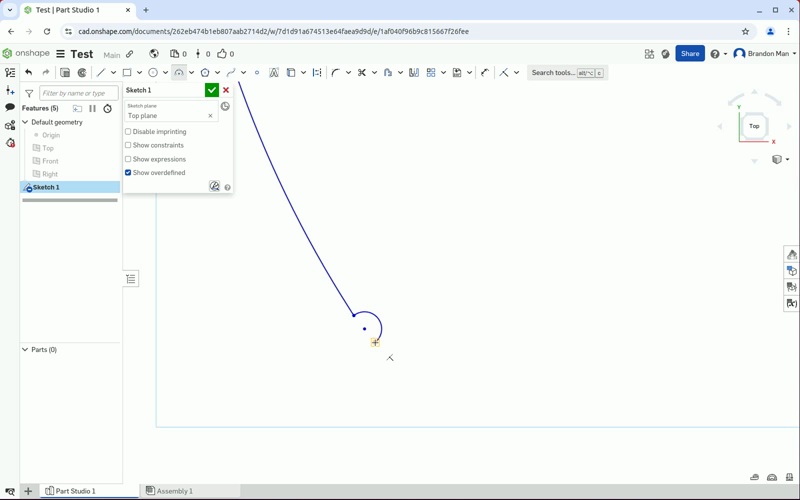
scroll(-6)
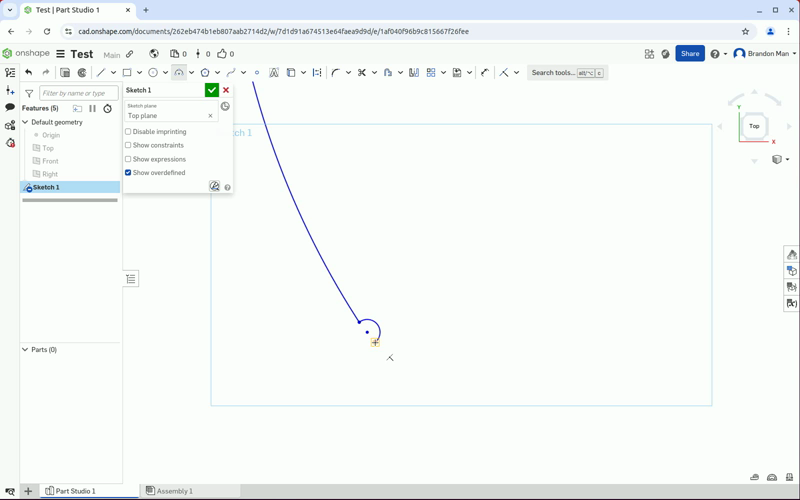
scroll(-6)
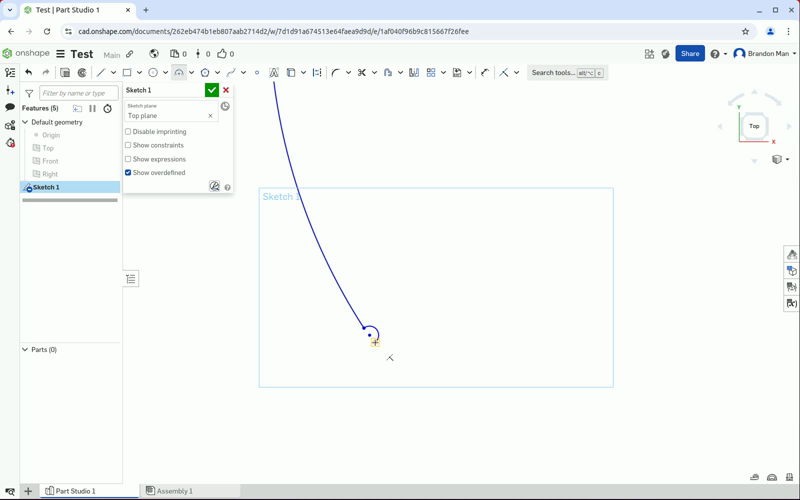
scroll(-6)
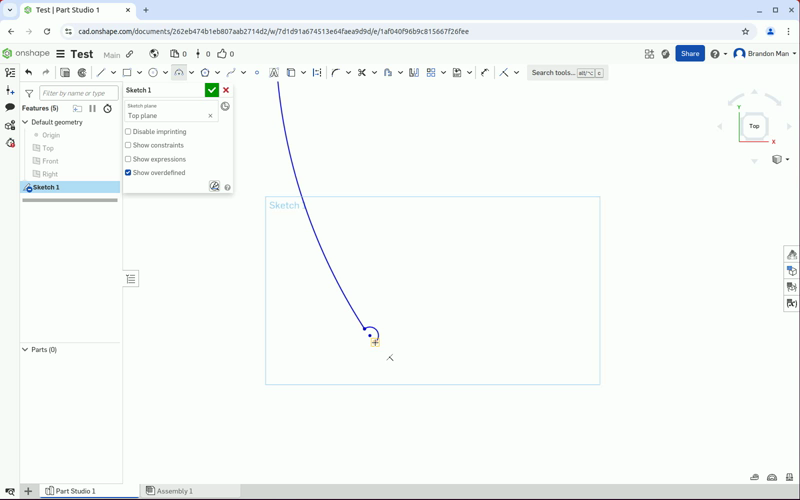
scroll(-6)
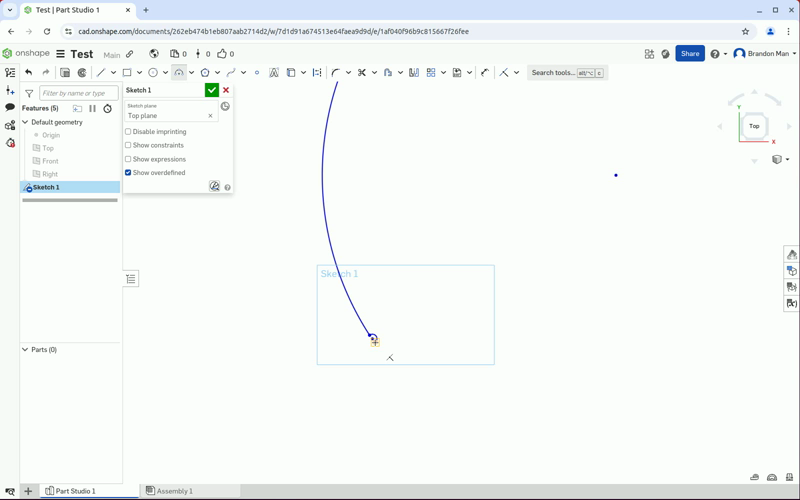
scroll(-6)
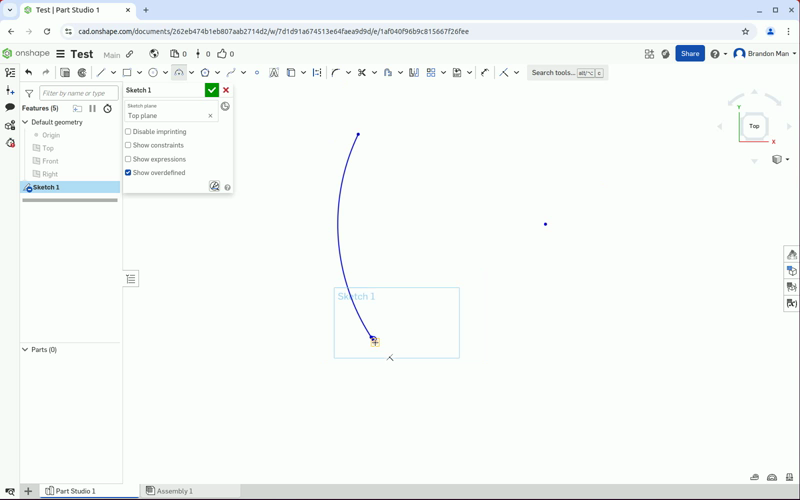
scroll(-6)
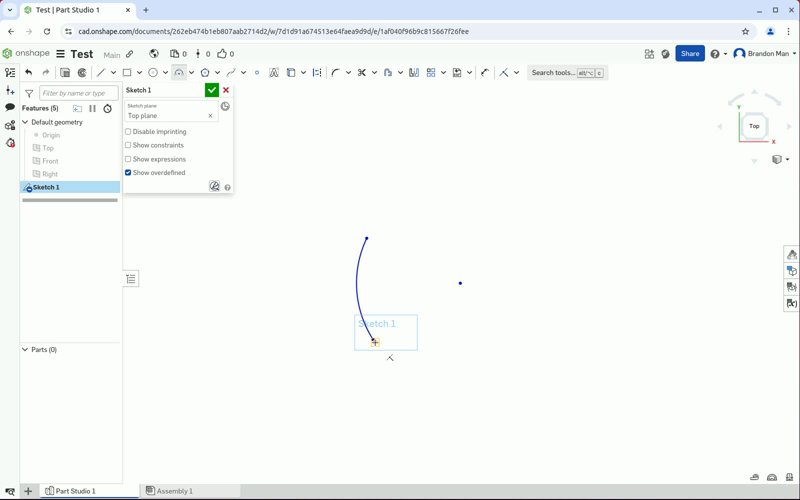
key_down(shift)
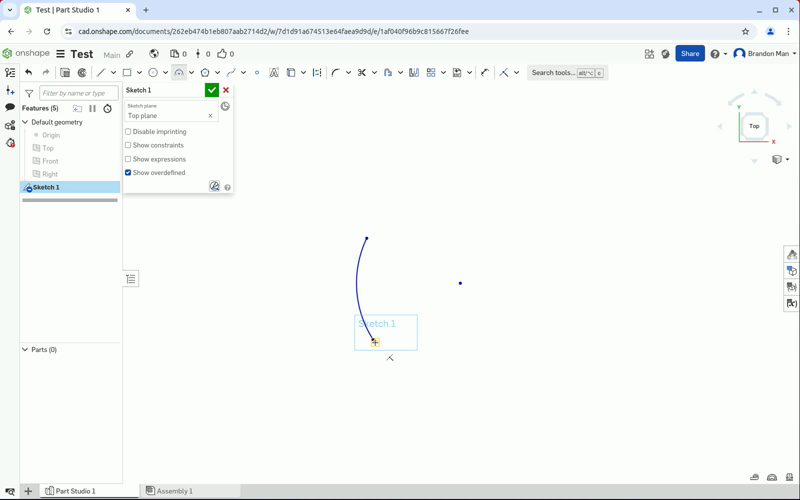
mouse_move(466, 385)
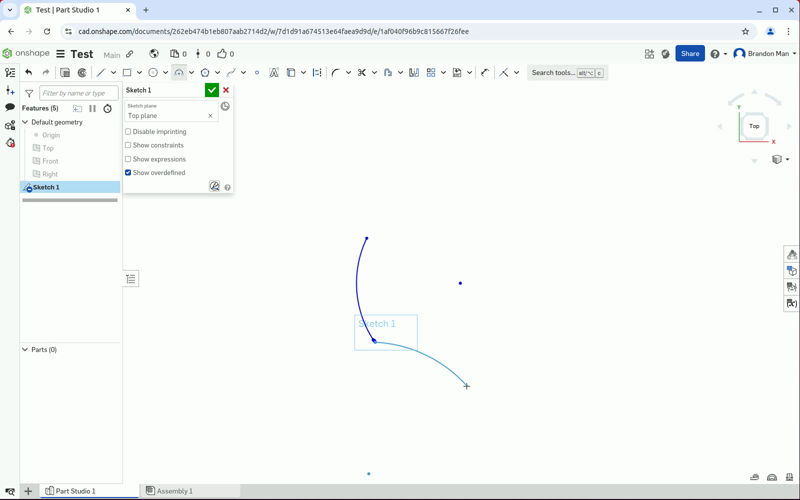
click(466, 385)
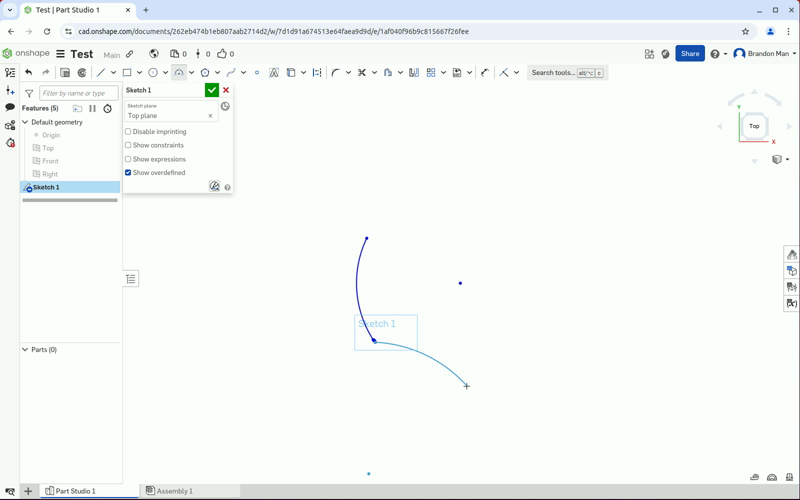
mouse_move(415, 375)
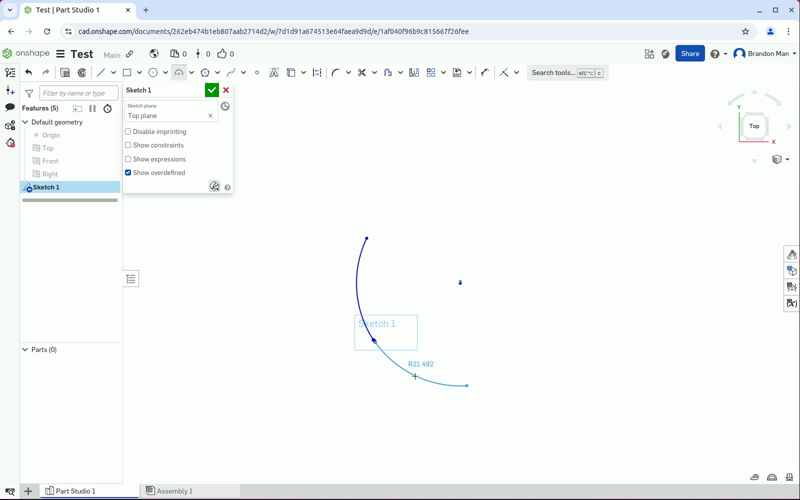
click(415, 375)
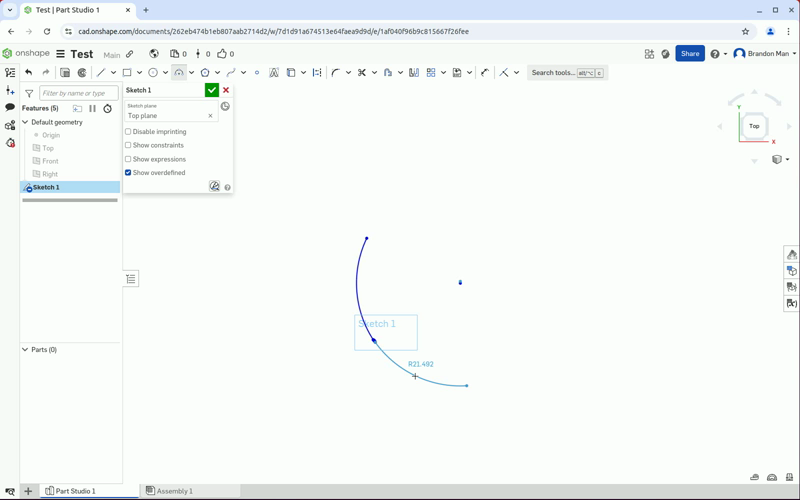
key_up(shift)
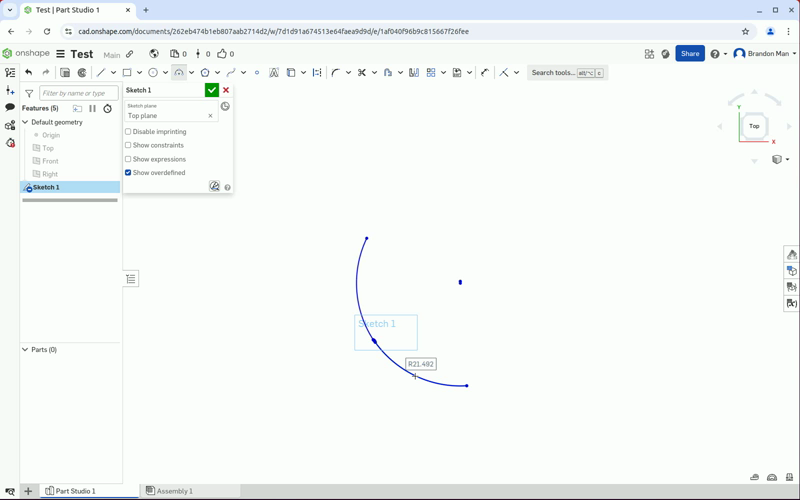
mouse_move(466, 385)
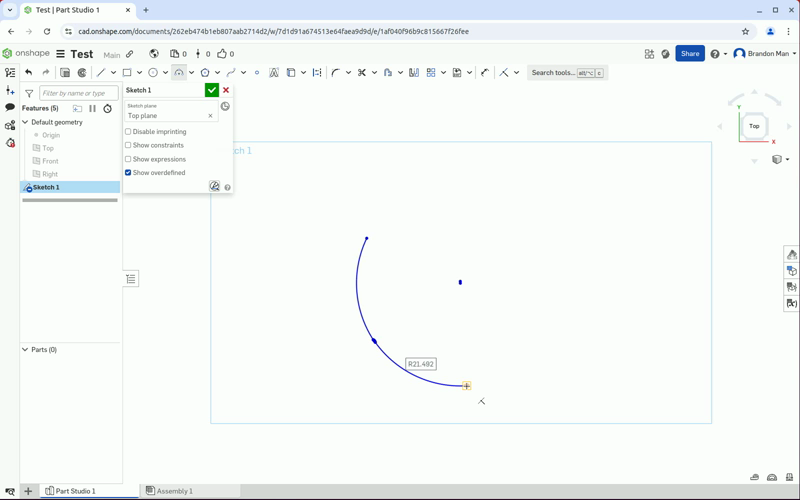
click(466, 385)
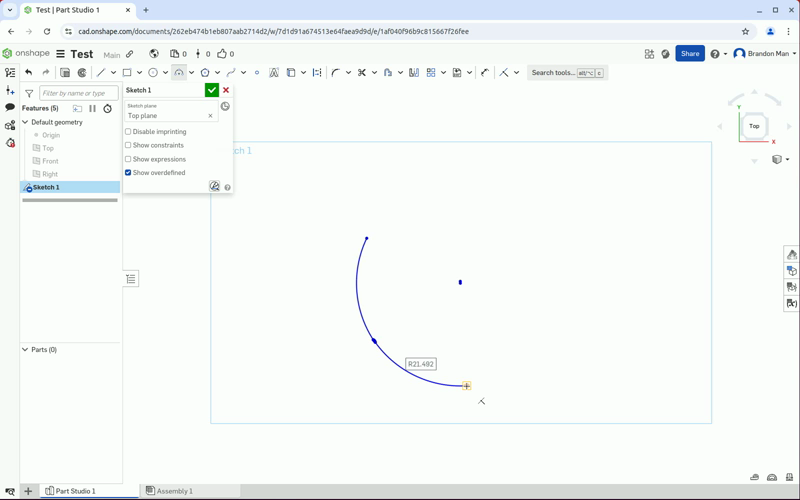
key_down(shift)
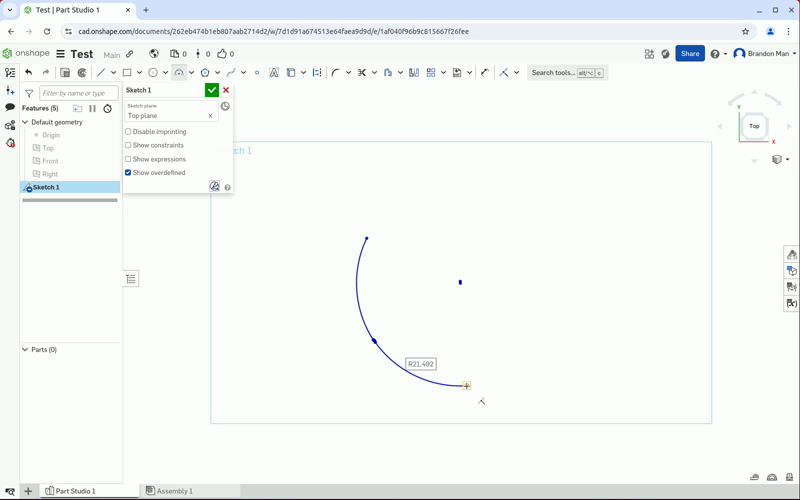
mouse_move(468, 385)
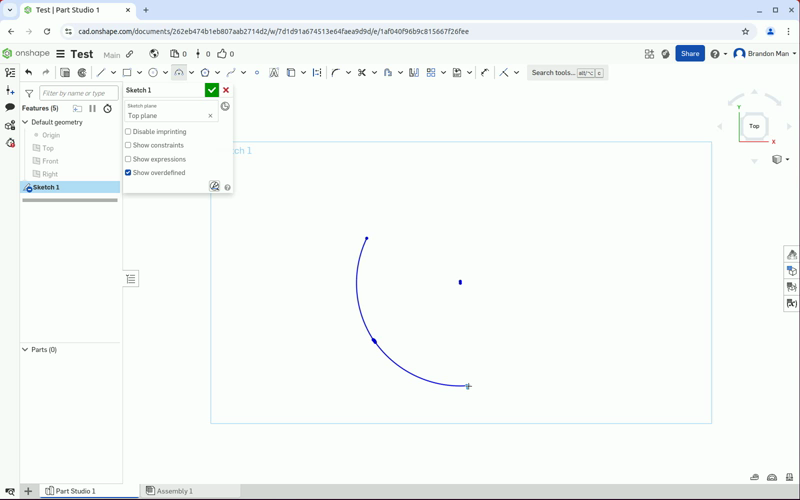
scroll(6)
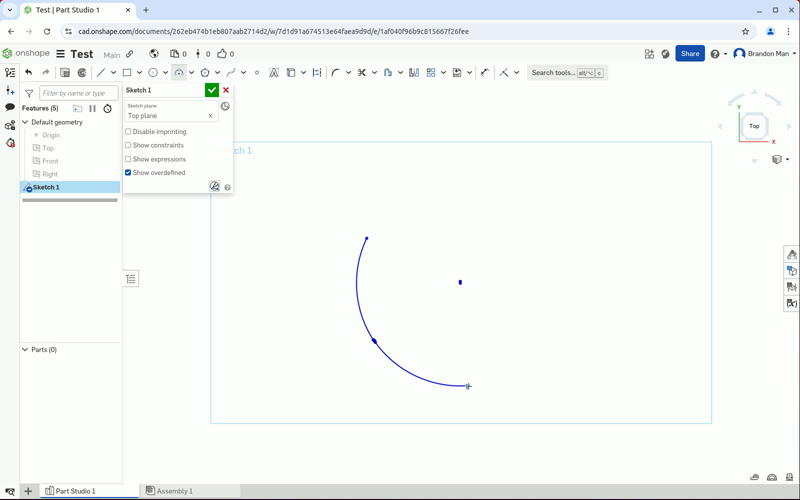
scroll(6)
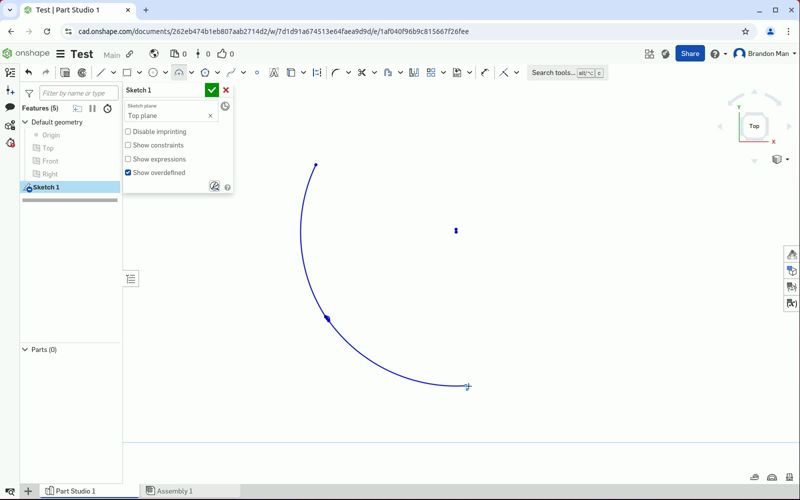
scroll(6)
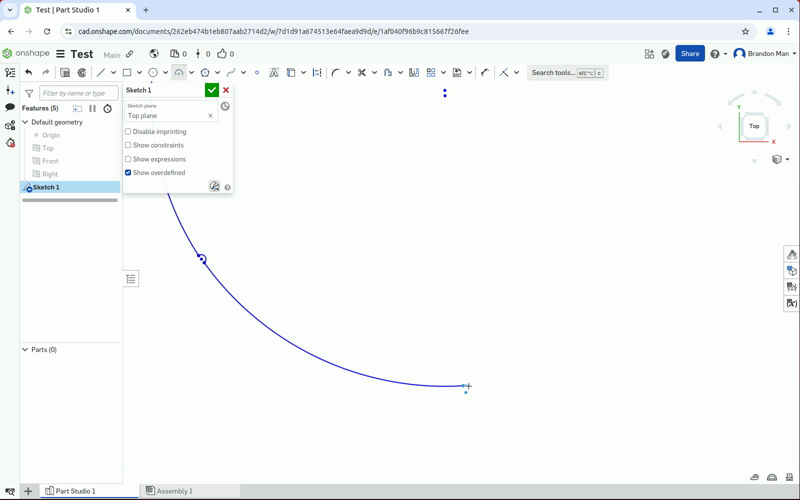
scroll(6)
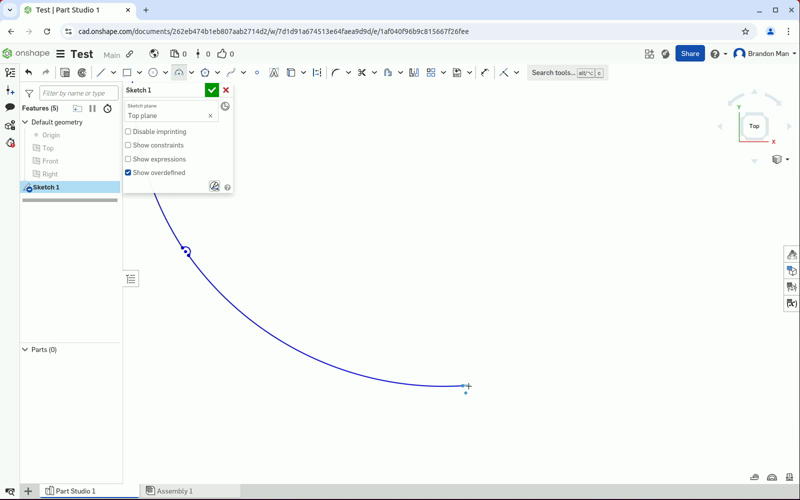
scroll(6)
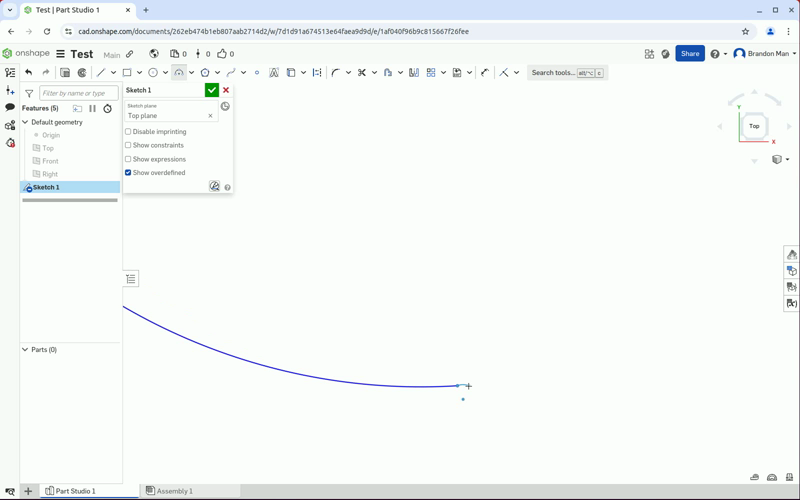
scroll(6)
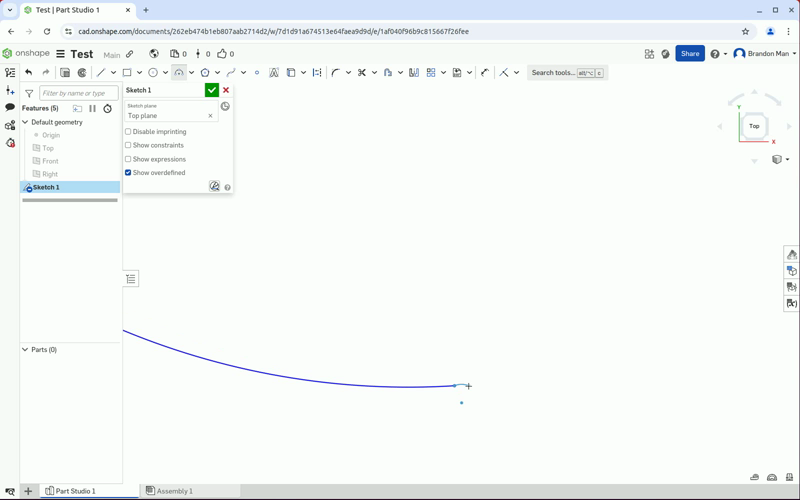
scroll(6)
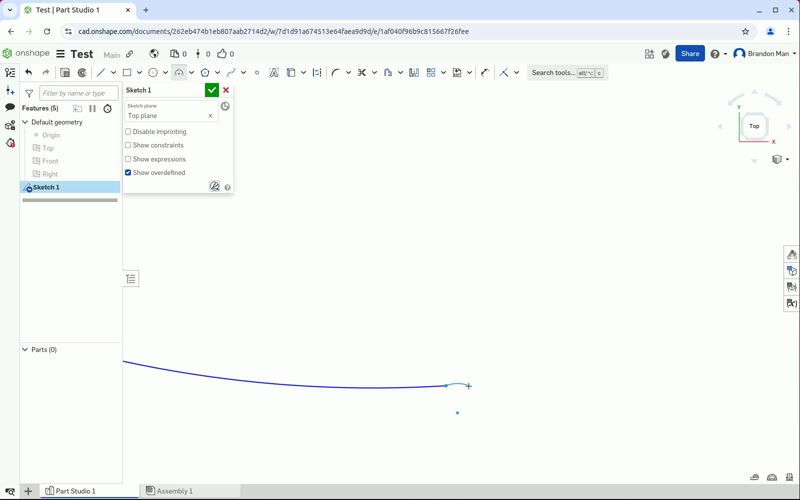
click(468, 385)
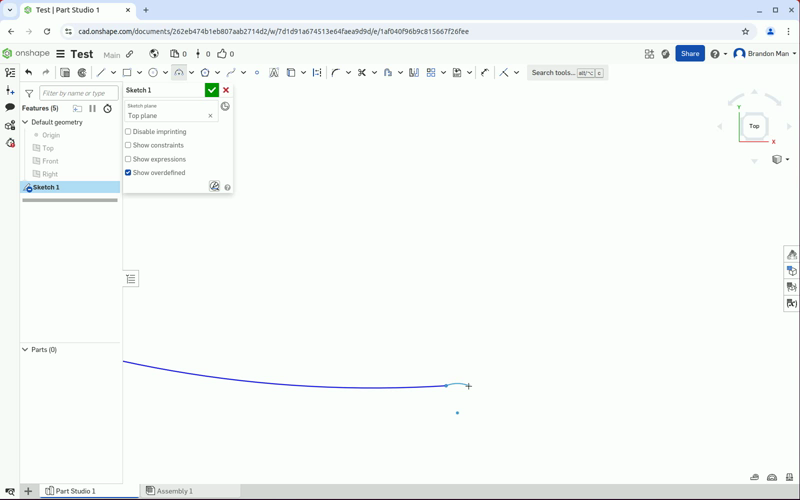
scroll(-6)
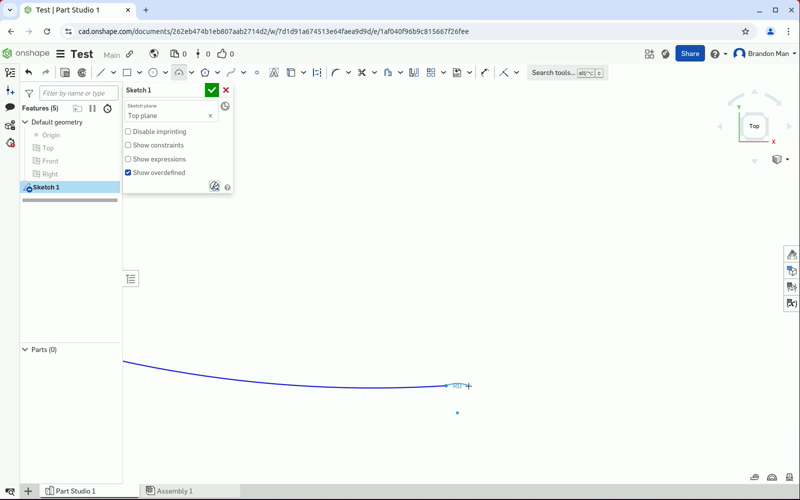
scroll(-6)
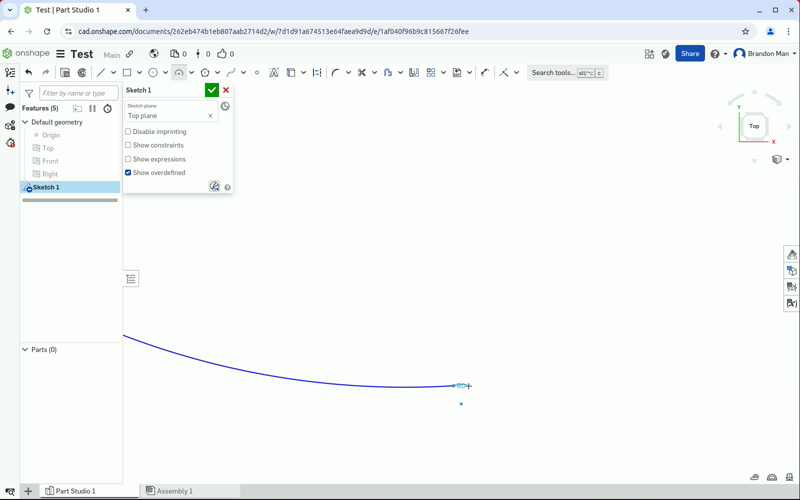
scroll(-6)
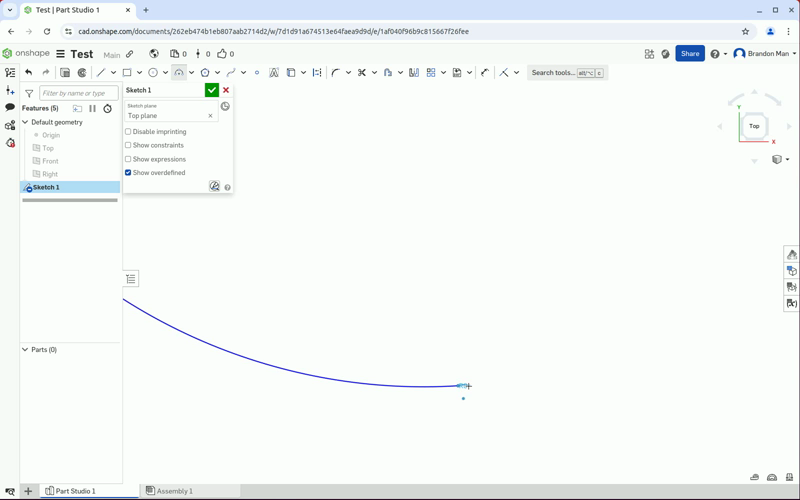
scroll(-6)
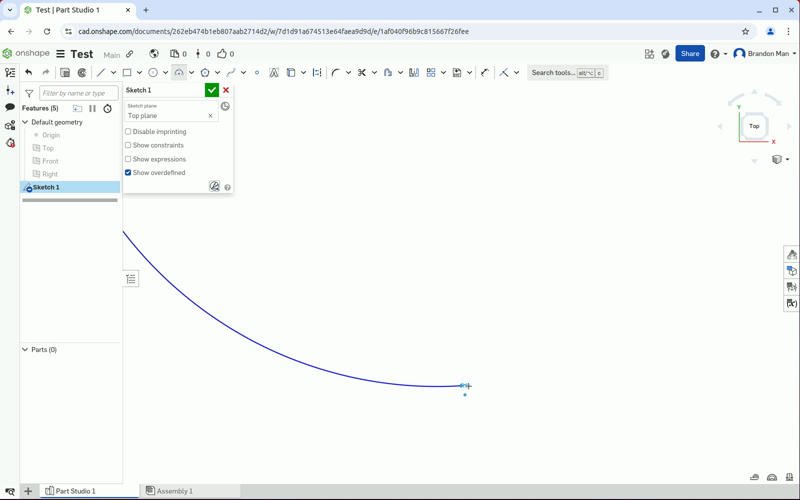
scroll(-6)
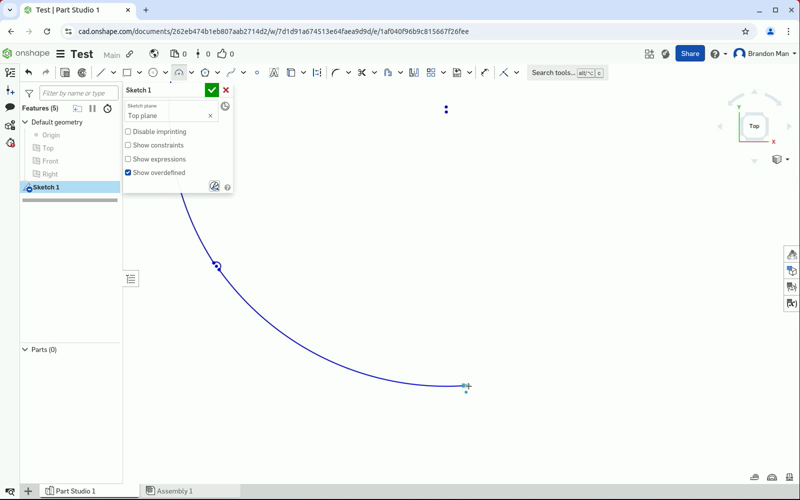
scroll(-6)
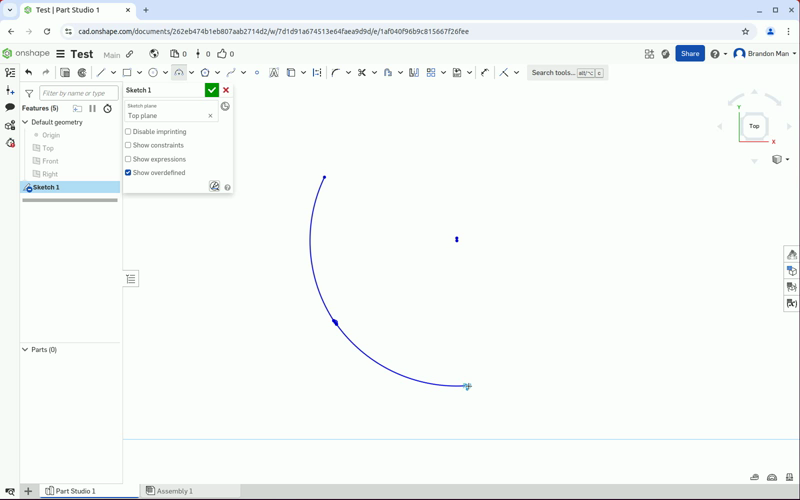
scroll(-6)
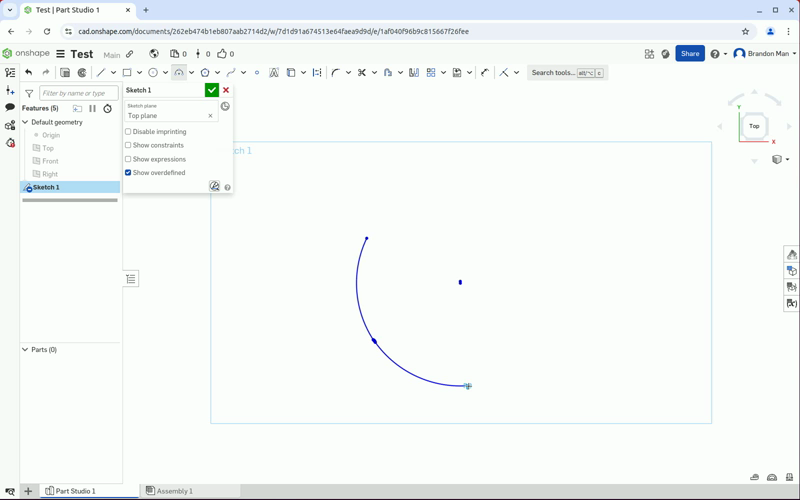
mouse_move(467, 384)
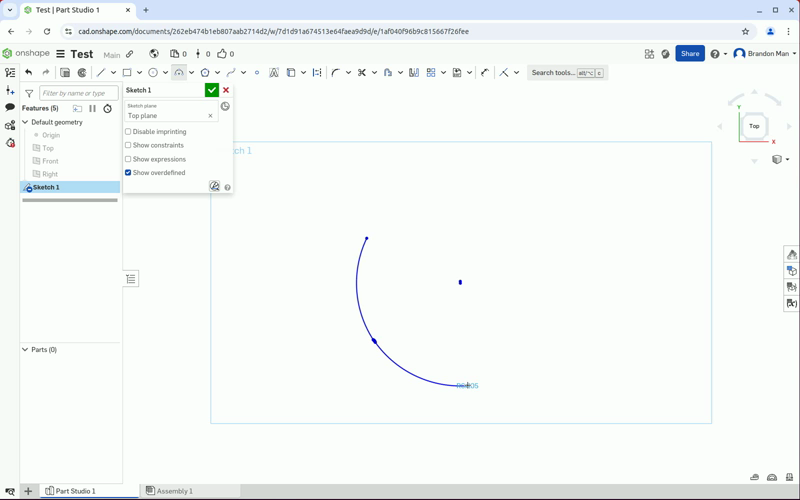
scroll(6)
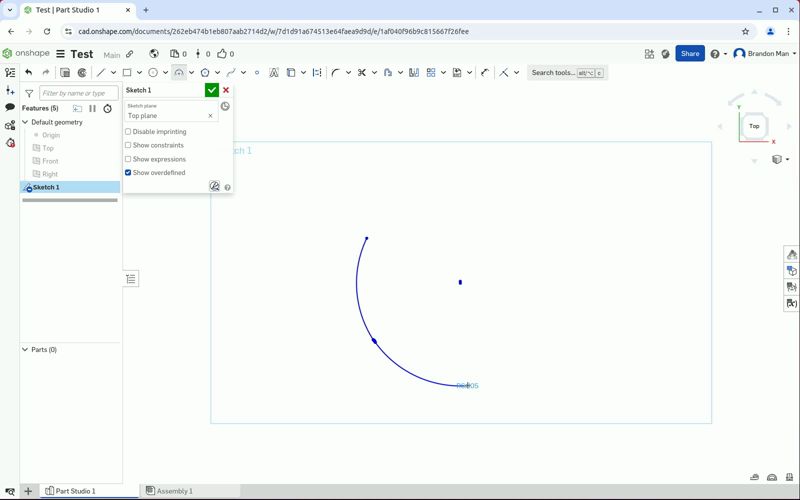
scroll(6)
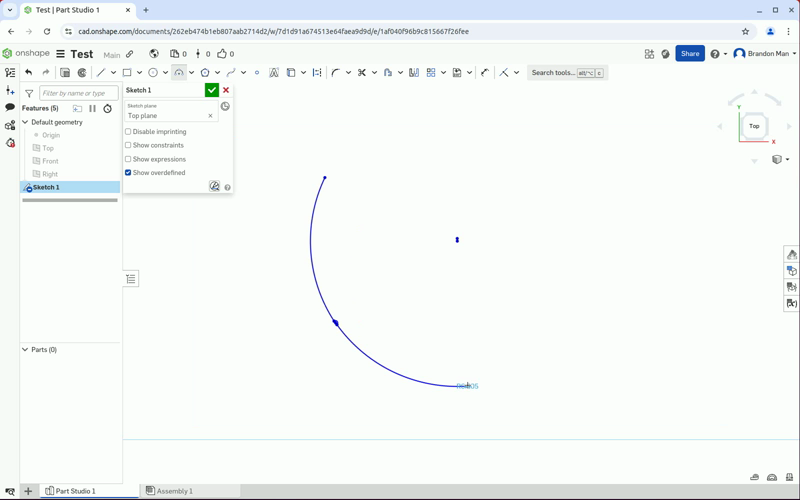
scroll(6)
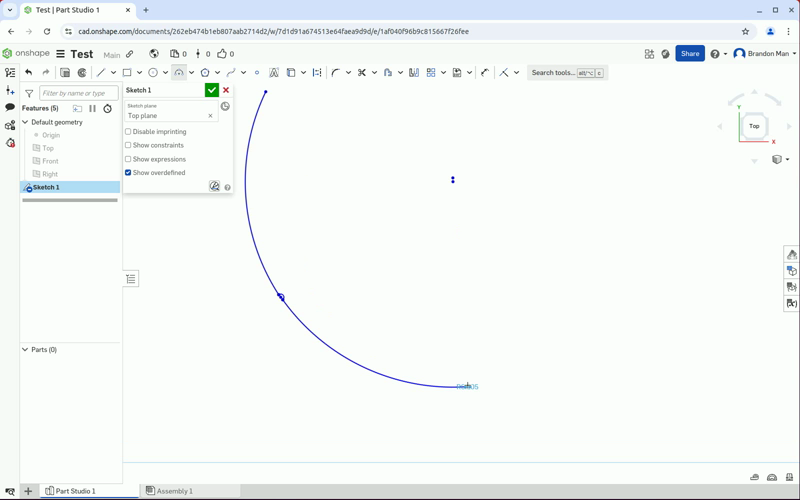
scroll(6)
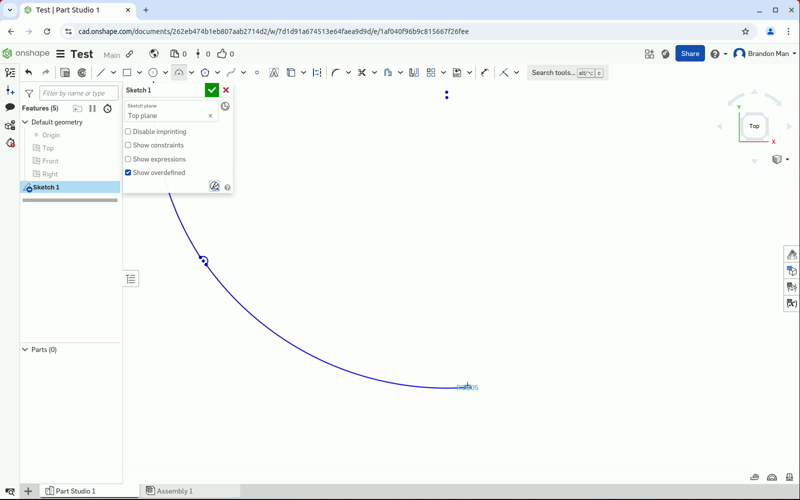
scroll(6)
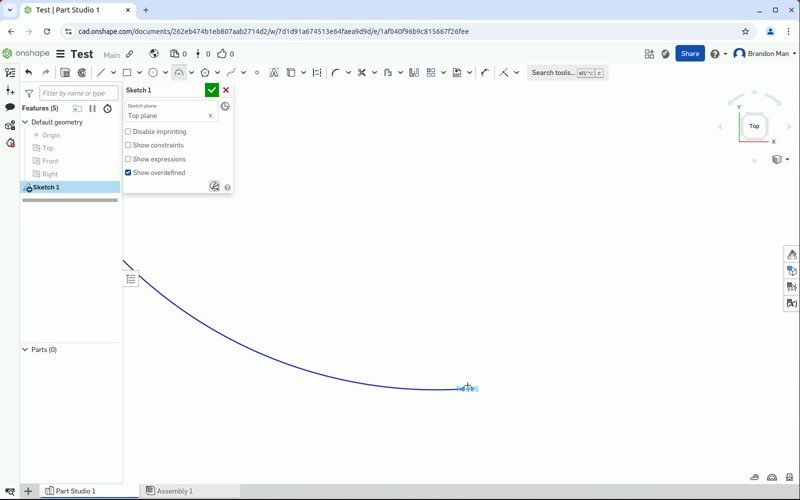
scroll(6)
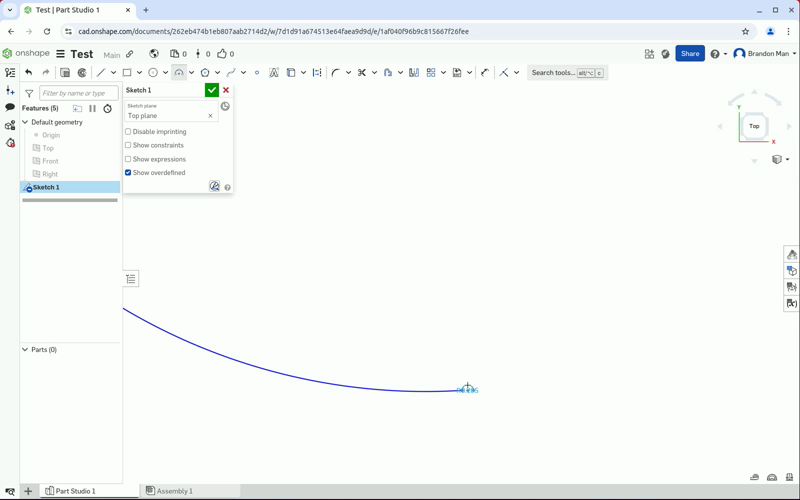
scroll(6)
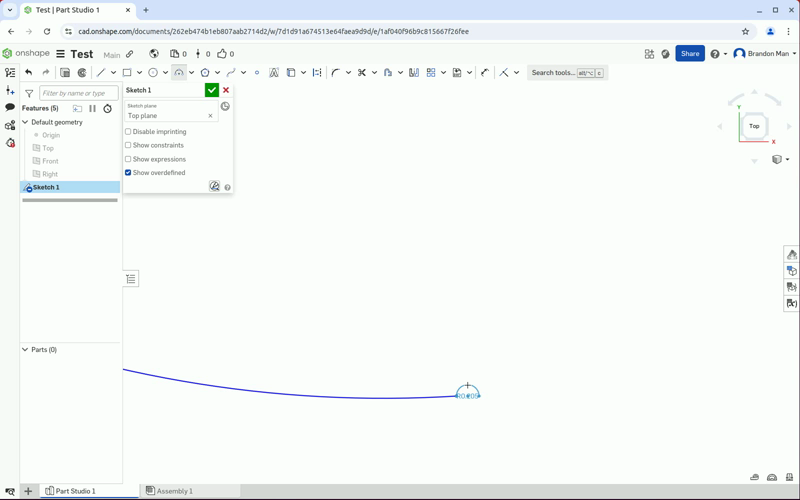
click(467, 384)
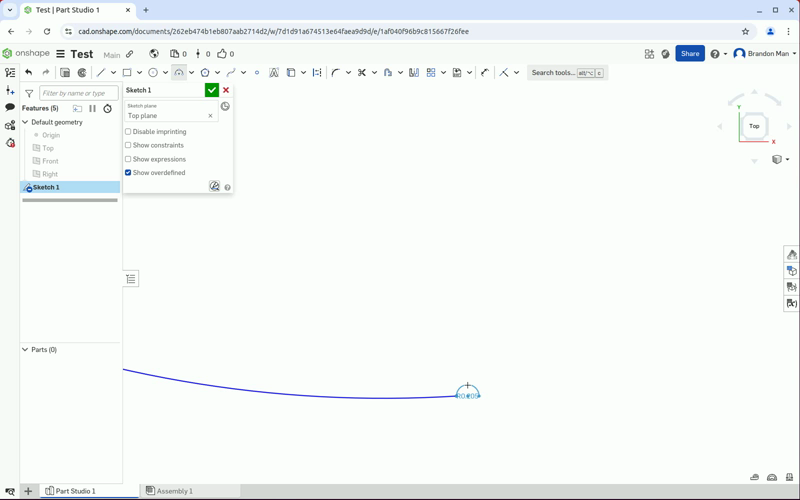
scroll(-6)
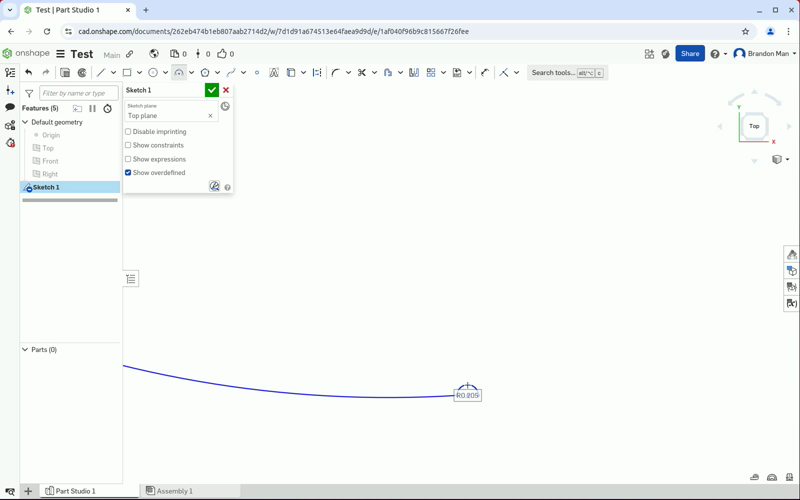
scroll(-6)
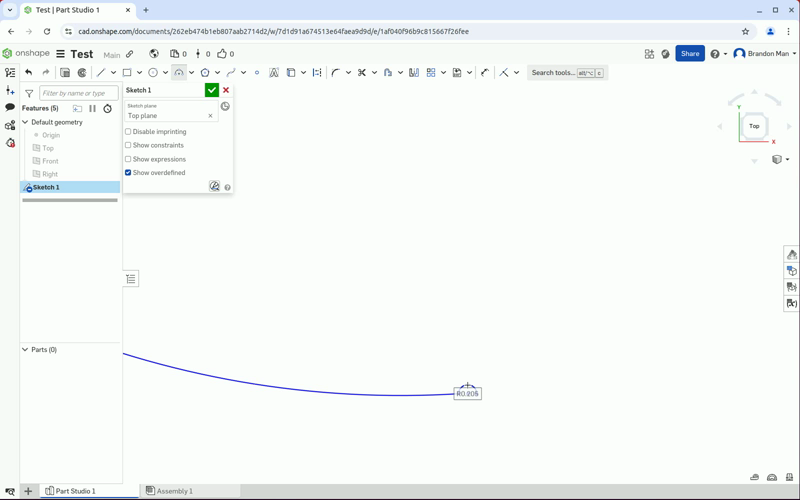
scroll(-6)
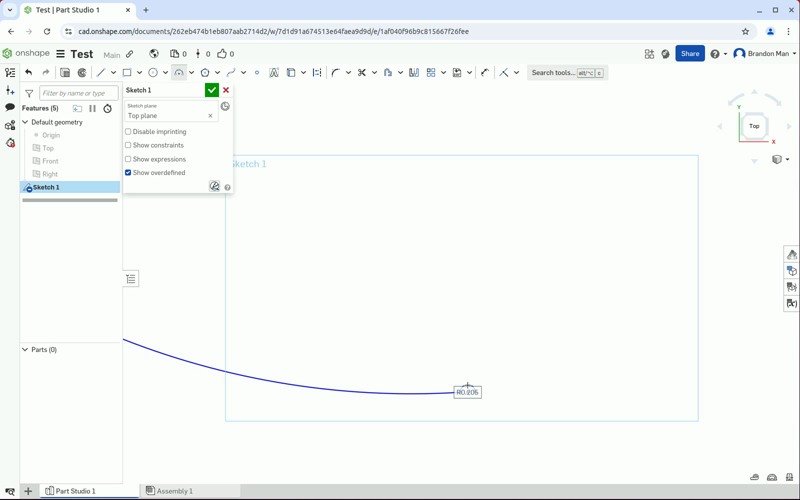
scroll(-6)
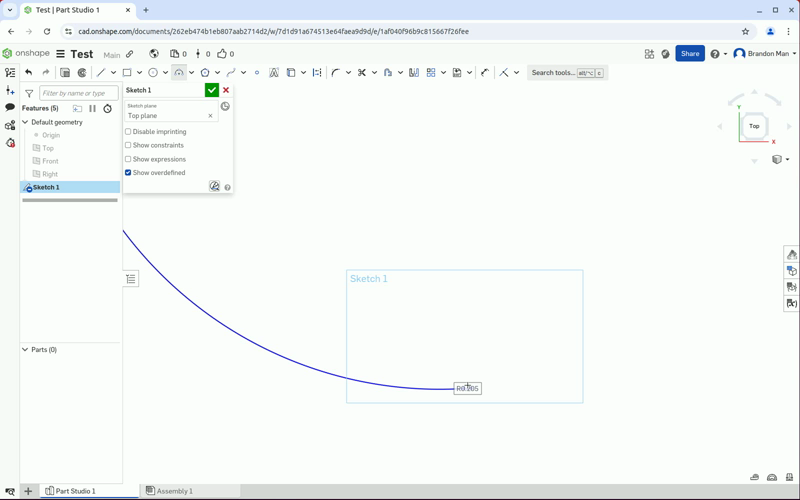
scroll(-6)
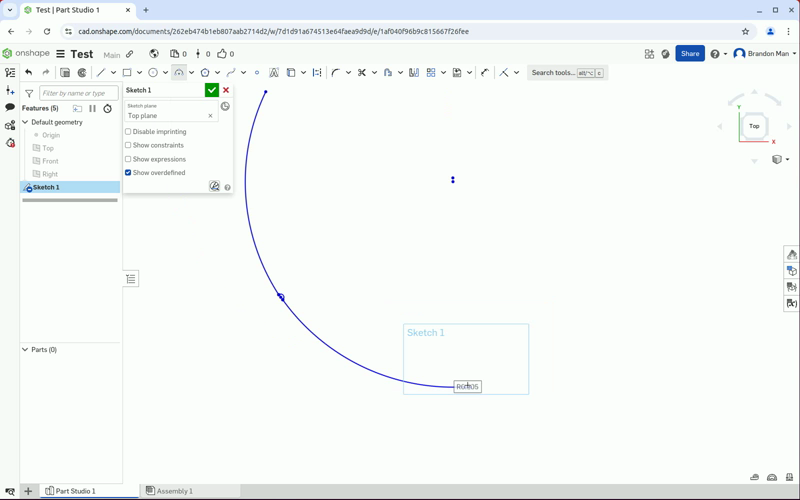
scroll(-6)
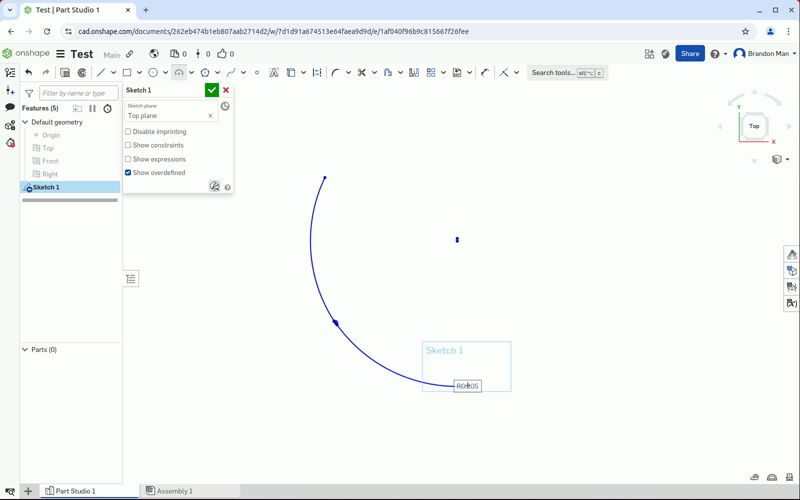
scroll(-6)
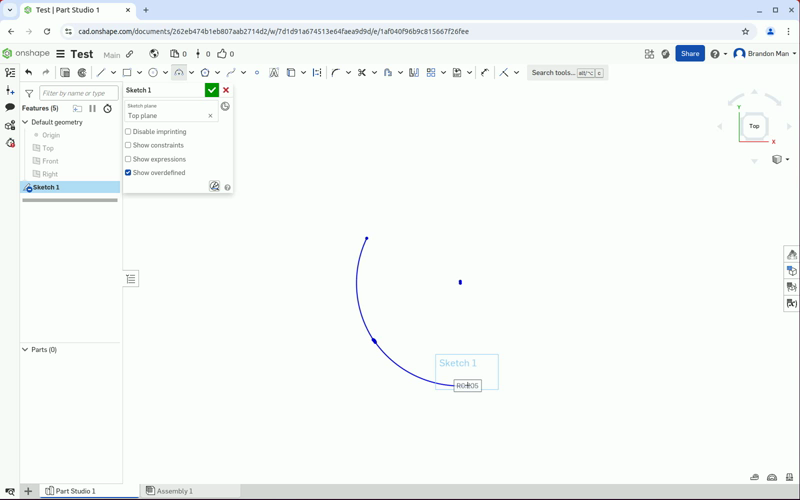
key_up(shift)
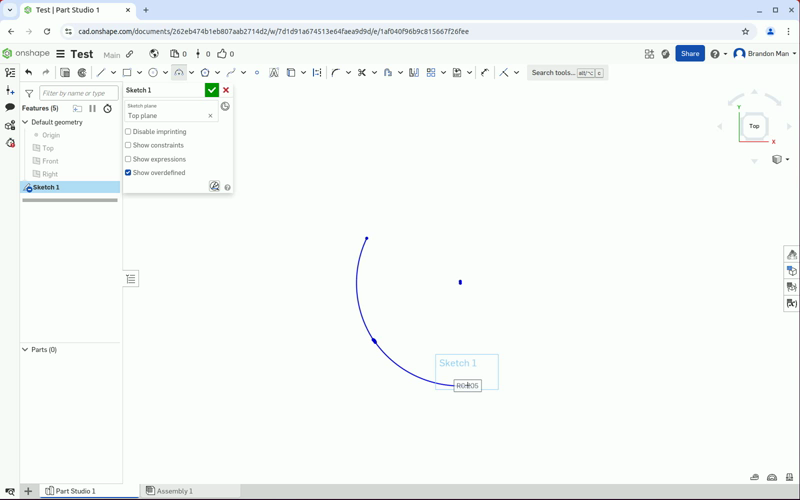
mouse_move(468, 385)
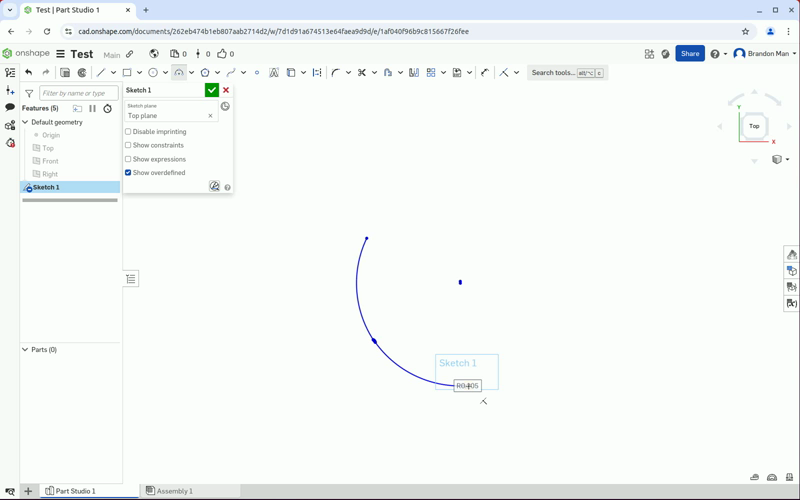
scroll(6)
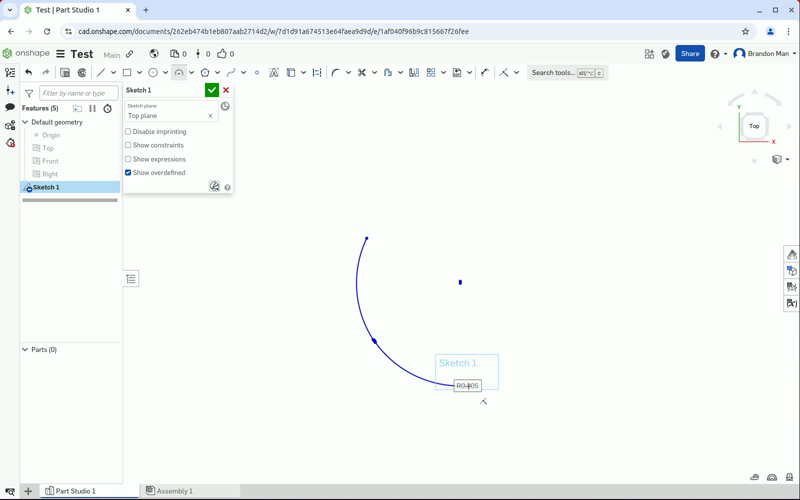
scroll(6)
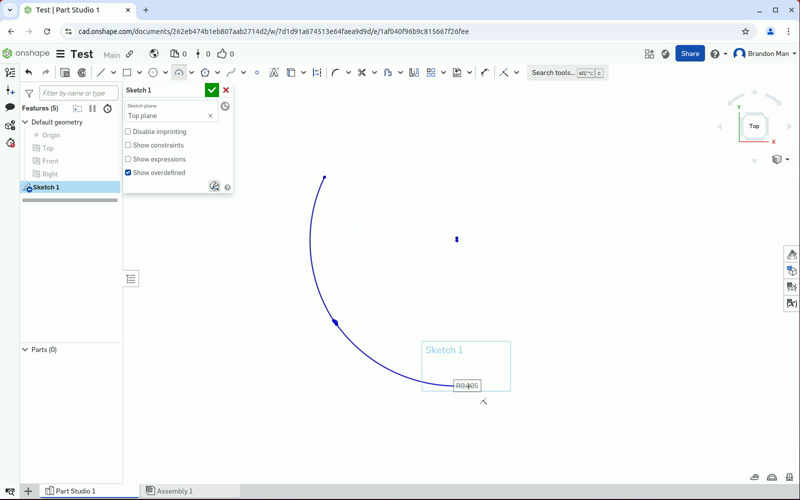
scroll(6)
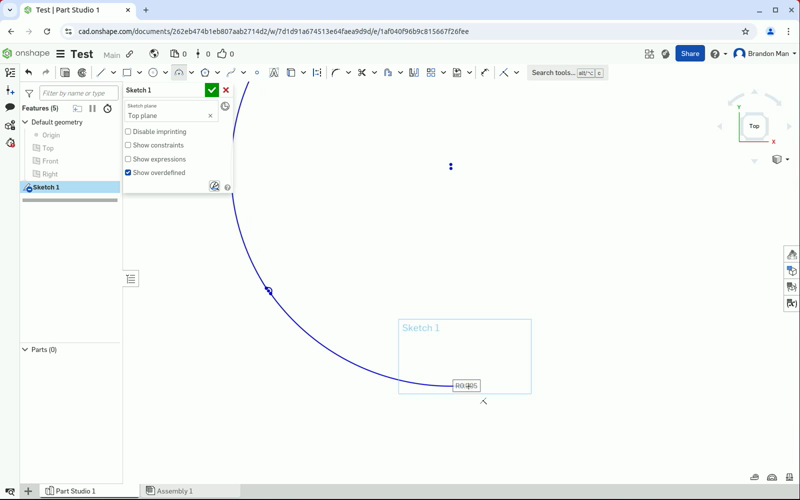
scroll(6)
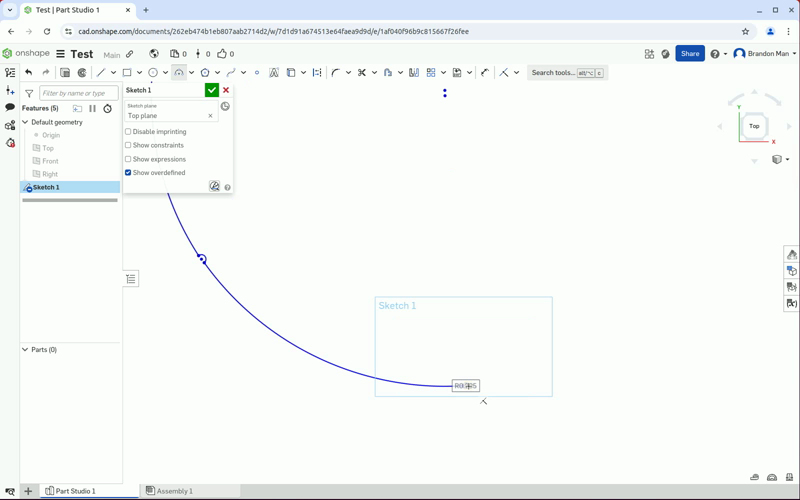
scroll(6)
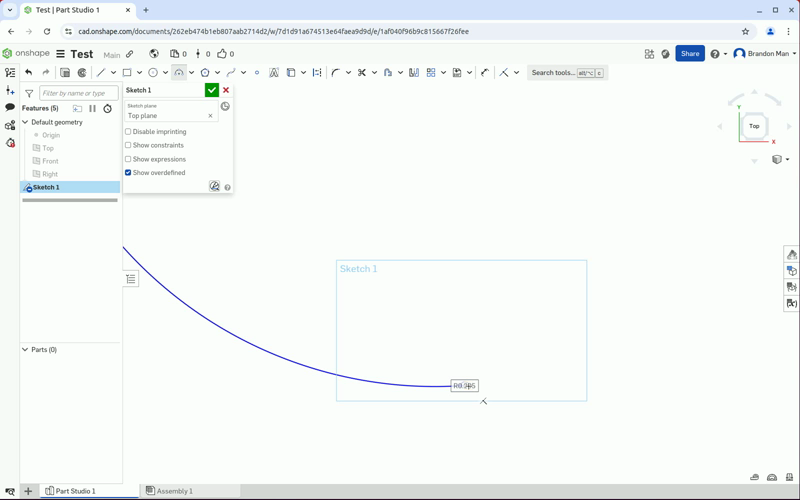
scroll(6)
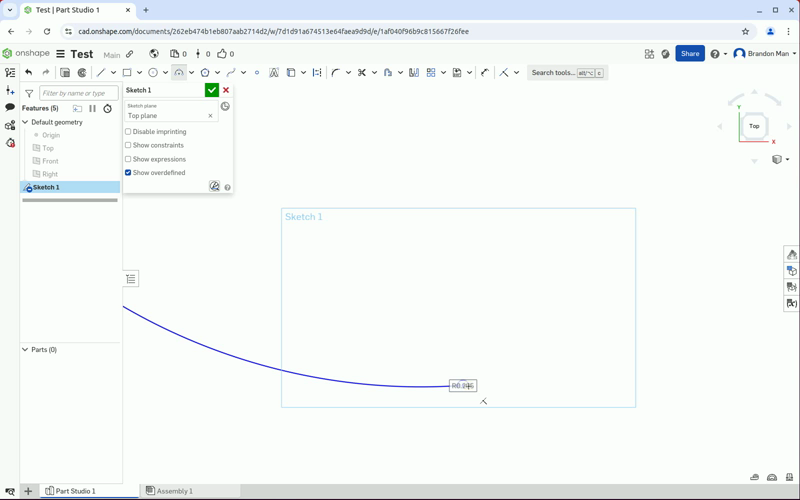
scroll(6)
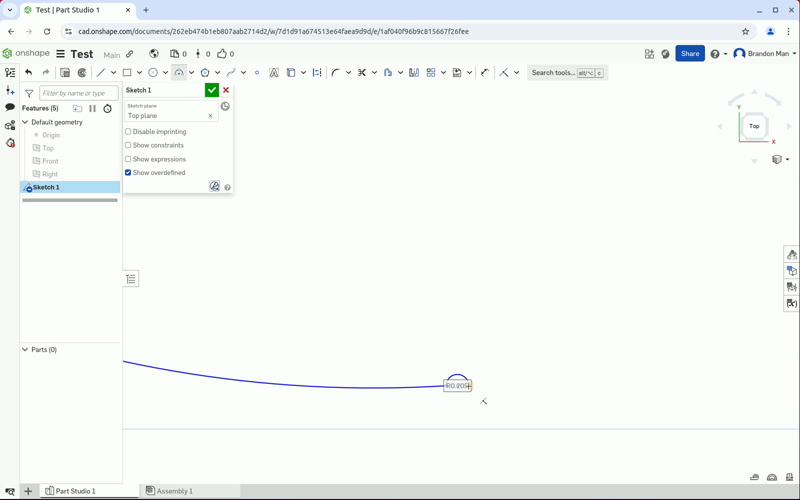
click(468, 385)
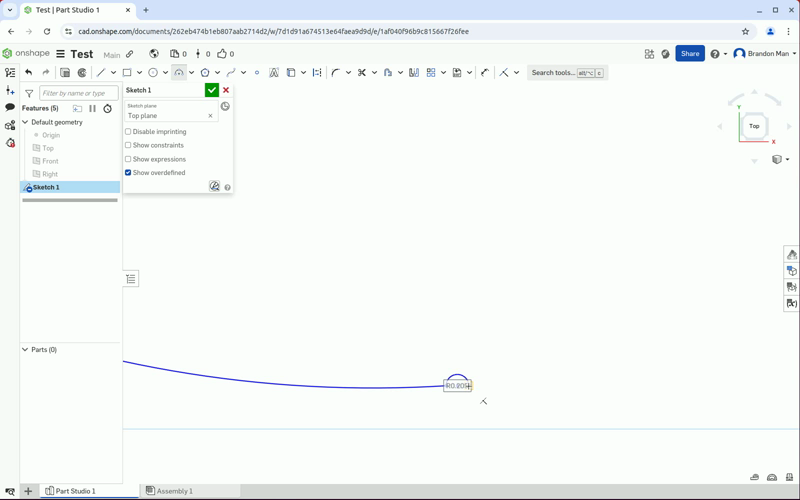
scroll(-6)
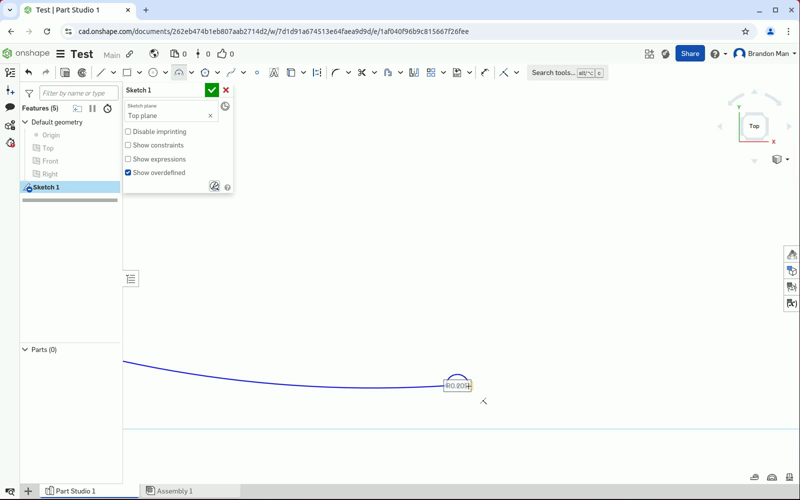
scroll(-6)
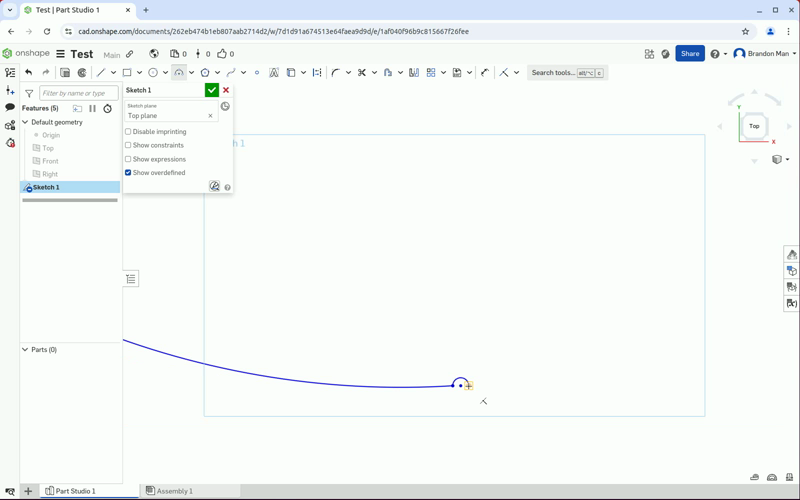
scroll(-6)
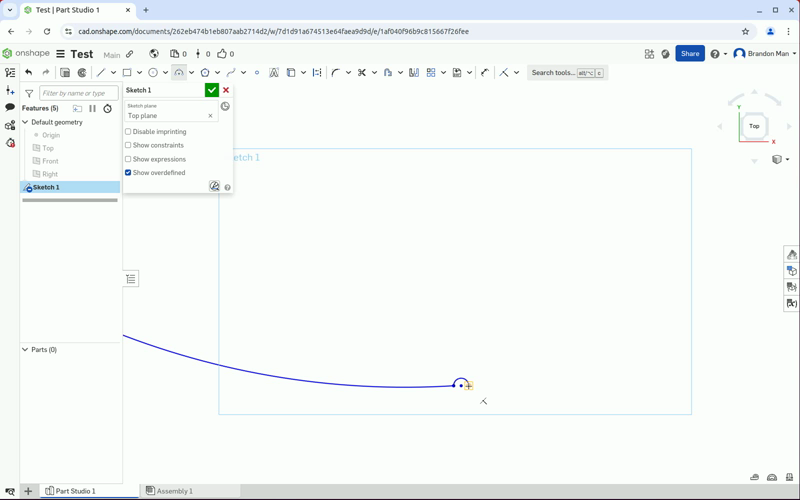
scroll(-6)
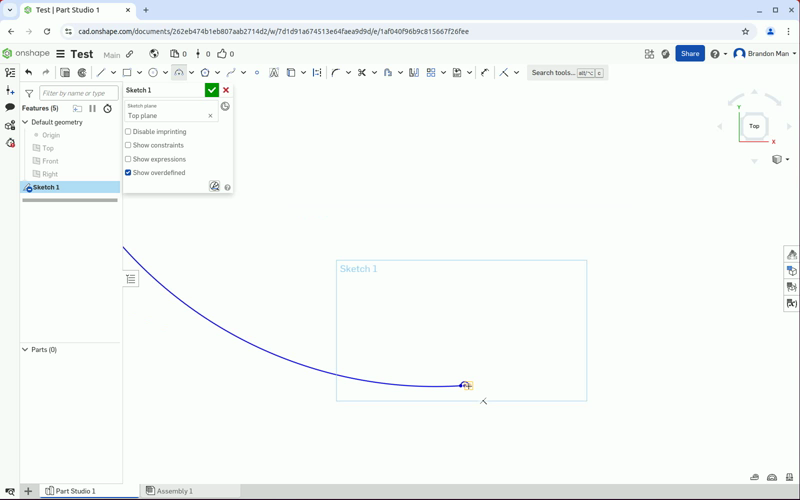
scroll(-6)
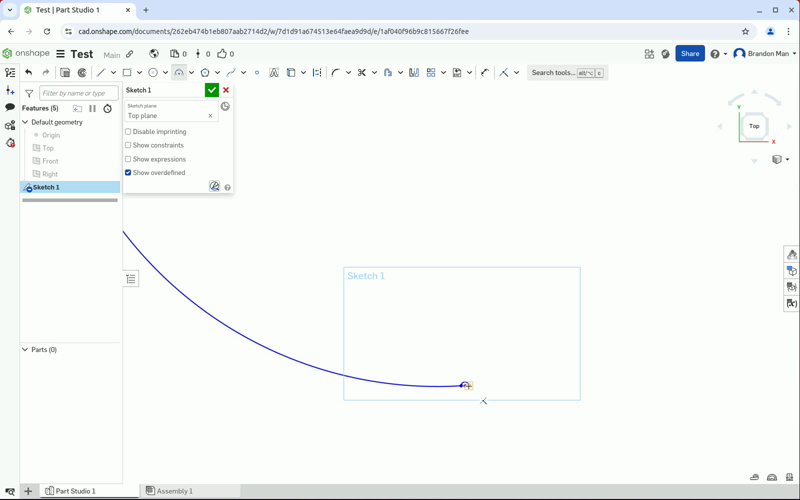
scroll(-6)
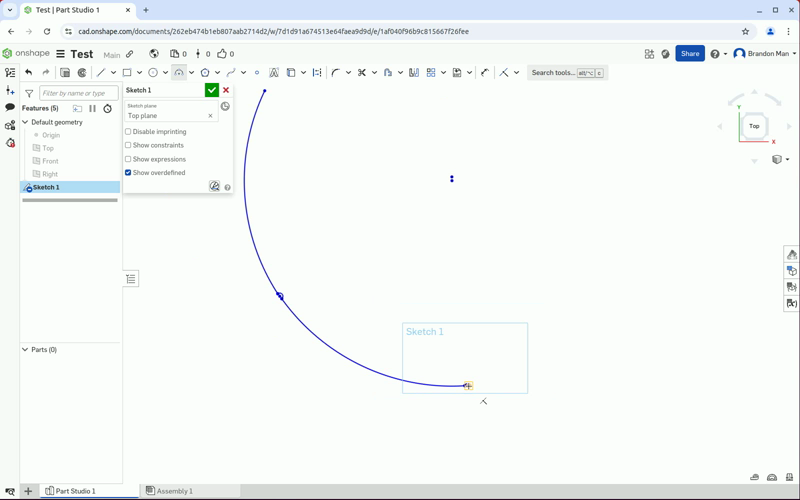
scroll(-6)
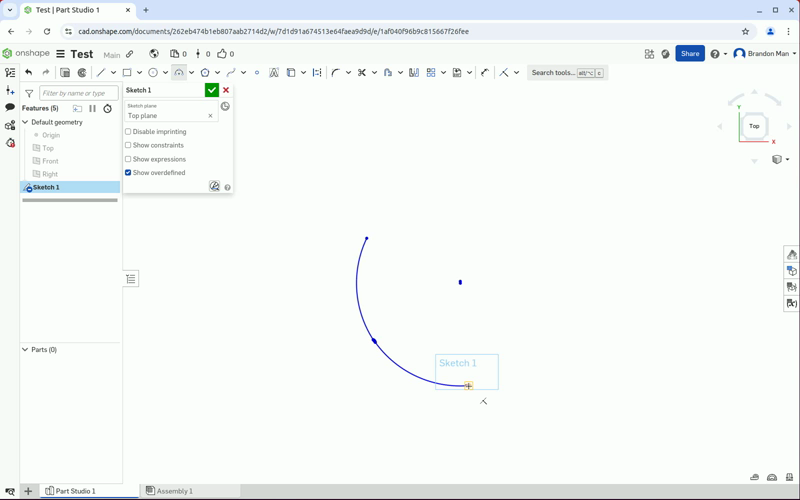
key_down(shift)
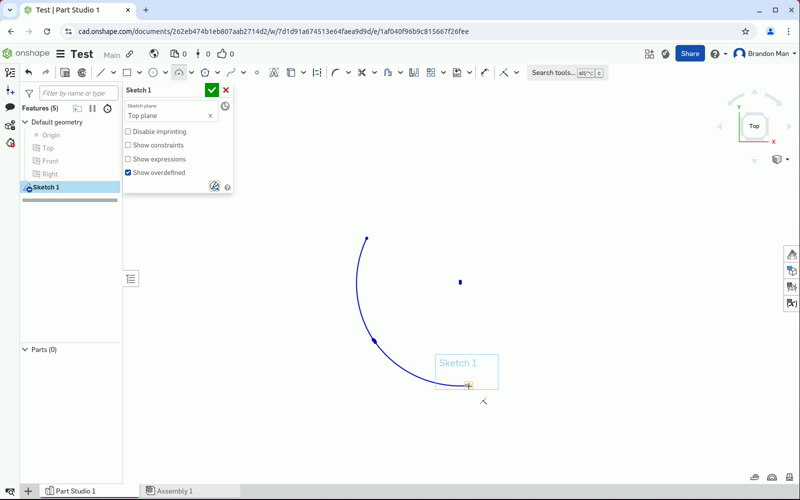
mouse_move(553, 329)
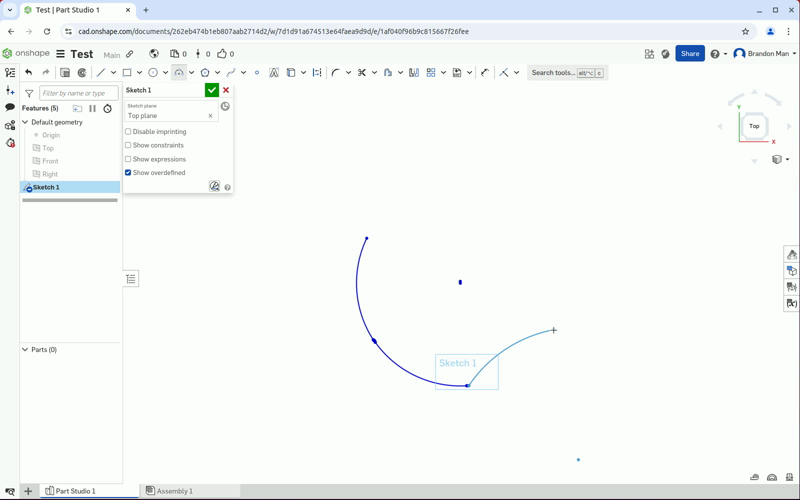
click(553, 329)
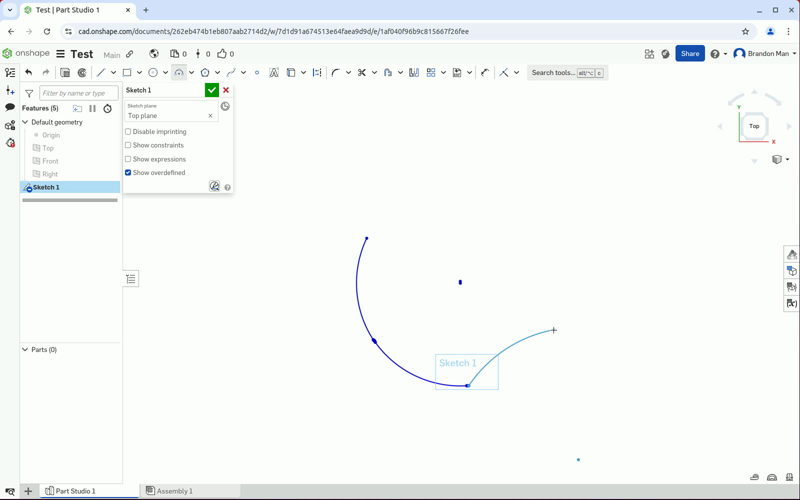
mouse_move(518, 369)
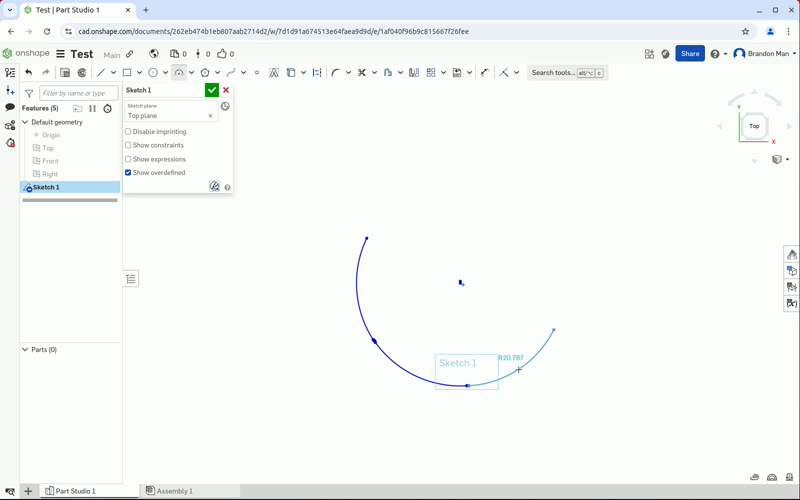
click(518, 369)
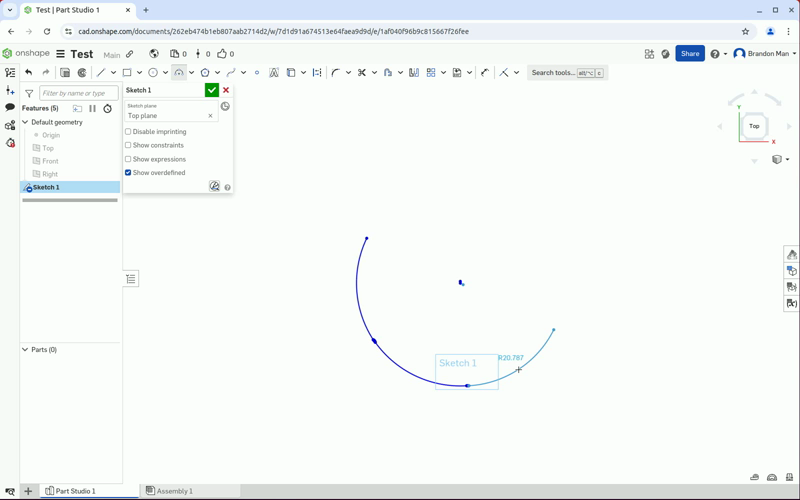
key_up(shift)
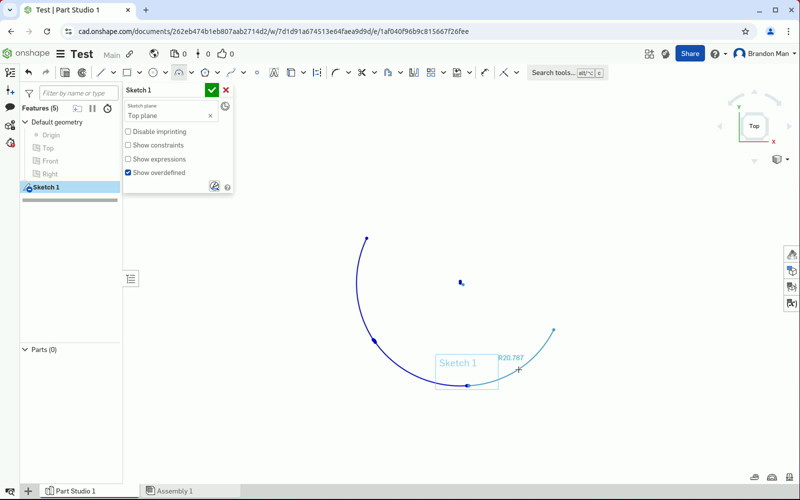
mouse_move(553, 329)
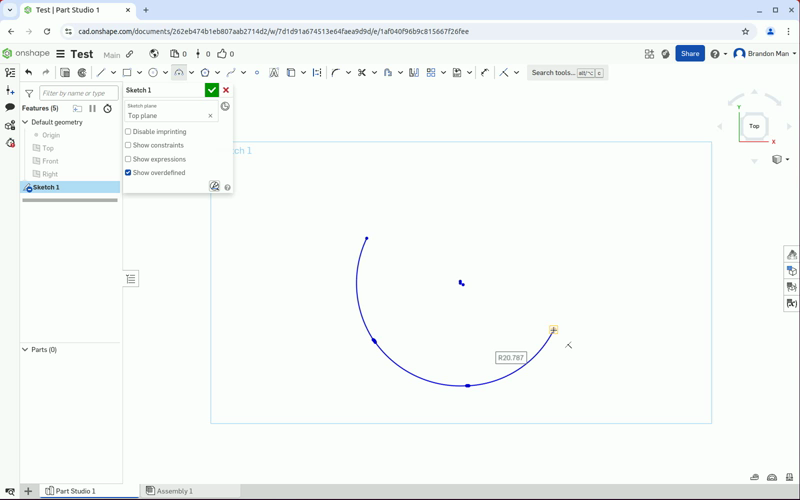
click(553, 329)
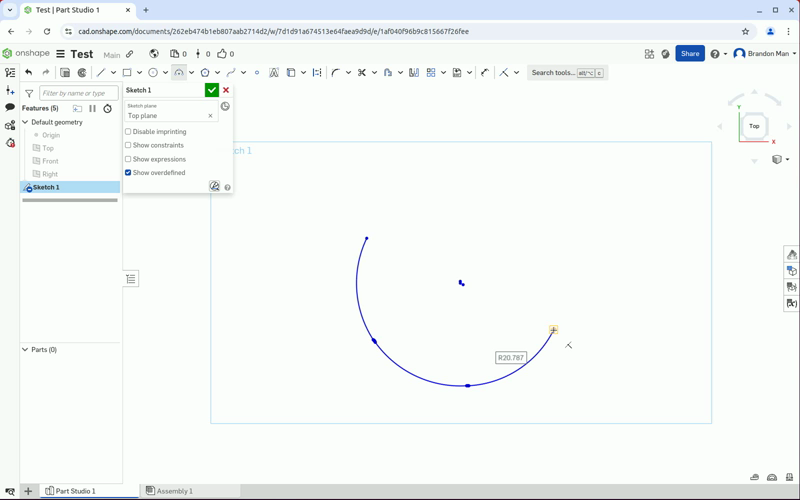
key_down(shift)
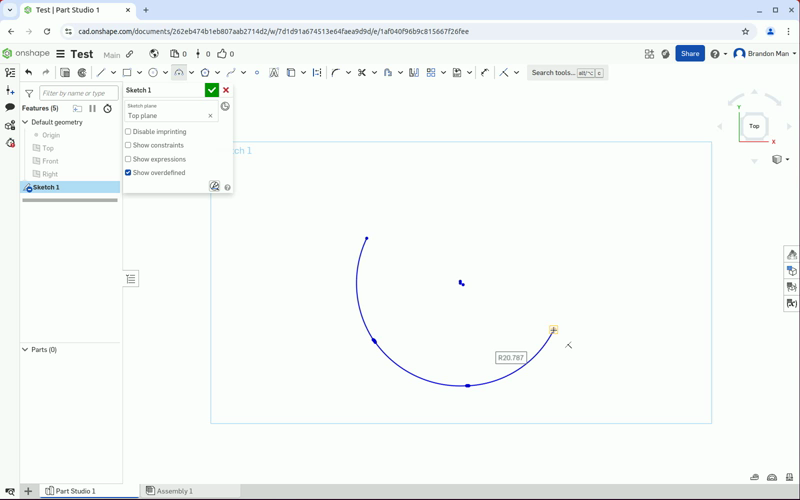
mouse_move(553, 327)
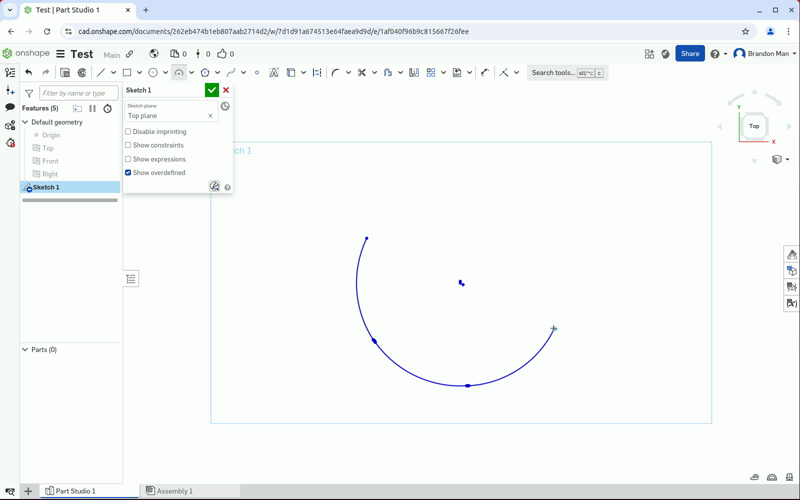
scroll(6)
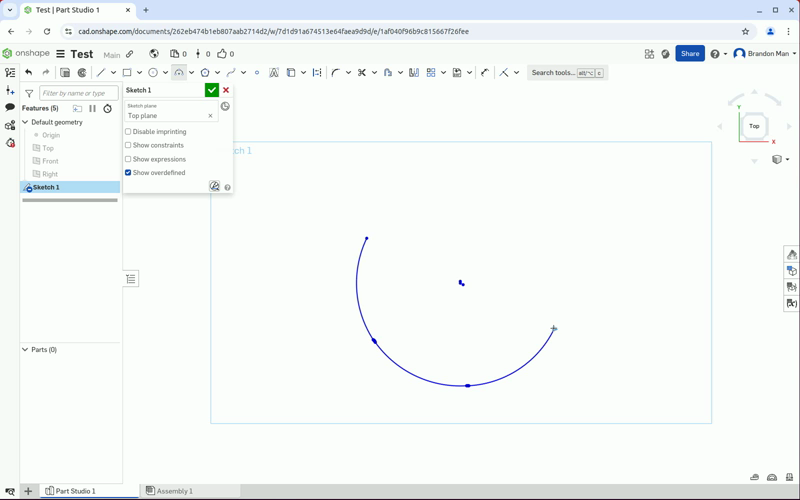
scroll(6)
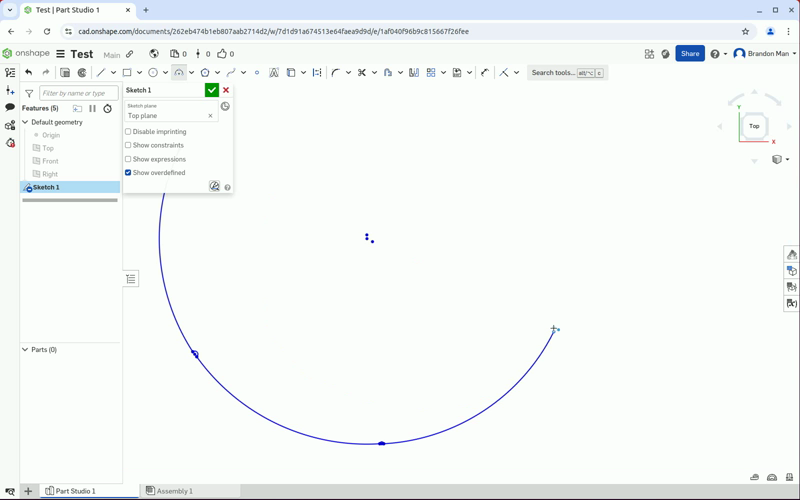
scroll(6)
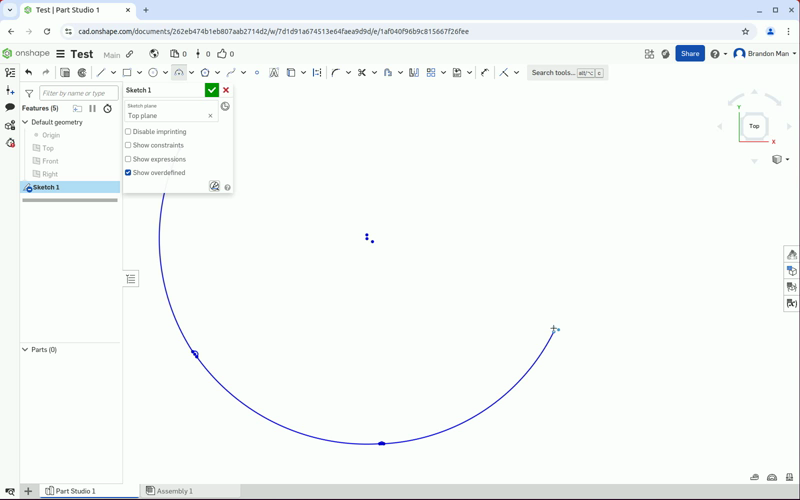
scroll(6)
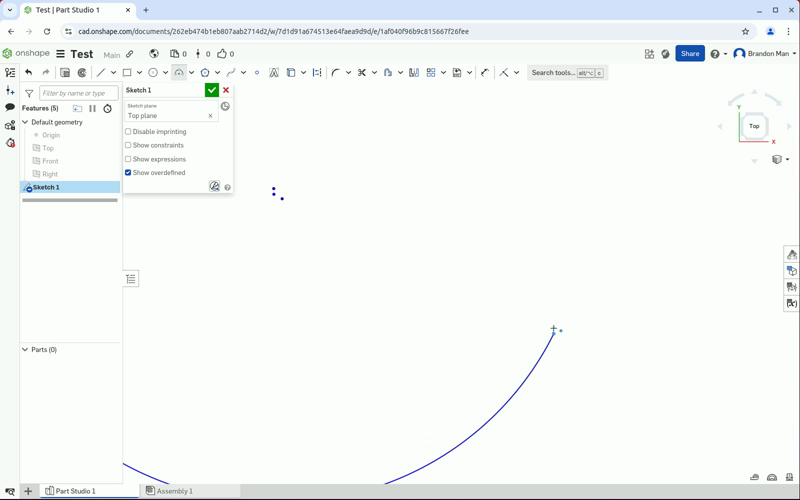
scroll(6)
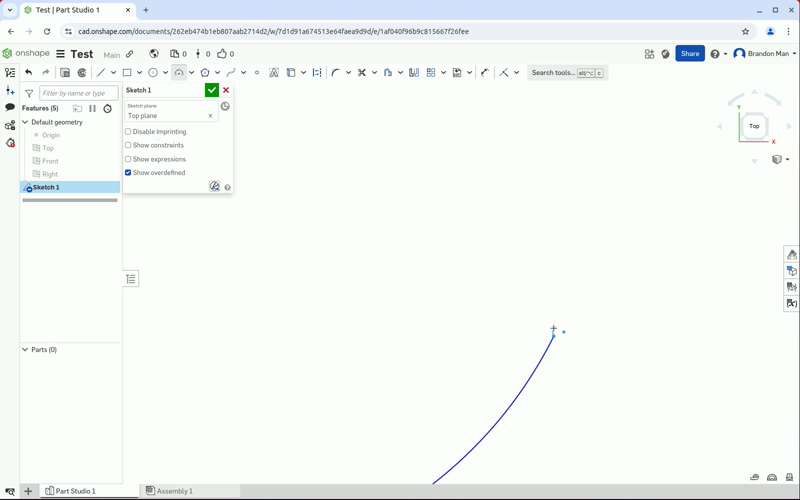
scroll(6)
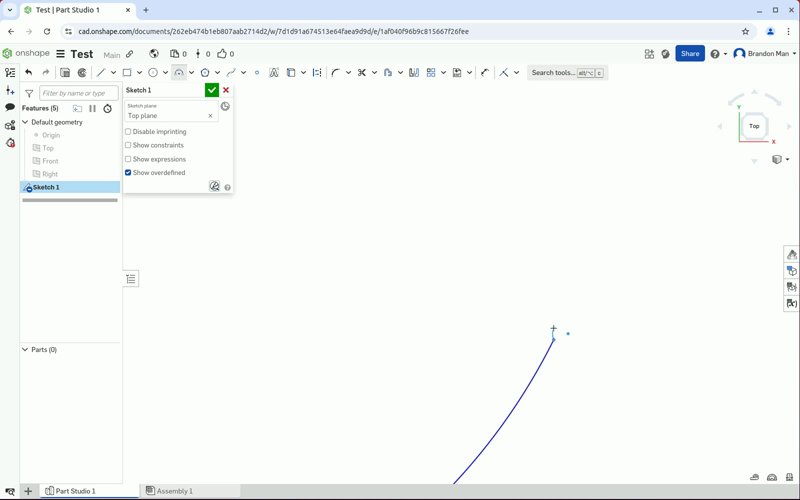
scroll(6)
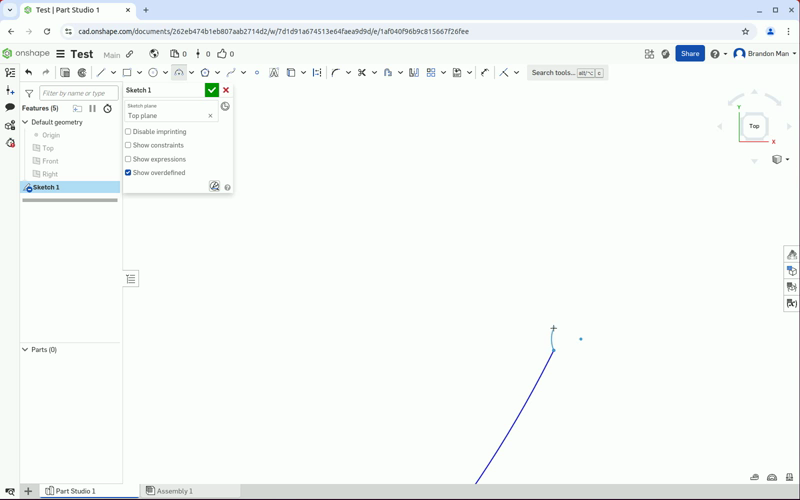
click(553, 327)
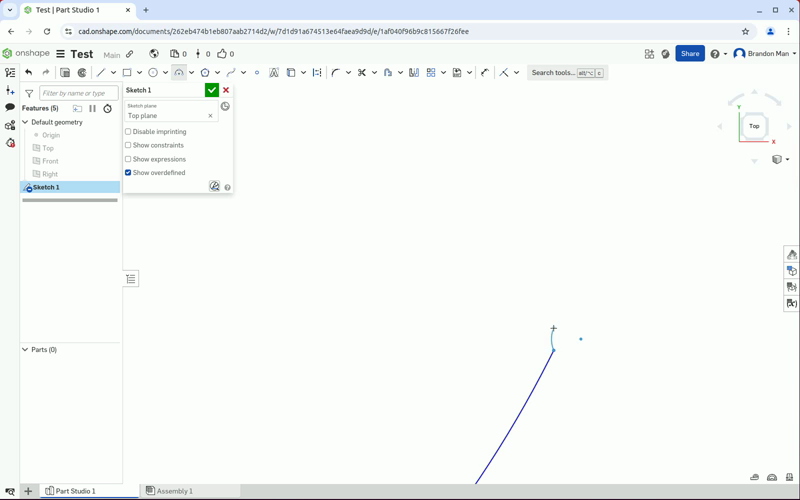
scroll(-6)
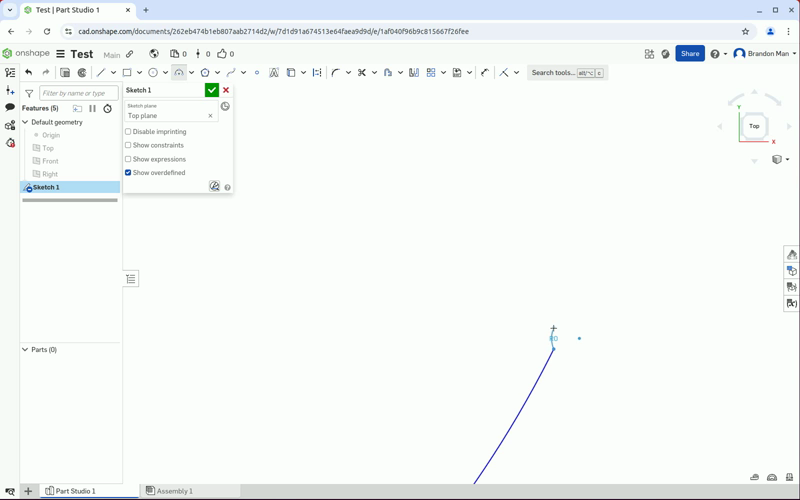
scroll(-6)
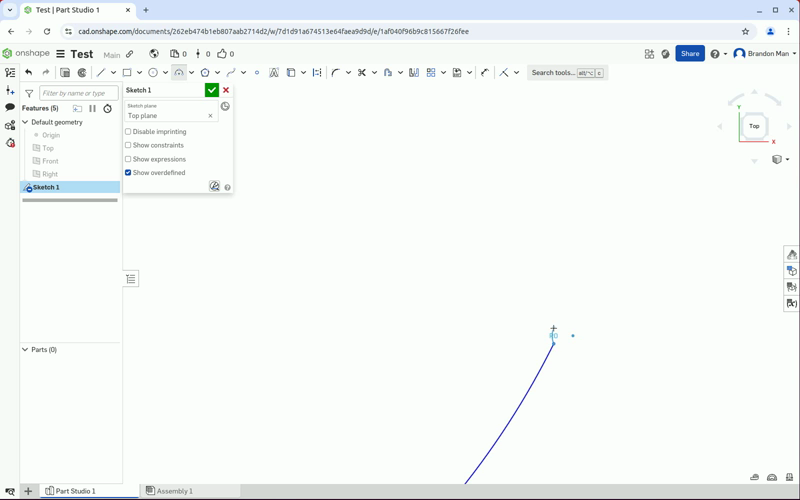
scroll(-6)
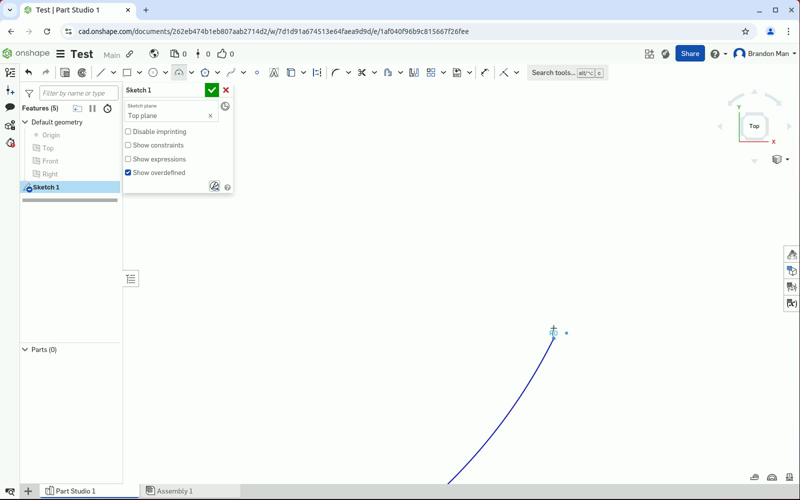
scroll(-6)
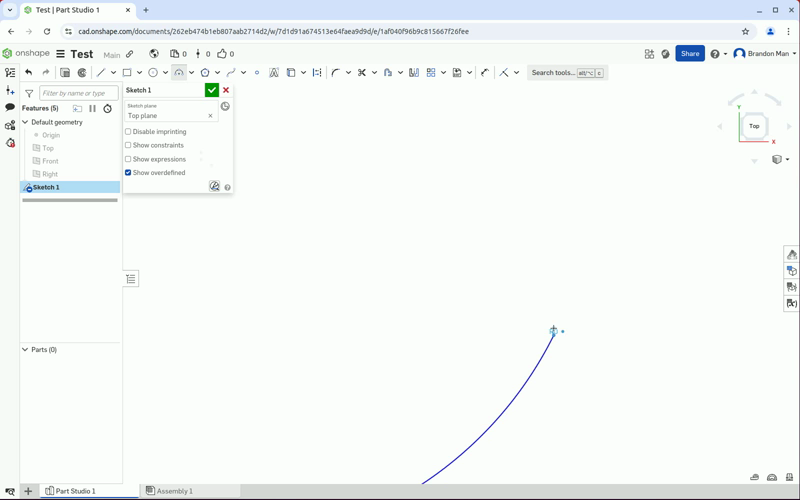
scroll(-6)
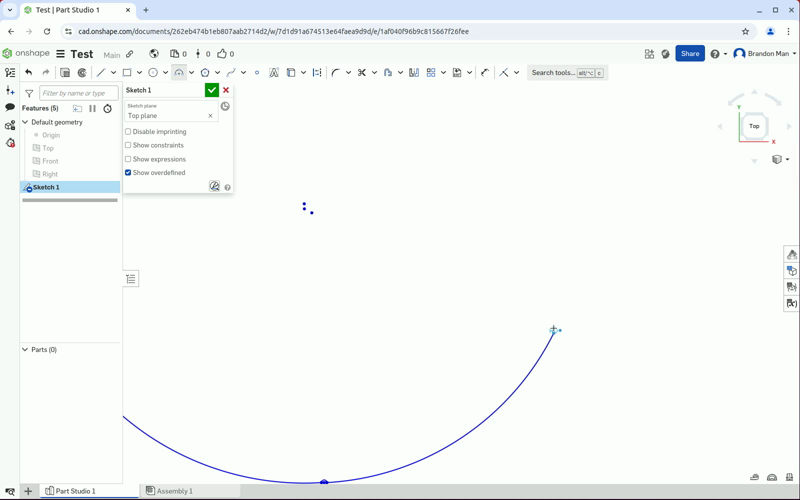
scroll(-6)
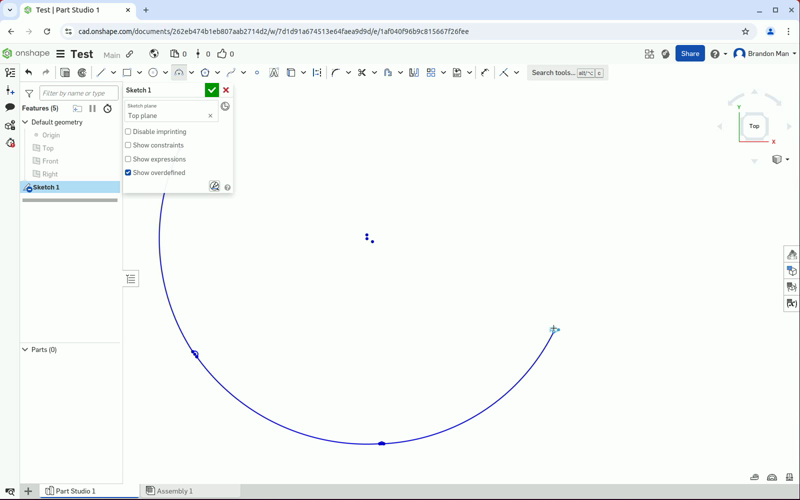
scroll(-6)
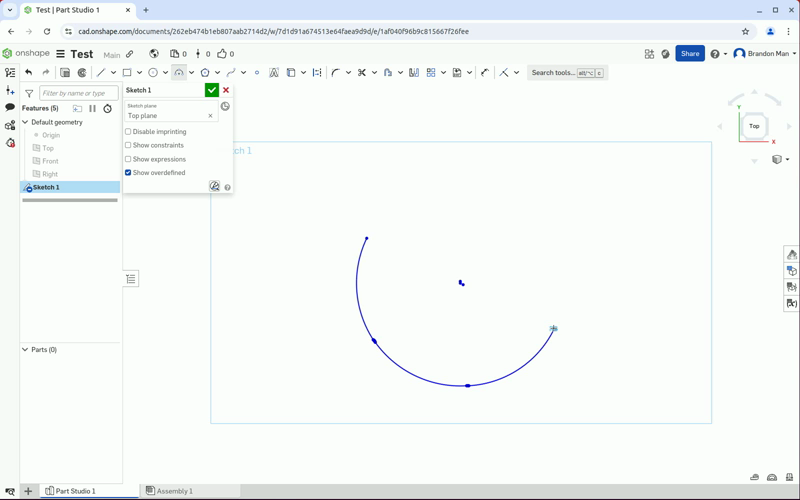
mouse_move(552, 328)
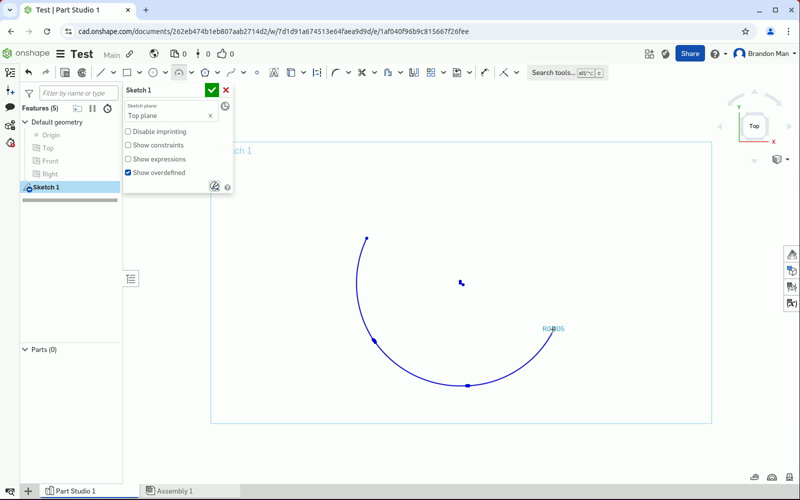
scroll(6)
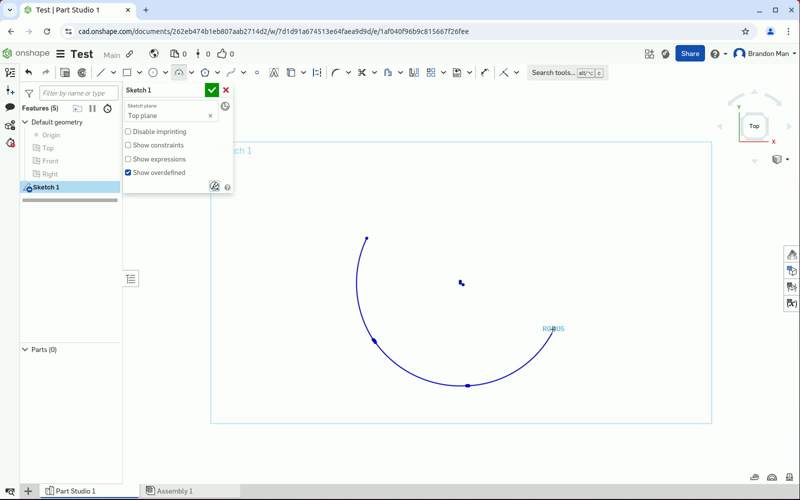
scroll(6)
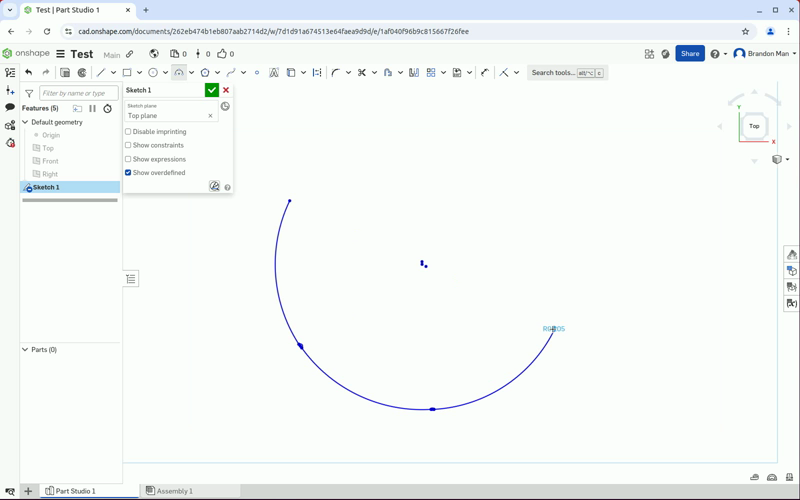
scroll(6)
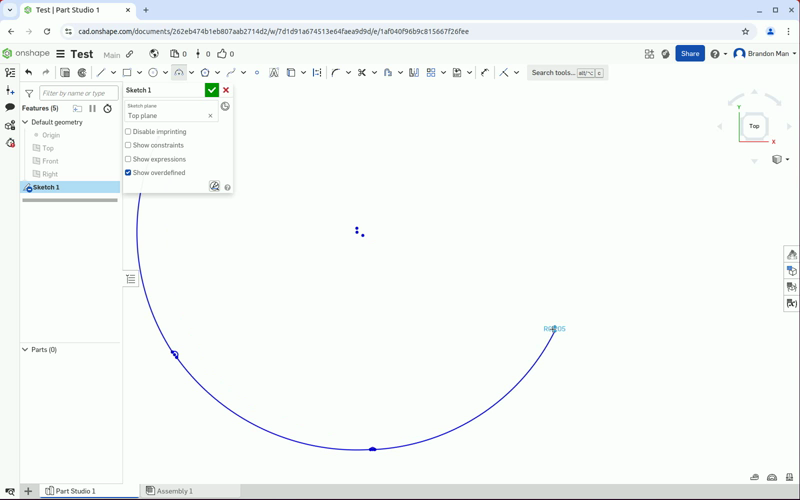
scroll(6)
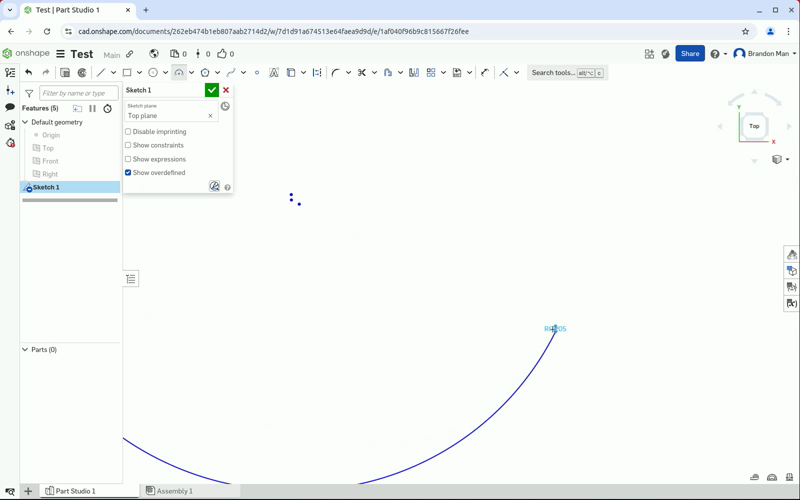
scroll(6)
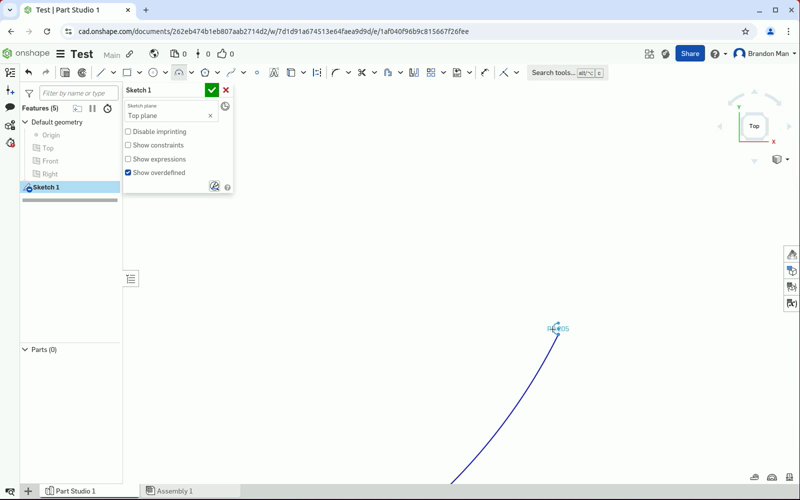
scroll(6)
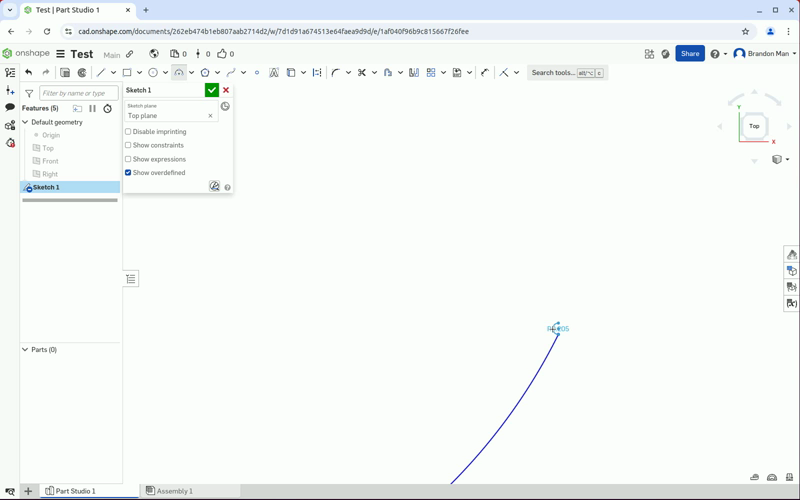
scroll(6)
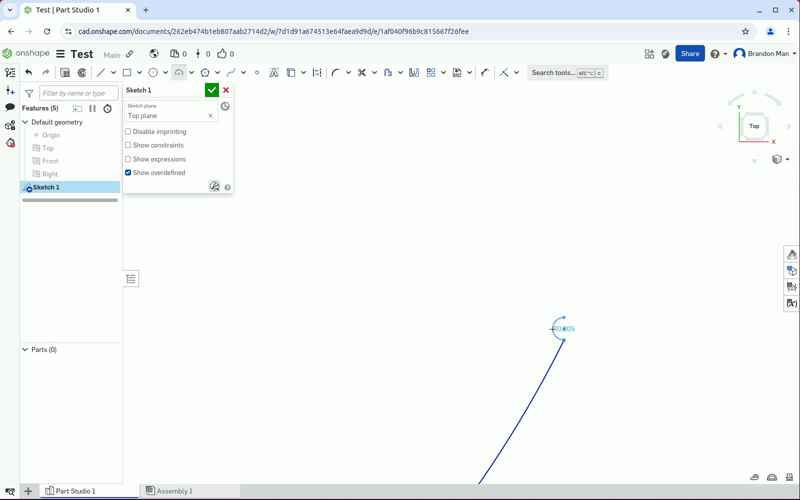
click(552, 328)
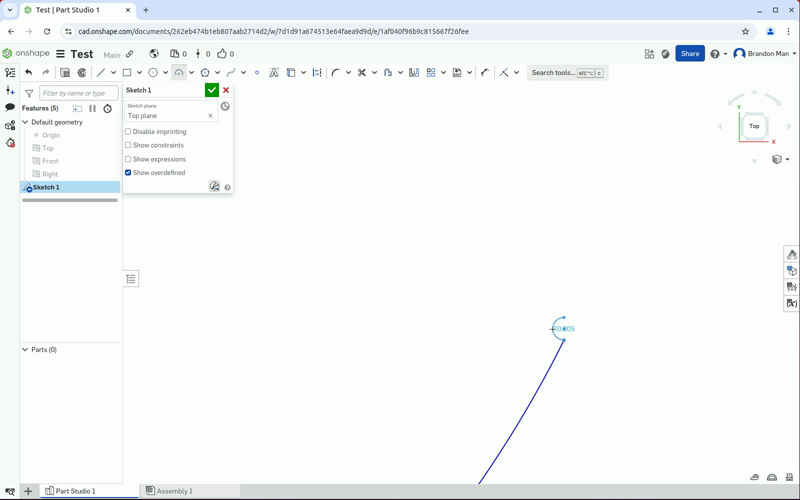
scroll(-6)
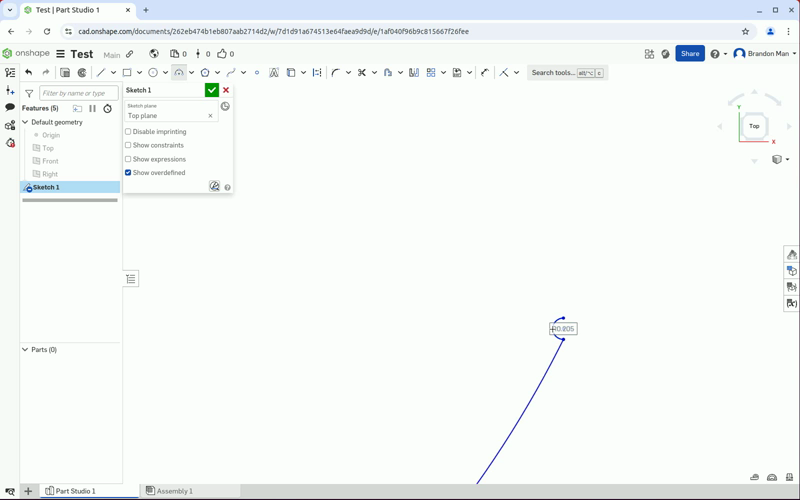
scroll(-6)
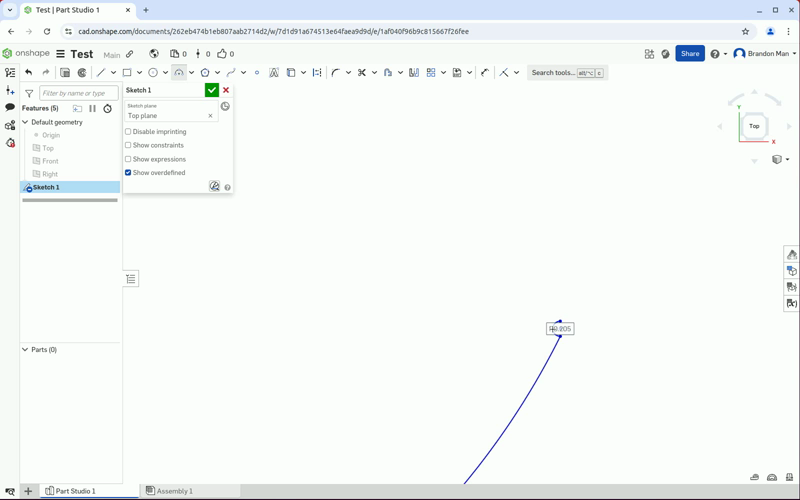
scroll(-6)
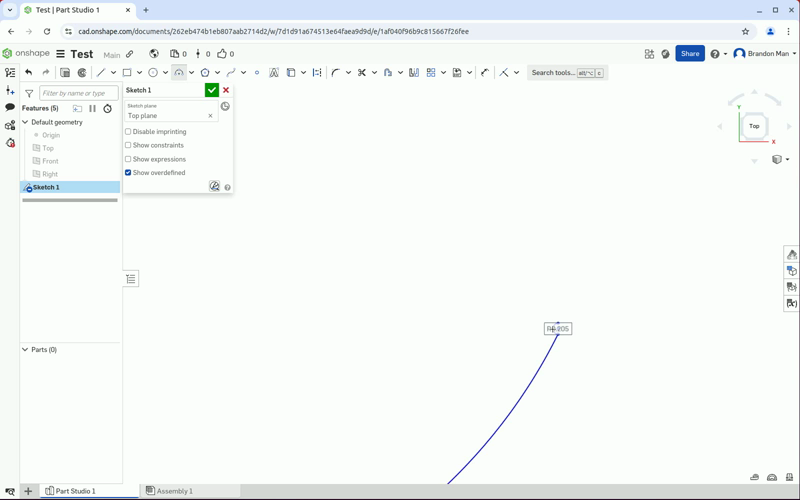
scroll(-6)
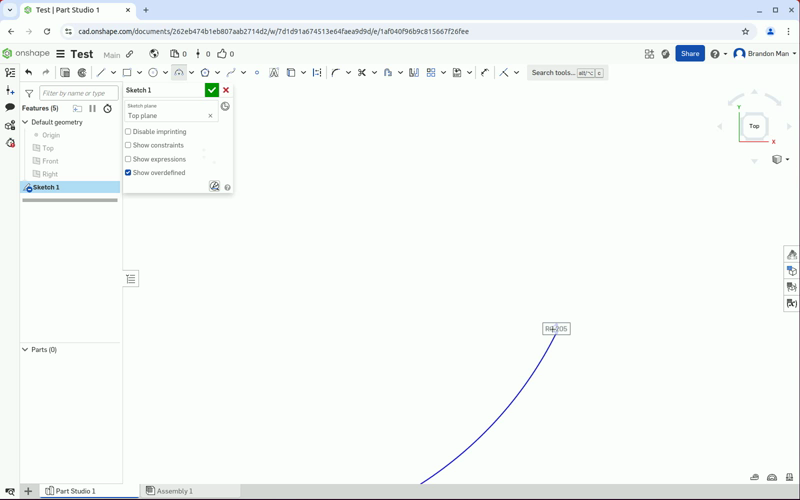
scroll(-6)
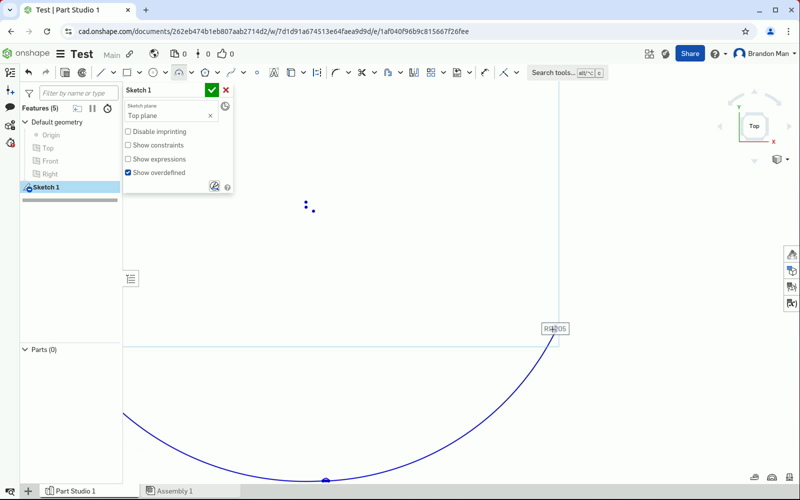
scroll(-6)
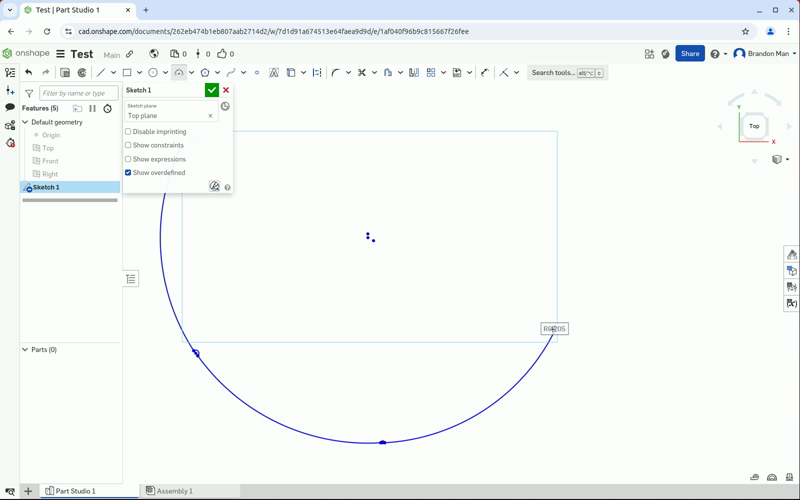
scroll(-6)
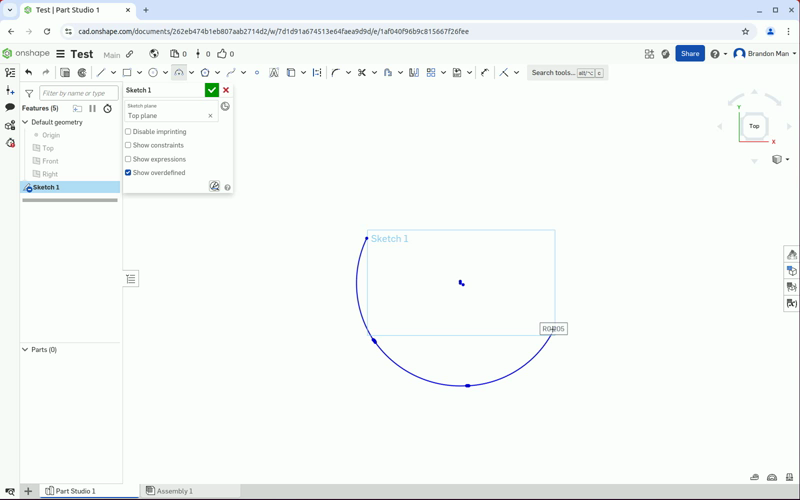
key_up(shift)
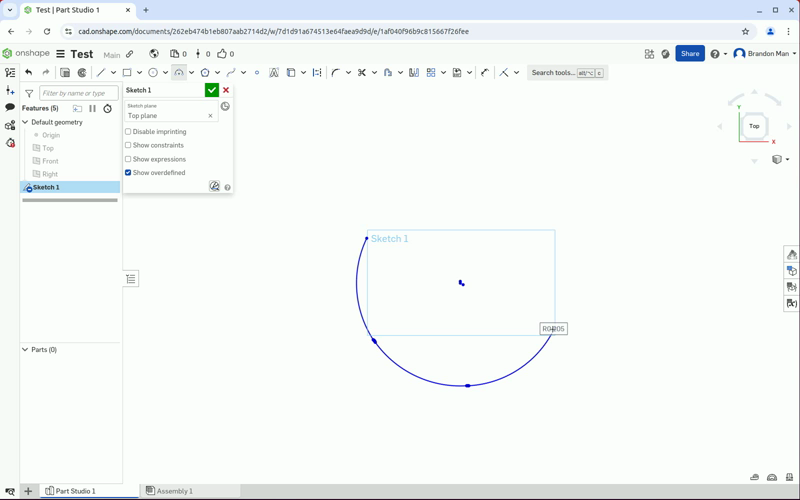
mouse_move(553, 327)
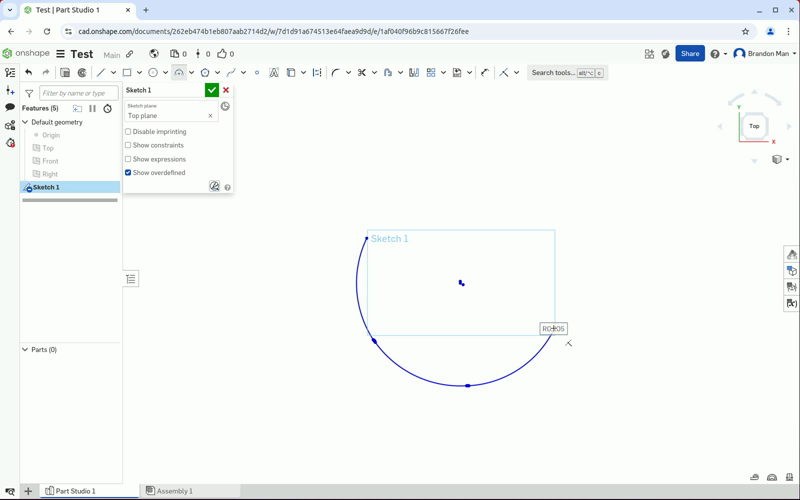
scroll(6)
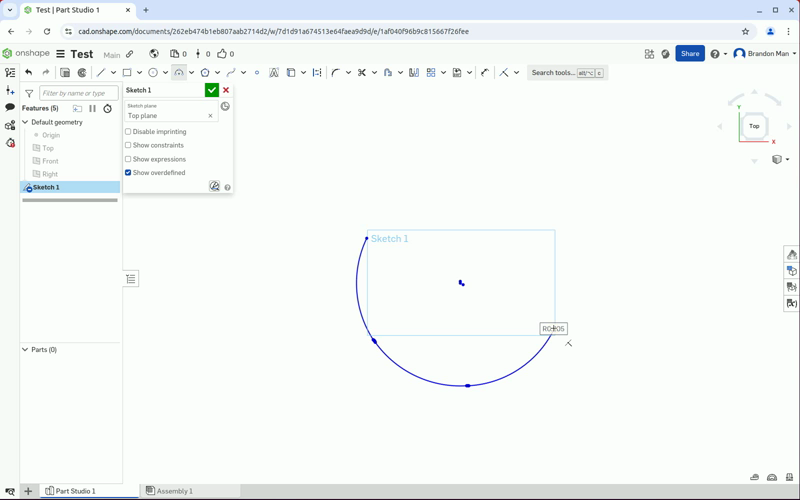
scroll(6)
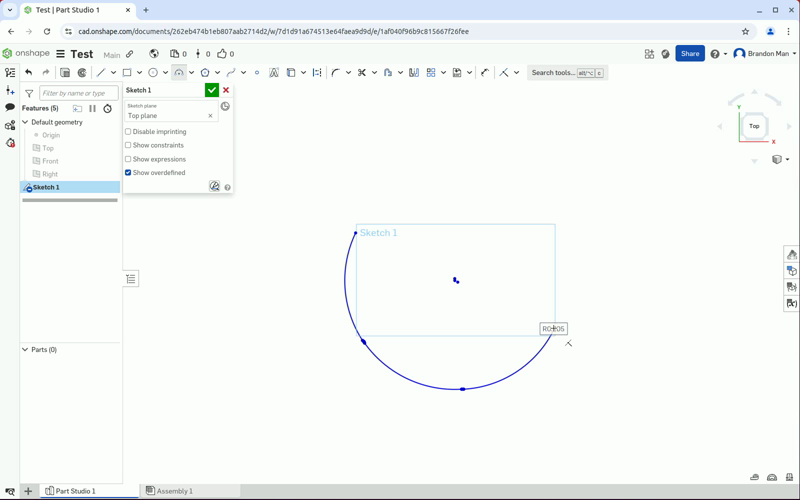
scroll(6)
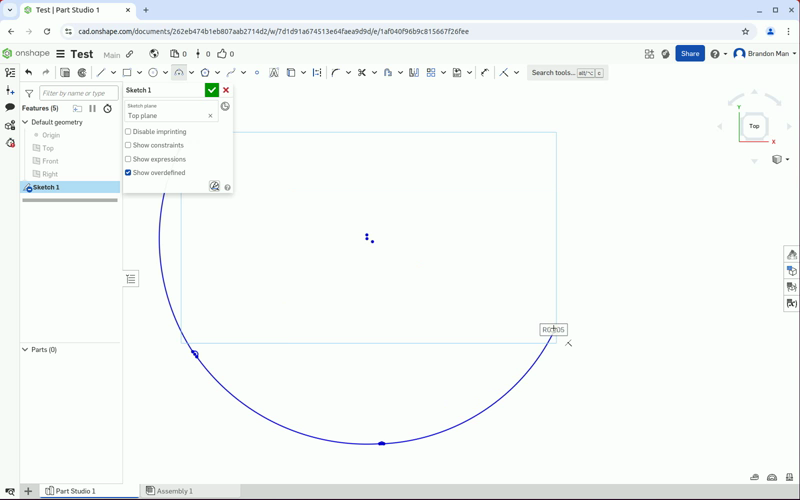
scroll(6)
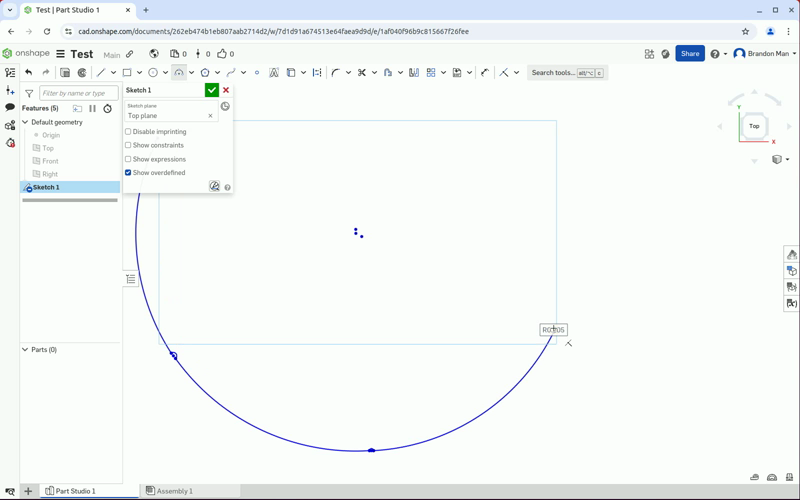
scroll(6)
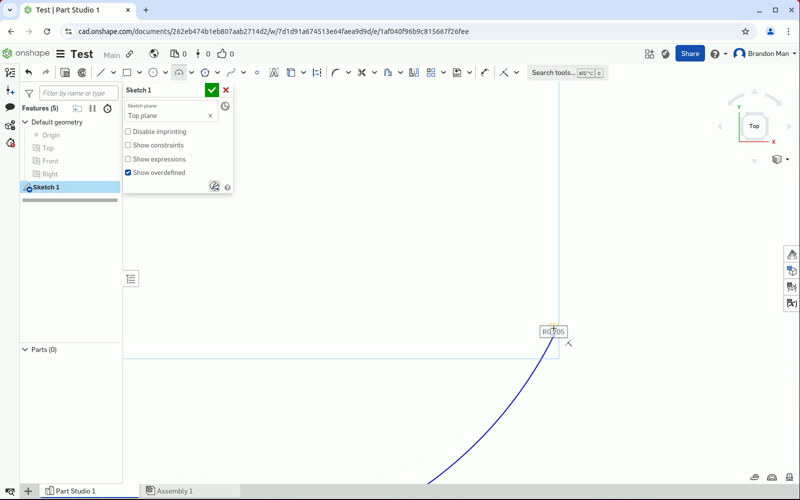
scroll(6)
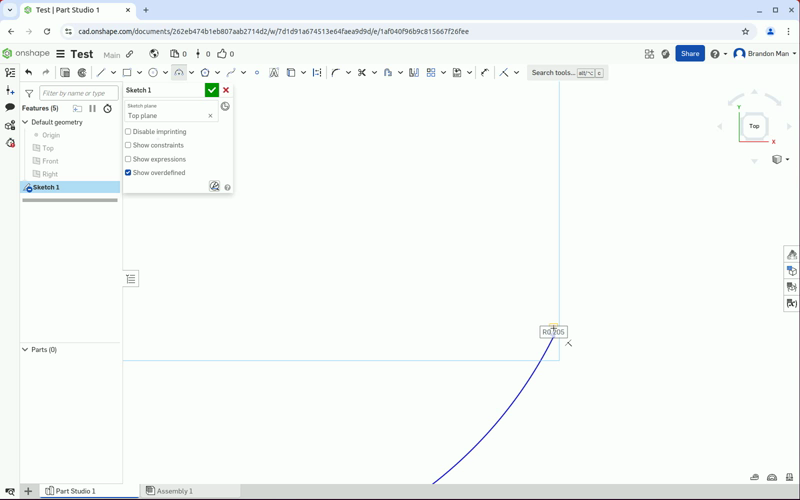
scroll(6)
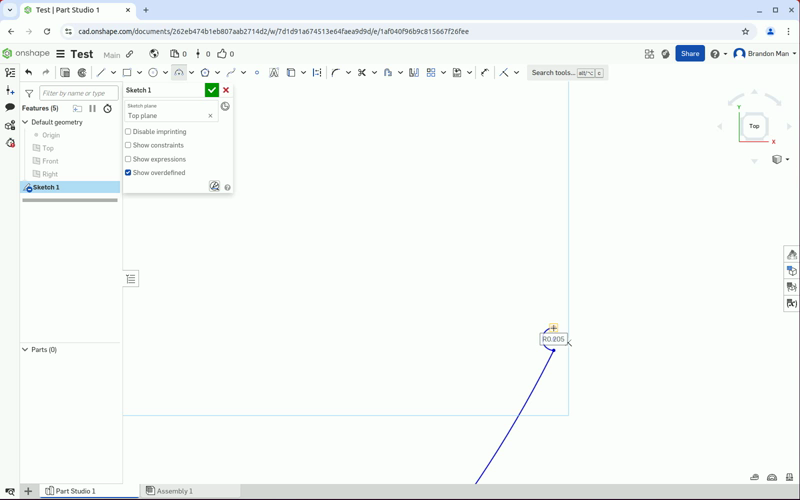
click(553, 327)
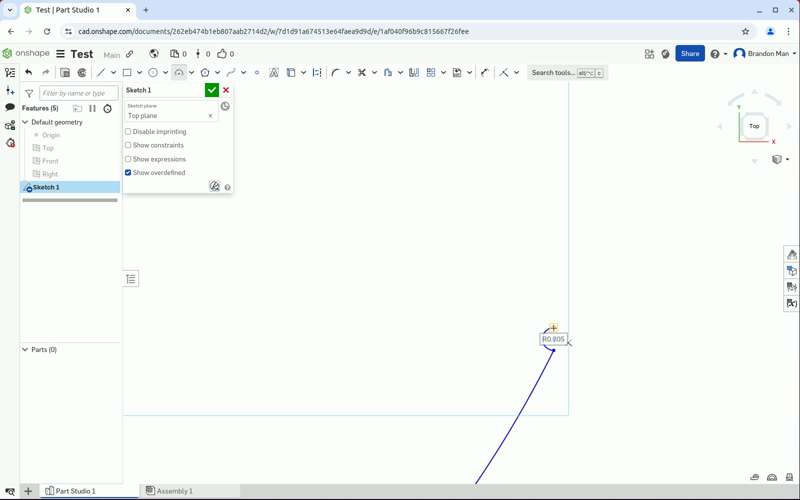
scroll(-6)
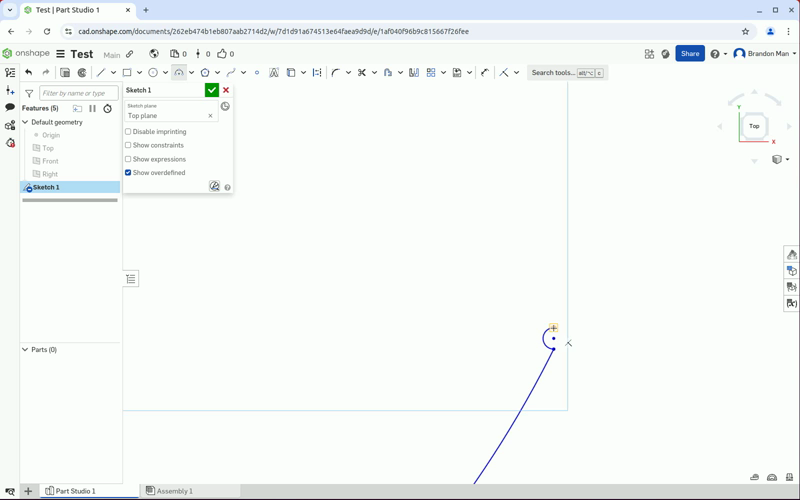
scroll(-6)
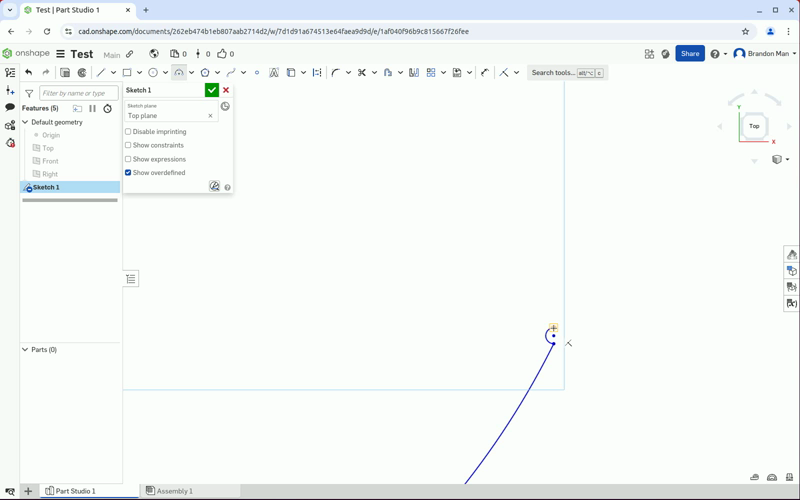
scroll(-6)
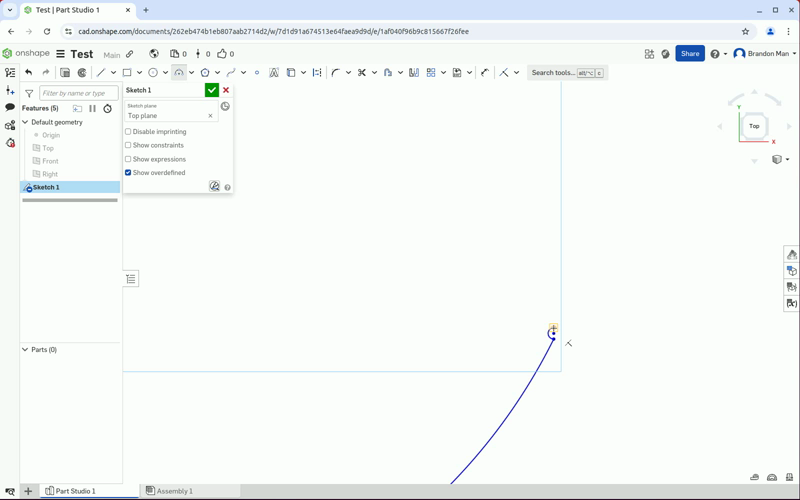
scroll(-6)
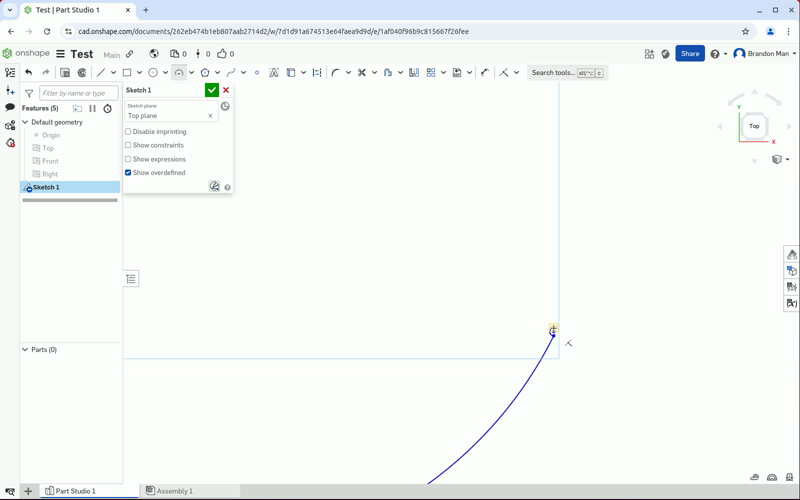
scroll(-6)
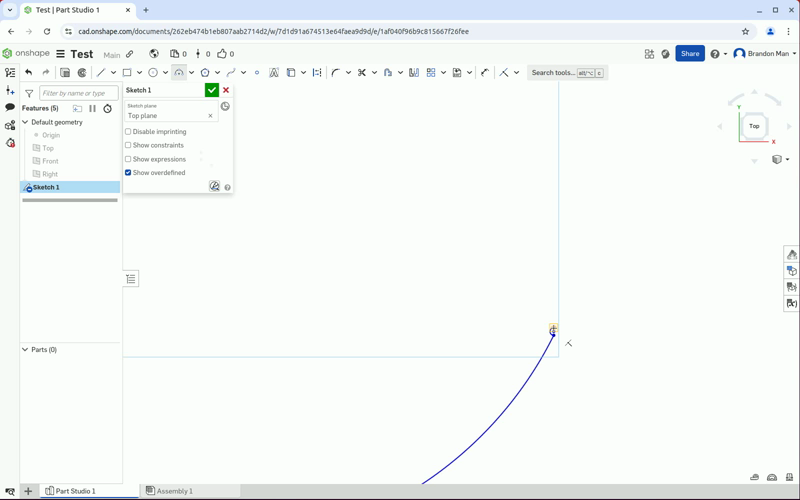
scroll(-6)
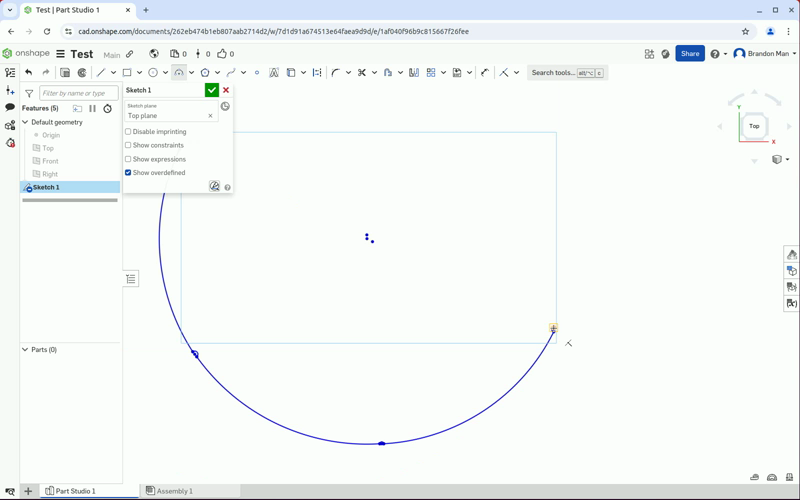
scroll(-6)
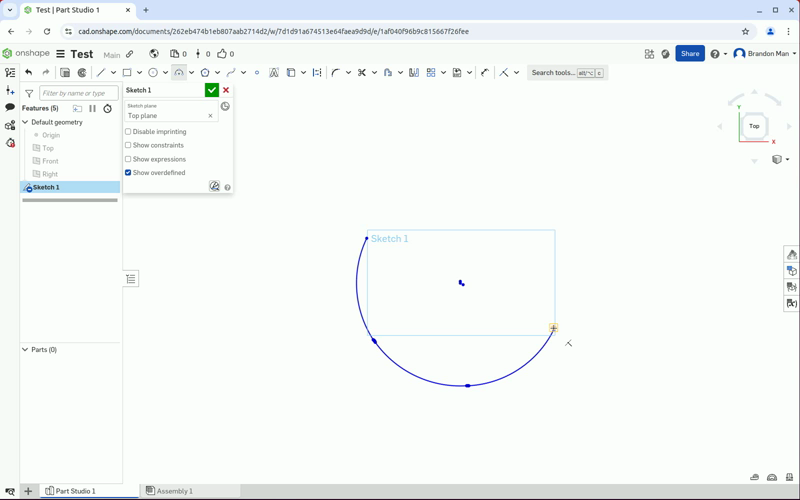
key_down(shift)
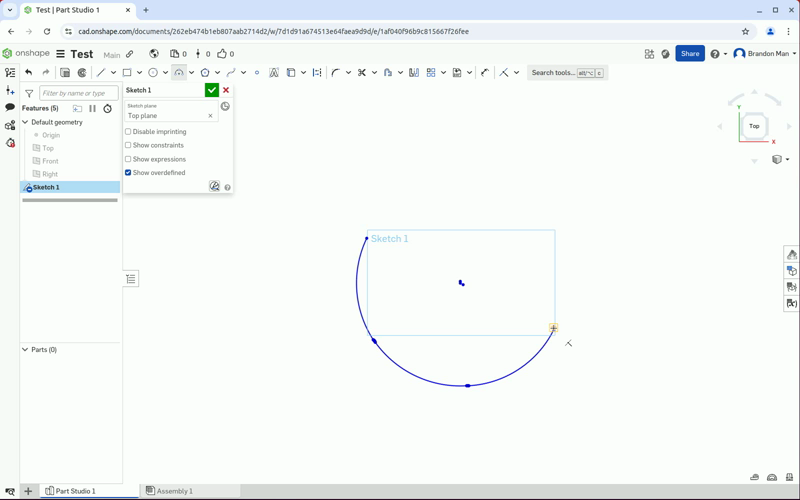
mouse_move(547, 225)
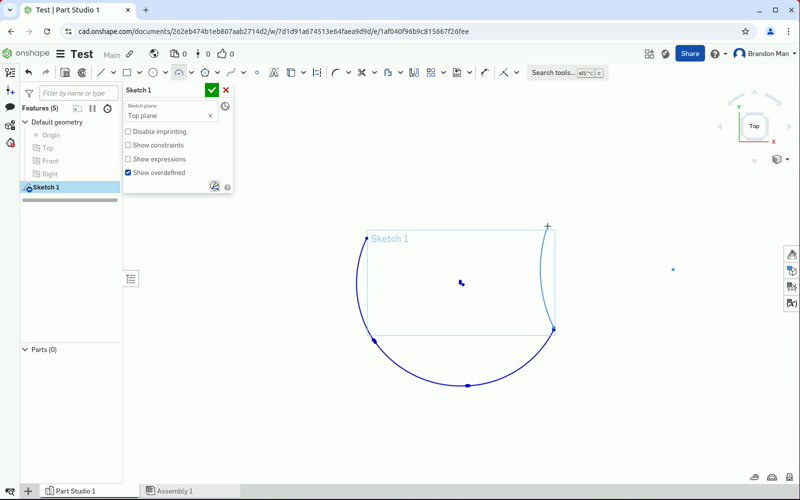
click(547, 225)
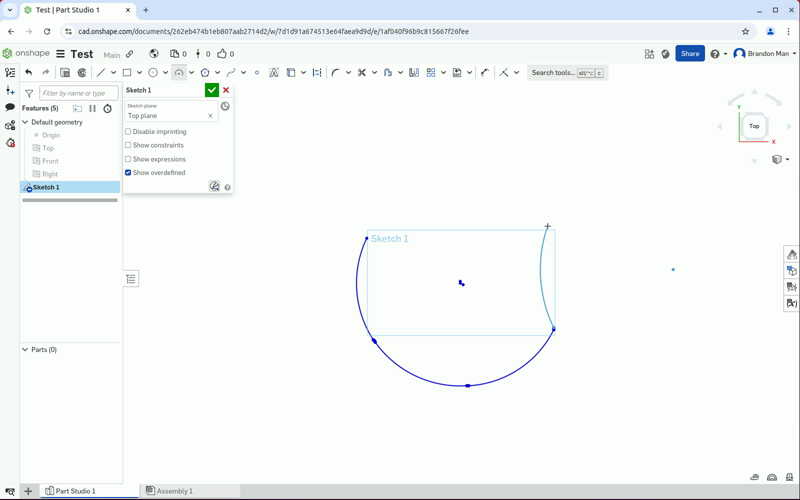
mouse_move(564, 276)
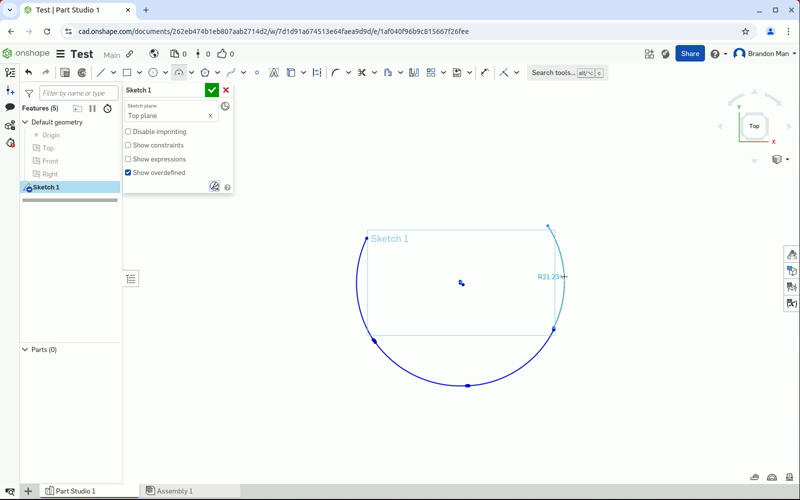
click(564, 276)
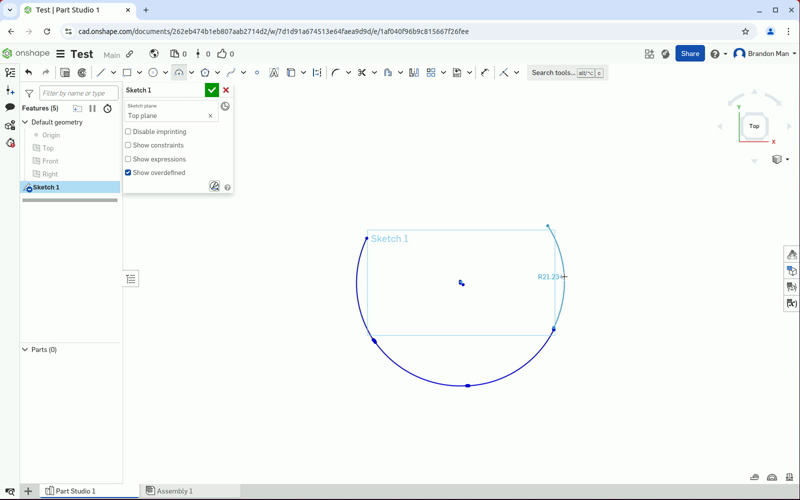
key_up(shift)
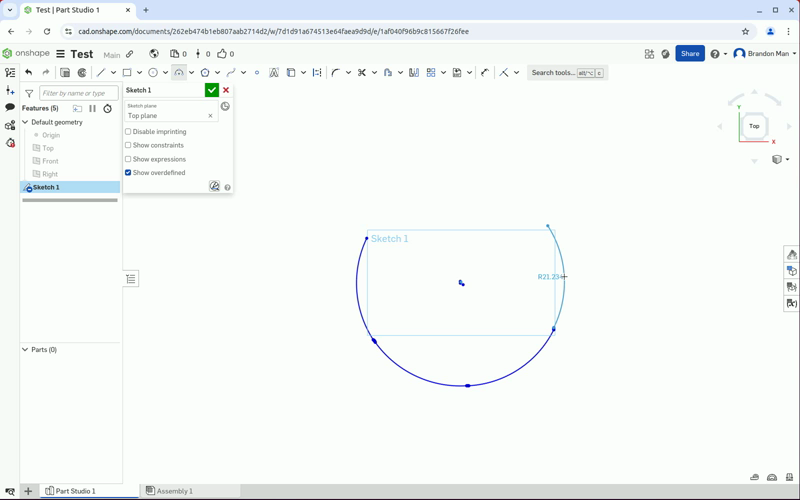
mouse_move(547, 225)
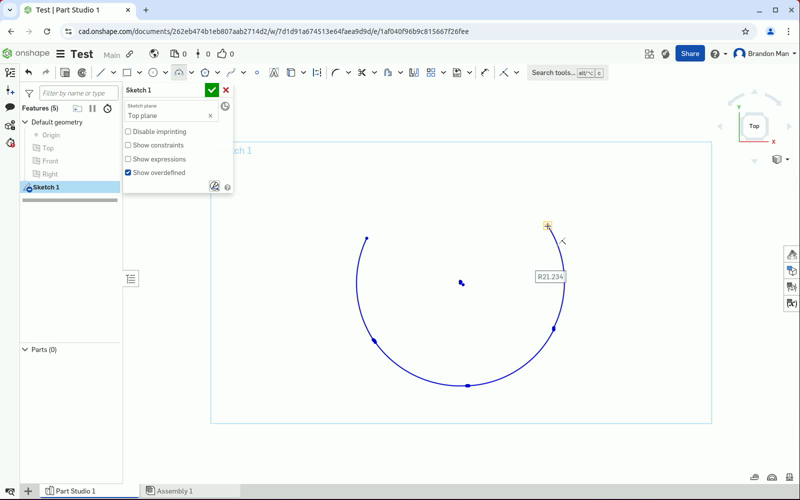
click(547, 225)
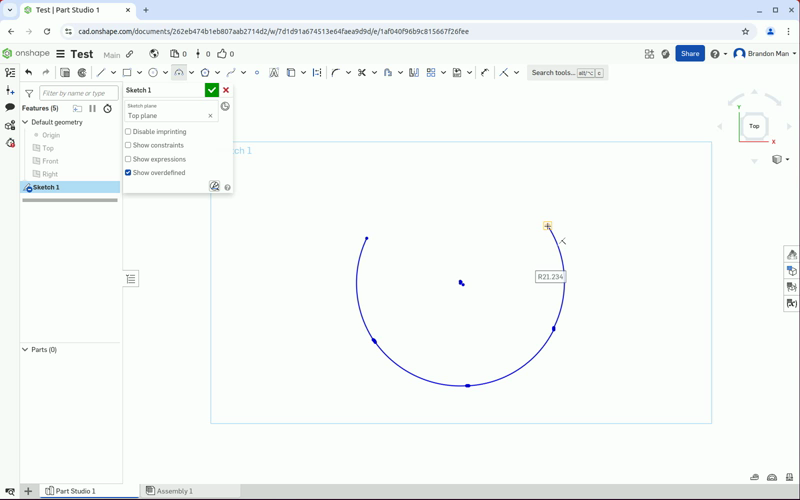
key_down(shift)
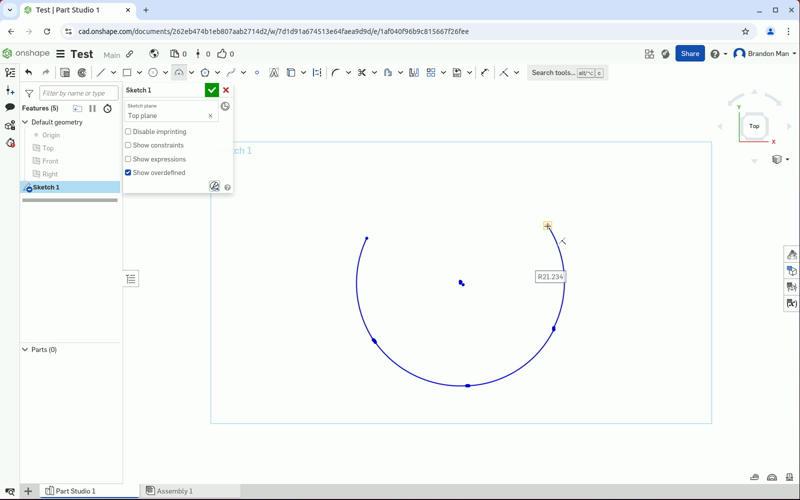
mouse_move(545, 223)
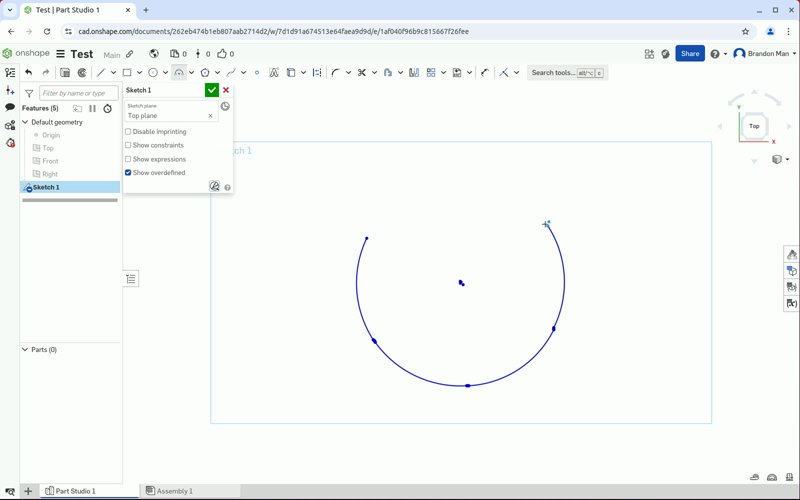
scroll(6)
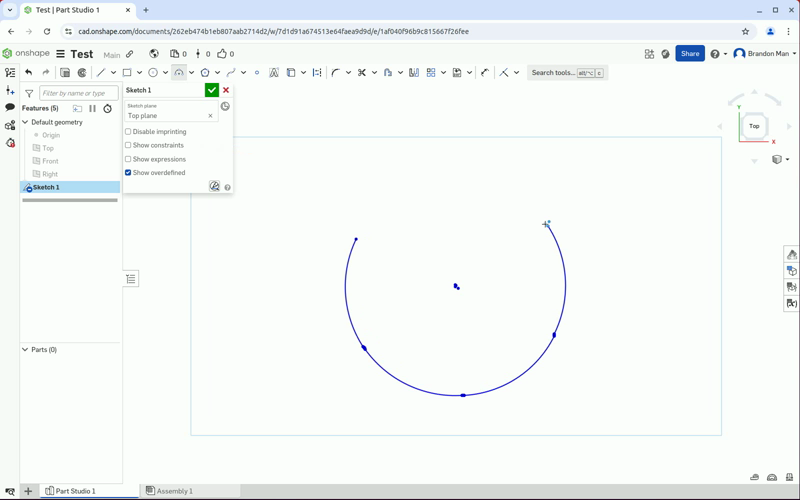
scroll(6)
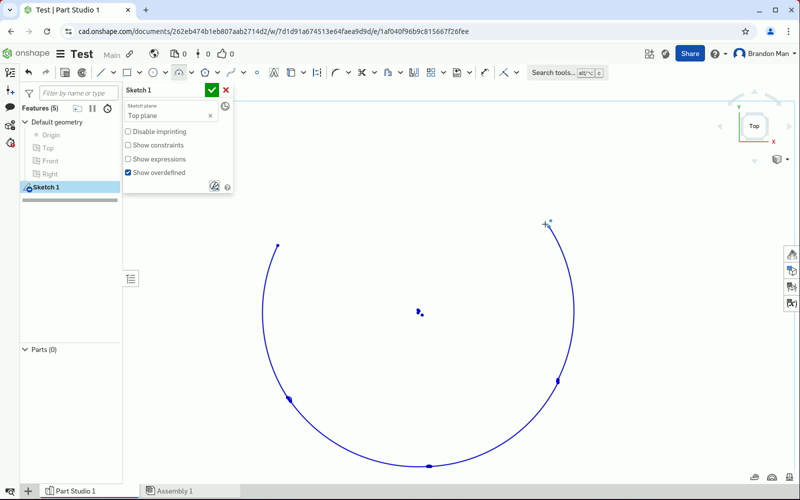
scroll(6)
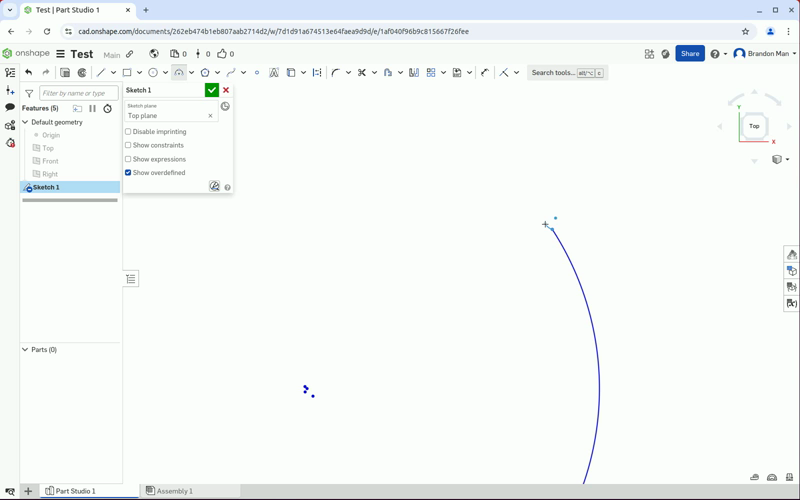
scroll(6)
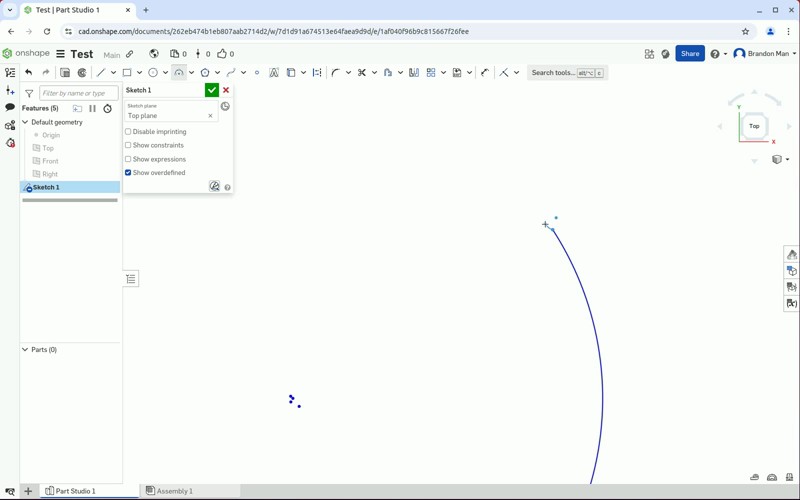
scroll(6)
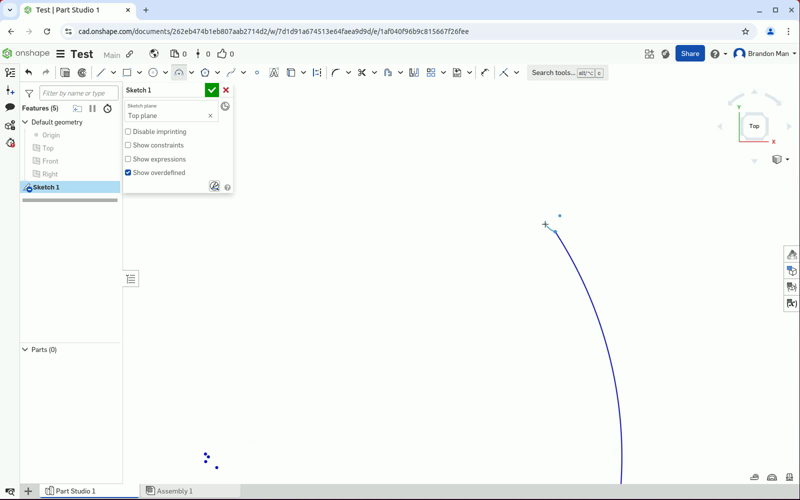
scroll(6)
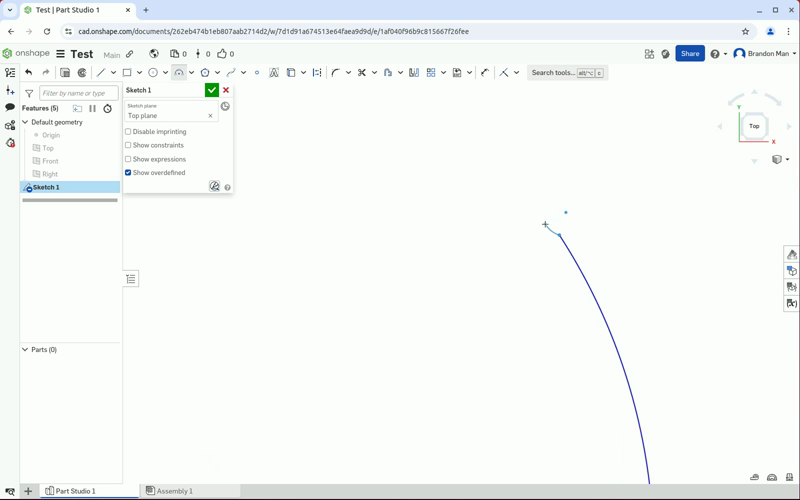
scroll(6)
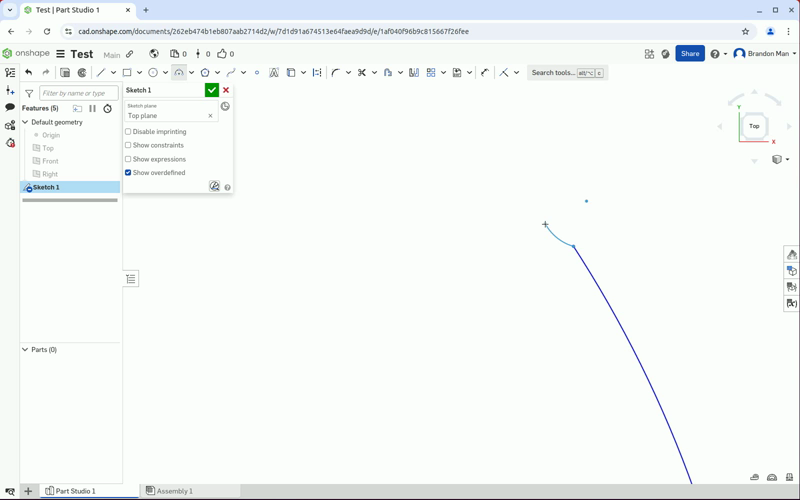
click(545, 223)
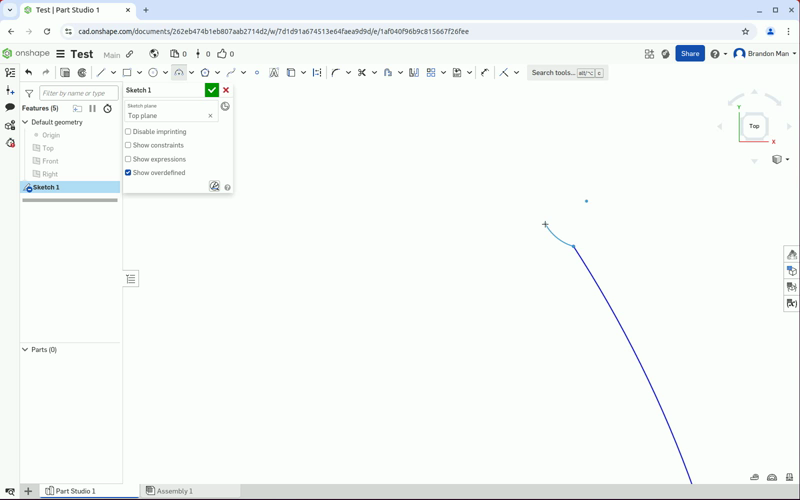
scroll(-6)
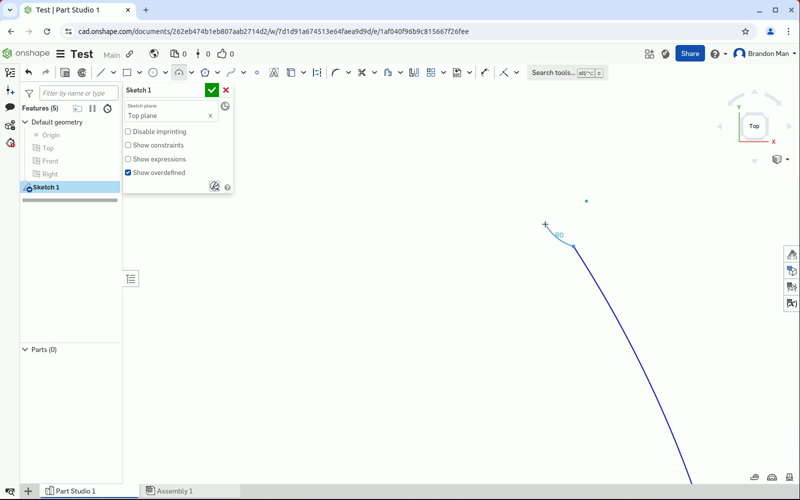
scroll(-6)
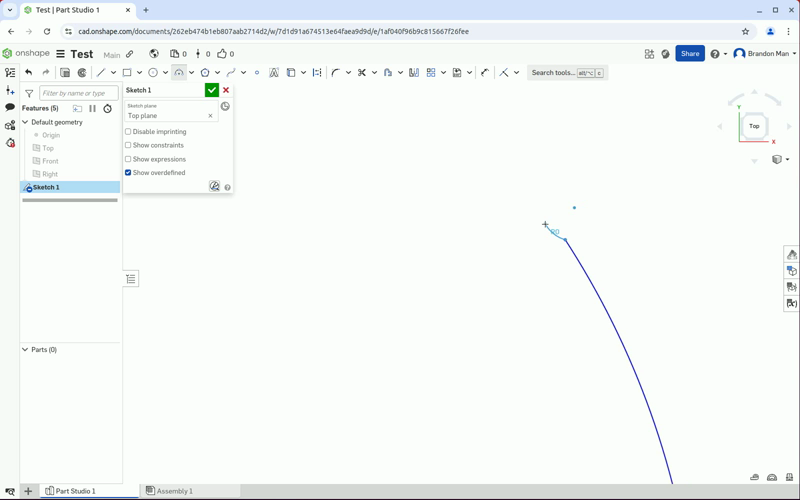
scroll(-6)
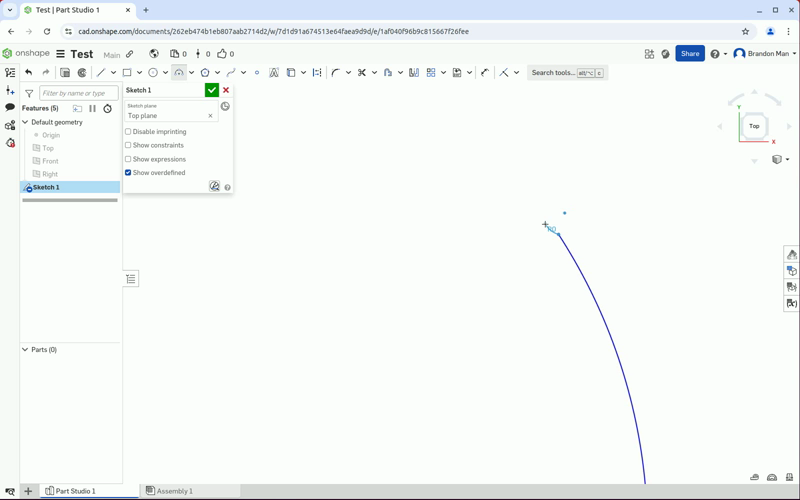
scroll(-6)
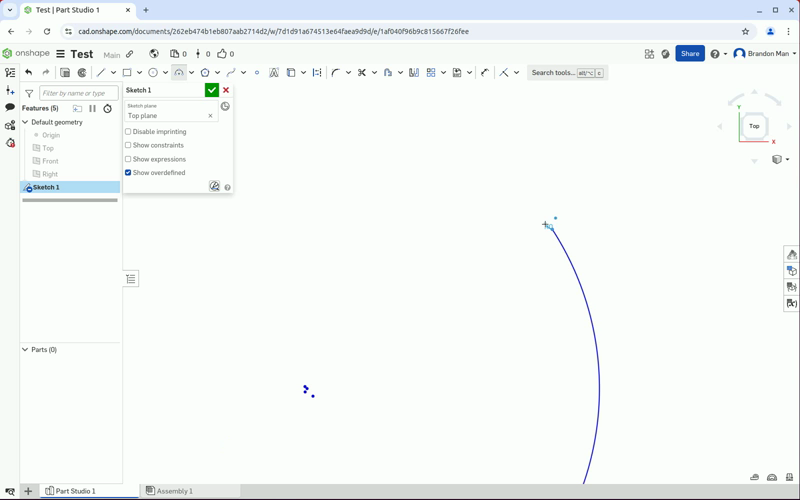
scroll(-6)
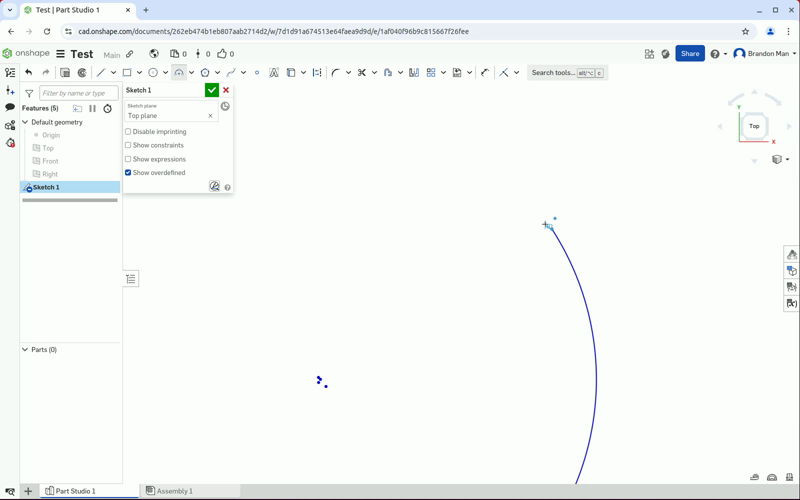
scroll(-6)
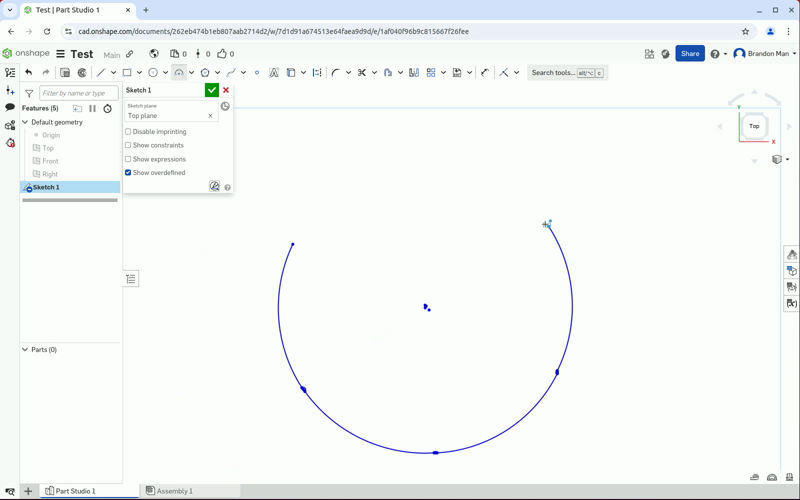
scroll(-6)
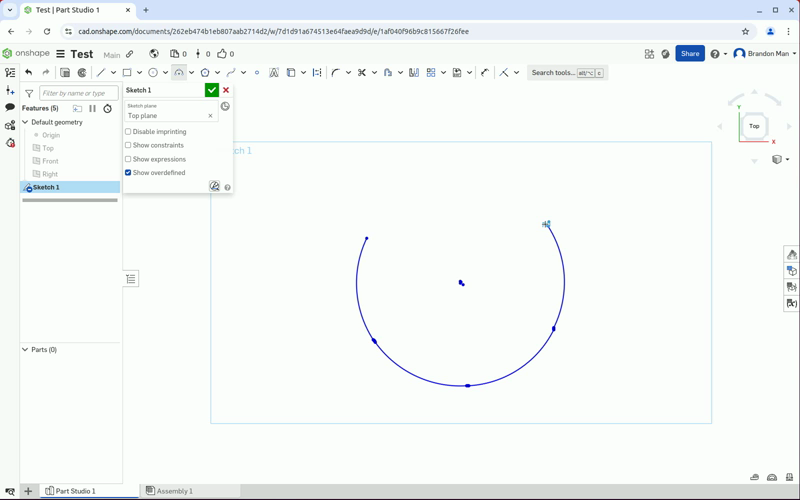
mouse_move(545, 225)
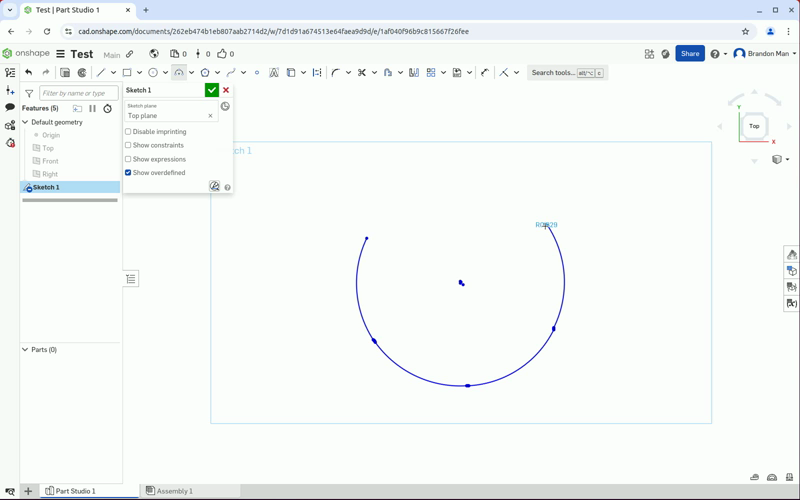
scroll(6)
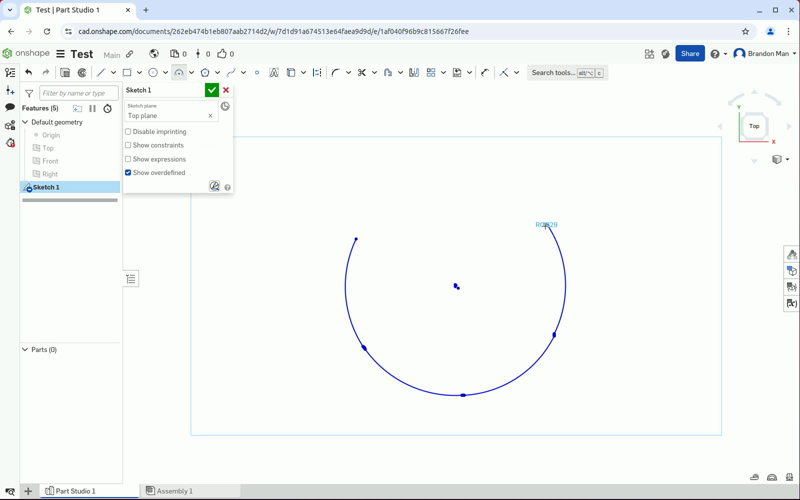
scroll(6)
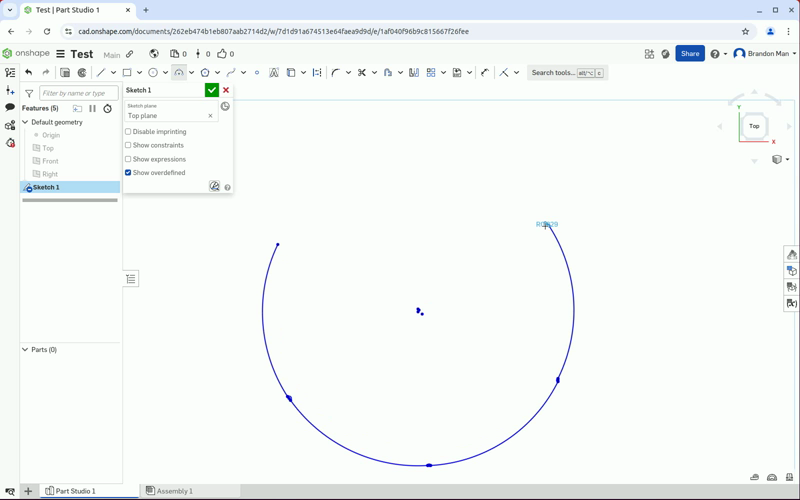
scroll(6)
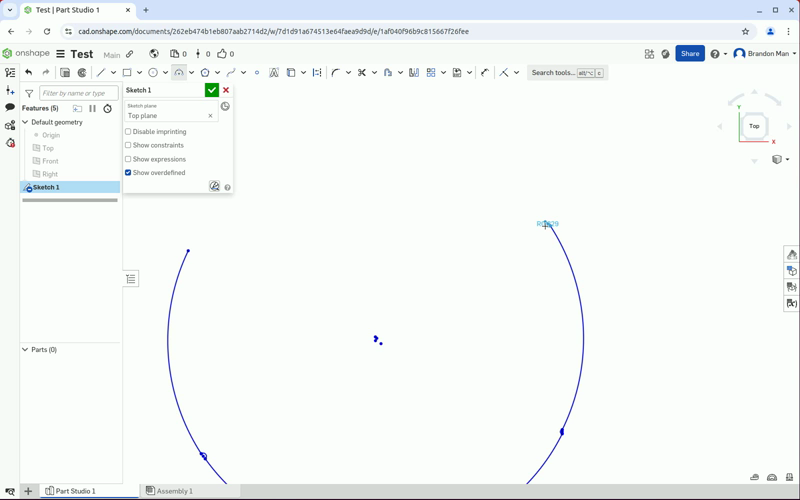
scroll(6)
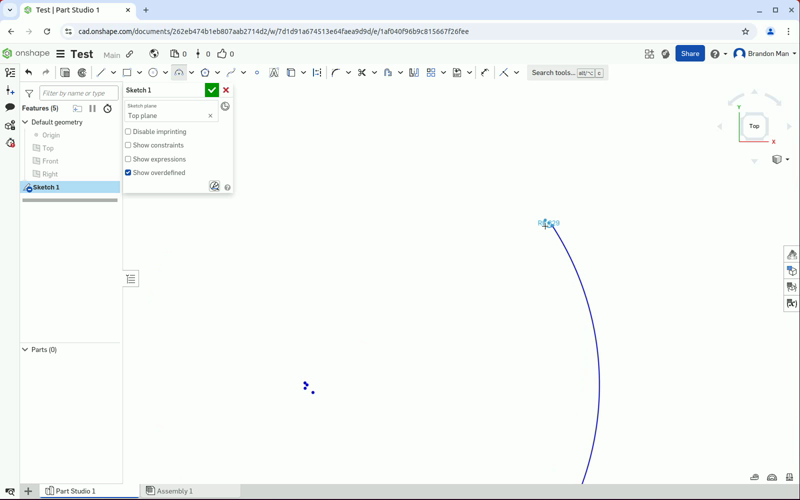
scroll(6)
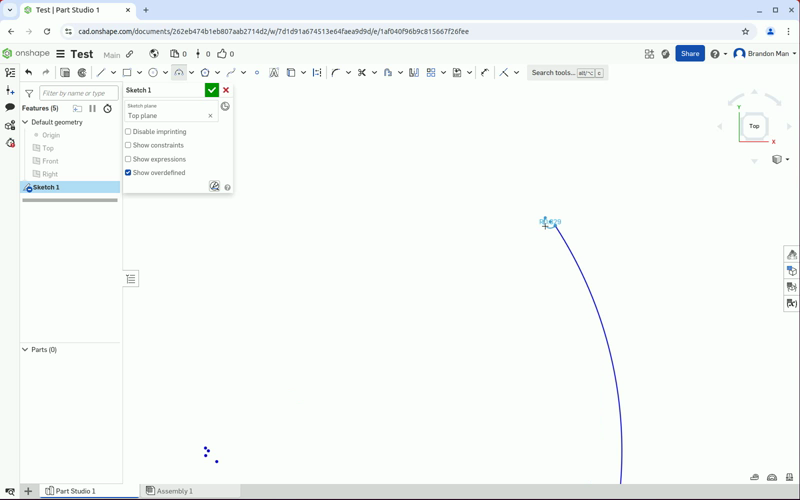
scroll(6)
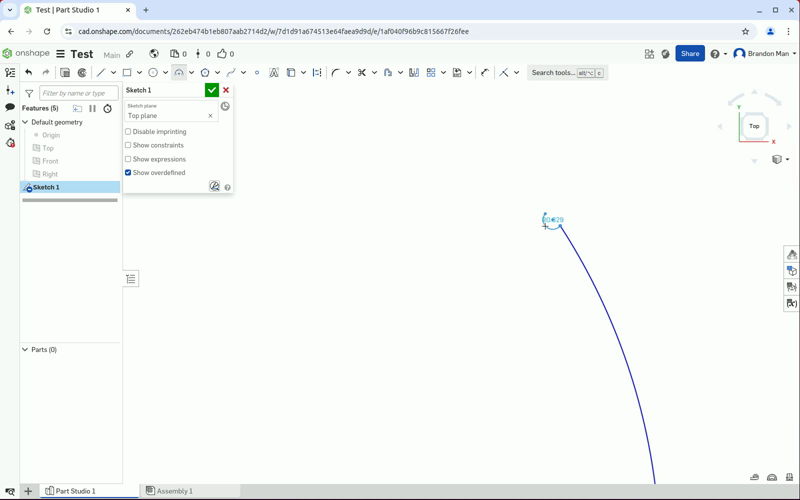
scroll(6)
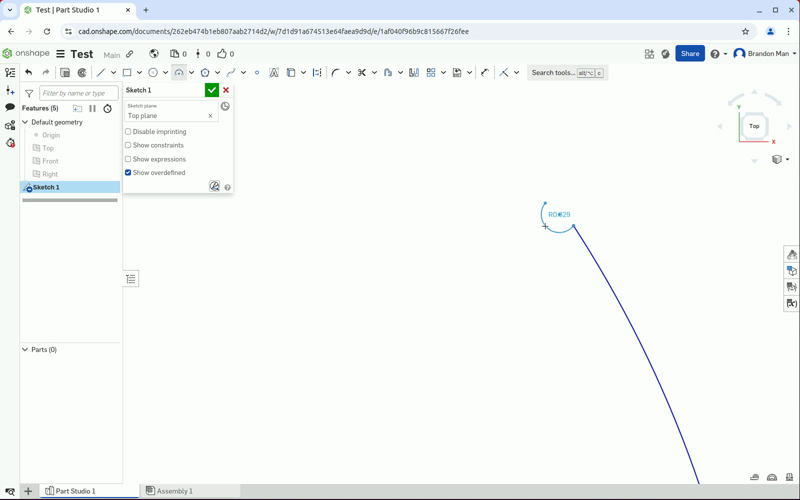
click(545, 225)
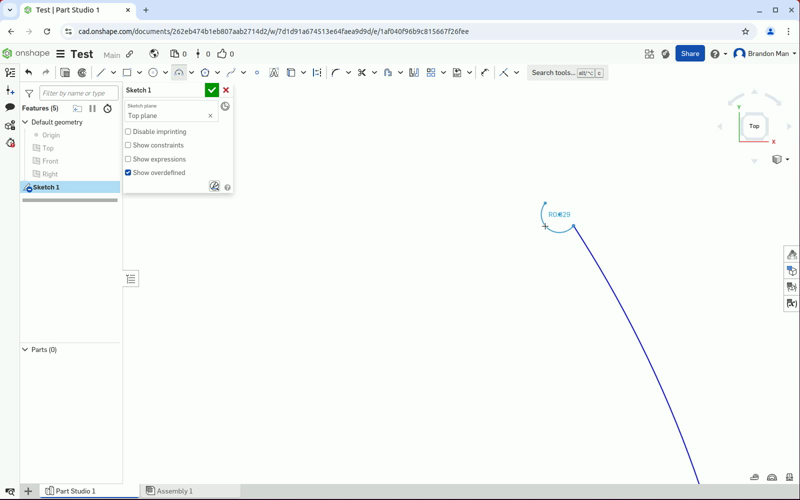
scroll(-6)
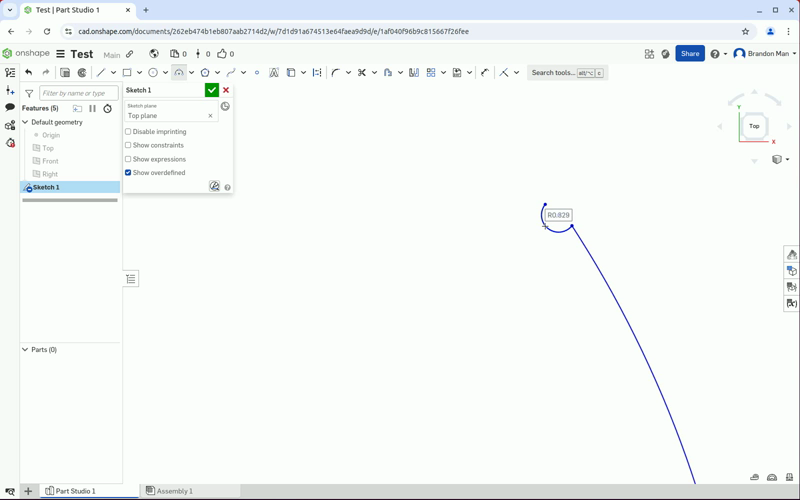
scroll(-6)
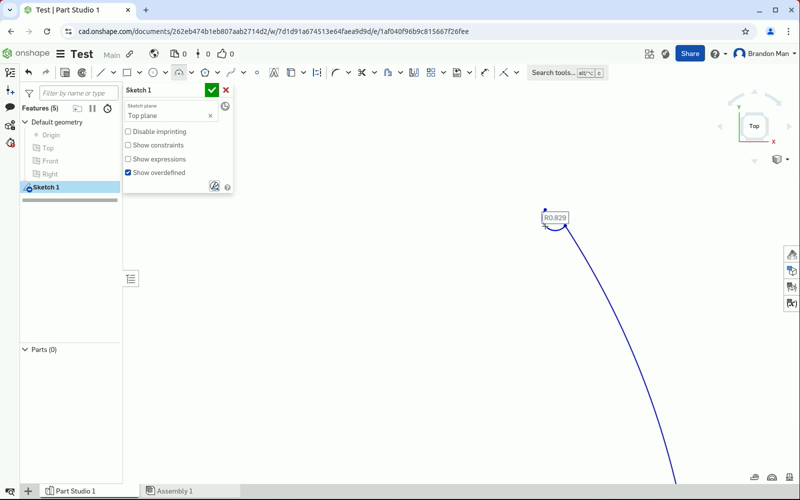
scroll(-6)
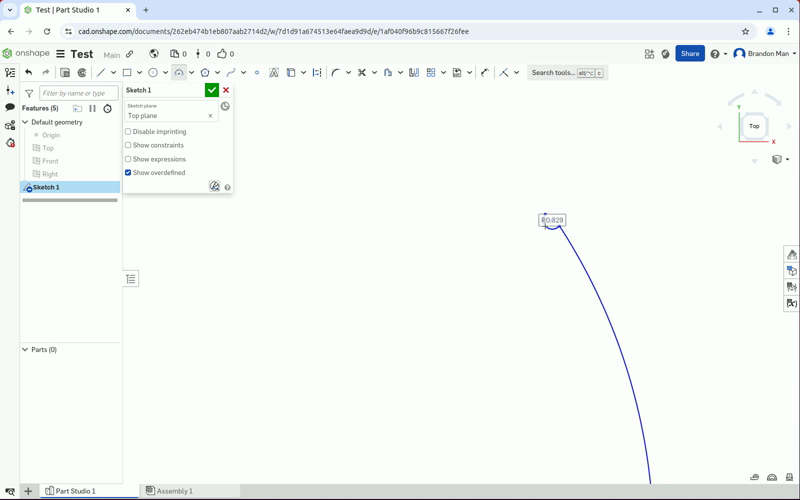
scroll(-6)
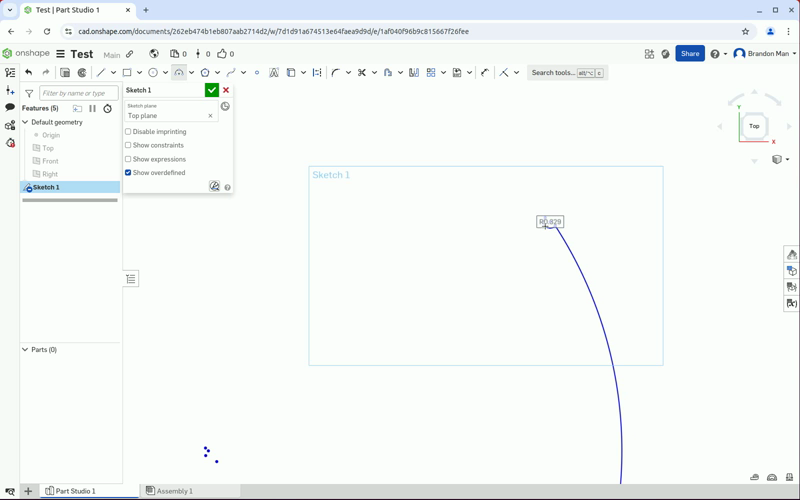
scroll(-6)
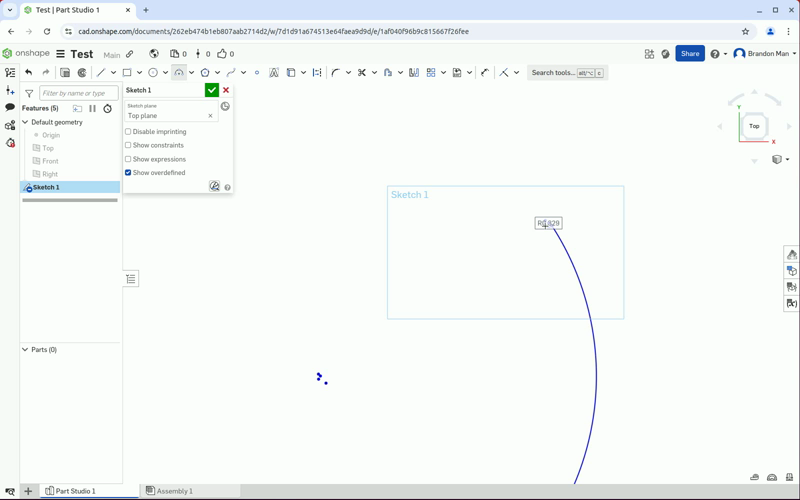
scroll(-6)
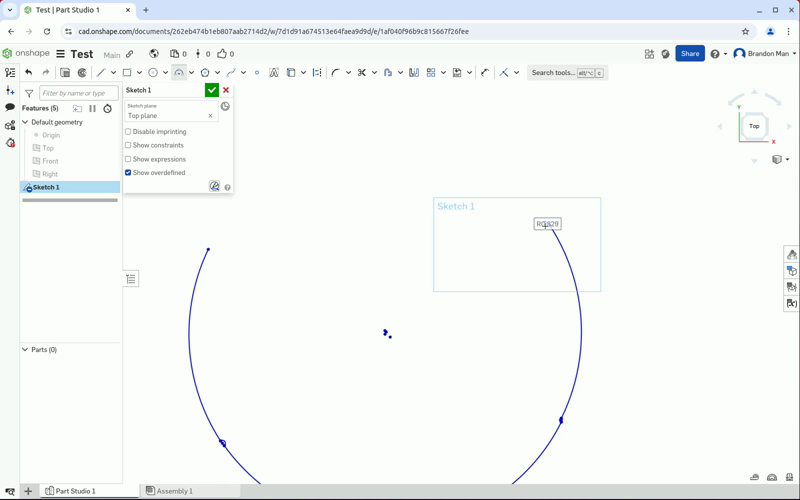
scroll(-6)
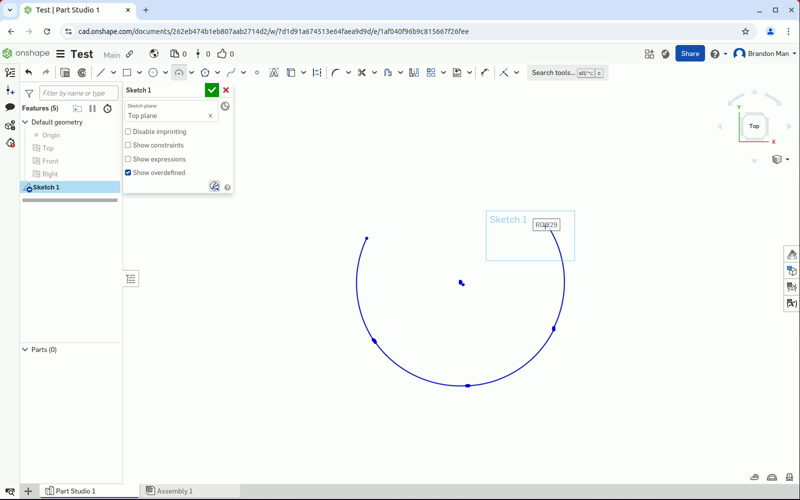
key_up(shift)
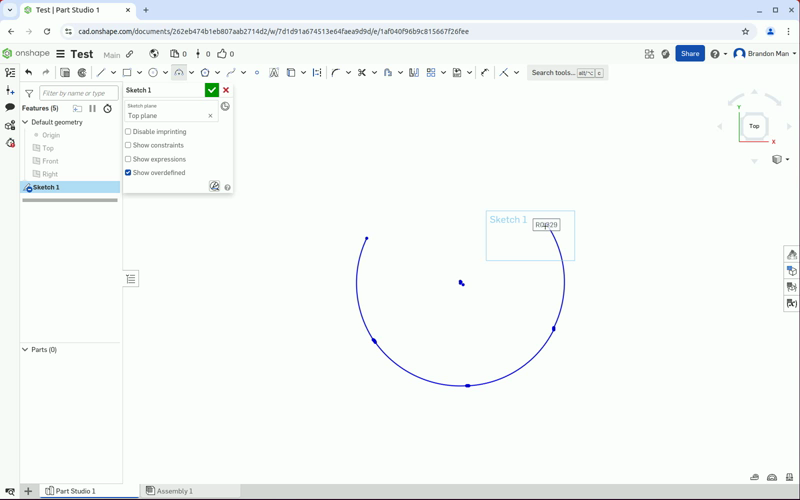
mouse_move(545, 223)
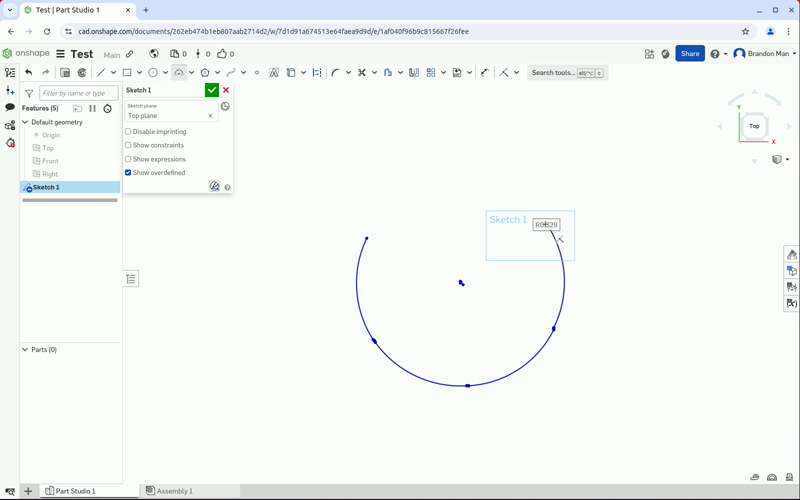
scroll(6)
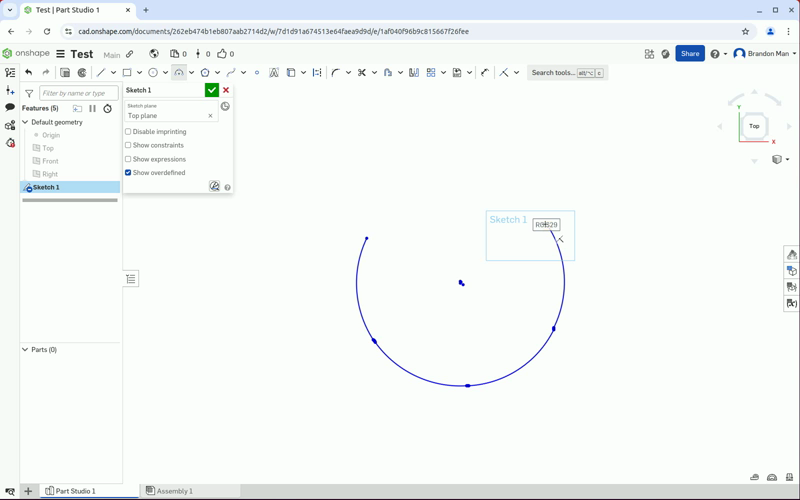
scroll(6)
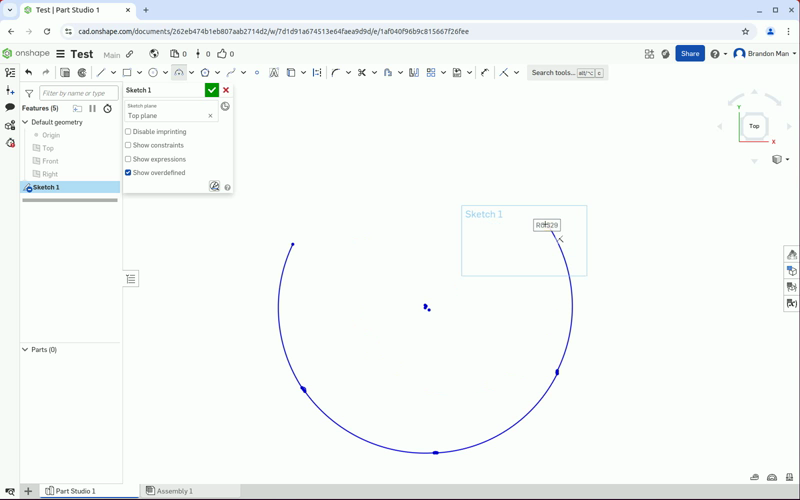
scroll(6)
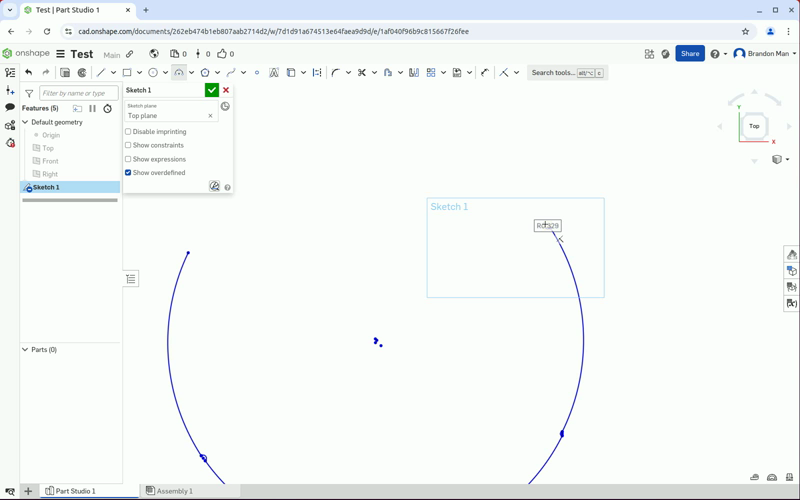
scroll(6)
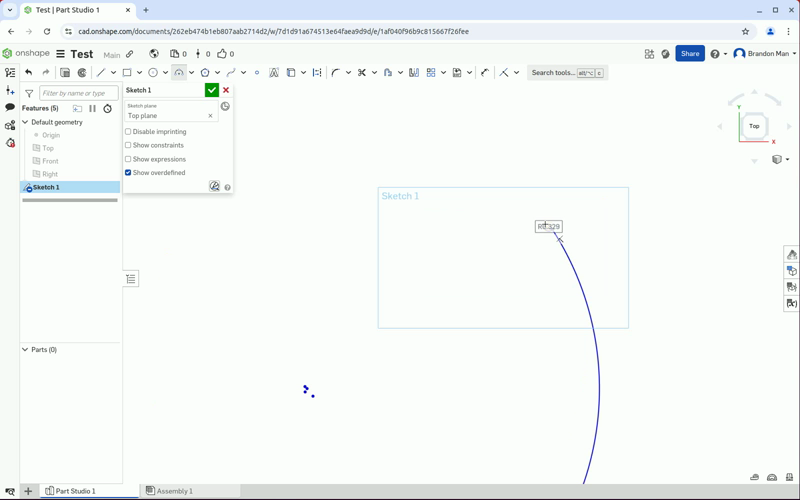
scroll(6)
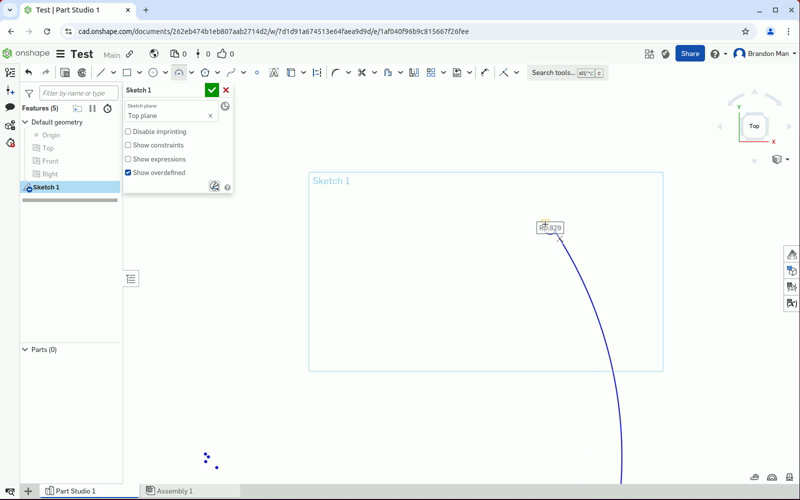
scroll(6)
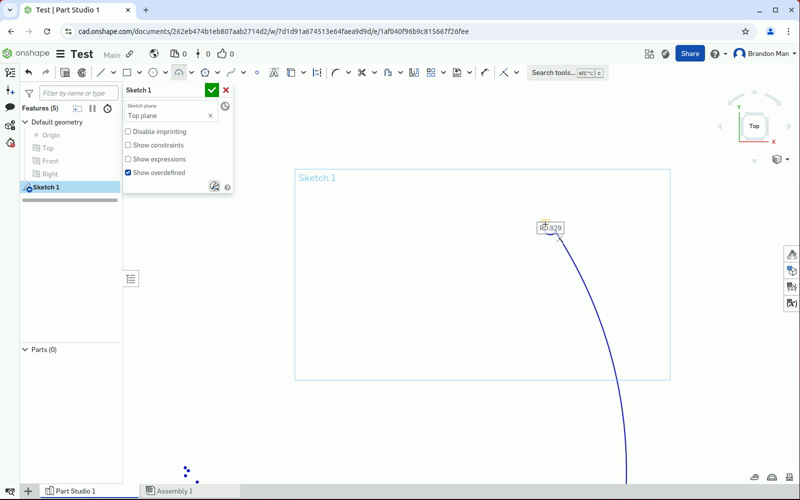
scroll(6)
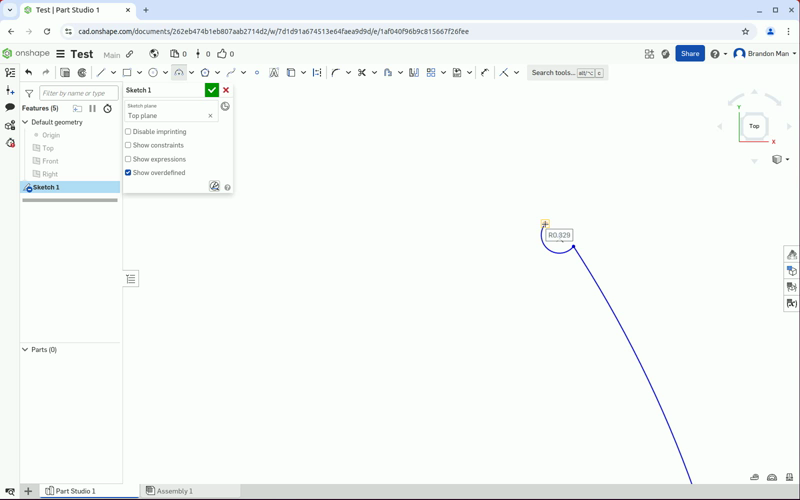
click(545, 223)
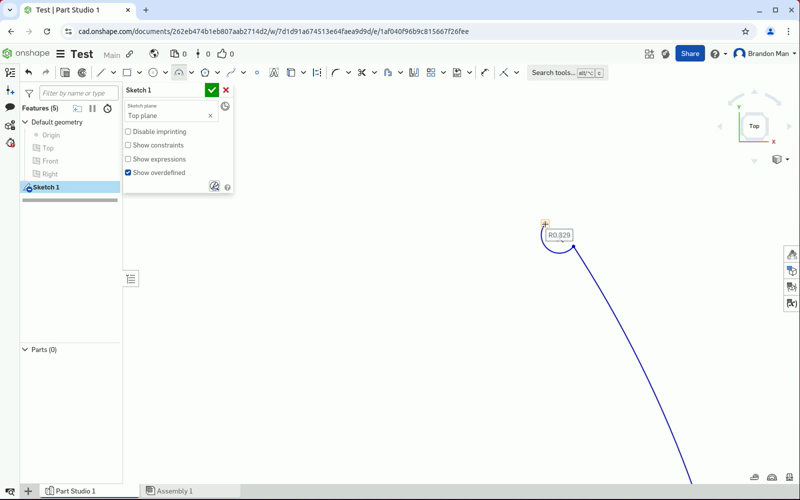
scroll(-6)
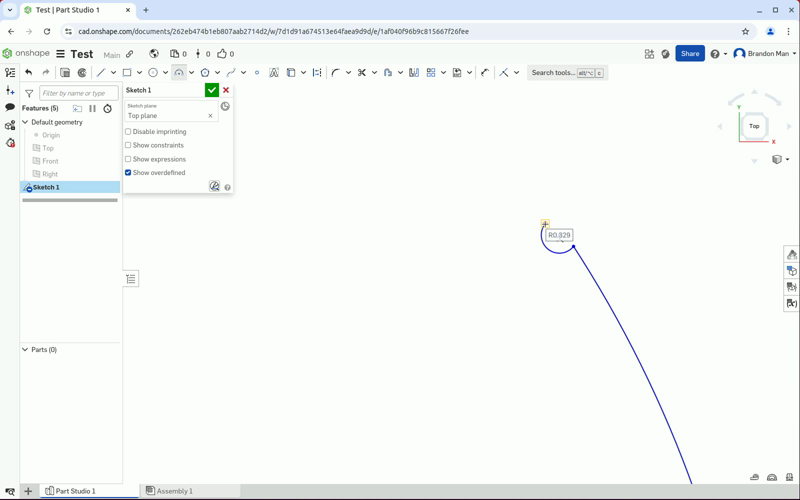
scroll(-6)
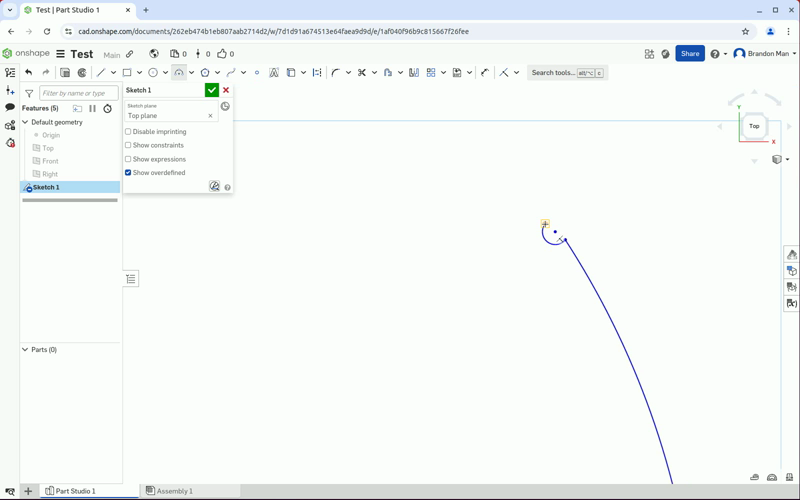
scroll(-6)
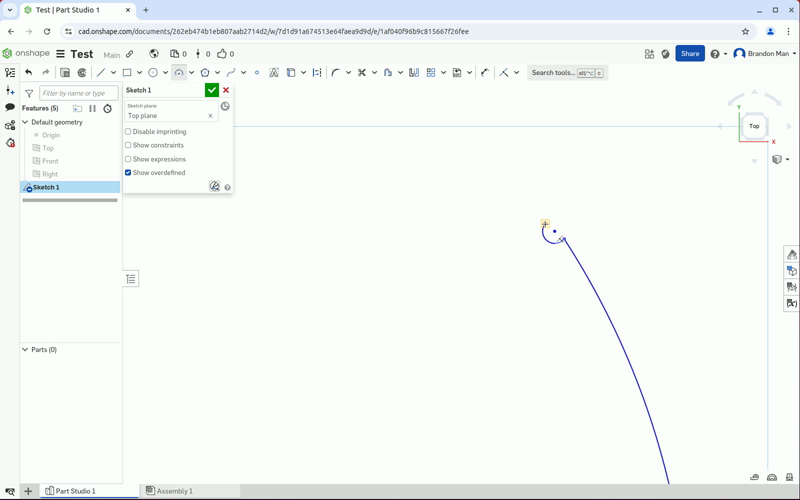
scroll(-6)
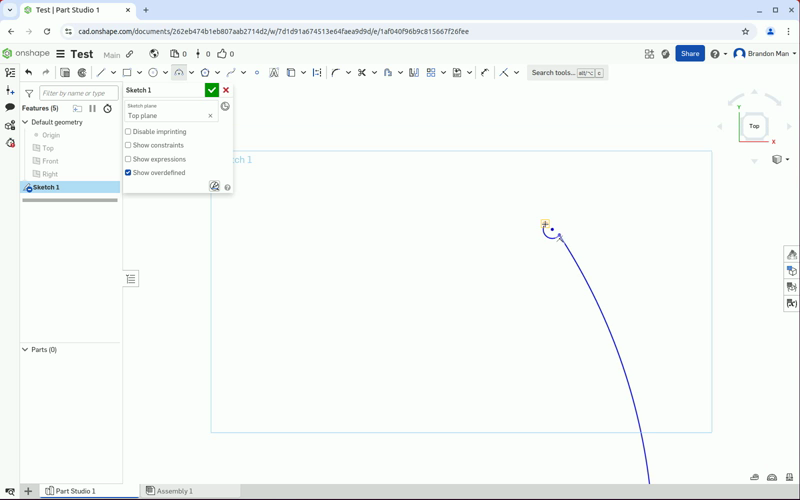
scroll(-6)
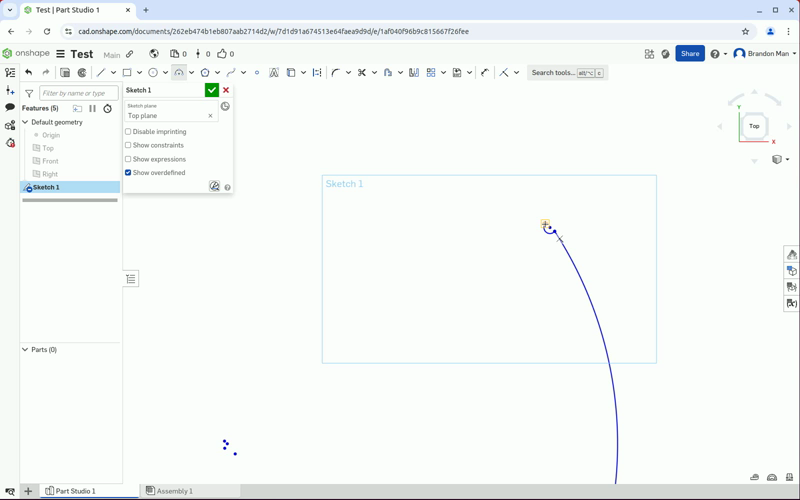
scroll(-6)
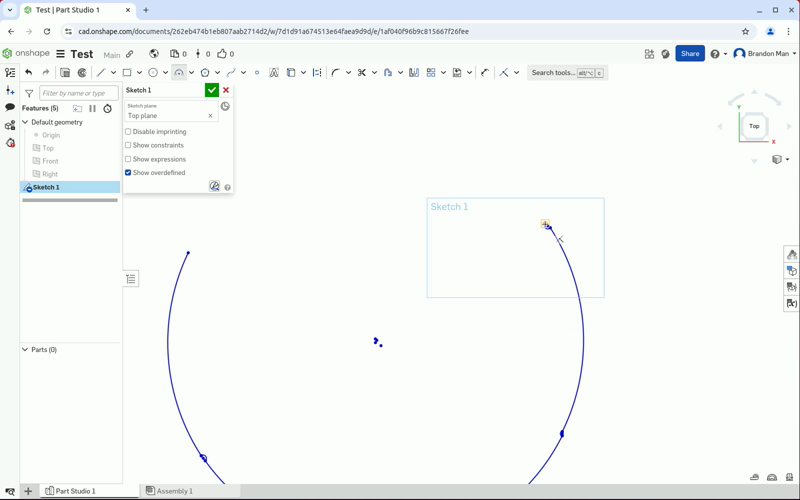
scroll(-6)
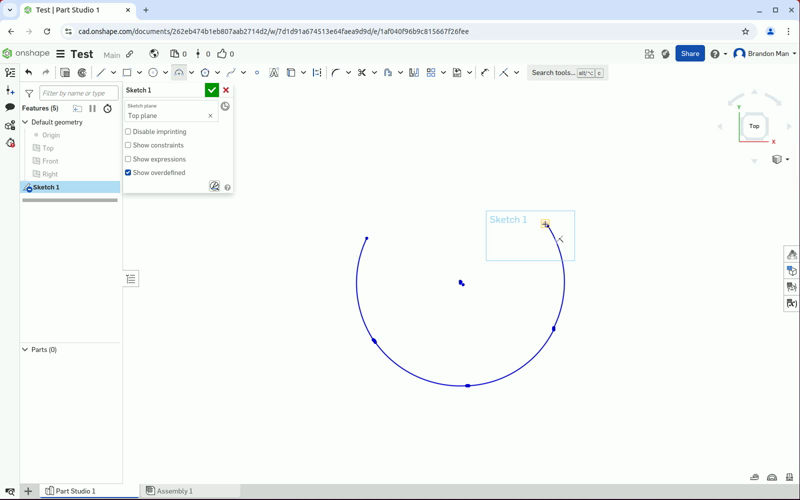
key_down(shift)
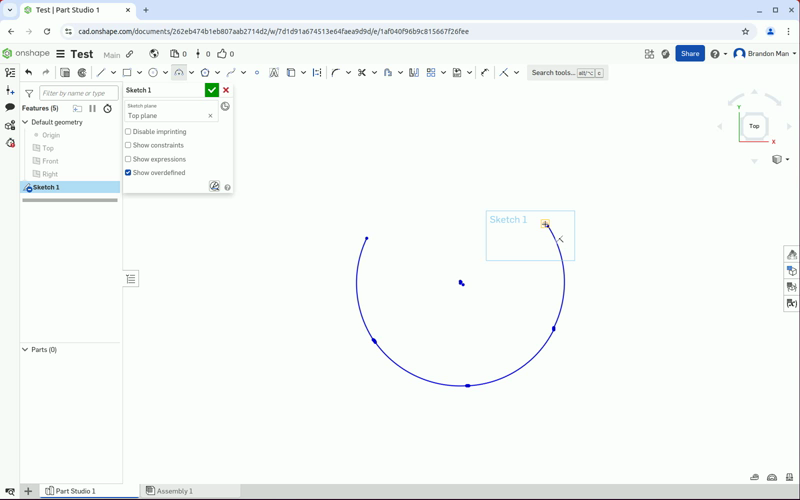
mouse_move(454, 180)
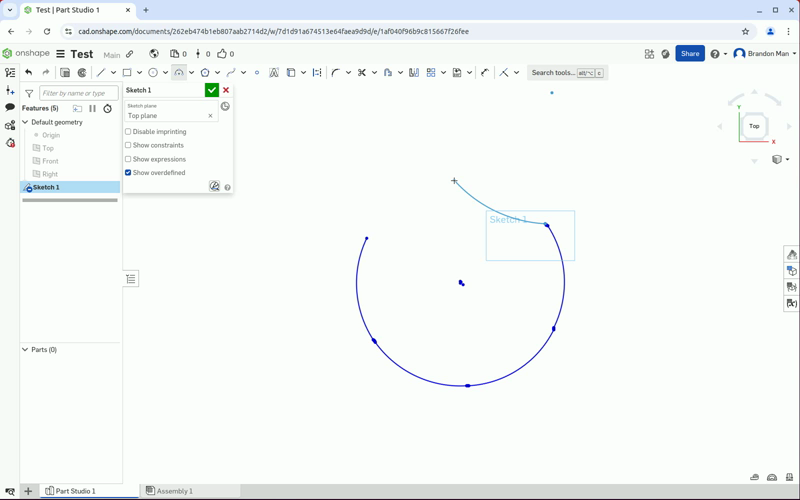
click(454, 180)
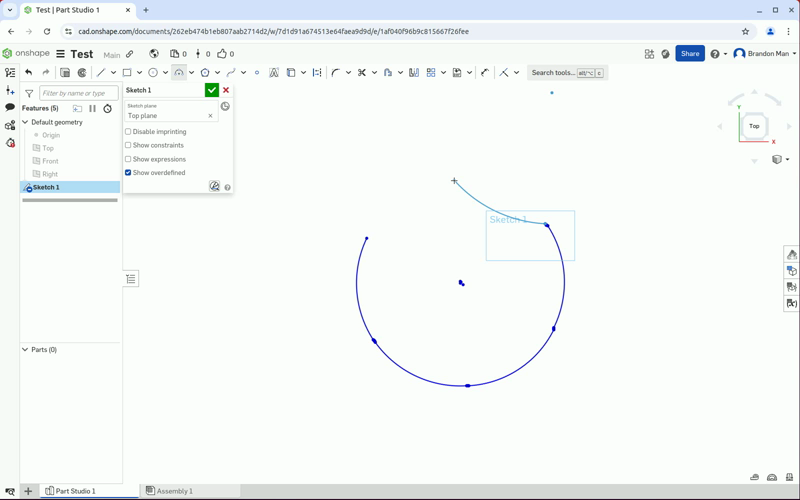
mouse_move(505, 189)
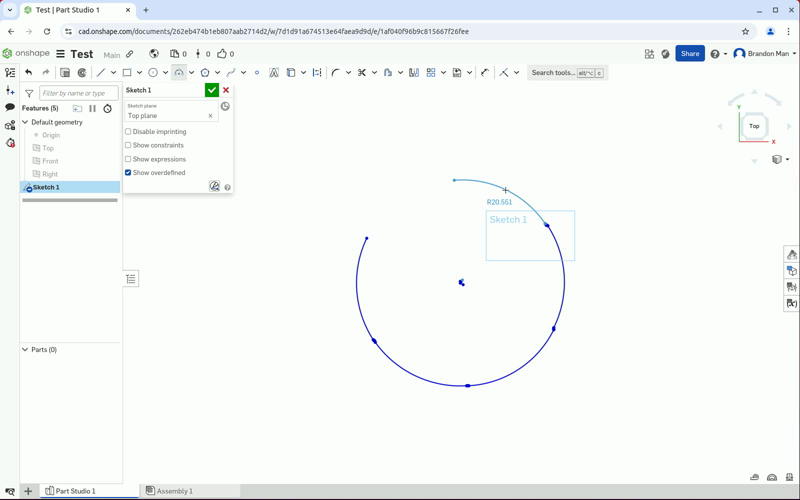
click(505, 189)
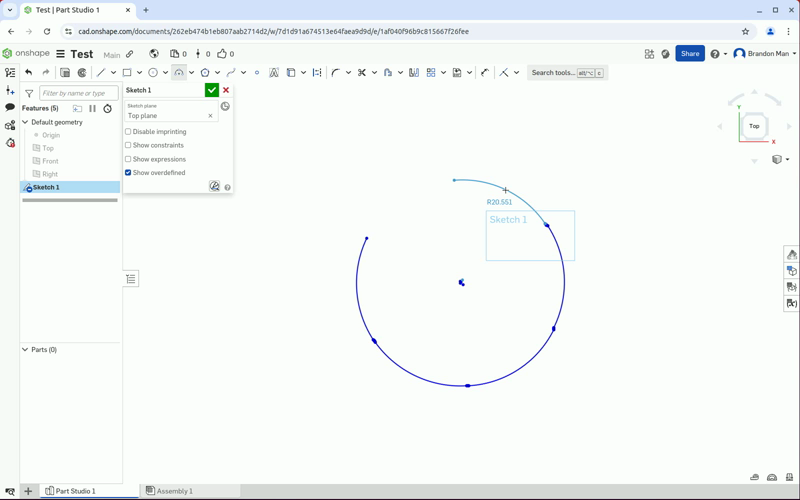
key_up(shift)
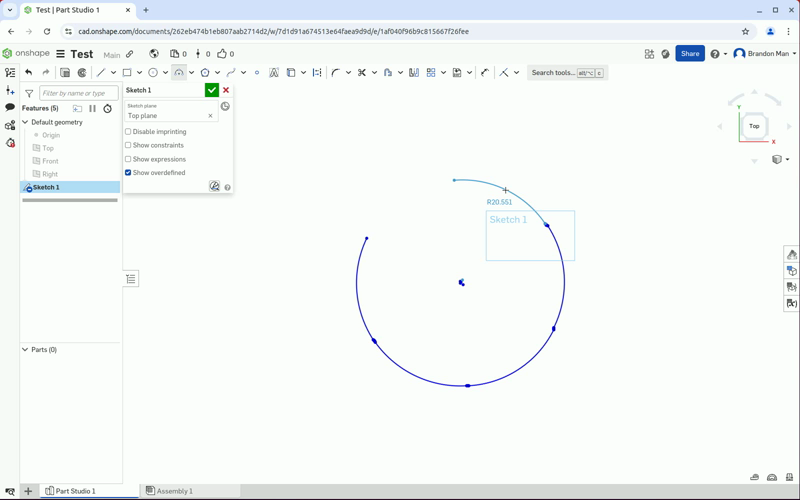
mouse_move(454, 180)
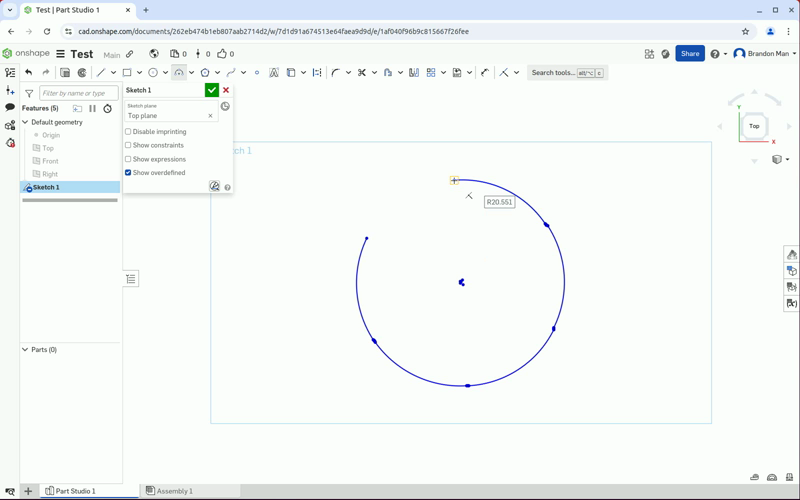
click(454, 180)
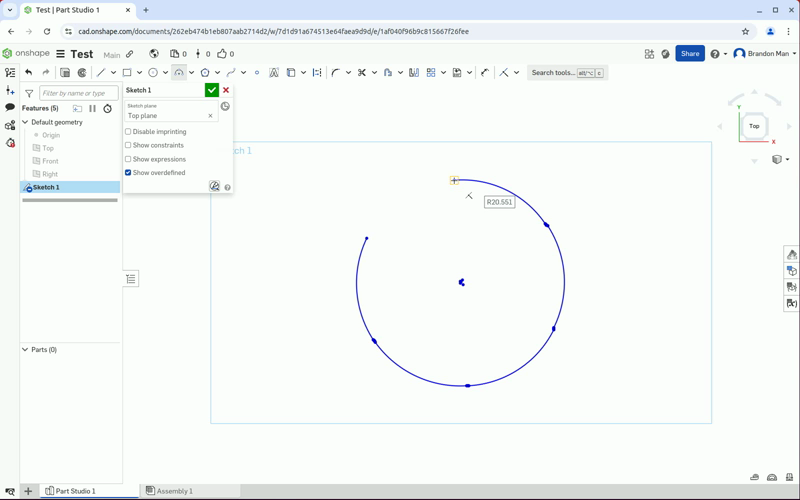
key_down(shift)
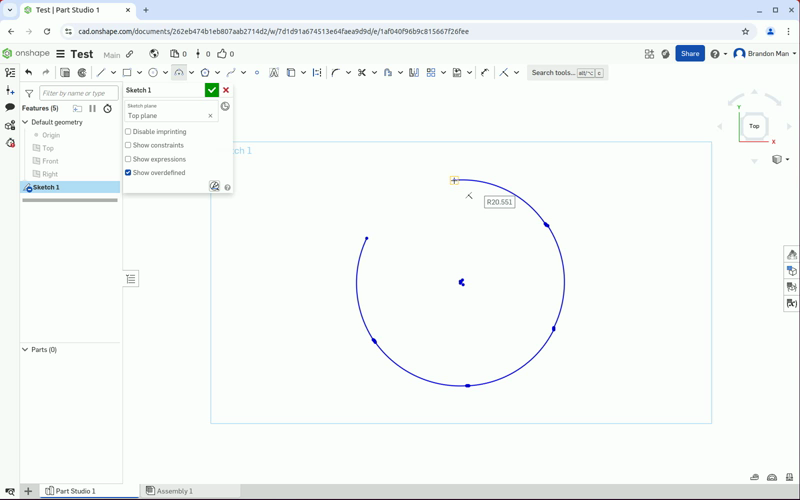
mouse_move(452, 180)
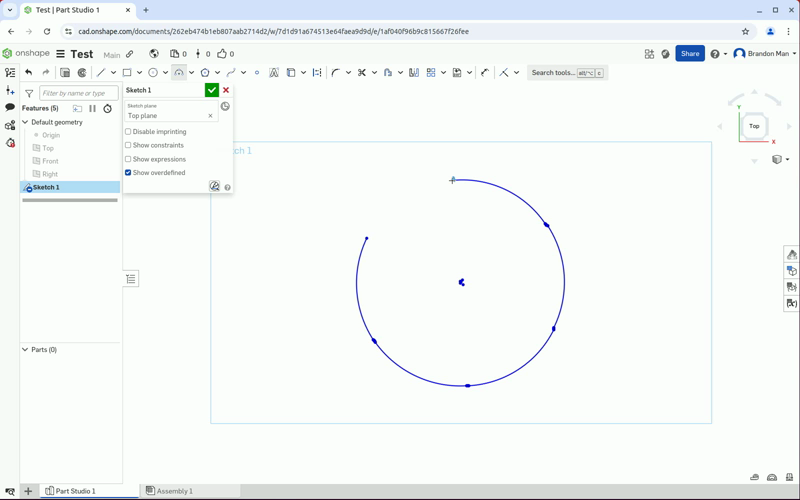
scroll(6)
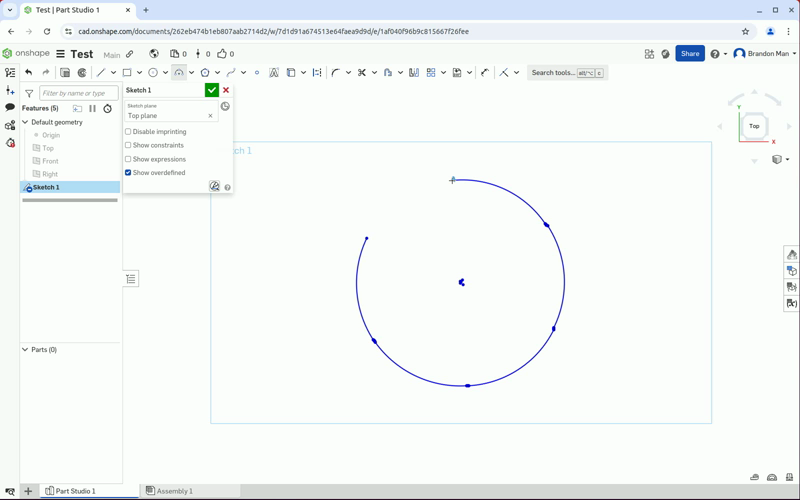
scroll(6)
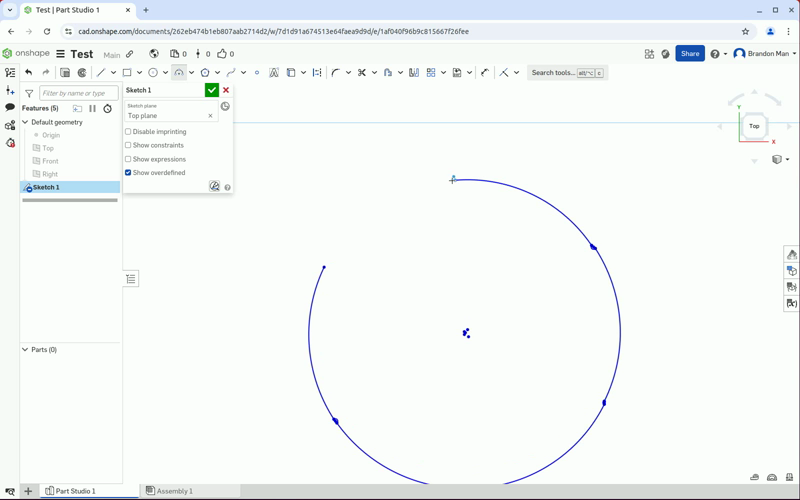
scroll(6)
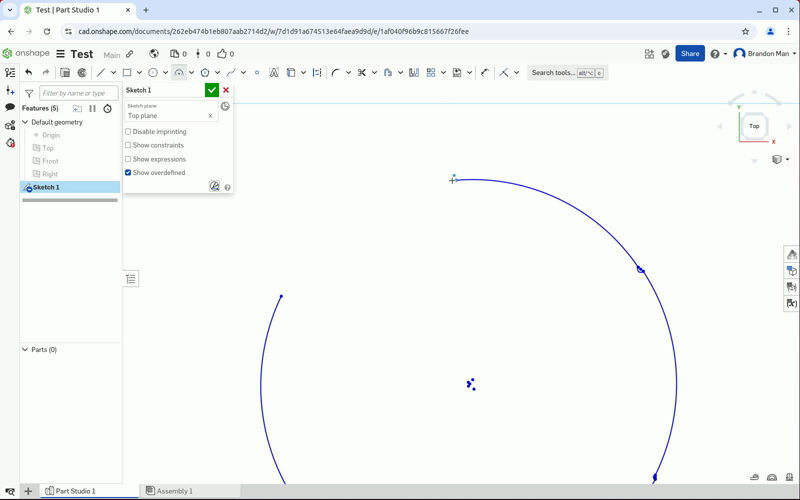
scroll(6)
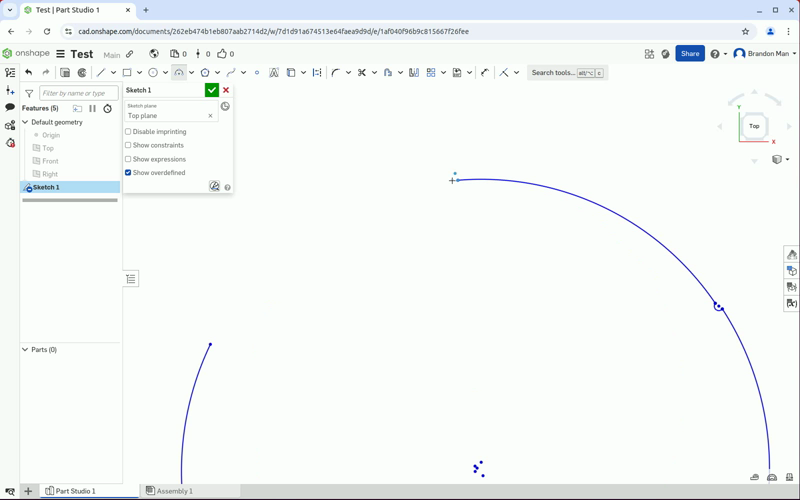
scroll(6)
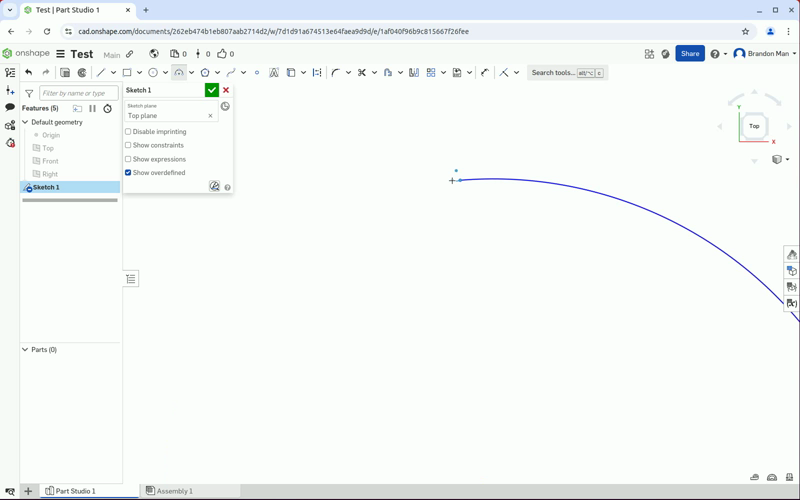
scroll(6)
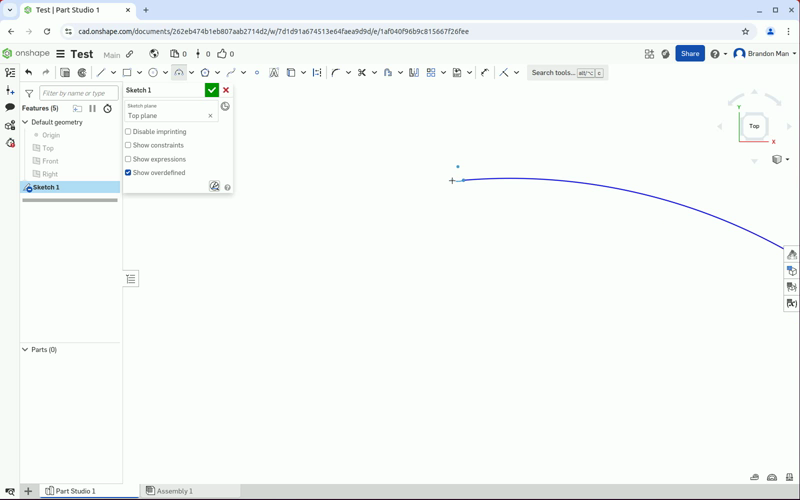
scroll(6)
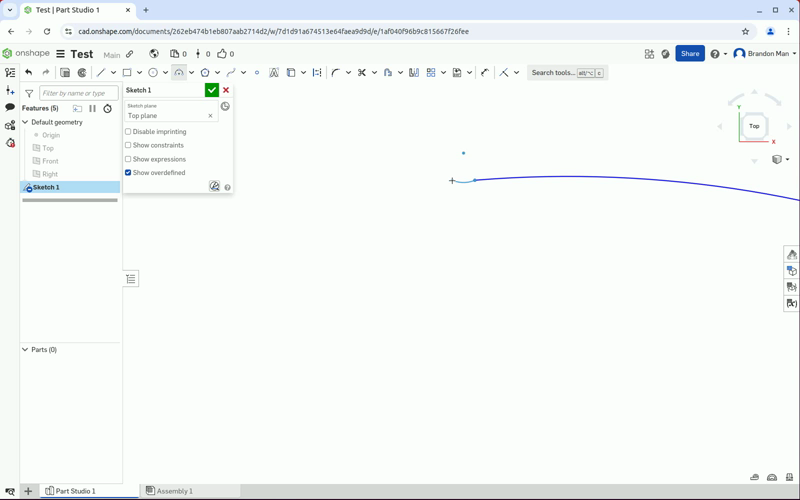
click(452, 180)
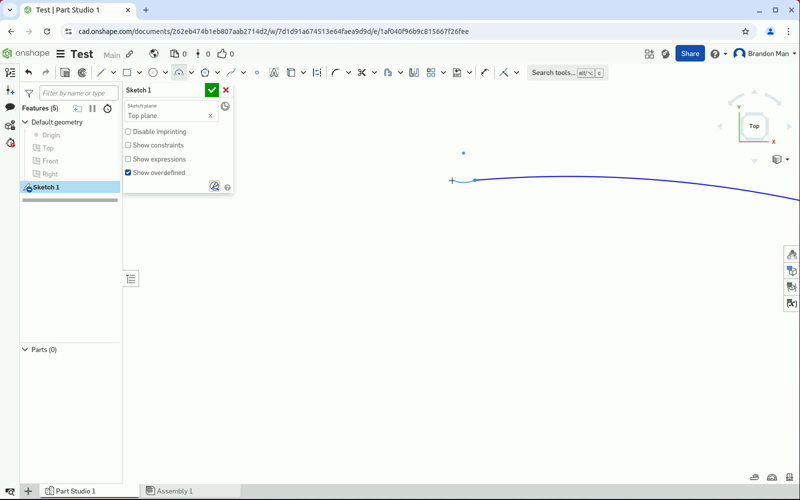
scroll(-6)
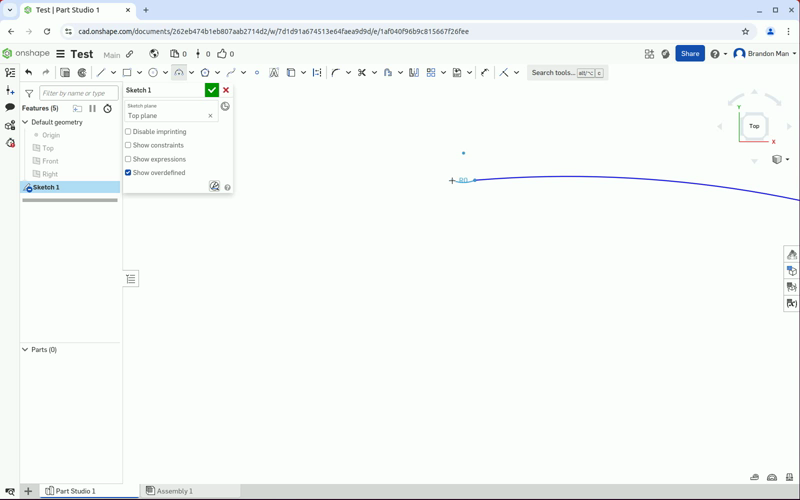
scroll(-6)
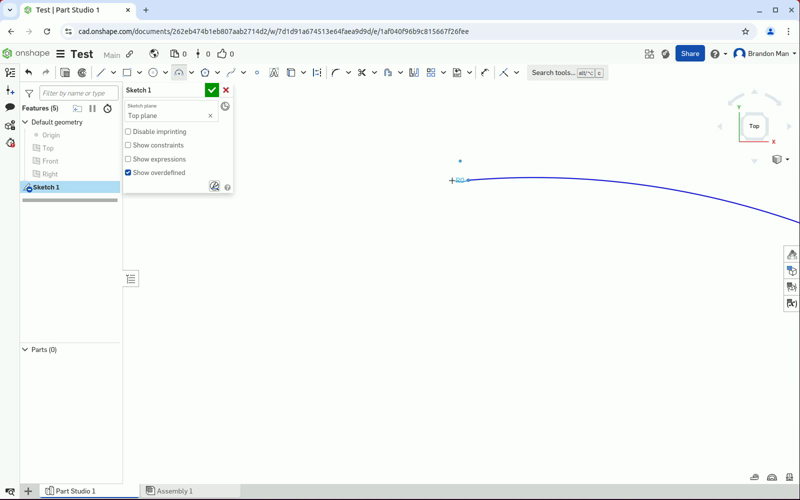
scroll(-6)
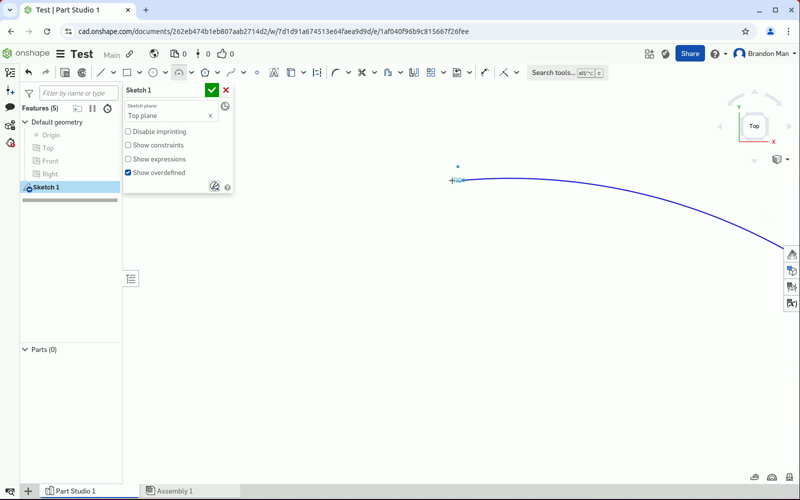
scroll(-6)
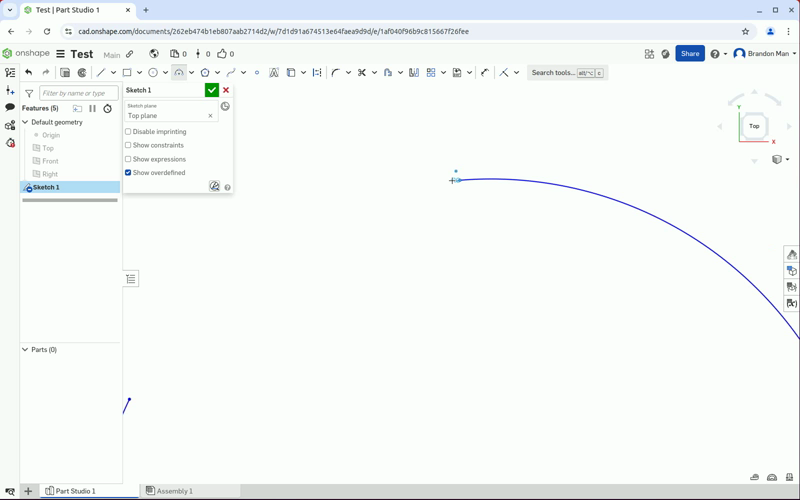
scroll(-6)
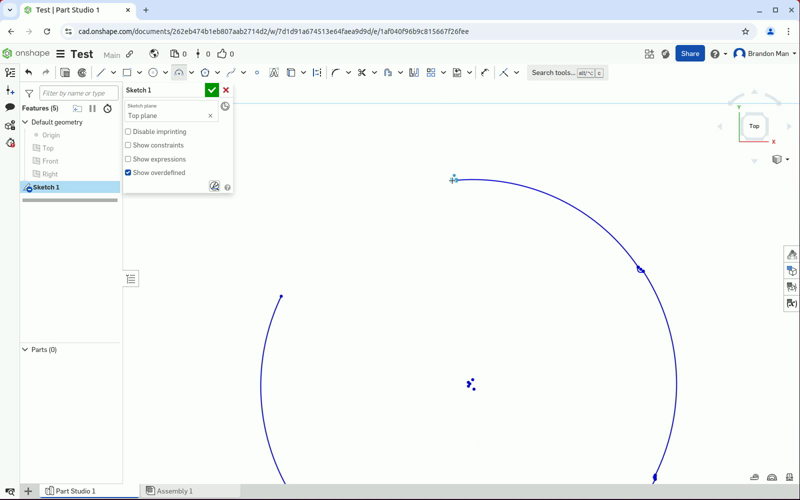
scroll(-6)
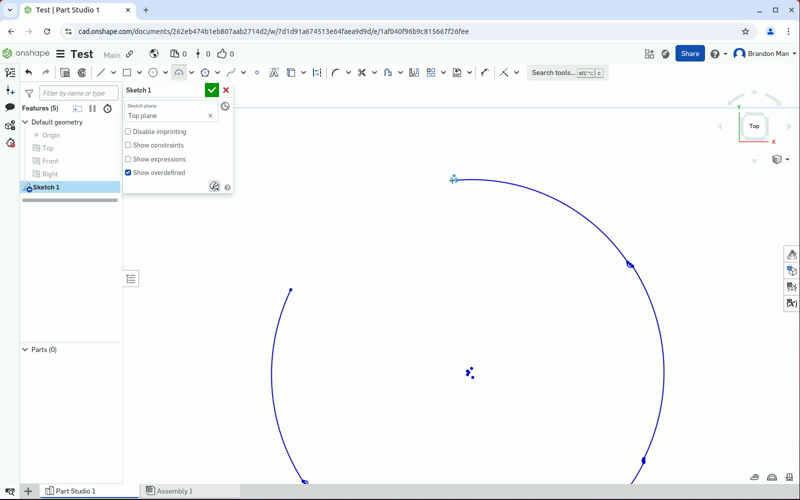
scroll(-6)
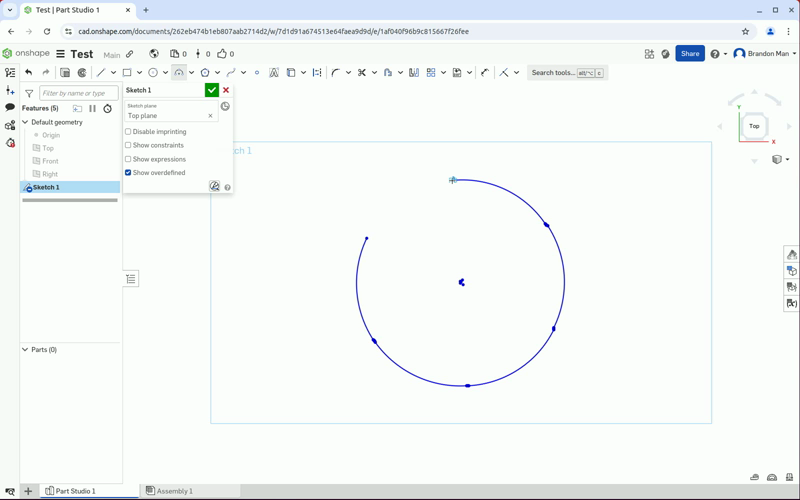
mouse_move(453, 179)
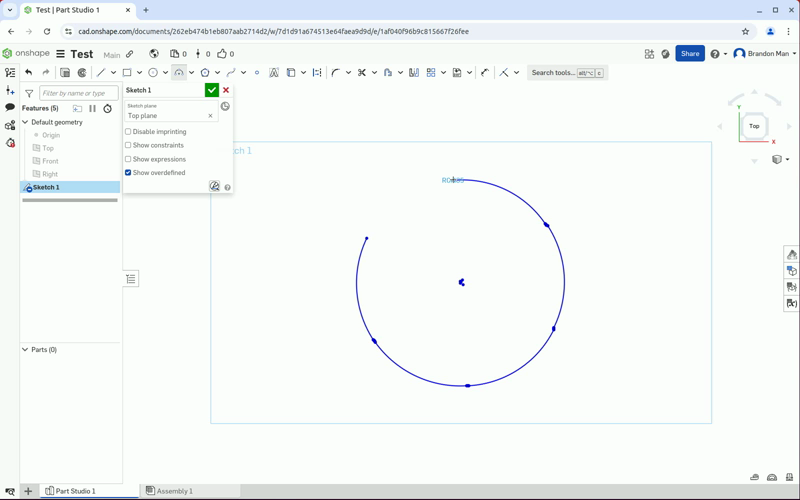
scroll(6)
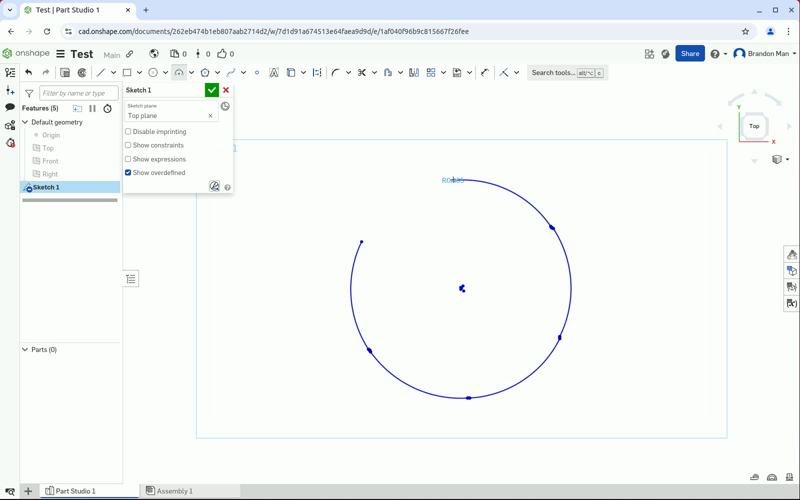
scroll(6)
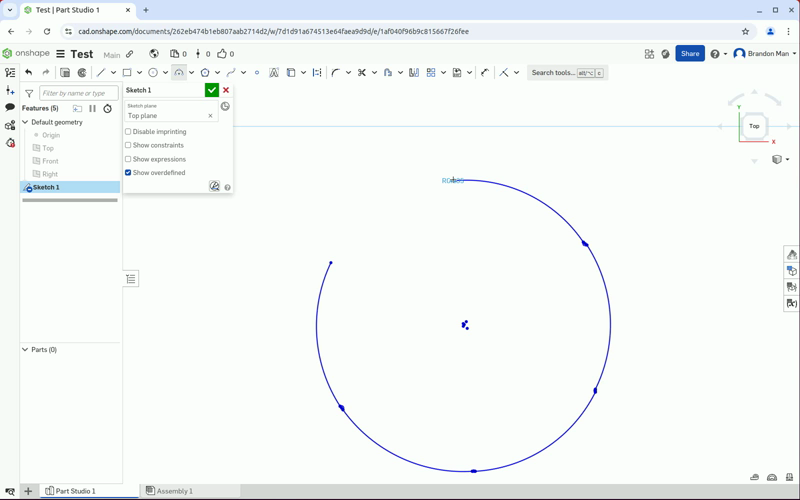
scroll(6)
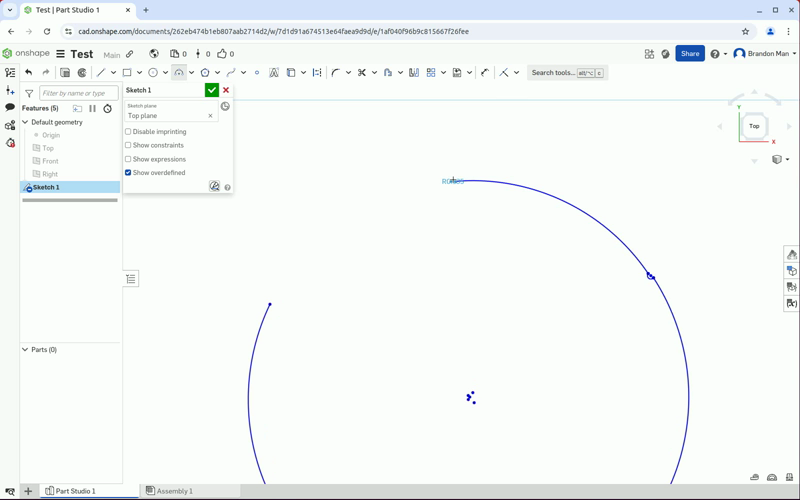
scroll(6)
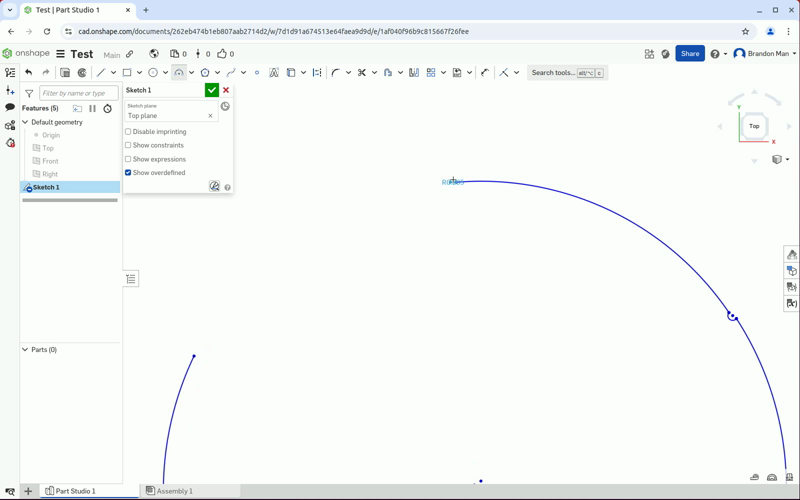
scroll(6)
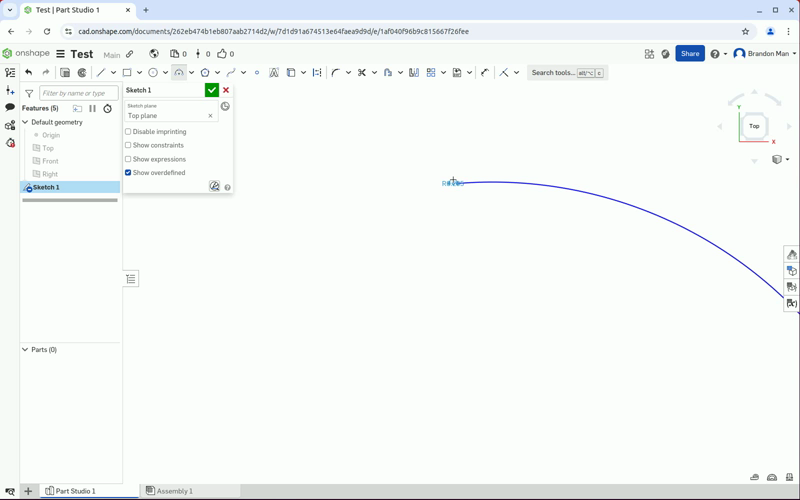
scroll(6)
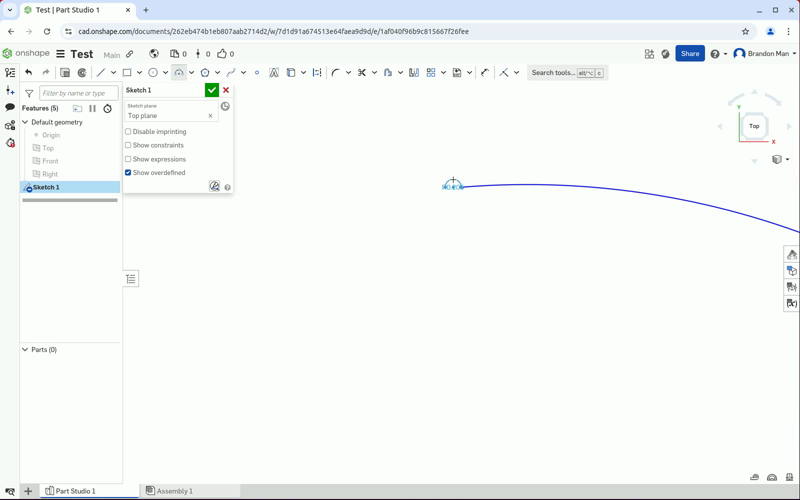
scroll(6)
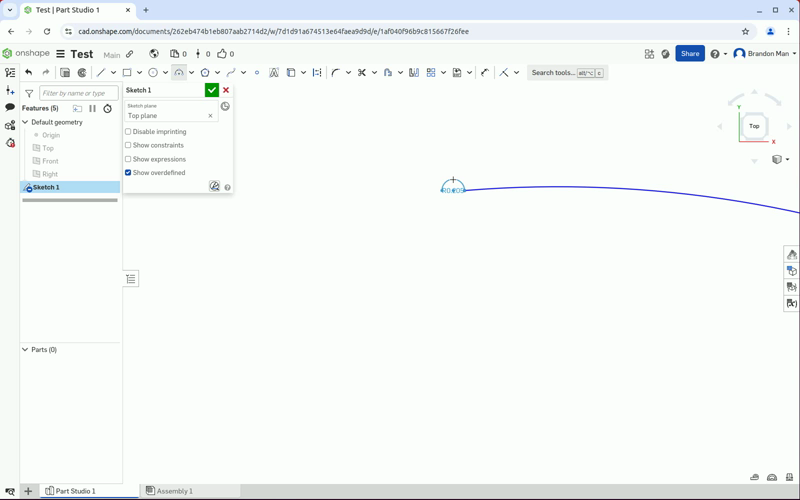
click(453, 179)
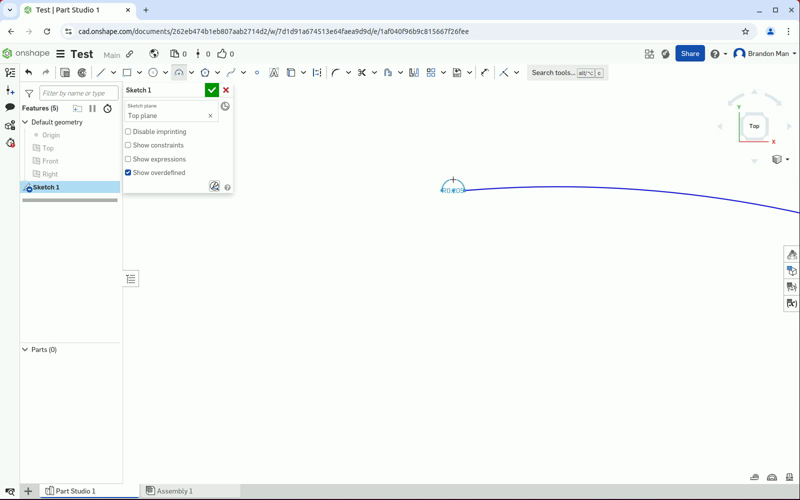
scroll(-6)
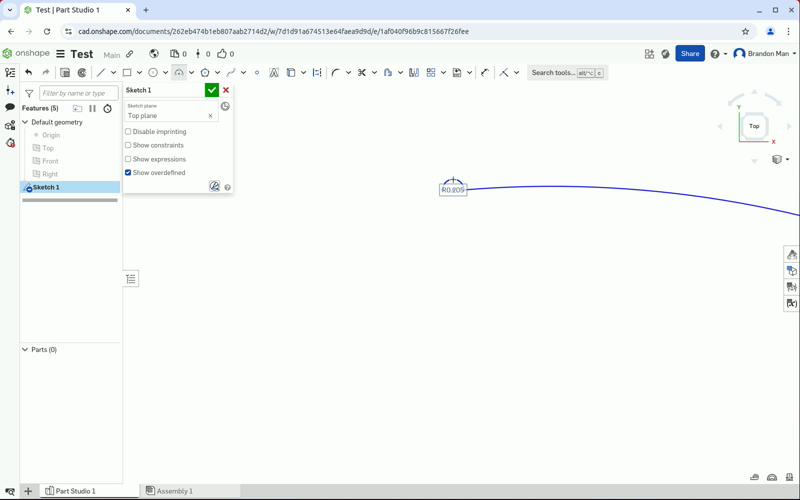
scroll(-6)
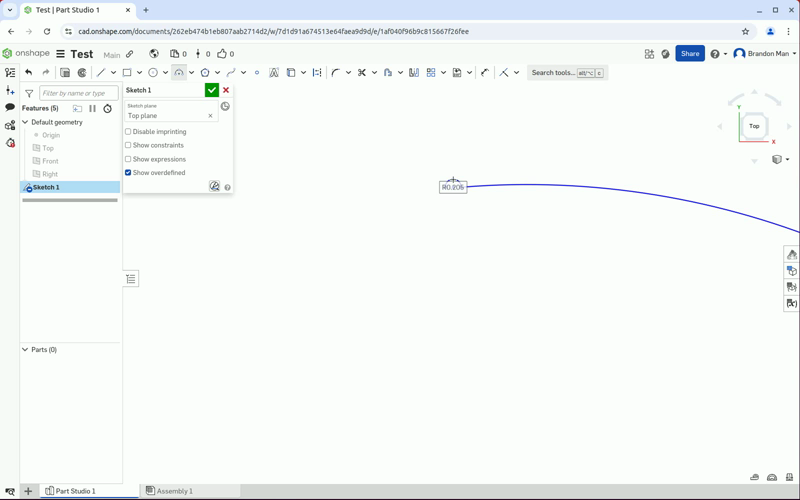
scroll(-6)
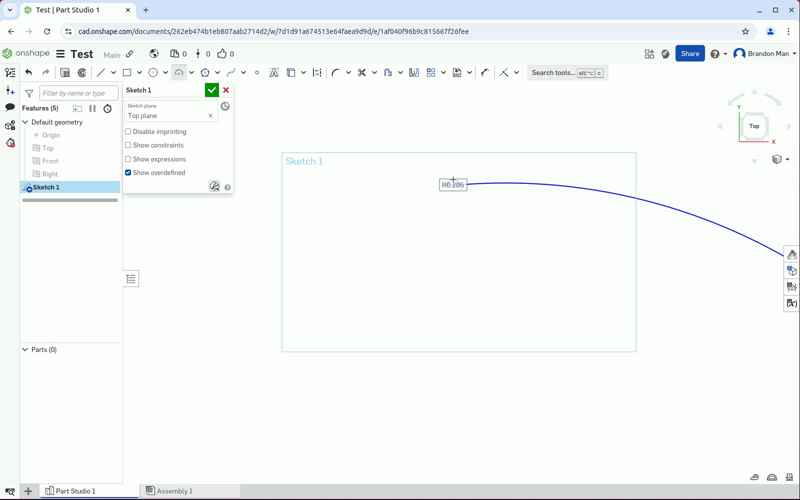
scroll(-6)
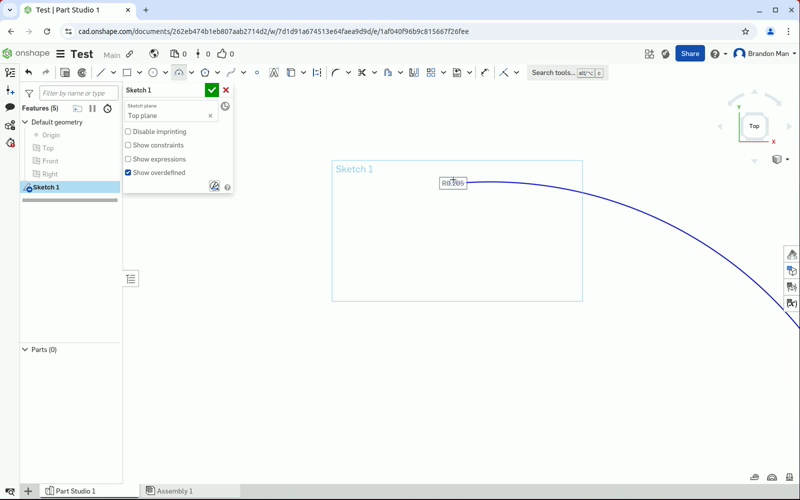
scroll(-6)
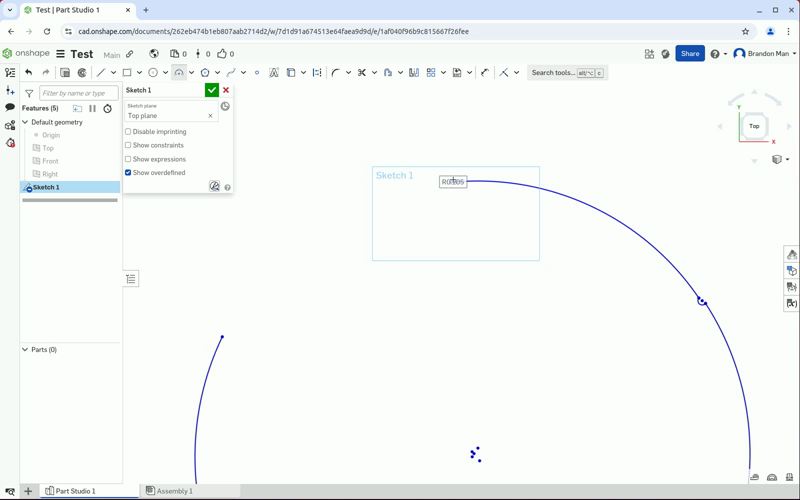
scroll(-6)
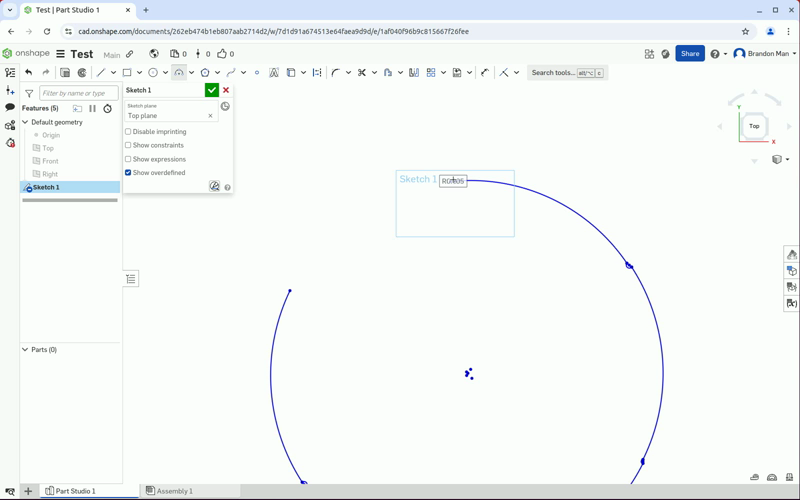
scroll(-6)
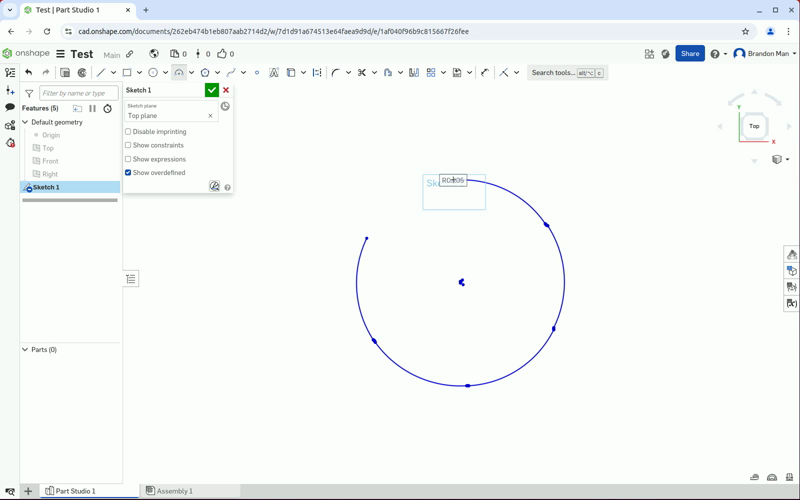
key_up(shift)
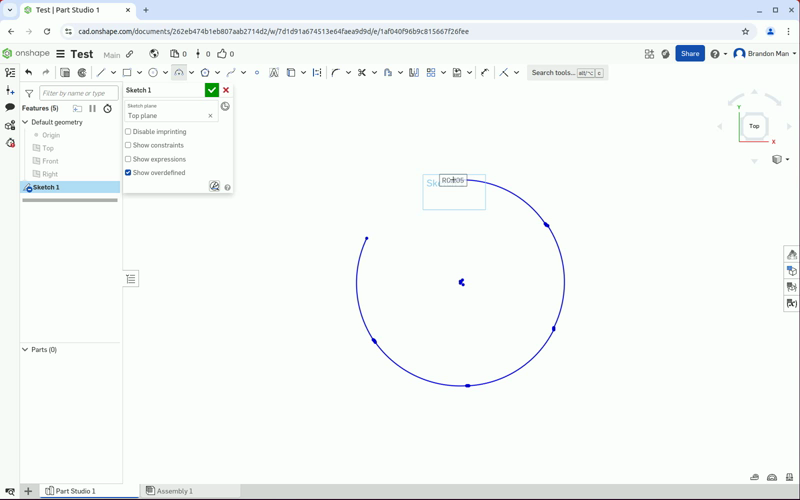
mouse_move(452, 180)
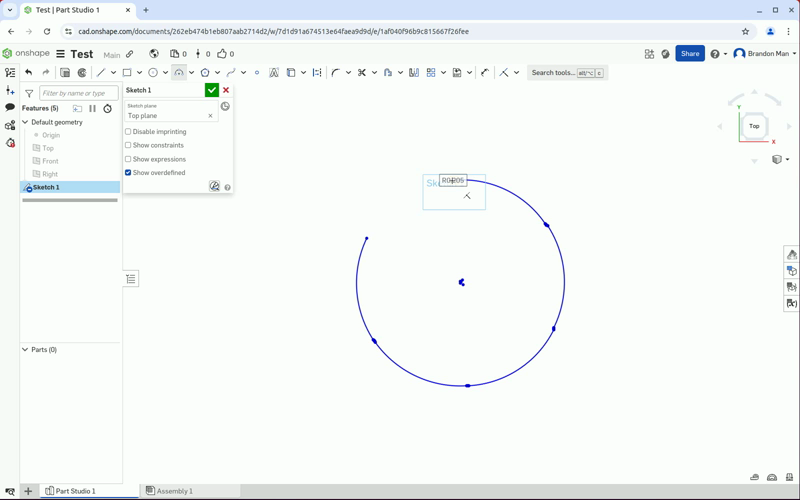
scroll(6)
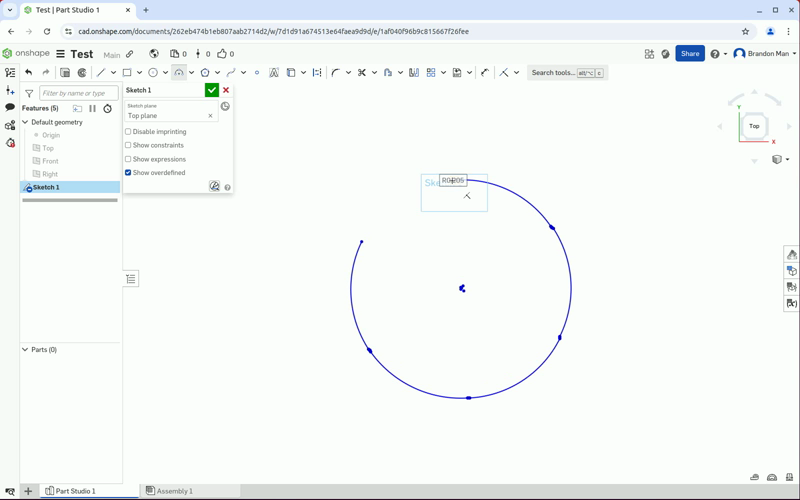
scroll(6)
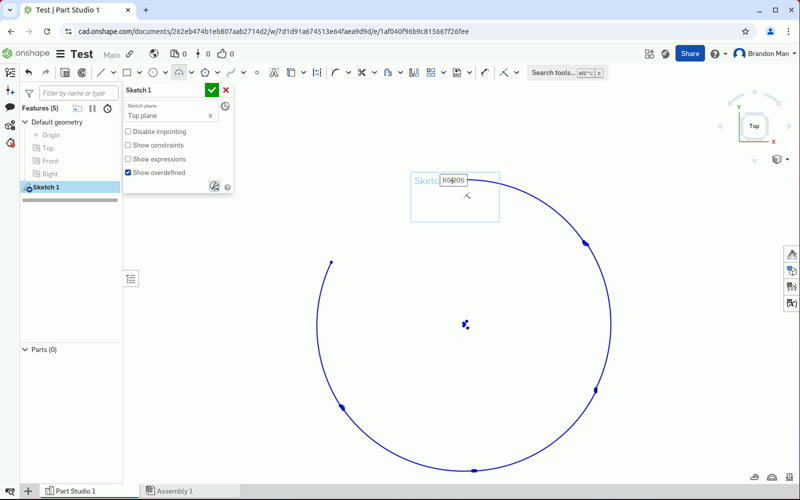
scroll(6)
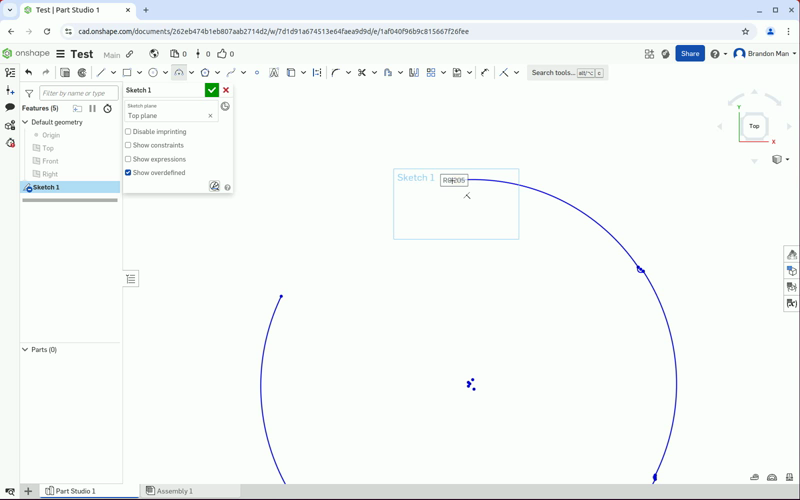
scroll(6)
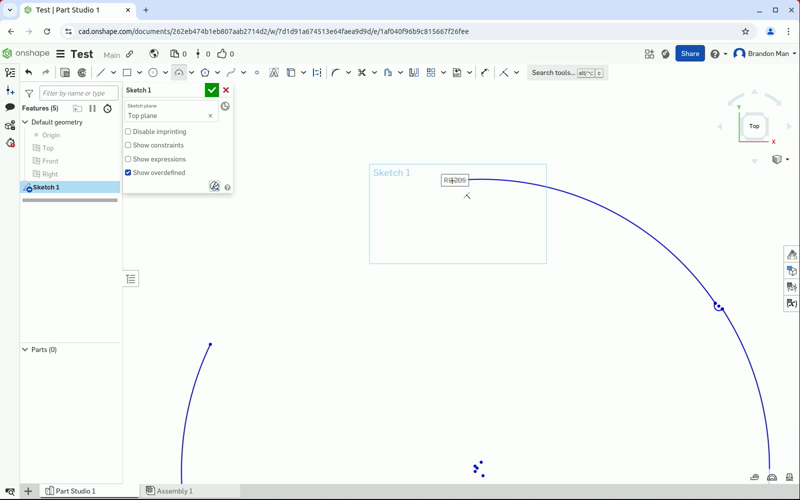
scroll(6)
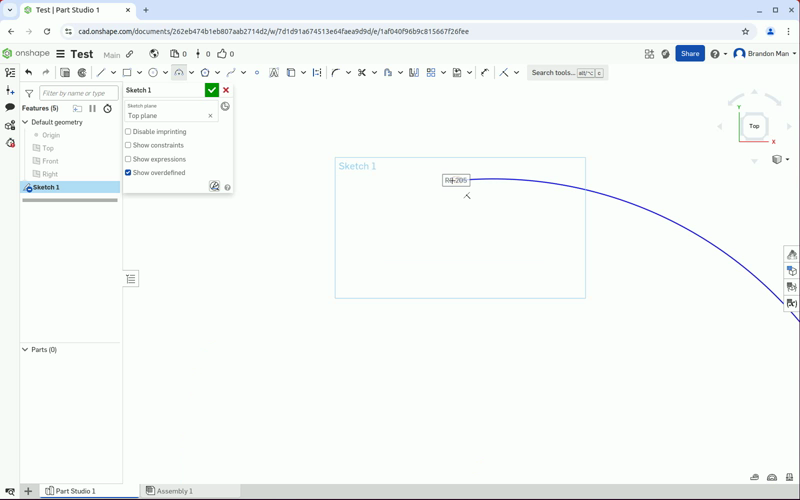
scroll(6)
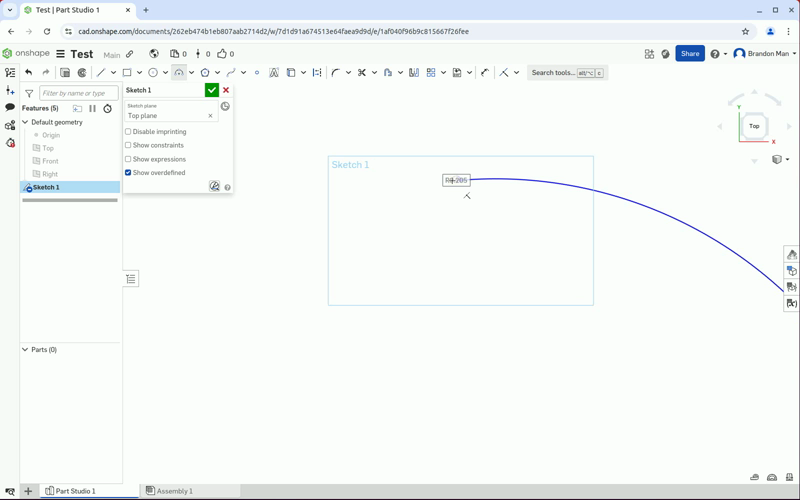
scroll(6)
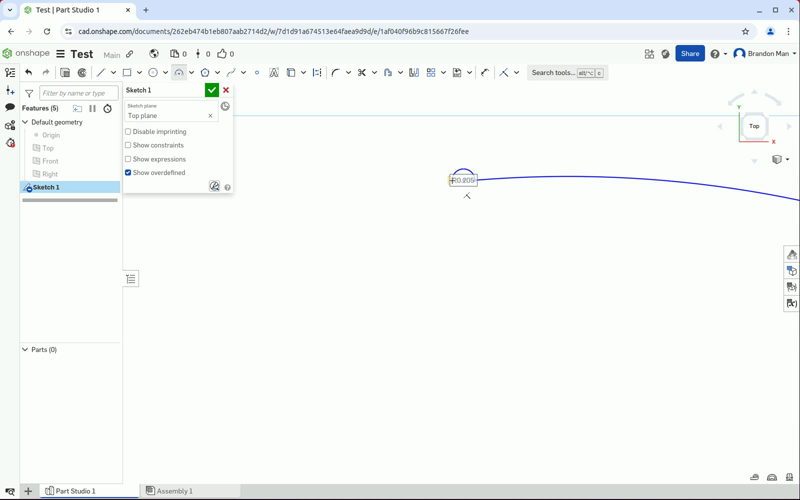
click(452, 180)
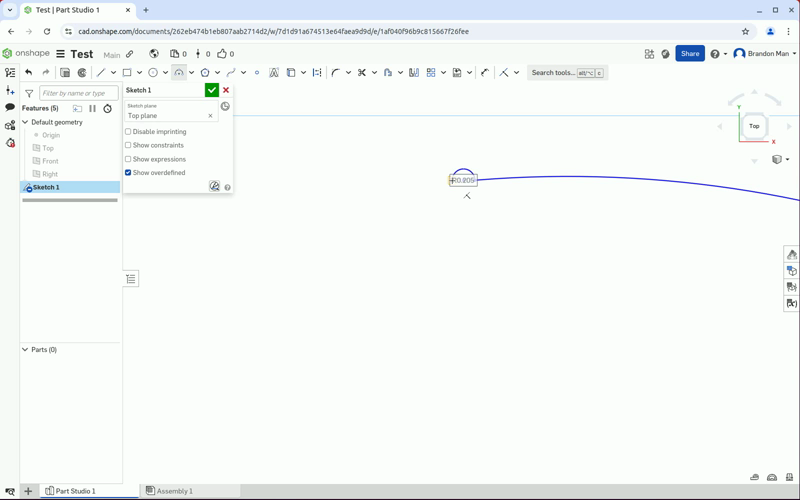
scroll(-6)
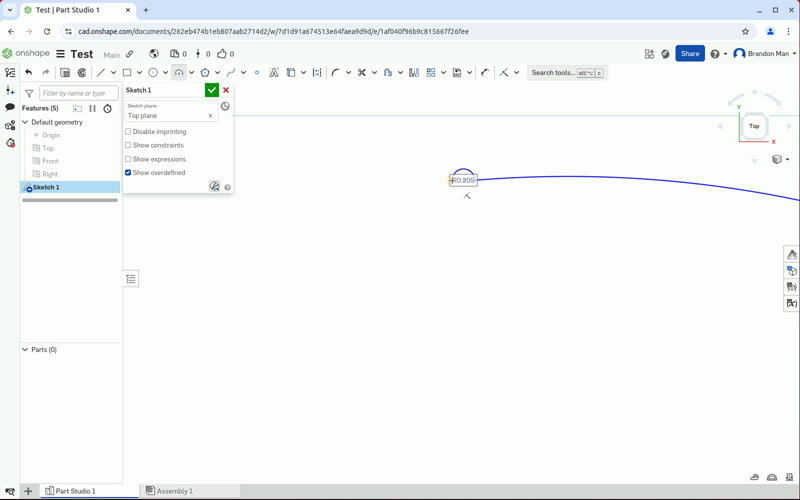
scroll(-6)
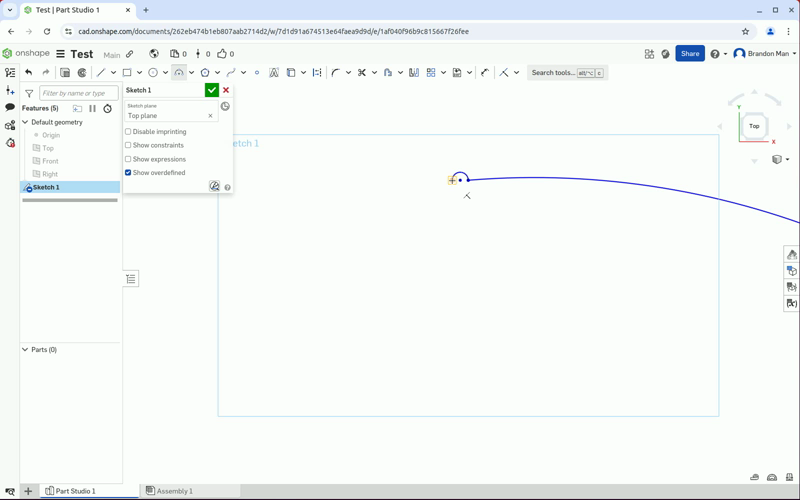
scroll(-6)
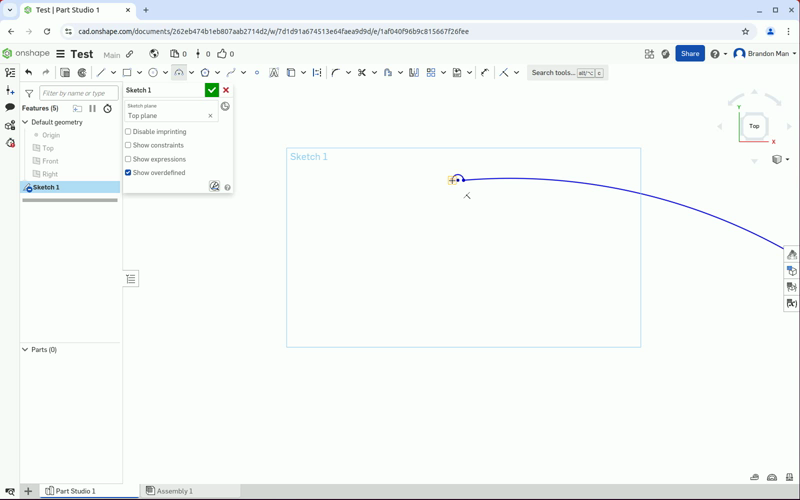
scroll(-6)
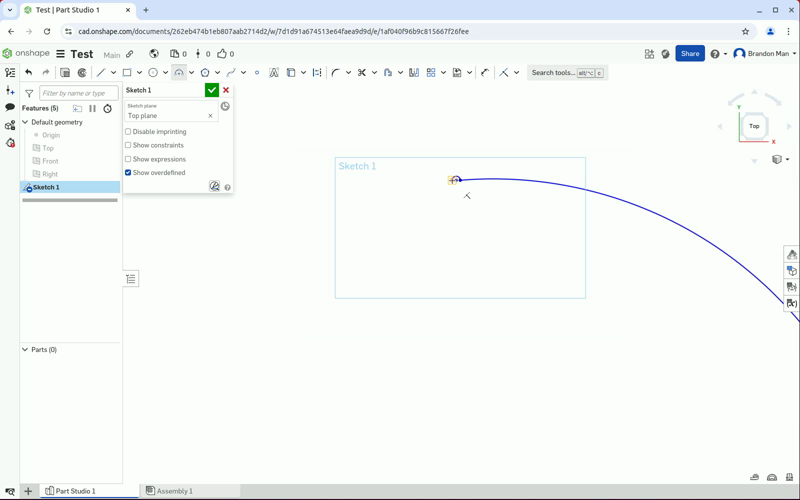
scroll(-6)
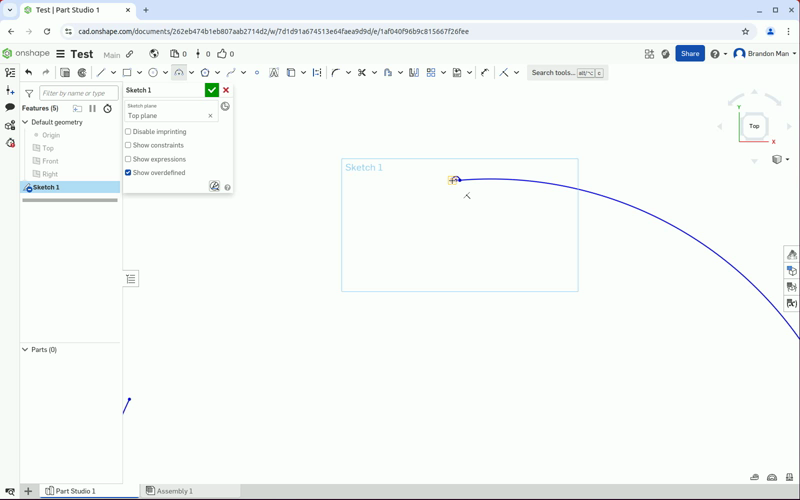
scroll(-6)
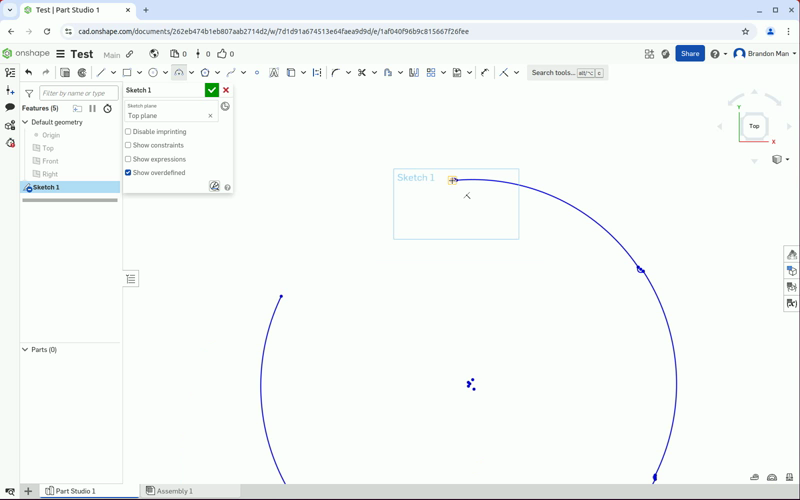
scroll(-6)
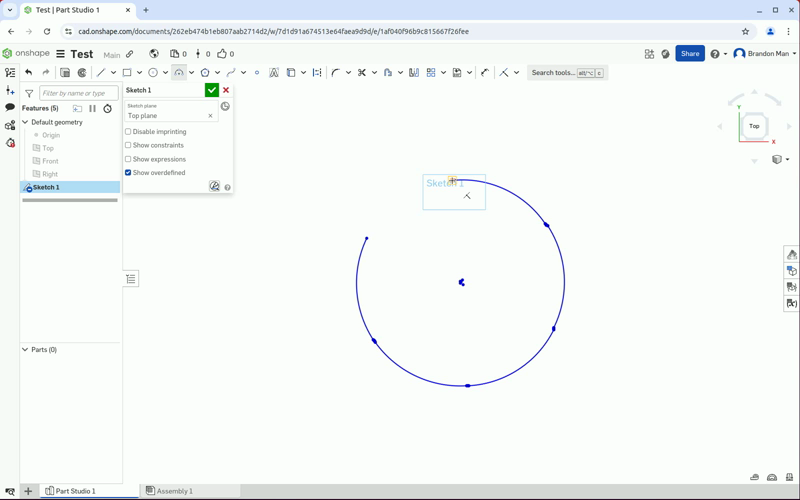
key_down(shift)
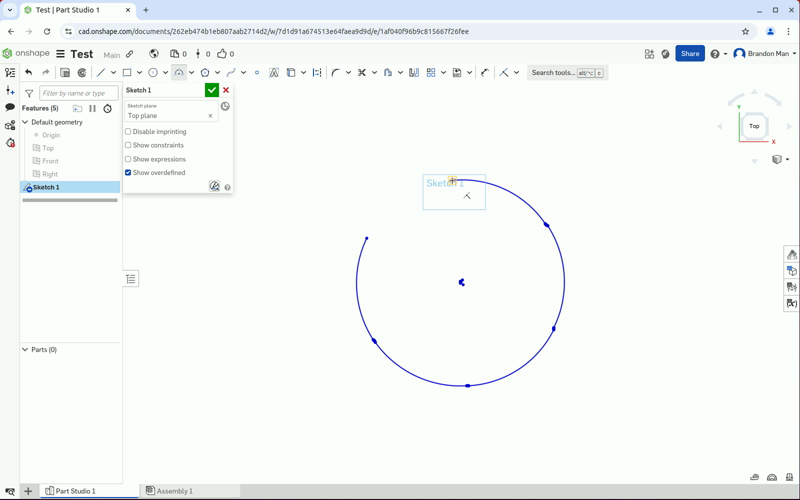
mouse_move(368, 236)
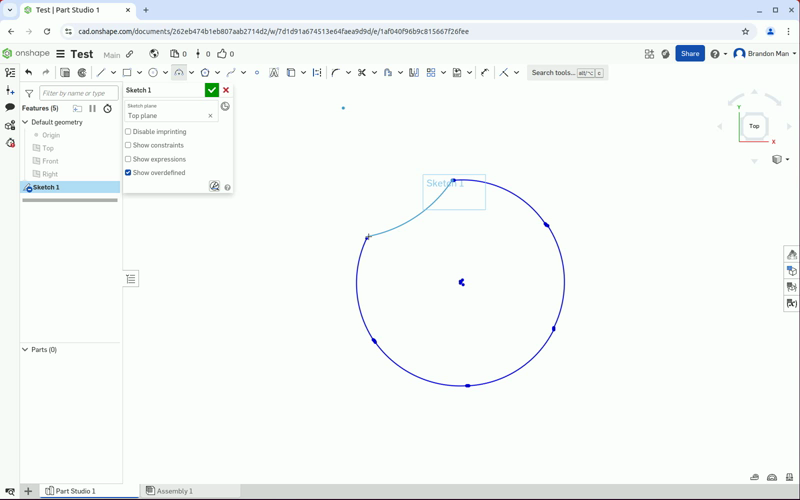
scroll(6)
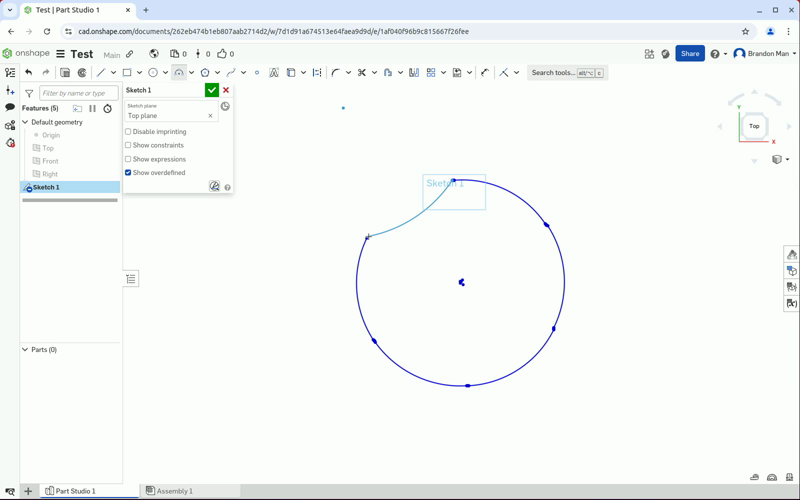
scroll(6)
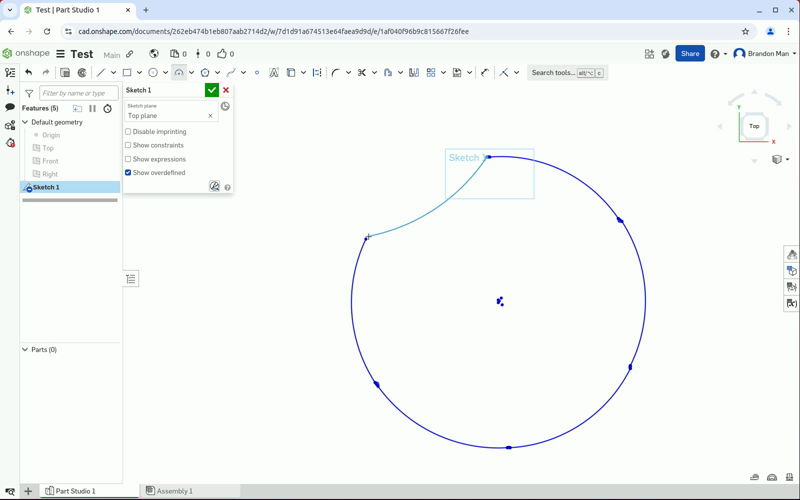
scroll(6)
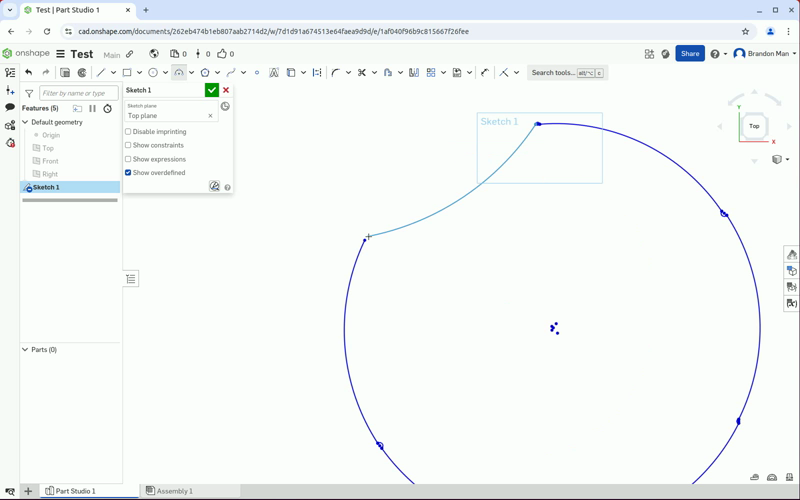
scroll(6)
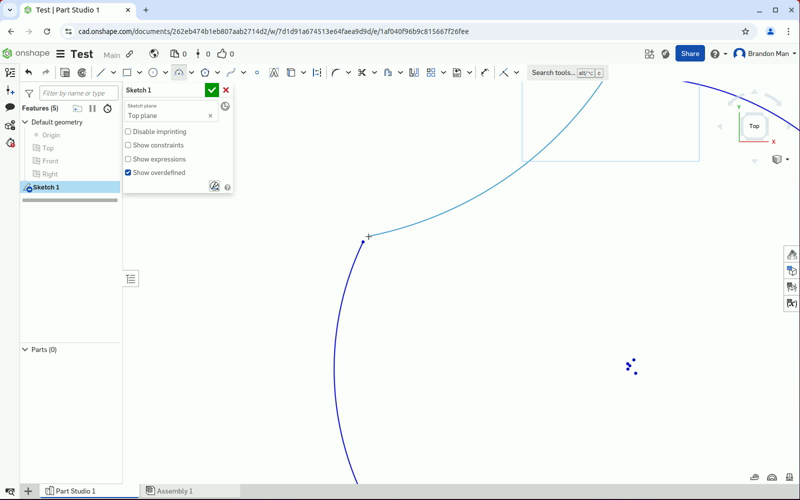
scroll(6)
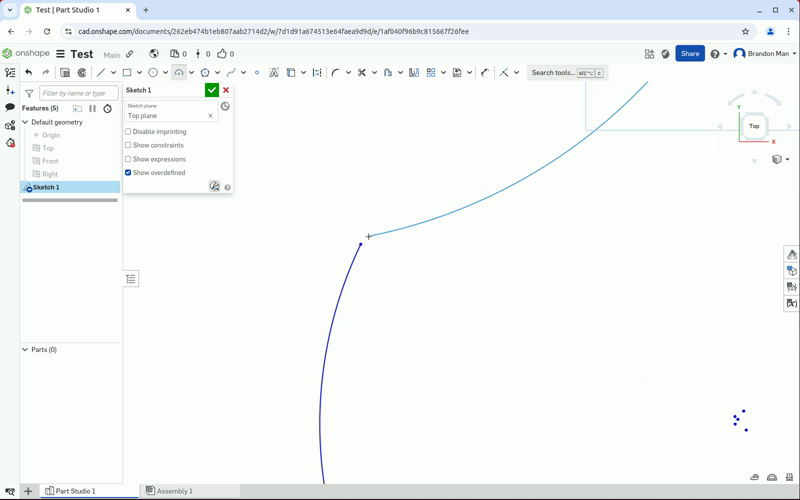
scroll(6)
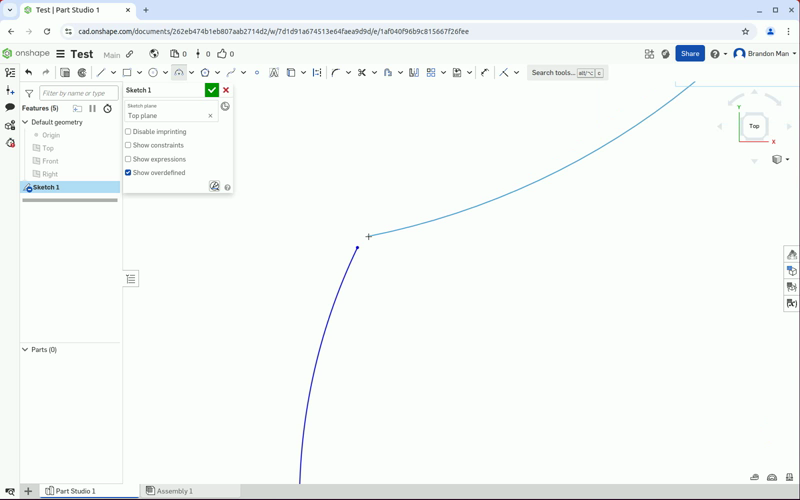
scroll(6)
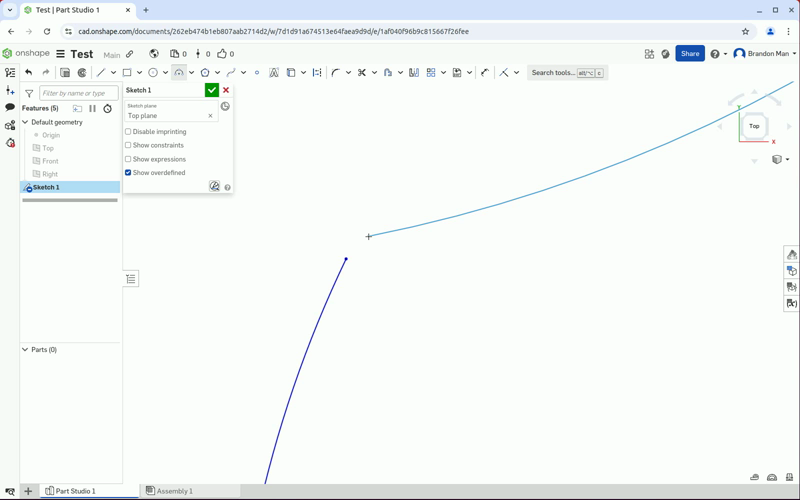
click(368, 236)
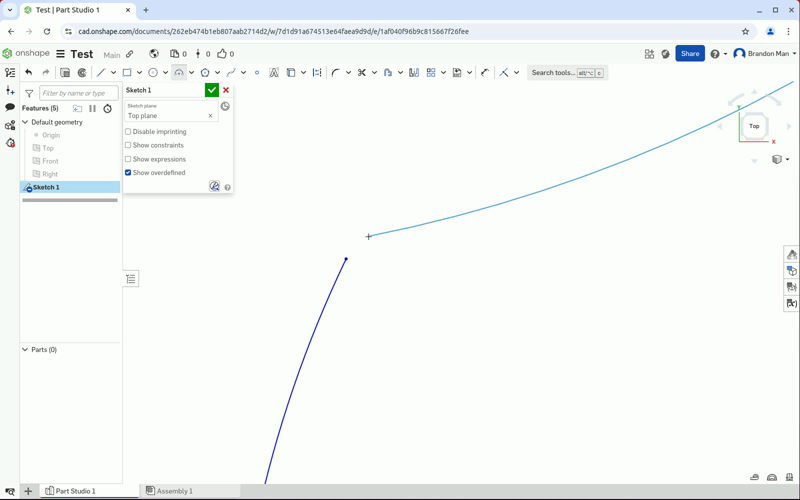
scroll(-6)
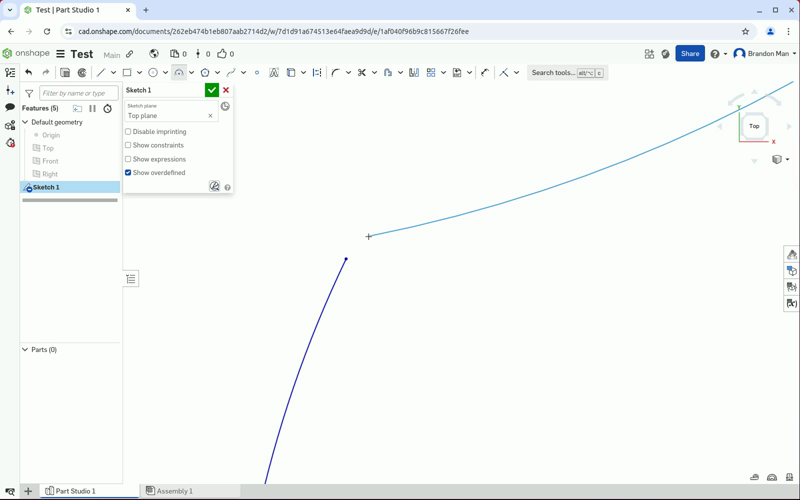
scroll(-6)
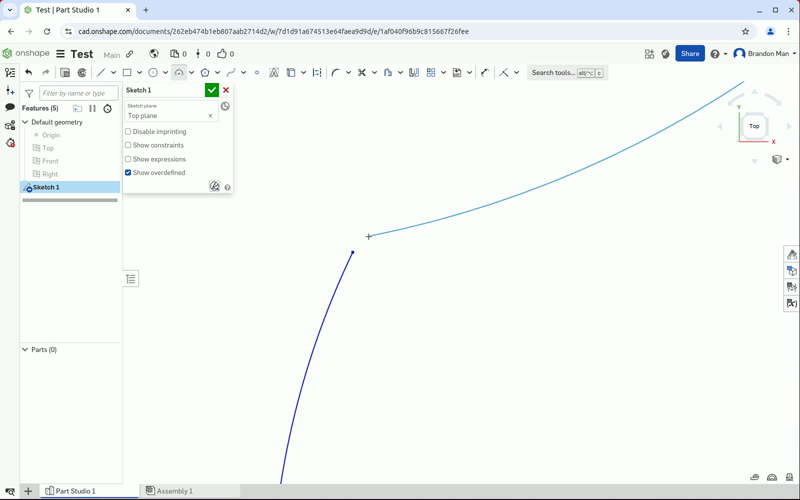
scroll(-6)
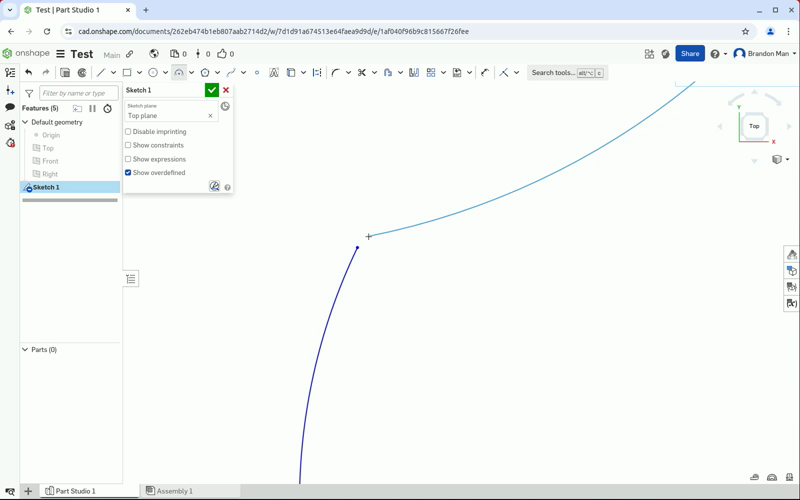
scroll(-6)
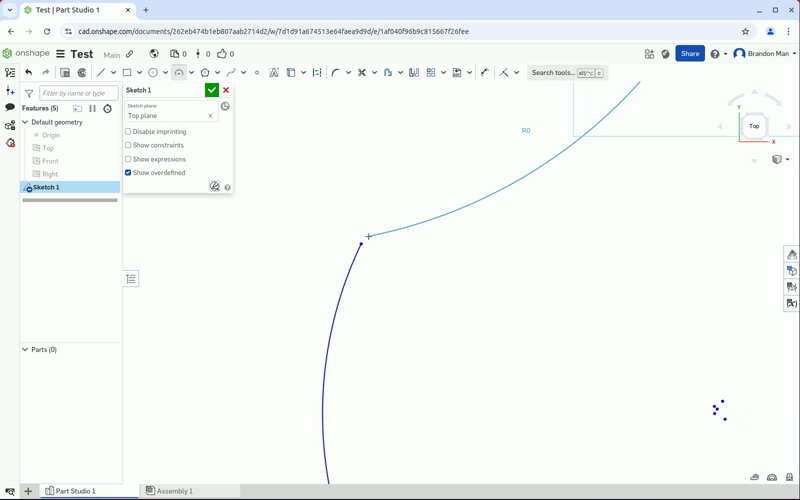
scroll(-6)
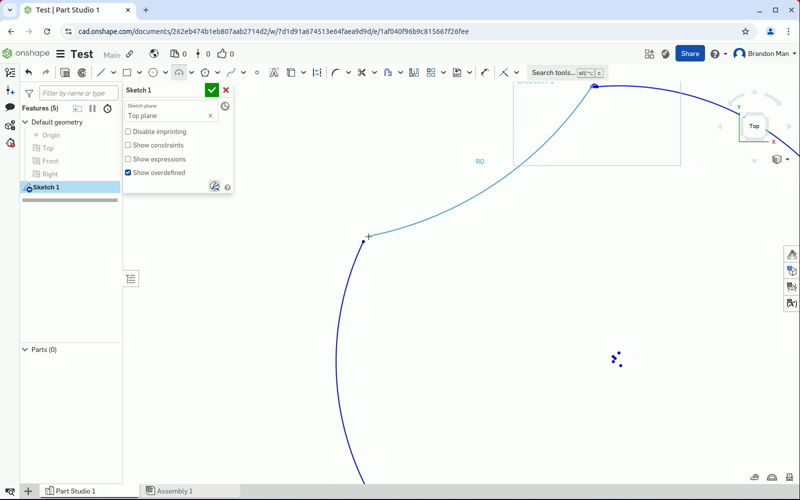
scroll(-6)
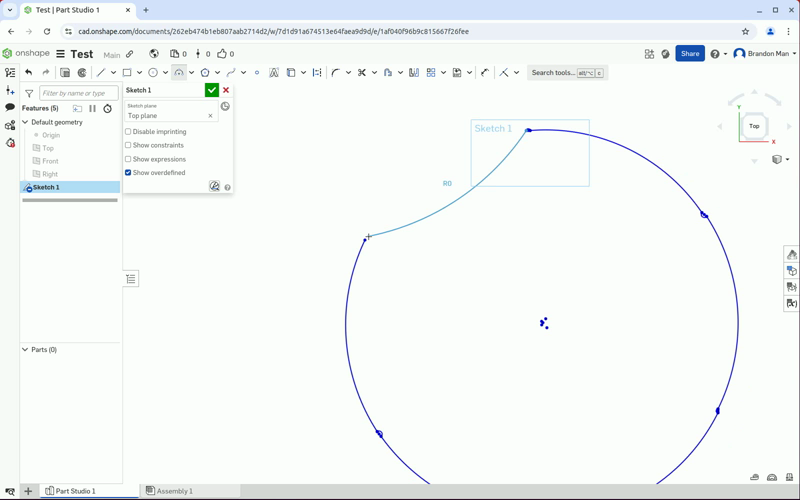
scroll(-6)
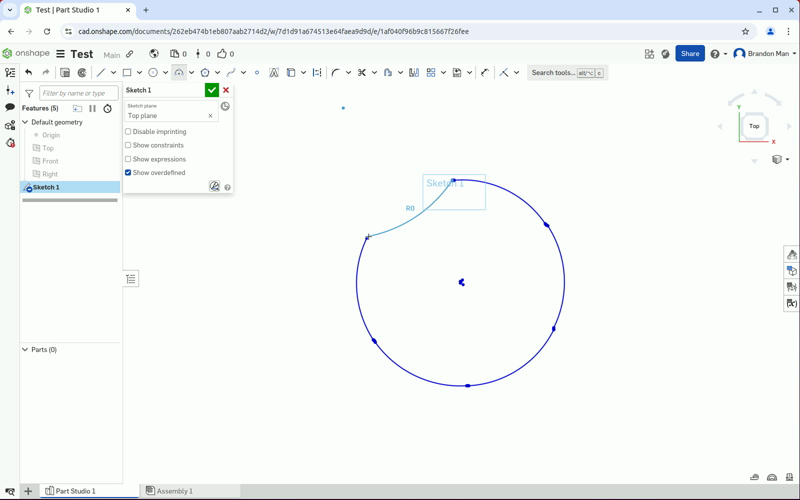
mouse_move(403, 197)
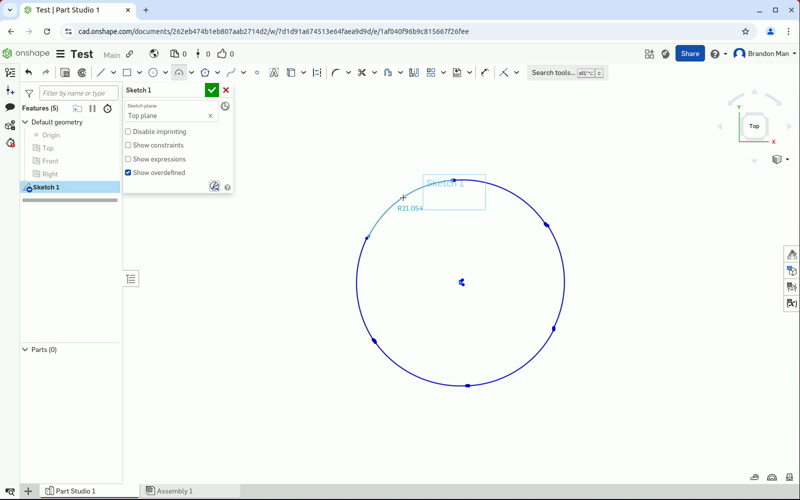
click(403, 197)
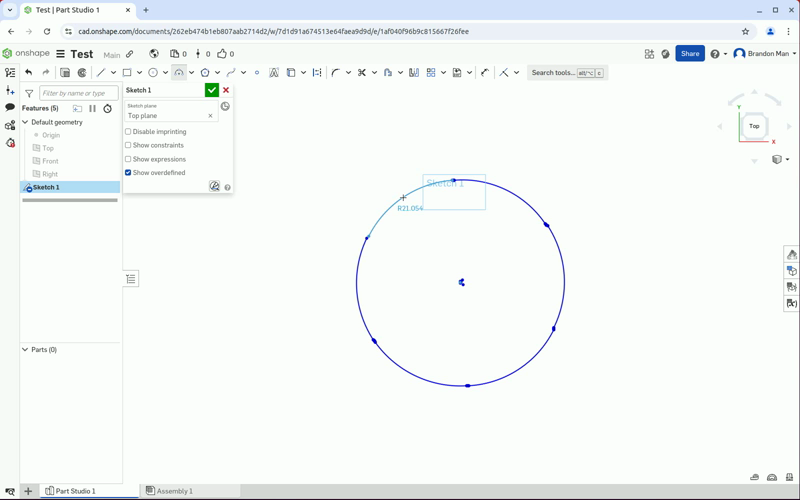
key_up(shift)
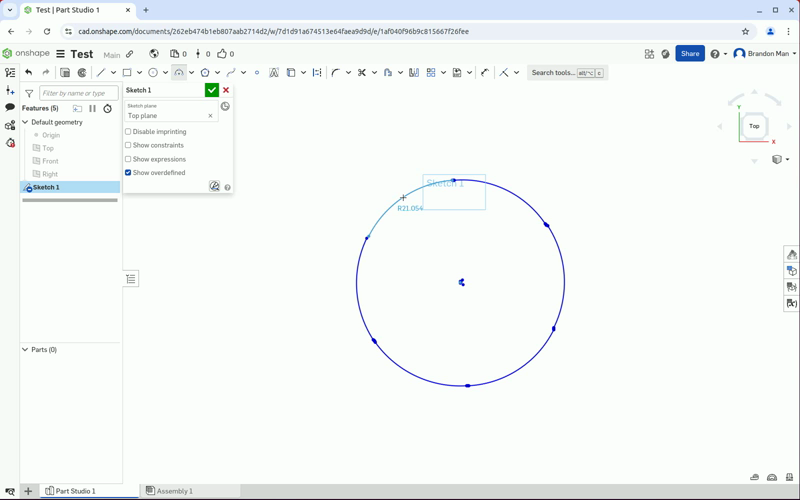
mouse_move(368, 236)
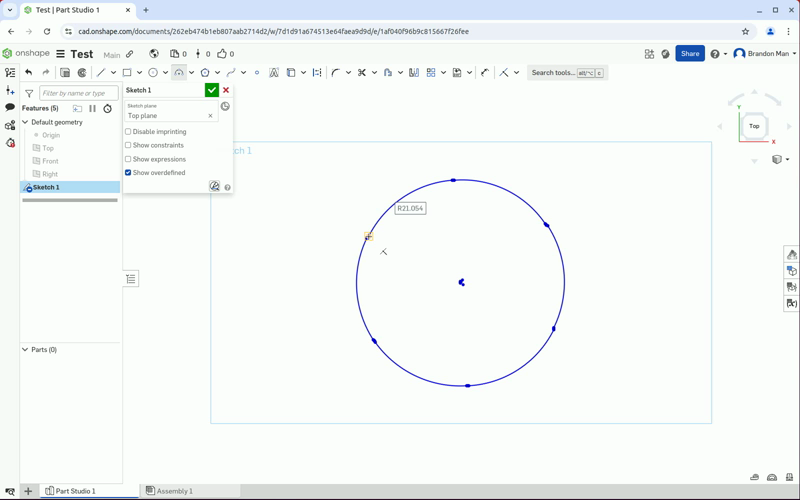
scroll(6)
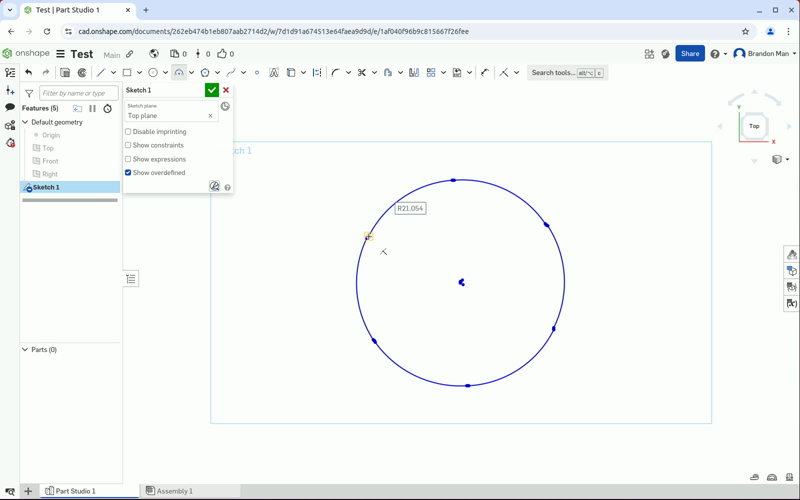
scroll(6)
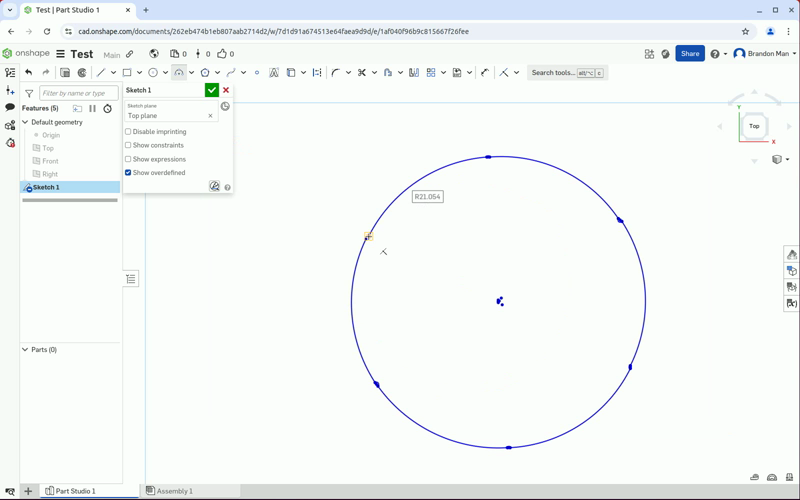
scroll(6)
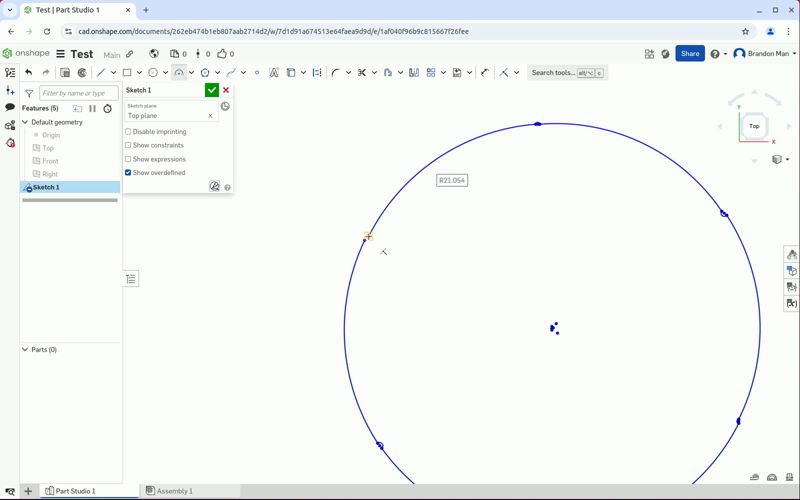
scroll(6)
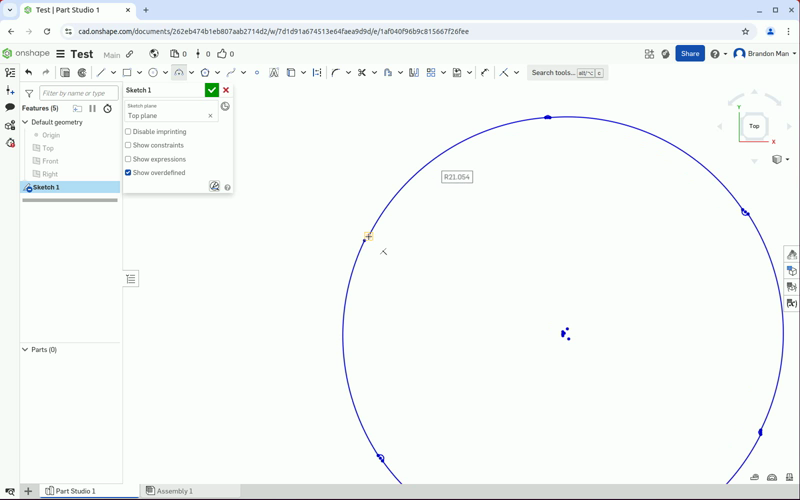
scroll(6)
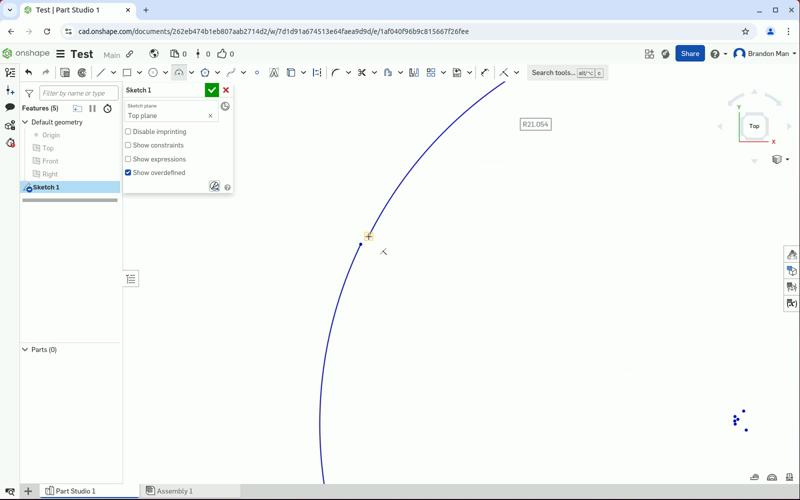
scroll(6)
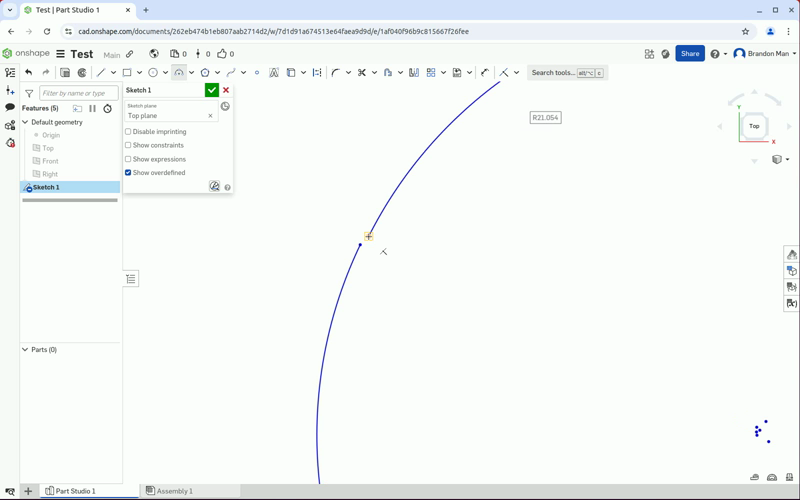
scroll(6)
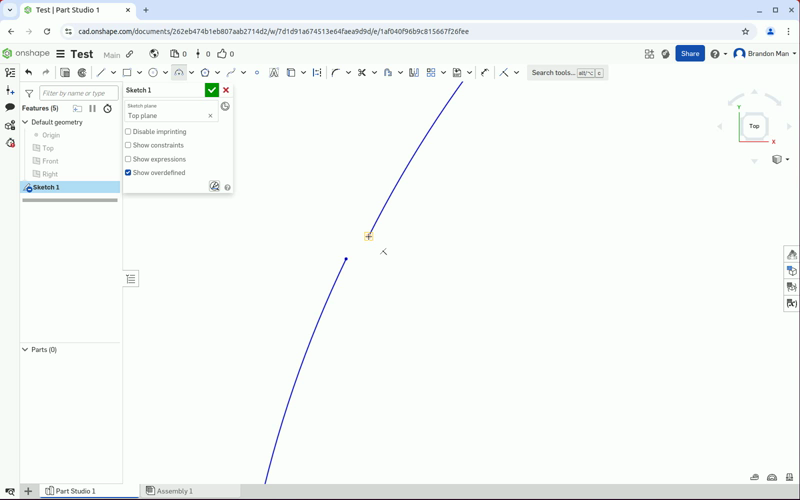
click(368, 236)
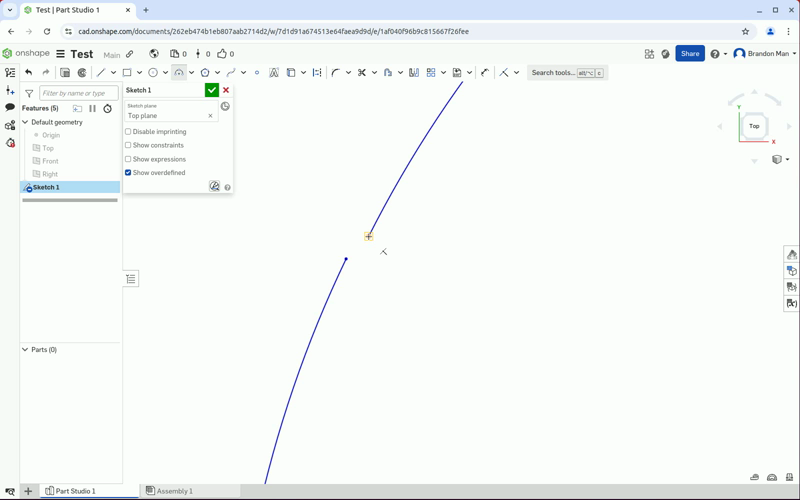
scroll(-6)
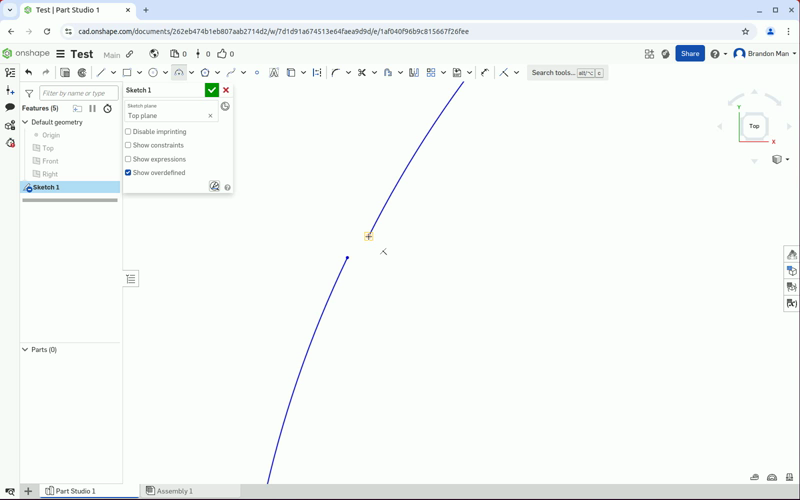
scroll(-6)
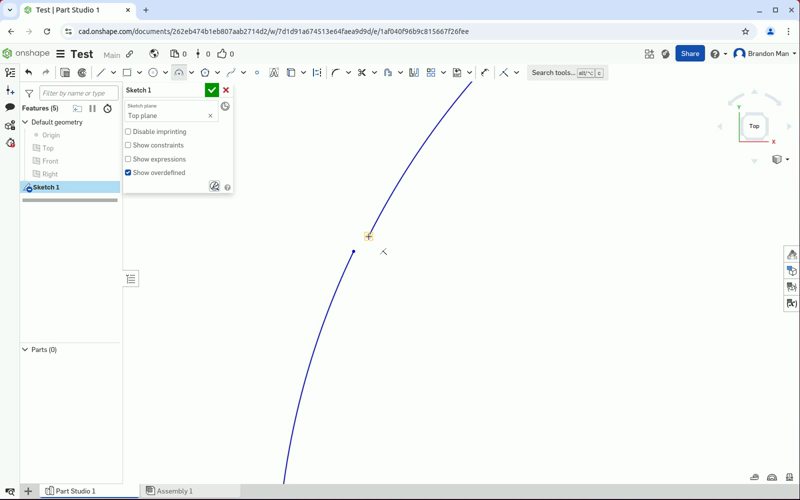
scroll(-6)
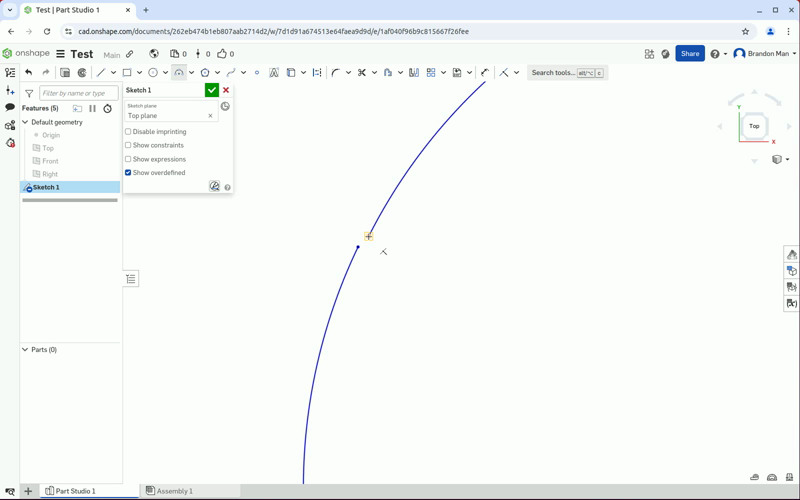
scroll(-6)
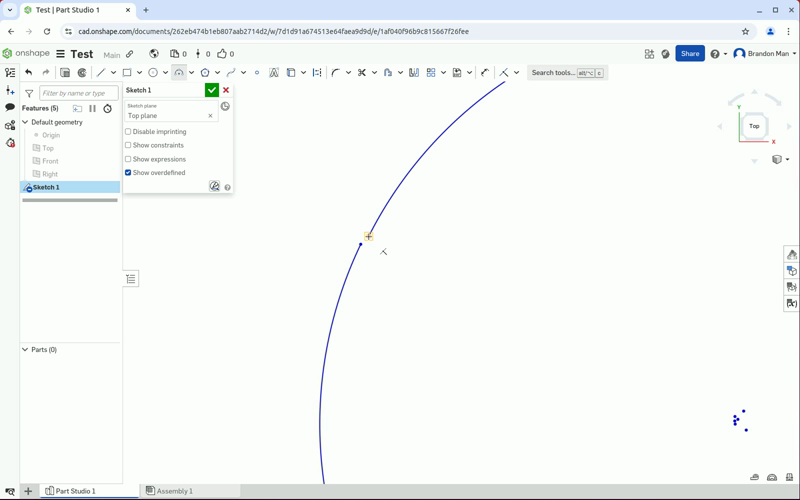
scroll(-6)
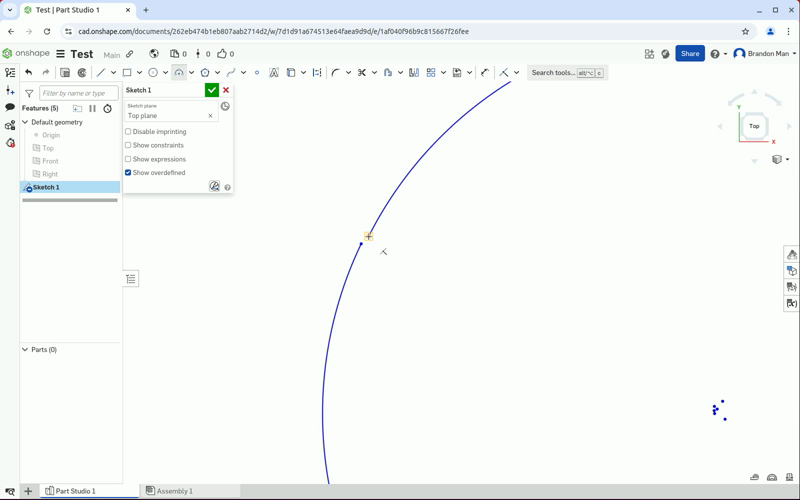
scroll(-6)
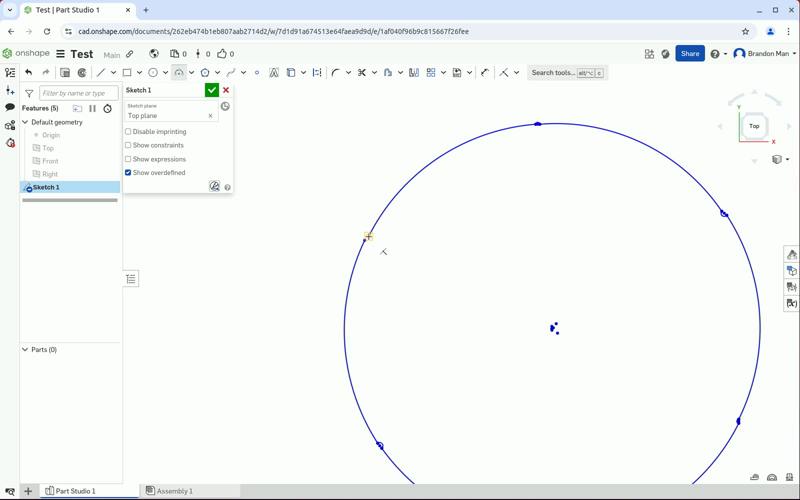
scroll(-6)
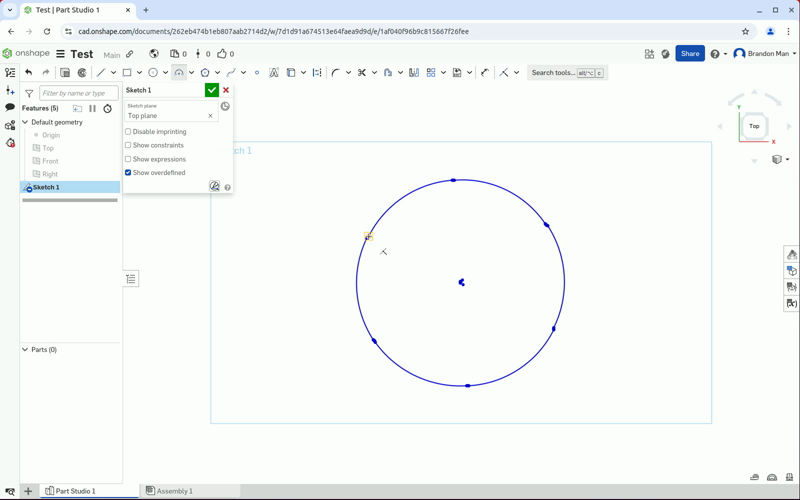
mouse_move(366, 238)
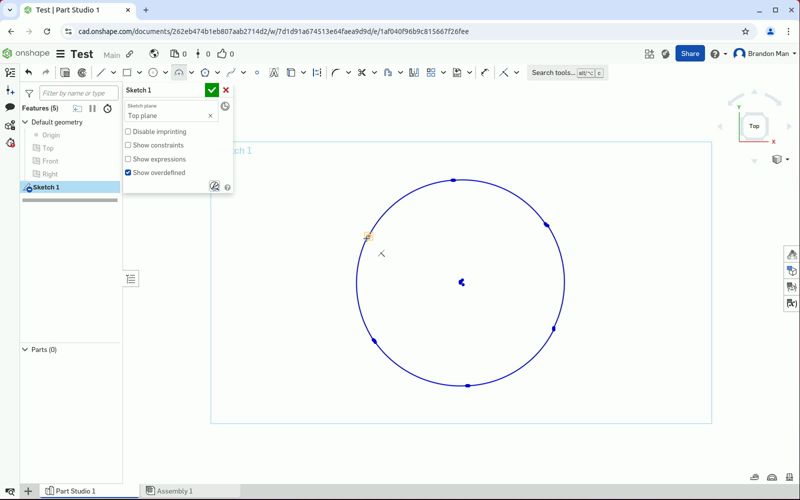
scroll(6)
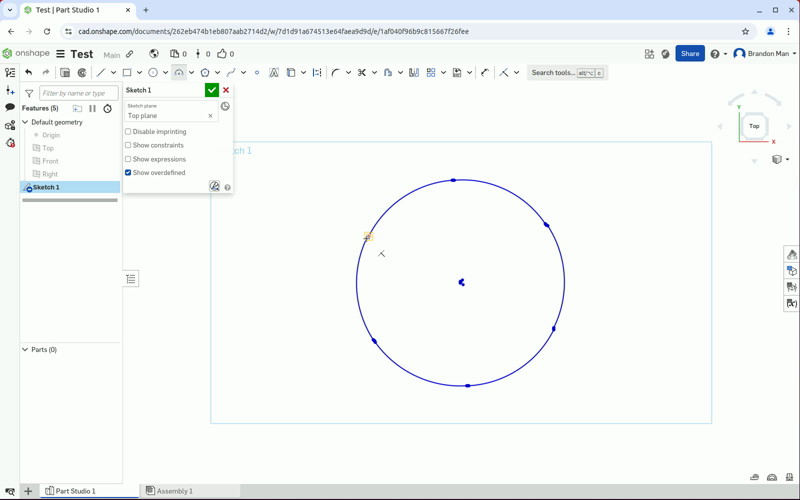
scroll(6)
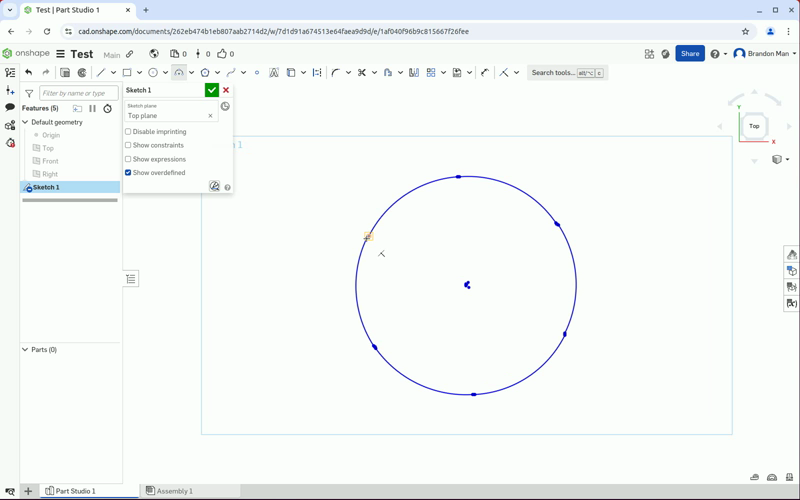
scroll(6)
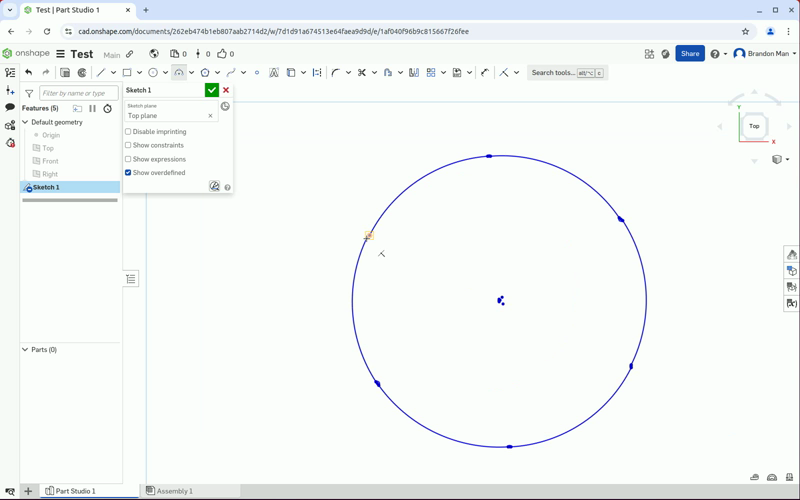
scroll(6)
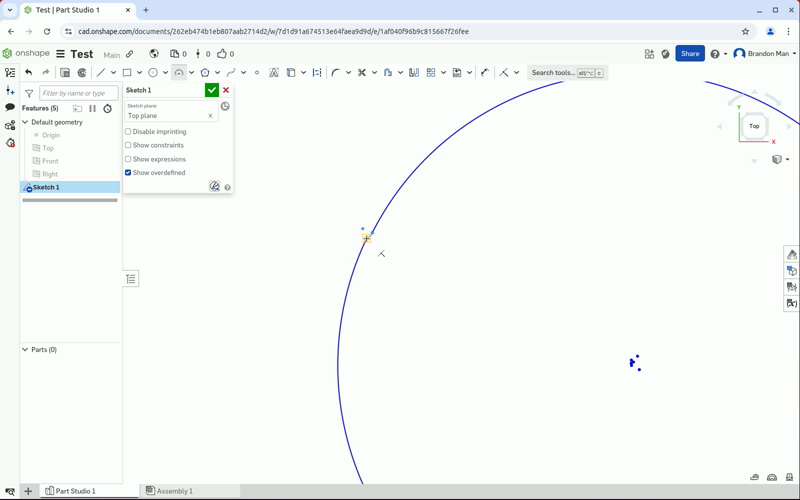
scroll(6)
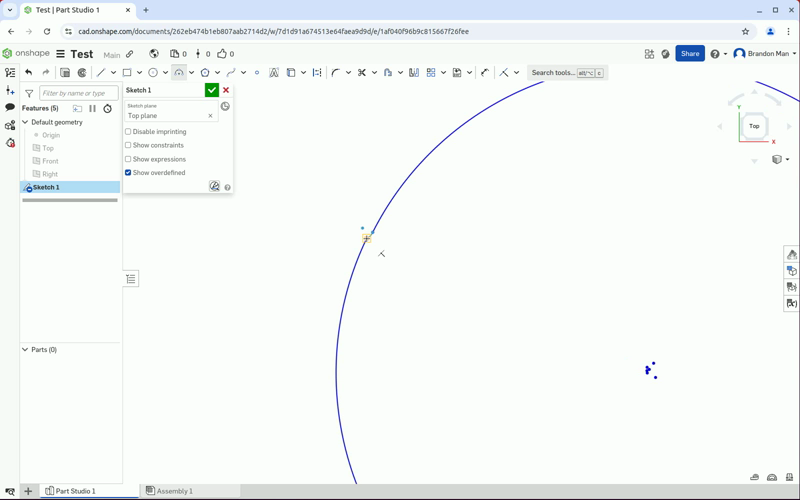
scroll(6)
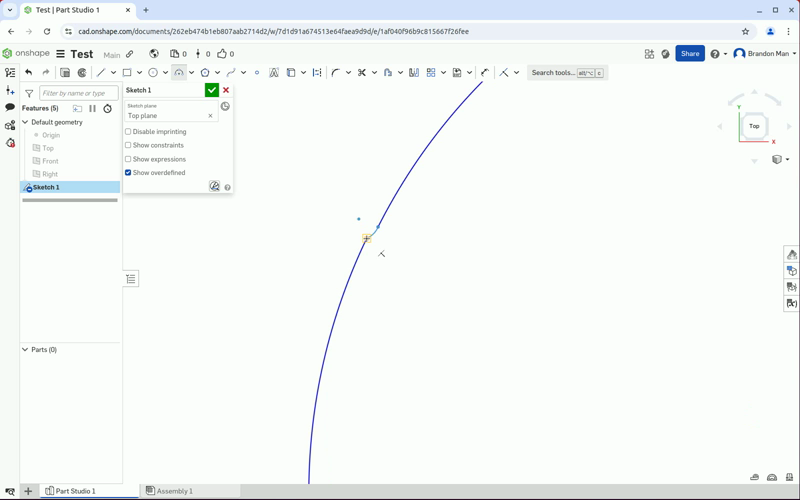
scroll(6)
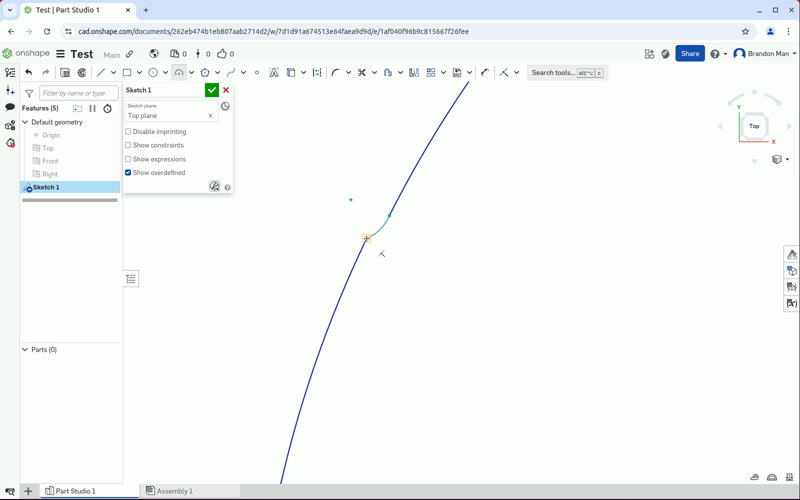
click(366, 238)
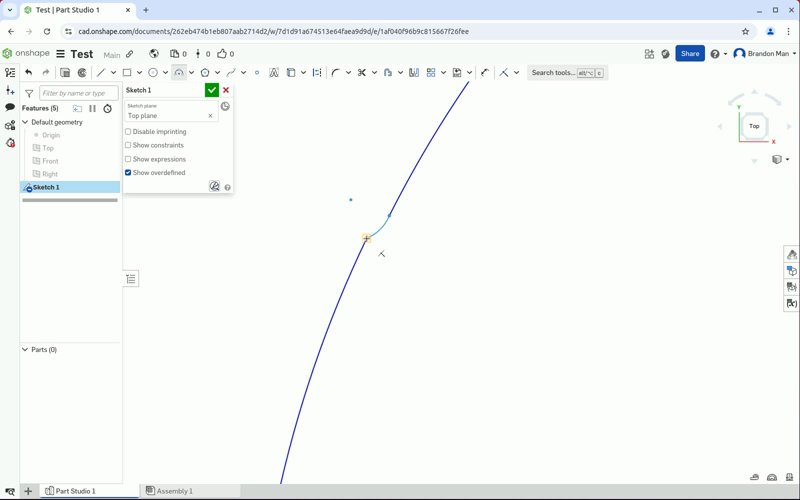
scroll(-6)
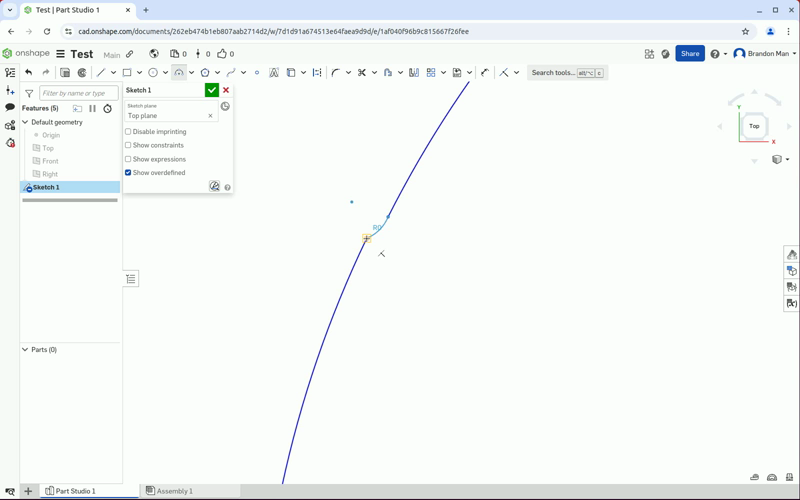
scroll(-6)
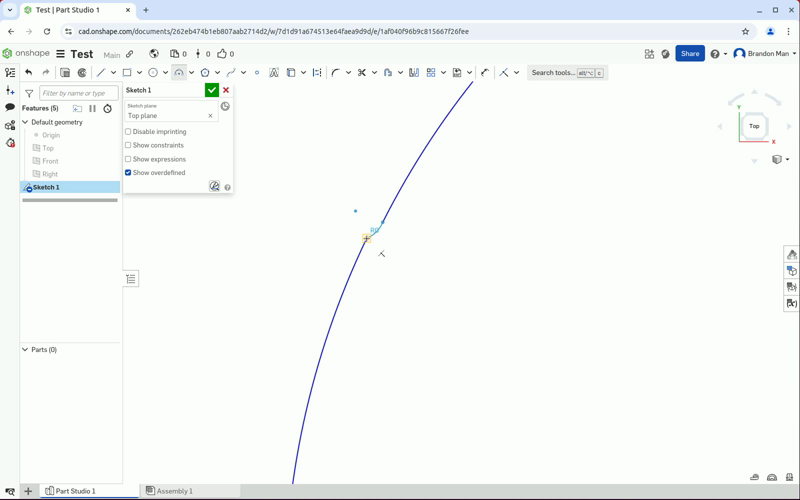
scroll(-6)
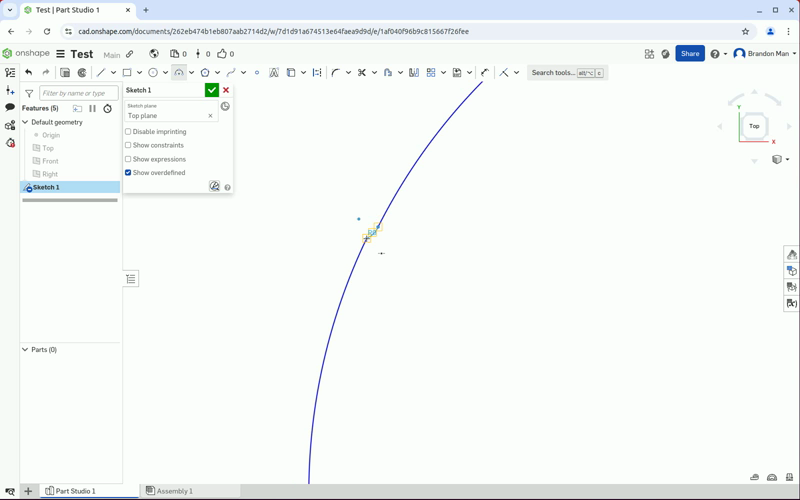
scroll(-6)
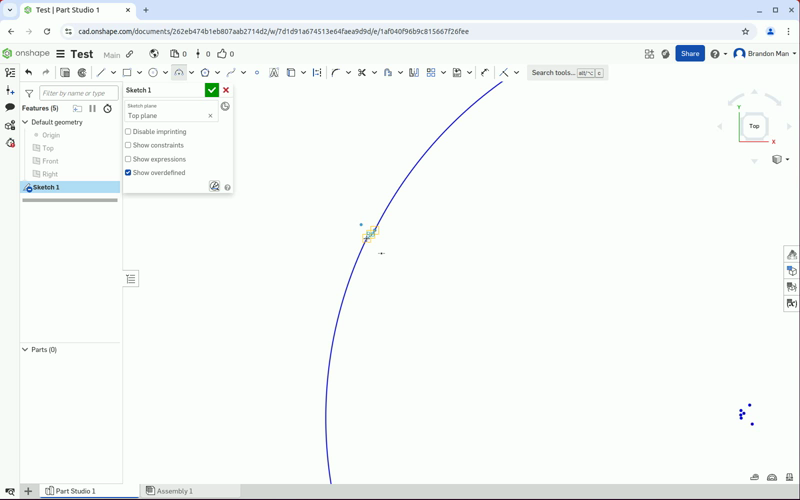
scroll(-6)
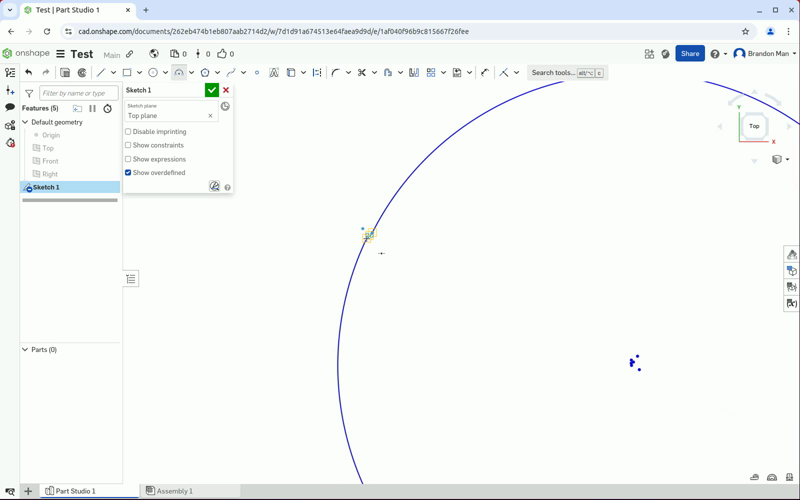
scroll(-6)
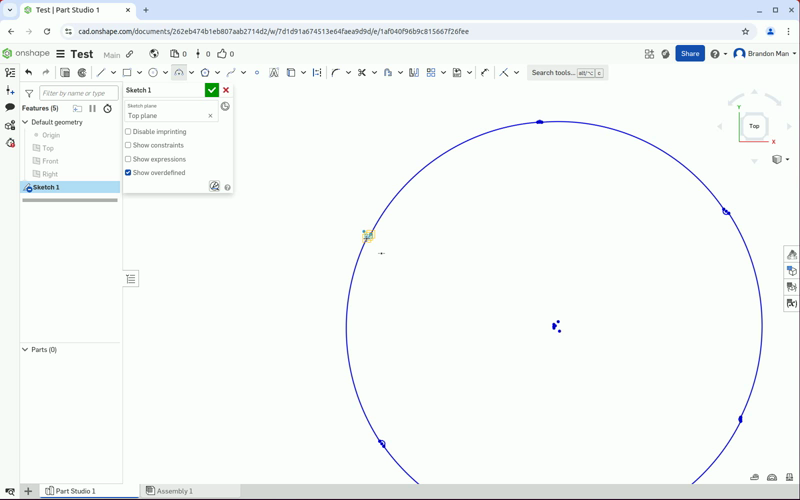
scroll(-6)
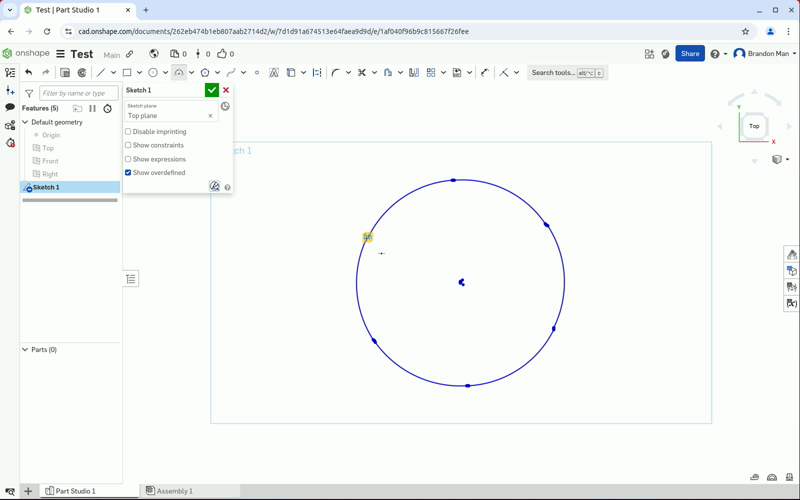
key_down(shift)
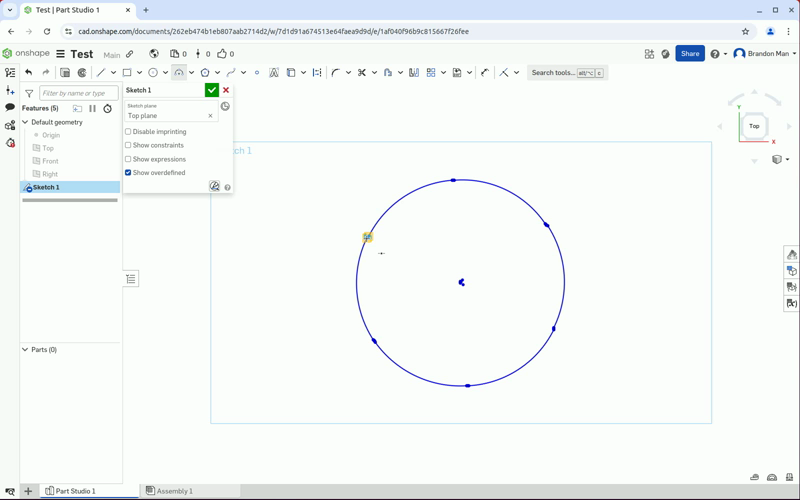
mouse_move(368, 238)
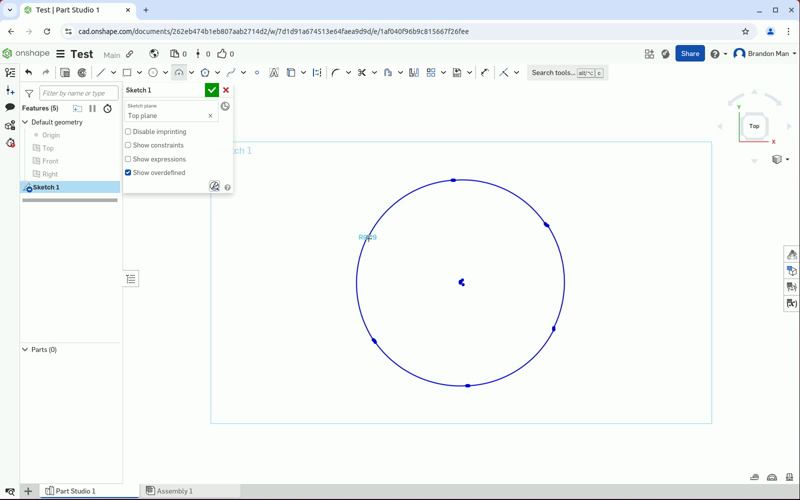
scroll(6)
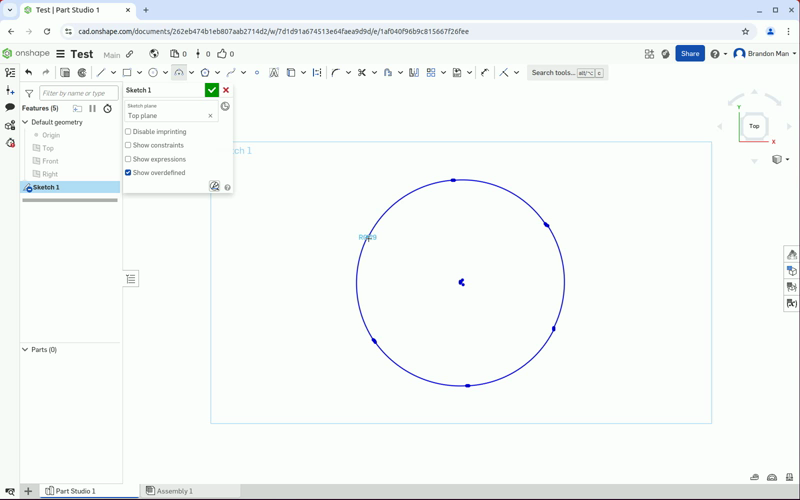
scroll(6)
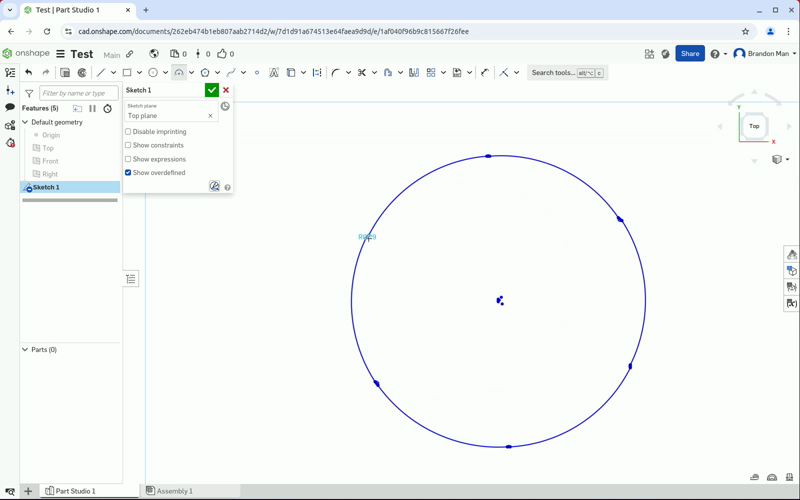
scroll(6)
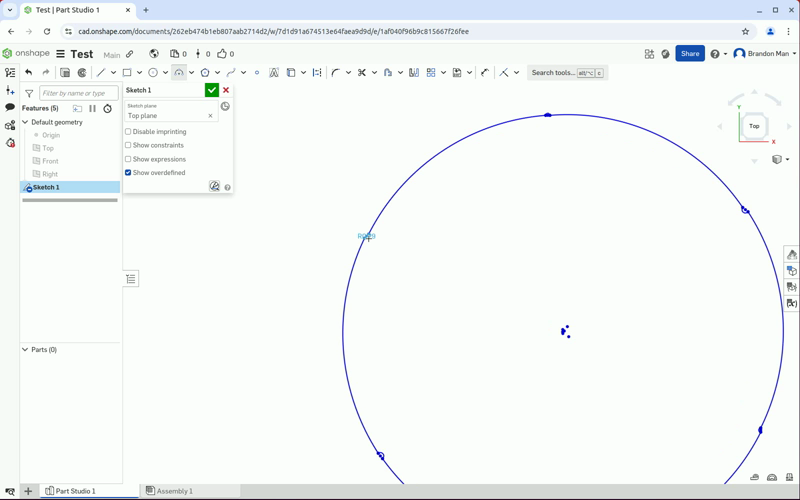
scroll(6)
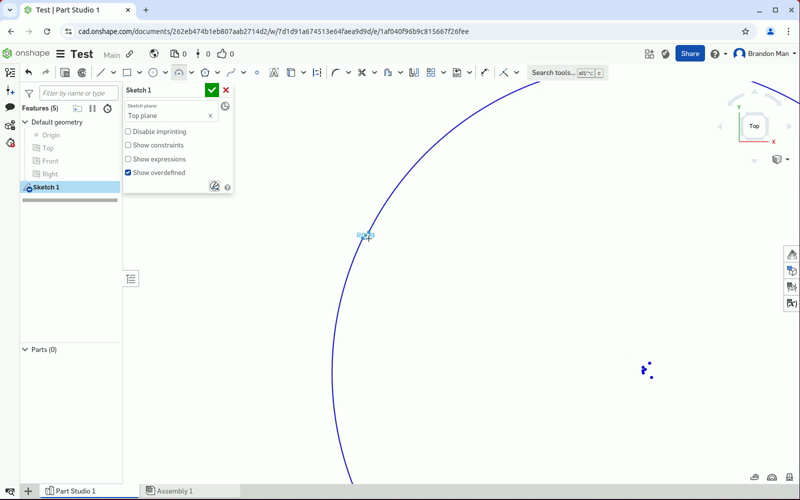
scroll(6)
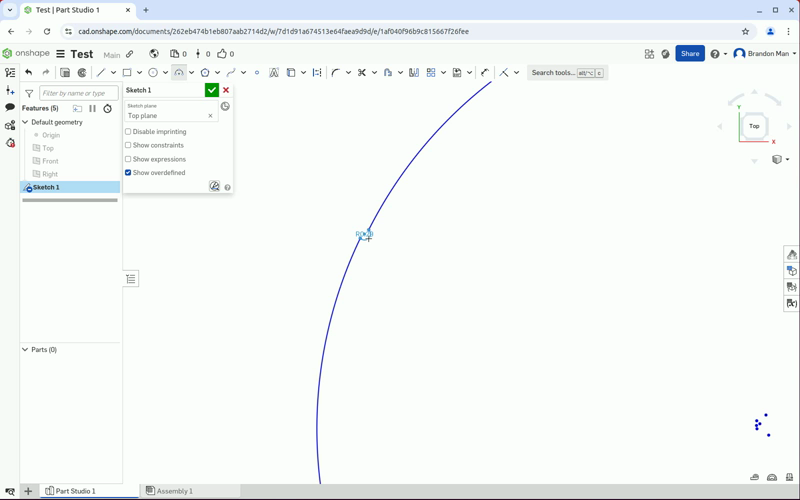
scroll(6)
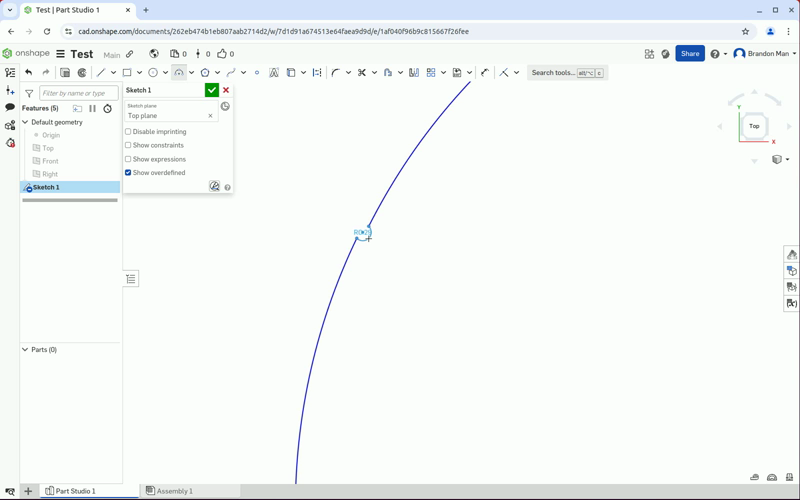
scroll(6)
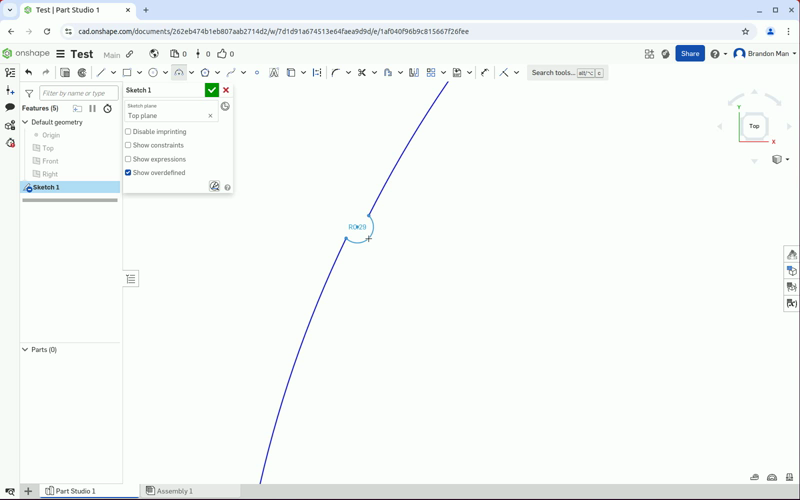
click(368, 238)
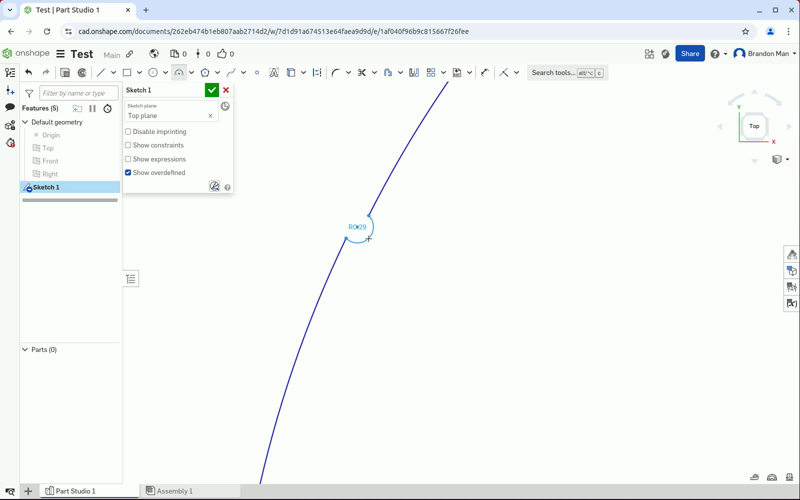
scroll(-6)
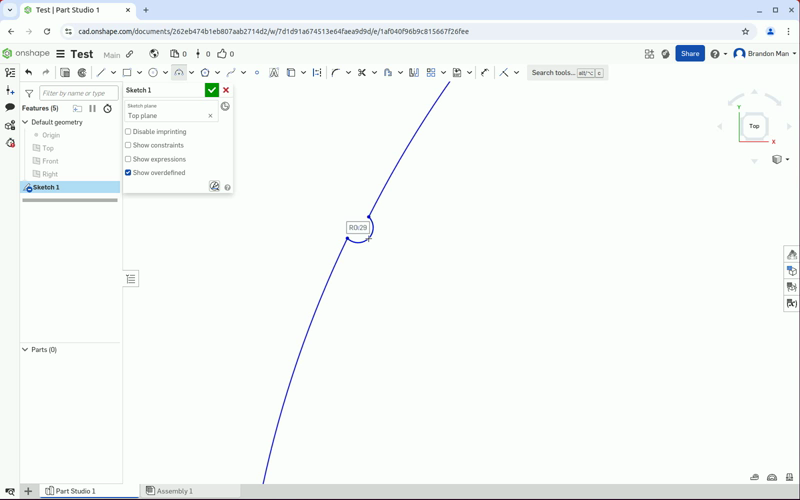
scroll(-6)
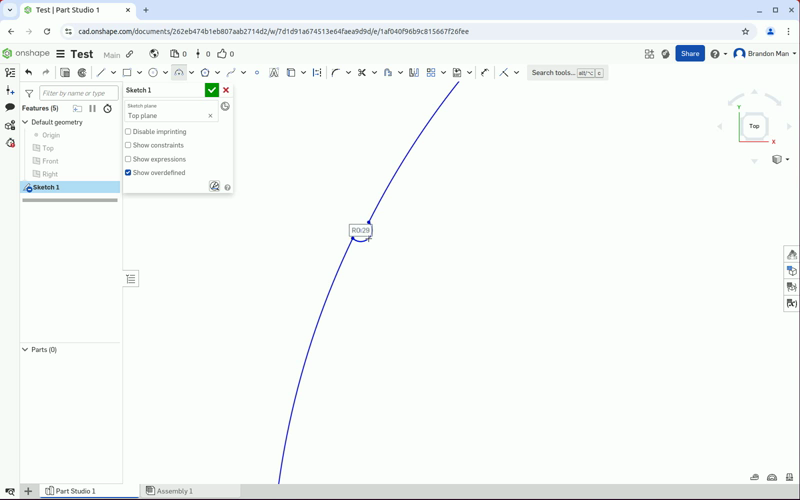
scroll(-6)
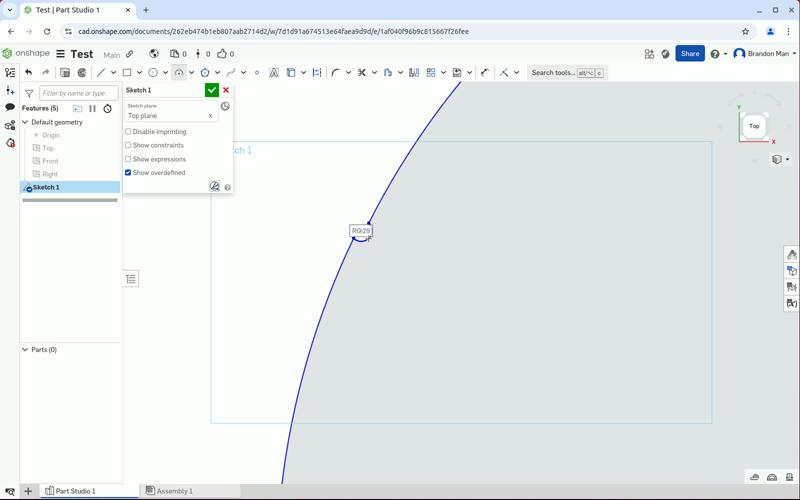
scroll(-6)
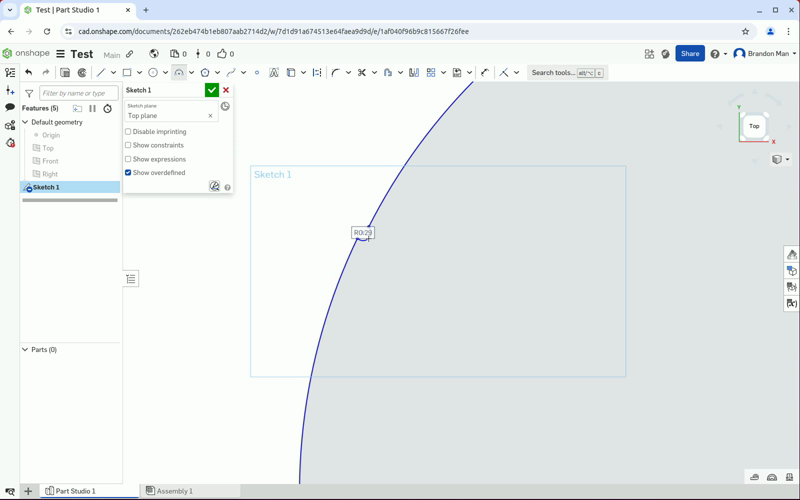
scroll(-6)
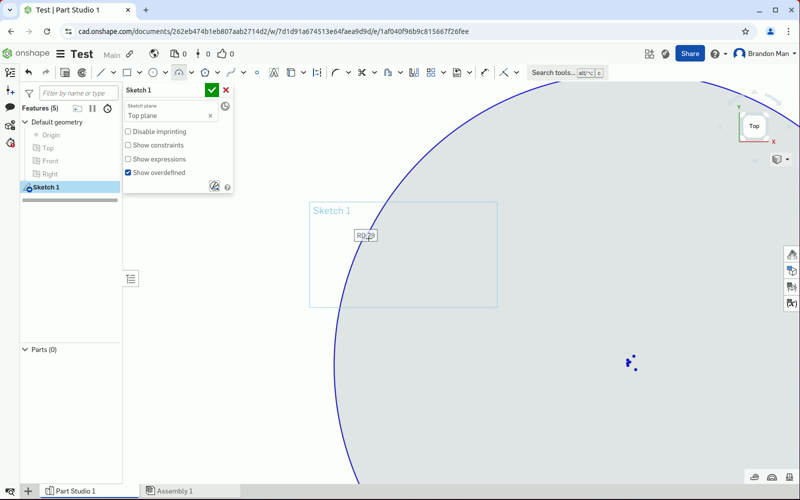
scroll(-6)
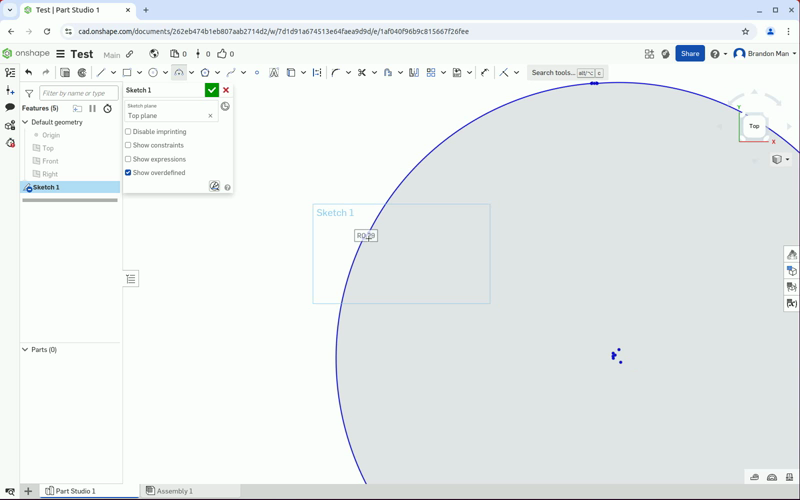
scroll(-6)
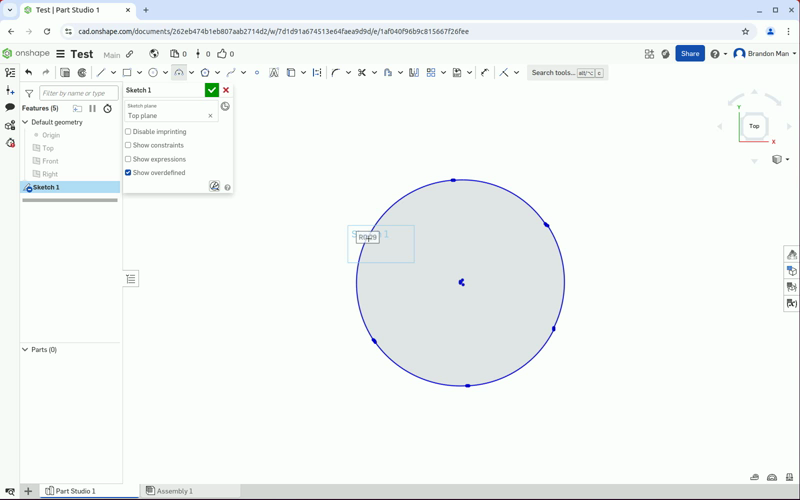
key_up(shift)
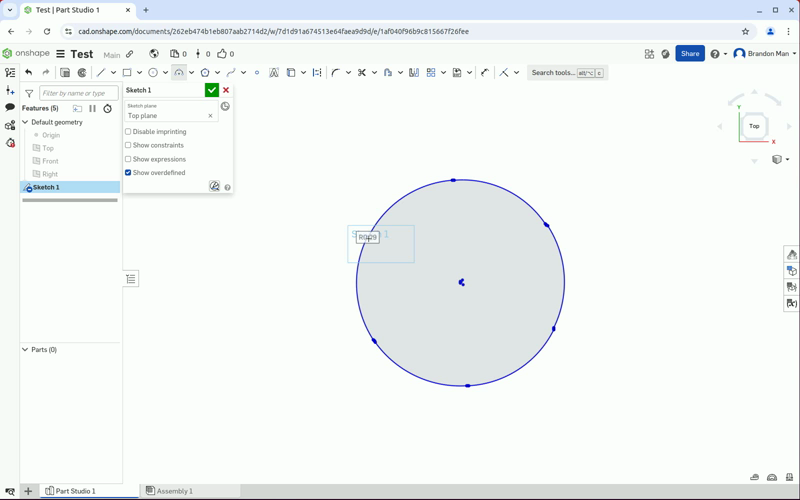
key(esc)
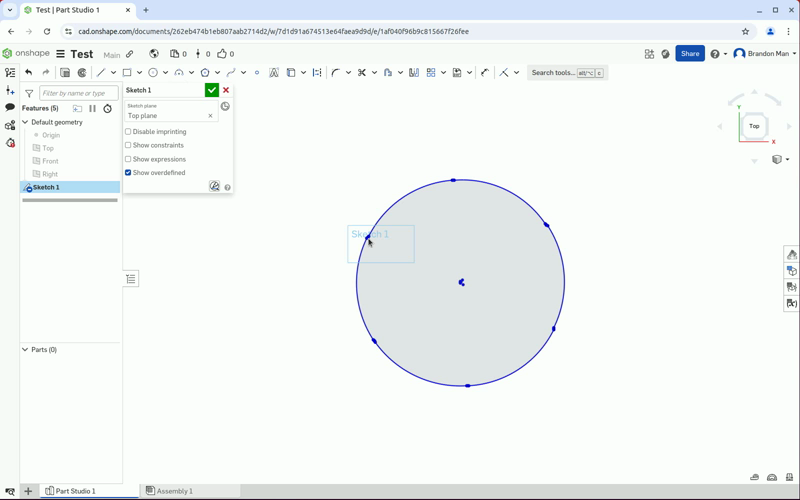
key(c)
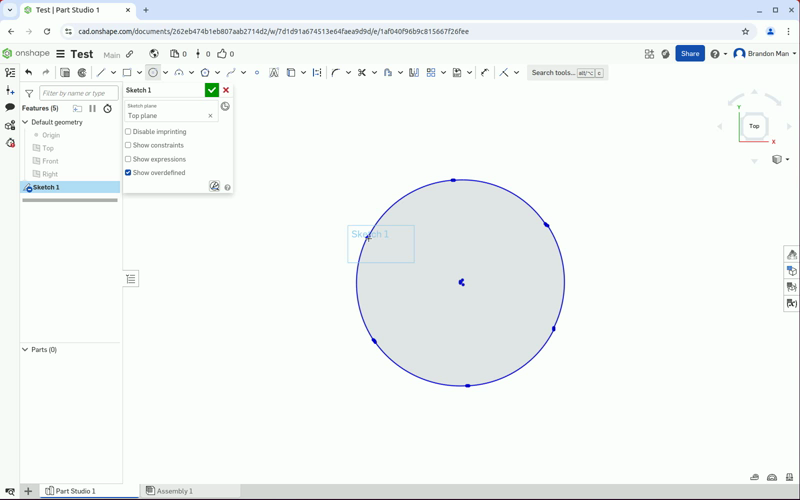
key_down(shift)
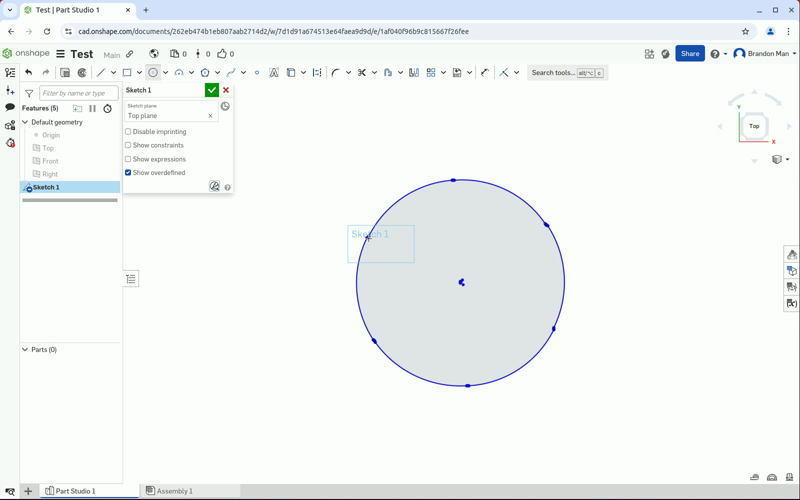
mouse_move(460, 282)
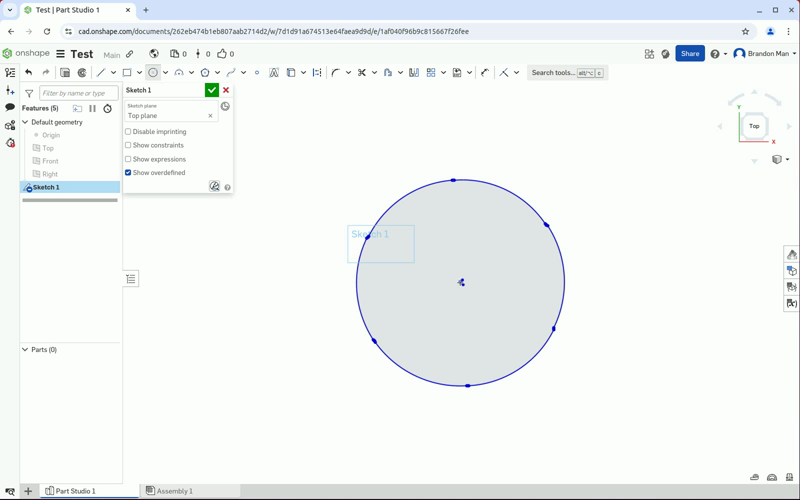
scroll(6)
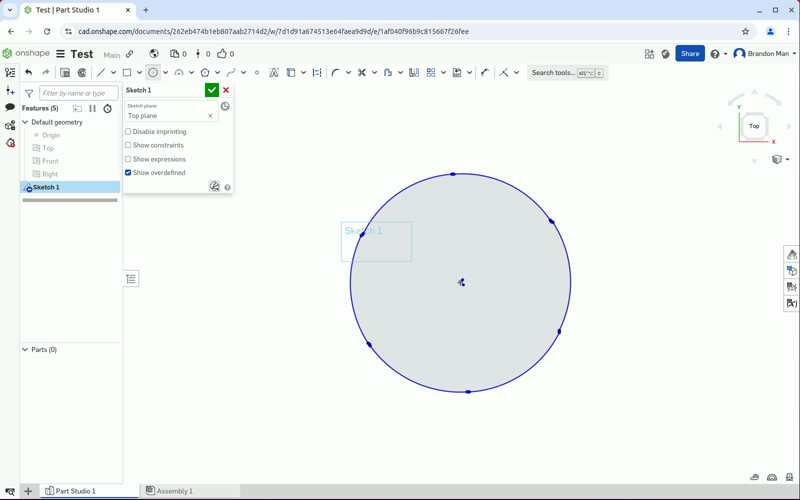
scroll(6)
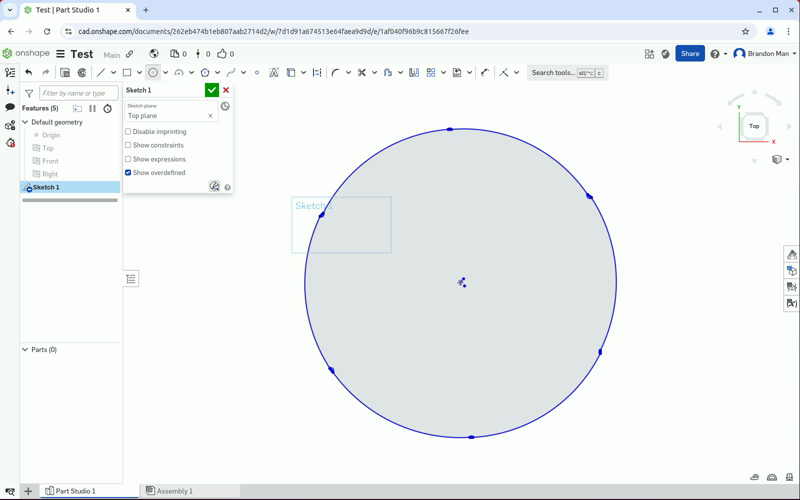
scroll(6)
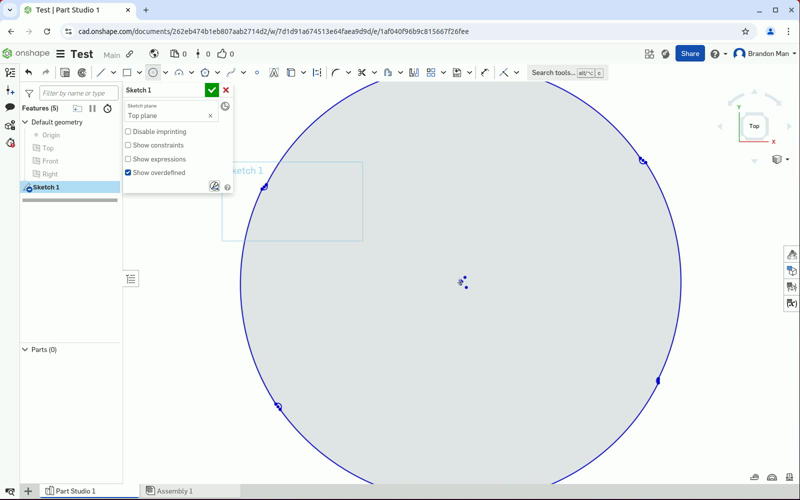
scroll(6)
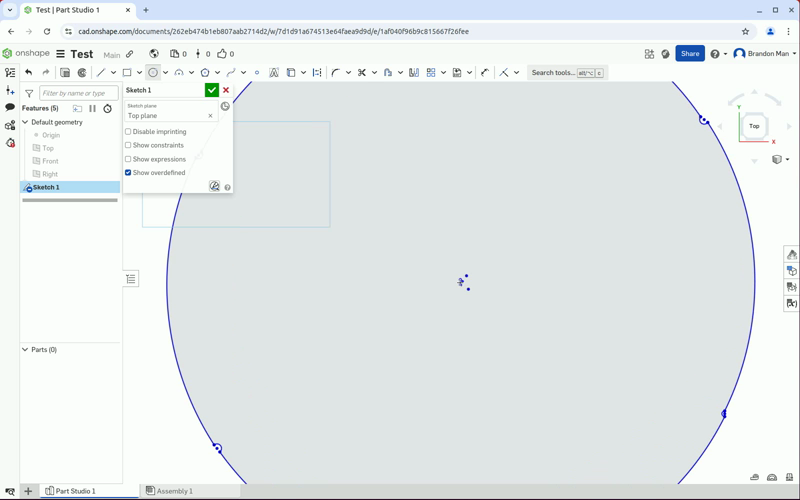
scroll(6)
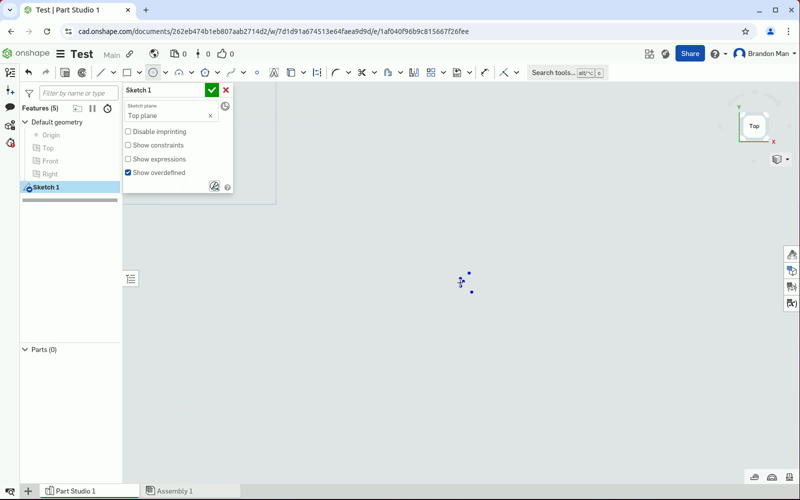
scroll(6)
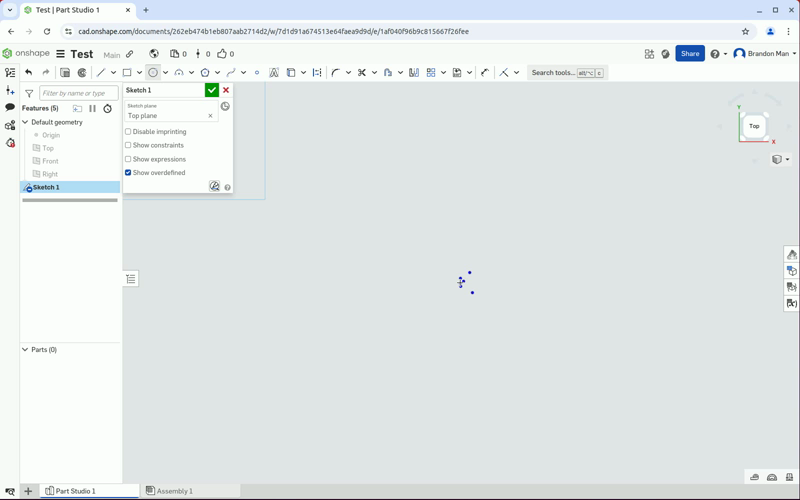
scroll(6)
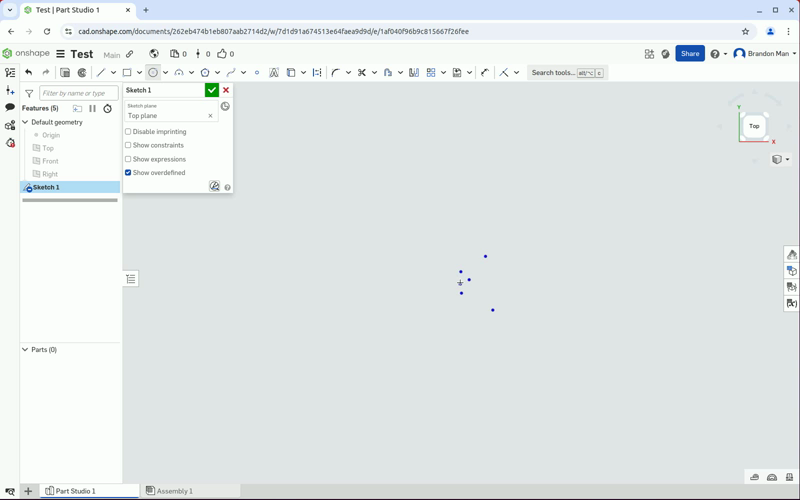
click(460, 282)
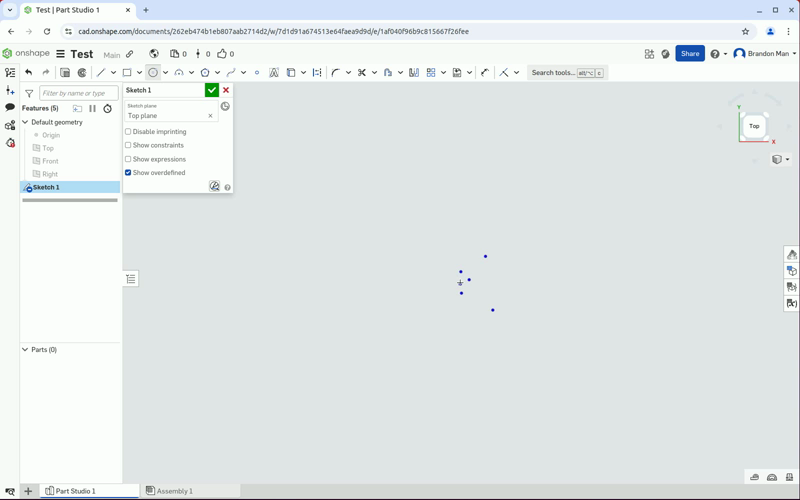
scroll(-6)
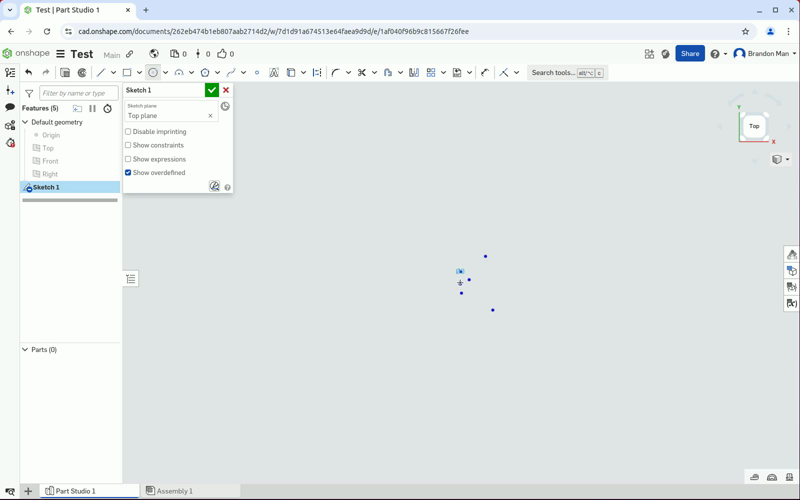
scroll(-6)
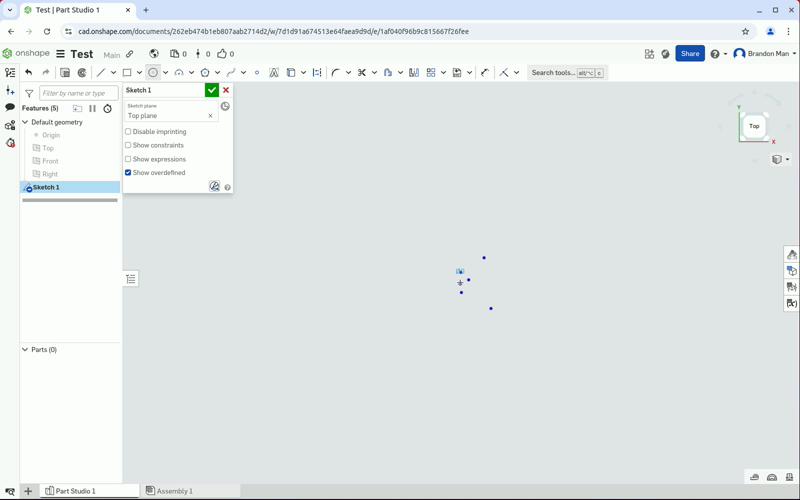
scroll(-6)
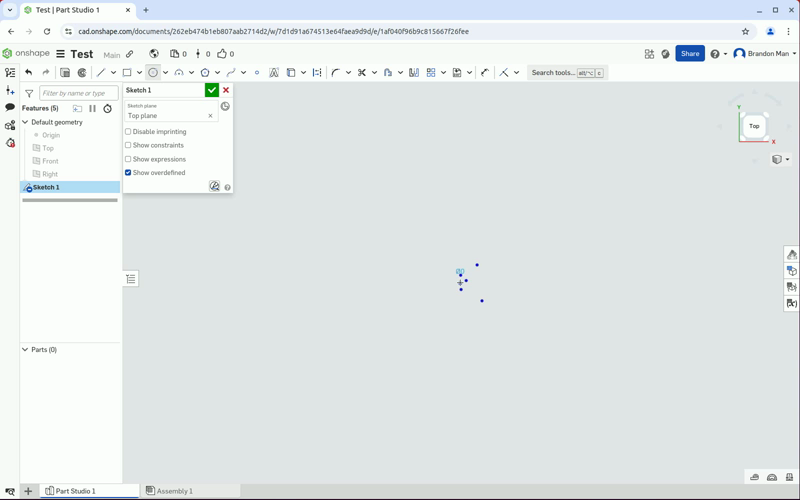
scroll(-6)
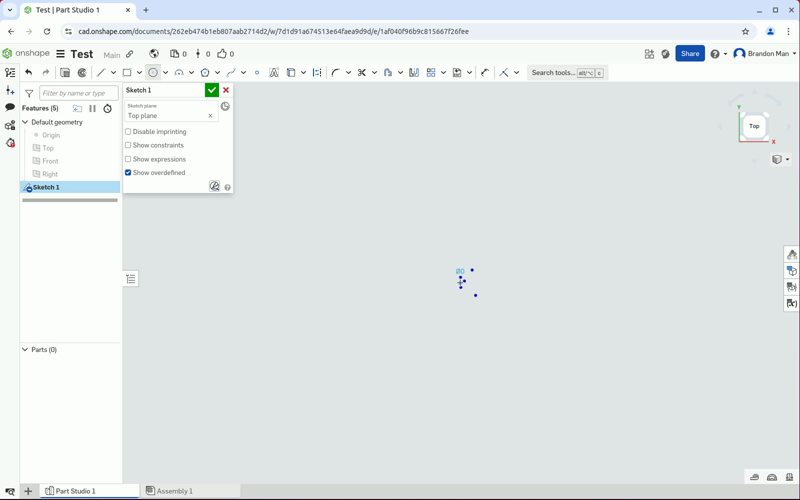
scroll(-6)
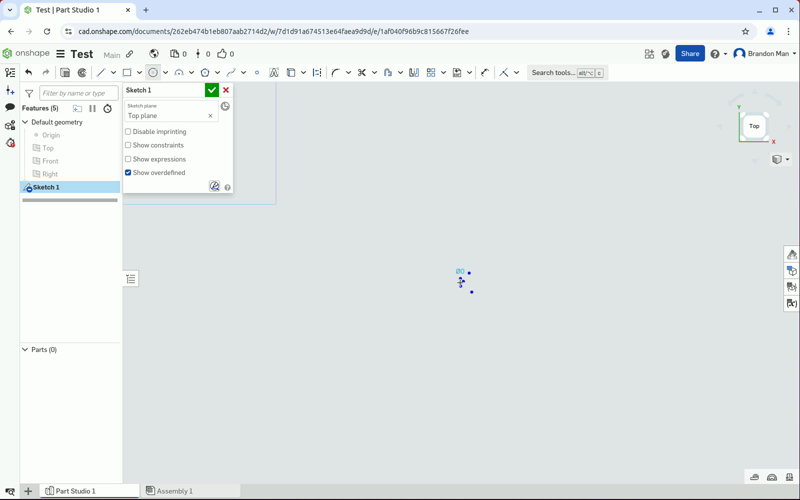
scroll(-6)
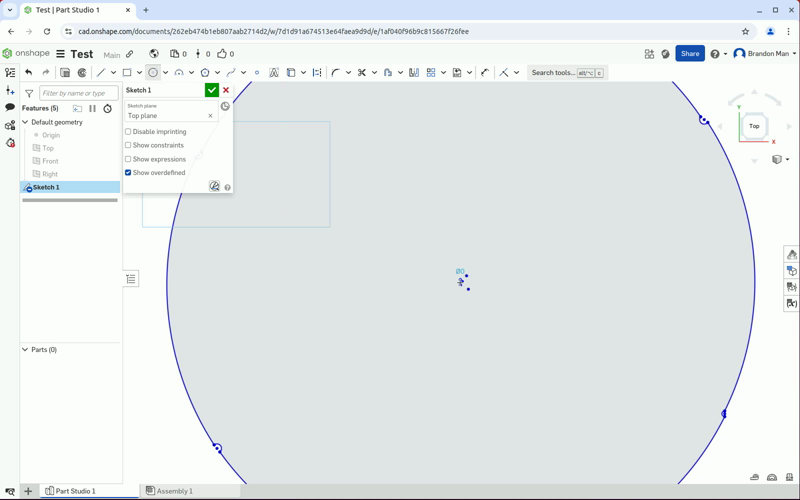
scroll(-6)
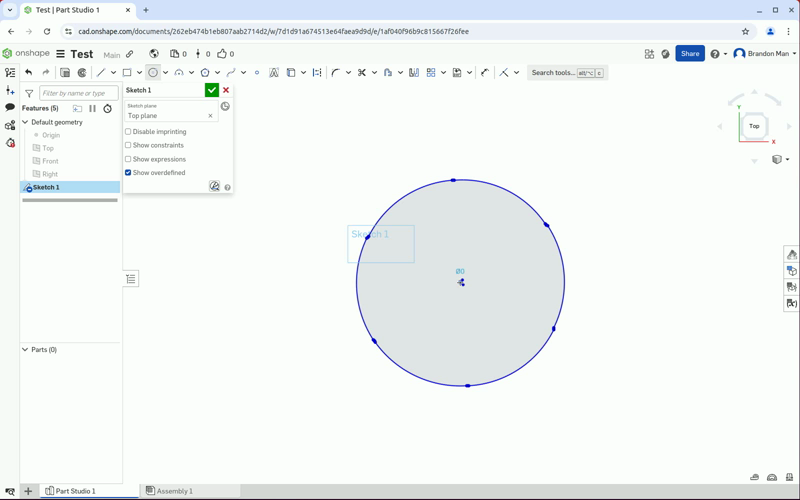
key_up(shift)
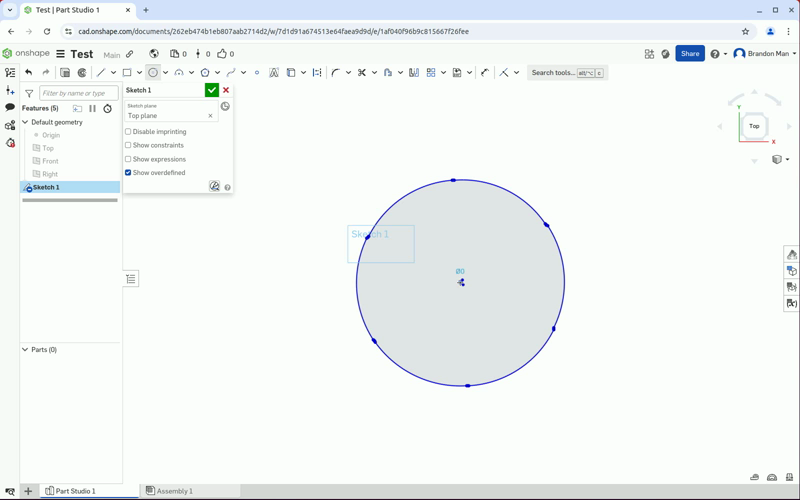
mouse_move(510, 282)
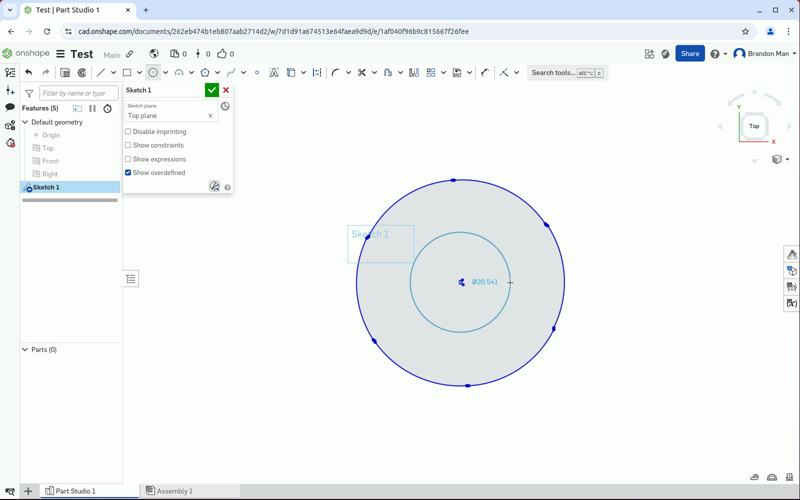
click(510, 282)
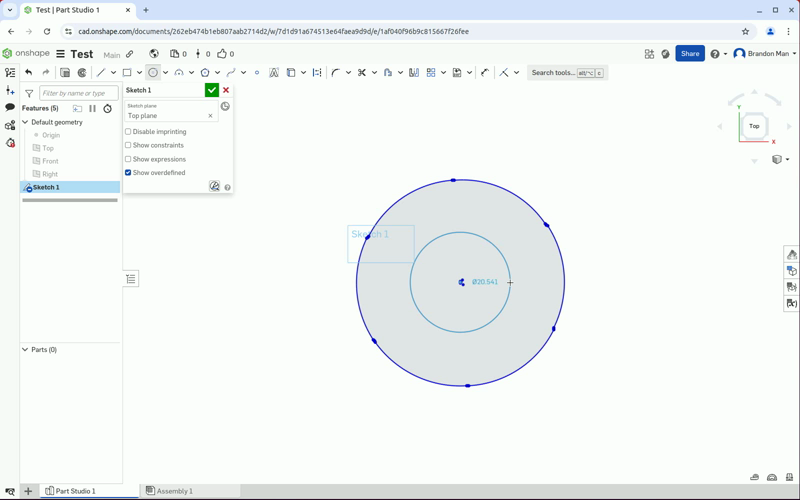
key(esc)
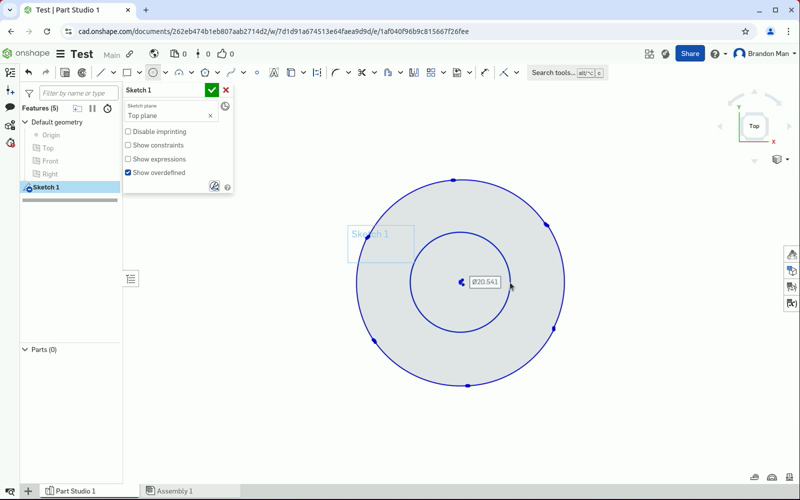
mouse_move(465, 355)
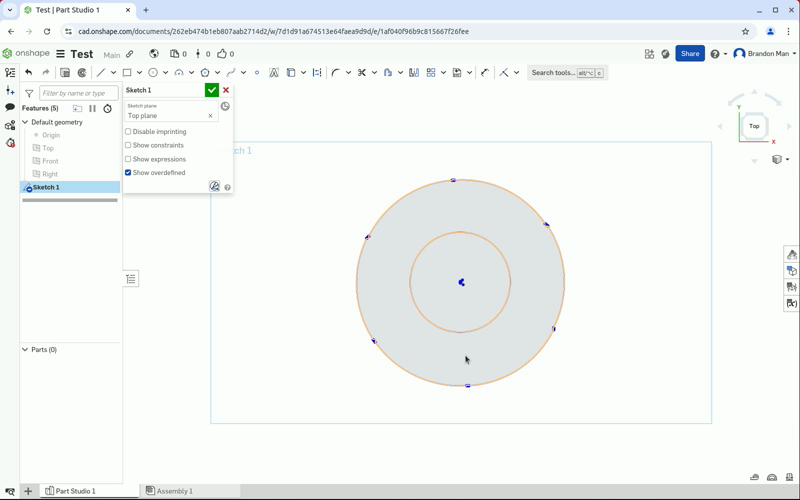
click(465, 355)
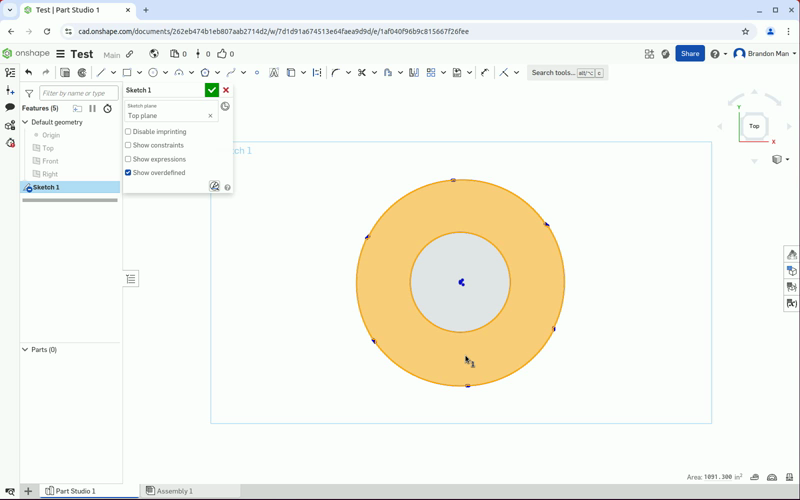
mouse_move(73, 352)
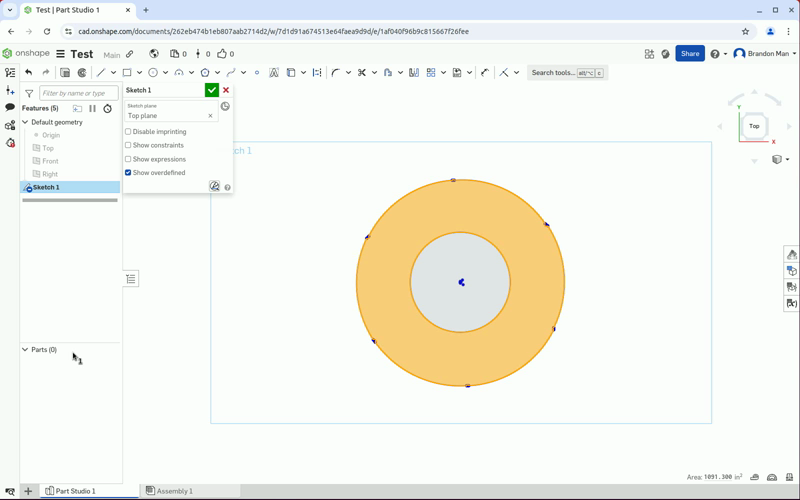
key(shift+y)
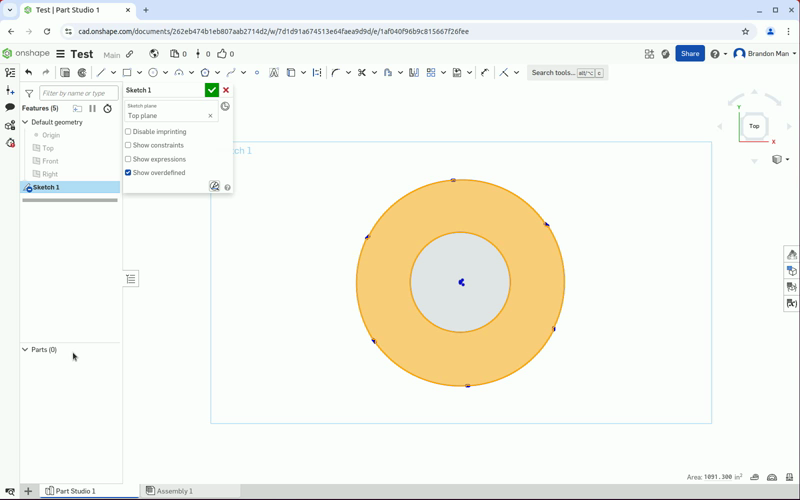
key(shift+e)
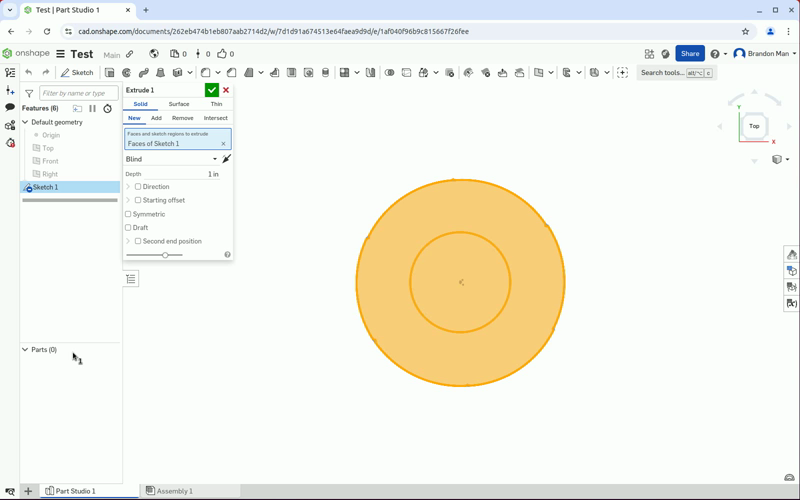
mouse_move(143, 106)
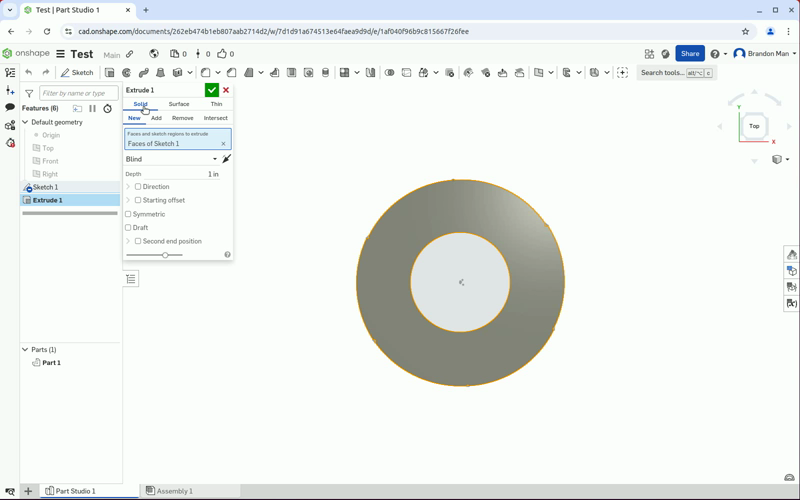
click(143, 106)
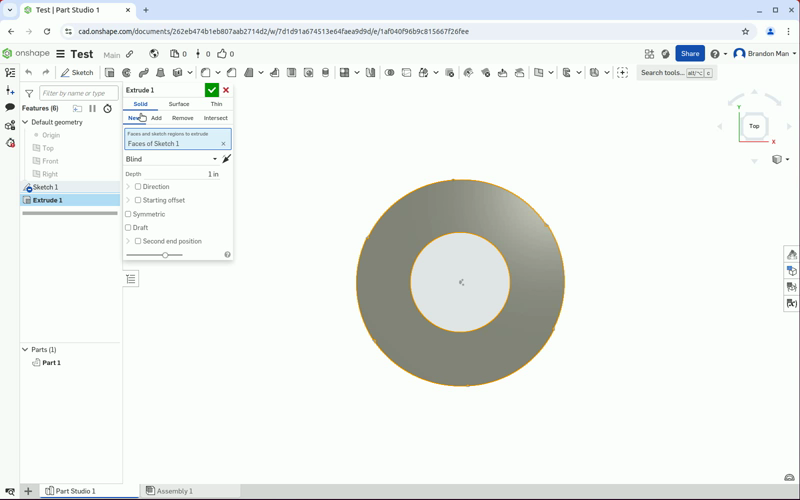
mouse_move(137, 120)
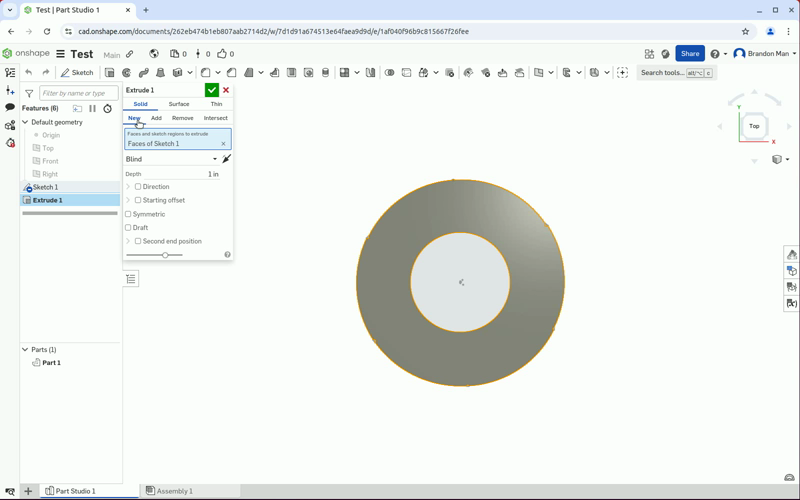
click(137, 120)
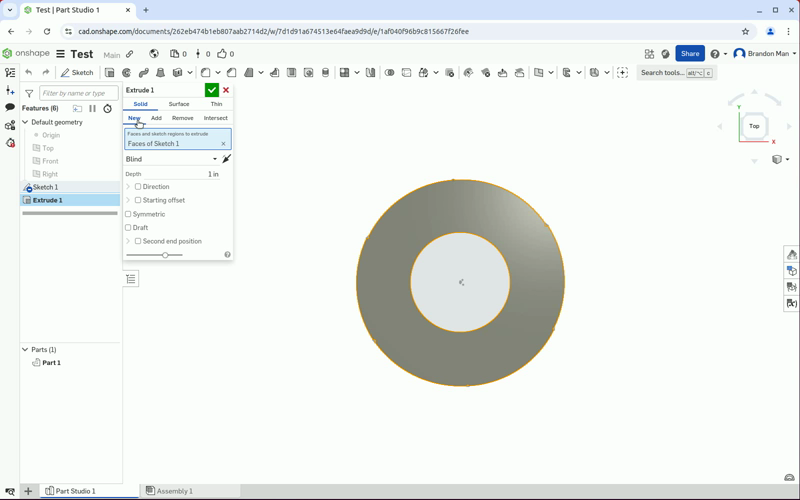
key(tab, 4)
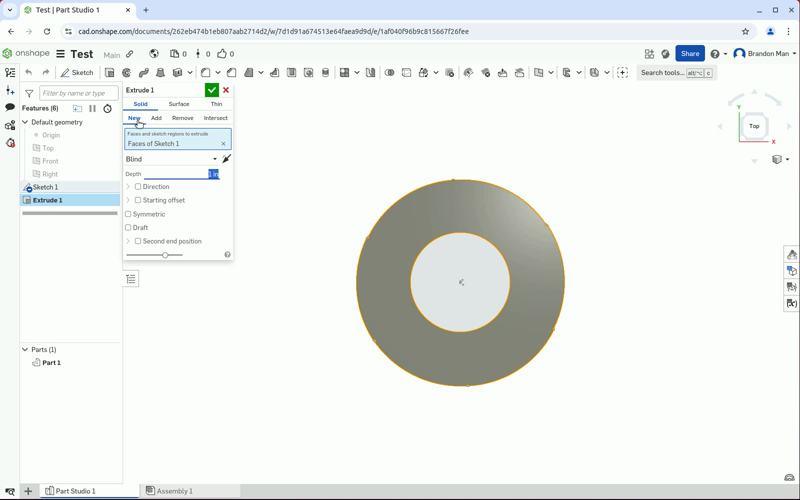
text(1.685)
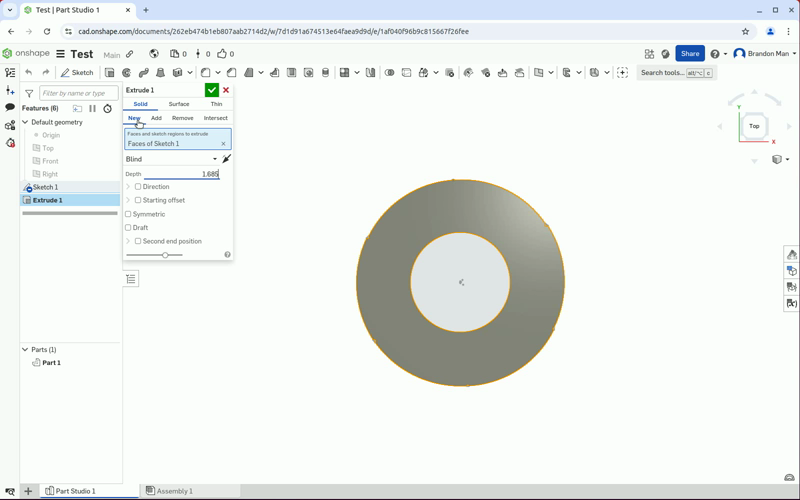
key(enter)
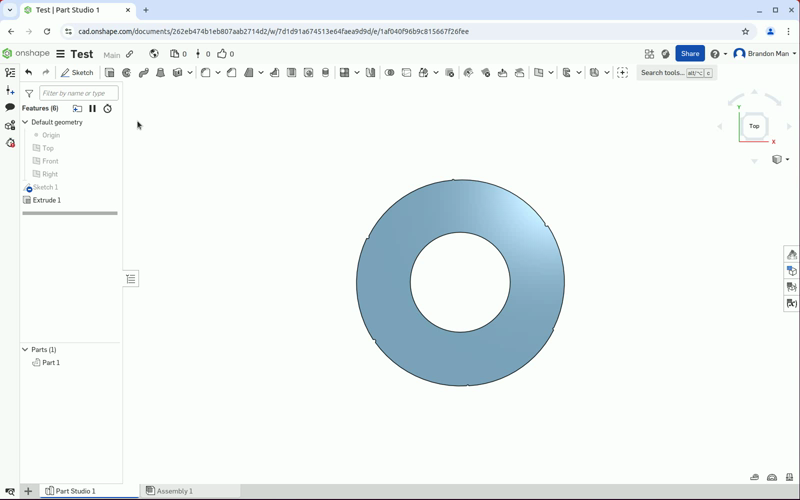
key(shift+h)
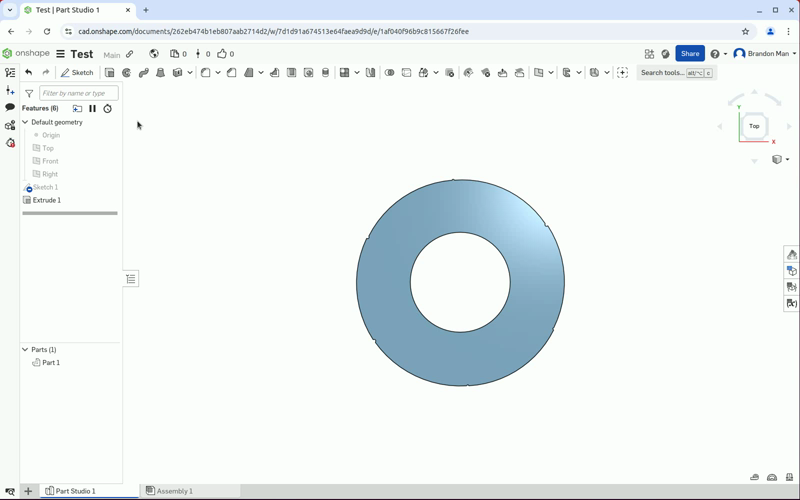
key(shift+h)
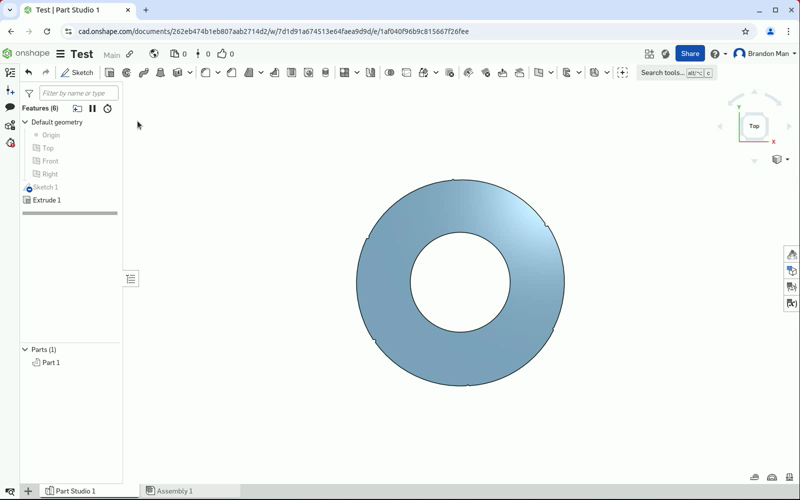
mouse_move(73, 189)
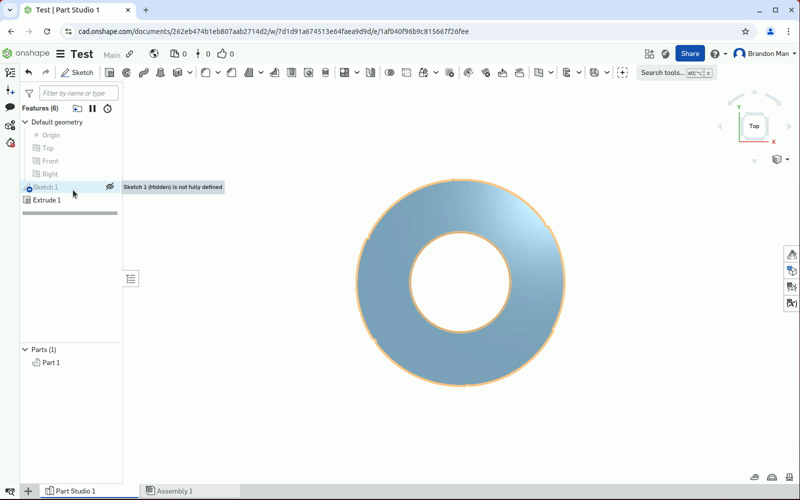
click(73, 189)
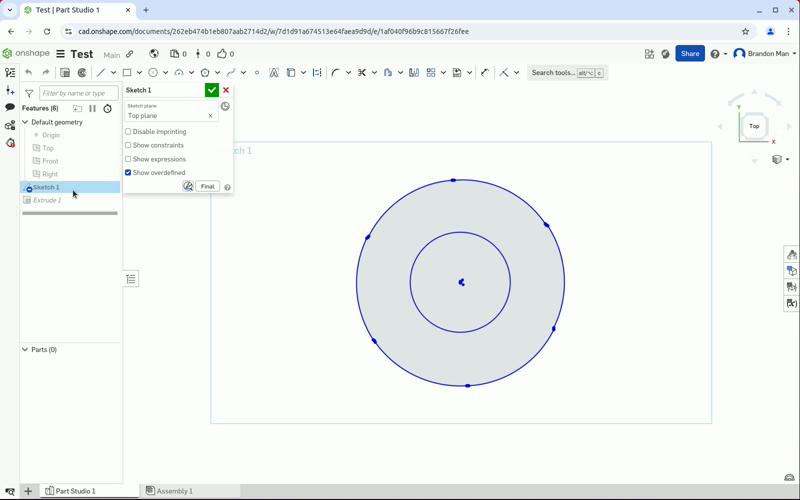
mouse_move(229, 92)
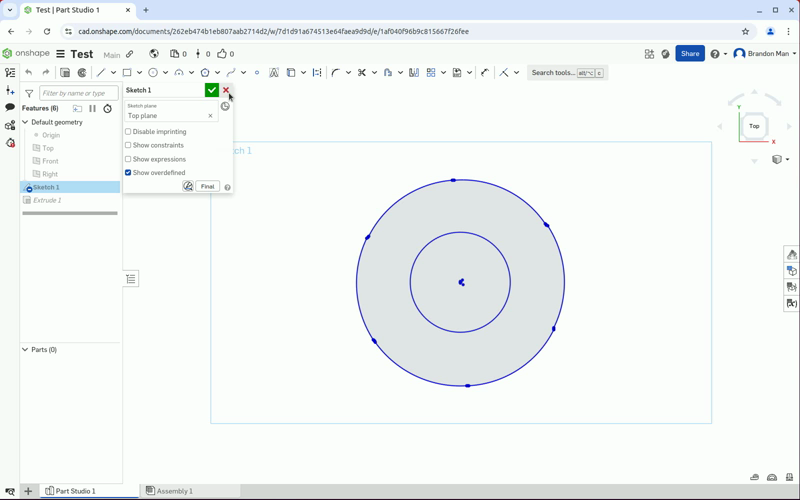
click(229, 92)
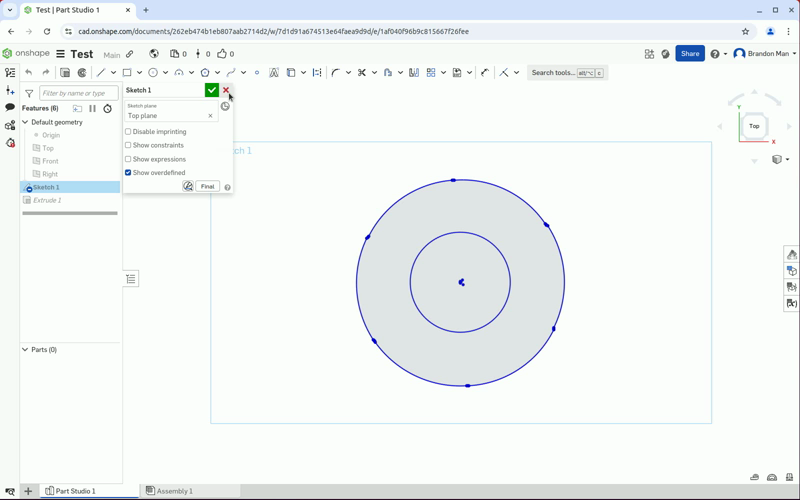
key(shift+s)
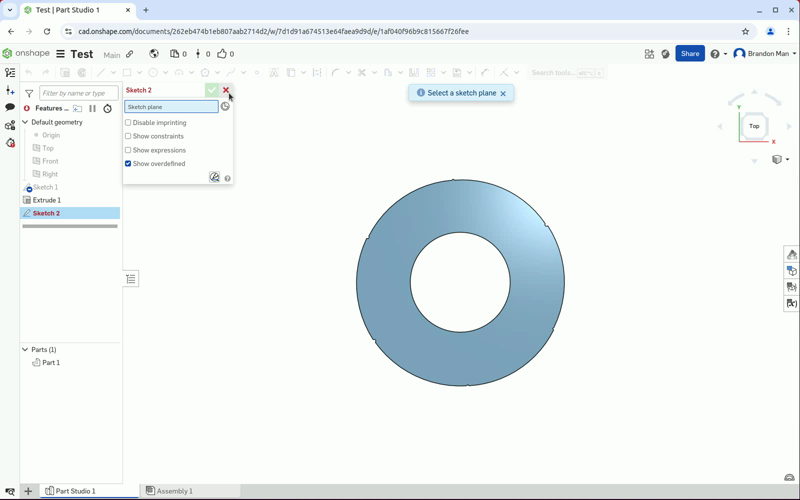
mouse_move(73, 150)
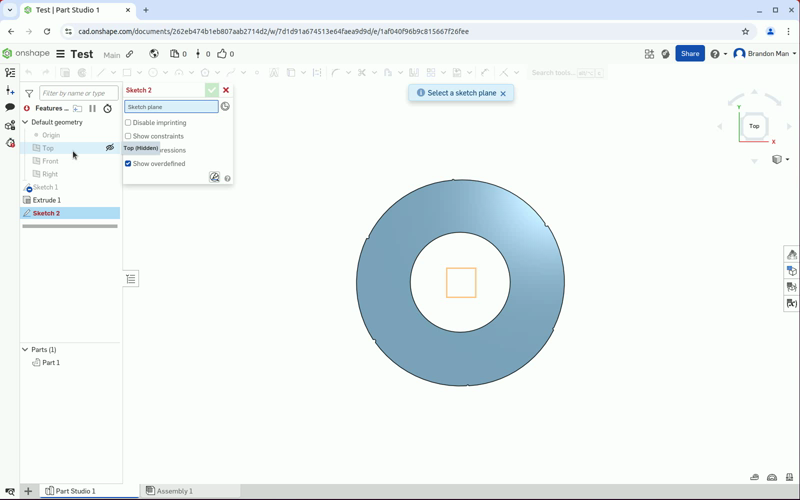
click(73, 150)
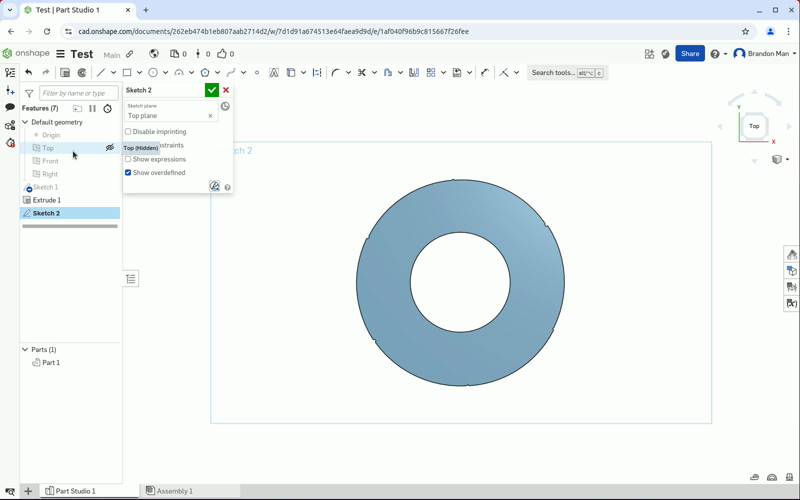
mouse_move(73, 352)
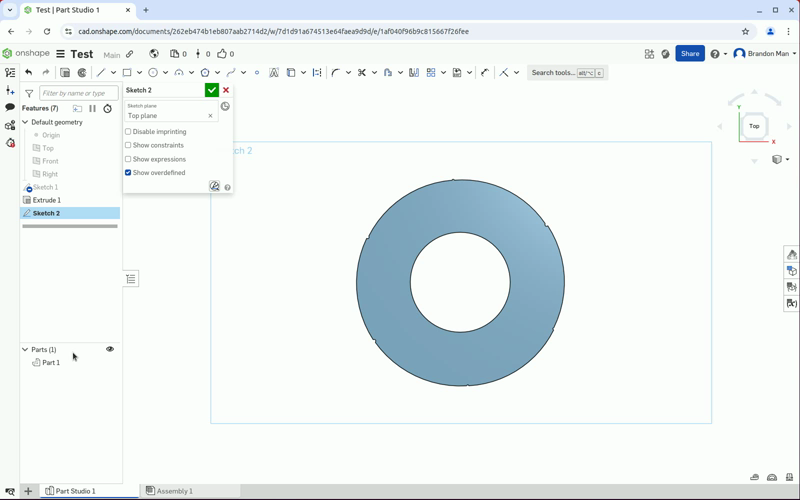
key(y)
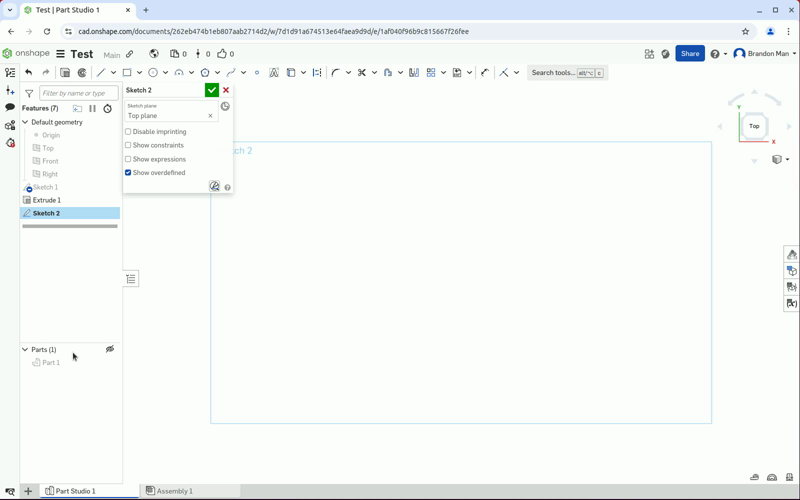
key(c)
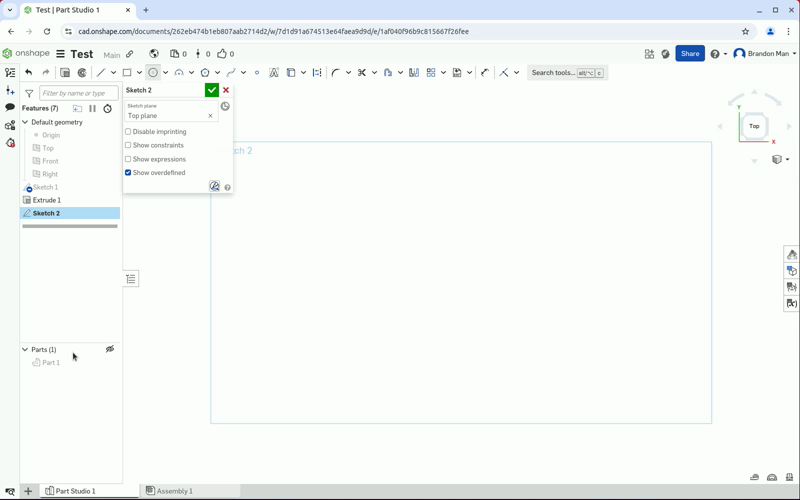
key_down(shift)
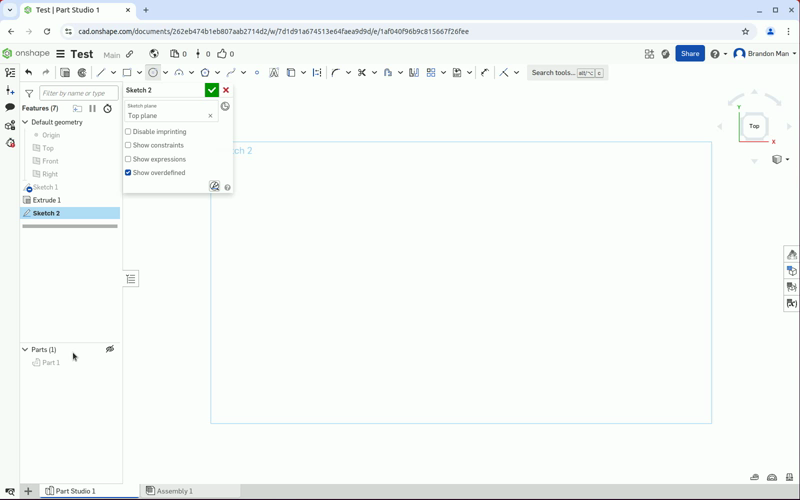
mouse_move(461, 282)
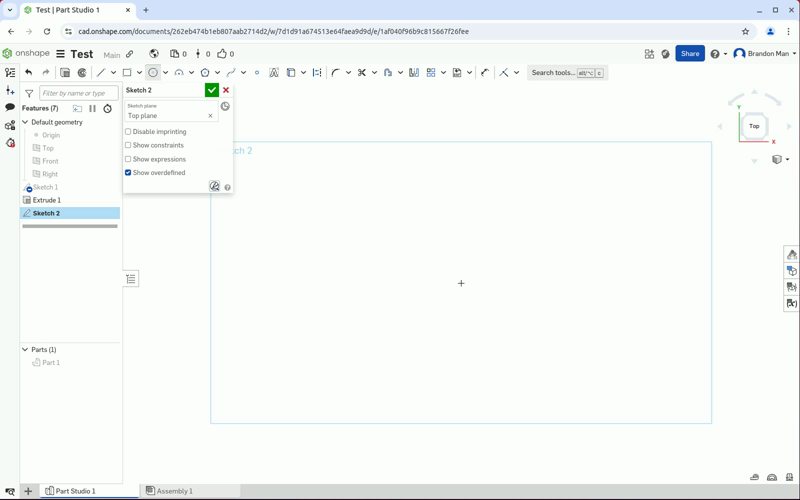
click(461, 282)
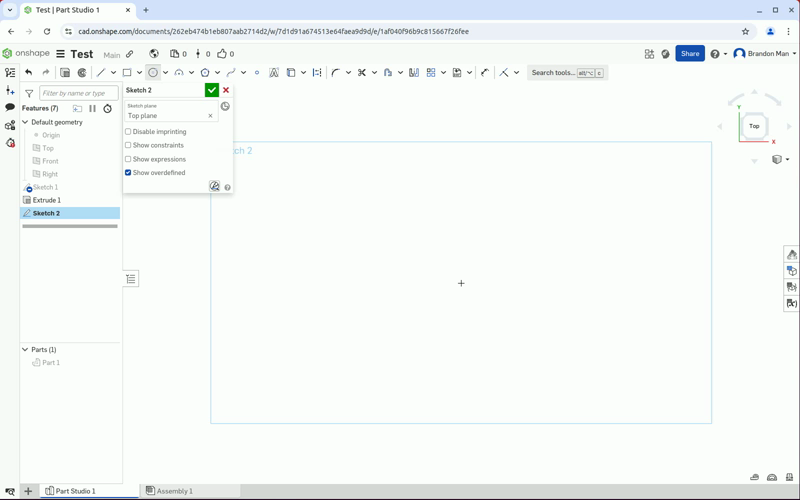
key_up(shift)
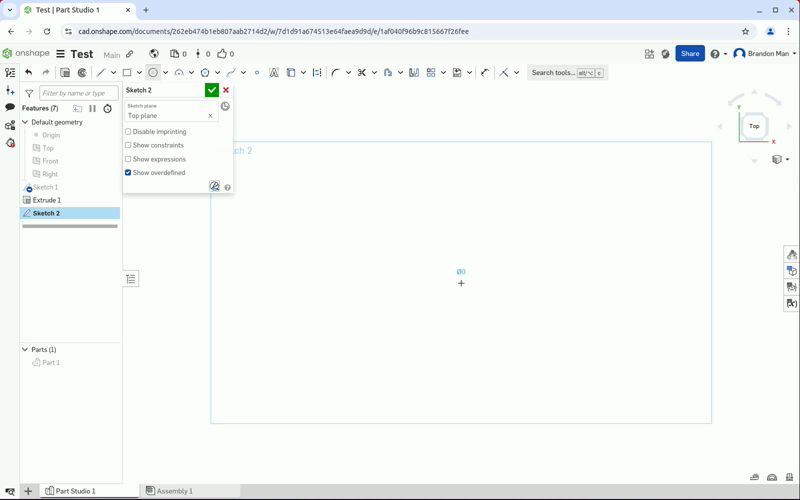
mouse_move(574, 282)
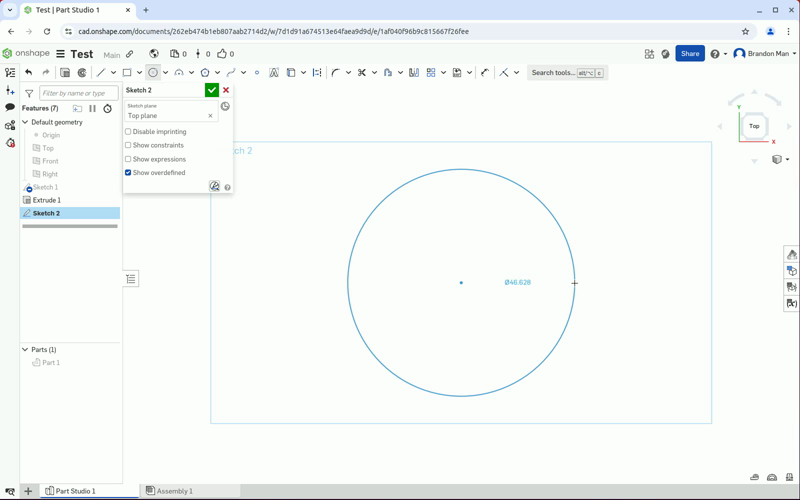
click(574, 282)
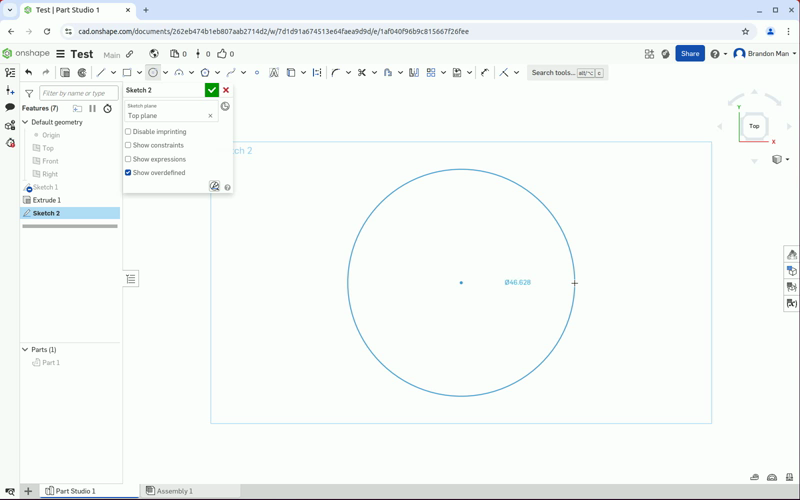
key(esc)
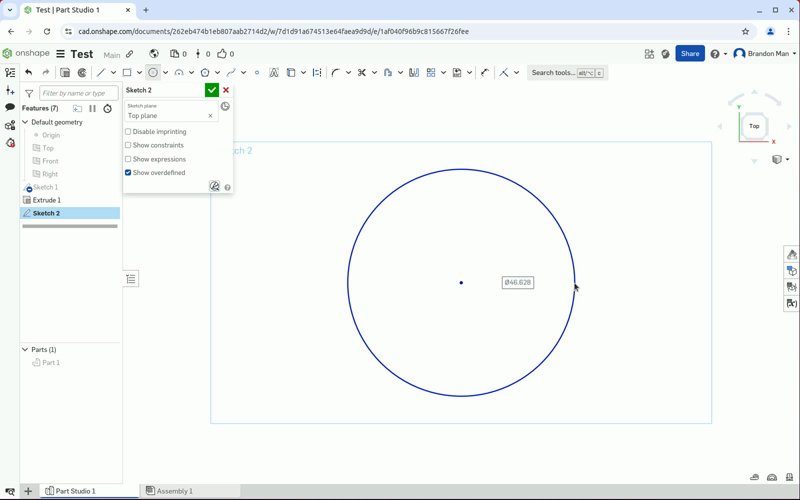
key(a)
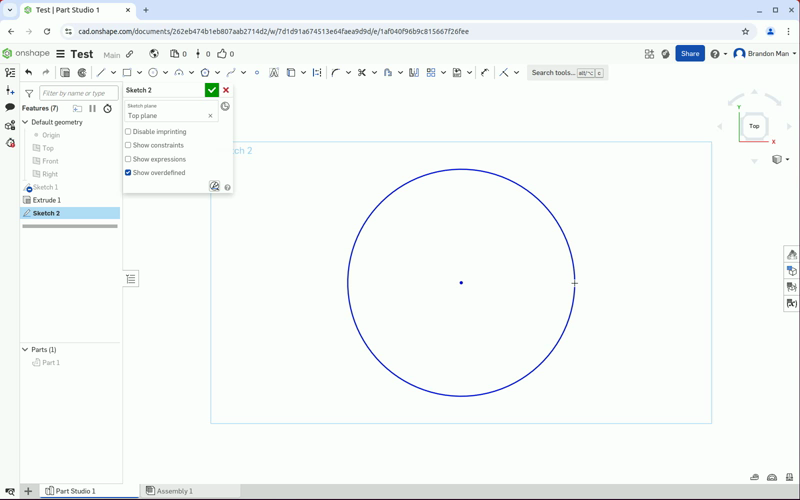
key_down(shift)
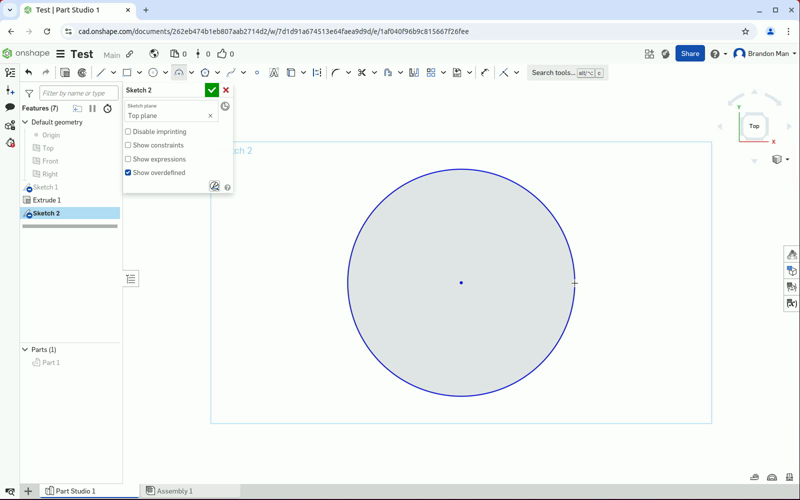
mouse_move(367, 238)
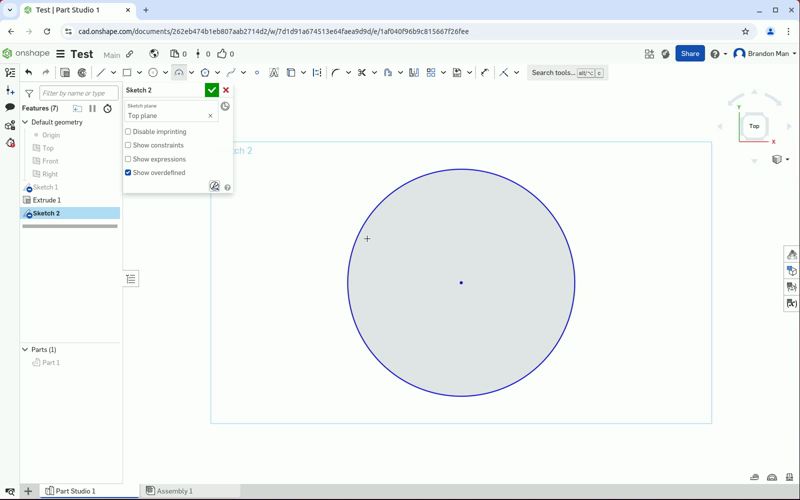
click(367, 238)
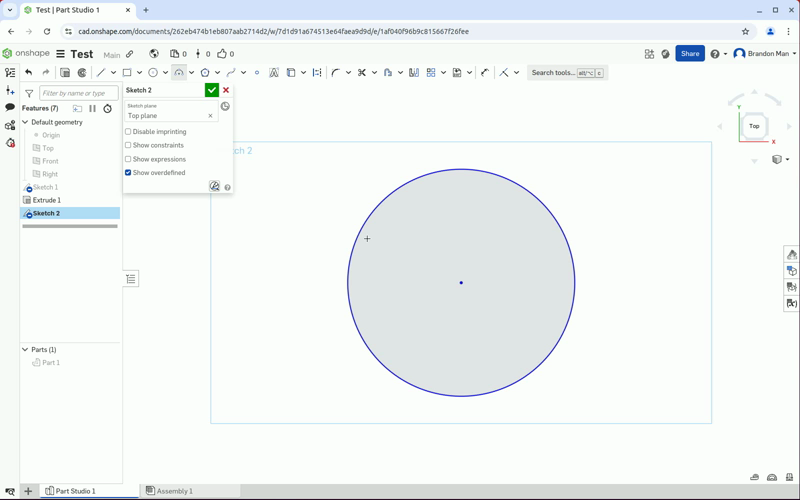
key_up(shift)
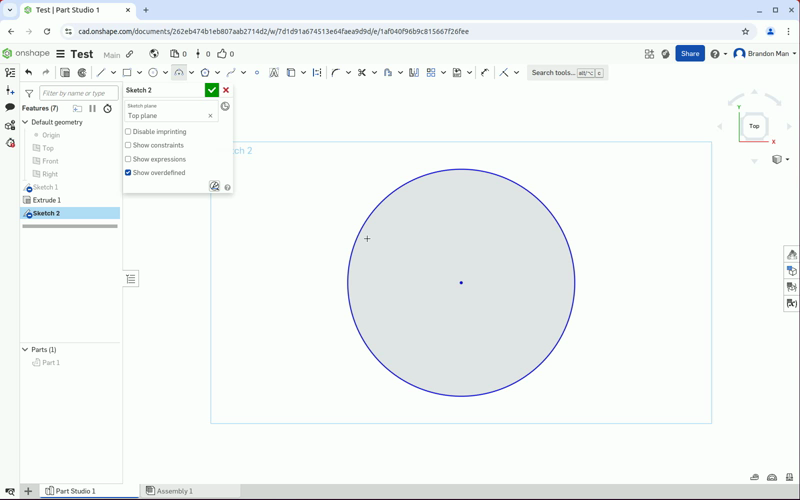
key_down(shift)
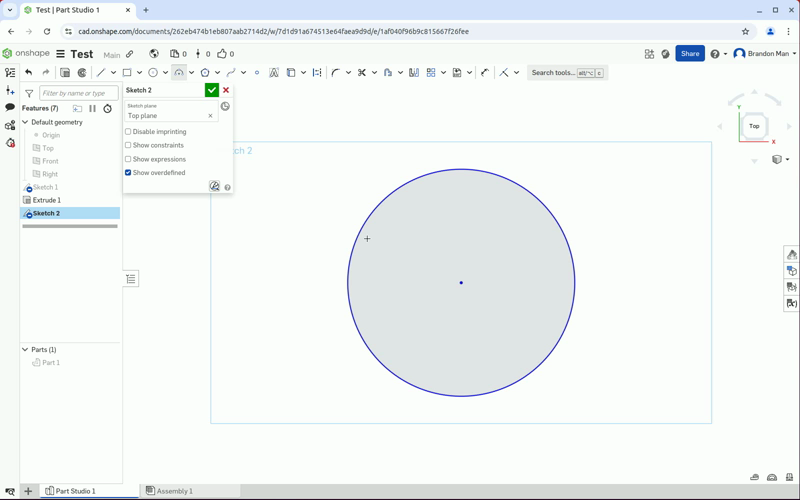
mouse_move(374, 339)
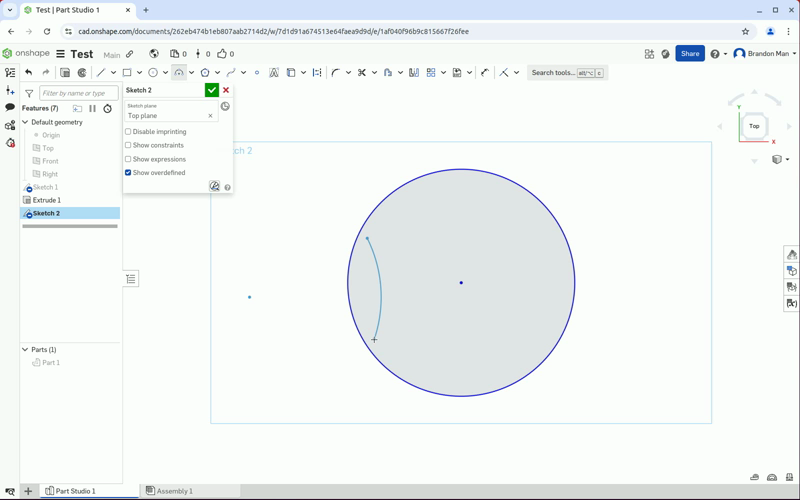
click(374, 339)
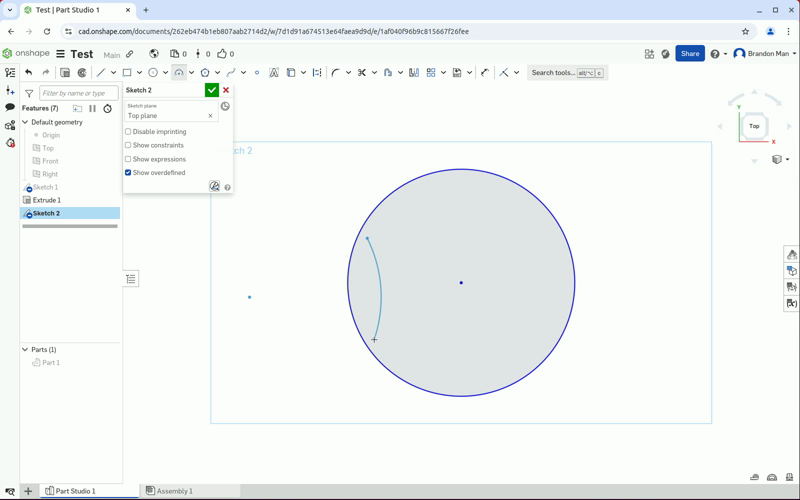
mouse_move(357, 289)
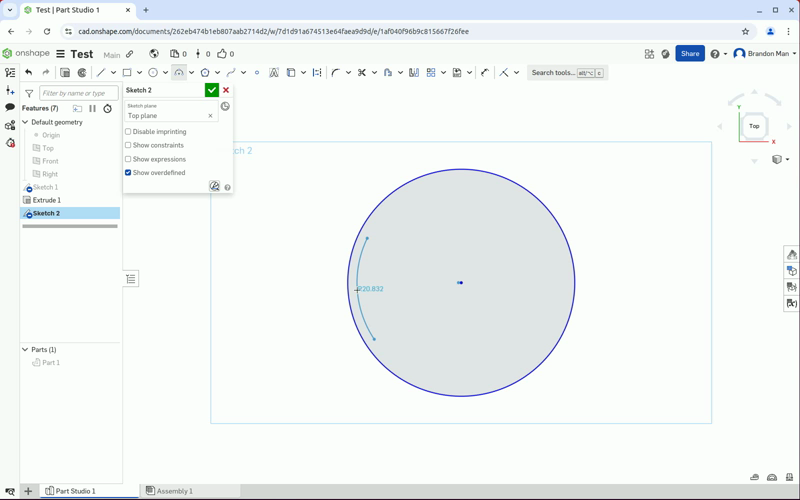
click(357, 289)
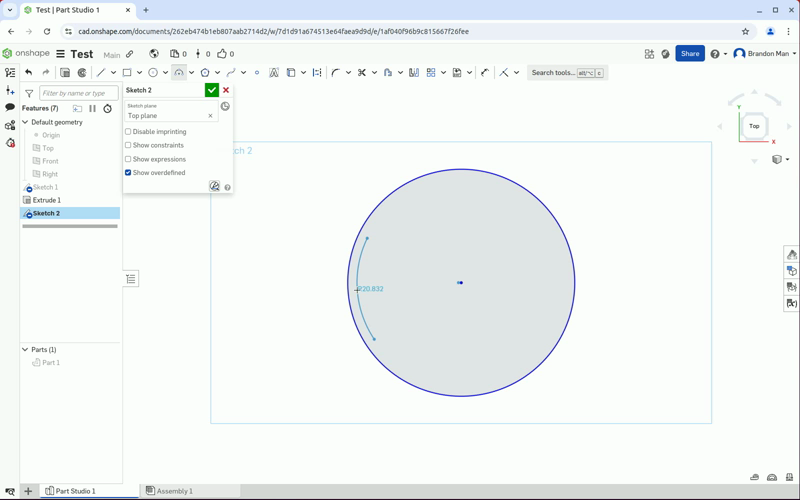
key_up(shift)
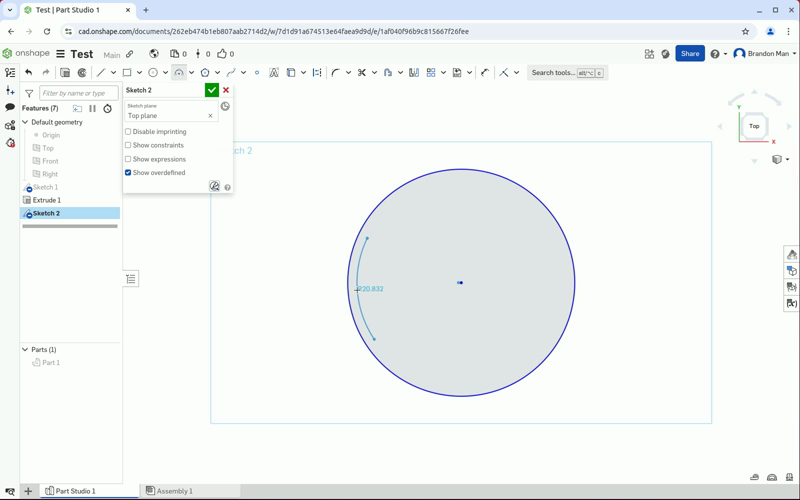
mouse_move(374, 339)
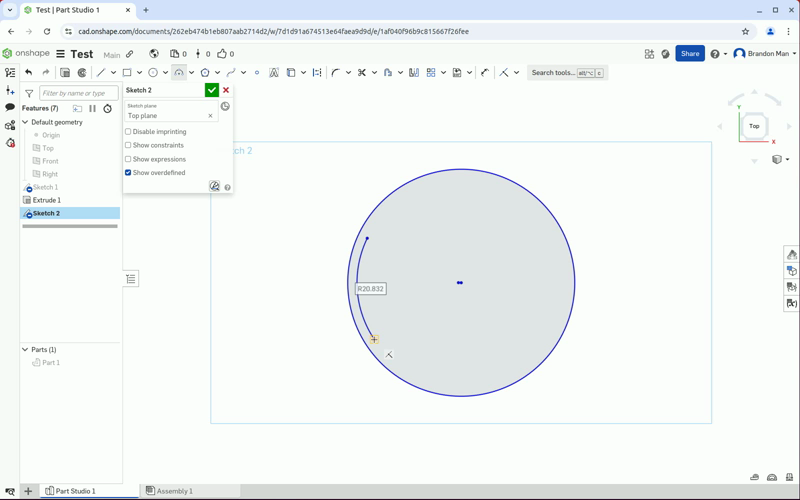
click(374, 339)
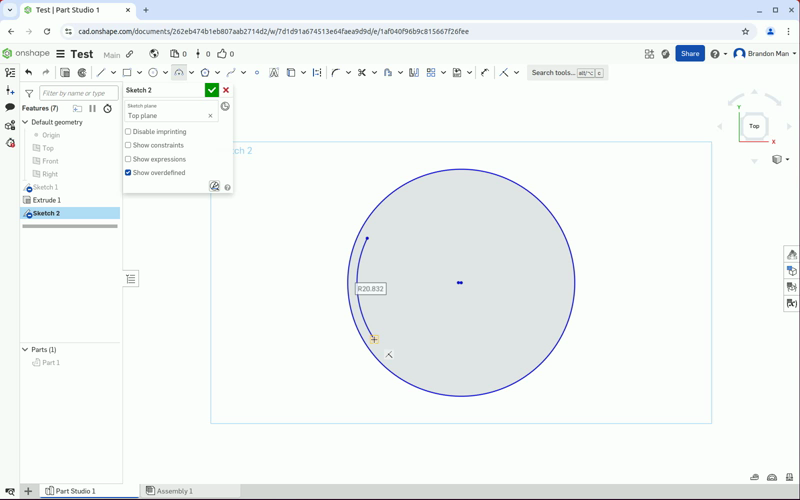
key_down(shift)
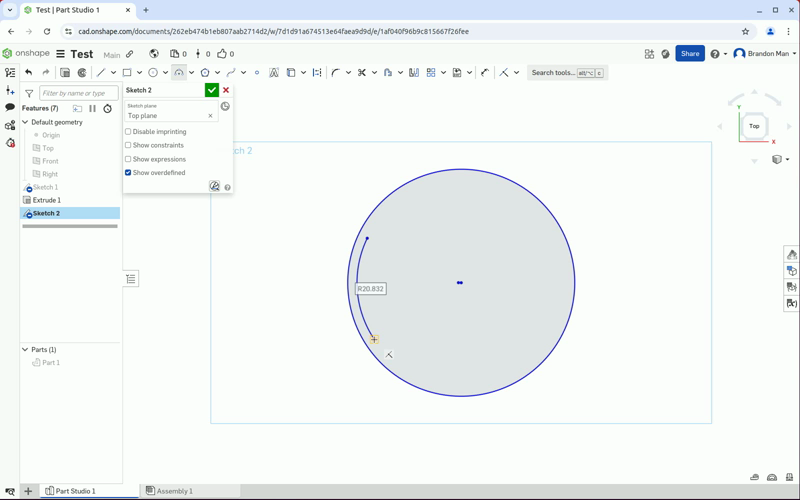
mouse_move(374, 341)
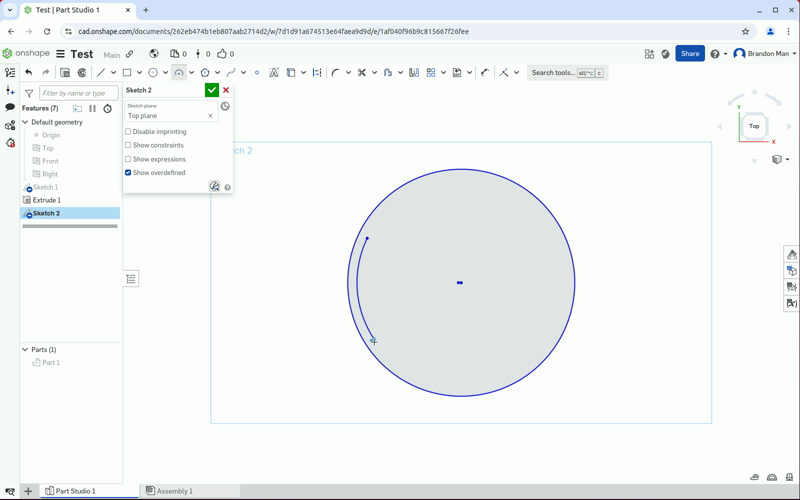
scroll(6)
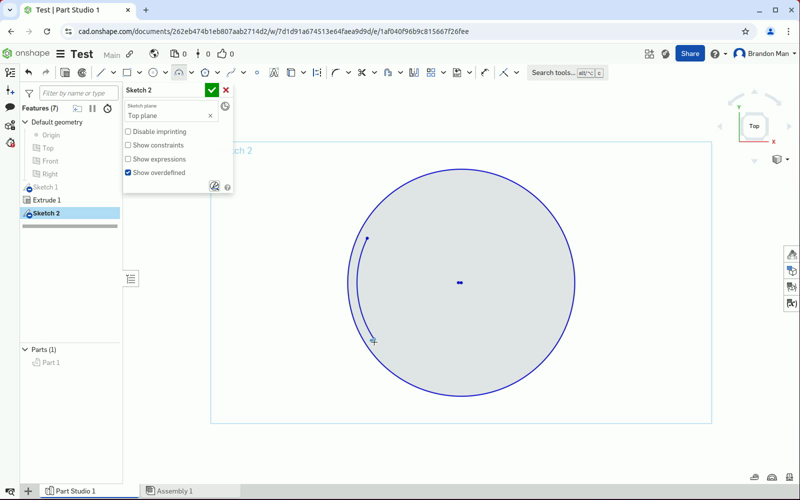
scroll(6)
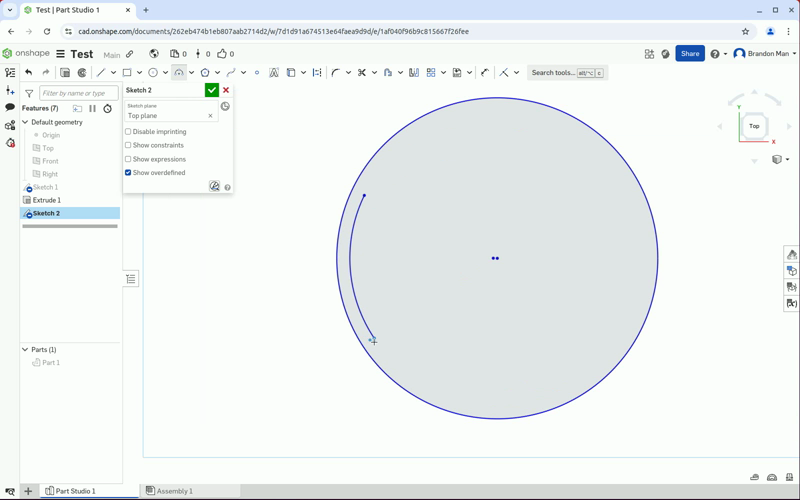
scroll(6)
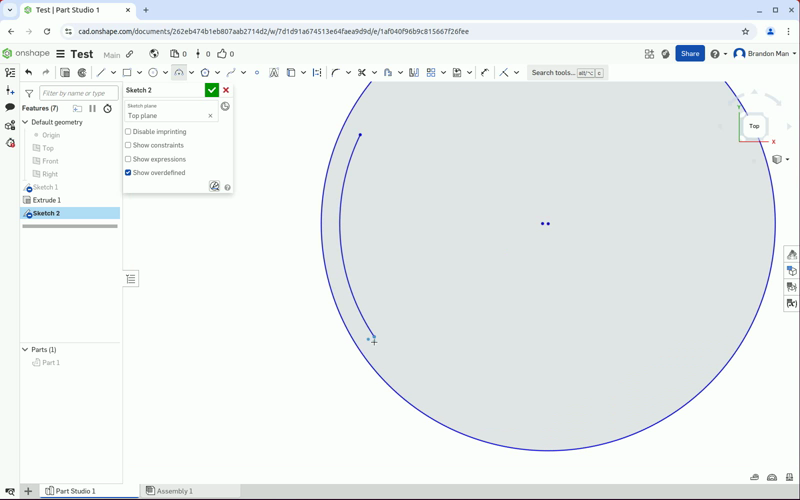
scroll(6)
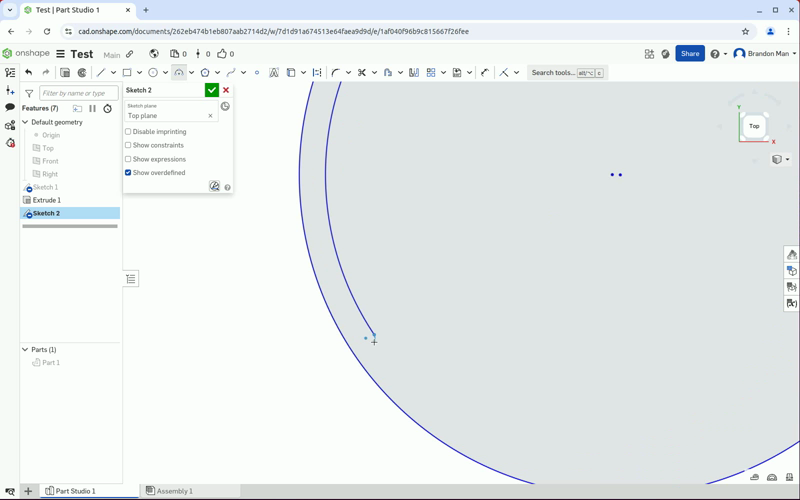
scroll(6)
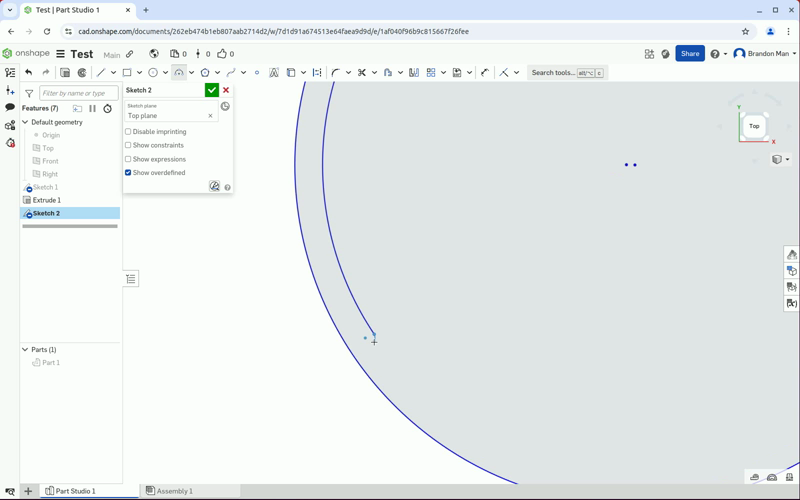
scroll(6)
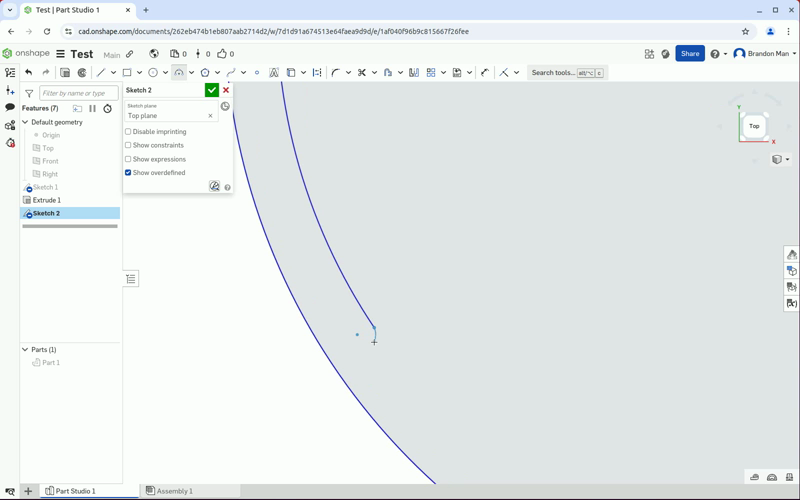
scroll(6)
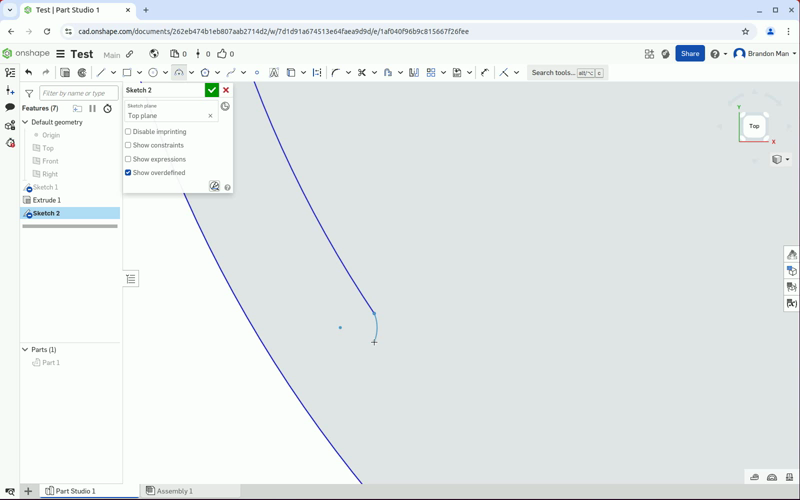
click(374, 341)
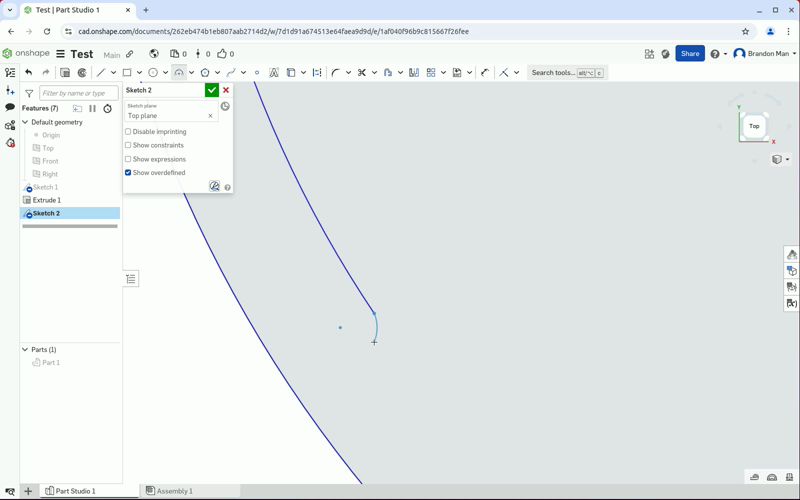
scroll(-6)
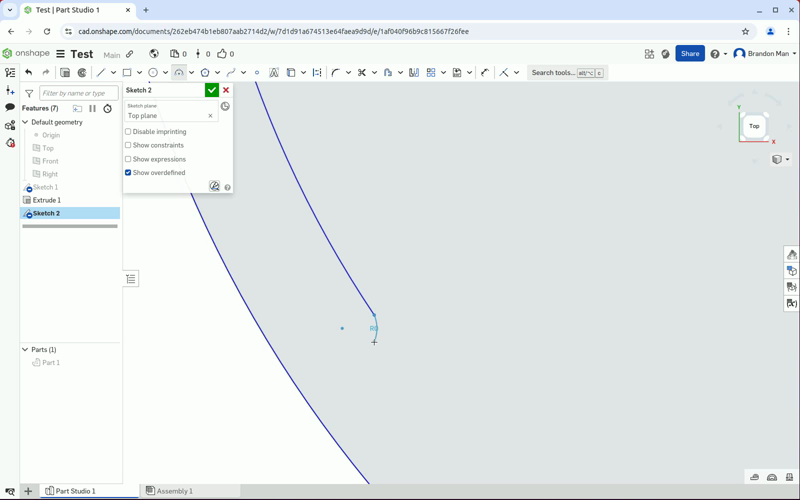
scroll(-6)
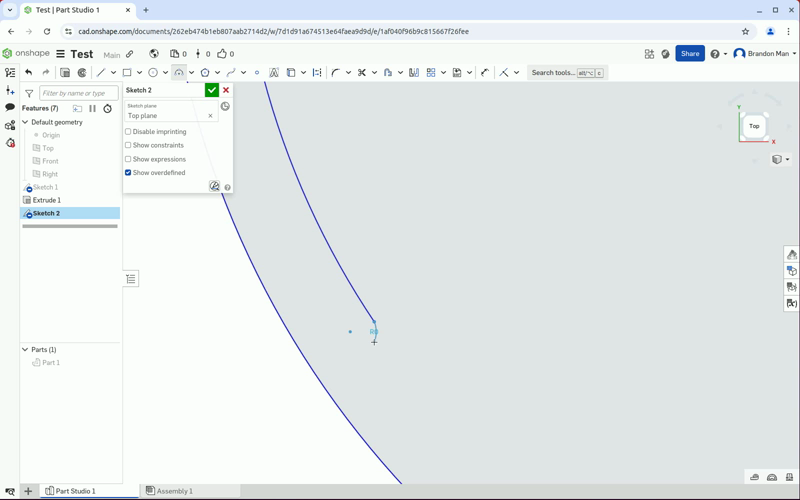
scroll(-6)
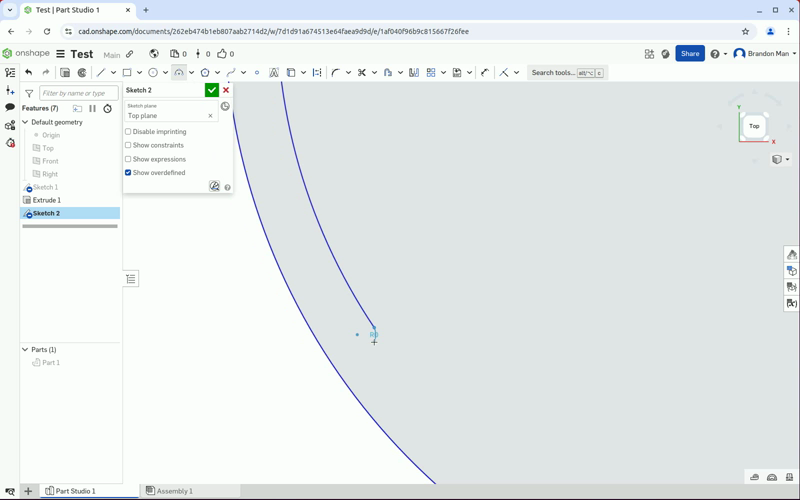
scroll(-6)
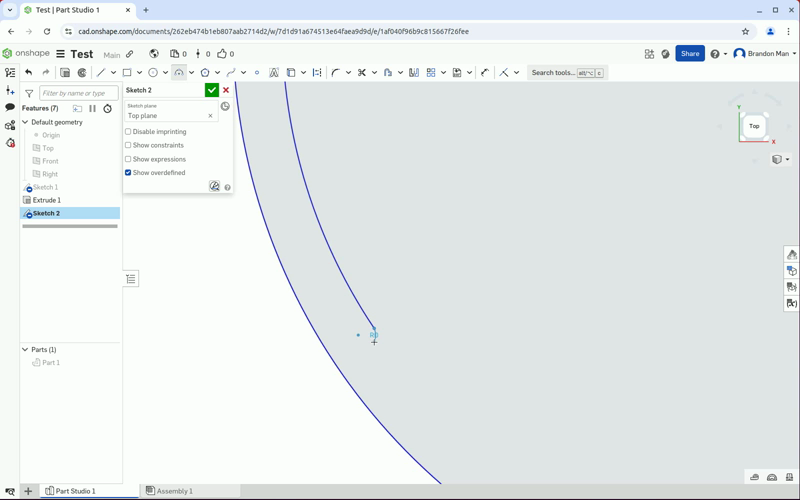
scroll(-6)
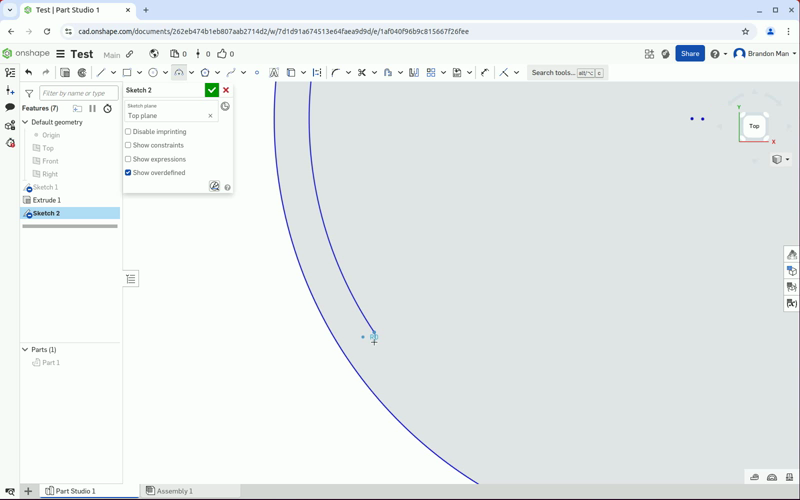
scroll(-6)
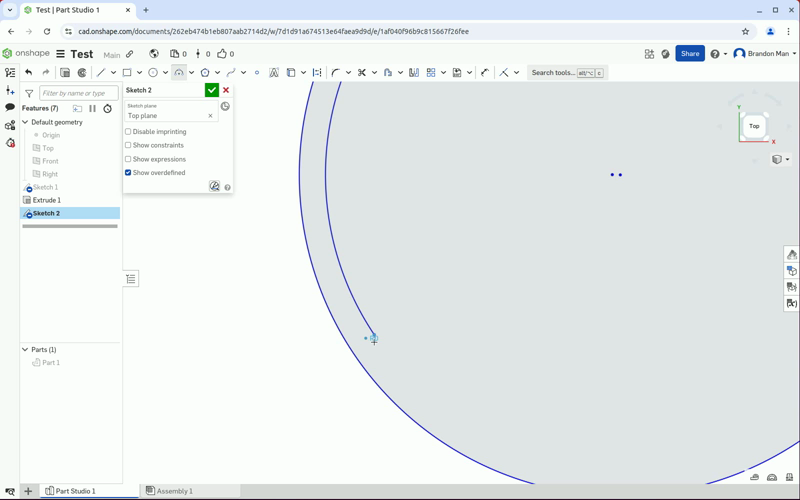
scroll(-6)
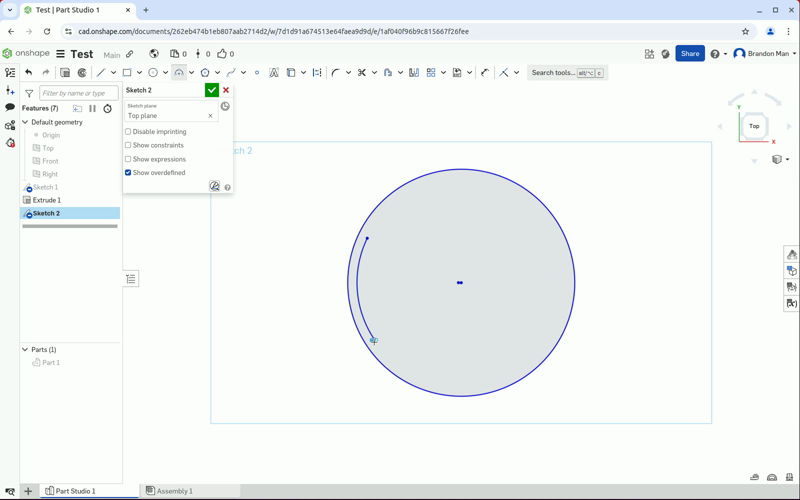
mouse_move(375, 340)
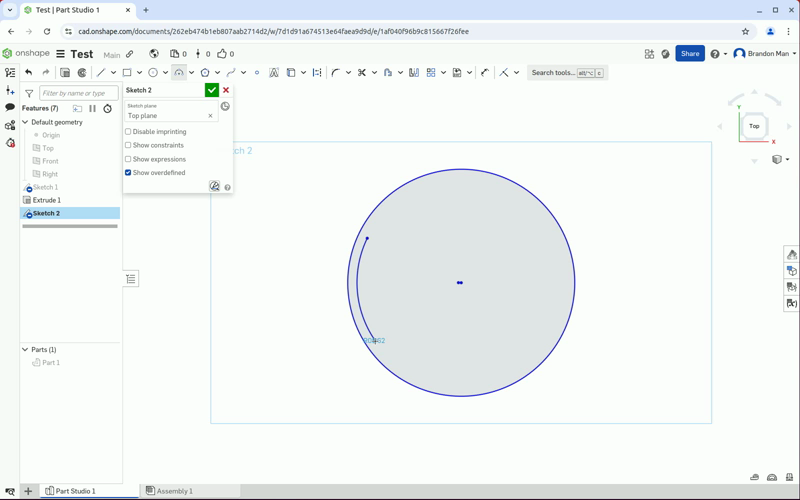
scroll(6)
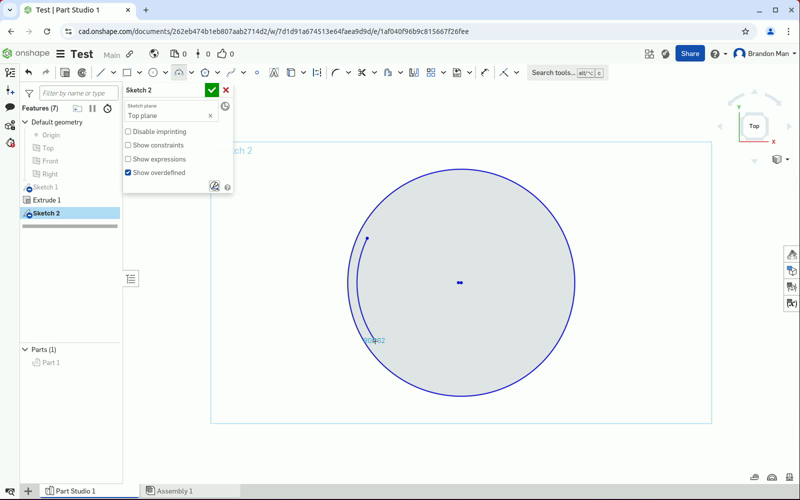
scroll(6)
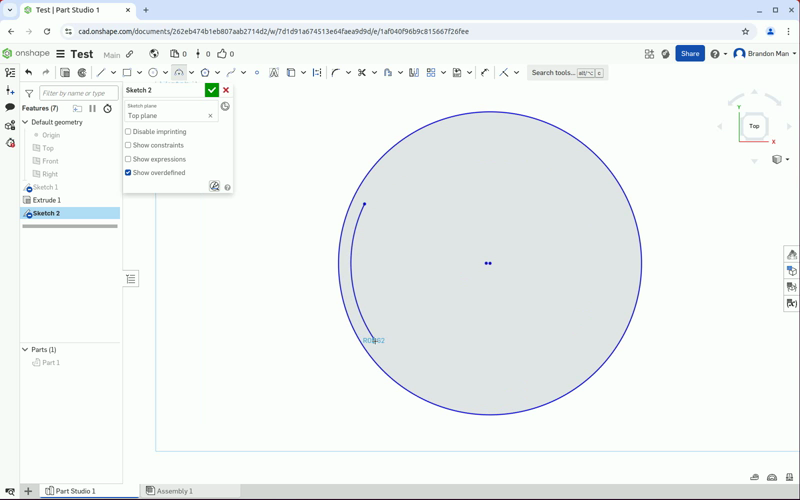
scroll(6)
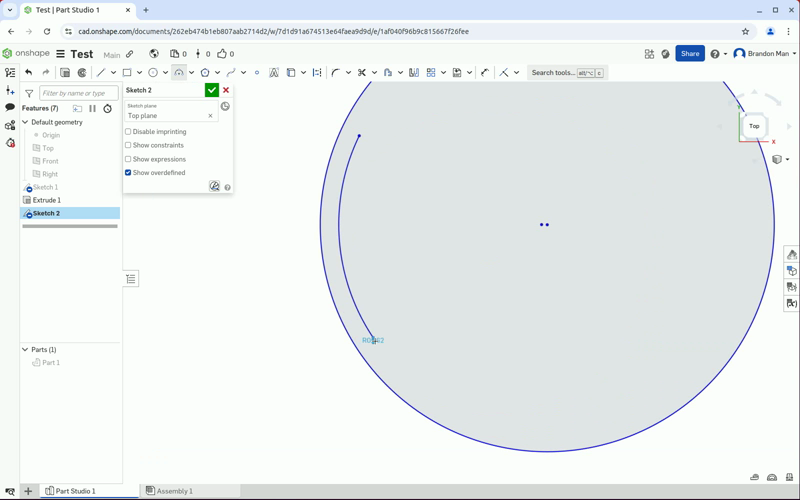
scroll(6)
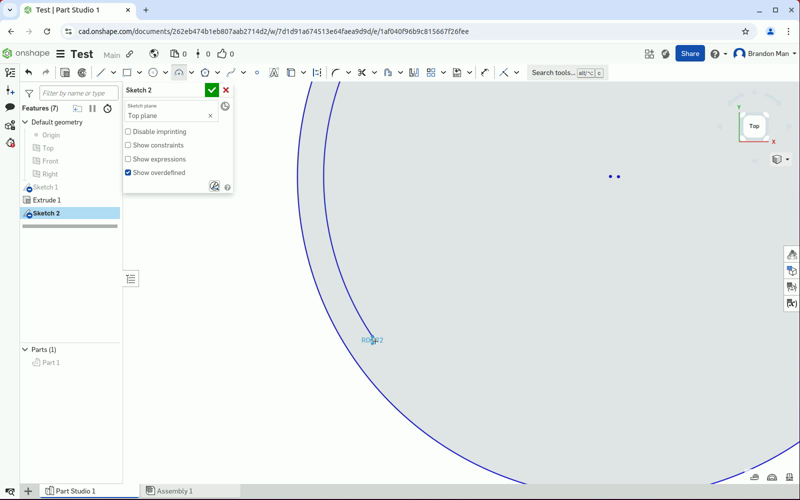
scroll(6)
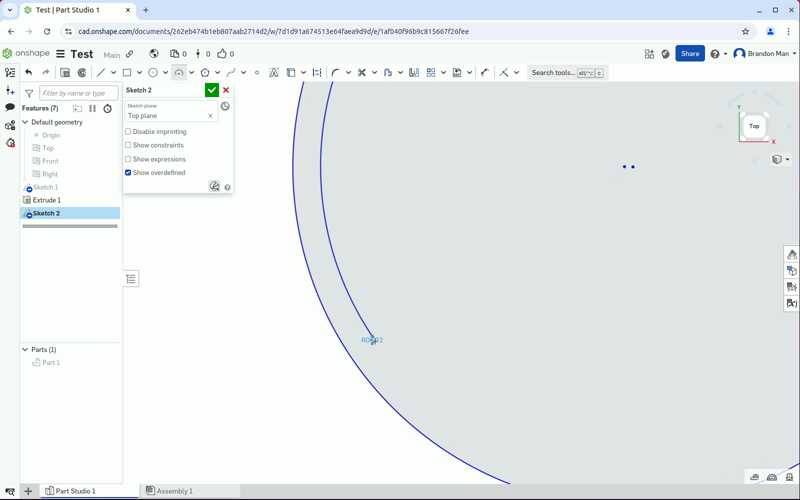
scroll(6)
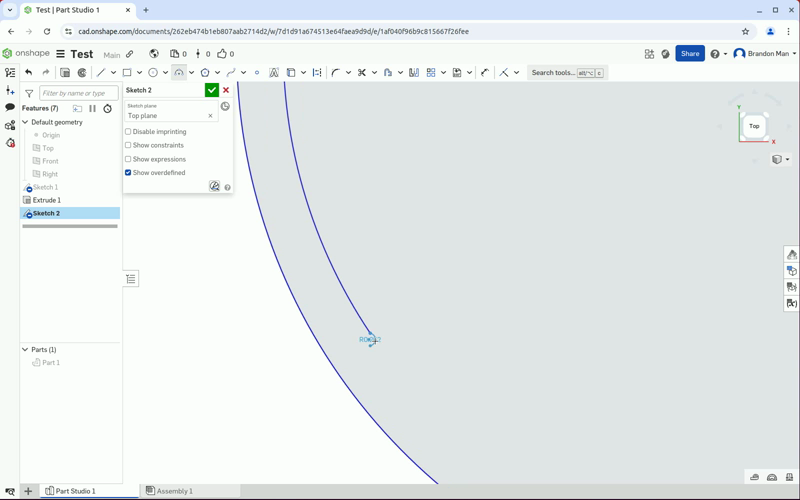
scroll(6)
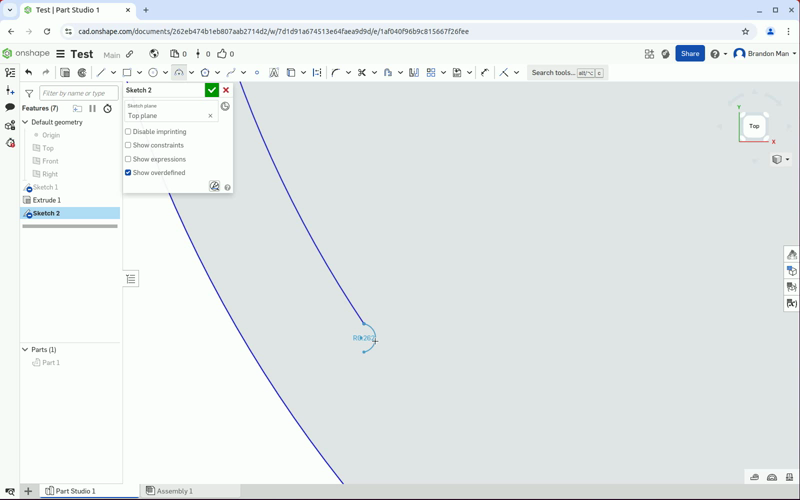
click(375, 340)
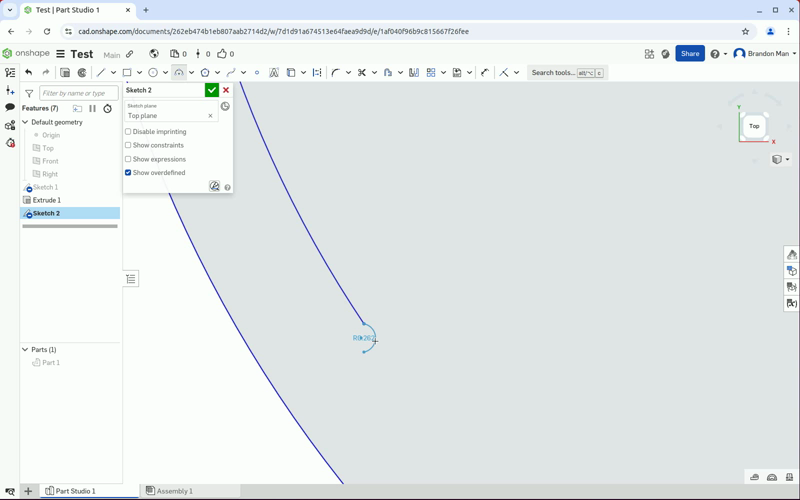
scroll(-6)
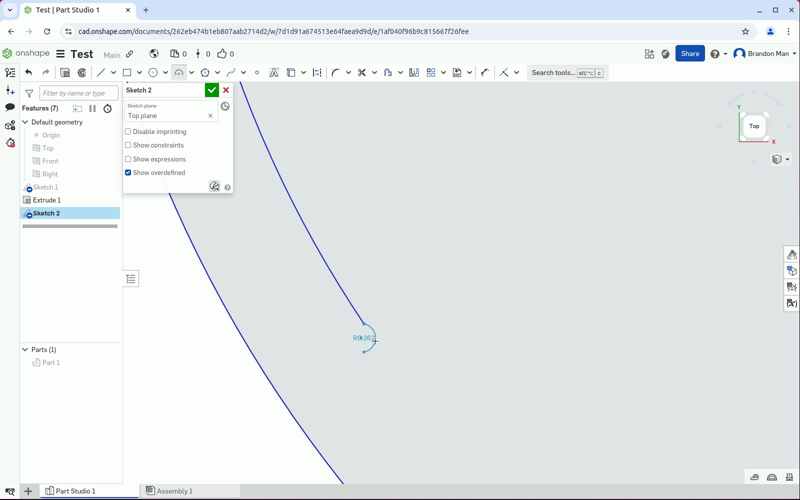
scroll(-6)
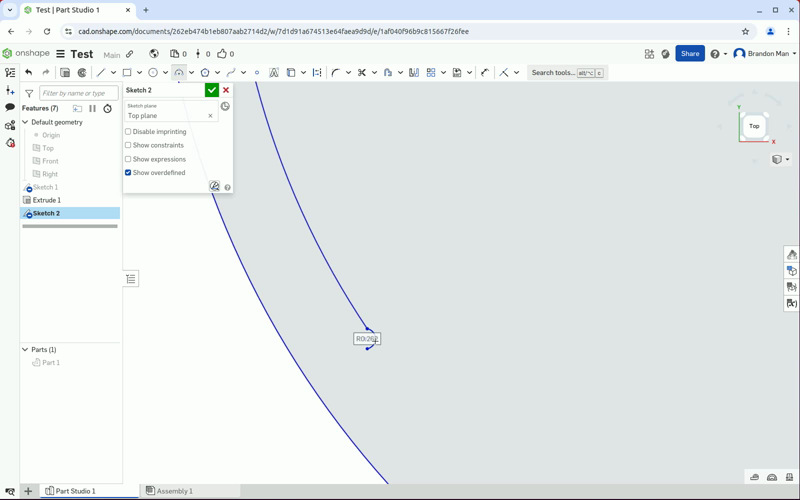
scroll(-6)
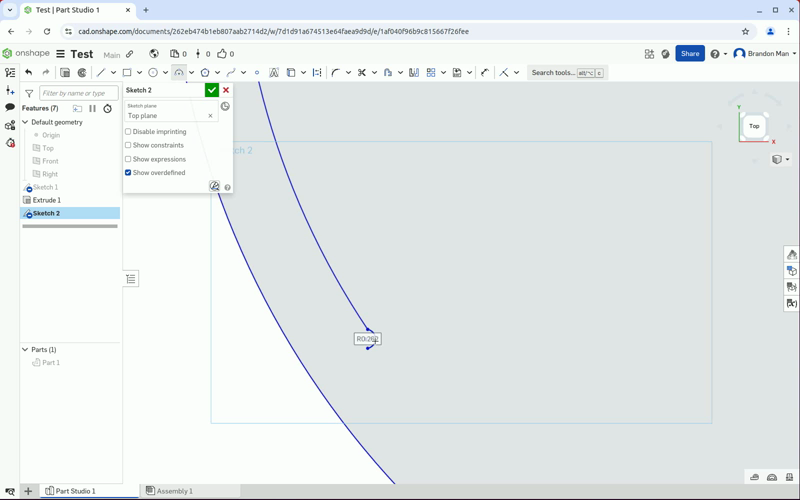
scroll(-6)
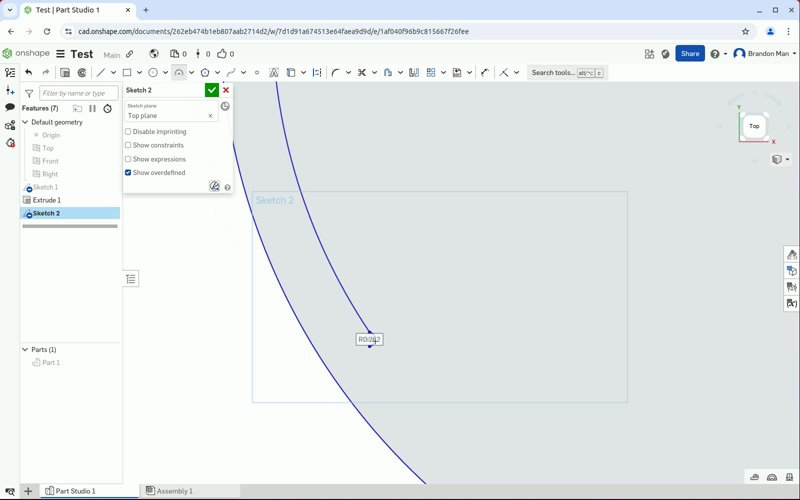
scroll(-6)
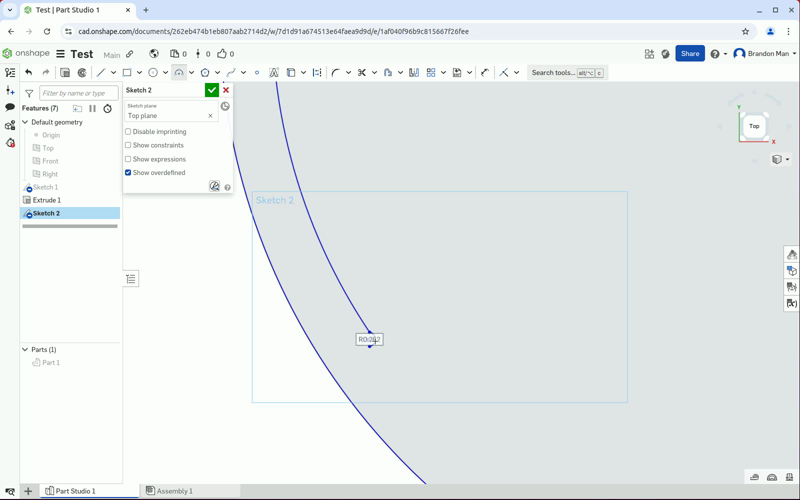
scroll(-6)
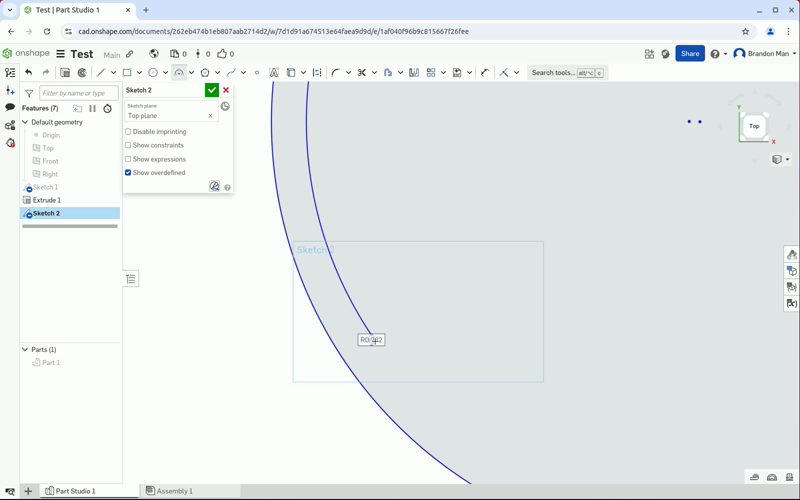
scroll(-6)
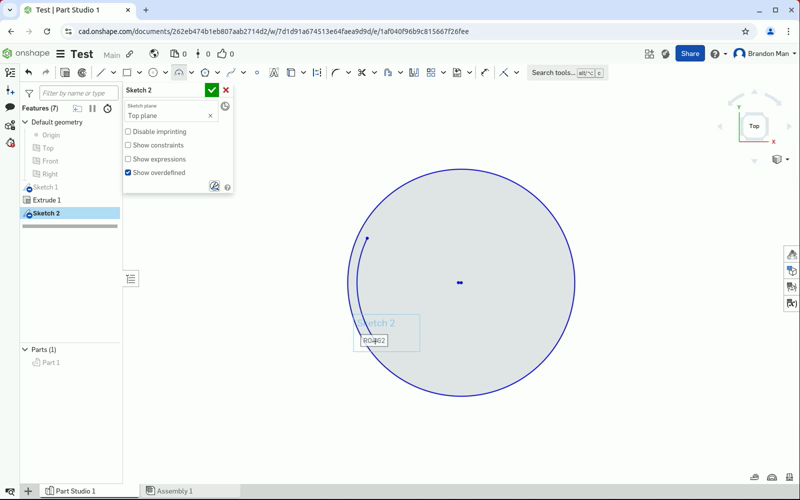
key_up(shift)
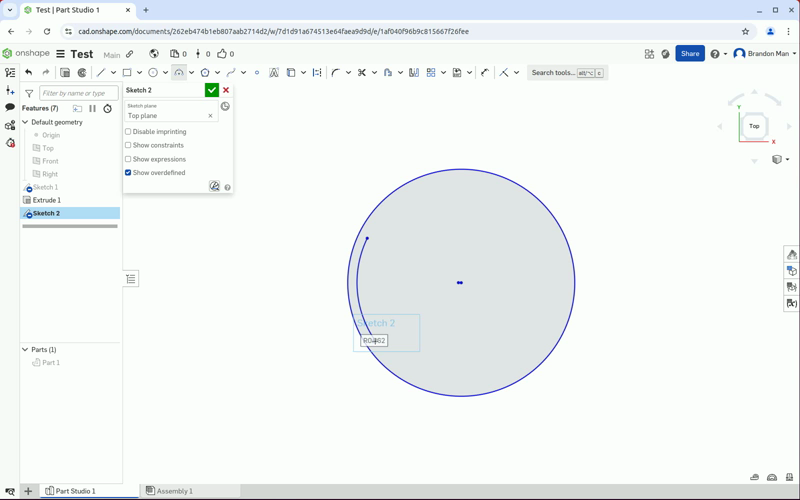
mouse_move(374, 341)
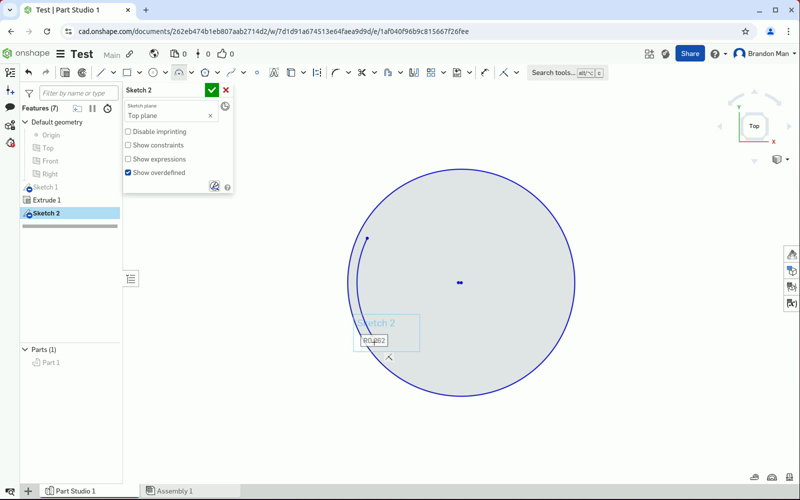
scroll(6)
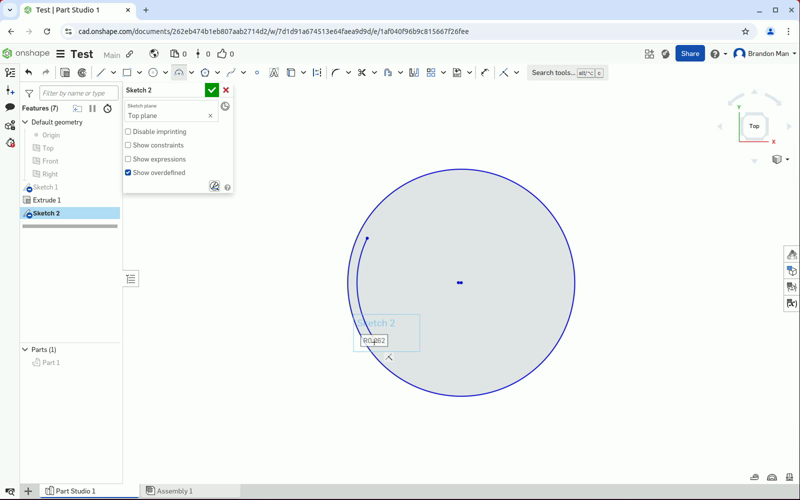
scroll(6)
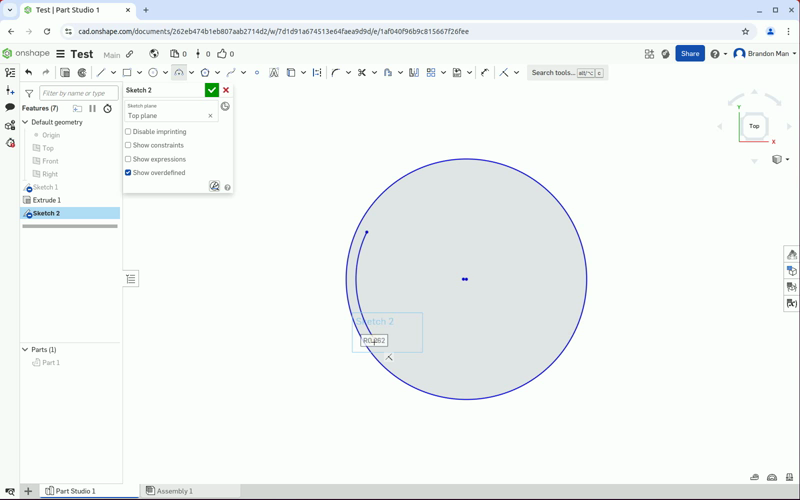
scroll(6)
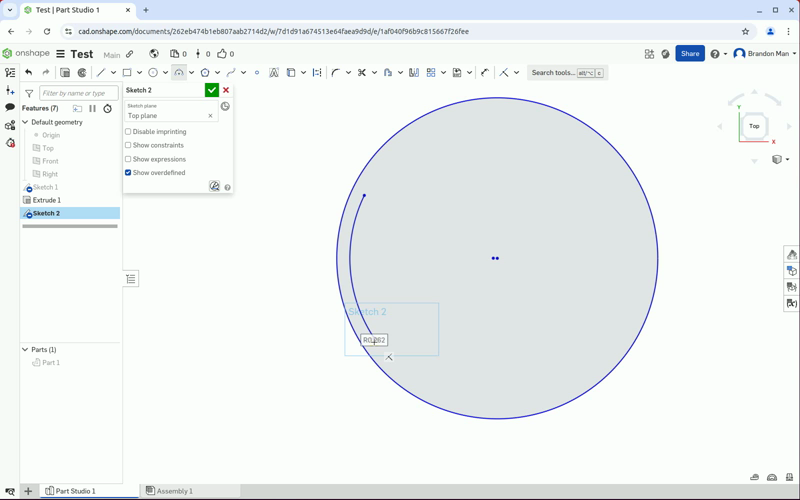
scroll(6)
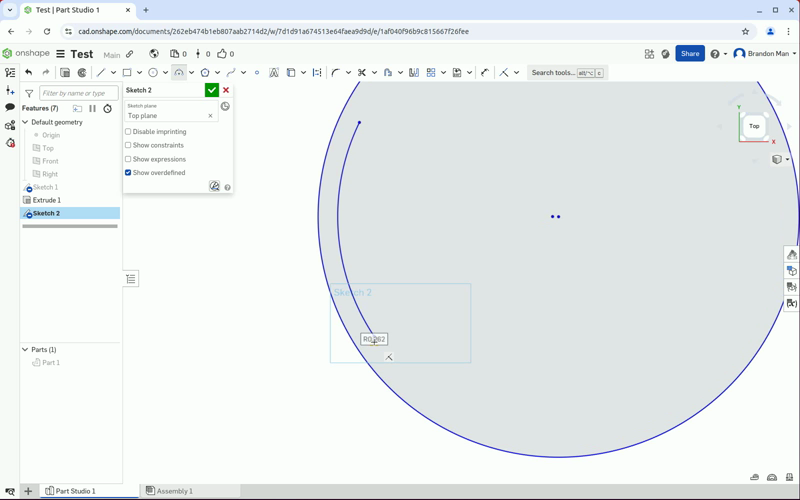
scroll(6)
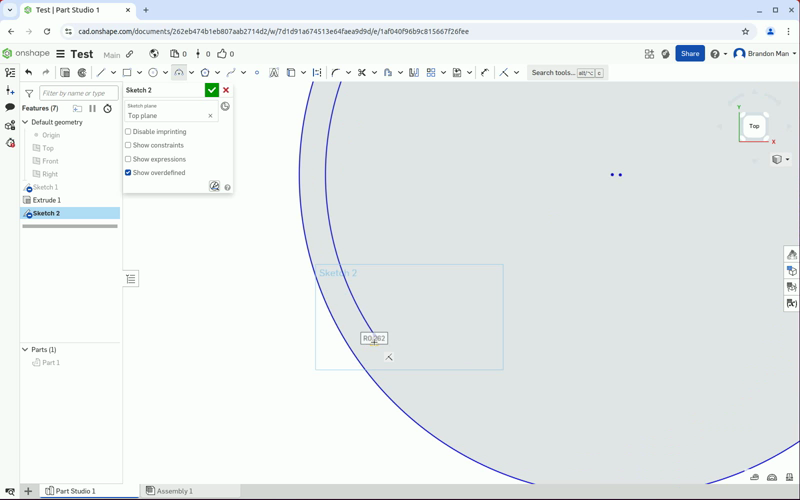
scroll(6)
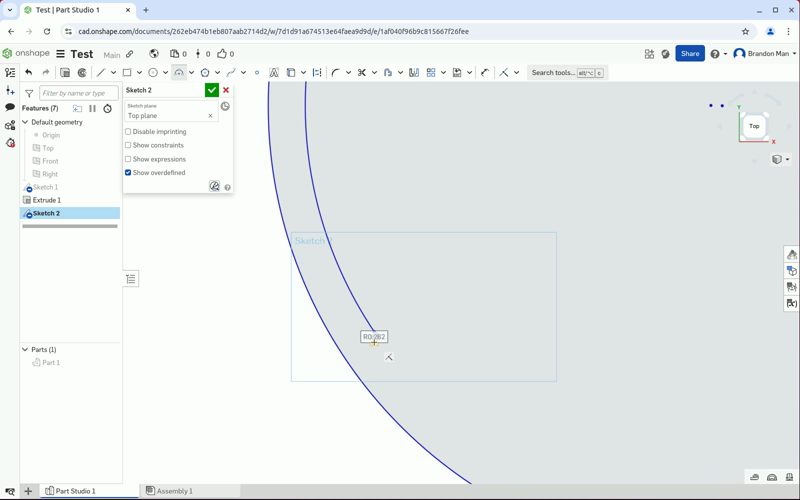
scroll(6)
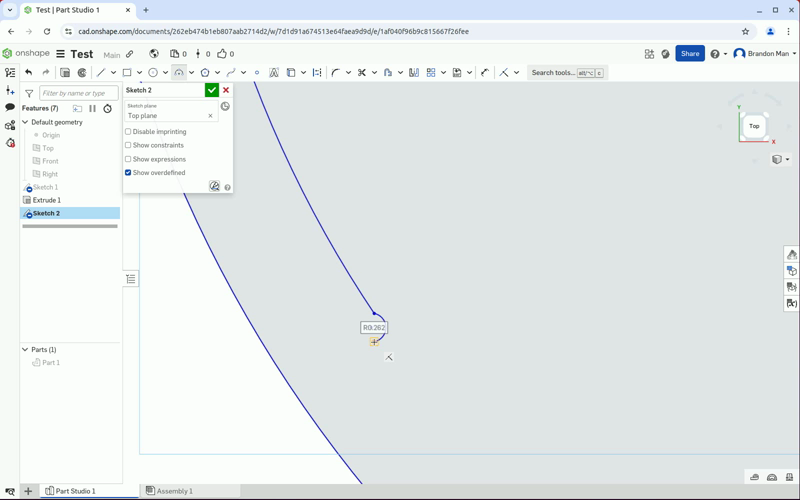
click(374, 341)
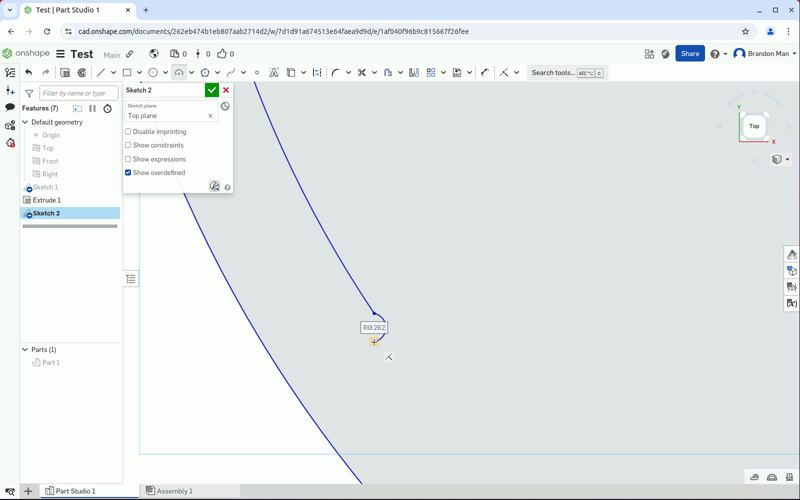
scroll(-6)
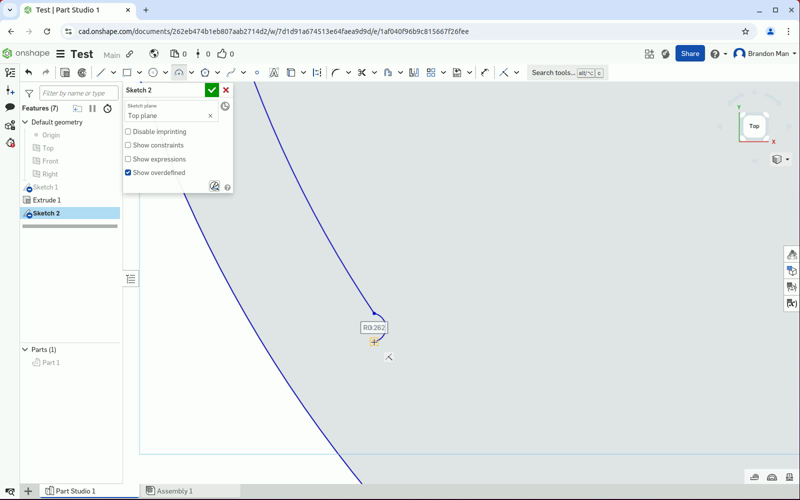
scroll(-6)
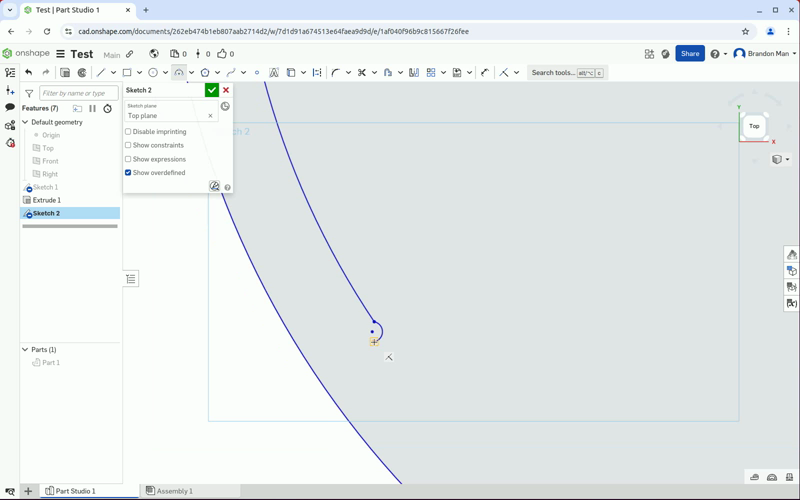
scroll(-6)
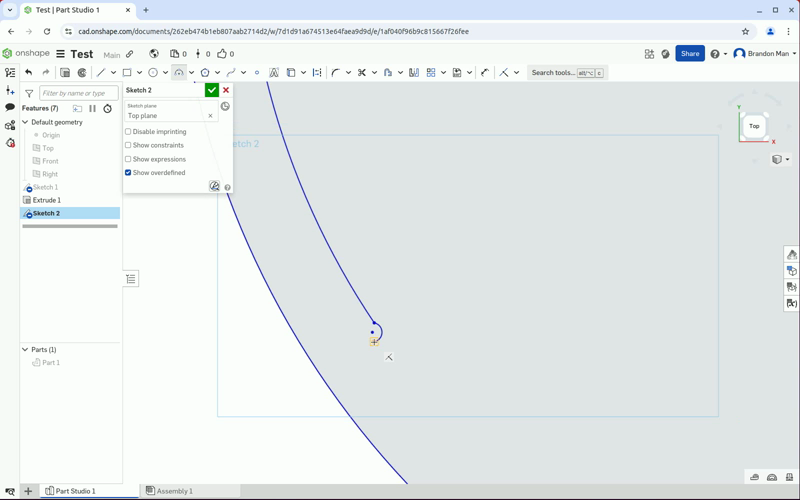
scroll(-6)
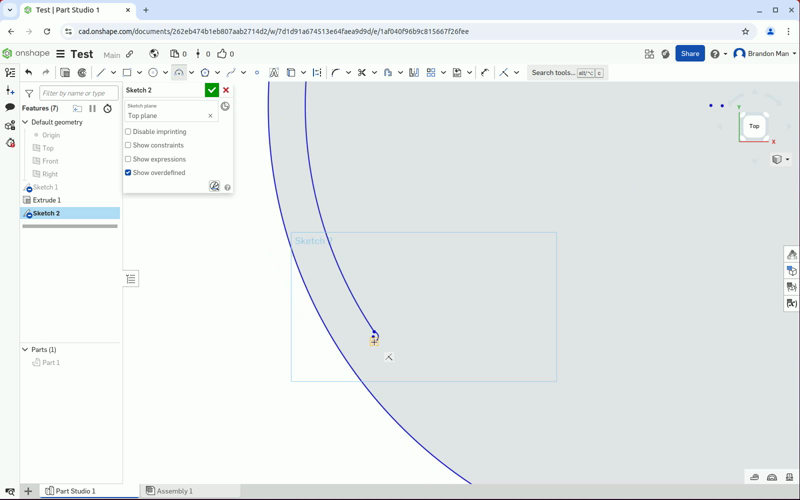
scroll(-6)
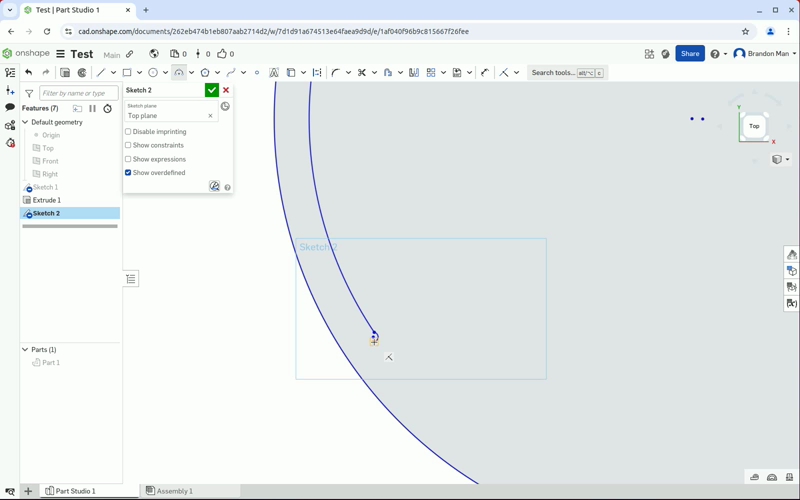
scroll(-6)
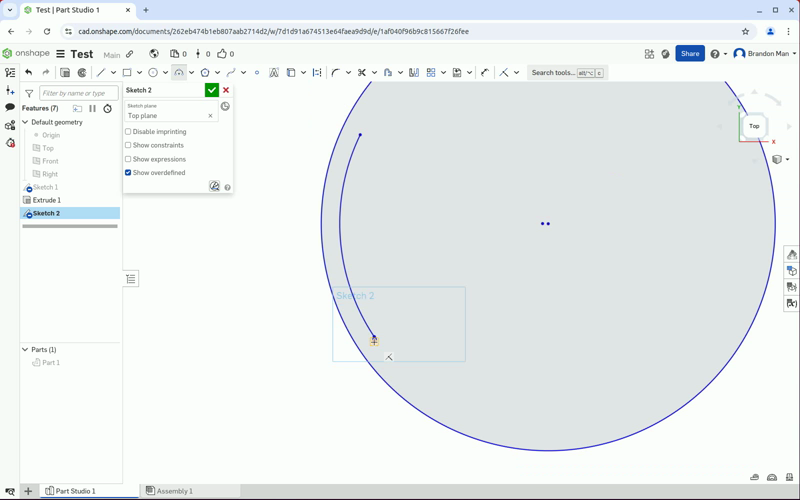
scroll(-6)
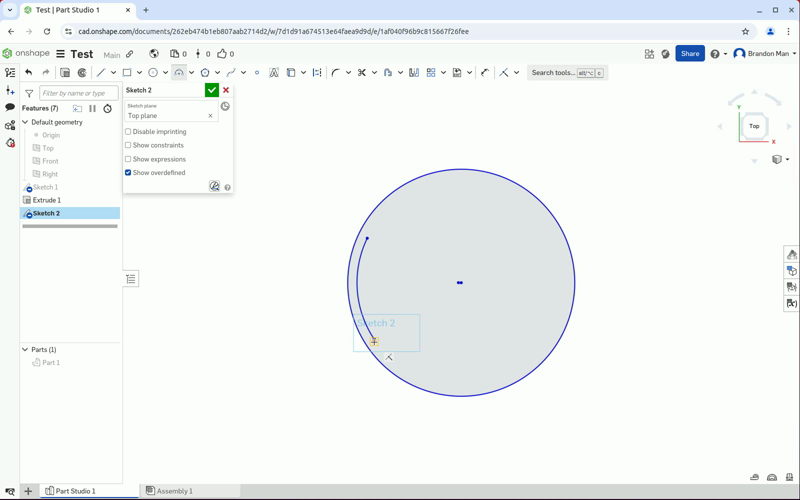
key_down(shift)
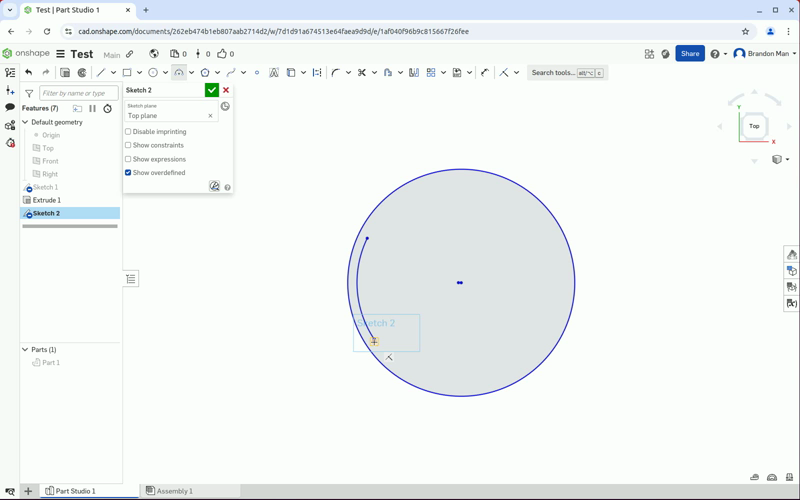
mouse_move(466, 386)
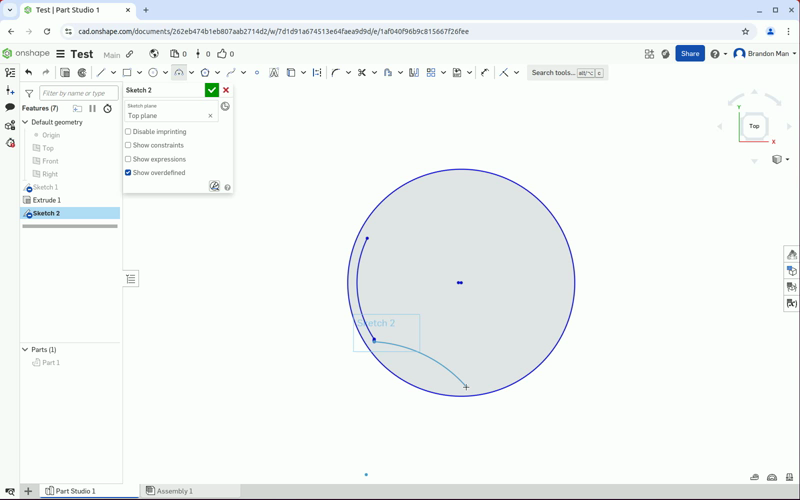
click(466, 386)
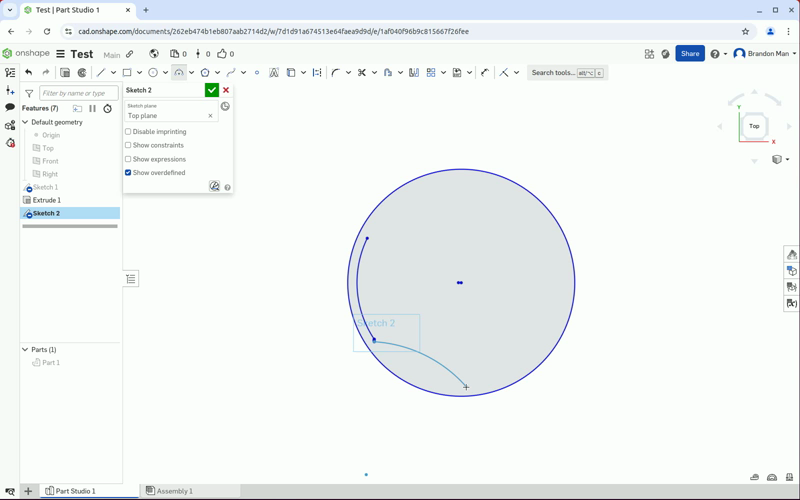
mouse_move(414, 376)
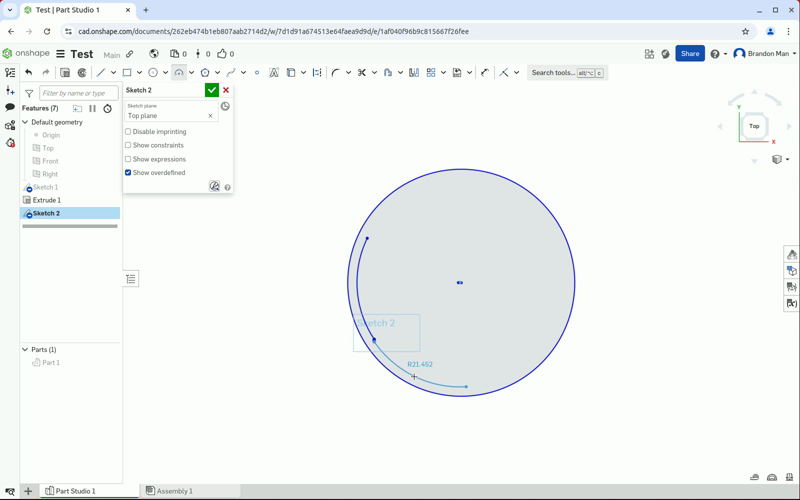
click(414, 376)
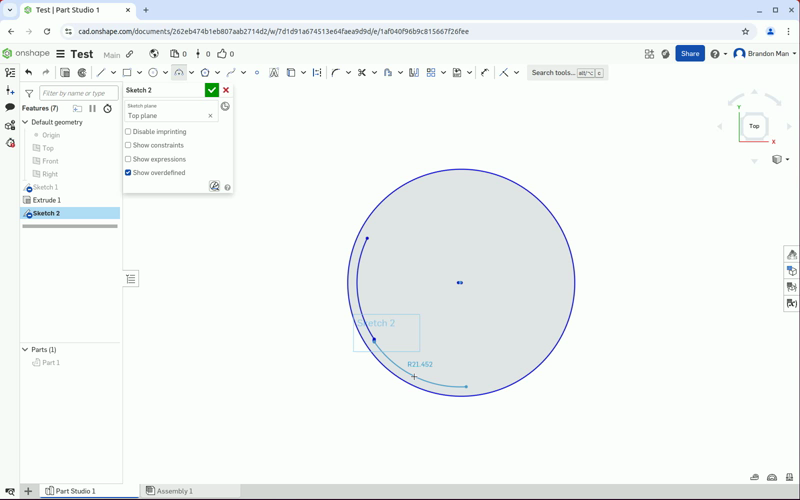
key_up(shift)
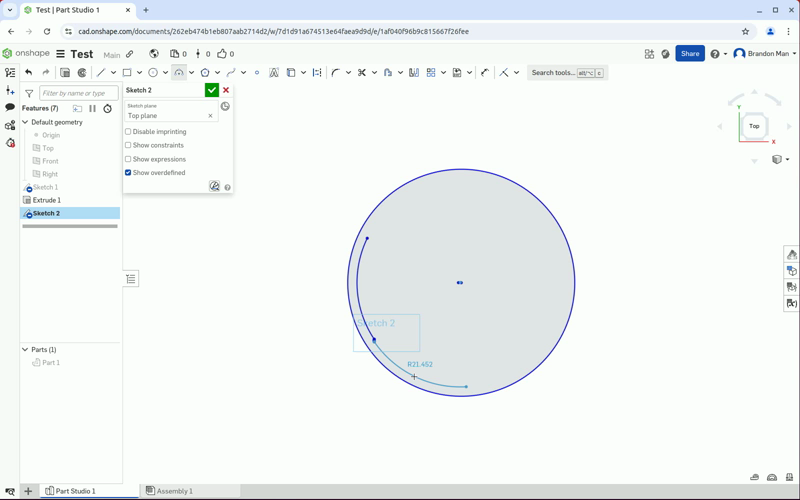
mouse_move(466, 386)
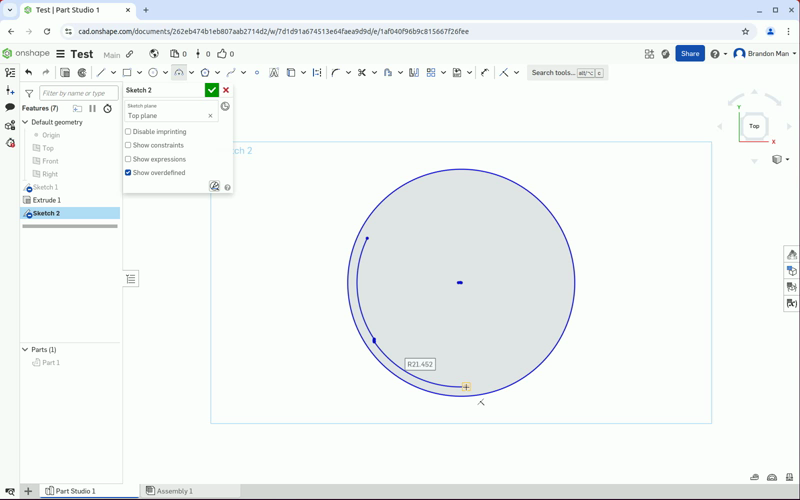
click(466, 386)
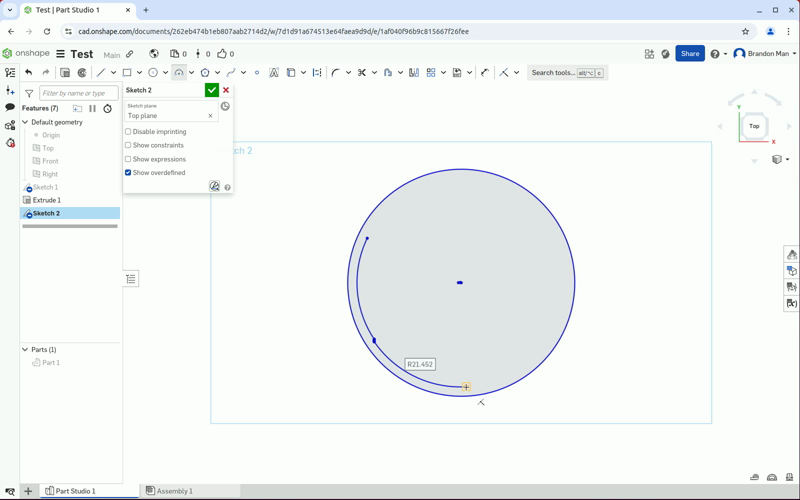
key_down(shift)
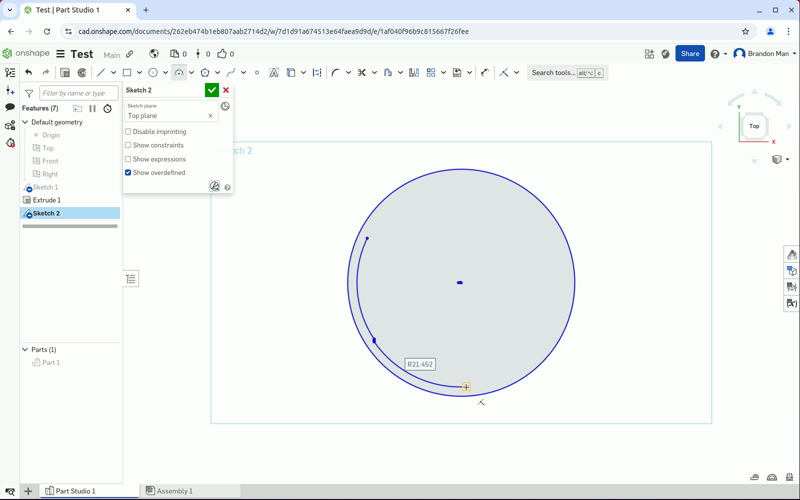
mouse_move(468, 386)
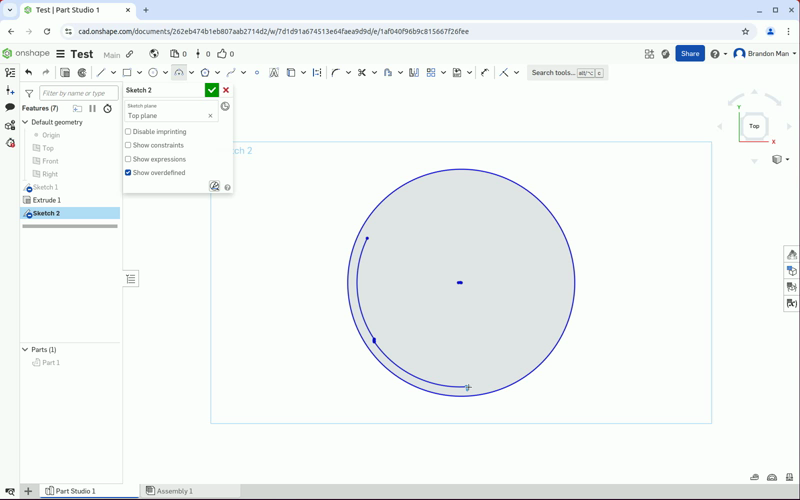
scroll(6)
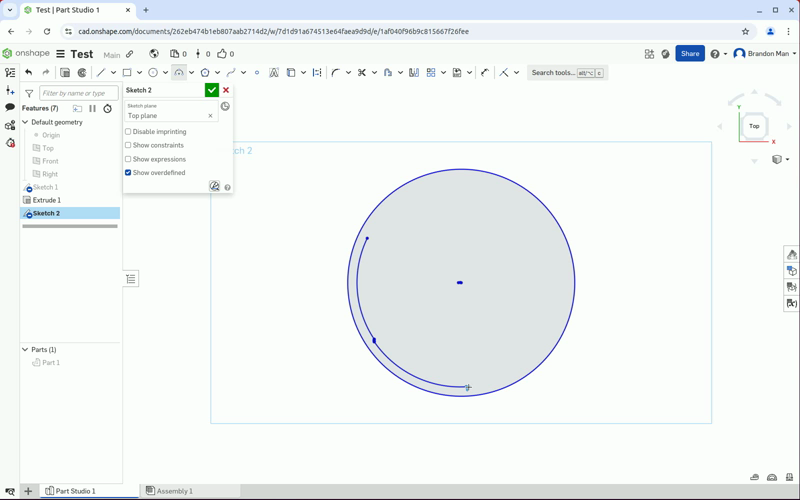
scroll(6)
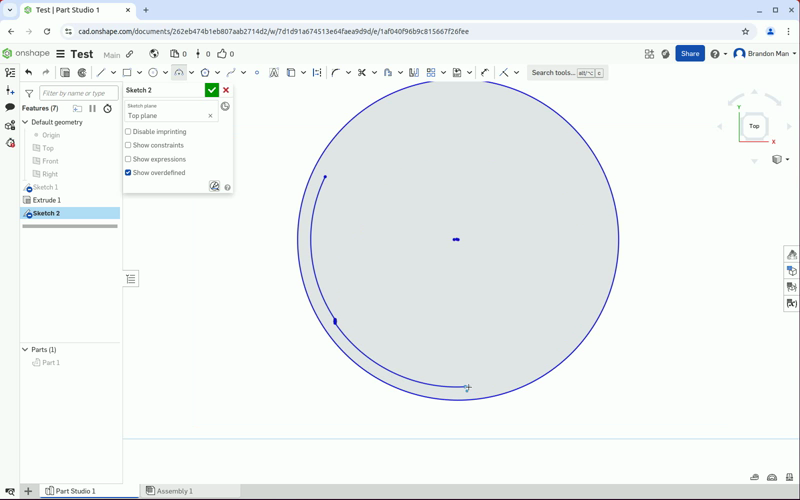
scroll(6)
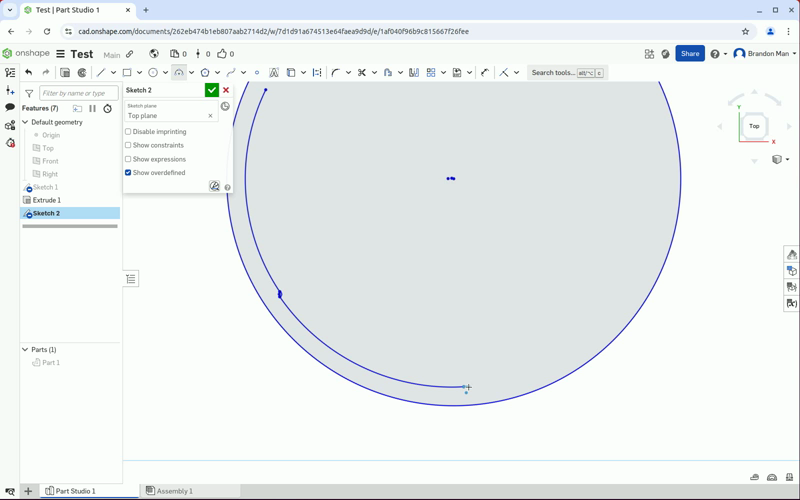
scroll(6)
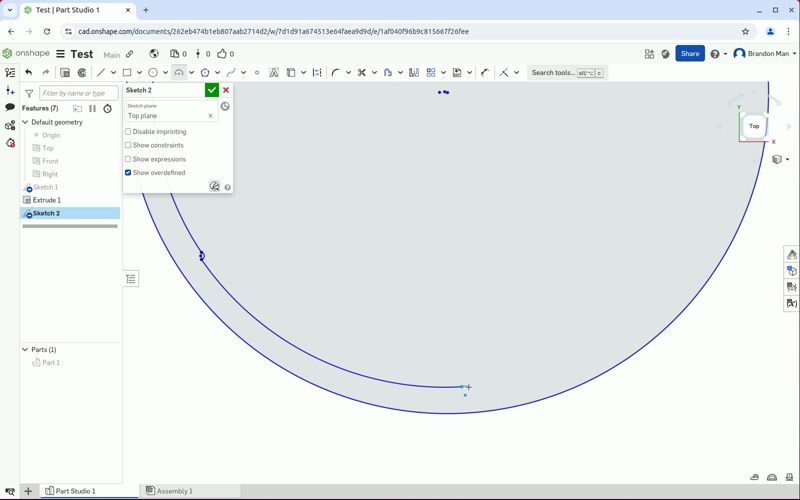
scroll(6)
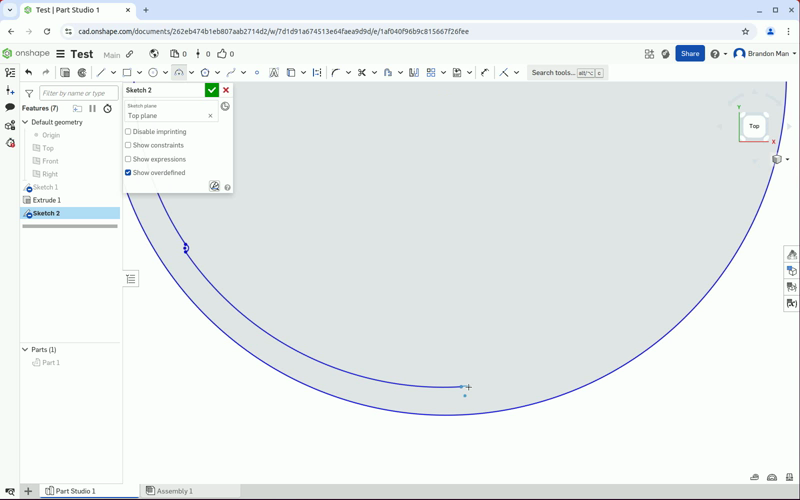
scroll(6)
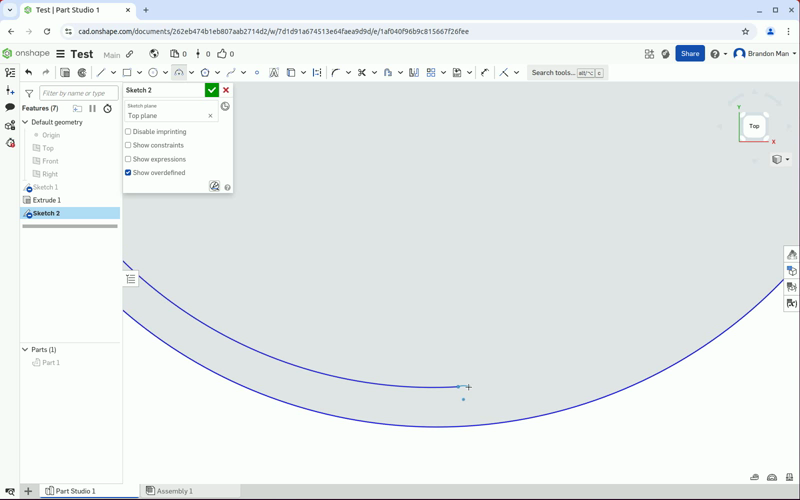
scroll(6)
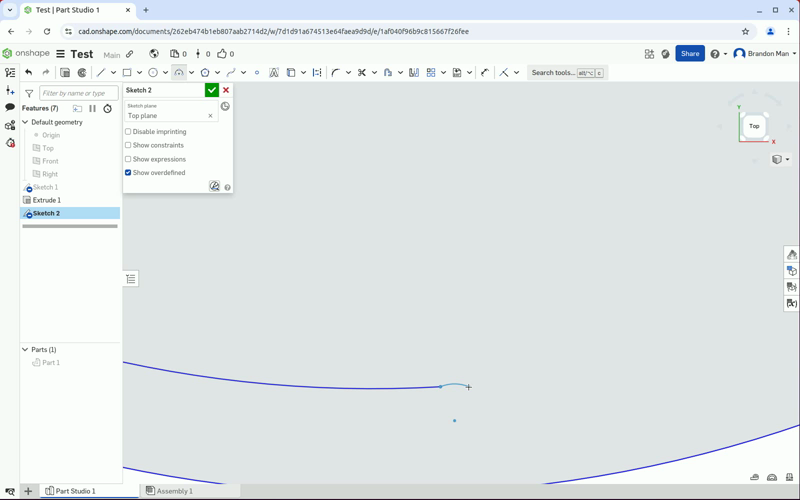
click(468, 386)
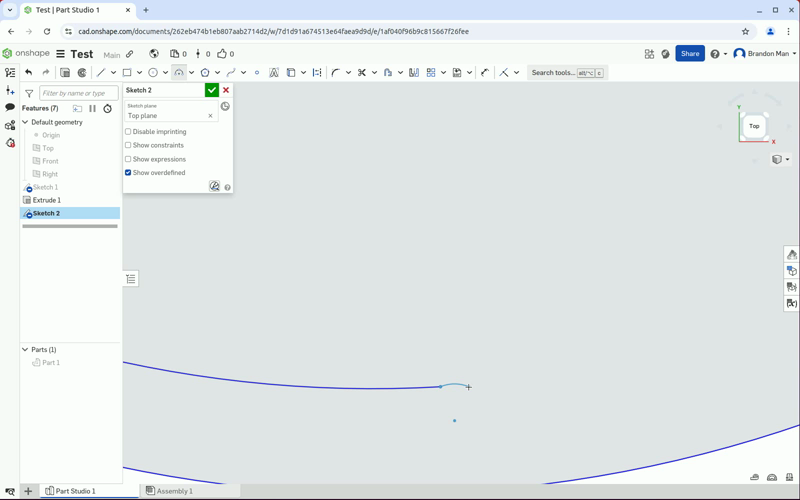
scroll(-6)
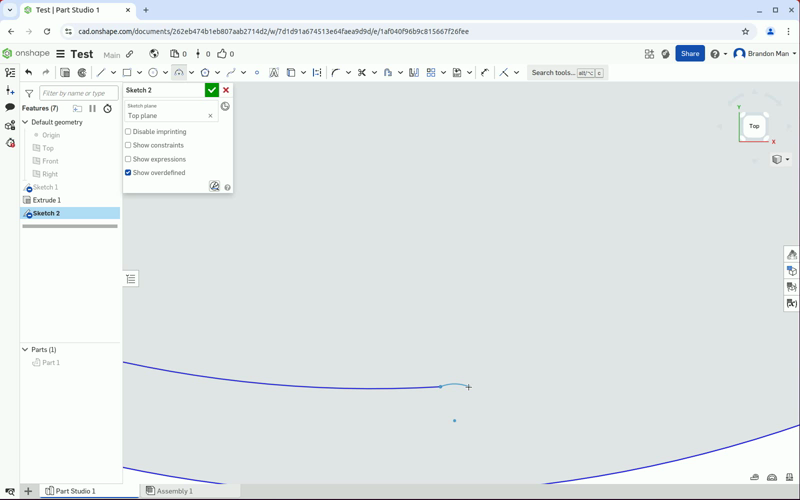
scroll(-6)
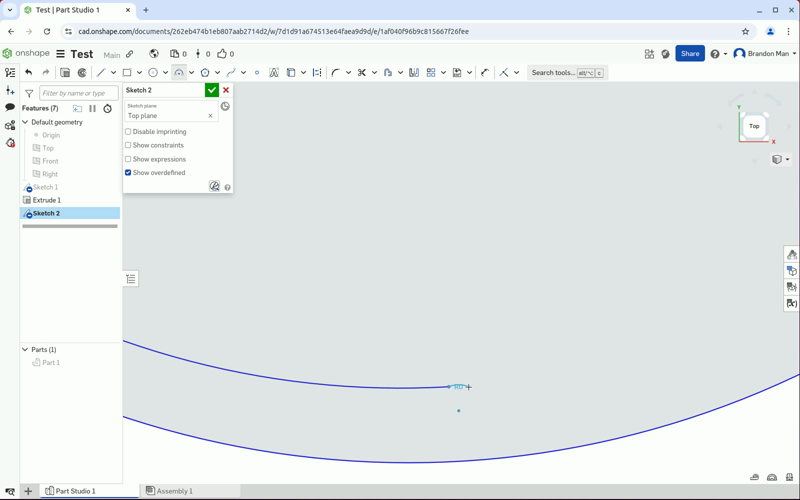
scroll(-6)
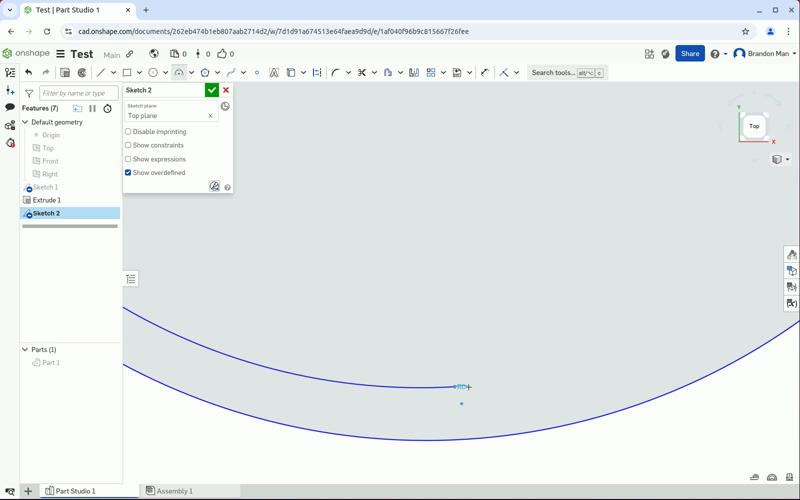
scroll(-6)
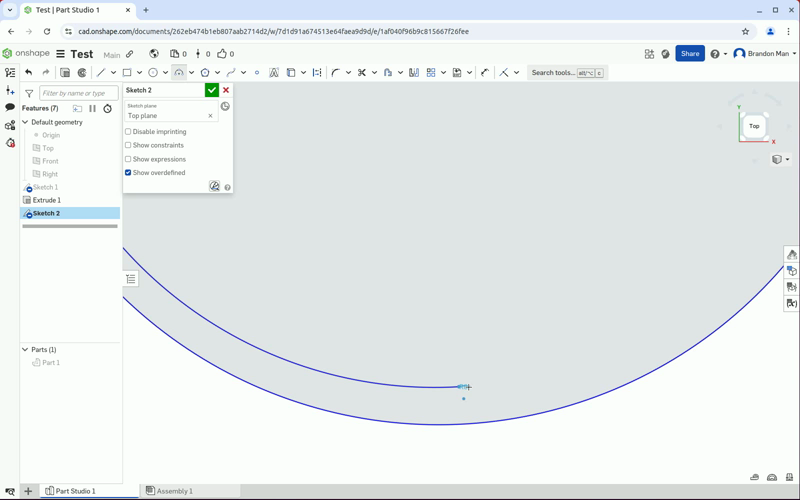
scroll(-6)
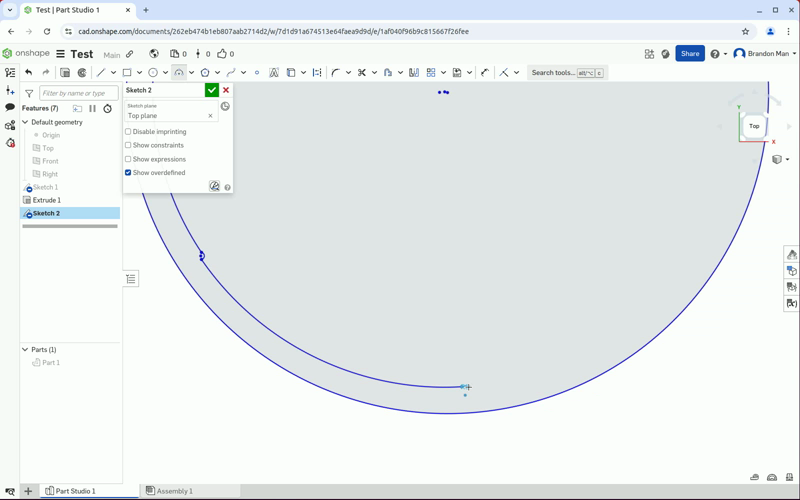
scroll(-6)
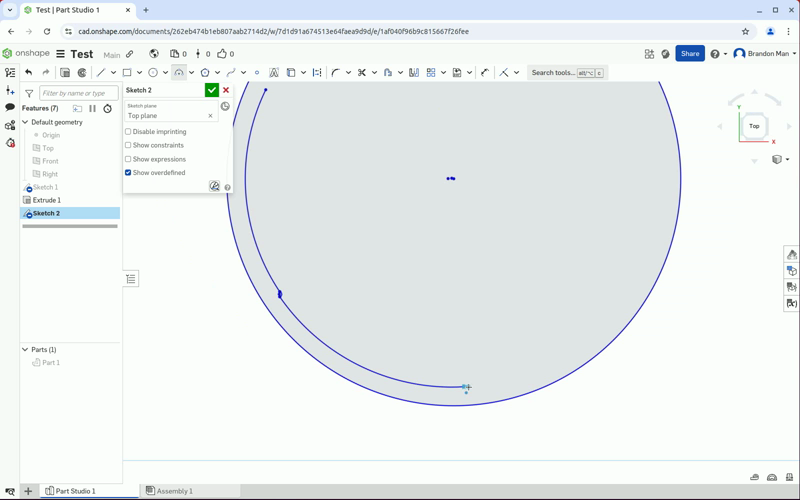
scroll(-6)
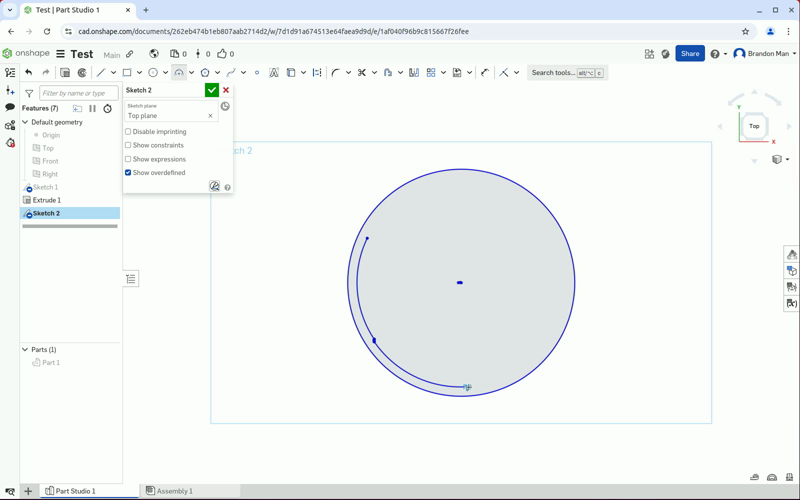
mouse_move(467, 385)
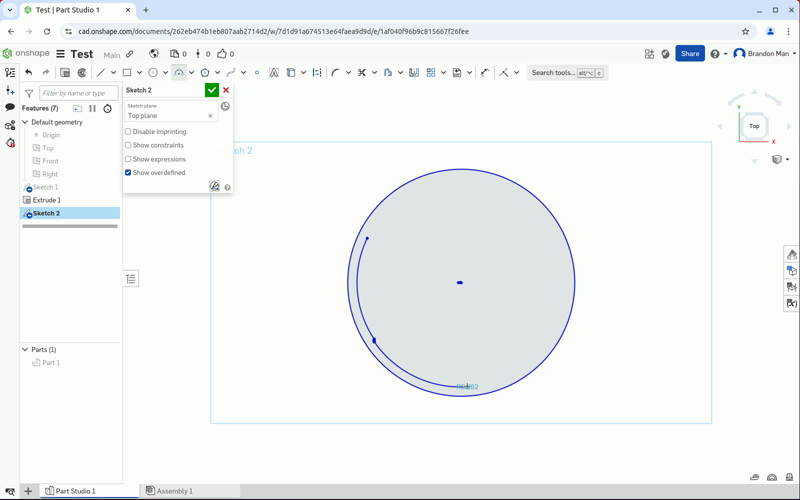
scroll(6)
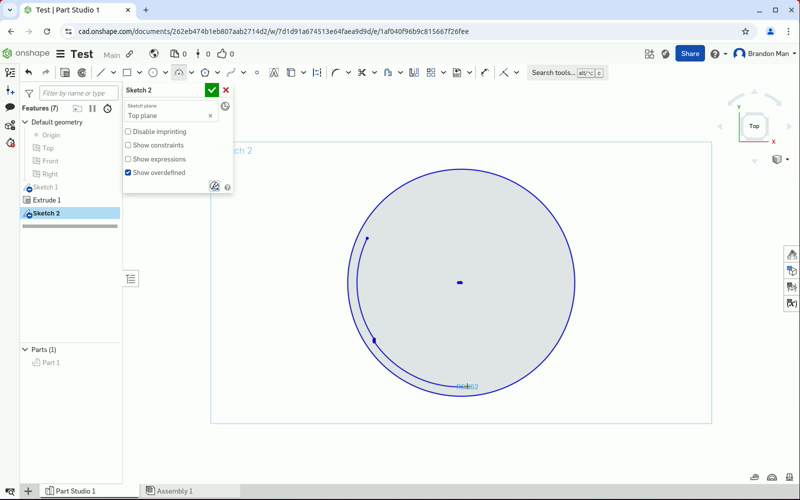
scroll(6)
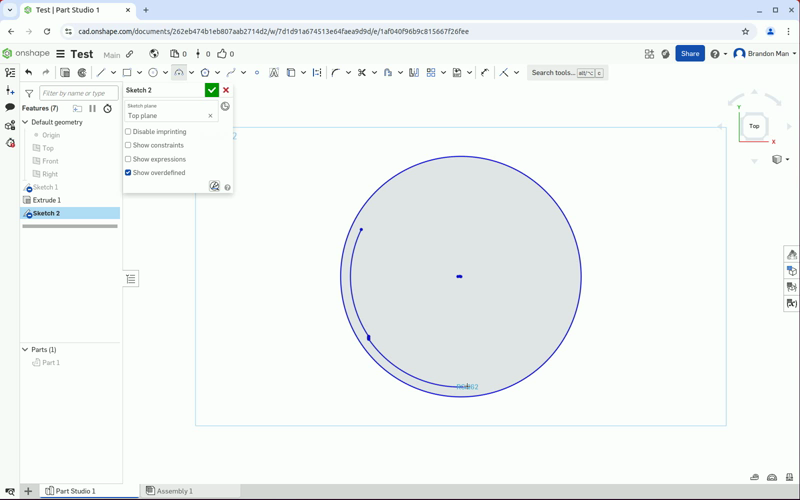
scroll(6)
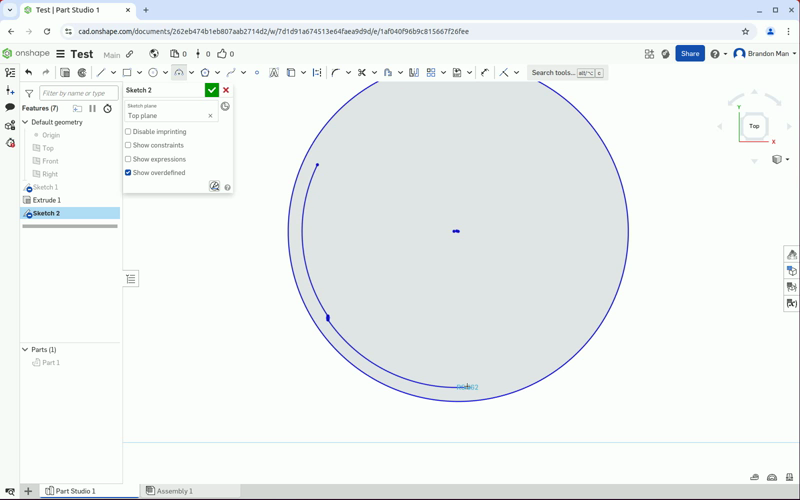
scroll(6)
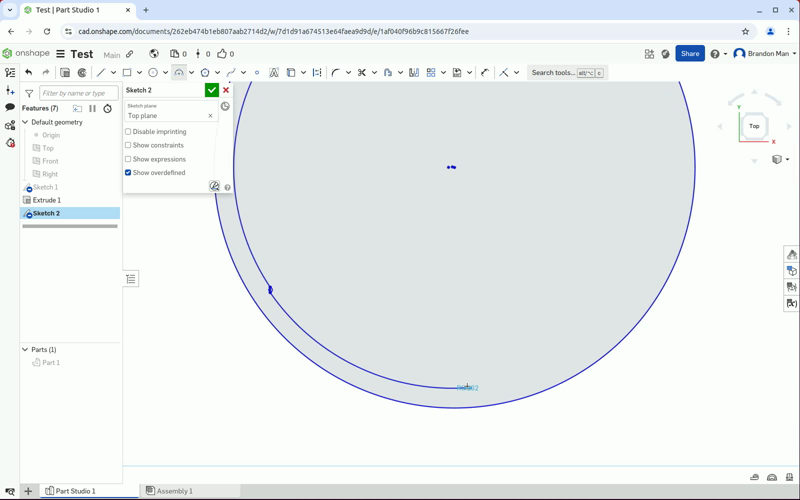
scroll(6)
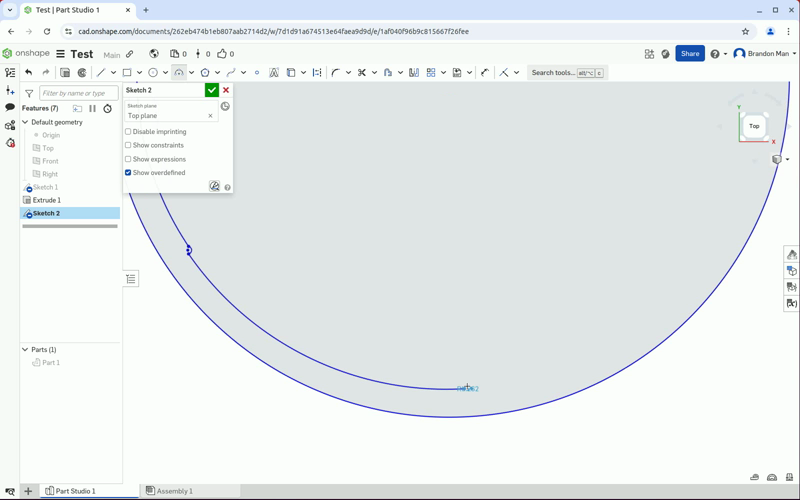
scroll(6)
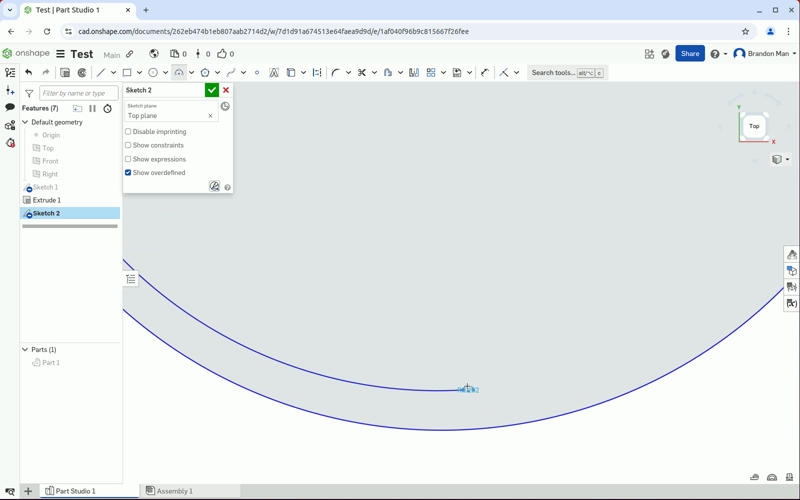
scroll(6)
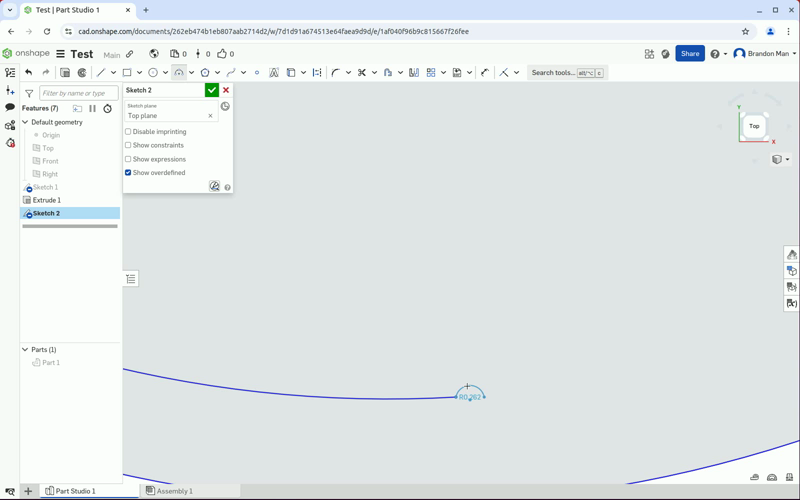
click(467, 385)
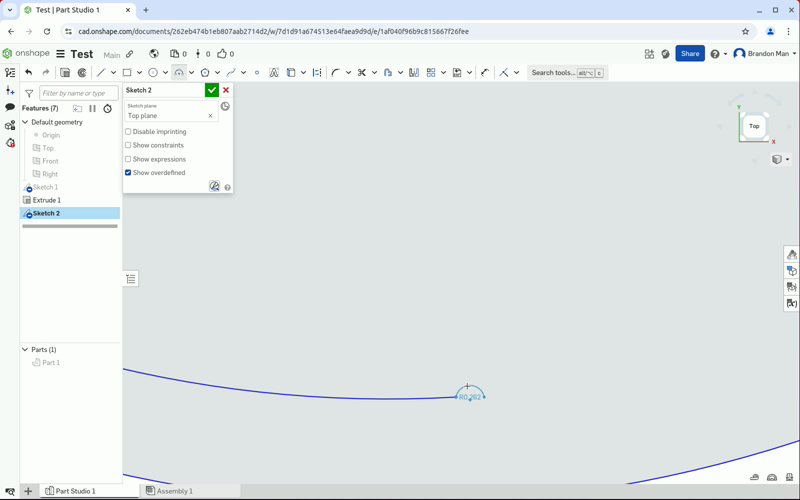
scroll(-6)
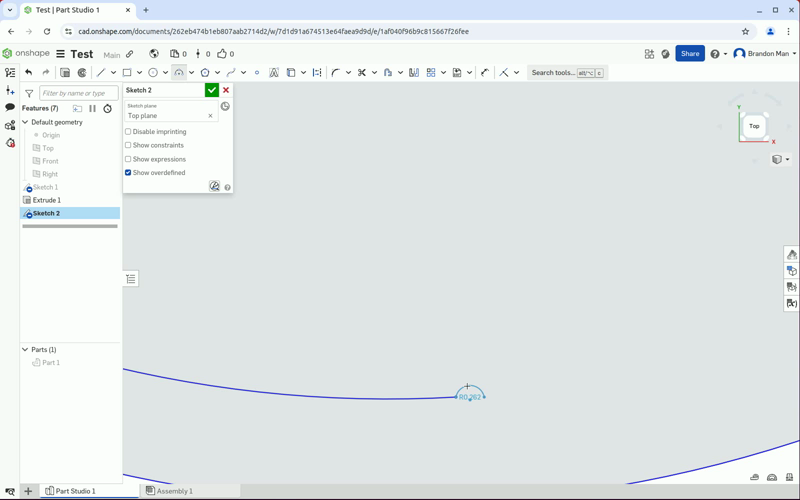
scroll(-6)
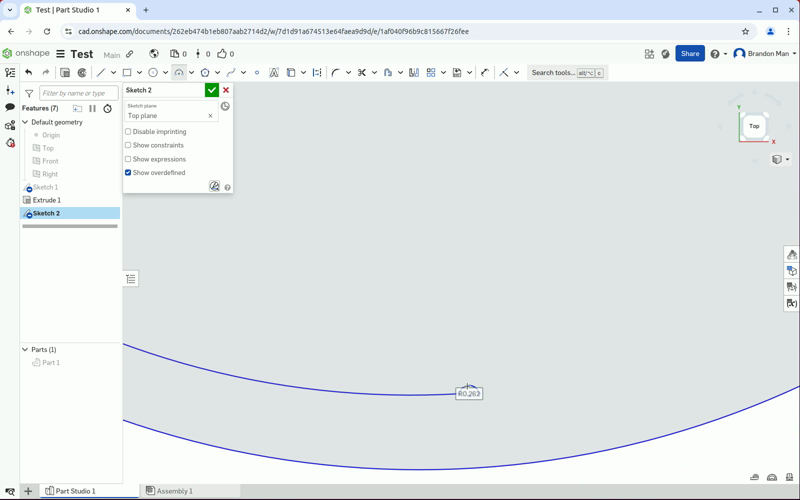
scroll(-6)
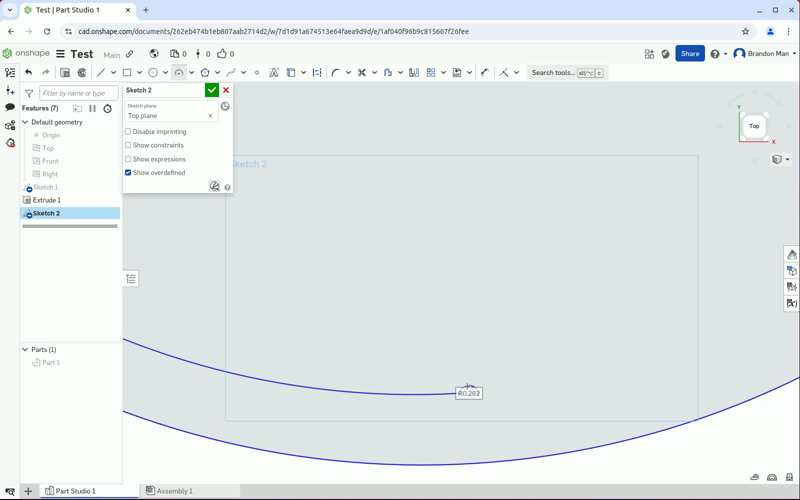
scroll(-6)
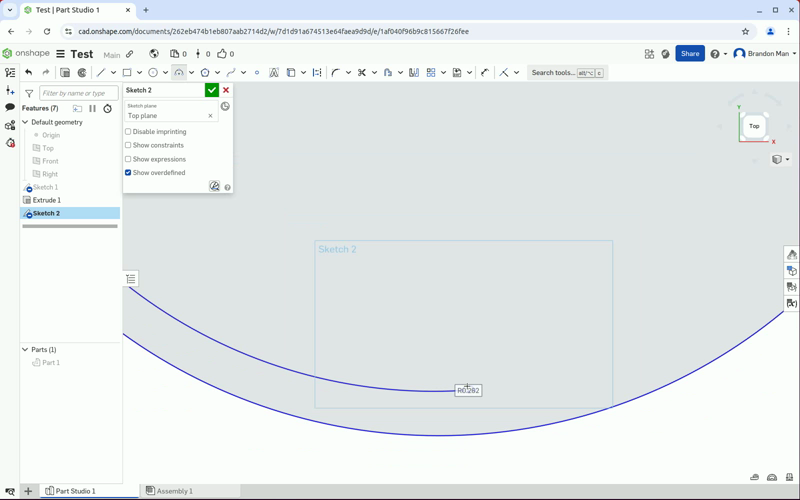
scroll(-6)
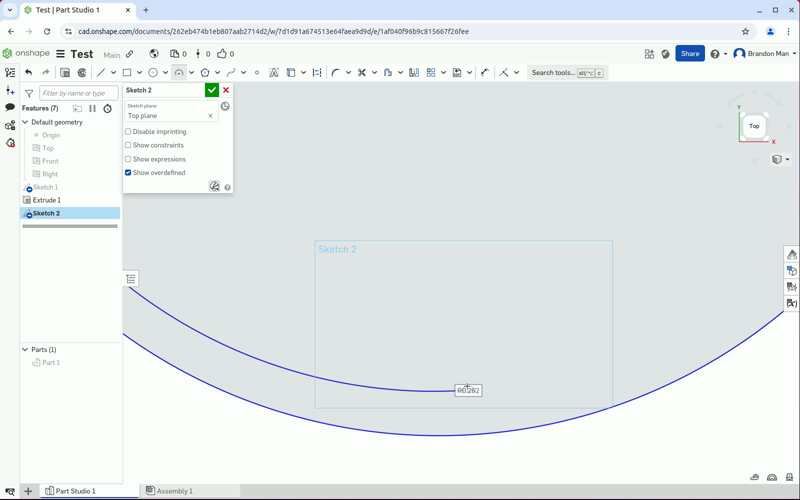
scroll(-6)
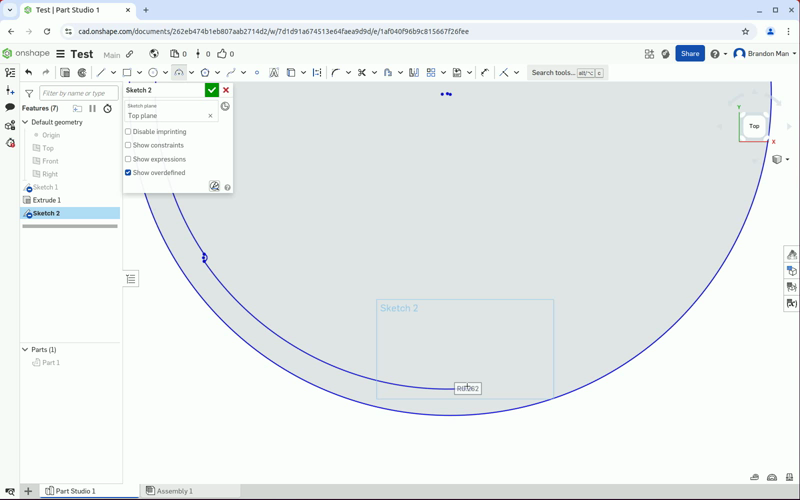
scroll(-6)
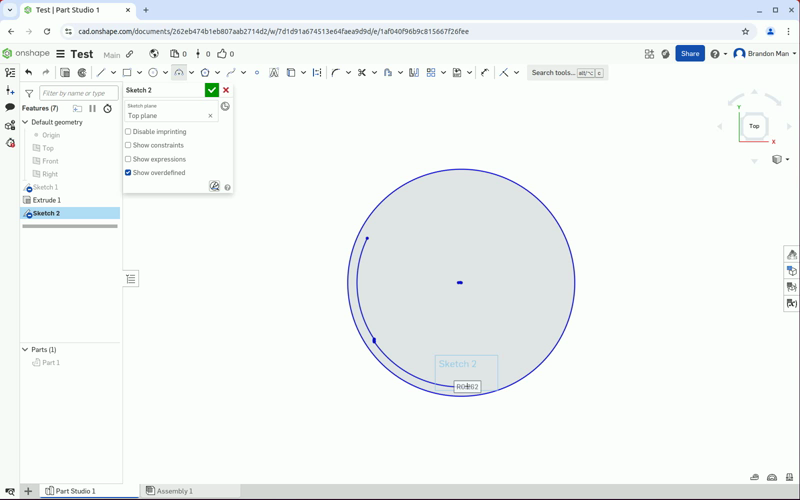
key_up(shift)
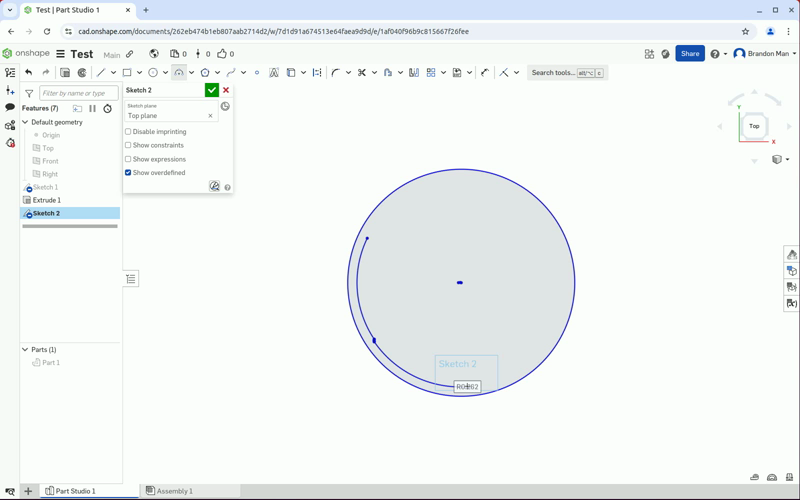
mouse_move(468, 386)
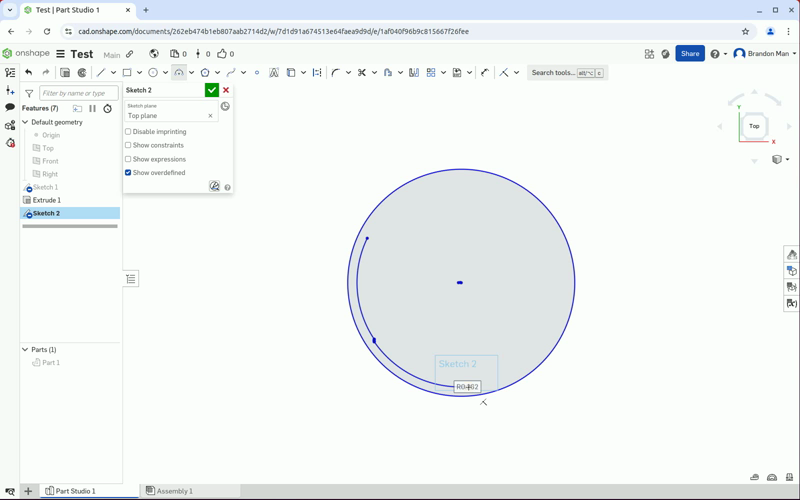
scroll(6)
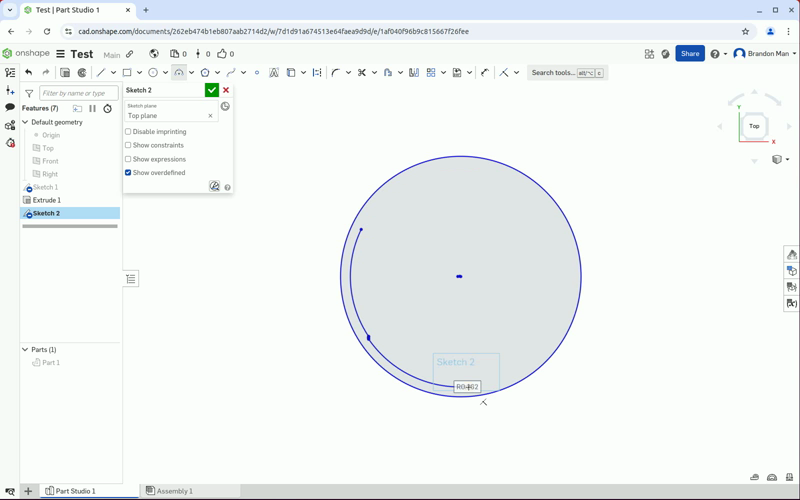
scroll(6)
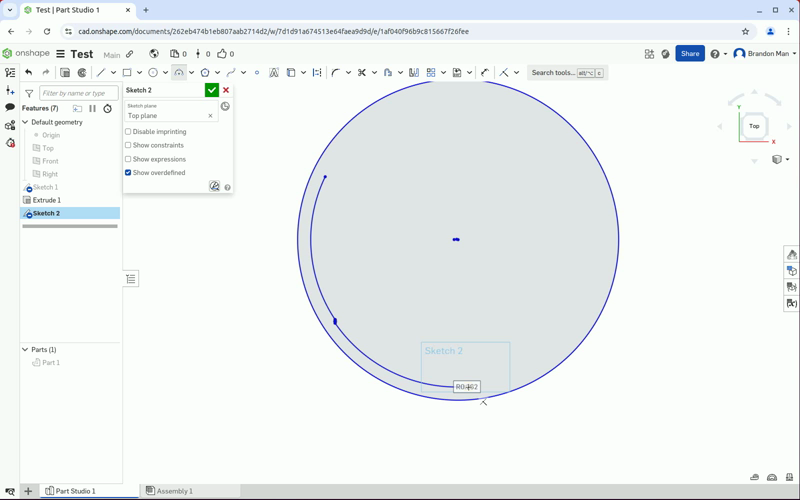
scroll(6)
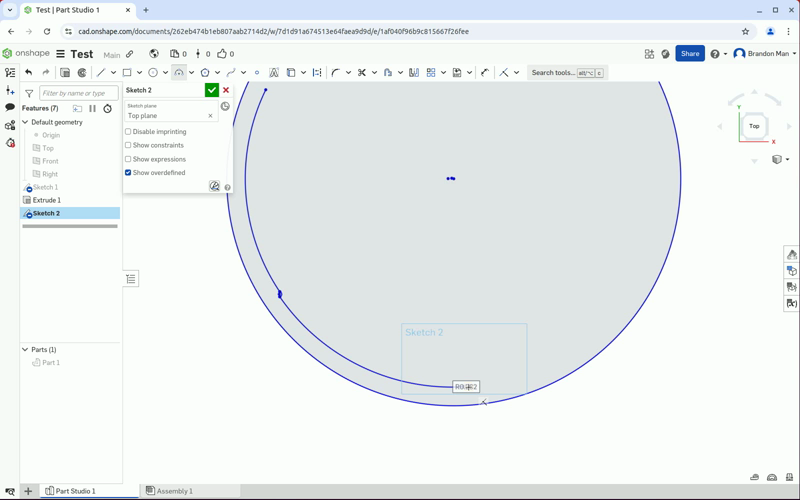
scroll(6)
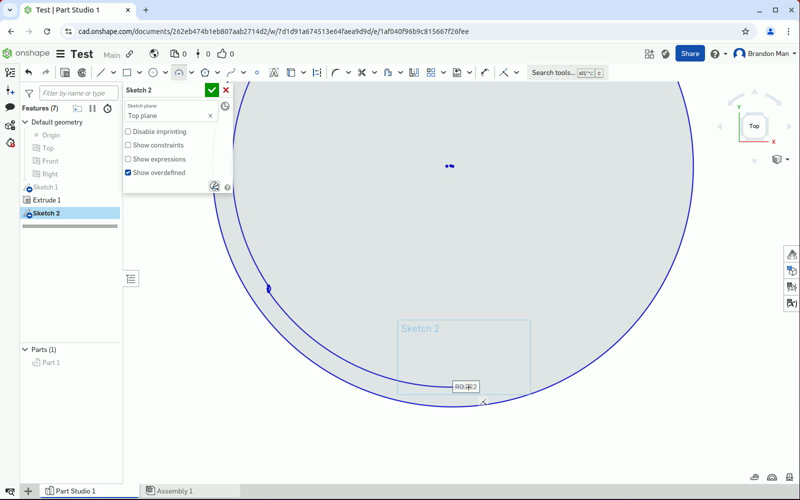
scroll(6)
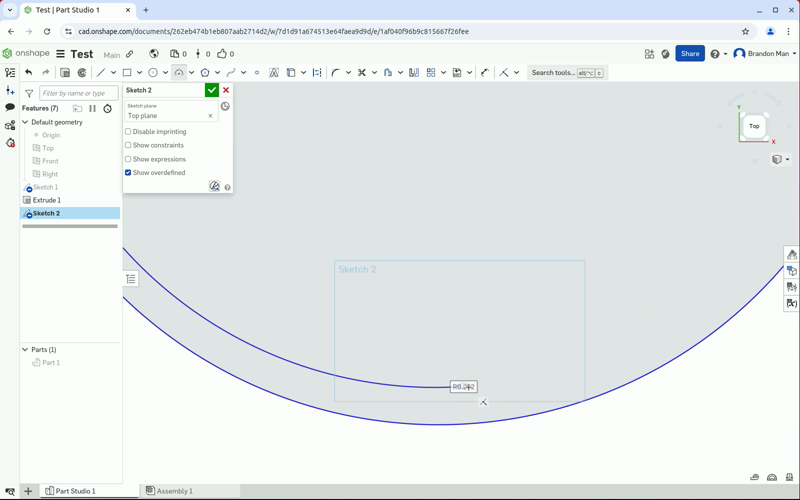
scroll(6)
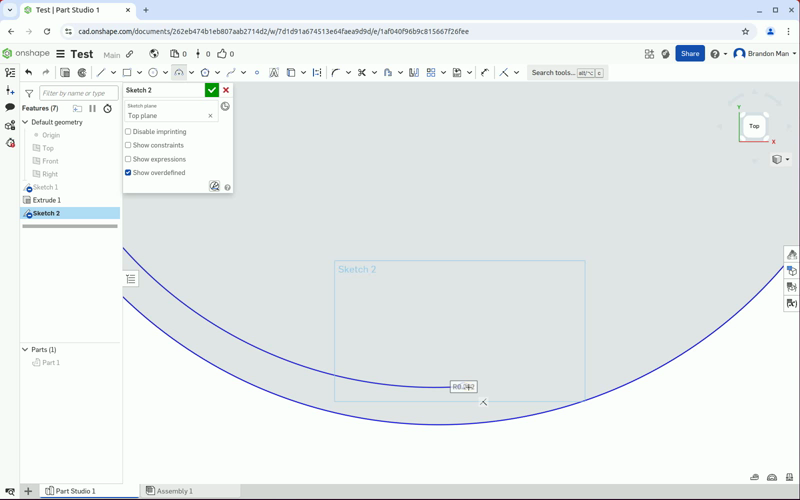
scroll(6)
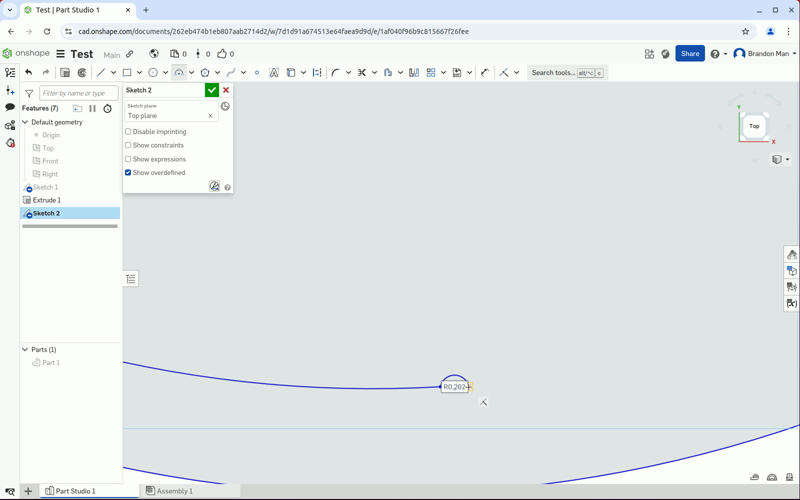
click(468, 386)
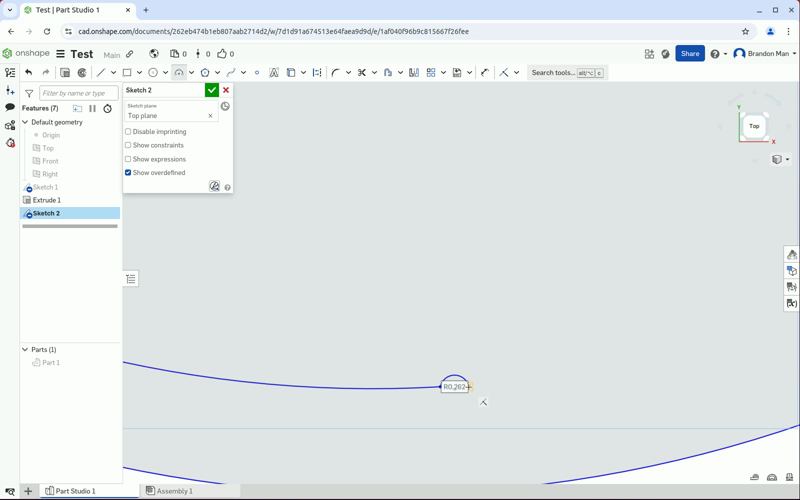
scroll(-6)
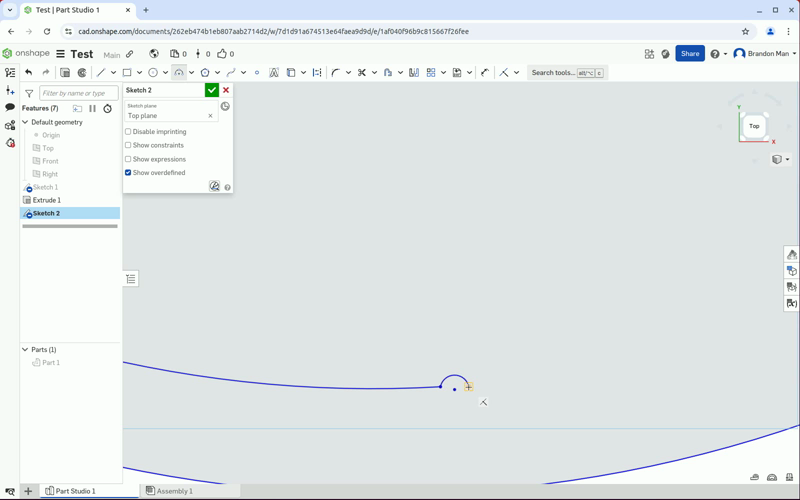
scroll(-6)
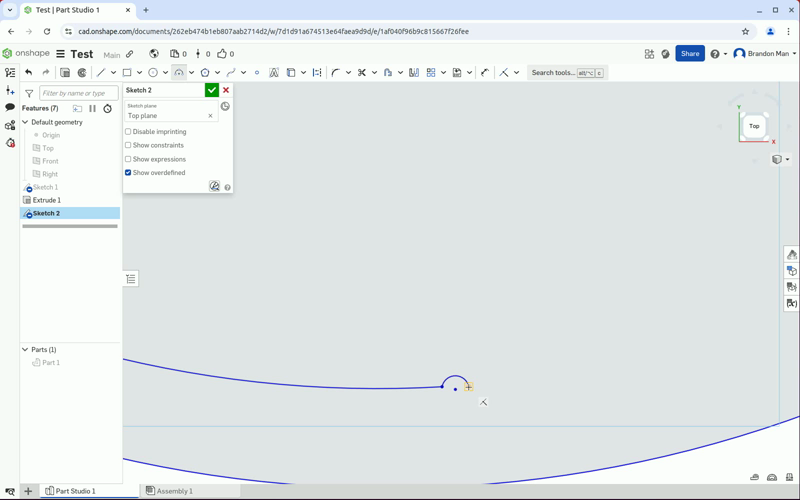
scroll(-6)
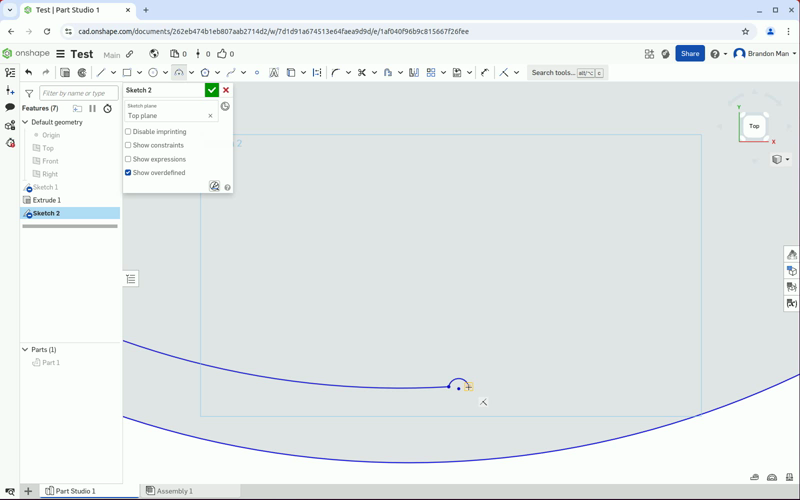
scroll(-6)
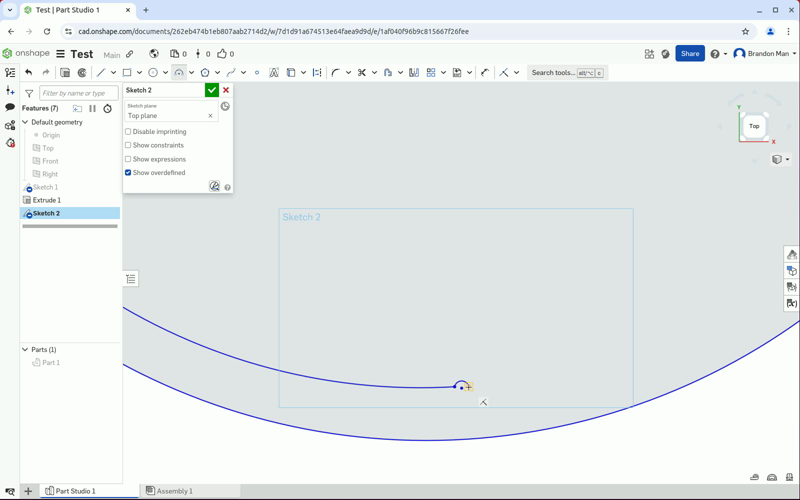
scroll(-6)
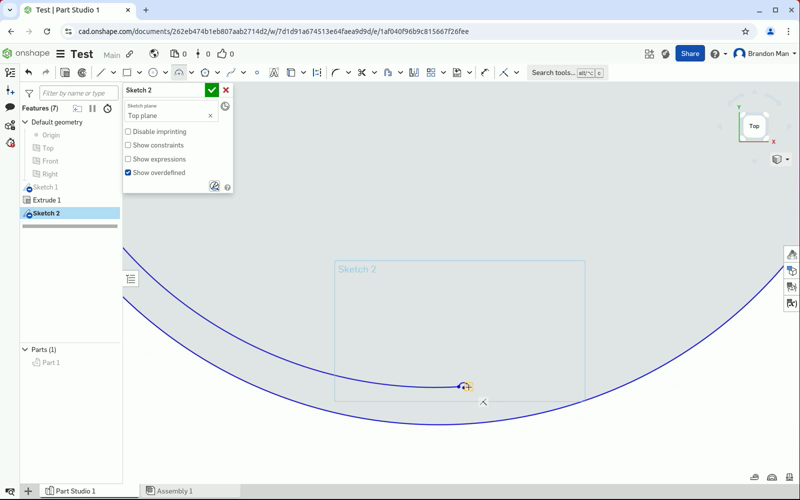
scroll(-6)
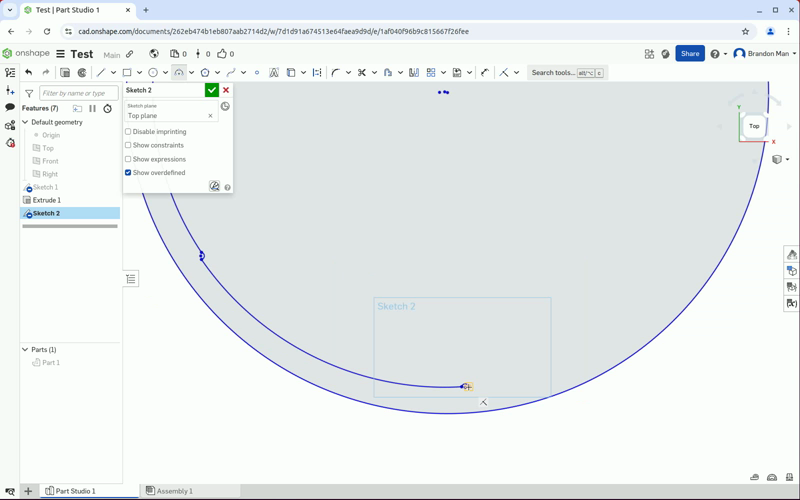
scroll(-6)
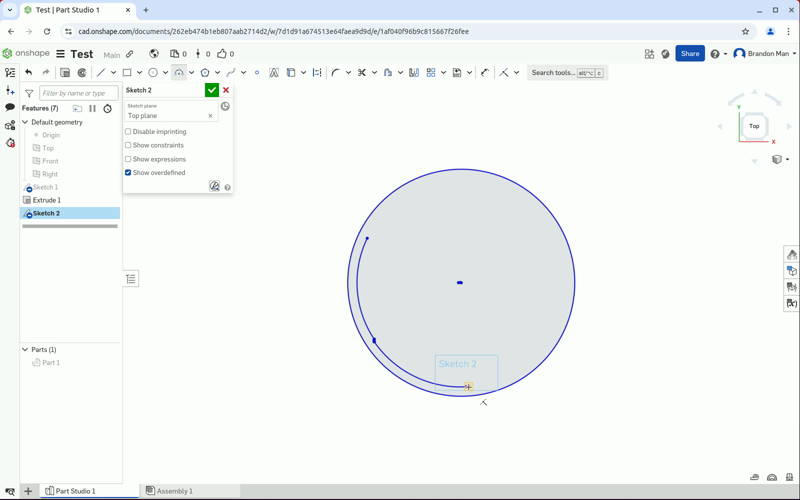
key_down(shift)
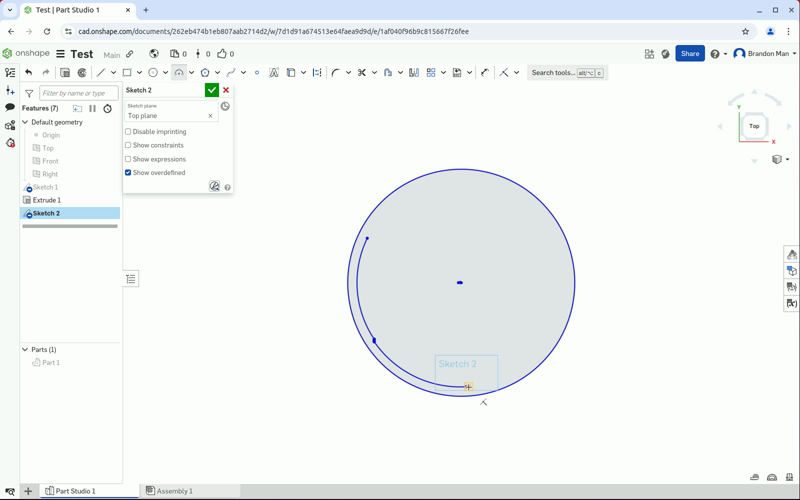
mouse_move(553, 330)
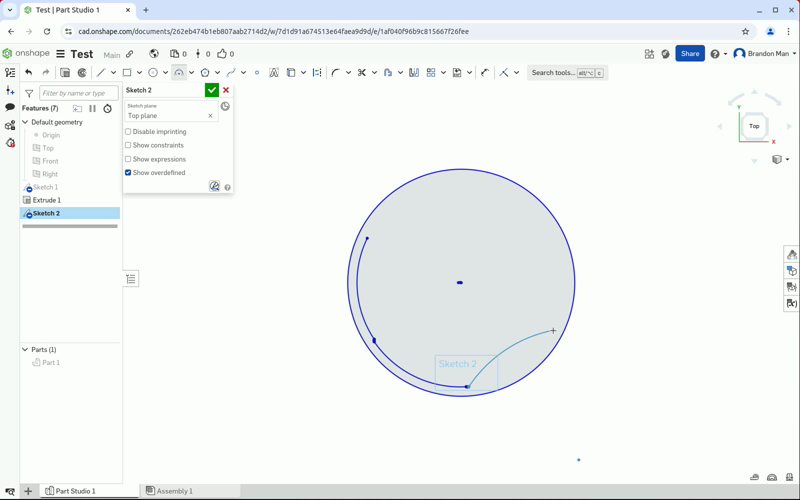
click(553, 330)
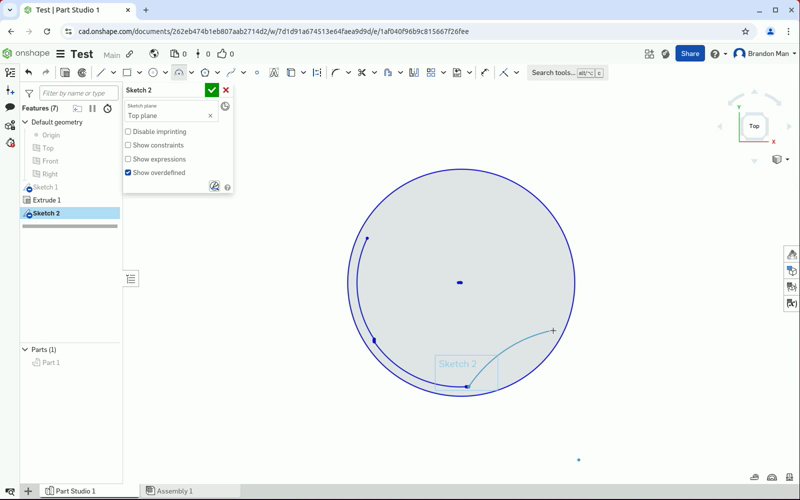
mouse_move(518, 369)
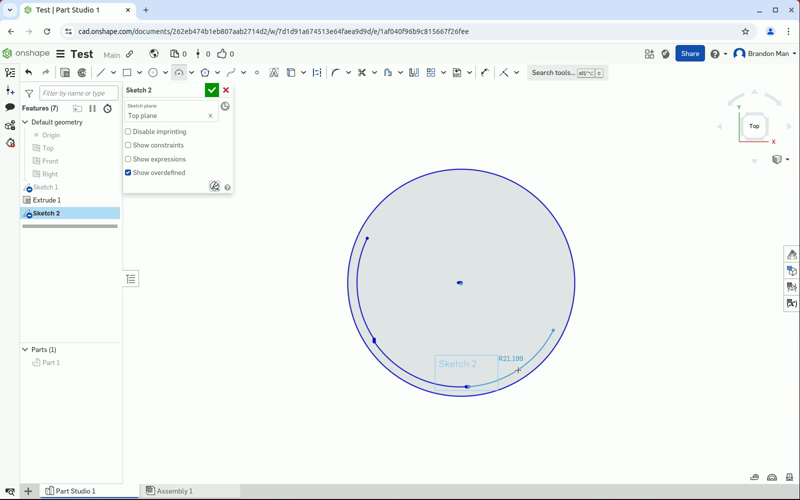
click(518, 369)
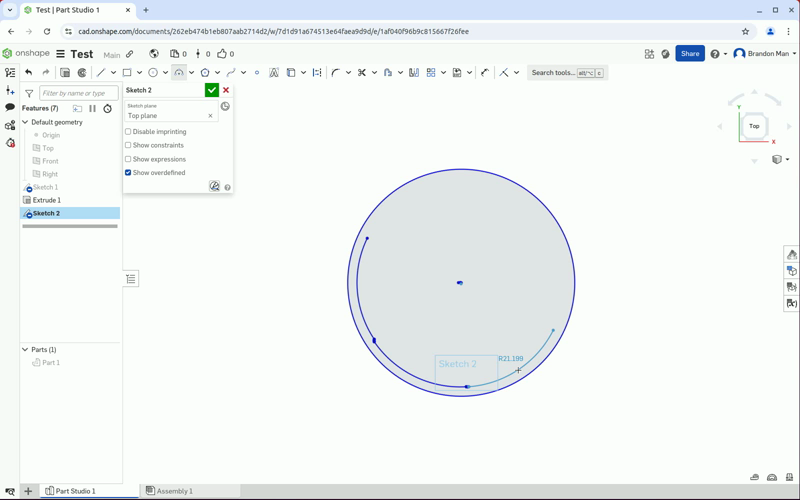
key_up(shift)
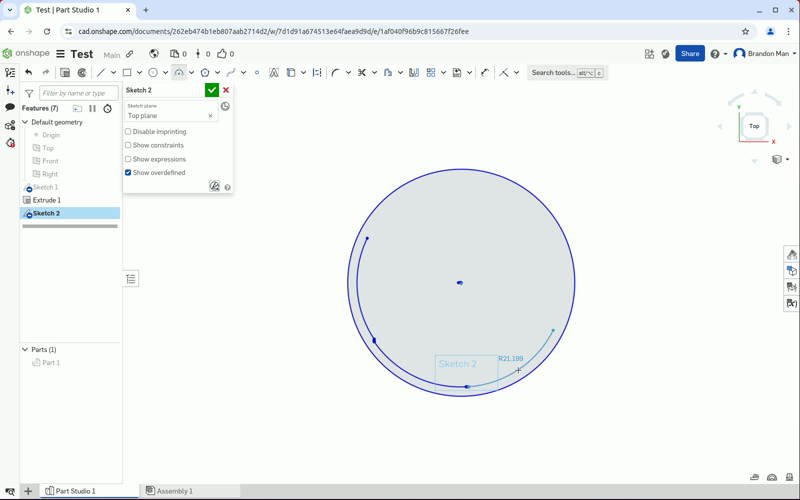
mouse_move(553, 330)
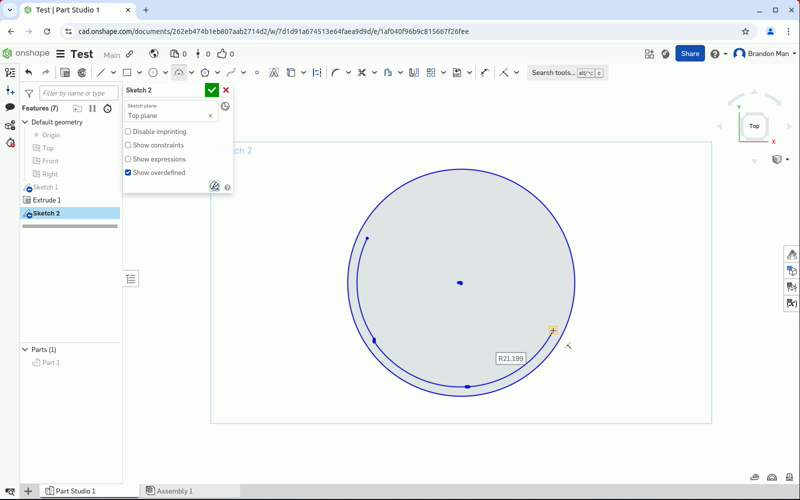
click(553, 330)
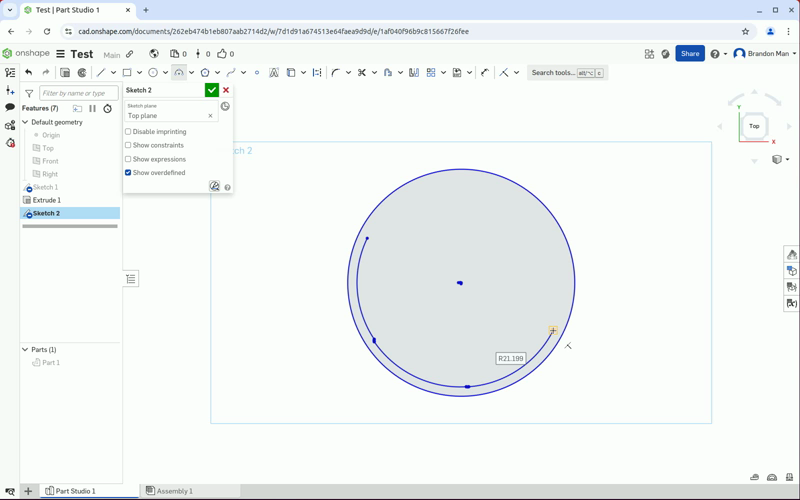
key_down(shift)
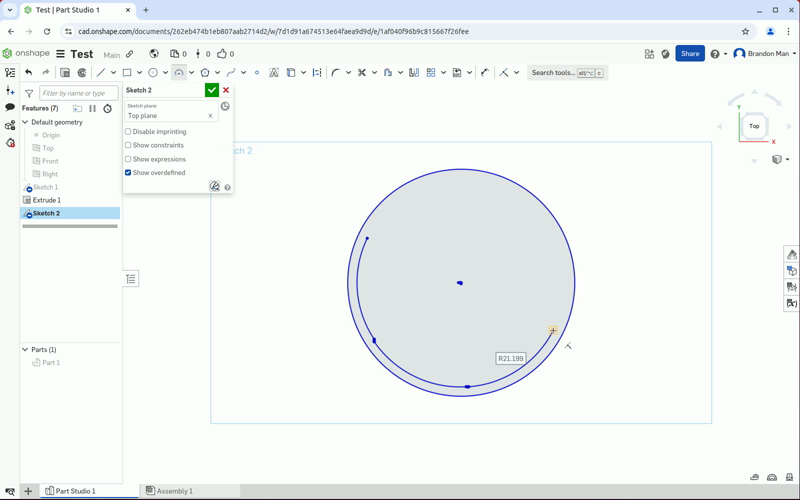
mouse_move(553, 327)
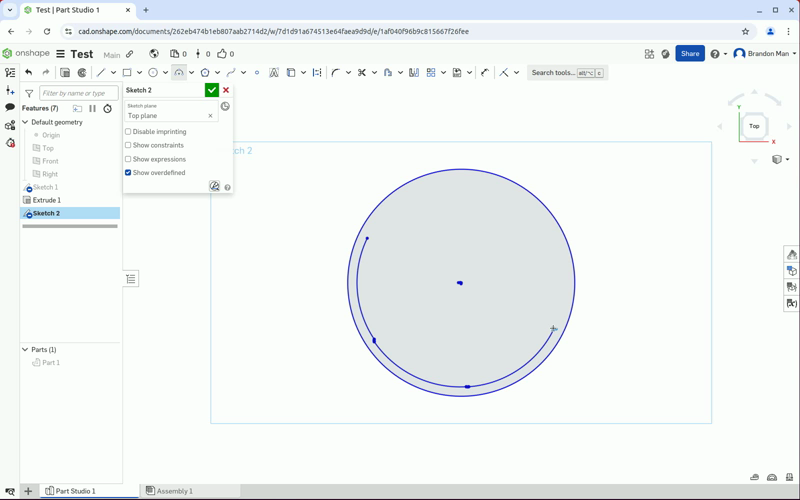
scroll(6)
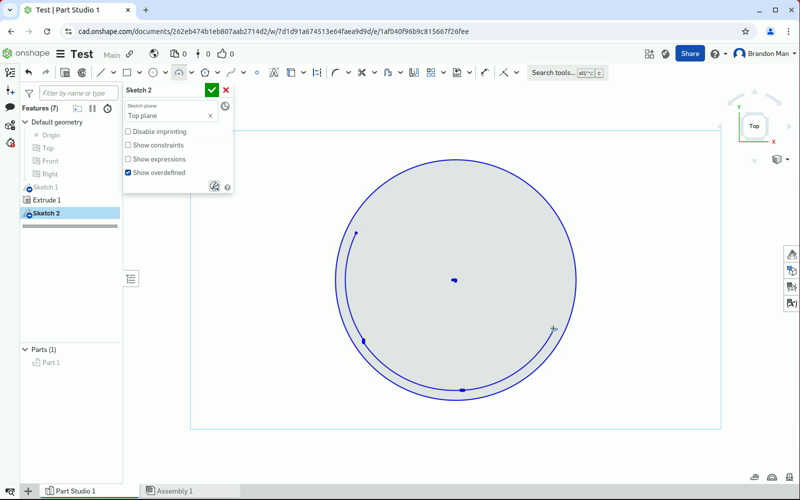
scroll(6)
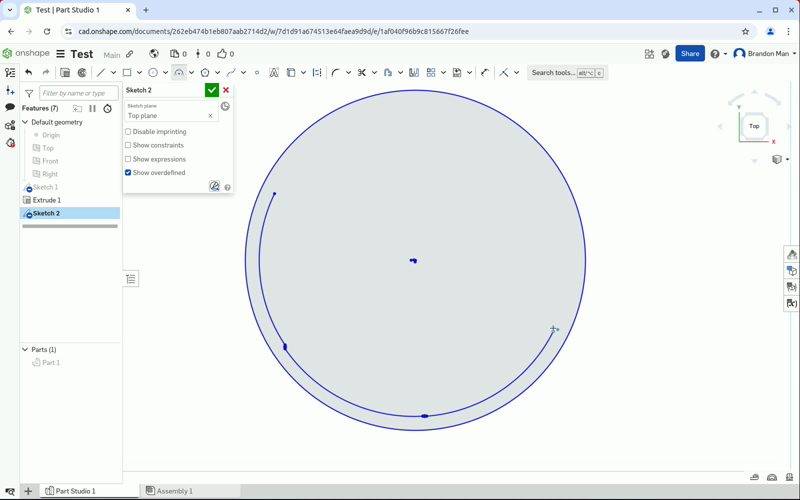
scroll(6)
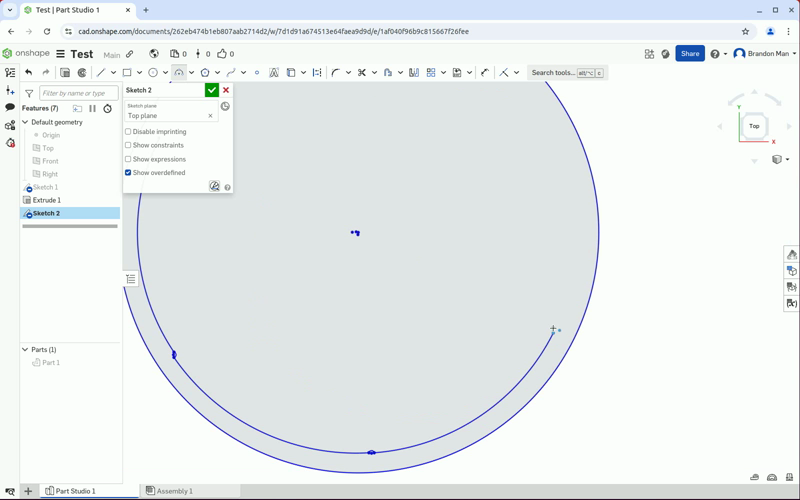
scroll(6)
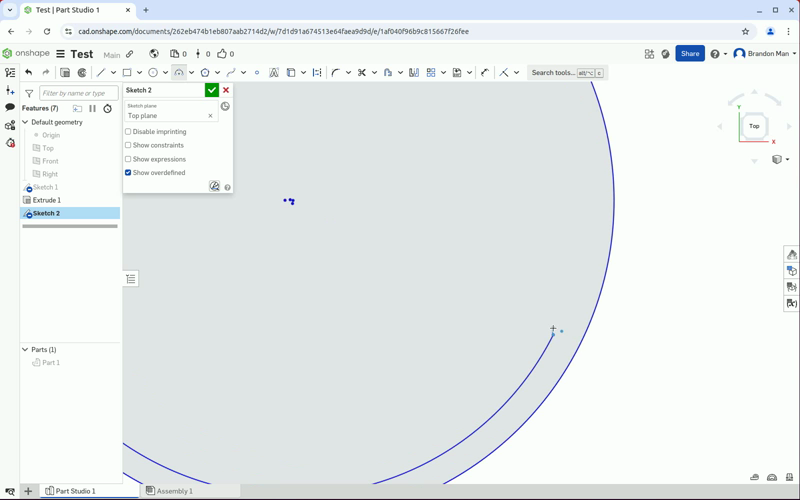
scroll(6)
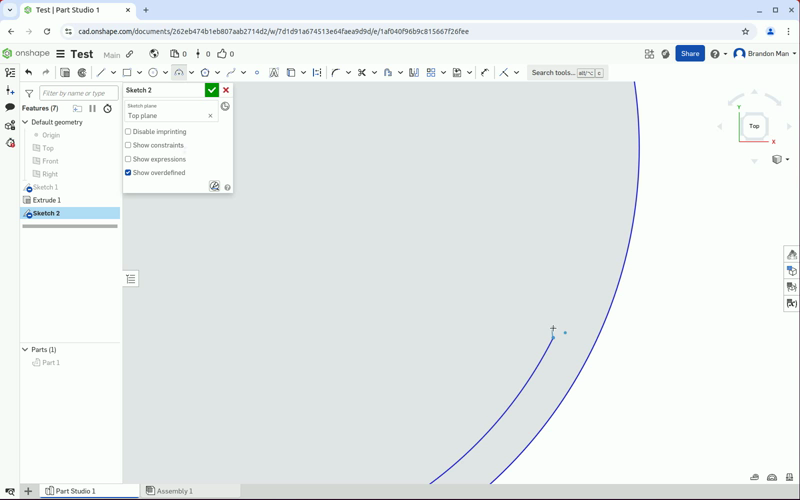
scroll(6)
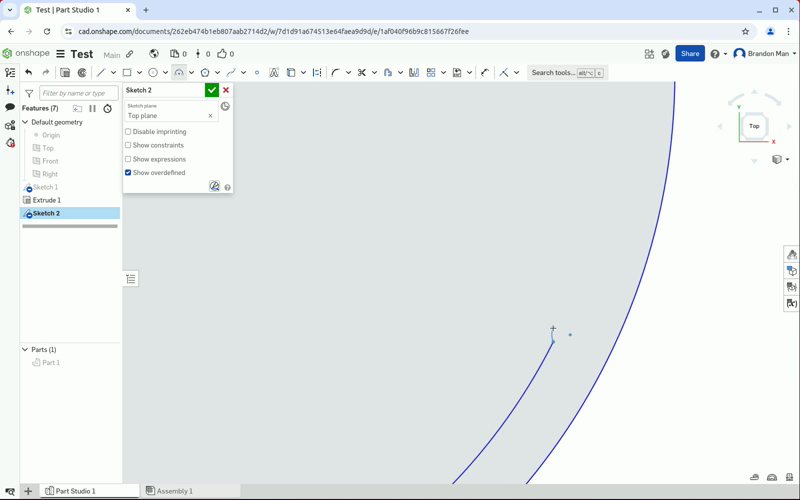
scroll(6)
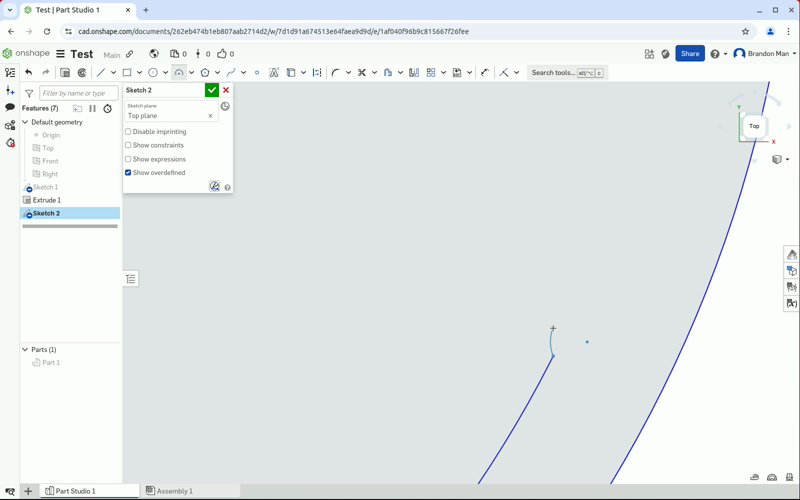
click(553, 327)
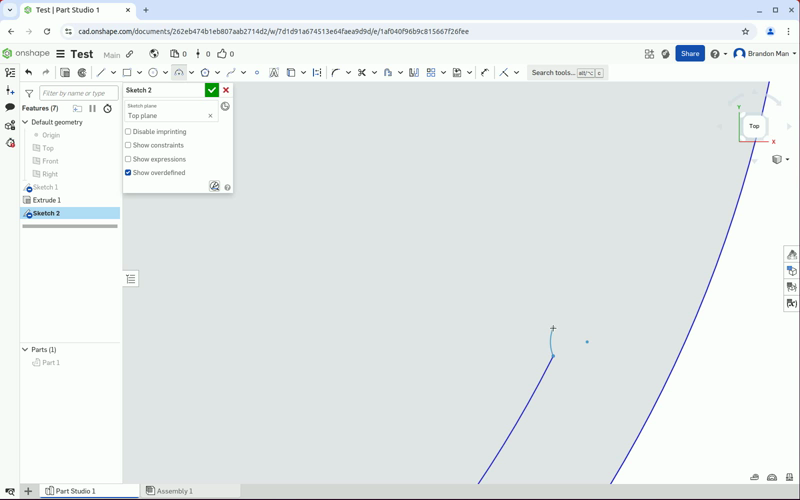
scroll(-6)
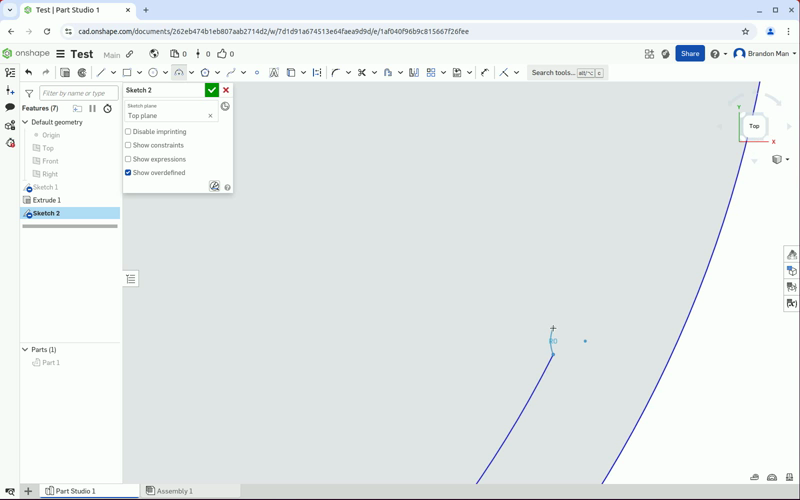
scroll(-6)
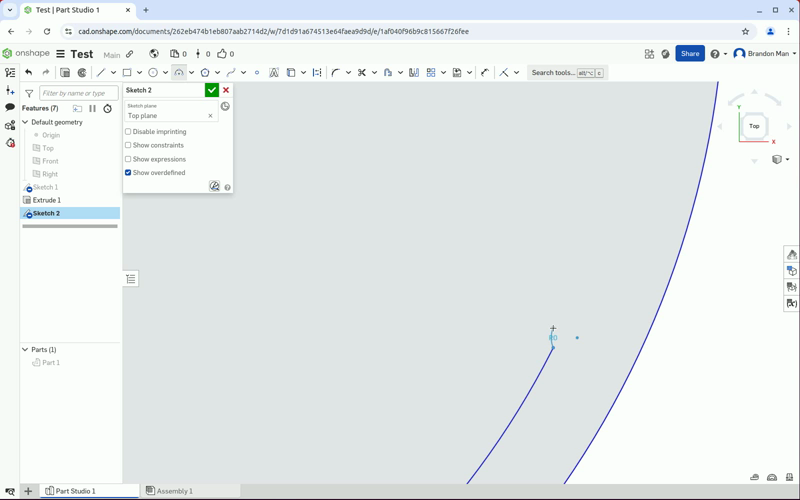
scroll(-6)
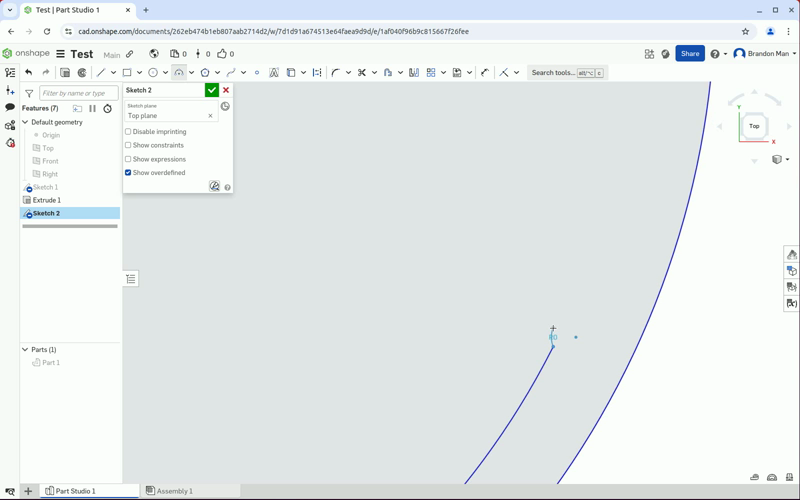
scroll(-6)
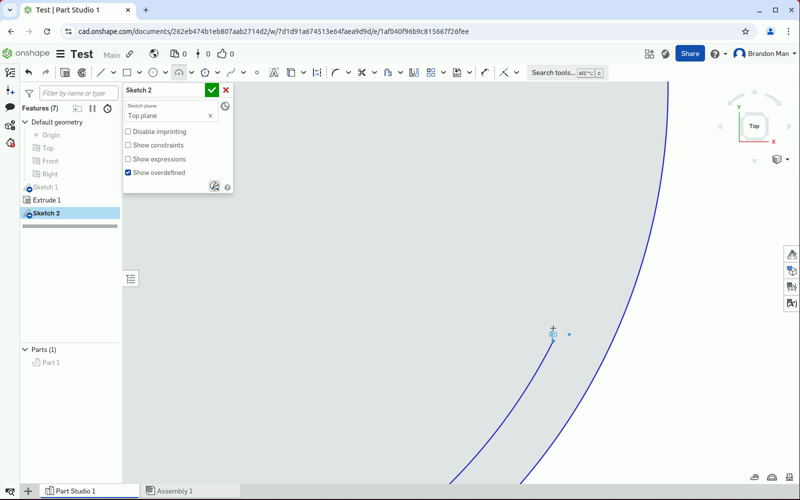
scroll(-6)
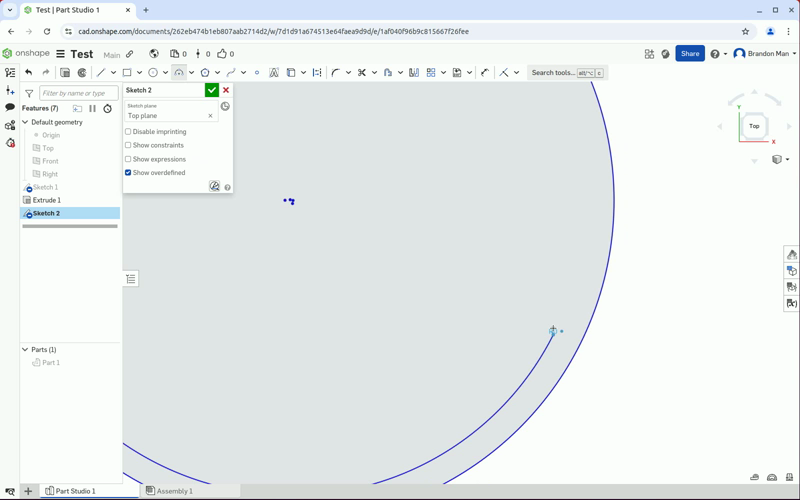
scroll(-6)
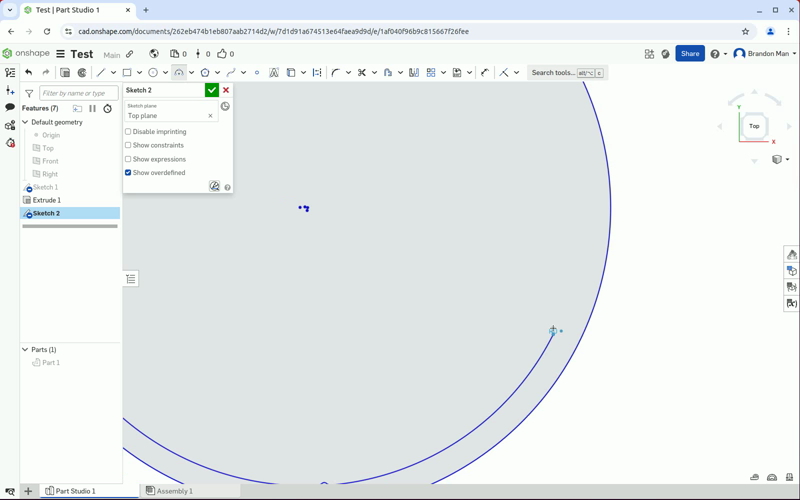
scroll(-6)
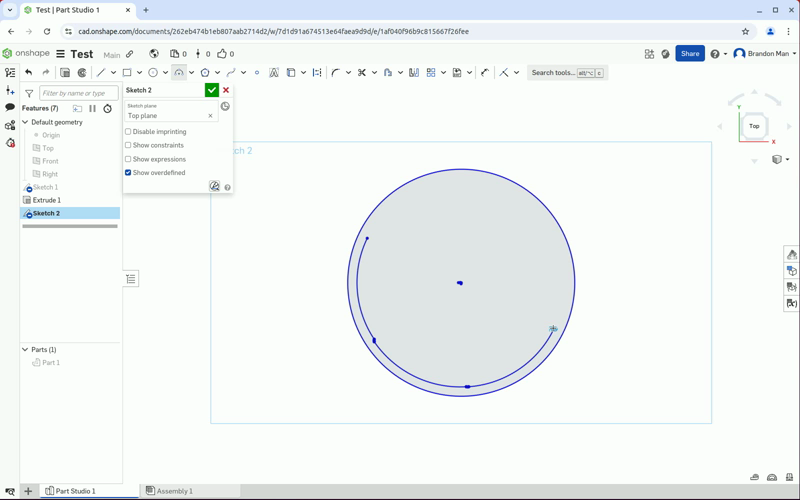
mouse_move(552, 328)
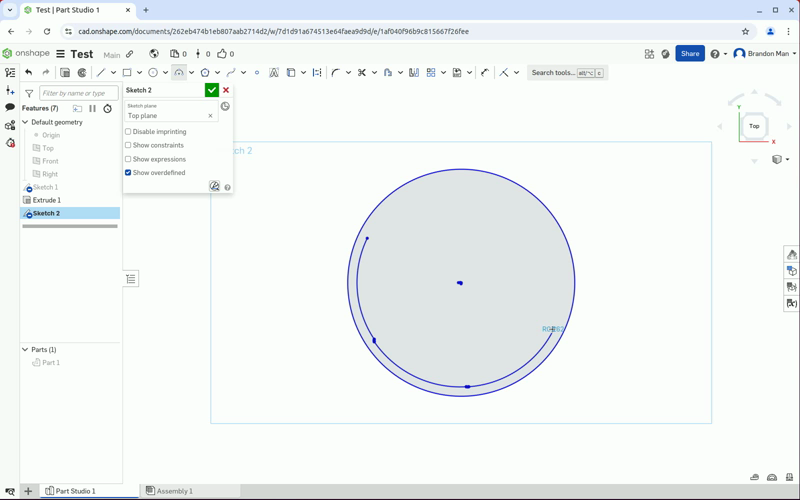
scroll(6)
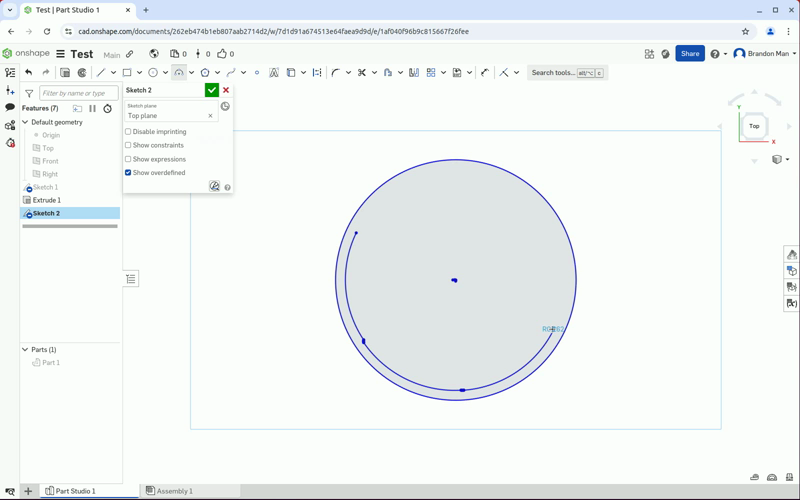
scroll(6)
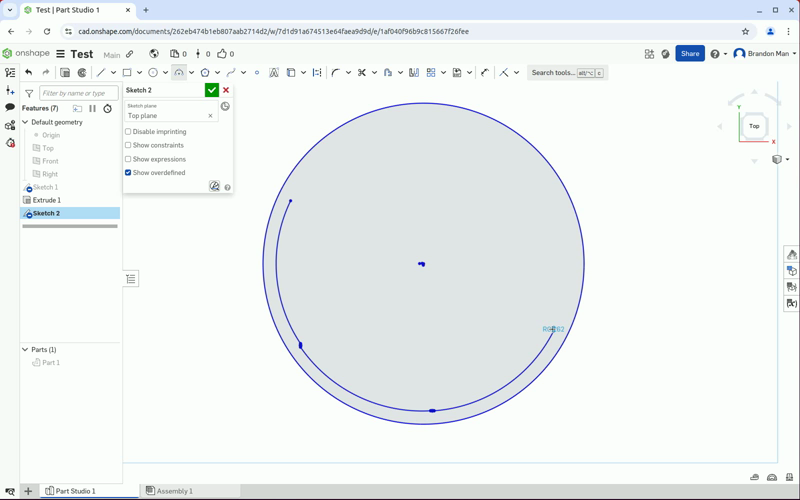
scroll(6)
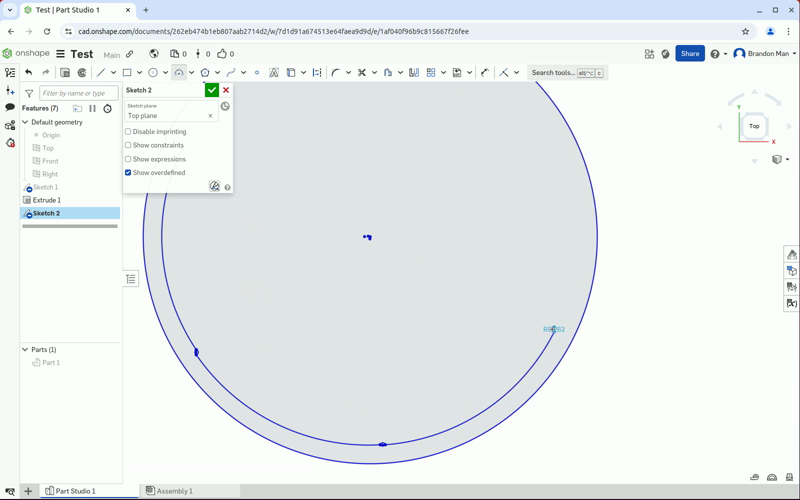
scroll(6)
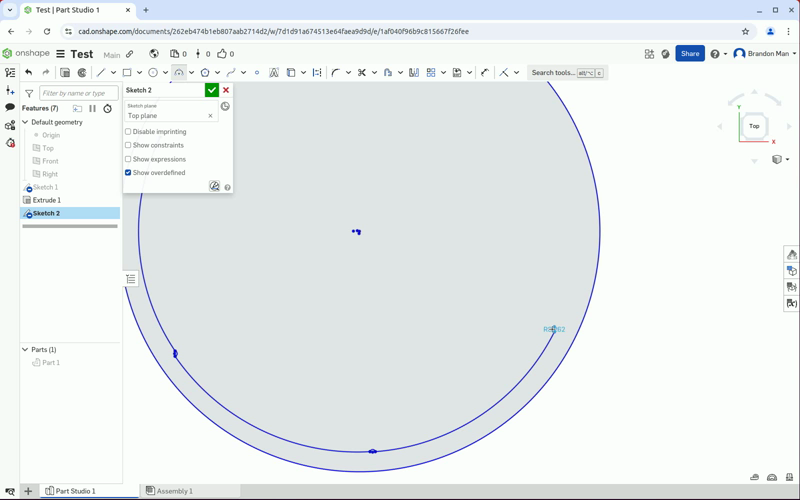
scroll(6)
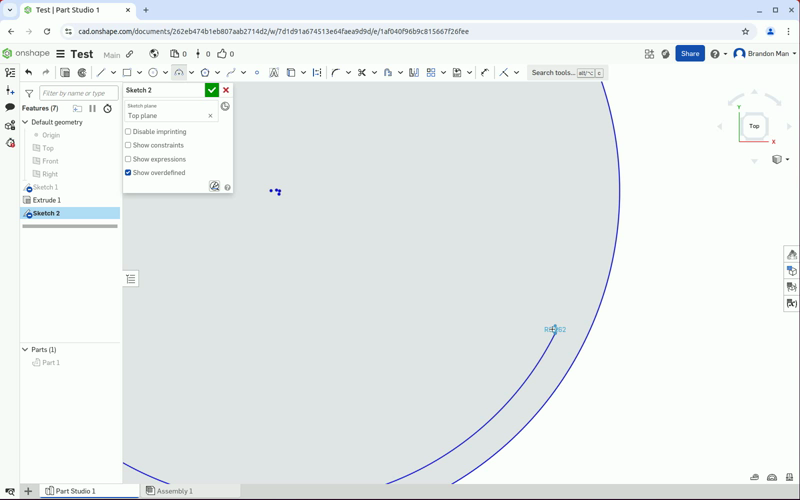
scroll(6)
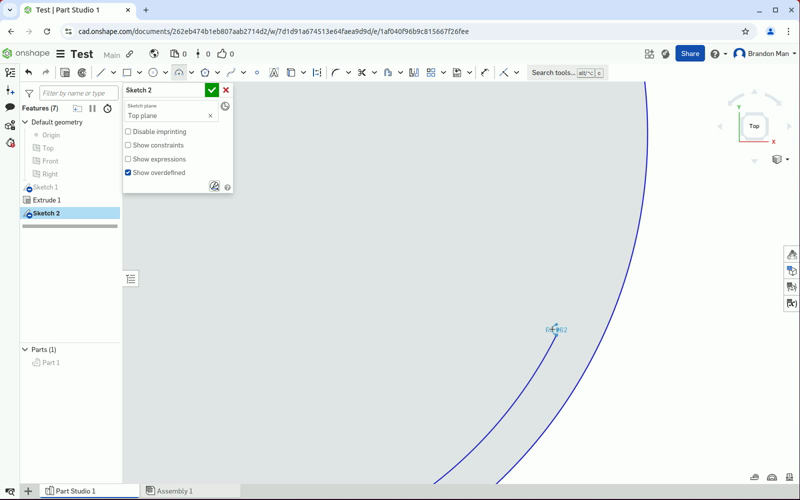
scroll(6)
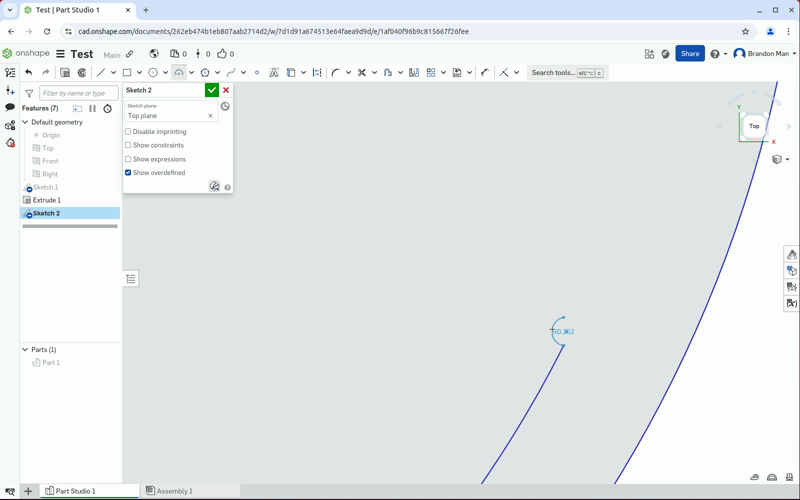
click(552, 328)
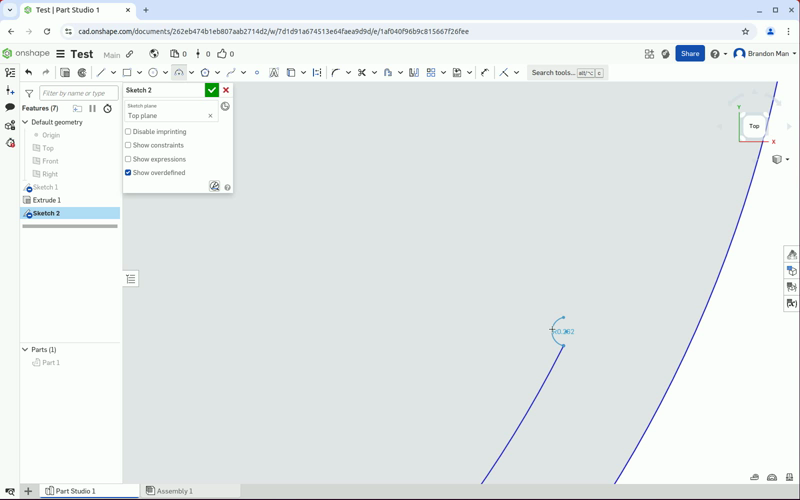
scroll(-6)
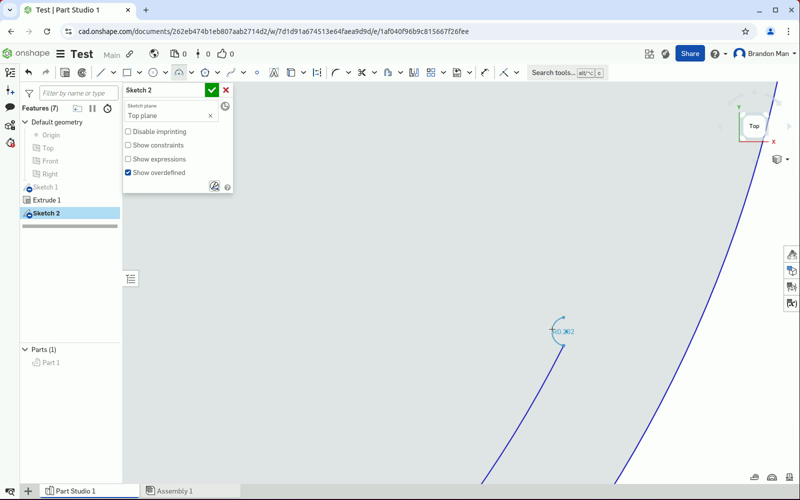
scroll(-6)
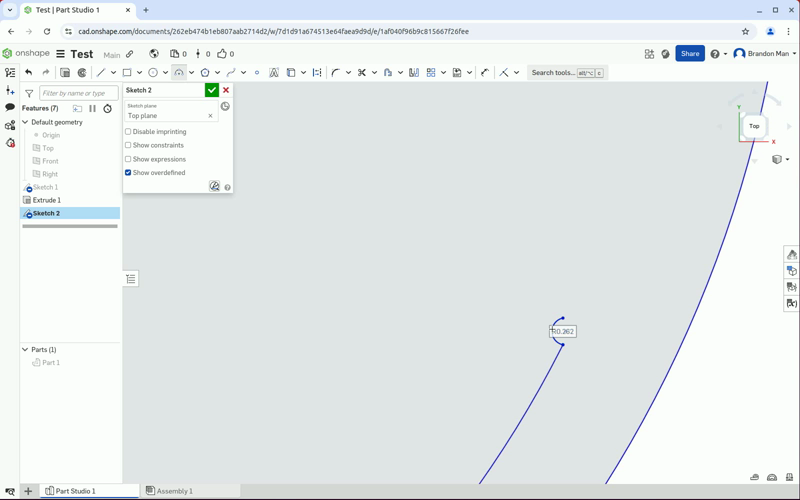
scroll(-6)
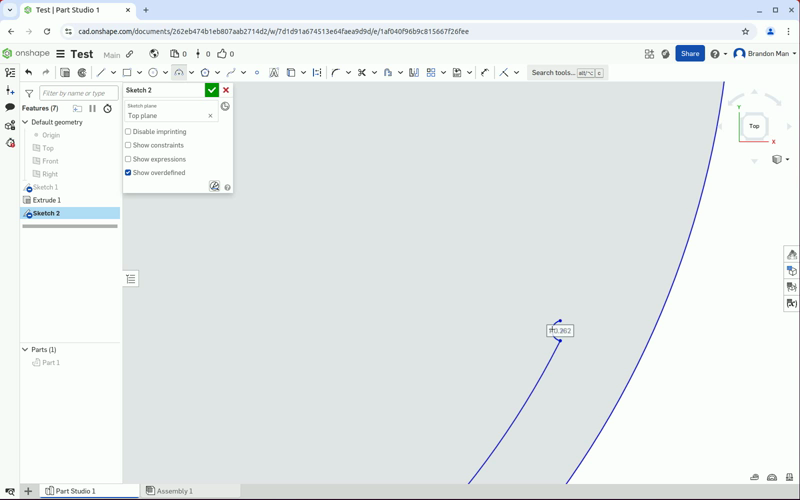
scroll(-6)
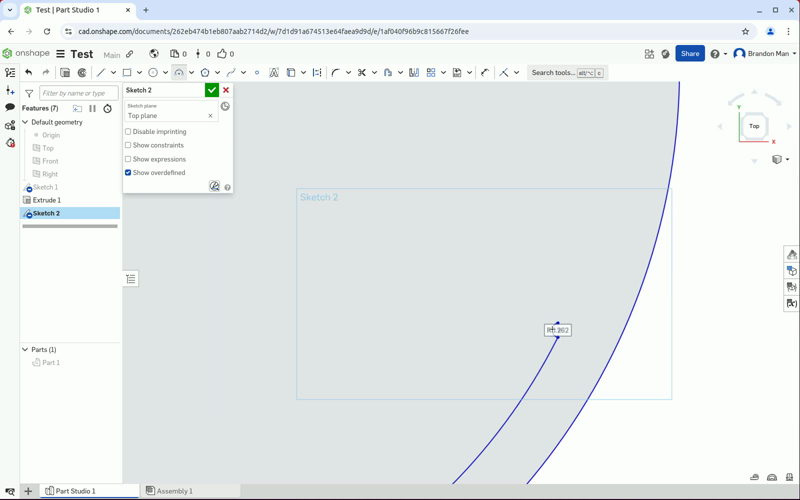
scroll(-6)
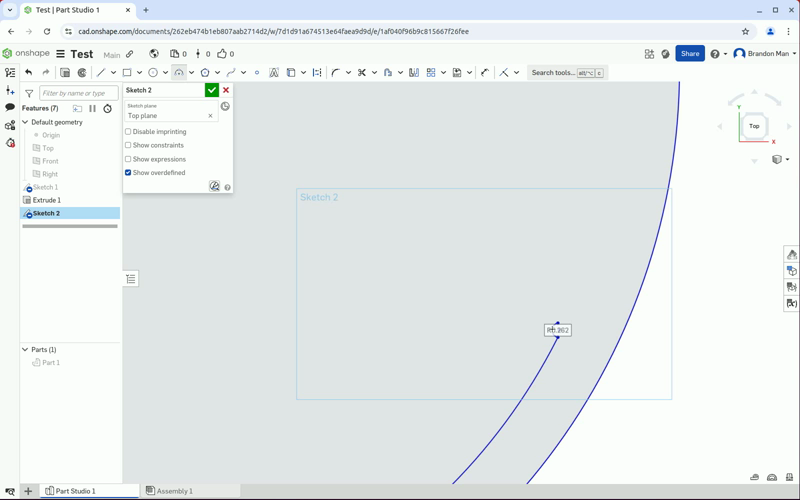
scroll(-6)
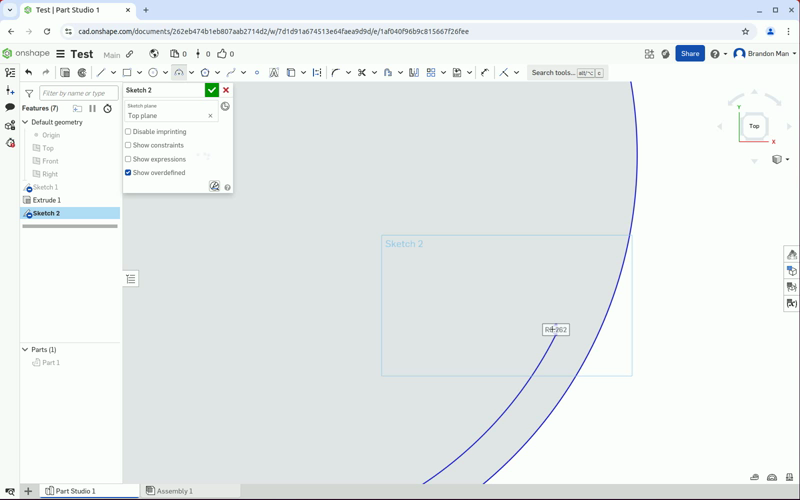
scroll(-6)
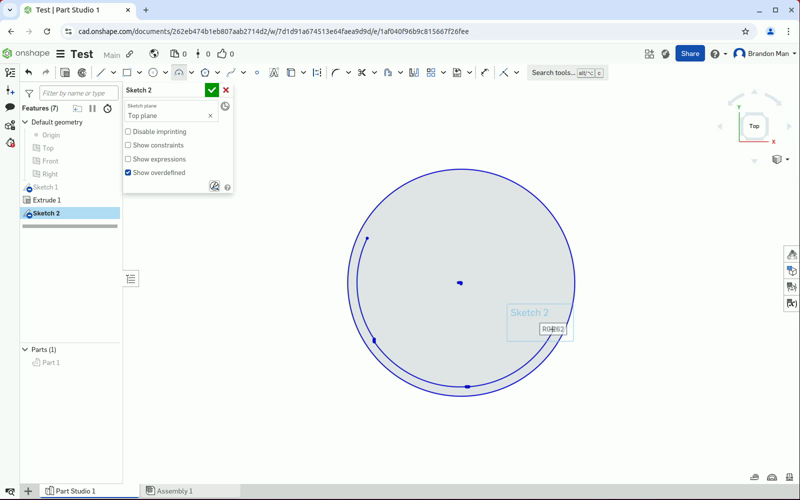
key_up(shift)
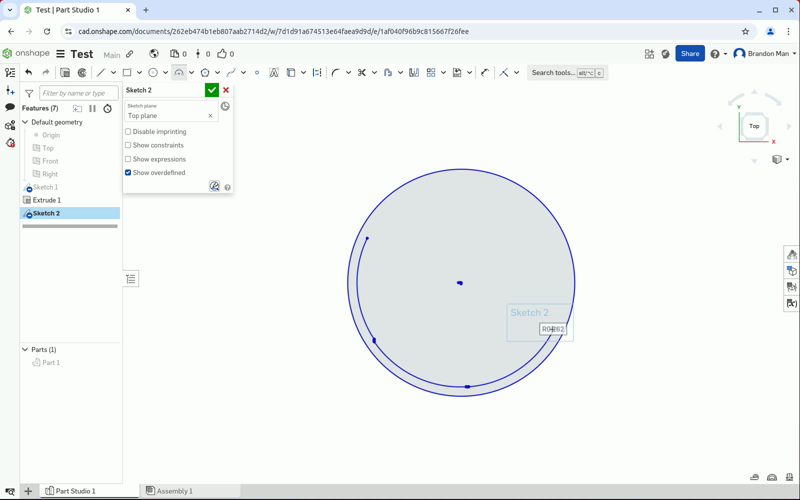
mouse_move(553, 327)
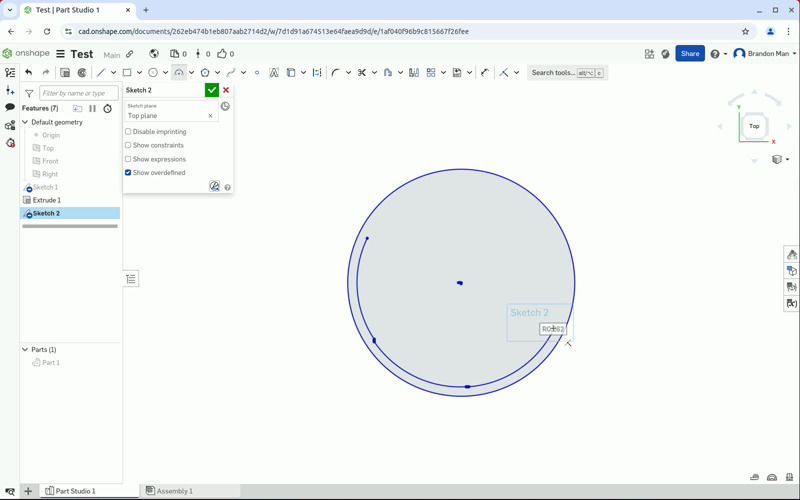
scroll(6)
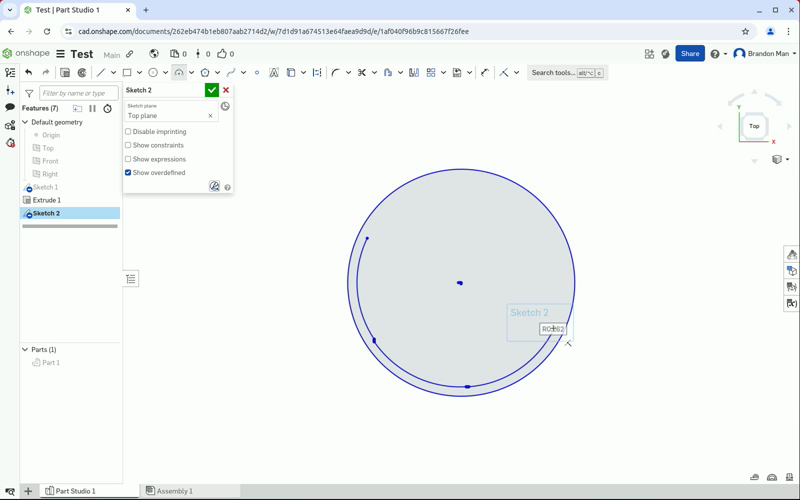
scroll(6)
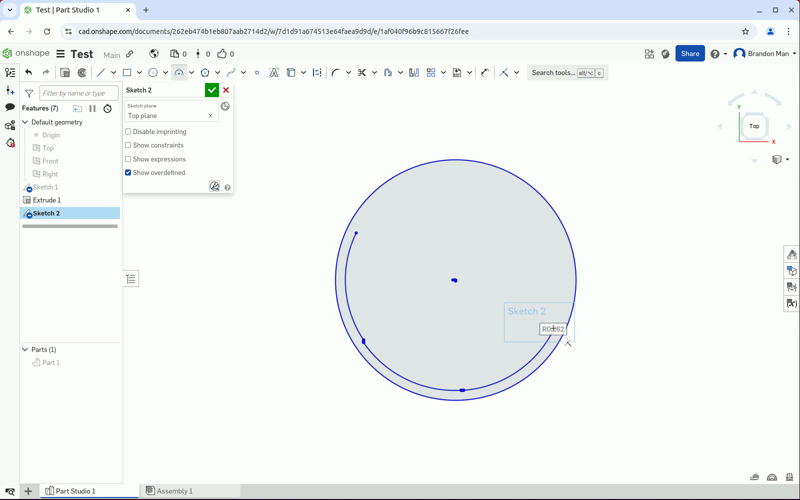
scroll(6)
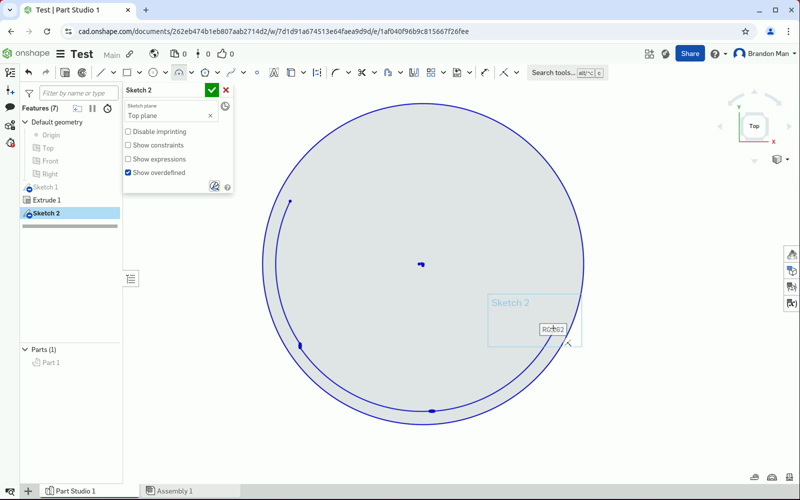
scroll(6)
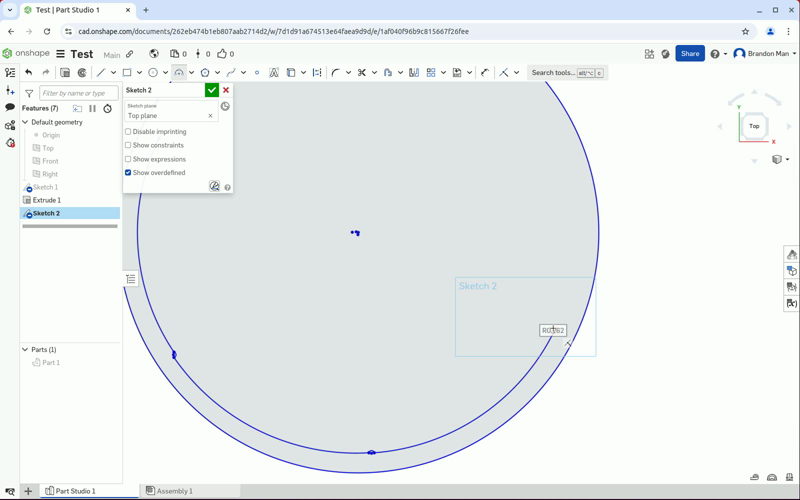
scroll(6)
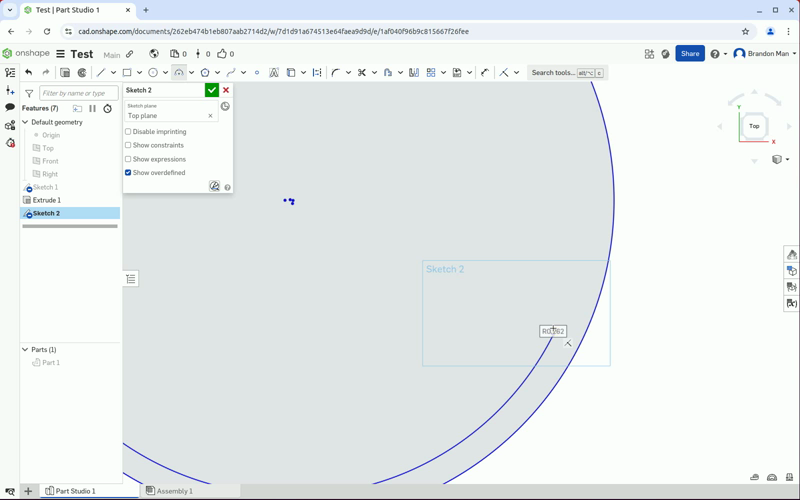
scroll(6)
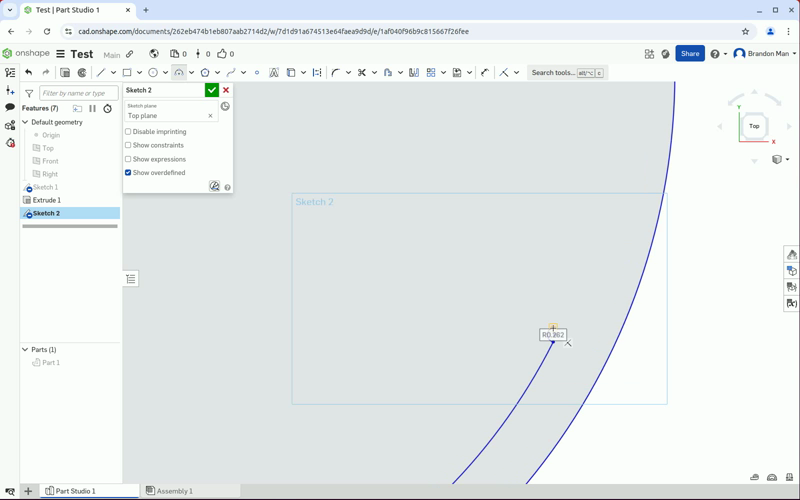
scroll(6)
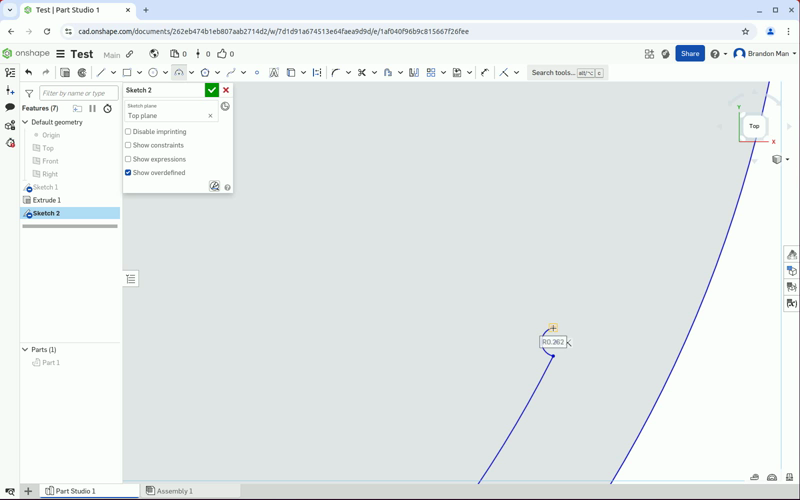
click(553, 327)
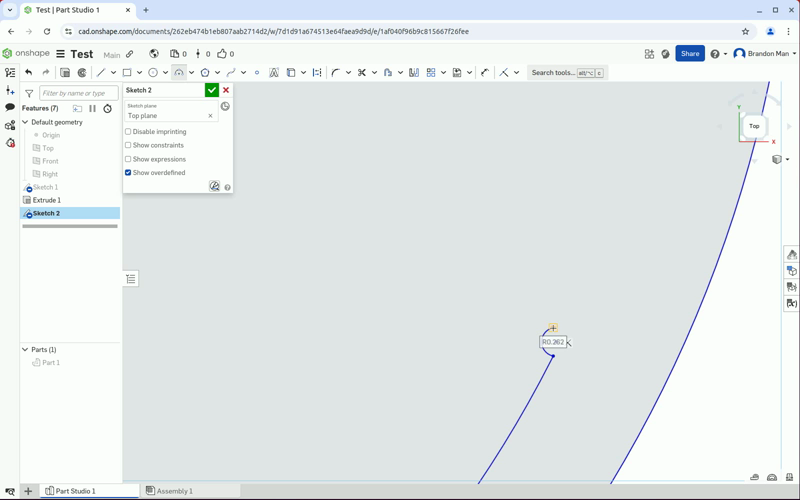
scroll(-6)
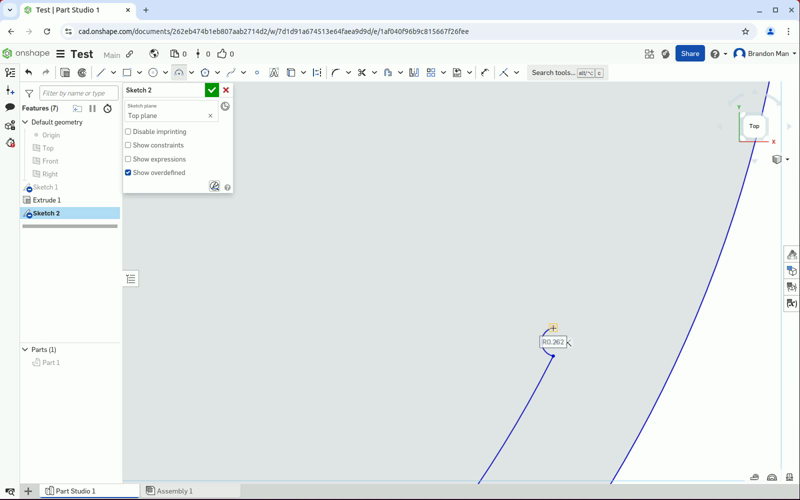
scroll(-6)
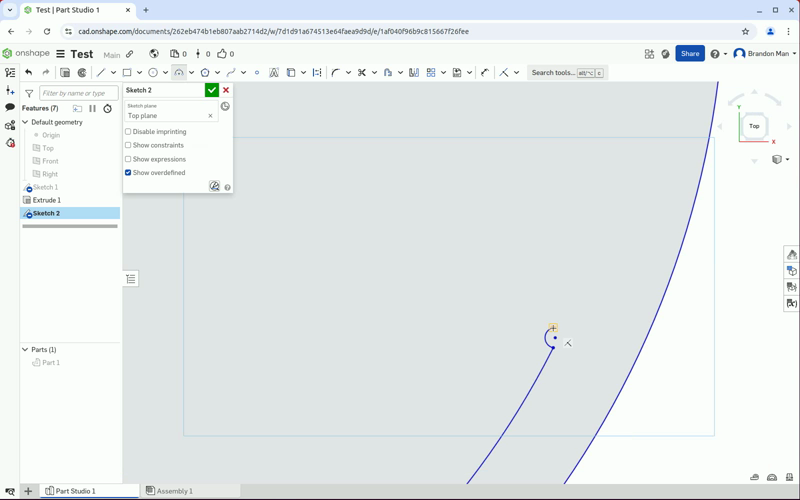
scroll(-6)
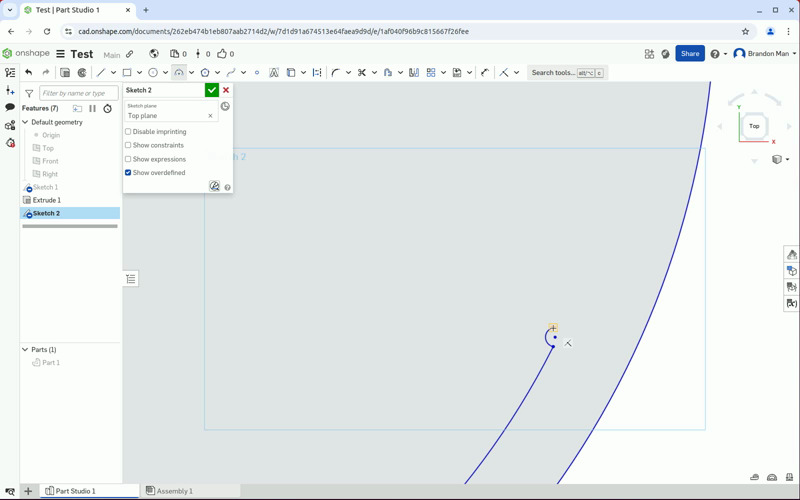
scroll(-6)
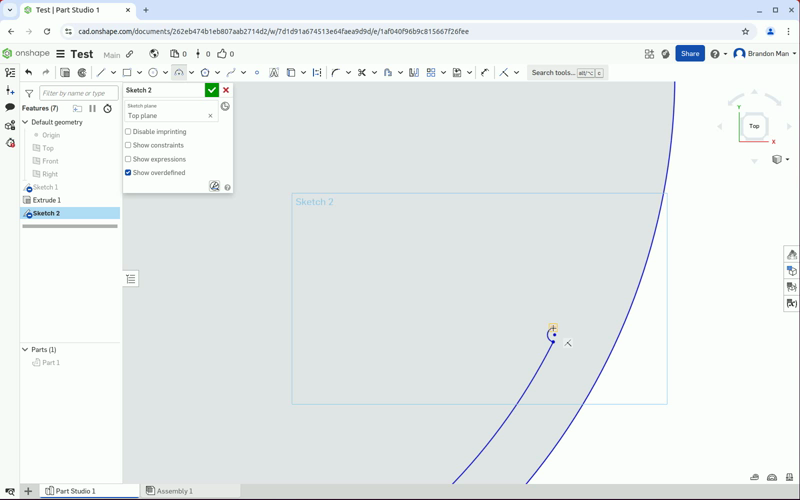
scroll(-6)
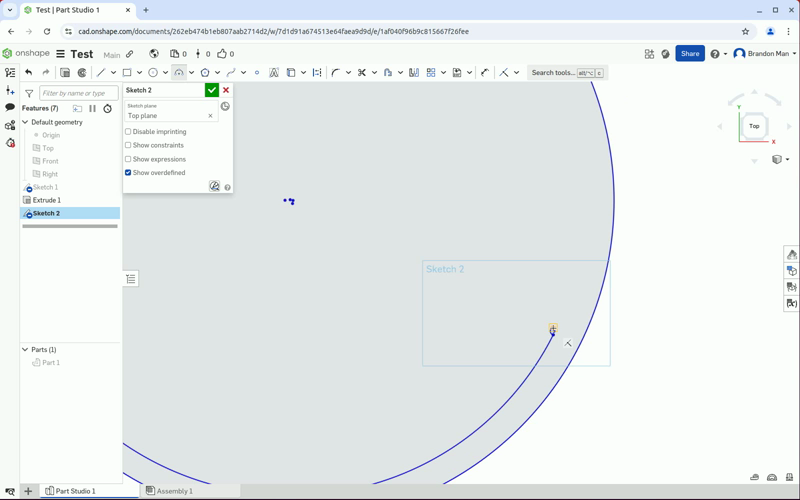
scroll(-6)
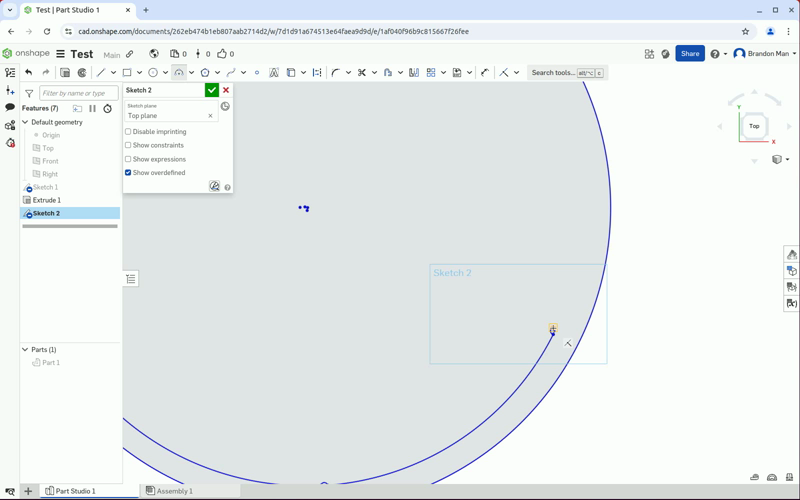
scroll(-6)
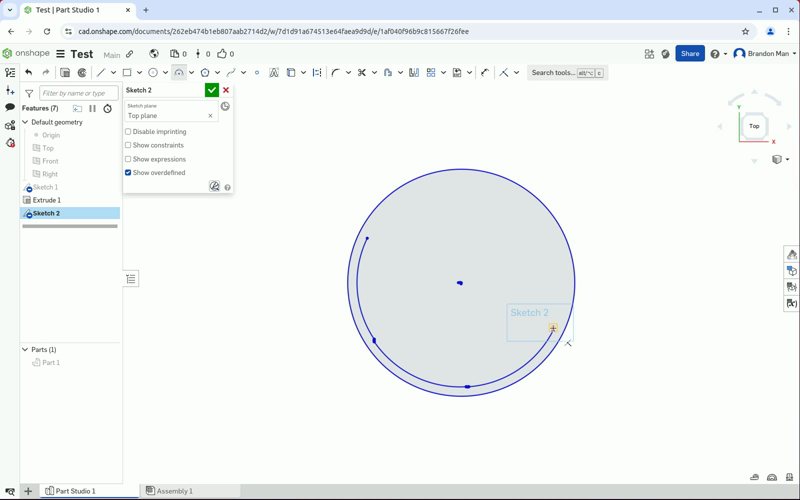
key_down(shift)
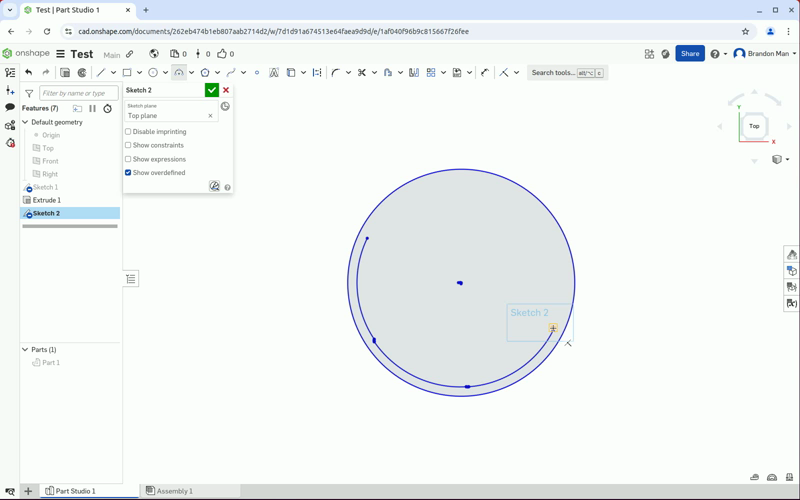
mouse_move(546, 226)
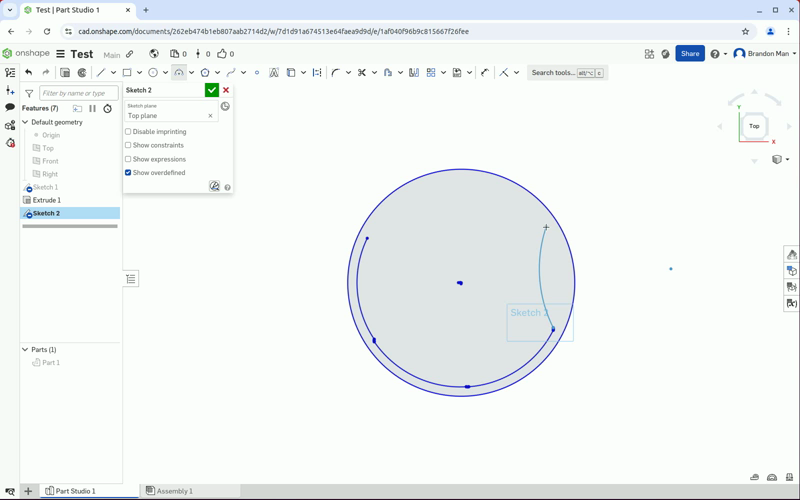
click(546, 226)
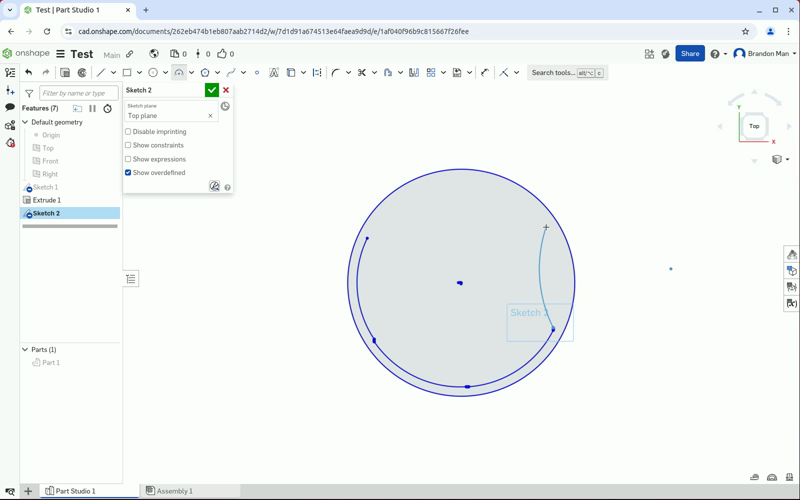
mouse_move(563, 276)
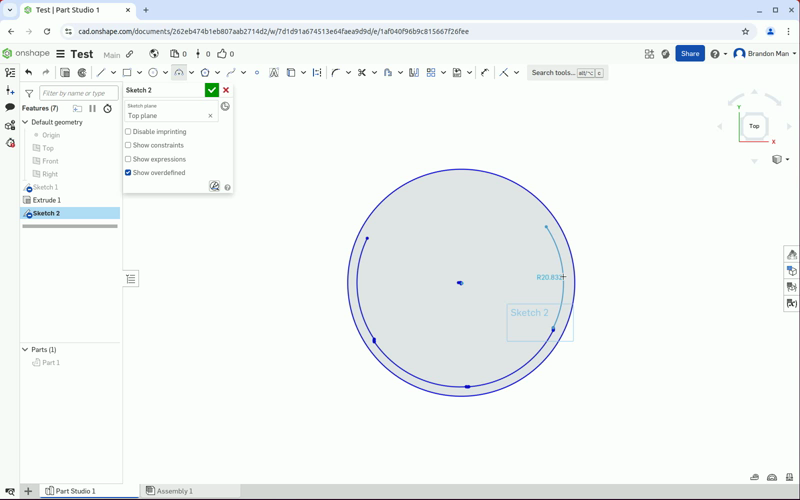
click(563, 276)
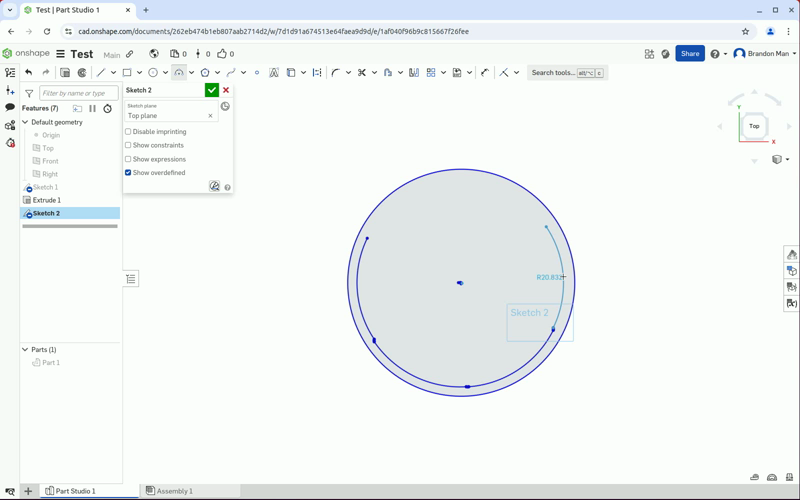
key_up(shift)
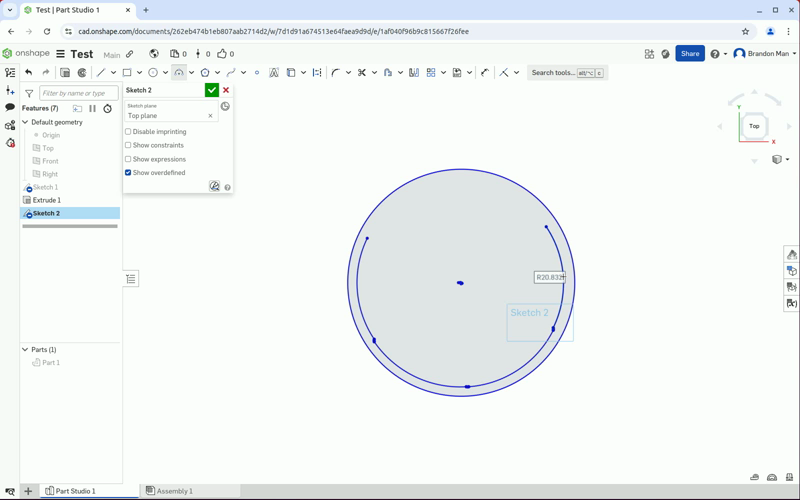
mouse_move(546, 226)
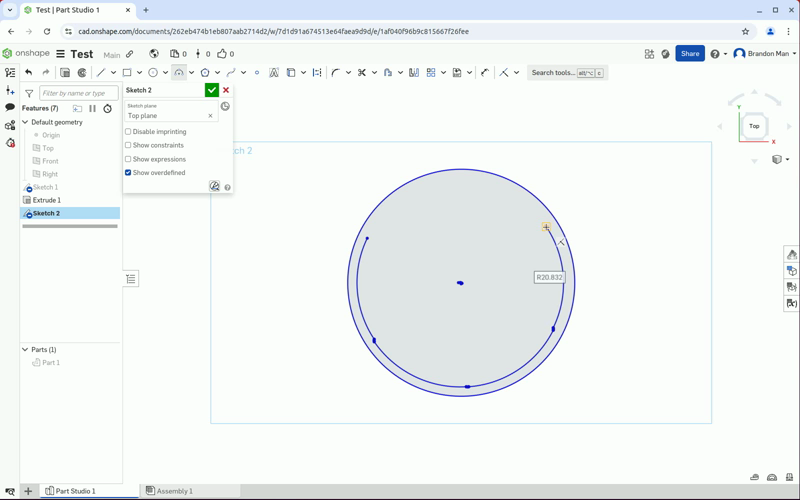
click(546, 226)
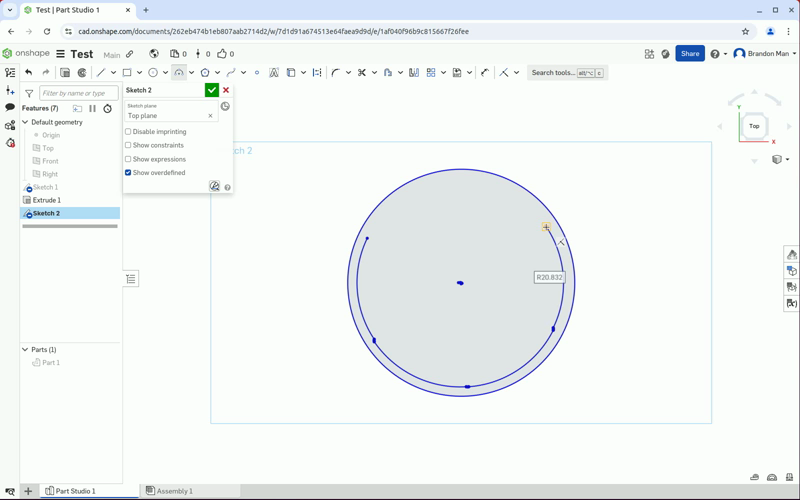
key_down(shift)
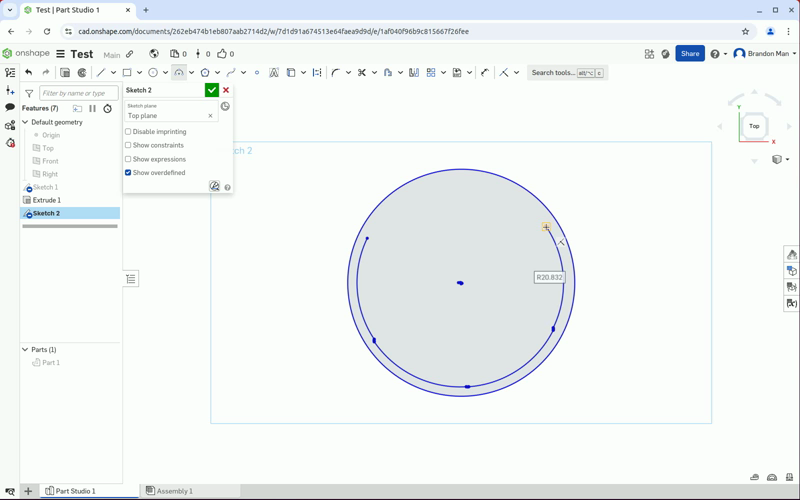
mouse_move(546, 224)
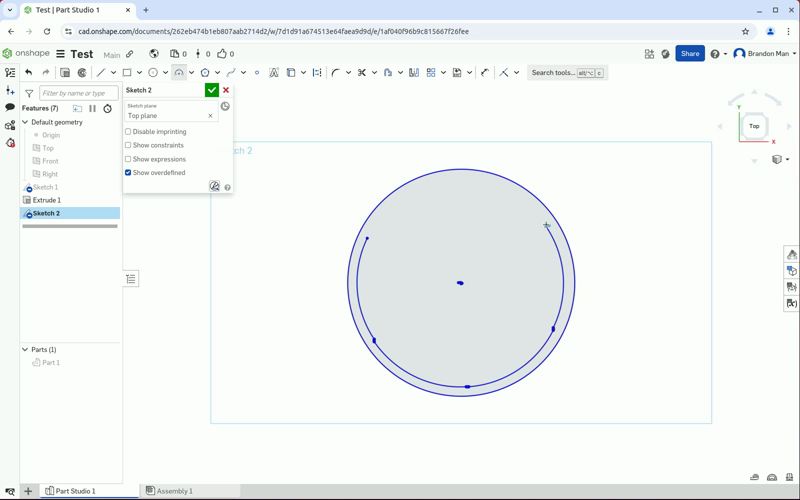
scroll(6)
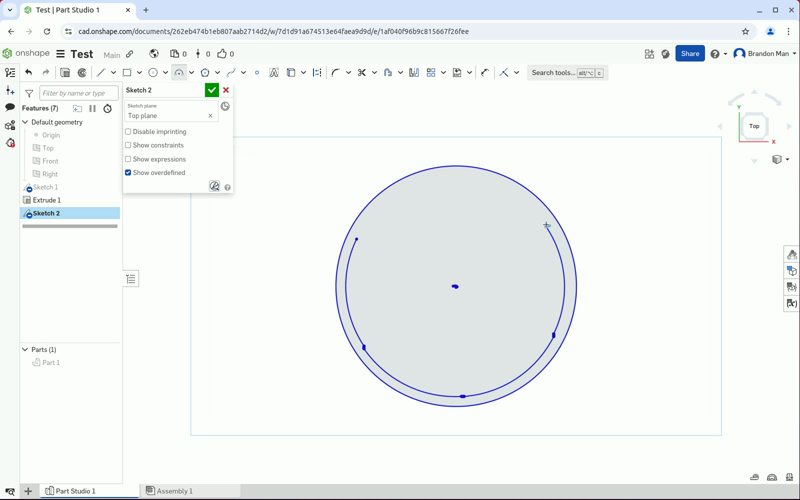
scroll(6)
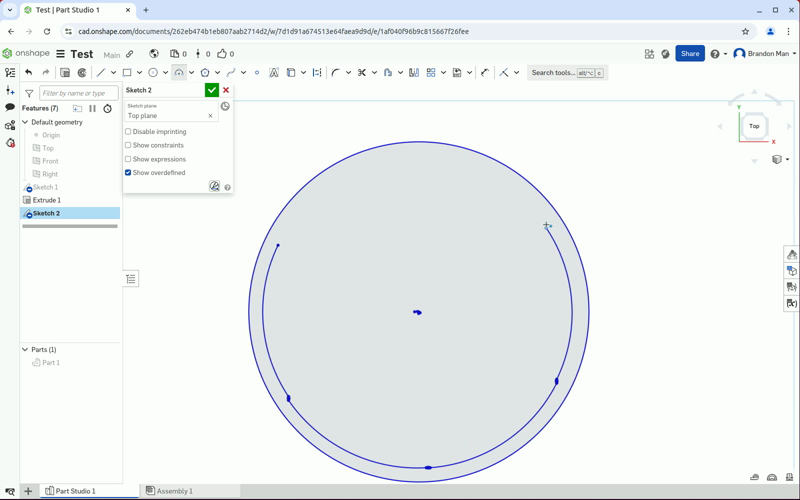
scroll(6)
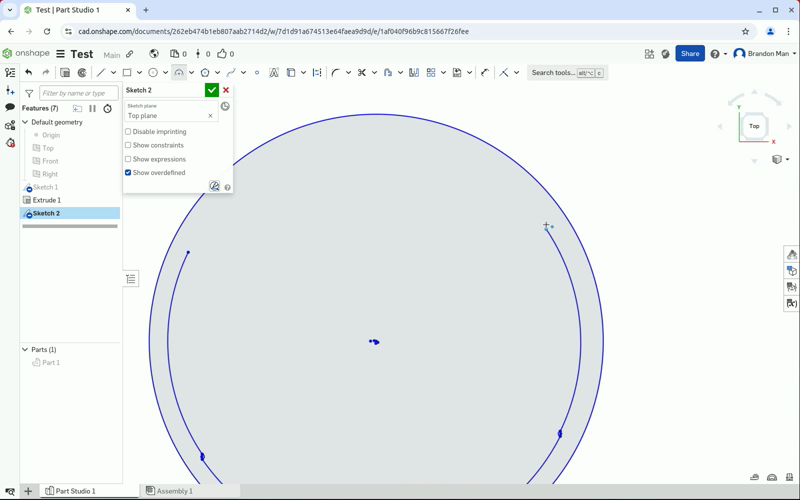
scroll(6)
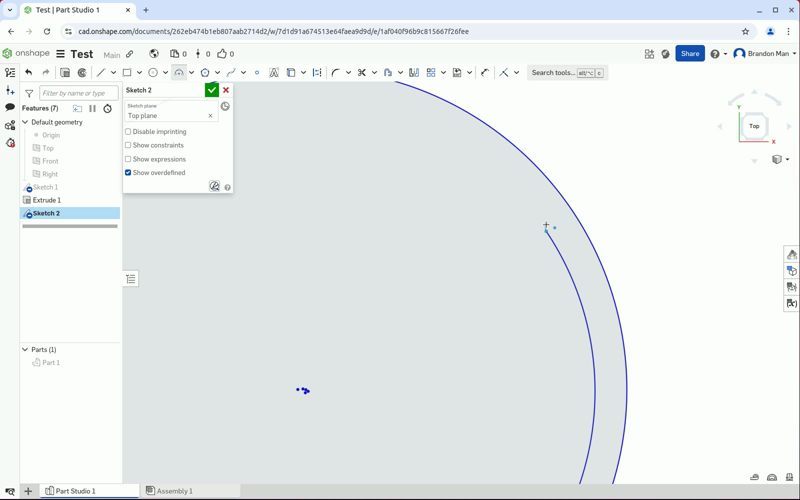
scroll(6)
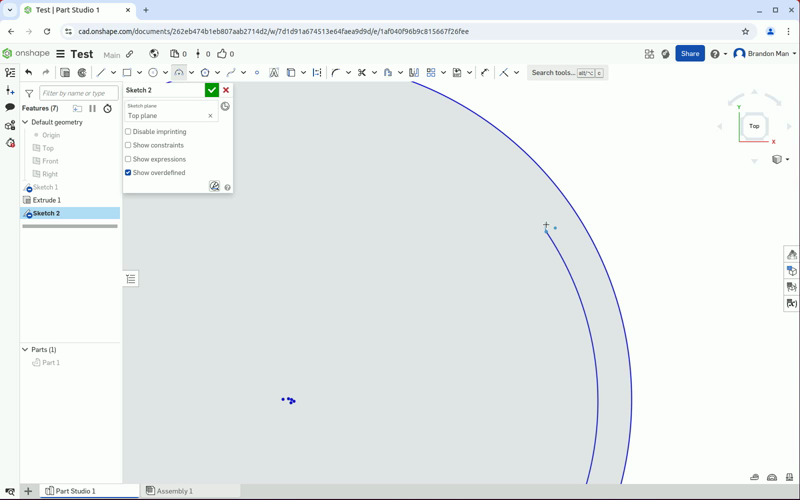
scroll(6)
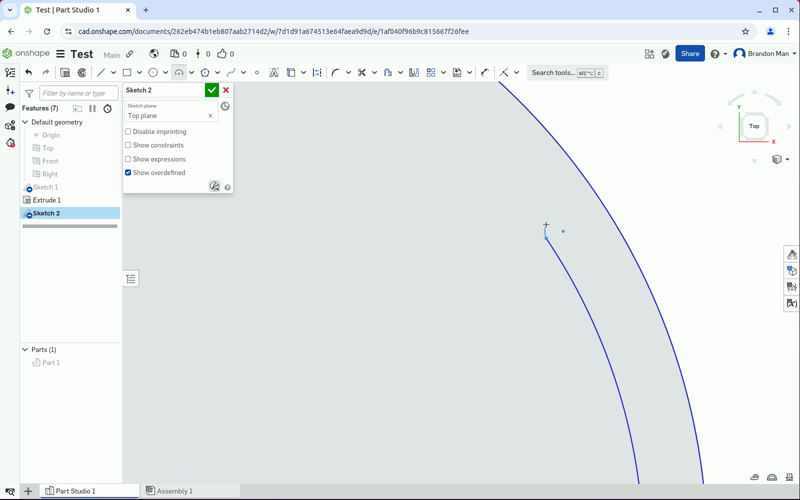
scroll(6)
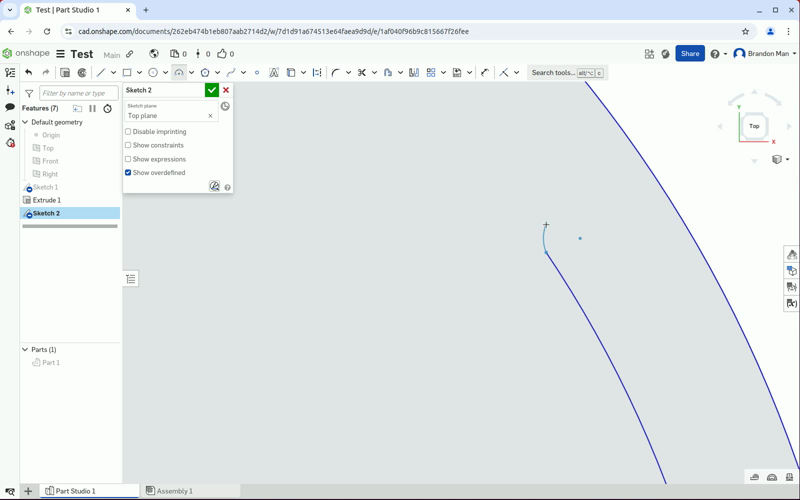
click(546, 224)
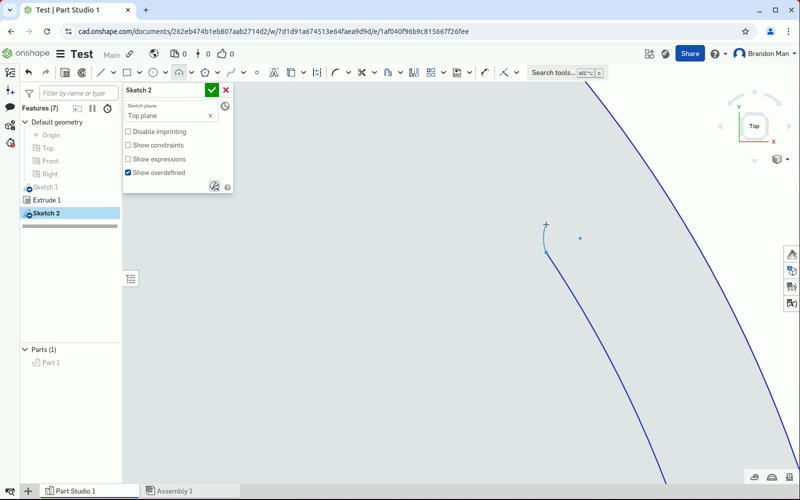
scroll(-6)
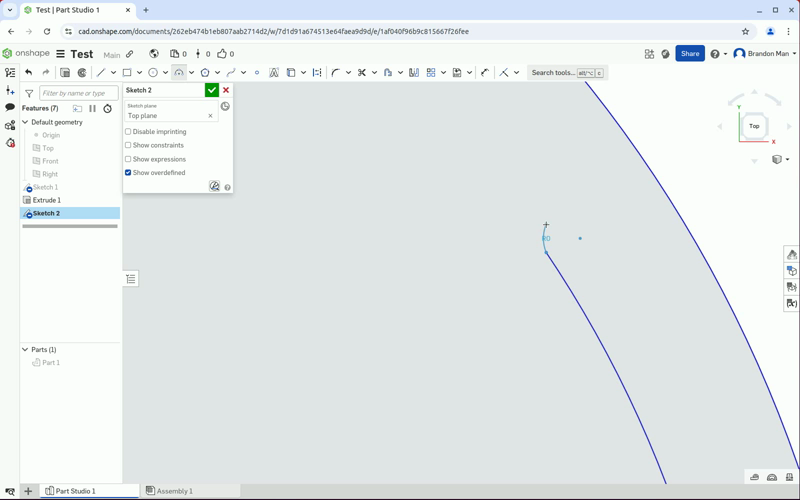
scroll(-6)
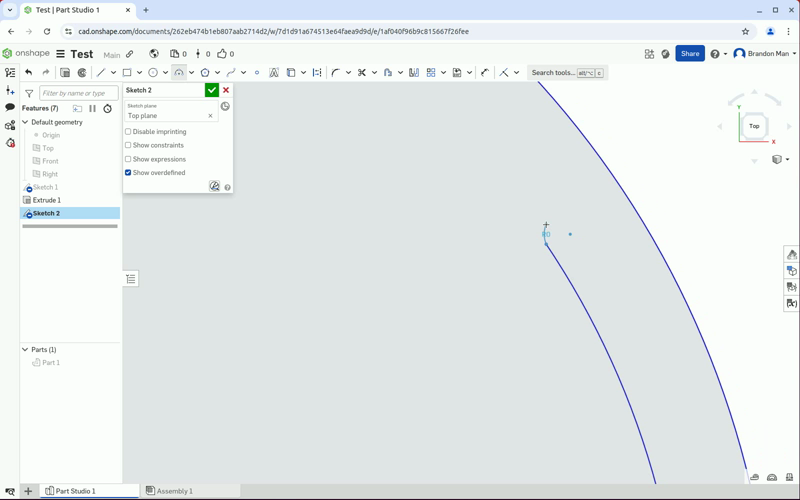
scroll(-6)
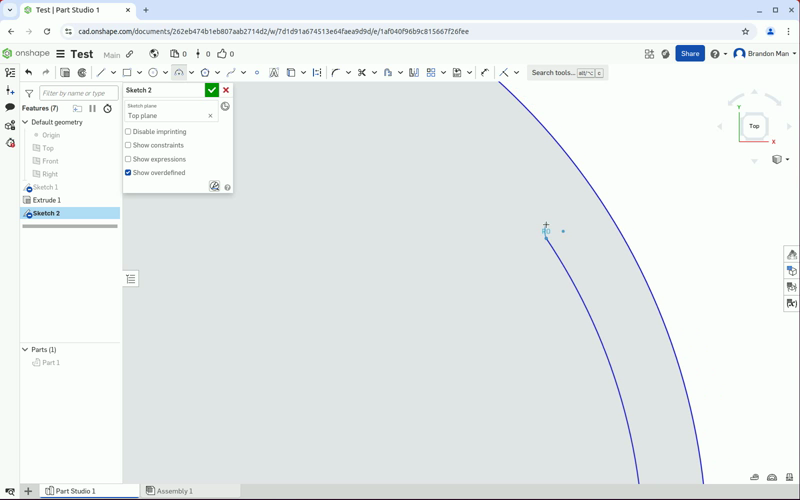
scroll(-6)
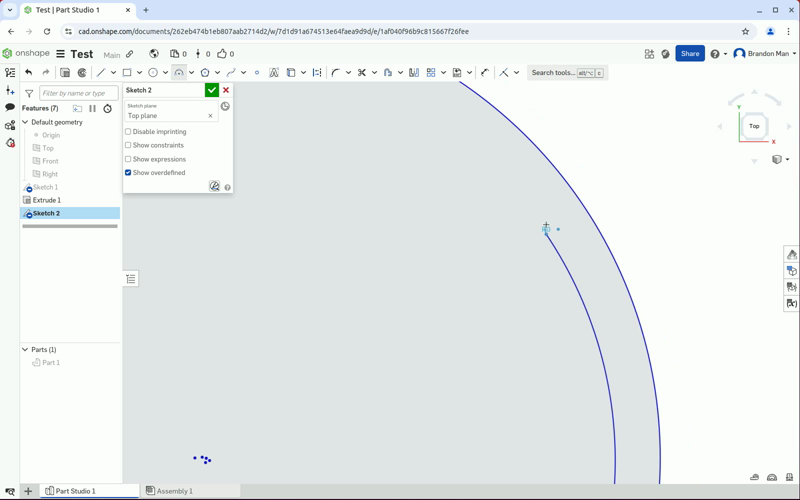
scroll(-6)
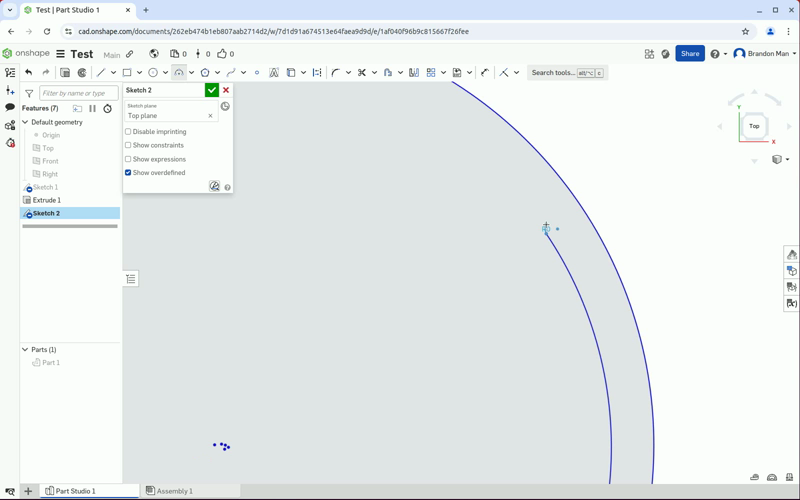
scroll(-6)
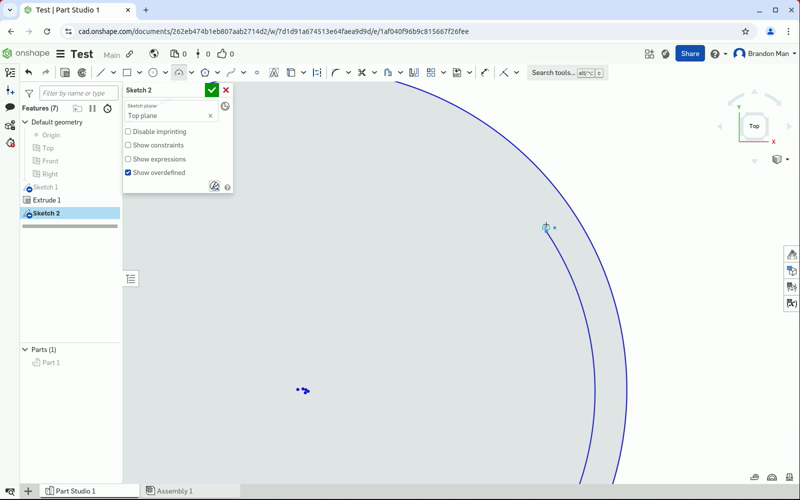
scroll(-6)
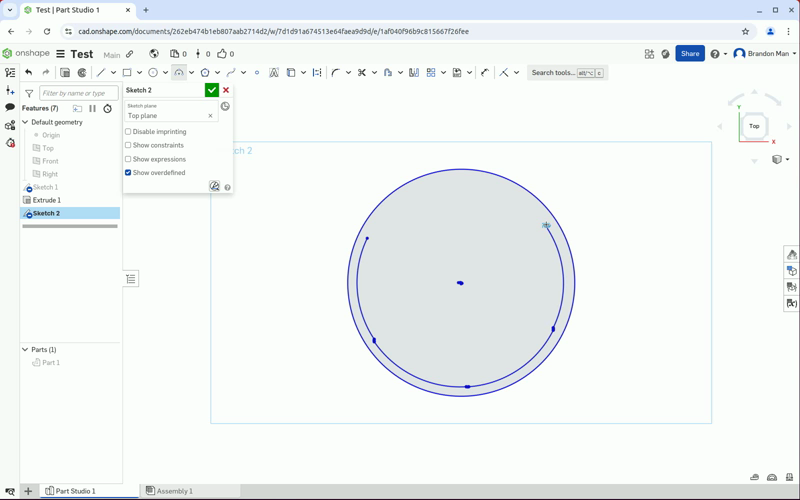
mouse_move(545, 225)
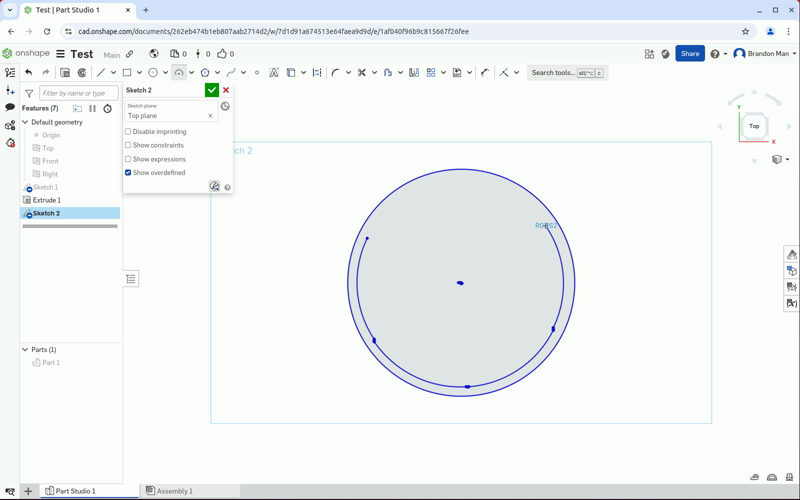
scroll(6)
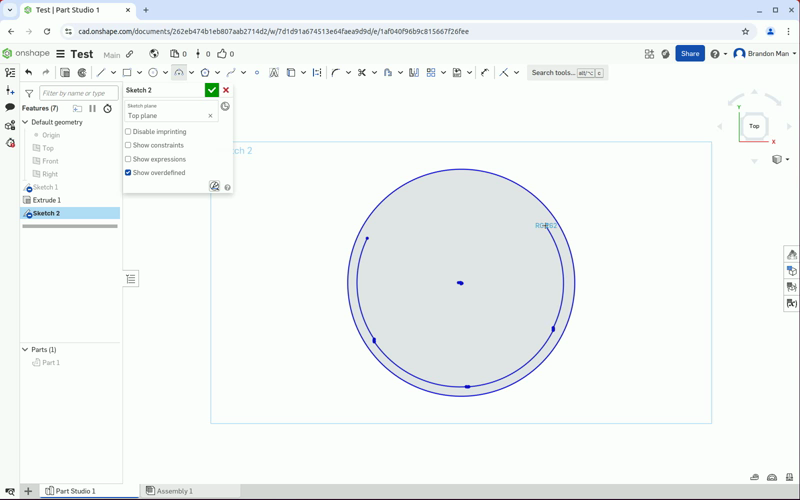
scroll(6)
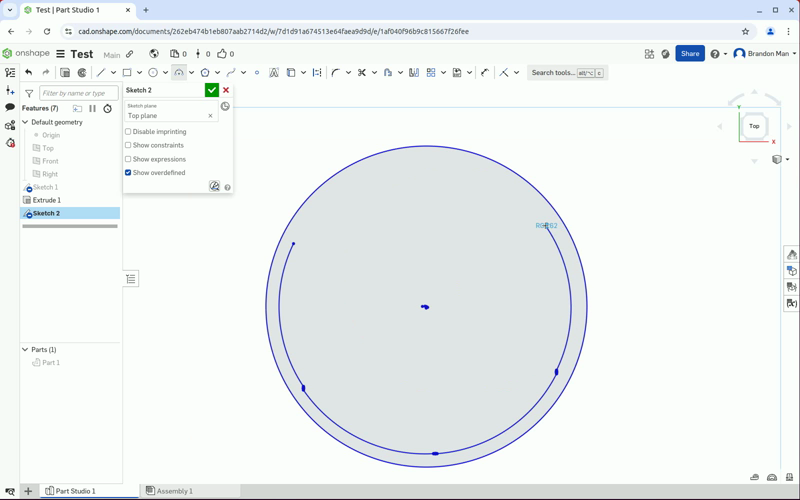
scroll(6)
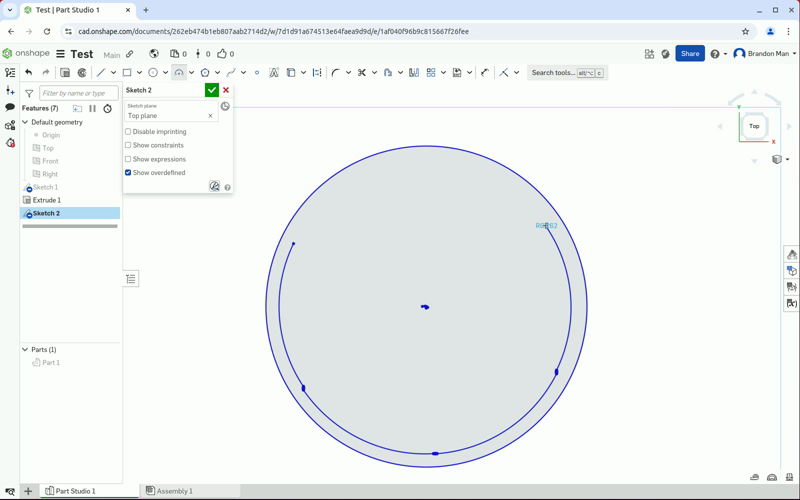
scroll(6)
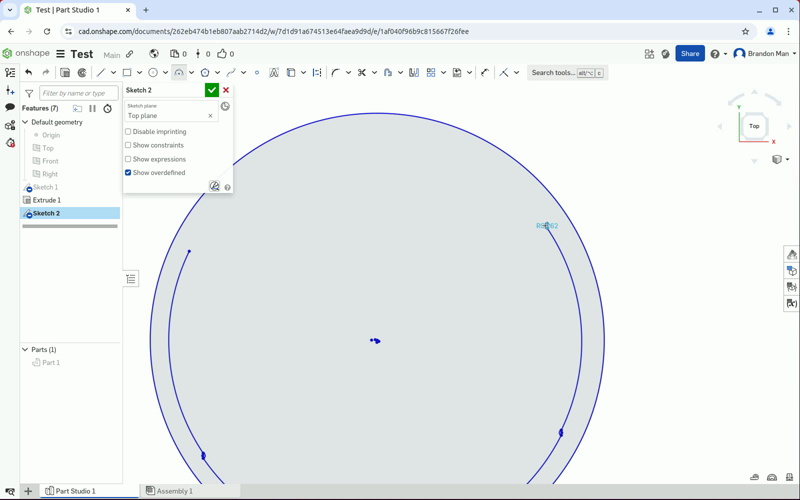
scroll(6)
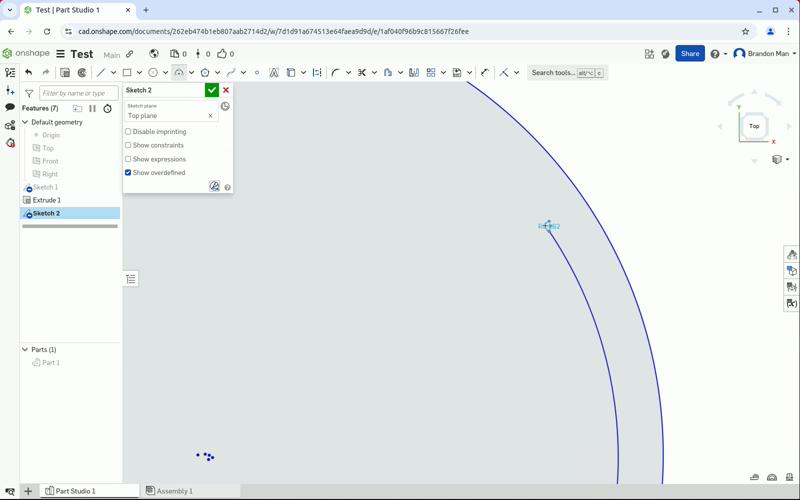
scroll(6)
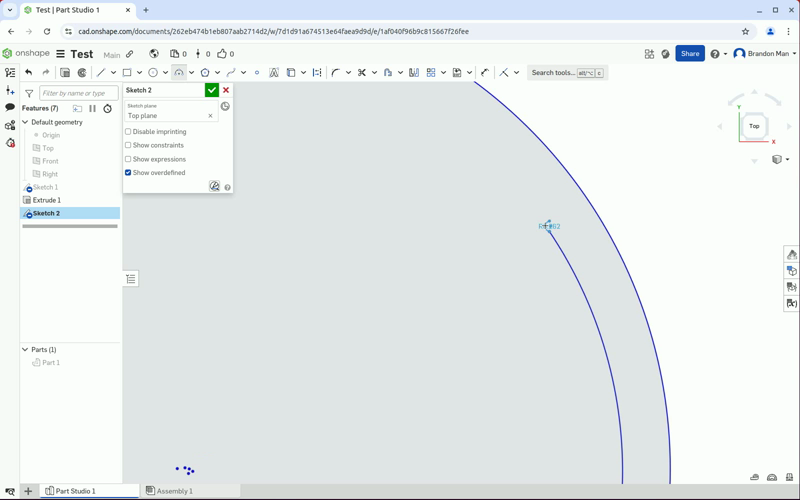
scroll(6)
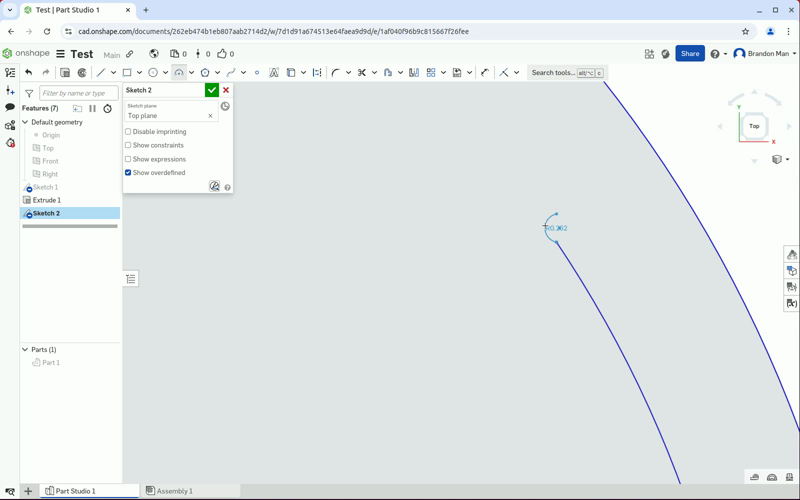
click(545, 225)
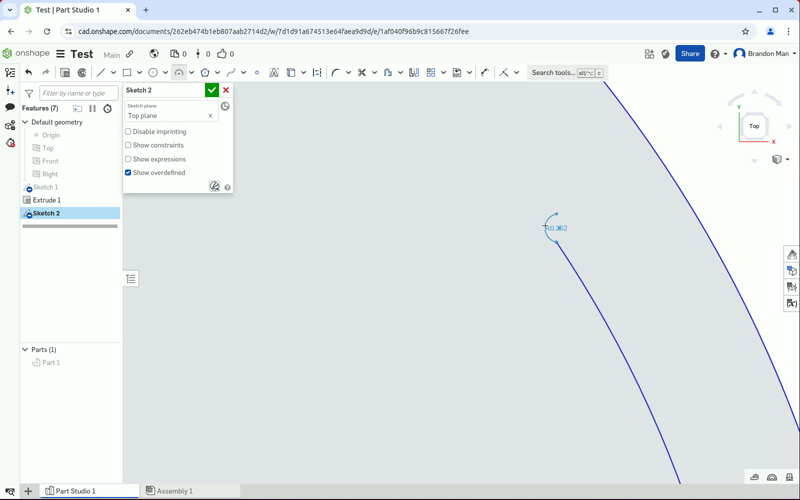
scroll(-6)
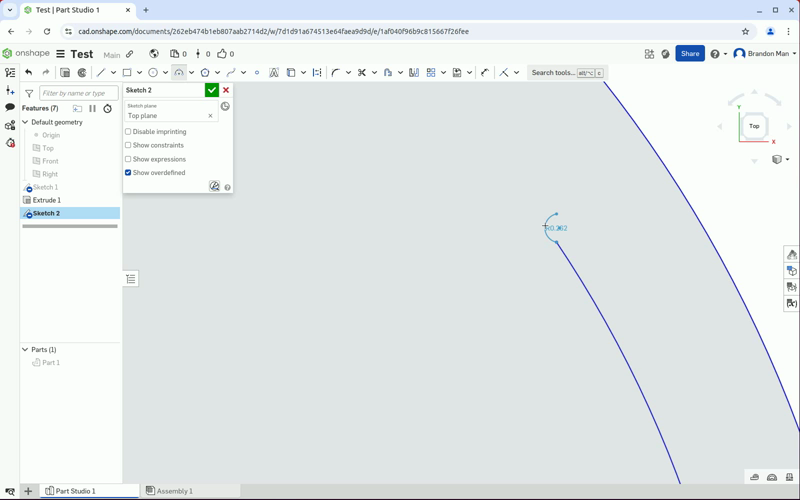
scroll(-6)
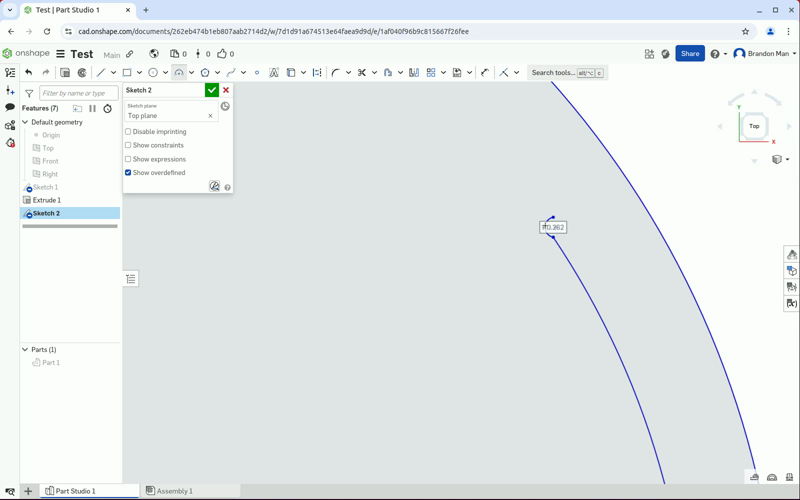
scroll(-6)
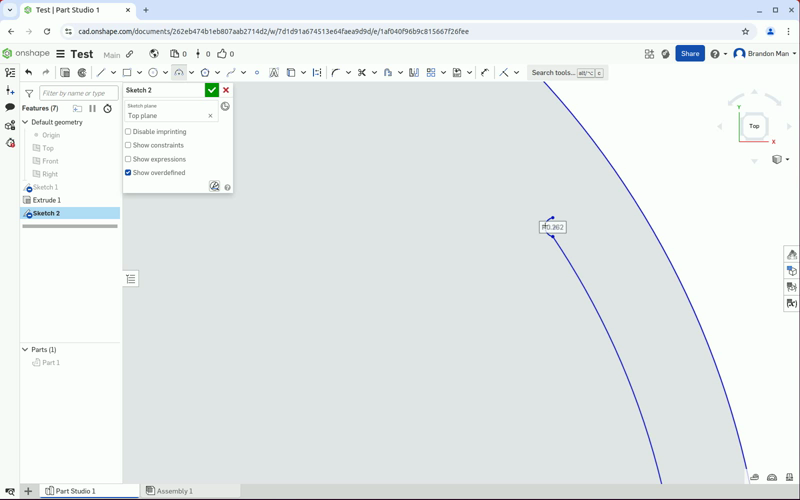
scroll(-6)
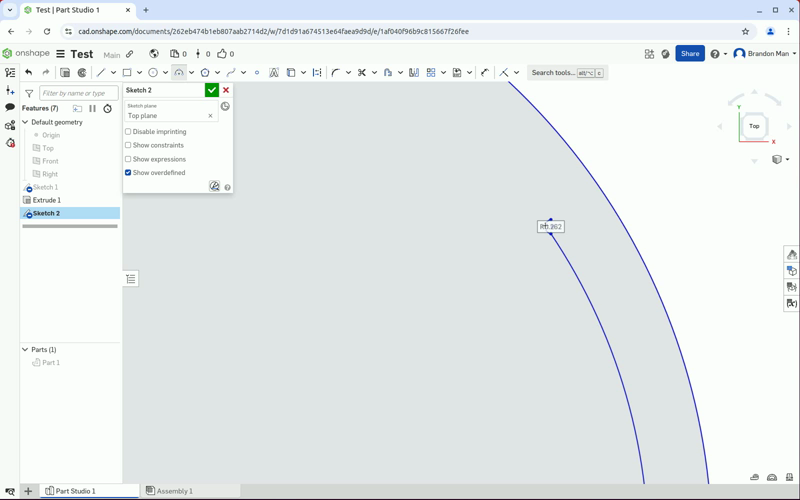
scroll(-6)
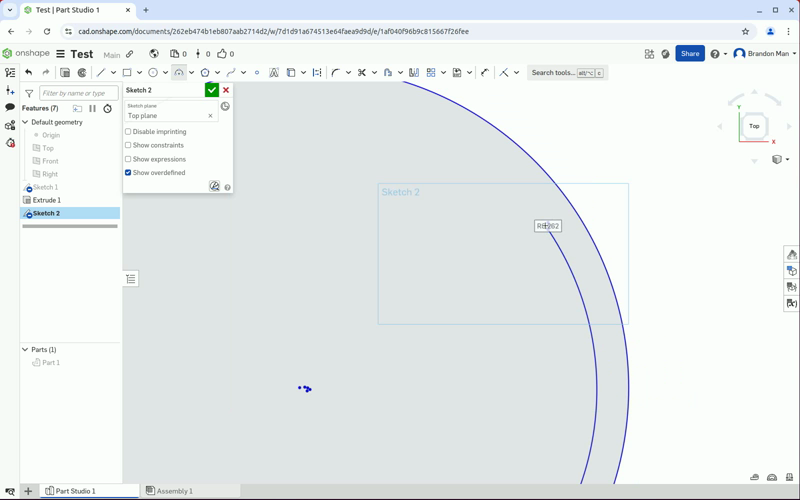
scroll(-6)
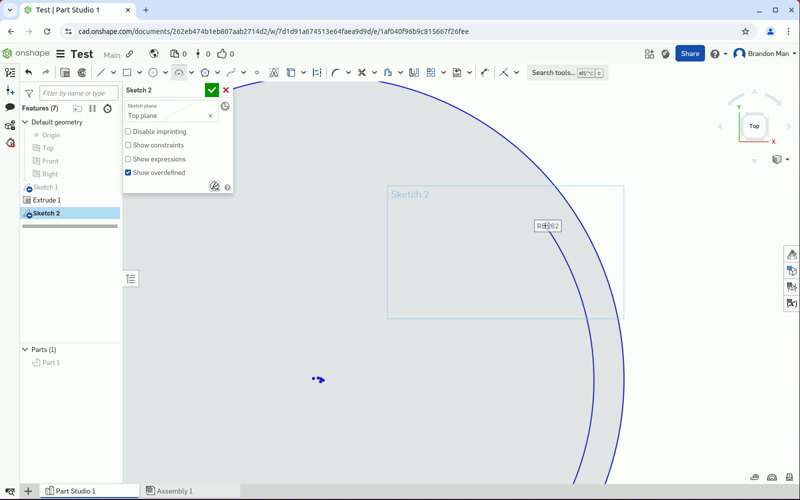
scroll(-6)
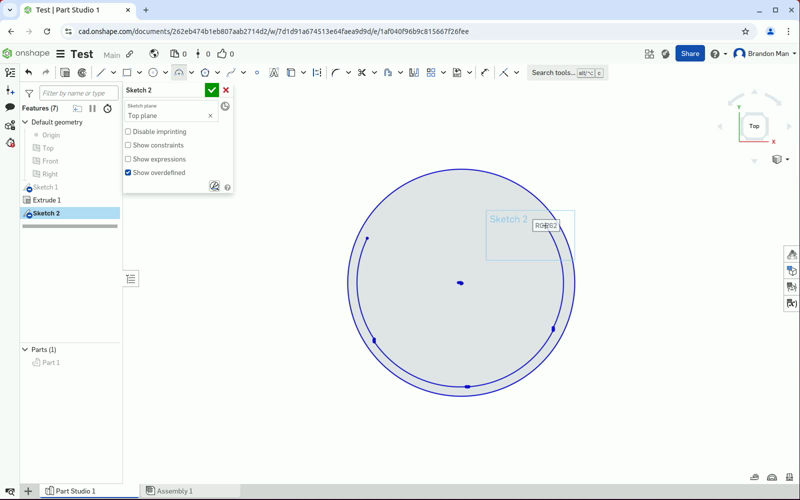
key_up(shift)
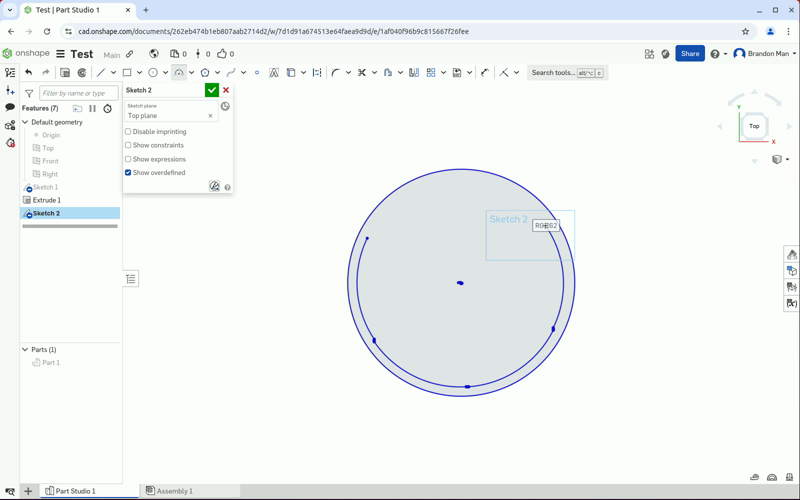
mouse_move(546, 224)
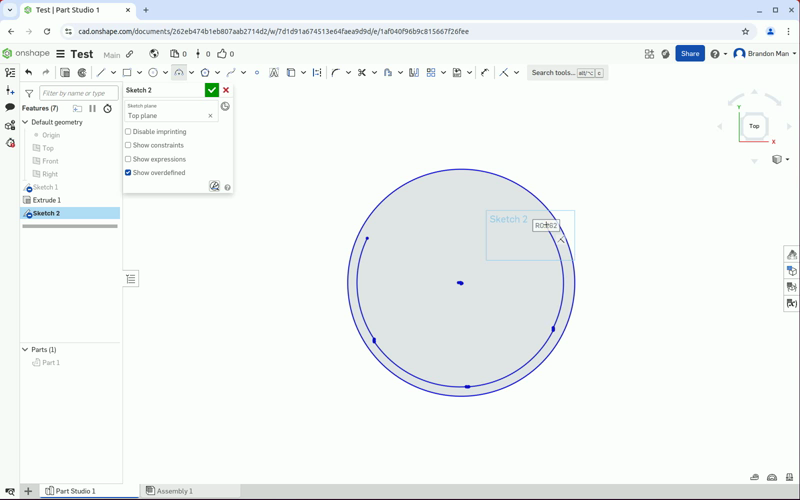
scroll(6)
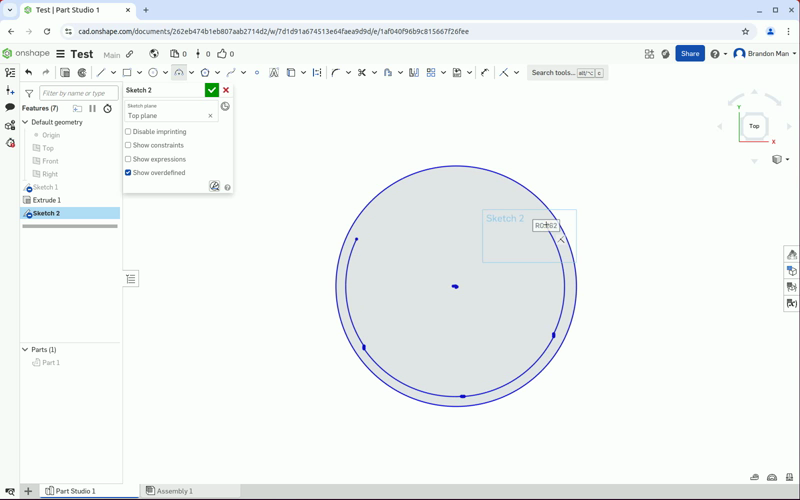
scroll(6)
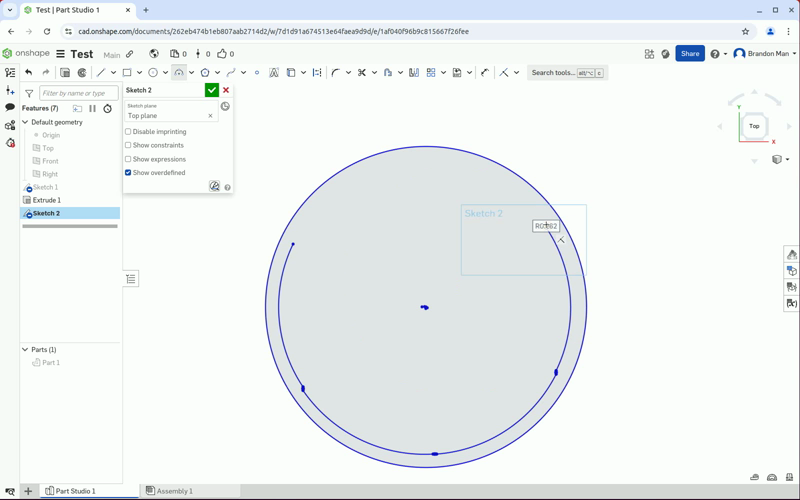
scroll(6)
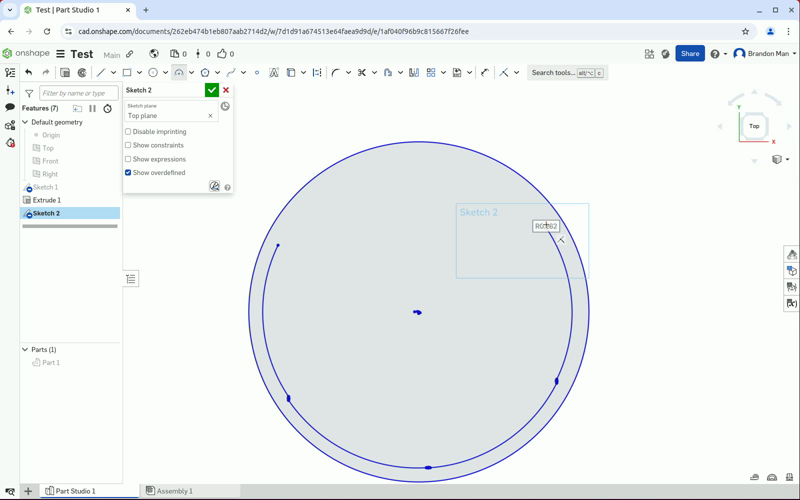
scroll(6)
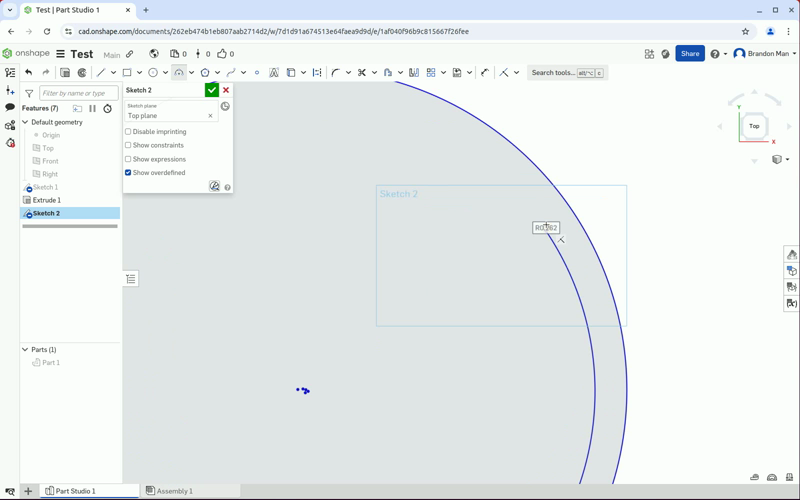
scroll(6)
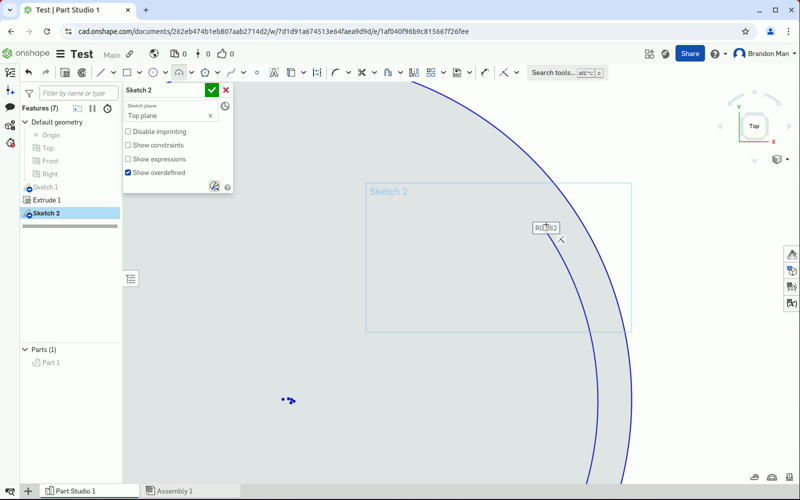
scroll(6)
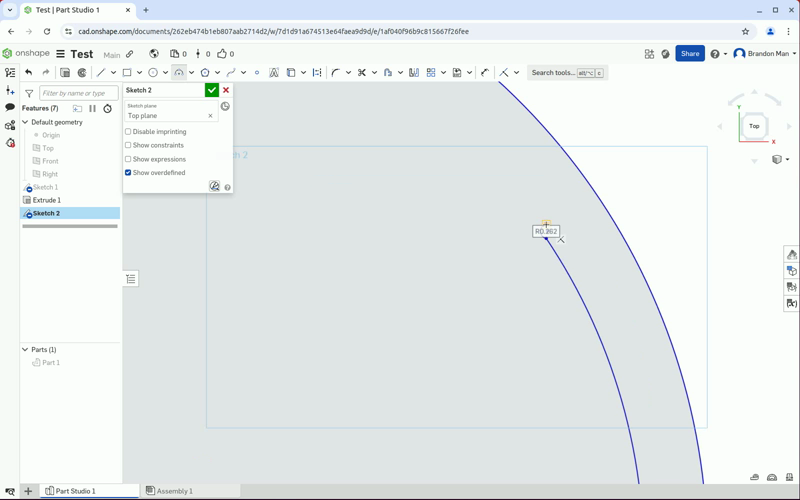
scroll(6)
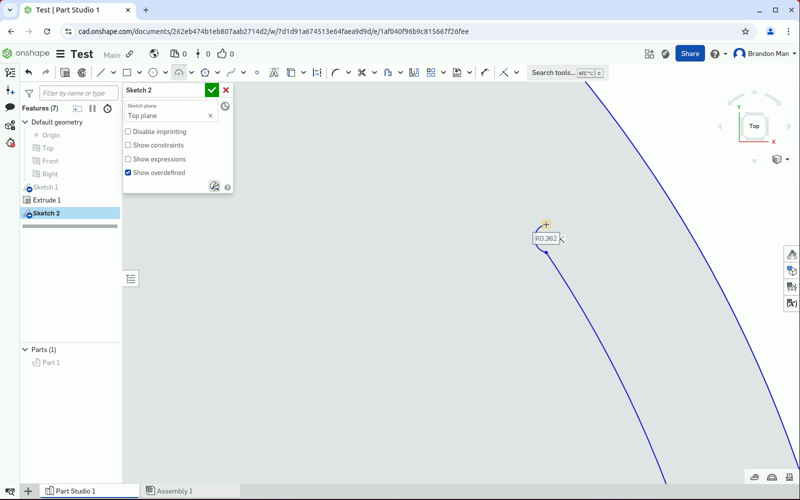
click(546, 224)
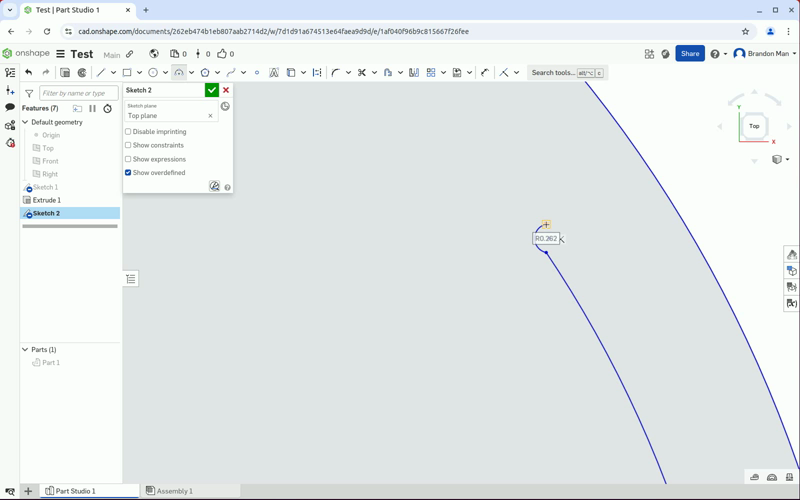
scroll(-6)
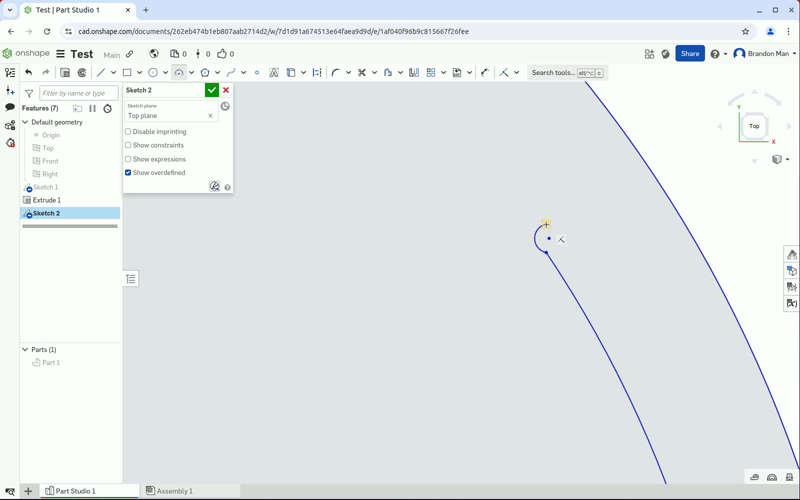
scroll(-6)
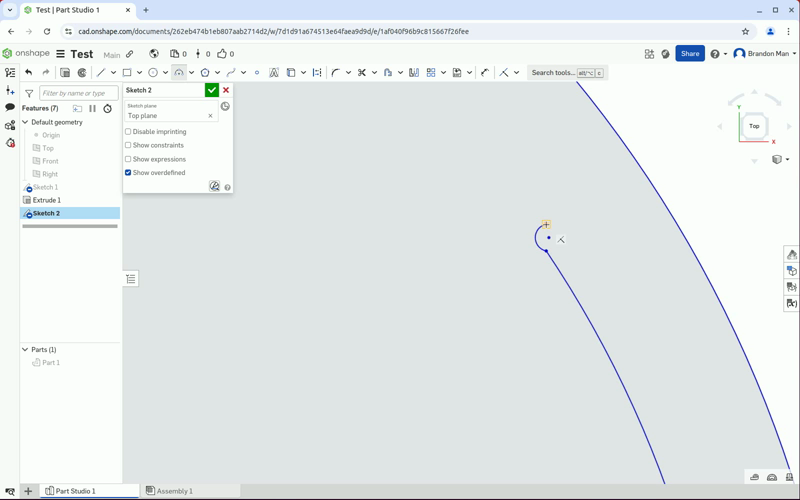
scroll(-6)
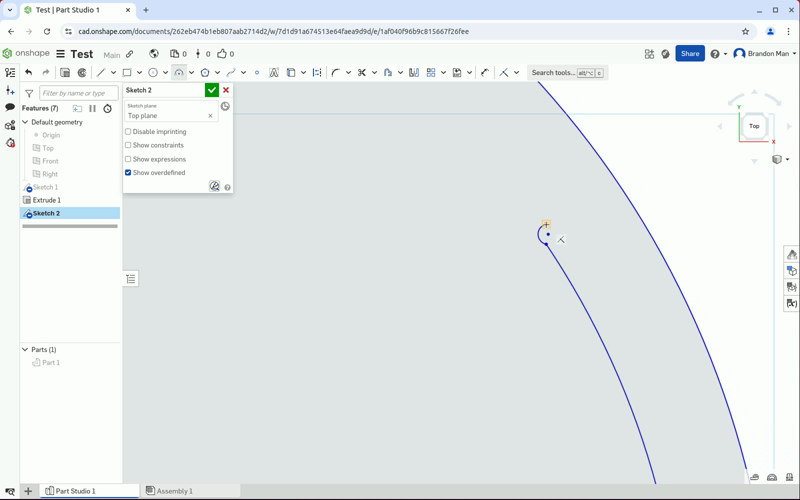
scroll(-6)
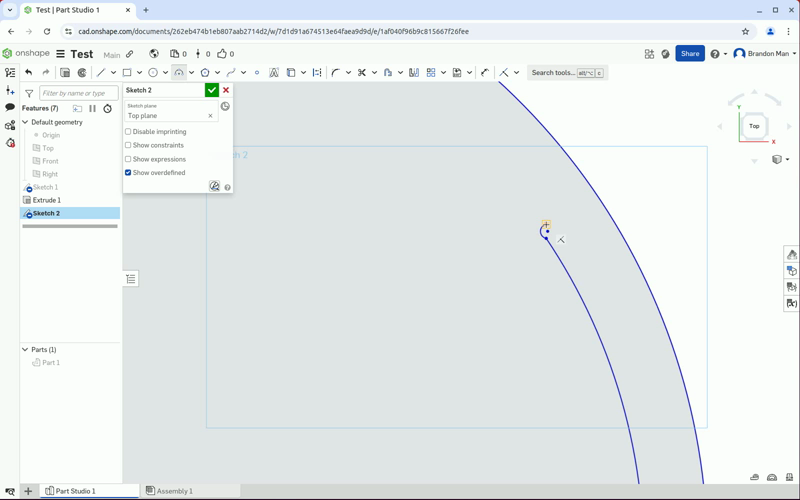
scroll(-6)
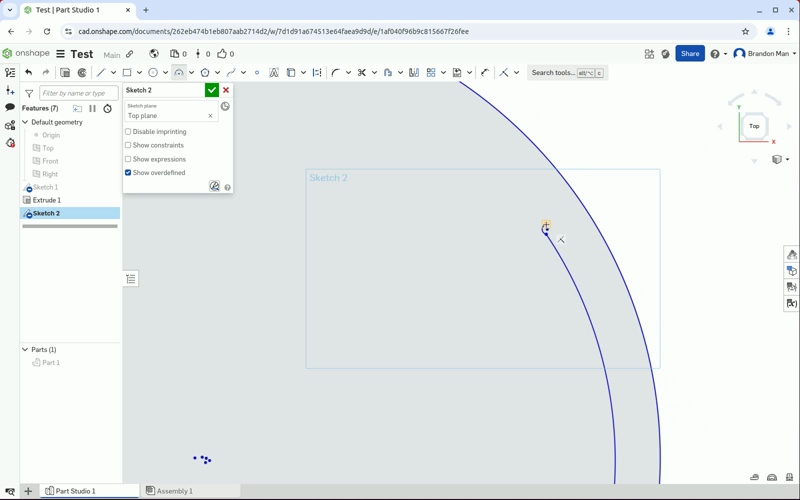
scroll(-6)
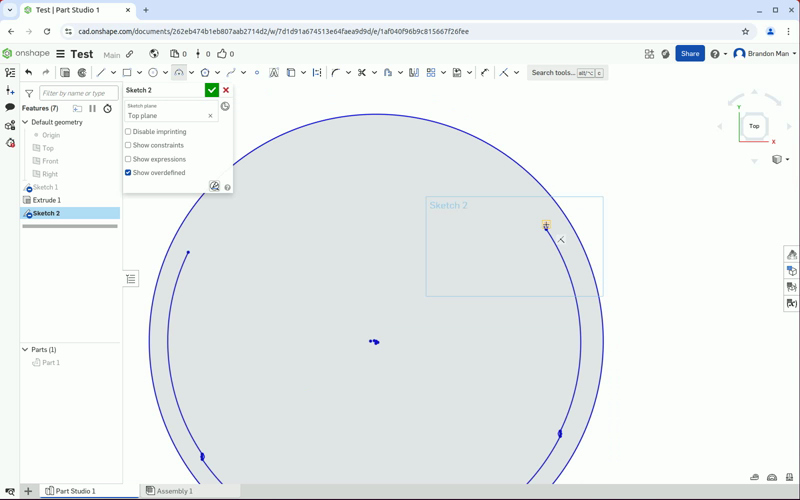
scroll(-6)
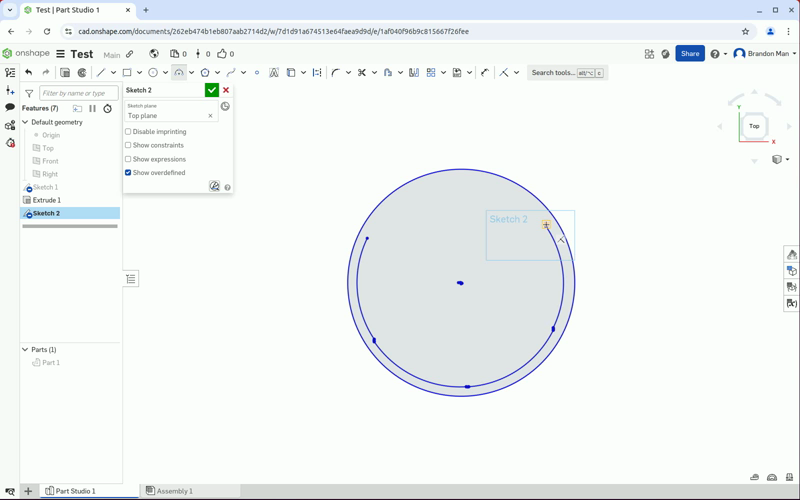
key_down(shift)
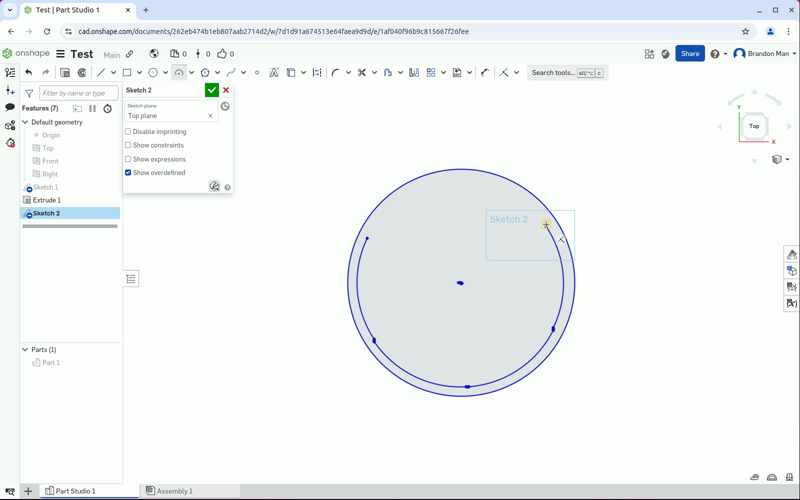
mouse_move(454, 179)
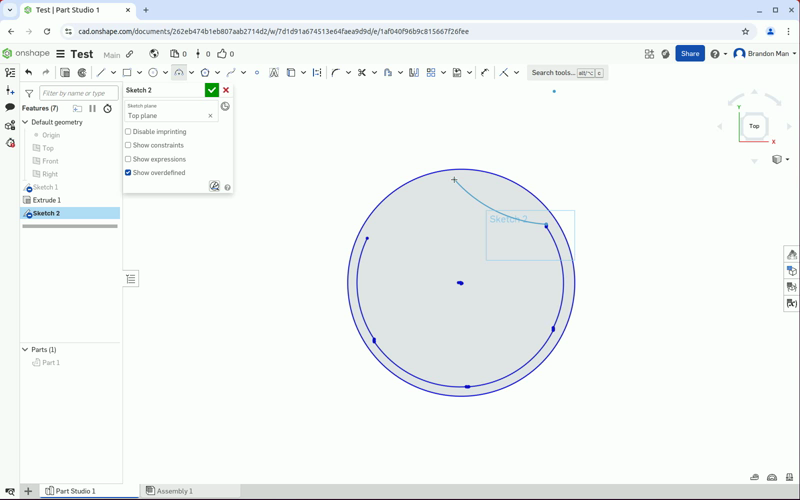
click(454, 179)
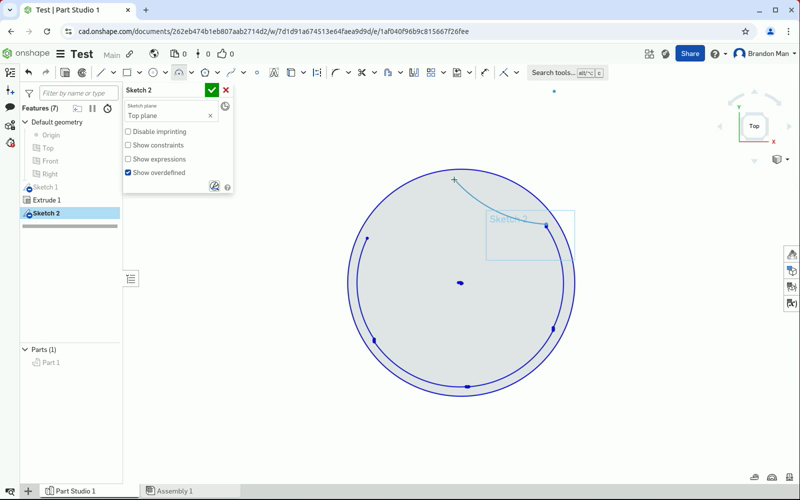
mouse_move(506, 189)
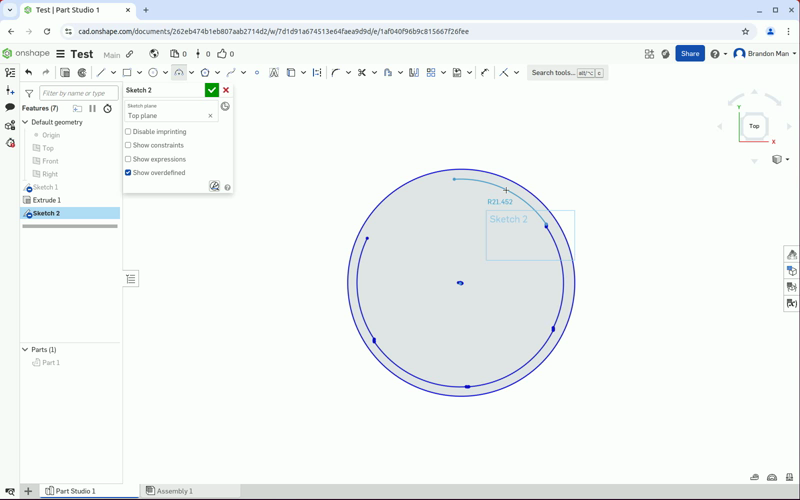
click(506, 189)
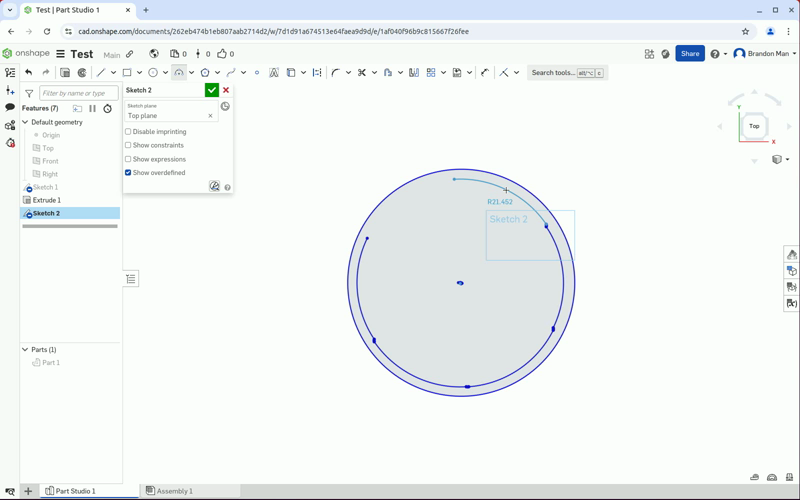
key_up(shift)
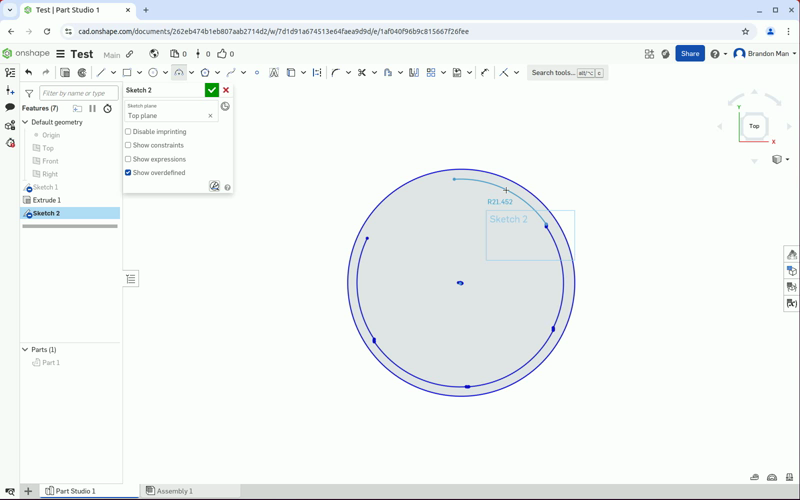
mouse_move(454, 179)
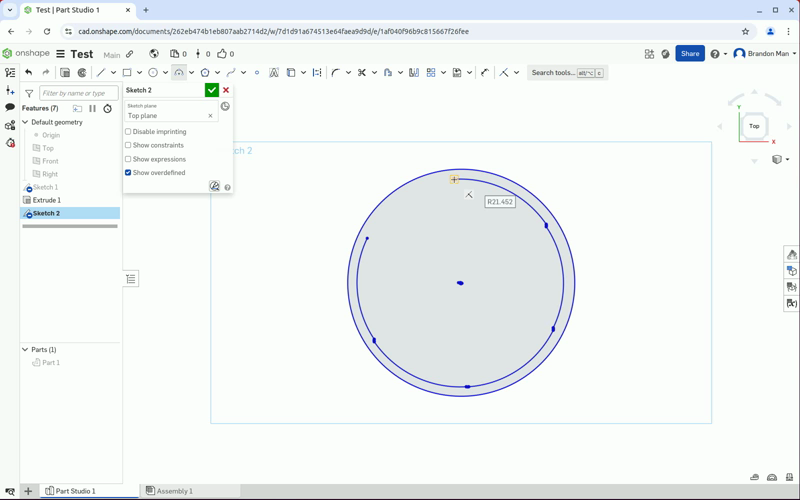
click(454, 179)
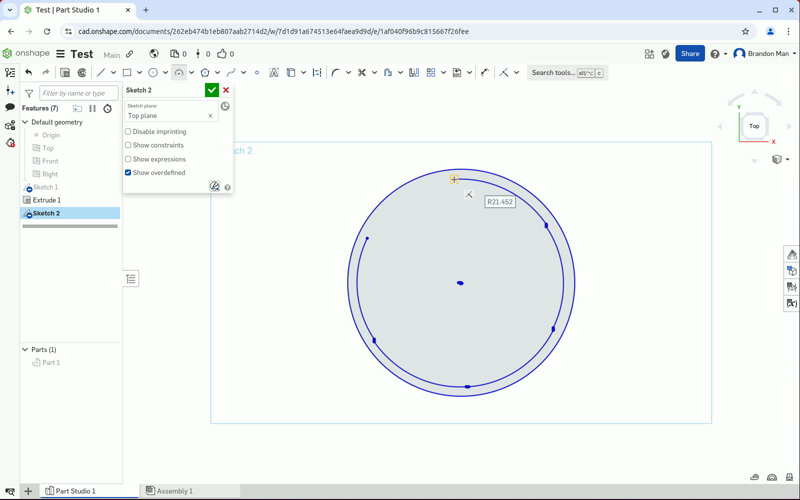
key_down(shift)
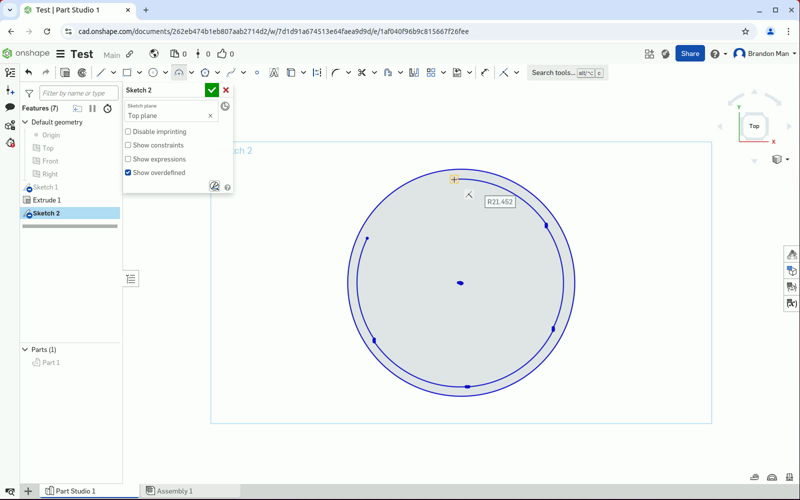
mouse_move(452, 179)
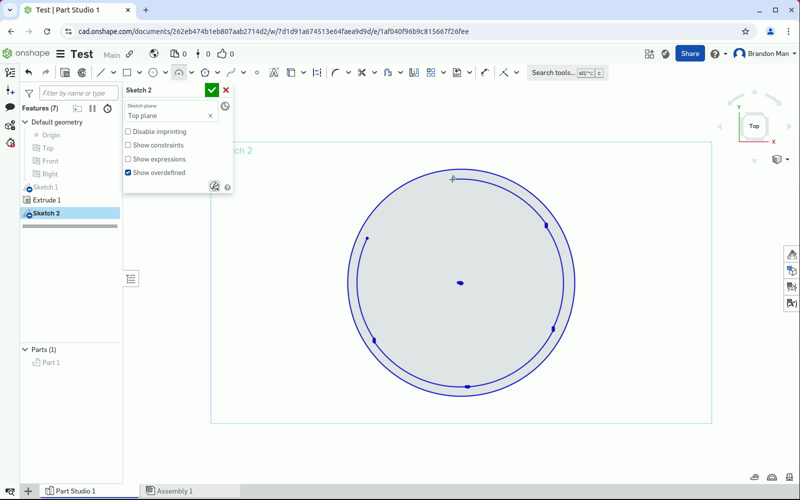
scroll(6)
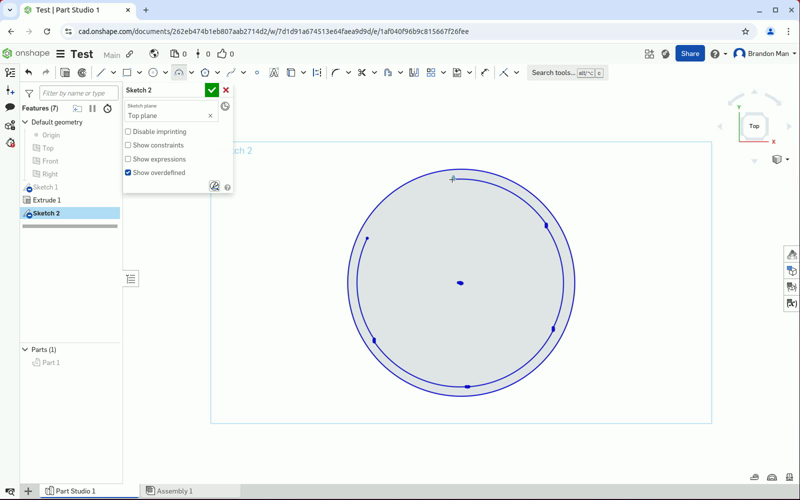
scroll(6)
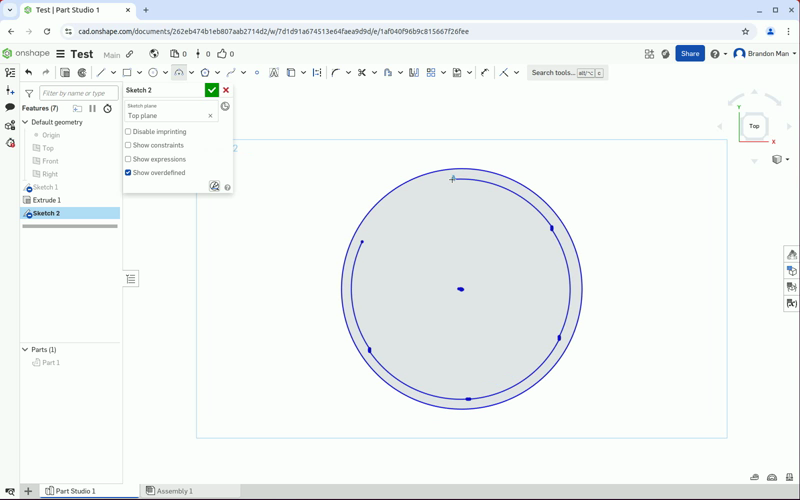
scroll(6)
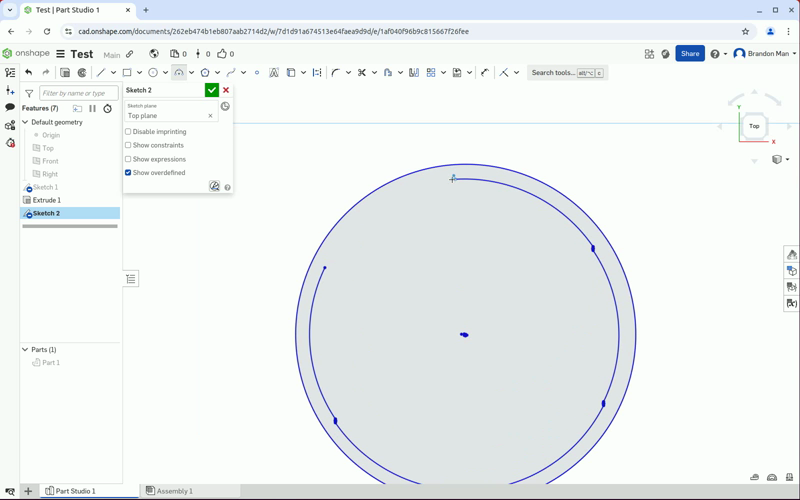
scroll(6)
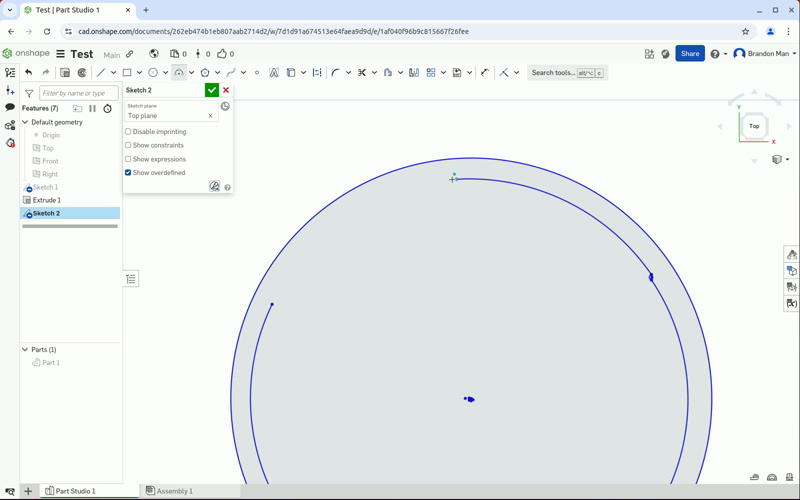
scroll(6)
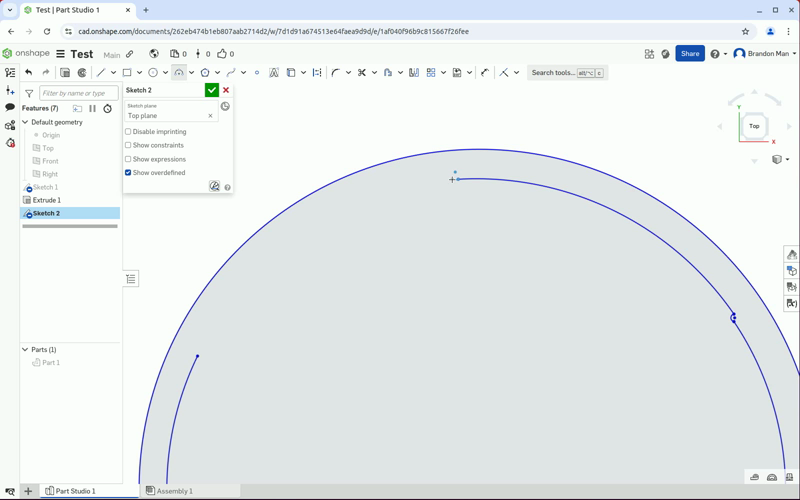
scroll(6)
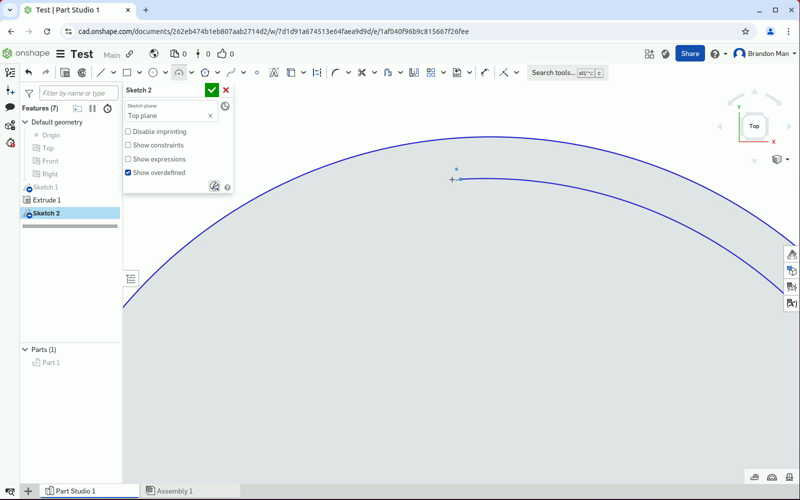
scroll(6)
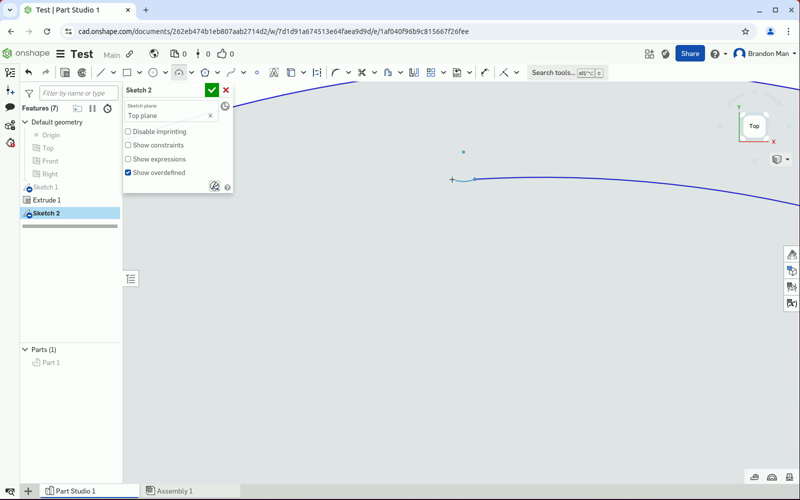
click(452, 179)
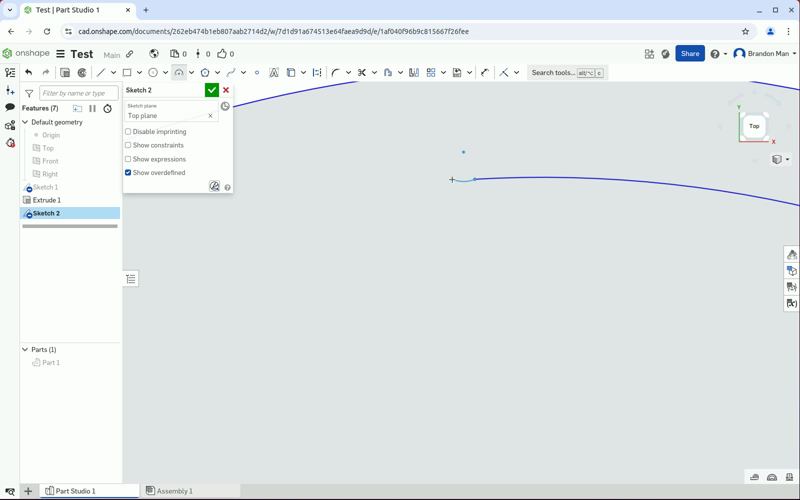
scroll(-6)
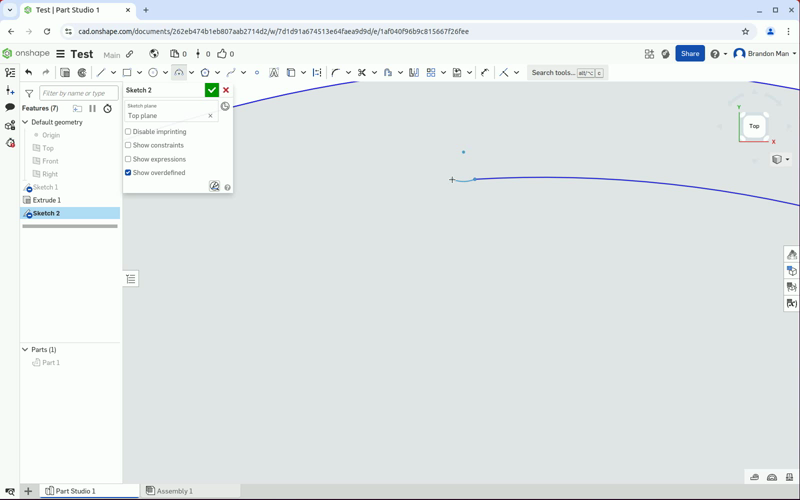
scroll(-6)
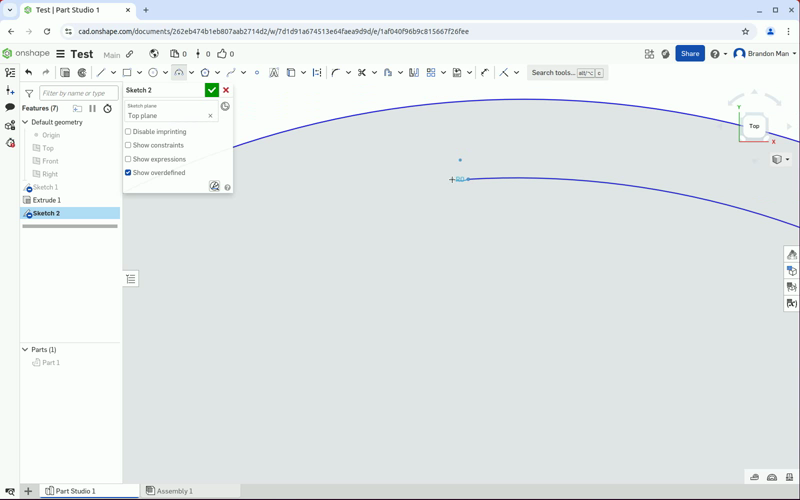
scroll(-6)
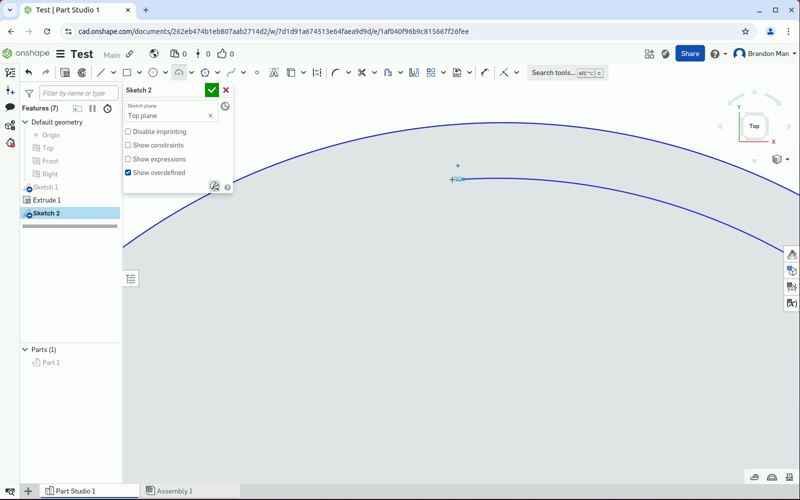
scroll(-6)
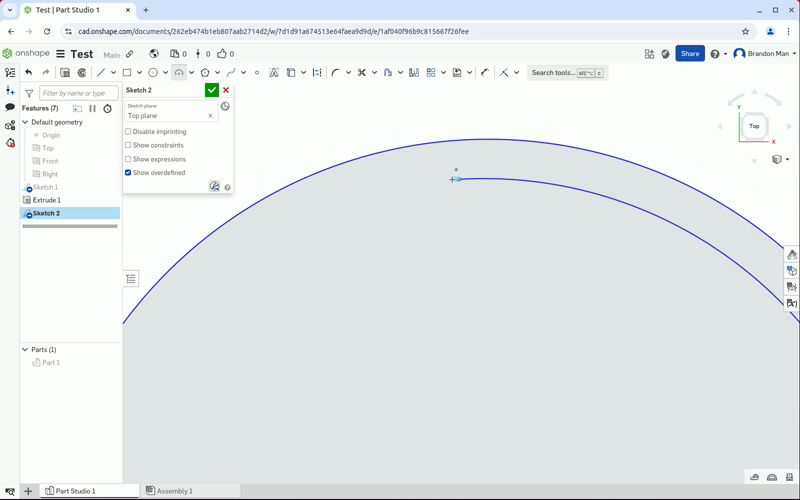
scroll(-6)
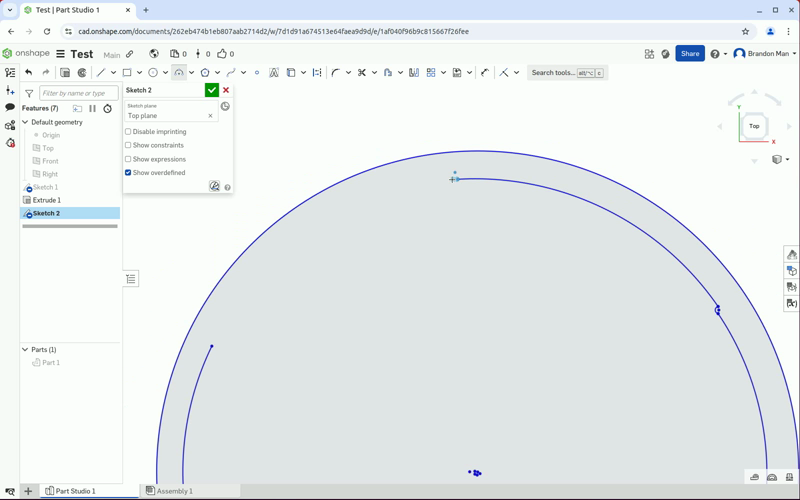
scroll(-6)
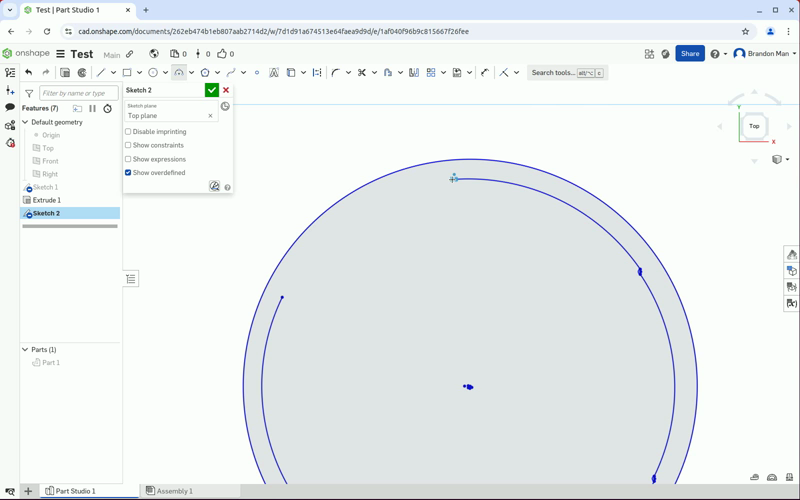
scroll(-6)
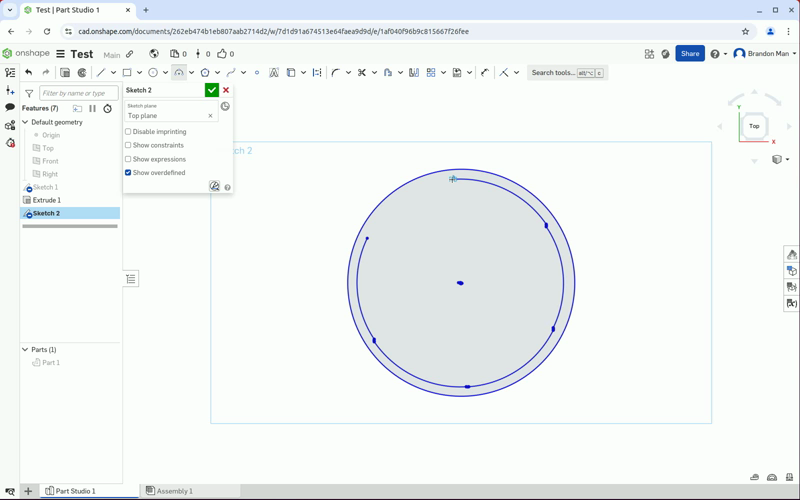
mouse_move(453, 180)
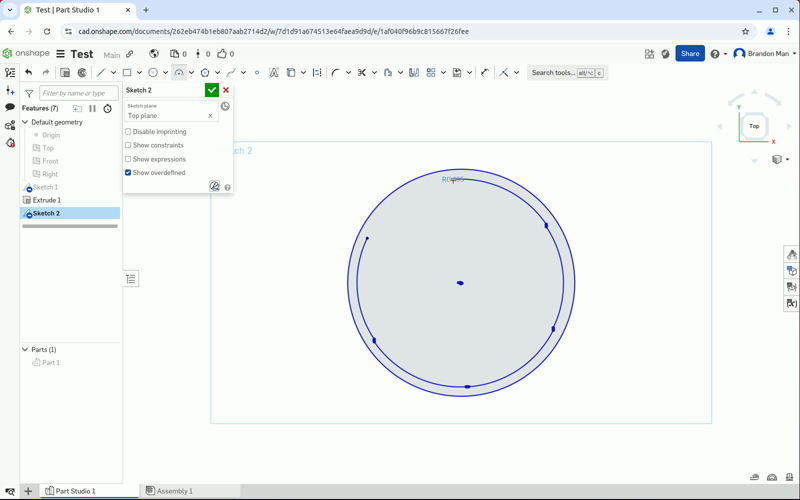
scroll(6)
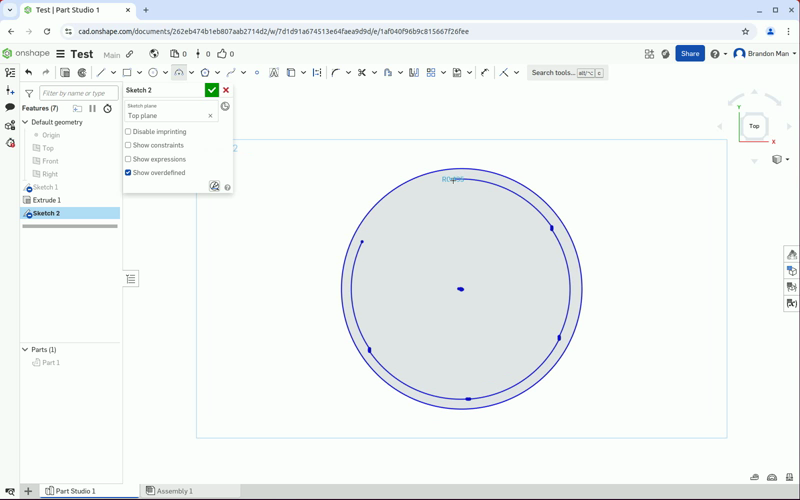
scroll(6)
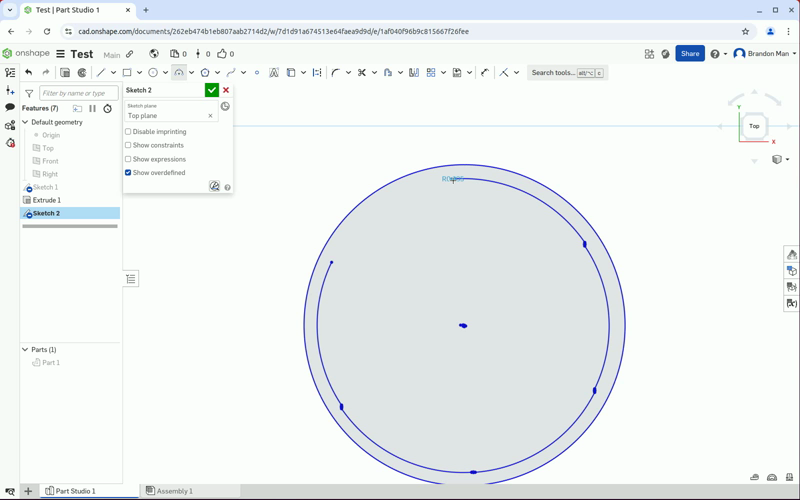
scroll(6)
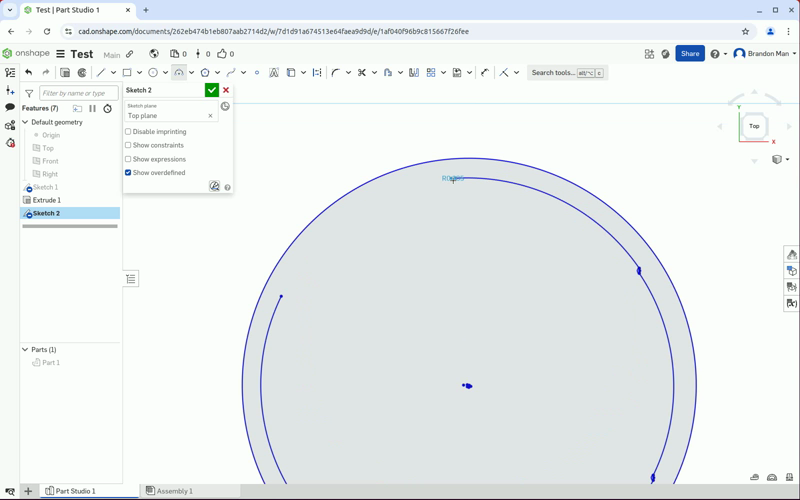
scroll(6)
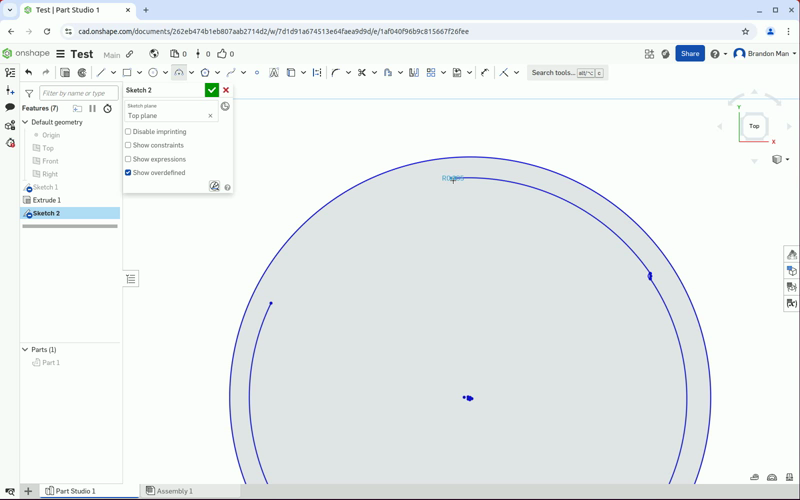
scroll(6)
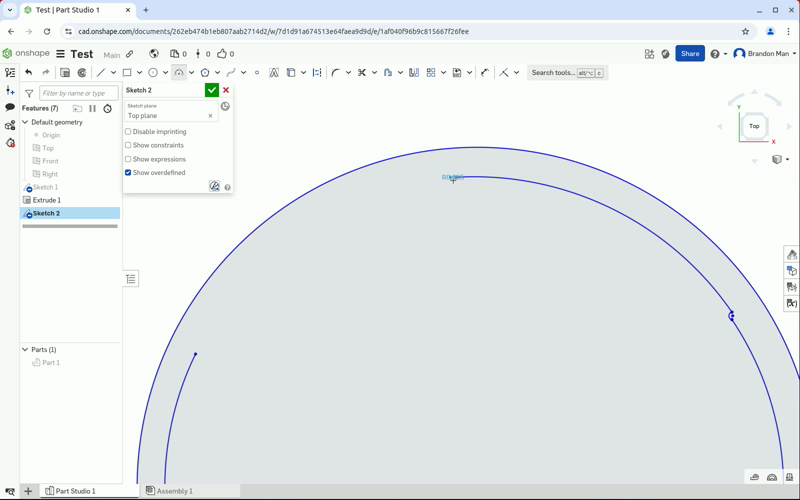
scroll(6)
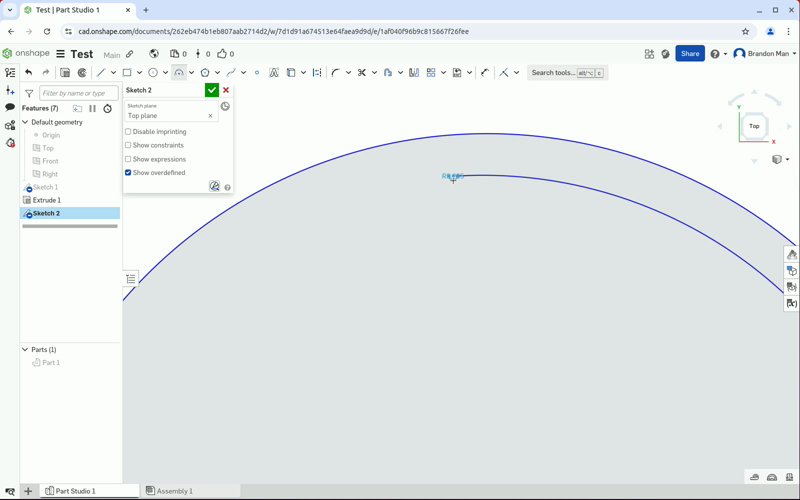
scroll(6)
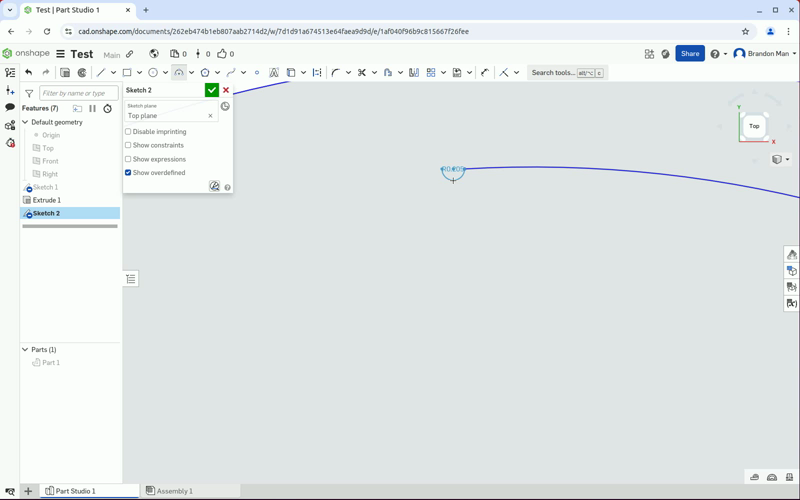
click(453, 180)
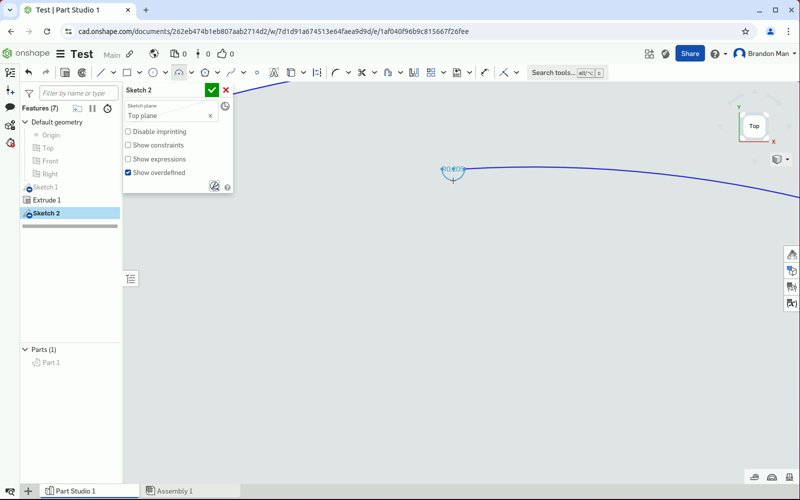
scroll(-6)
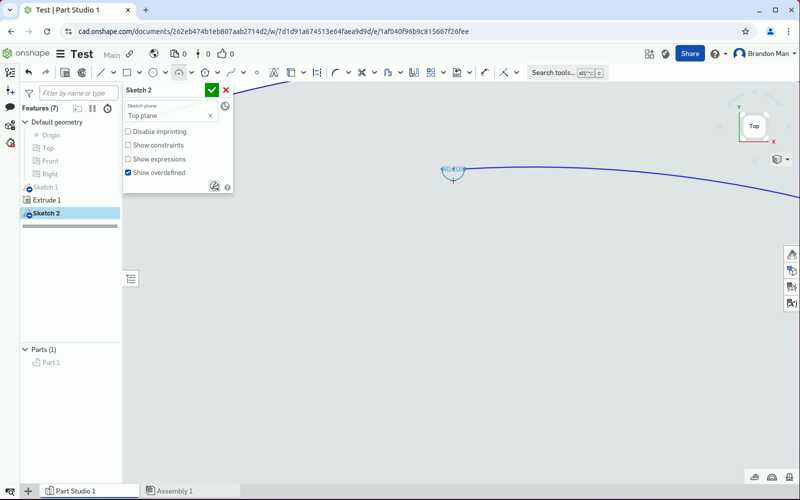
scroll(-6)
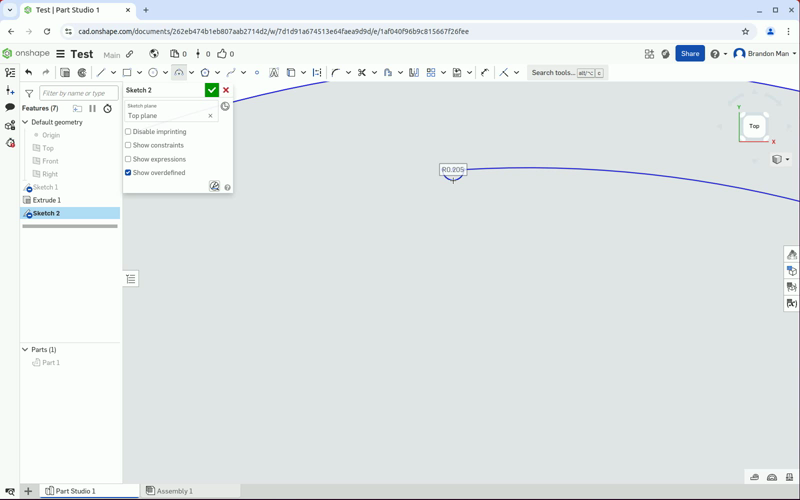
scroll(-6)
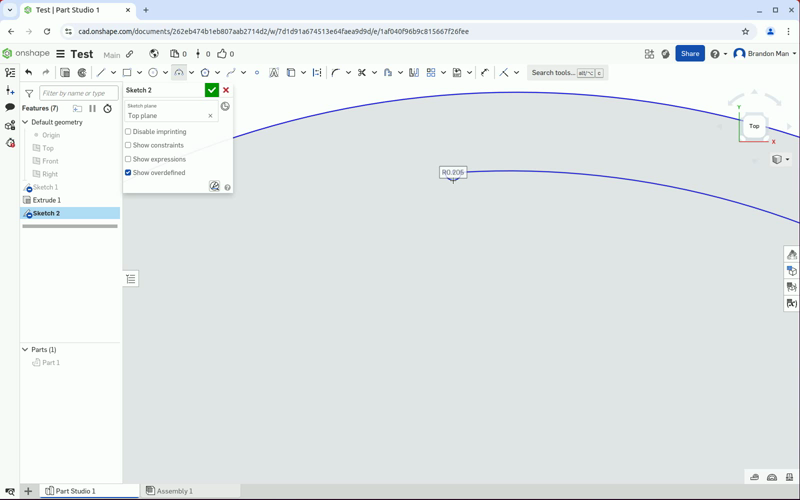
scroll(-6)
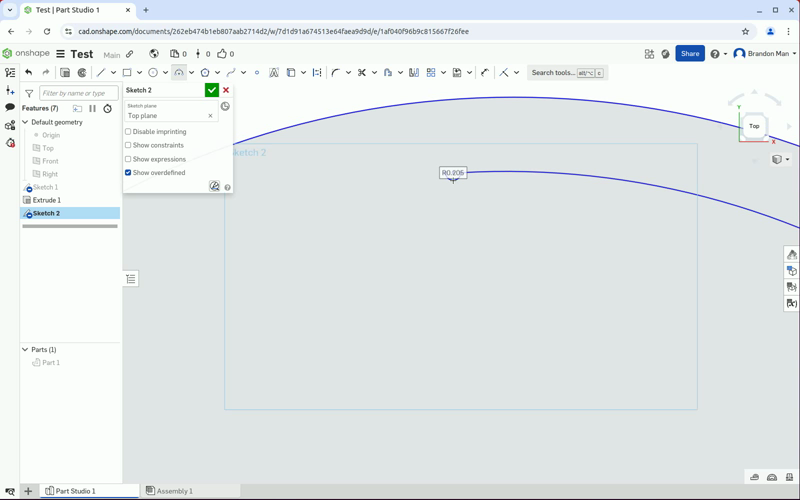
scroll(-6)
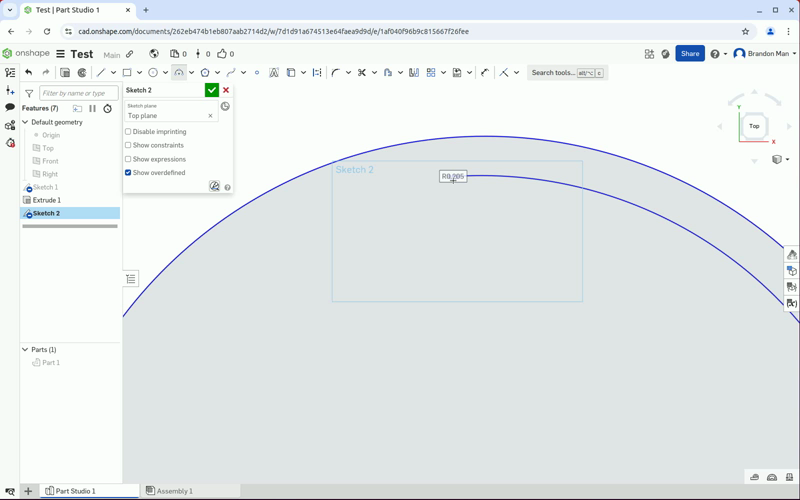
scroll(-6)
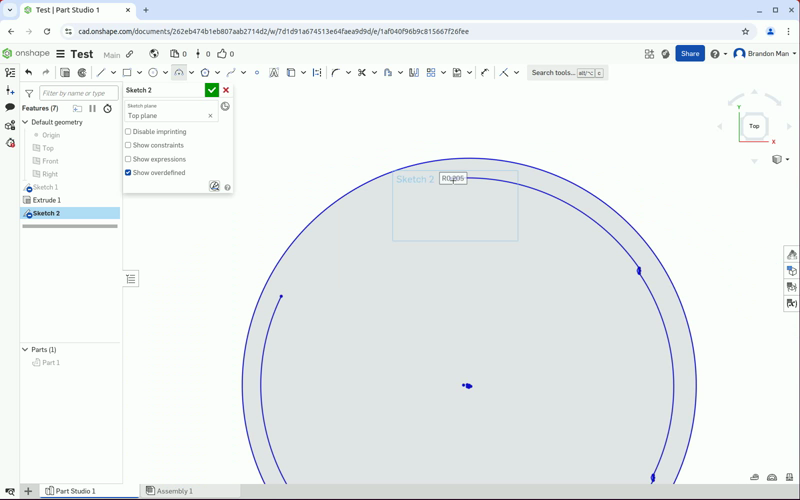
scroll(-6)
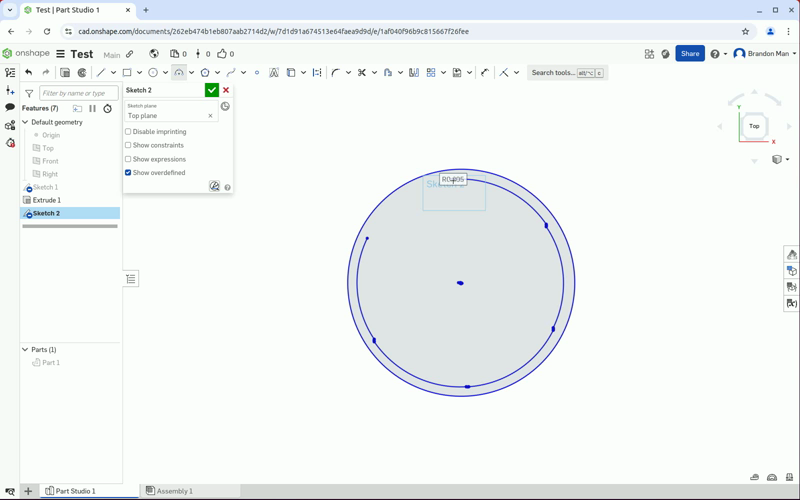
key_up(shift)
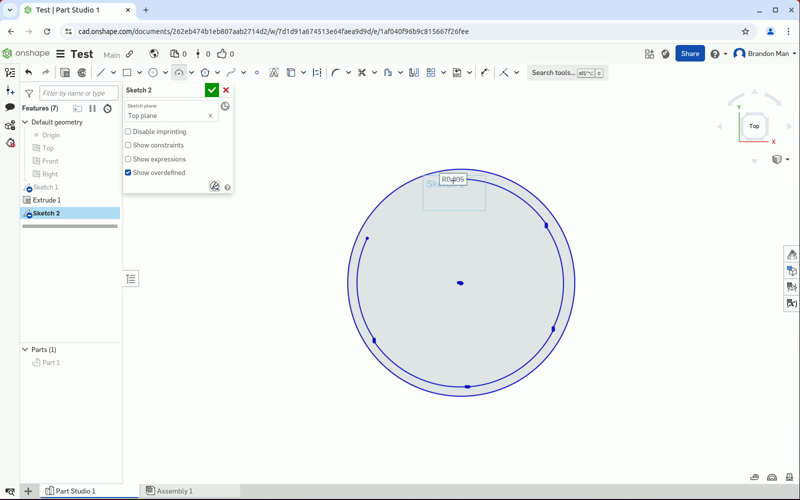
mouse_move(452, 179)
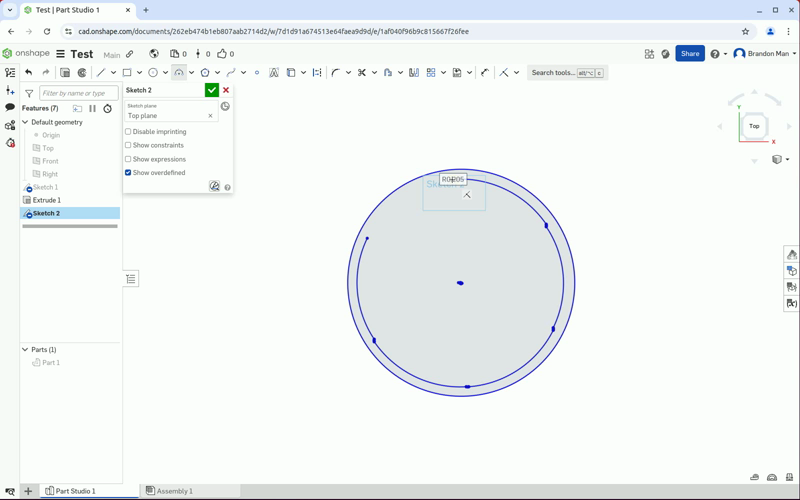
scroll(6)
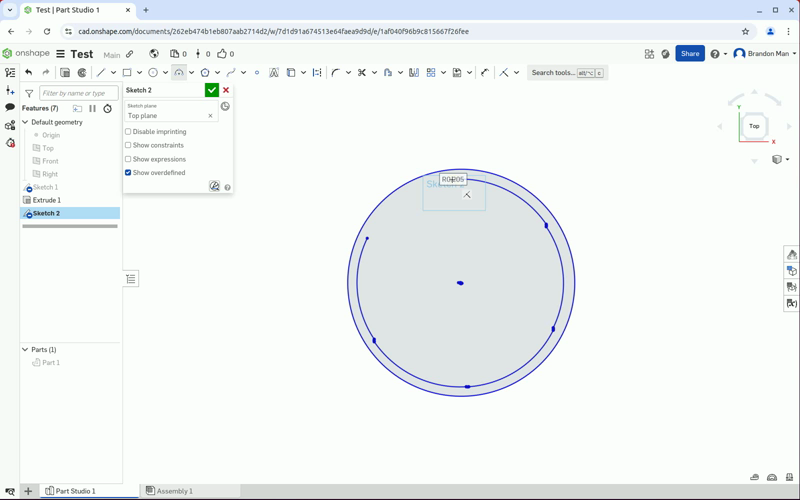
scroll(6)
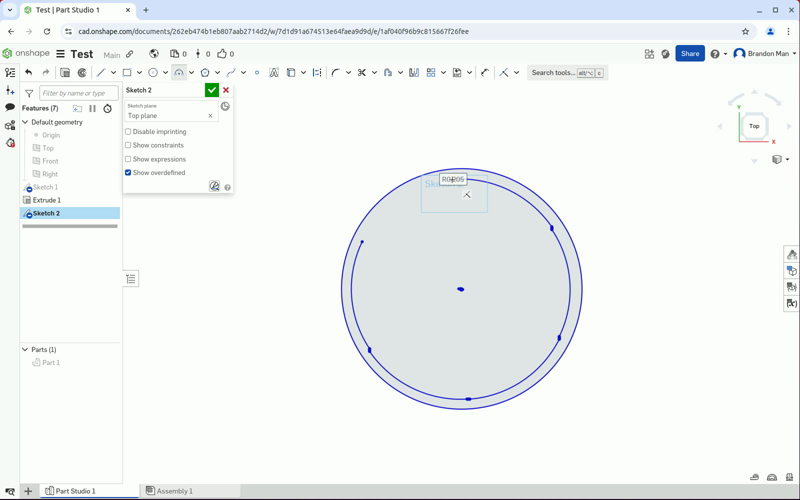
scroll(6)
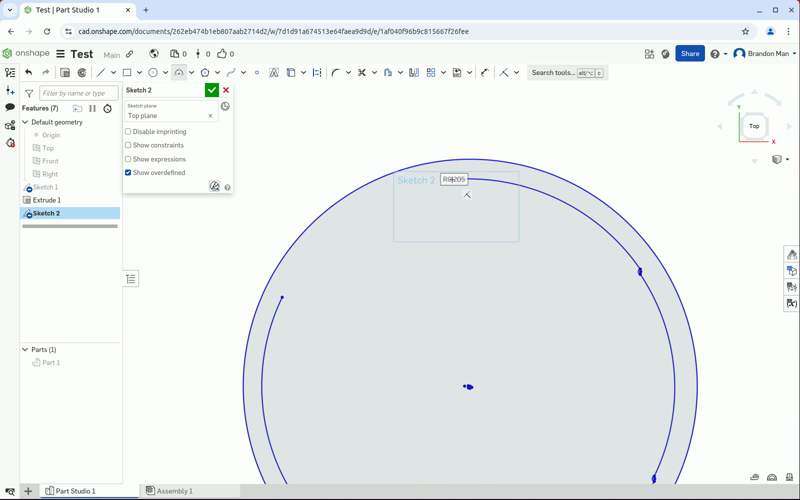
scroll(6)
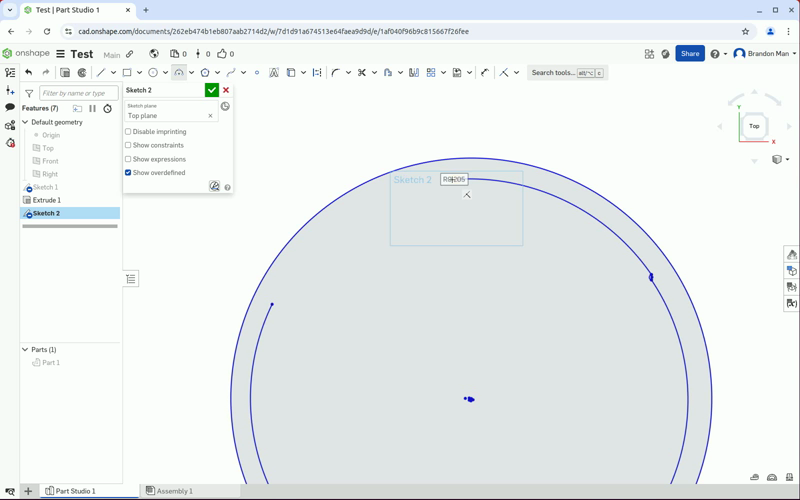
scroll(6)
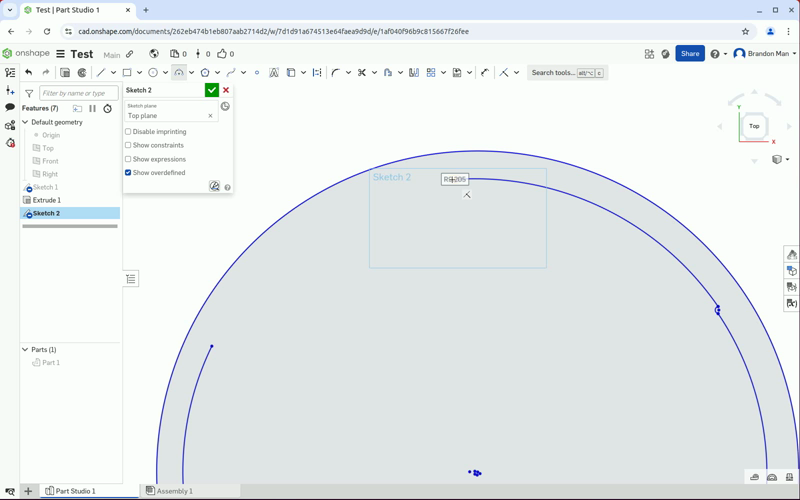
scroll(6)
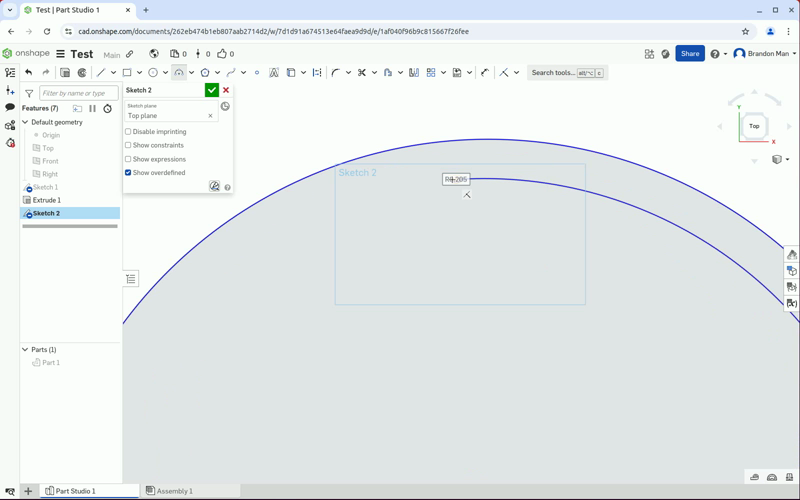
scroll(6)
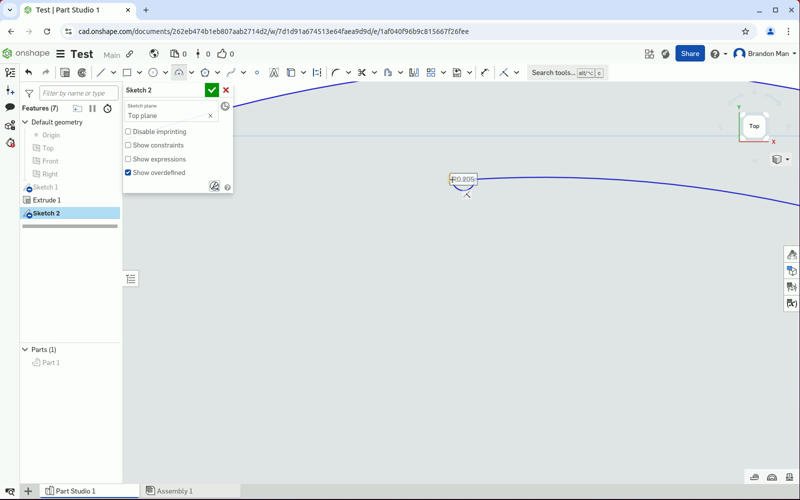
click(452, 179)
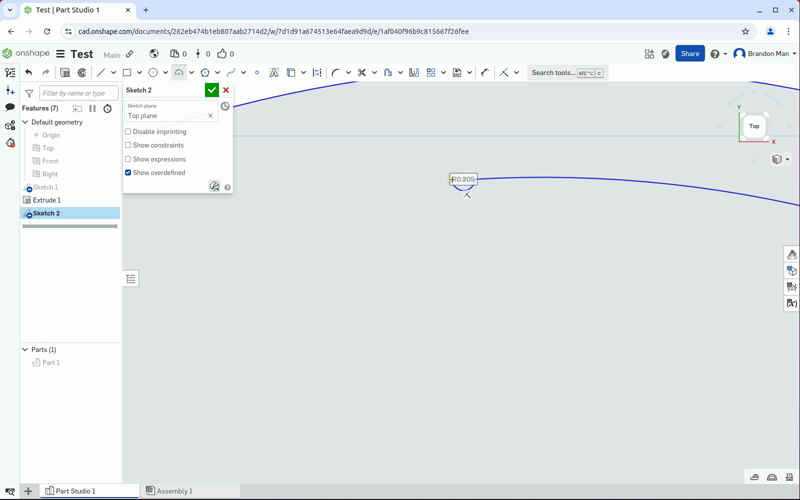
scroll(-6)
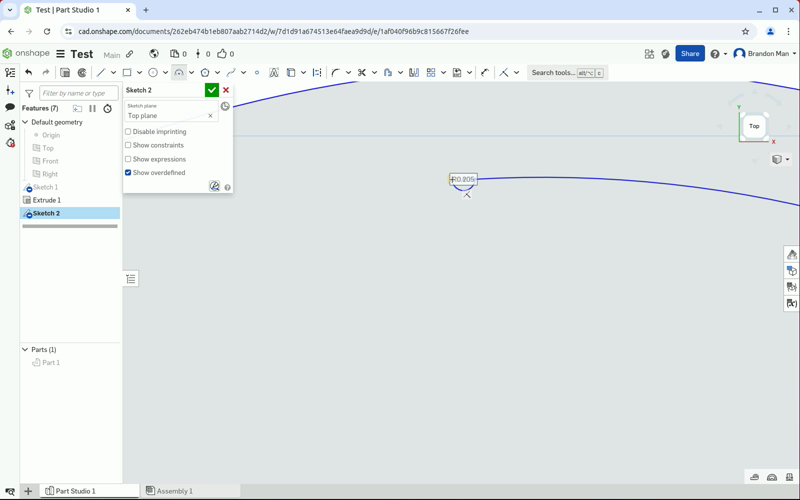
scroll(-6)
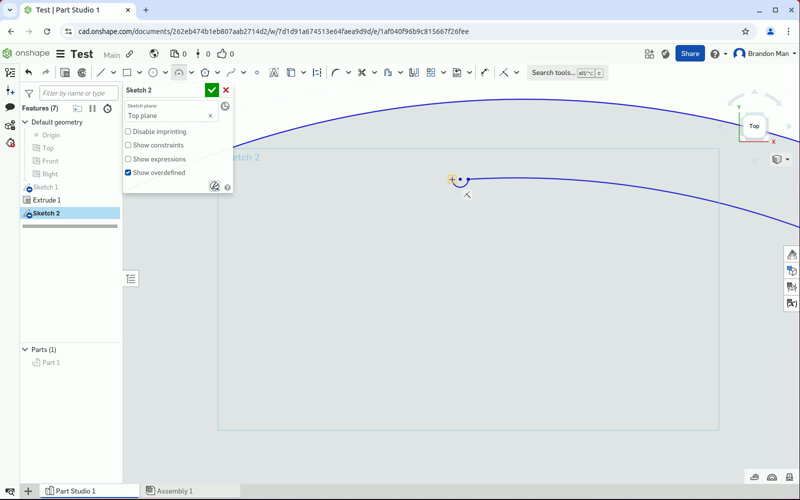
scroll(-6)
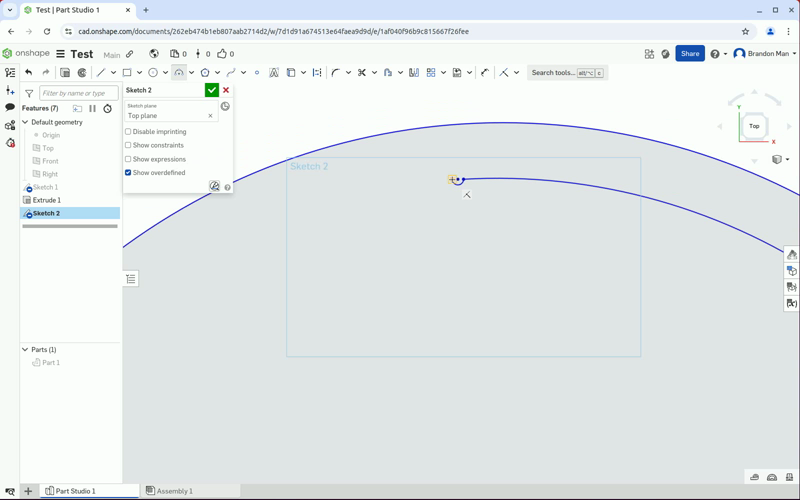
scroll(-6)
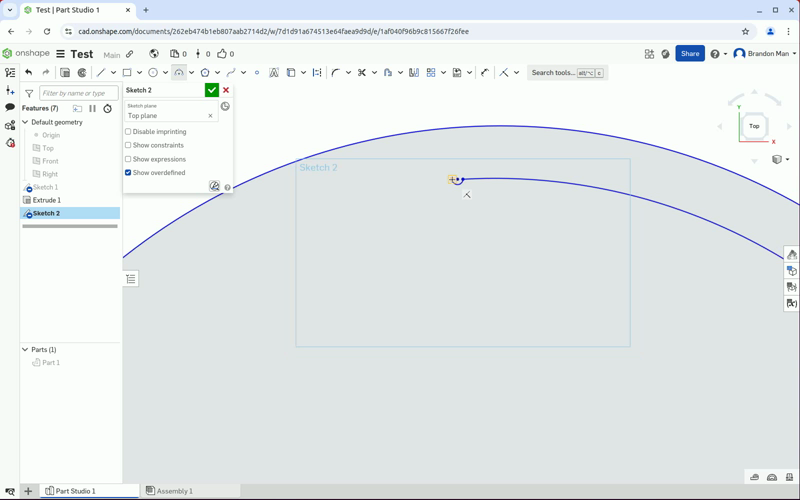
scroll(-6)
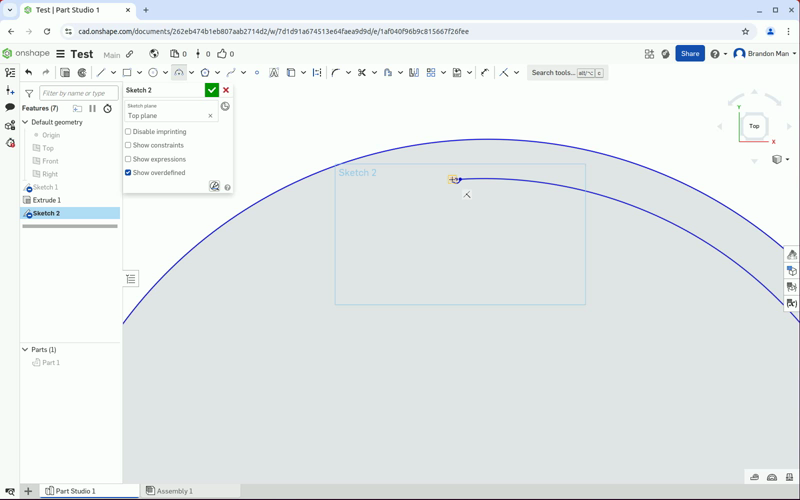
scroll(-6)
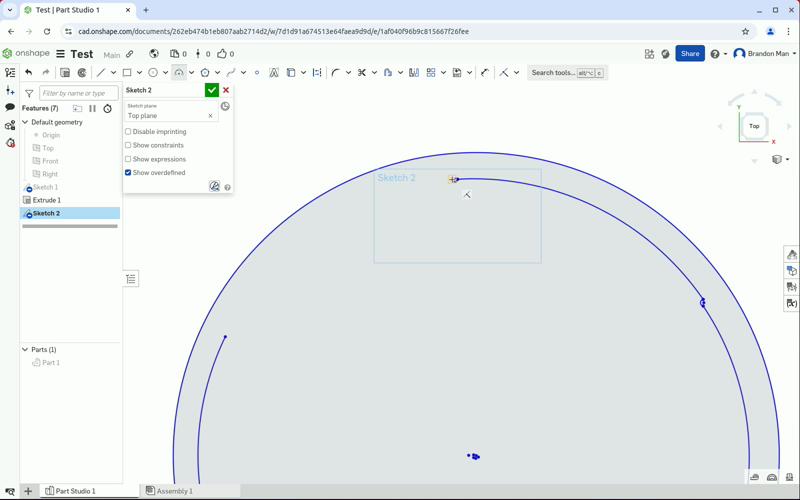
scroll(-6)
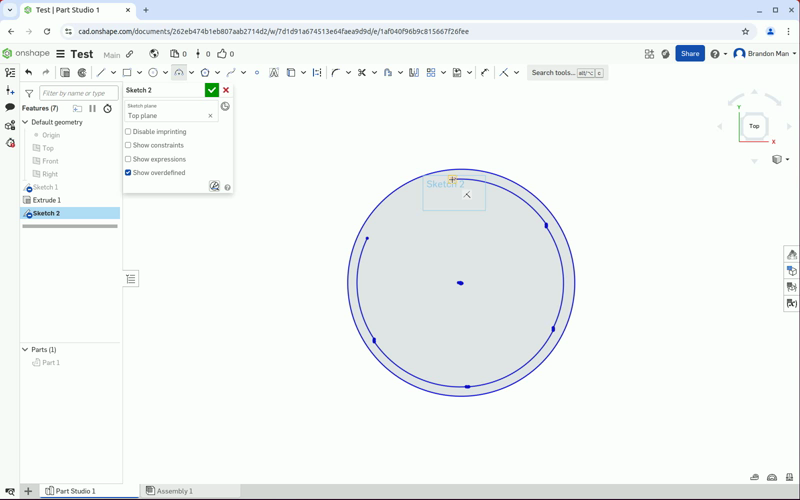
key_down(shift)
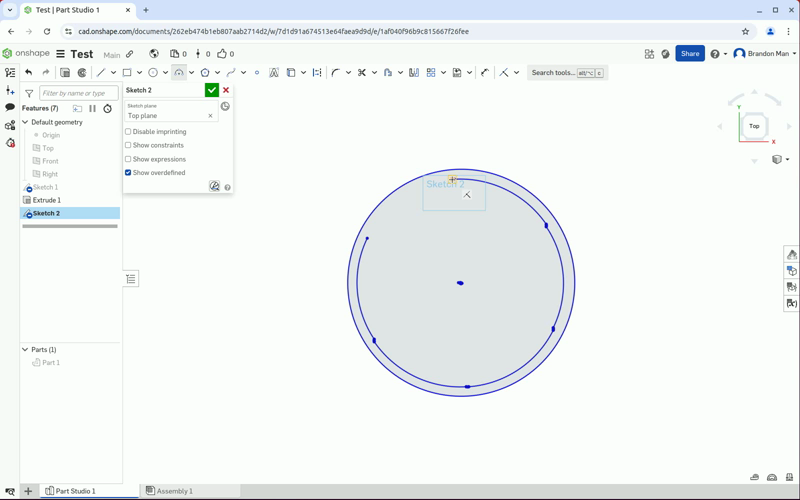
mouse_move(367, 235)
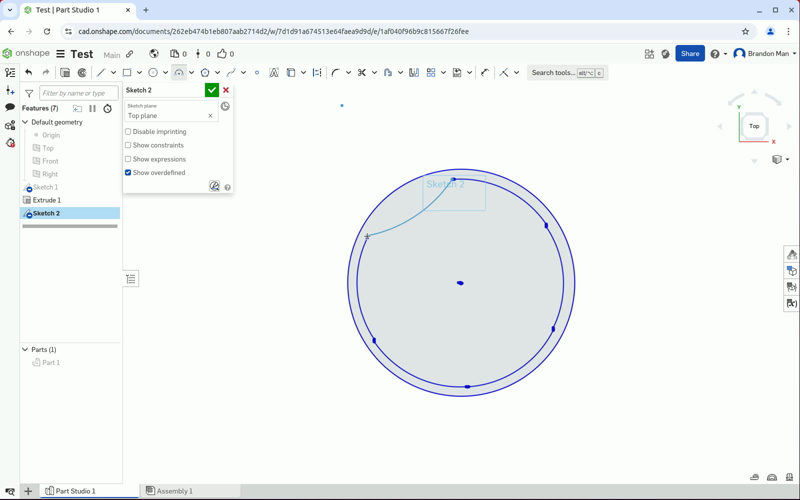
scroll(6)
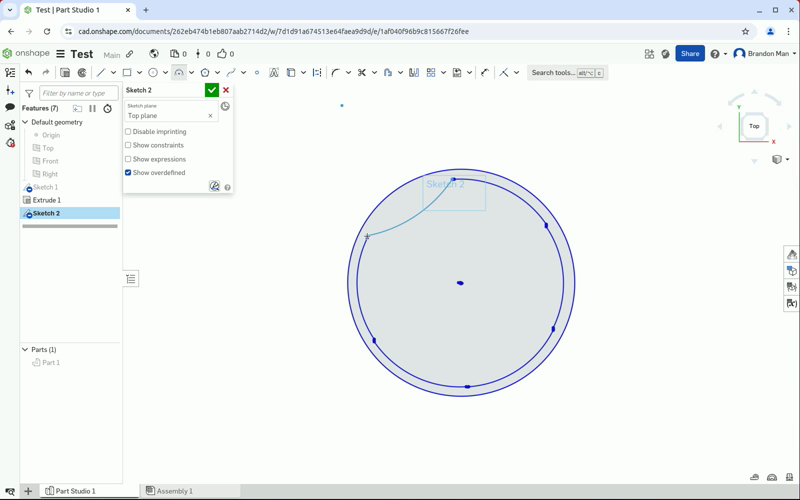
scroll(6)
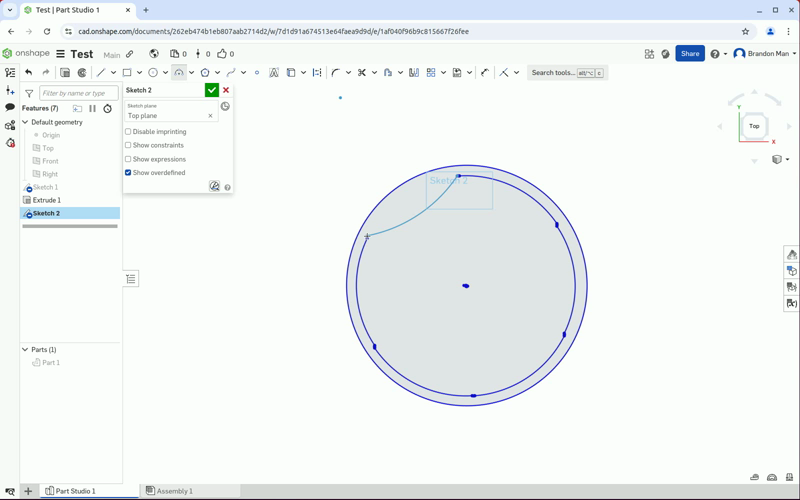
scroll(6)
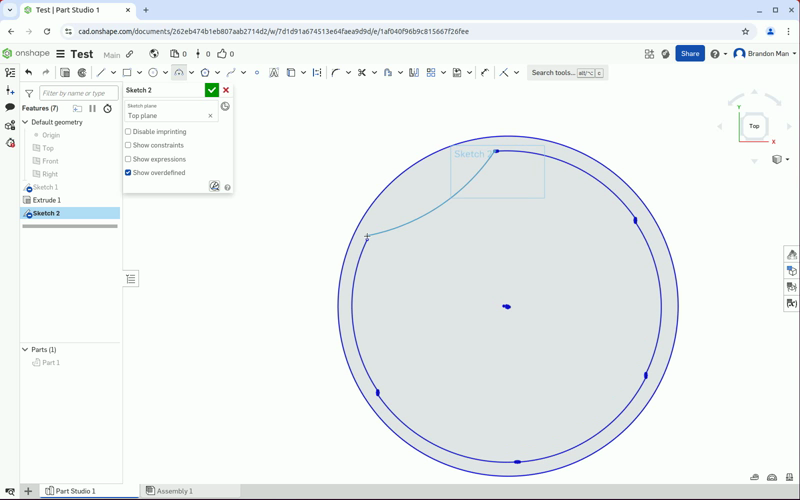
scroll(6)
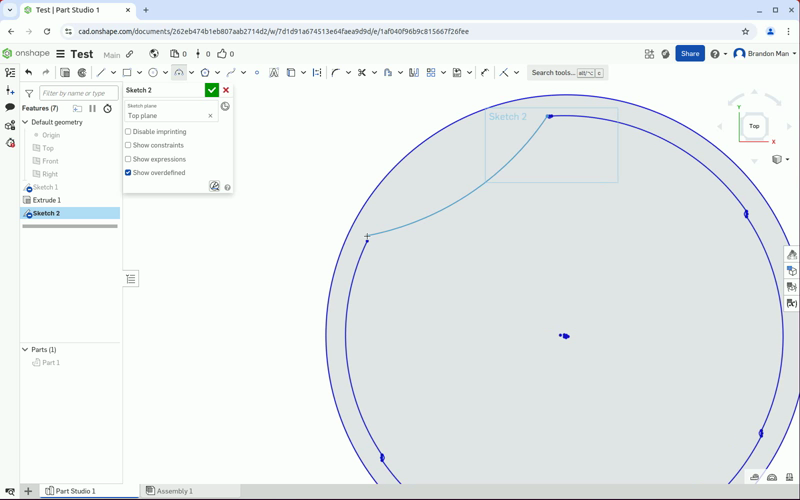
scroll(6)
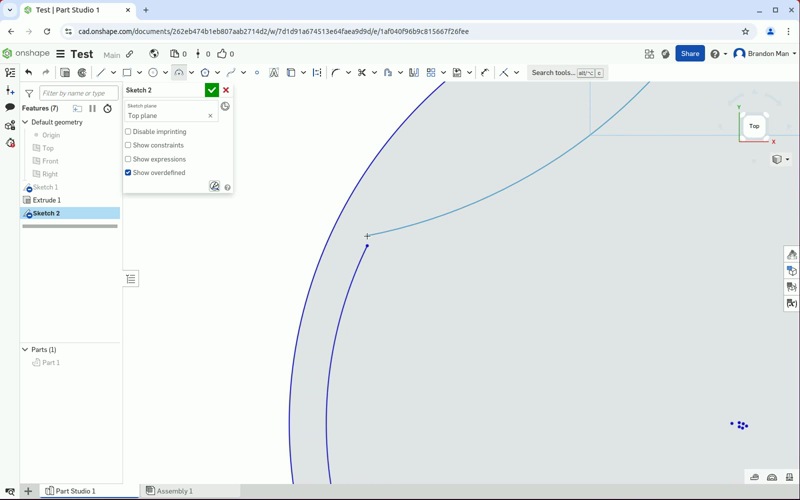
scroll(6)
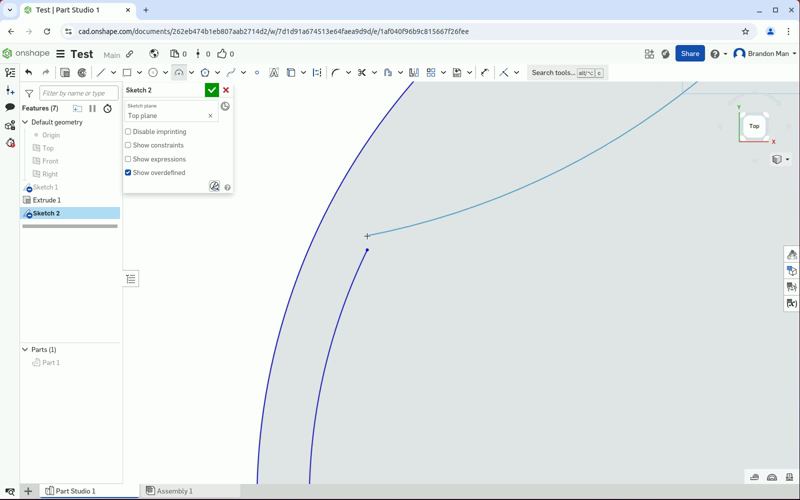
scroll(6)
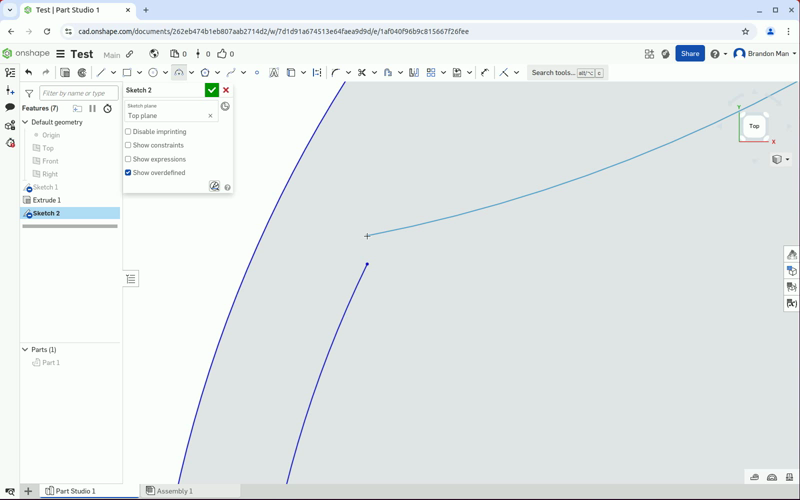
click(367, 235)
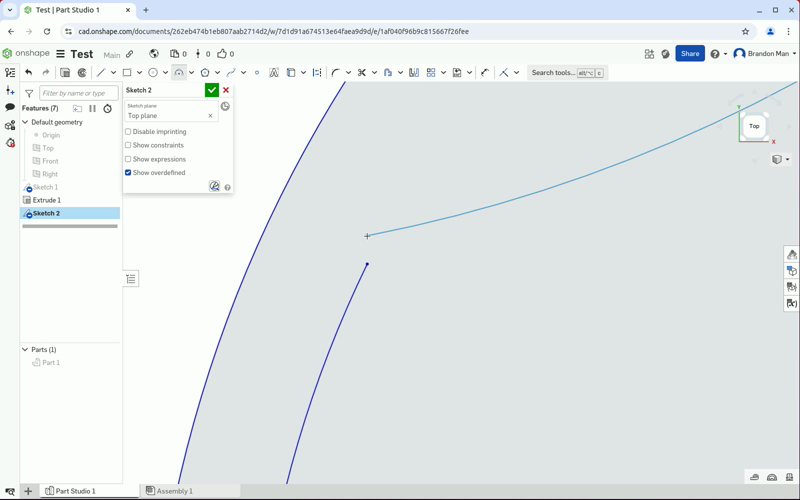
scroll(-6)
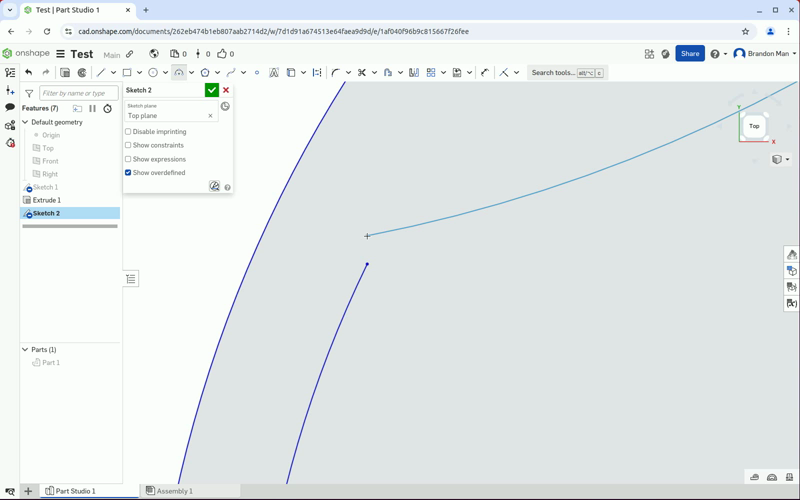
scroll(-6)
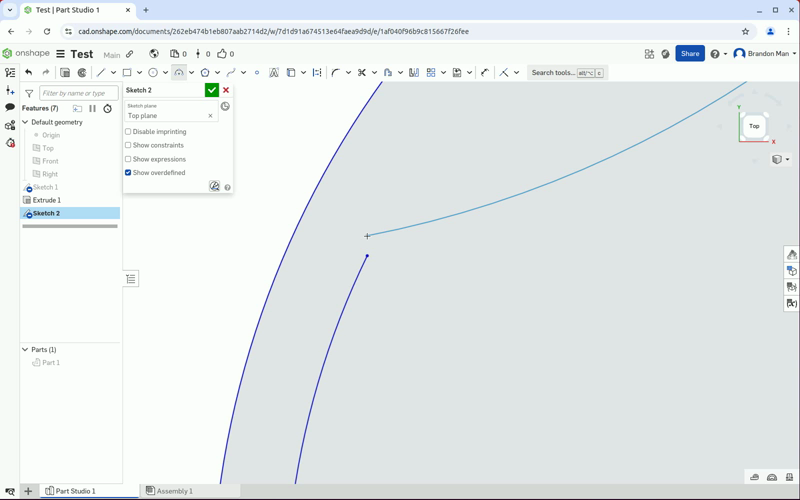
scroll(-6)
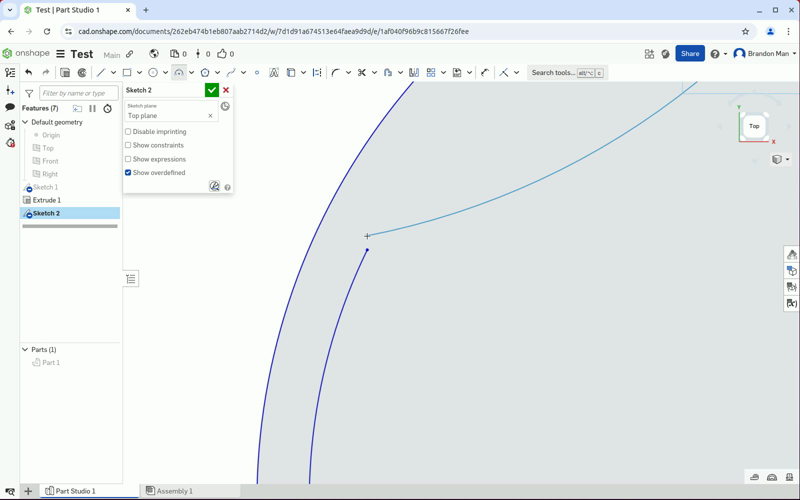
scroll(-6)
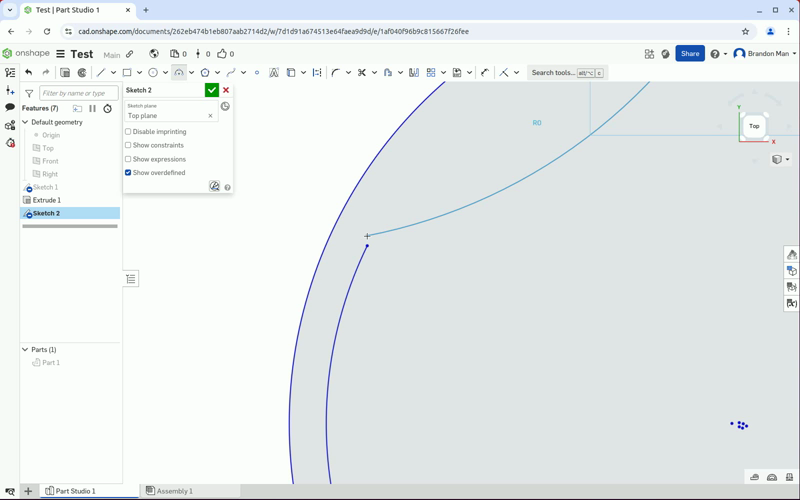
scroll(-6)
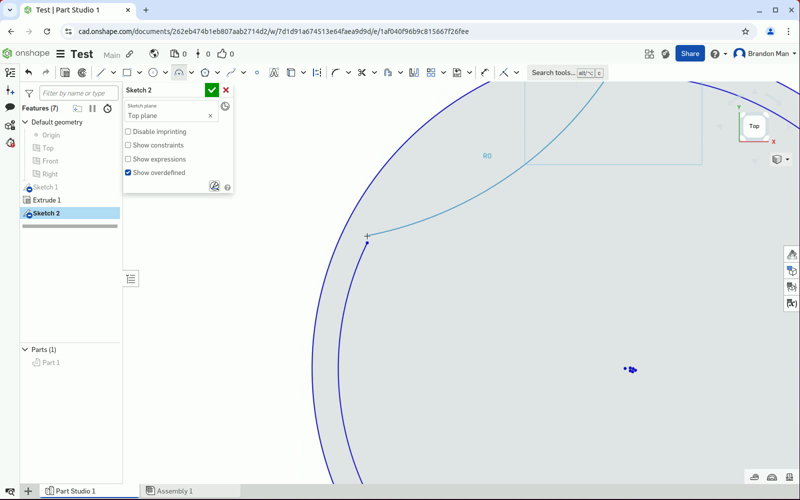
scroll(-6)
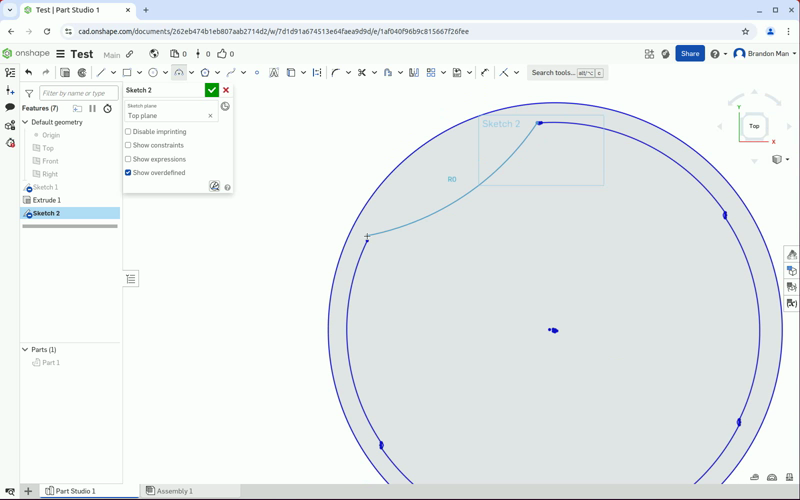
scroll(-6)
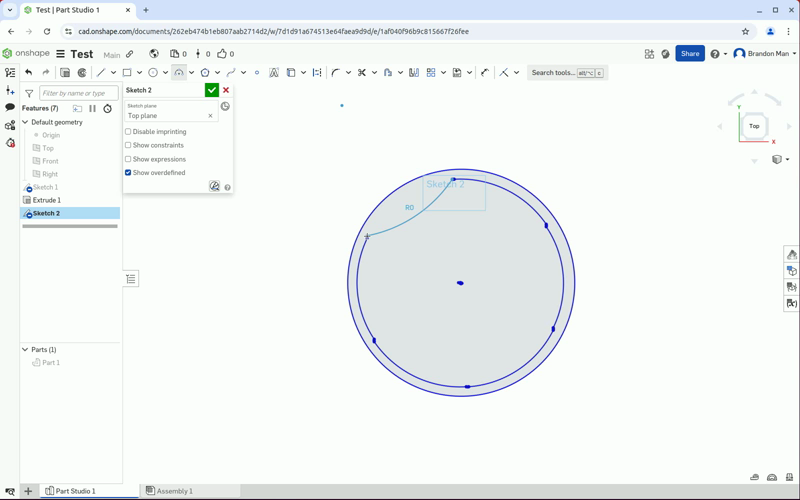
mouse_move(401, 196)
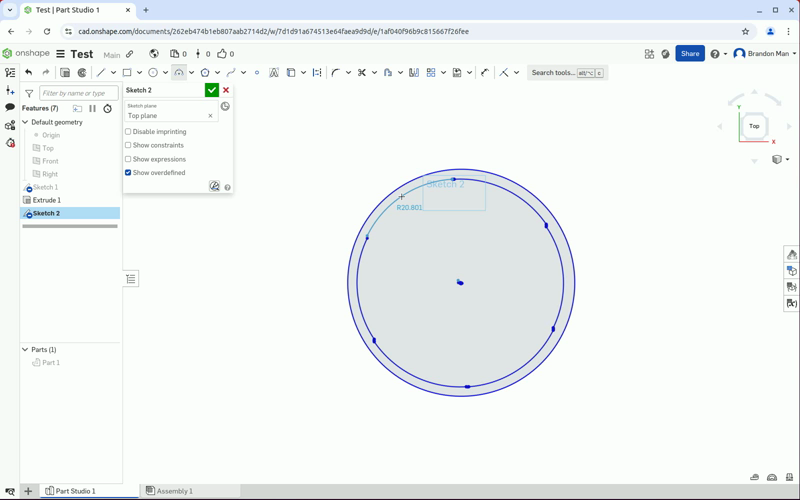
click(401, 196)
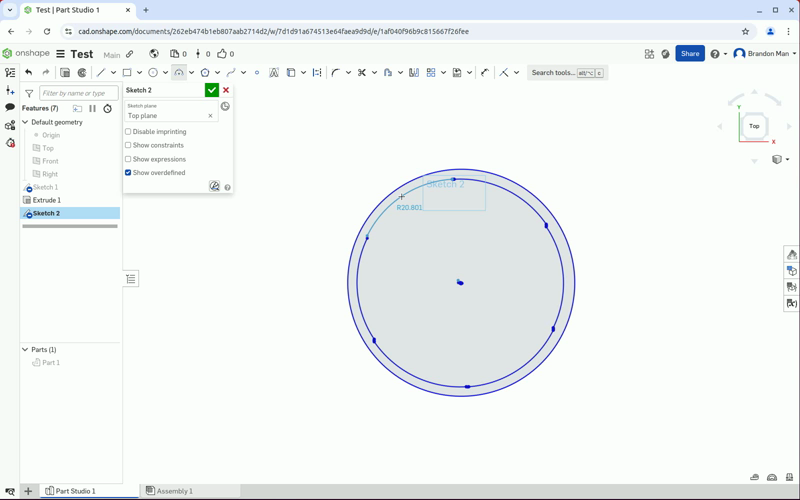
key_up(shift)
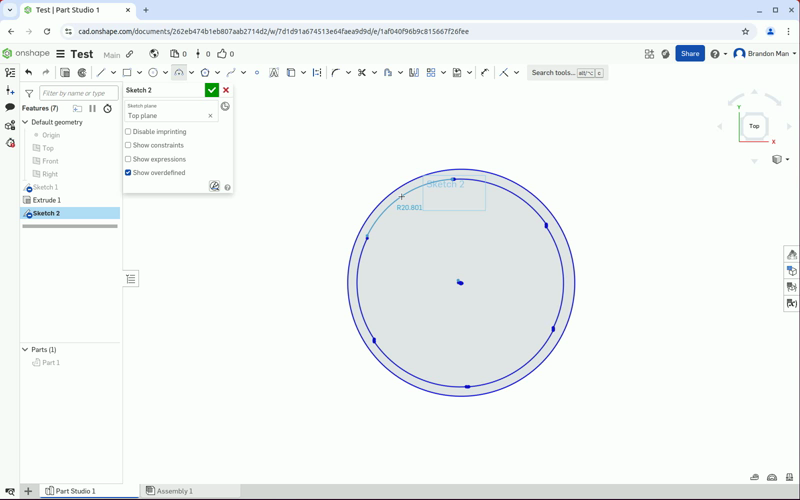
mouse_move(367, 235)
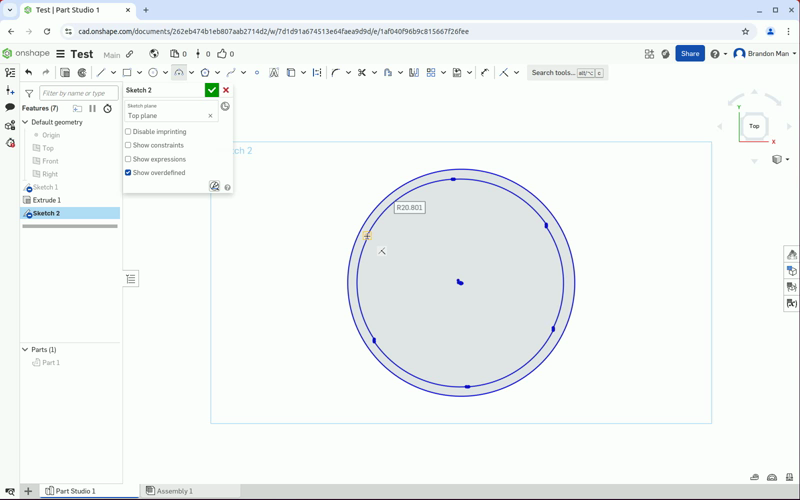
scroll(6)
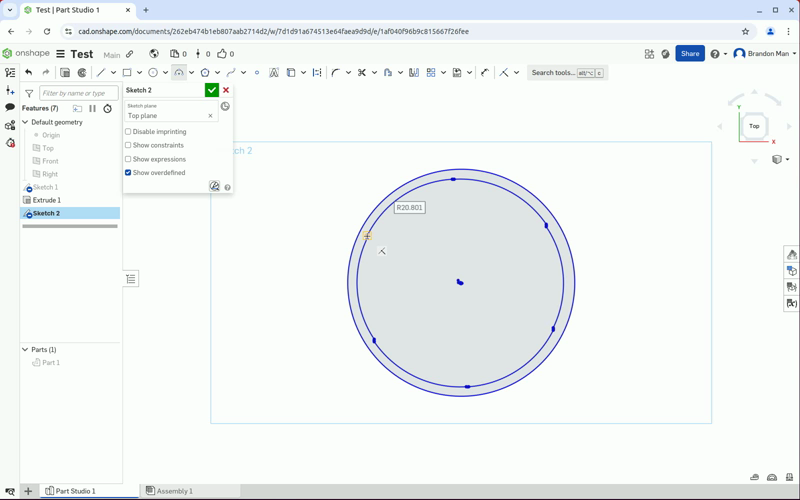
scroll(6)
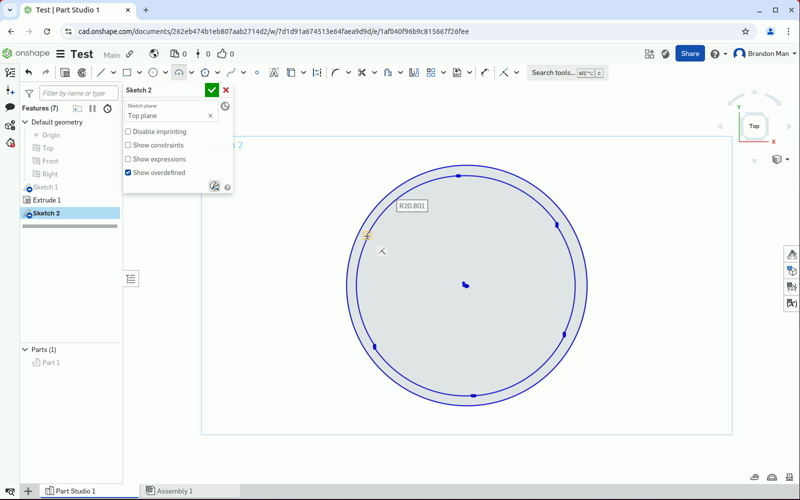
scroll(6)
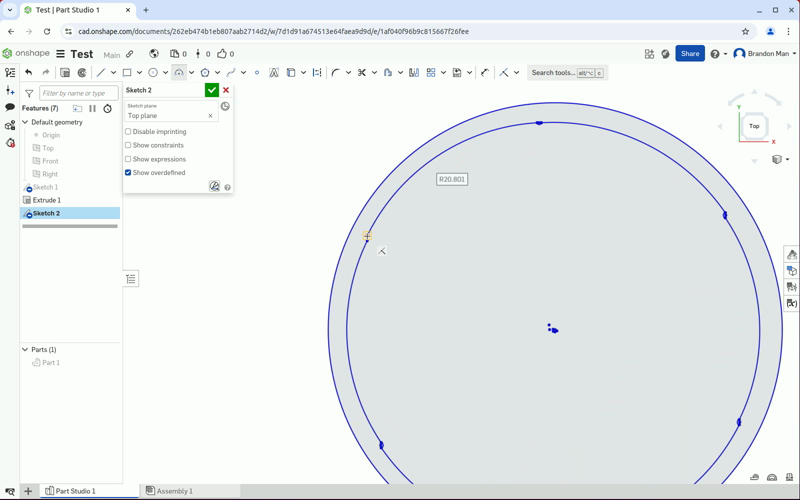
scroll(6)
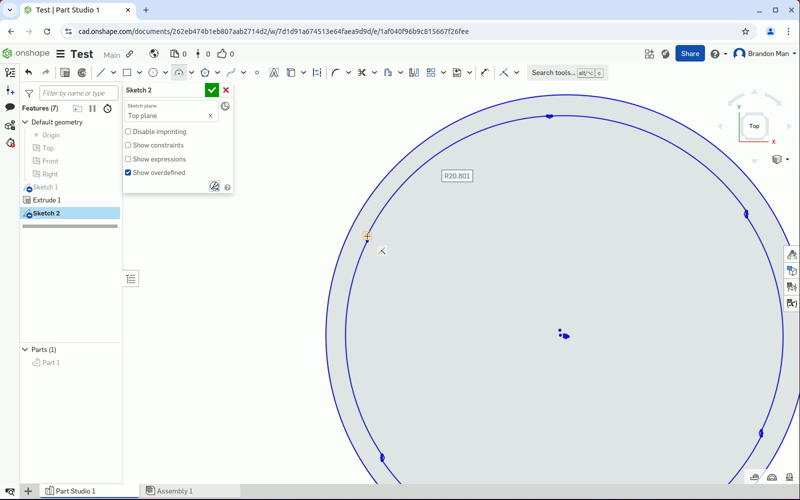
scroll(6)
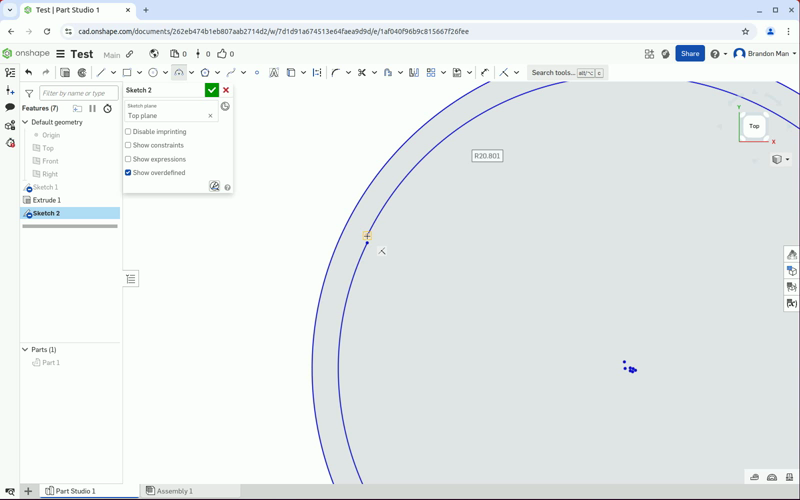
scroll(6)
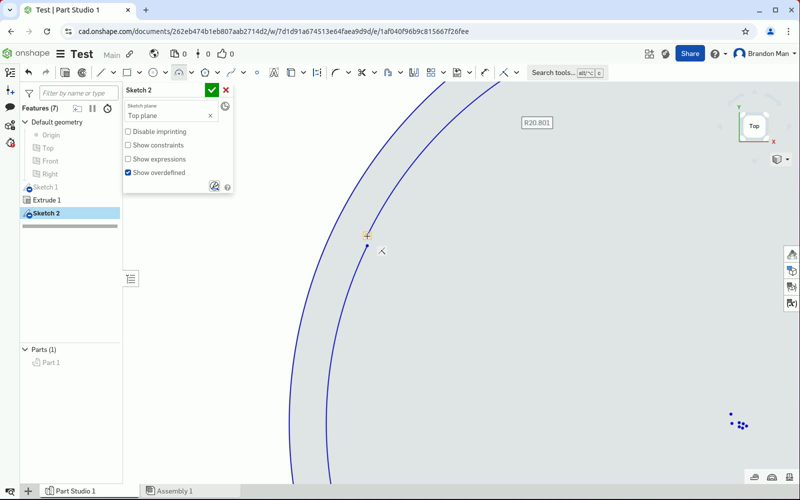
scroll(6)
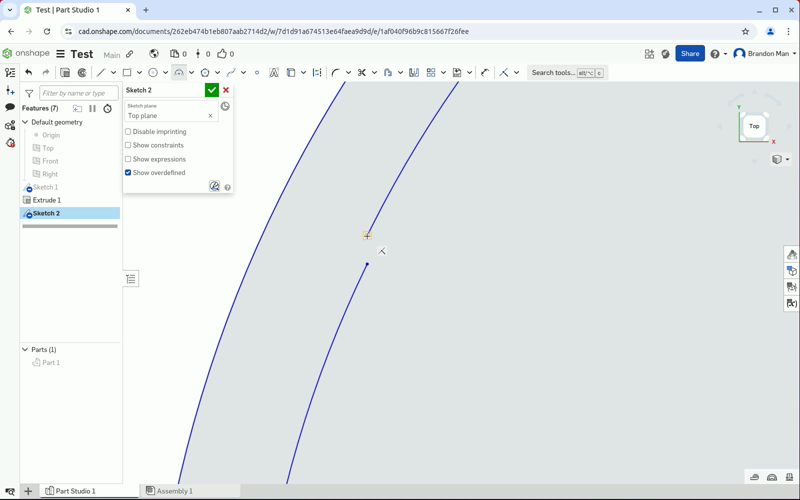
click(367, 235)
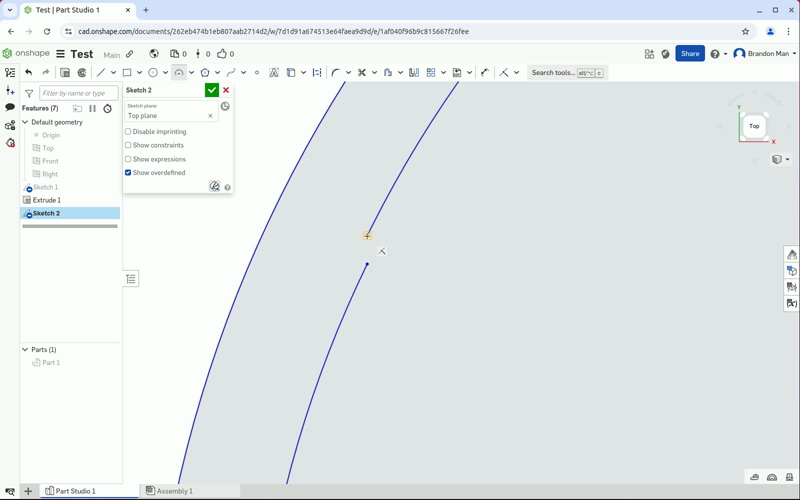
scroll(-6)
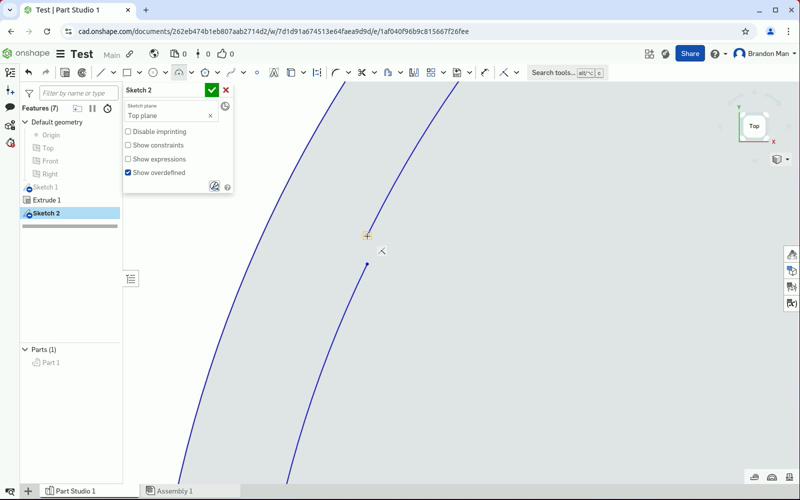
scroll(-6)
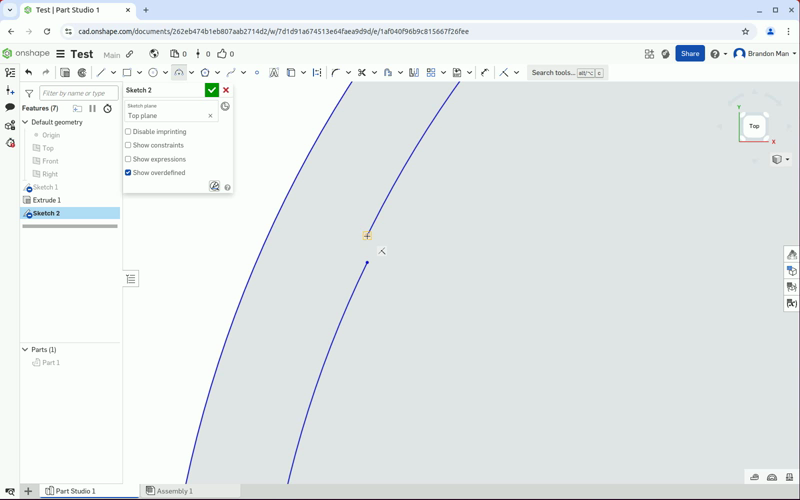
scroll(-6)
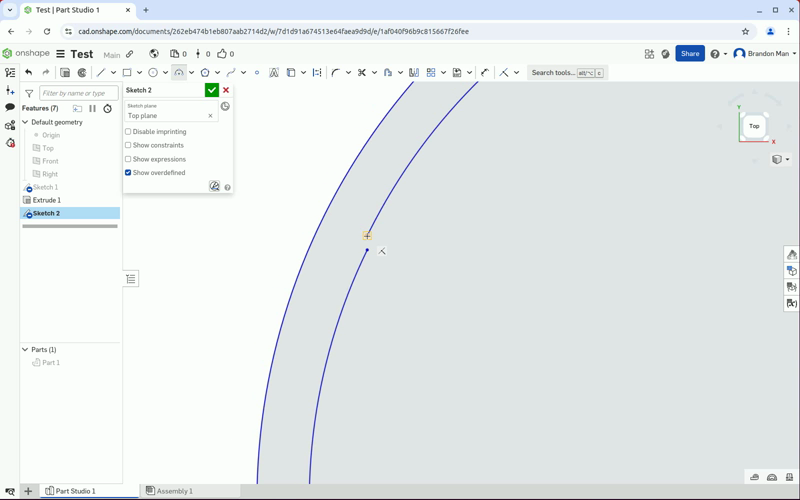
scroll(-6)
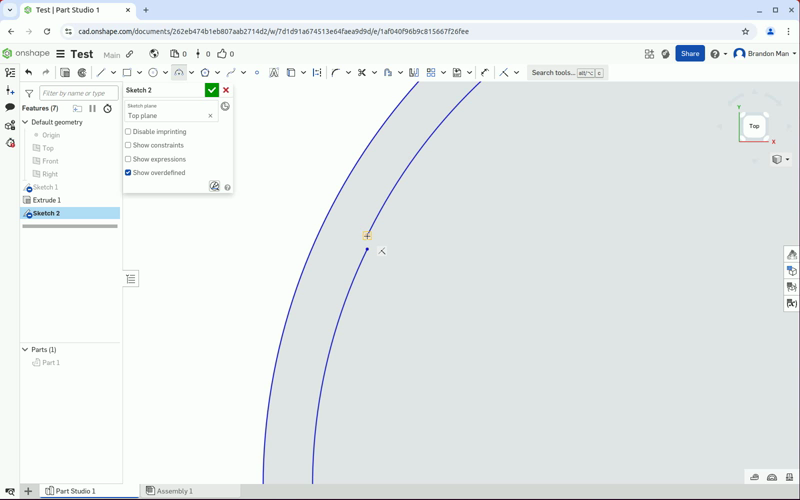
scroll(-6)
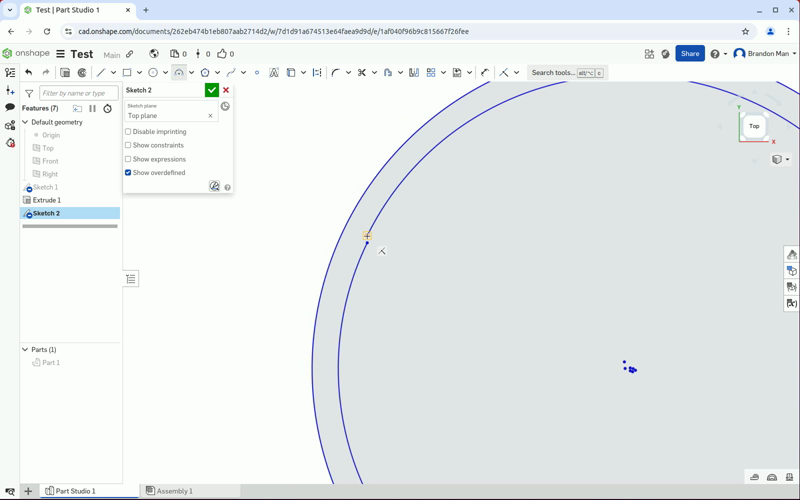
scroll(-6)
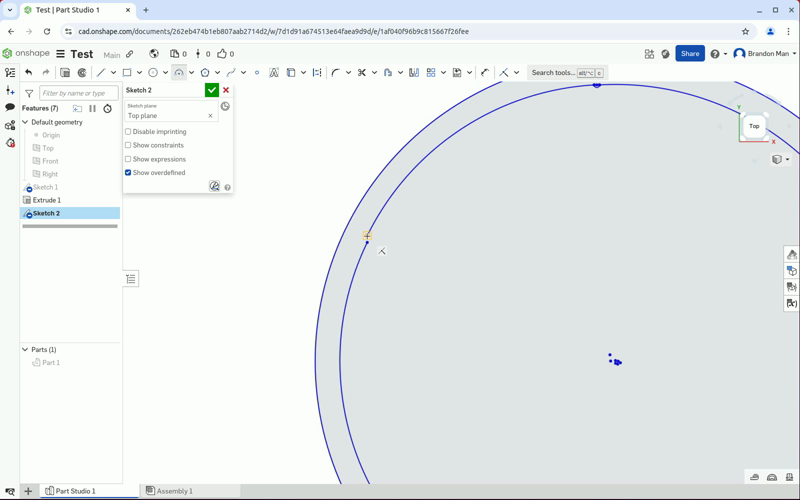
scroll(-6)
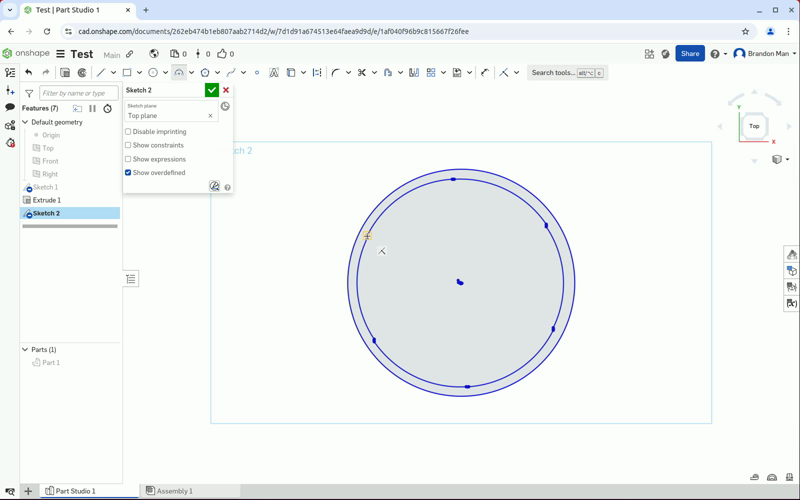
mouse_move(367, 238)
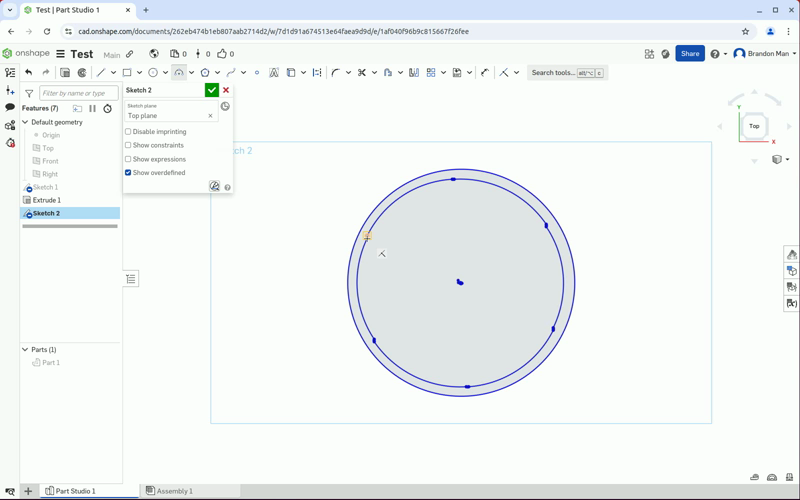
scroll(6)
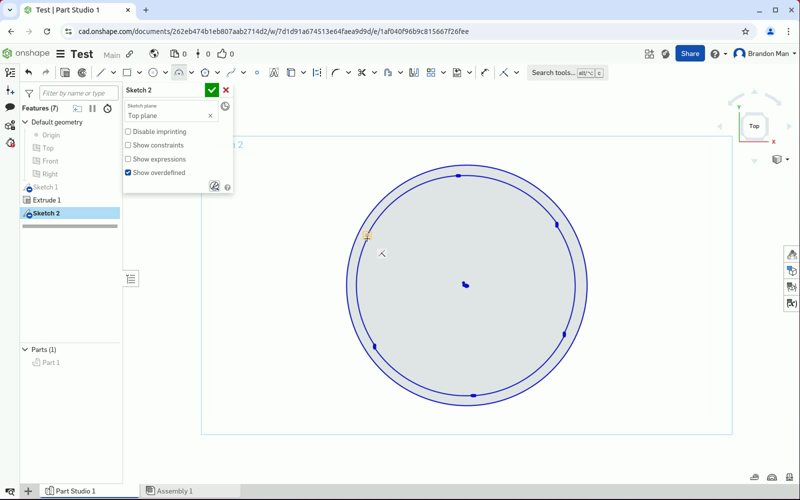
scroll(6)
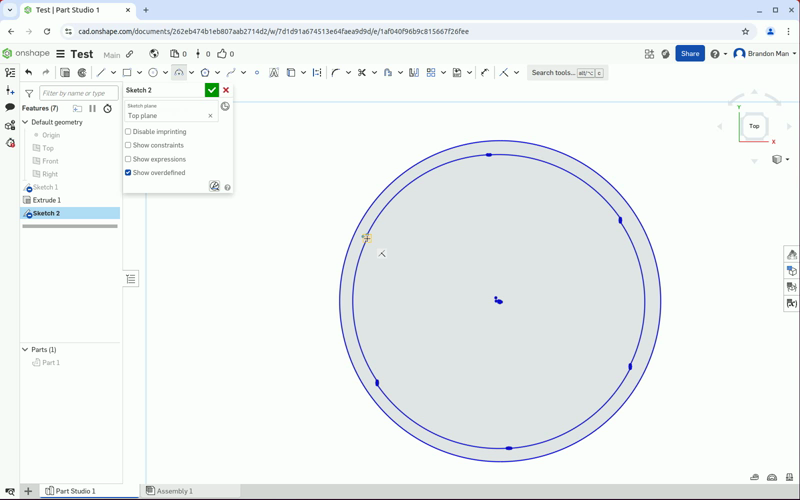
scroll(6)
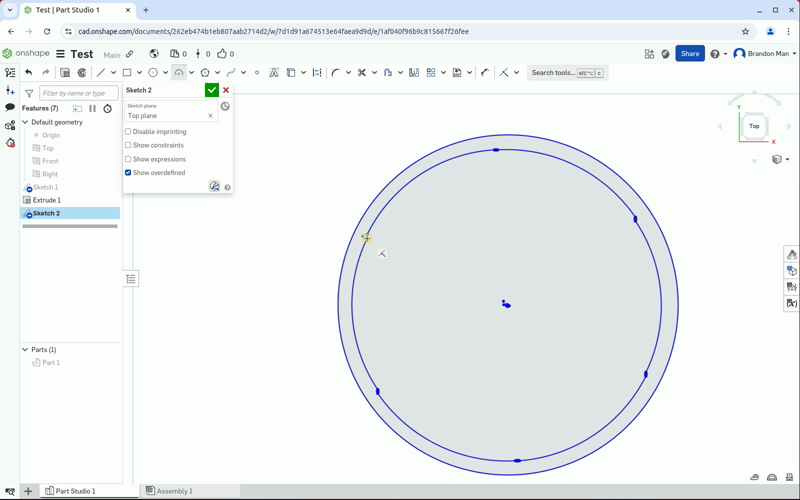
scroll(6)
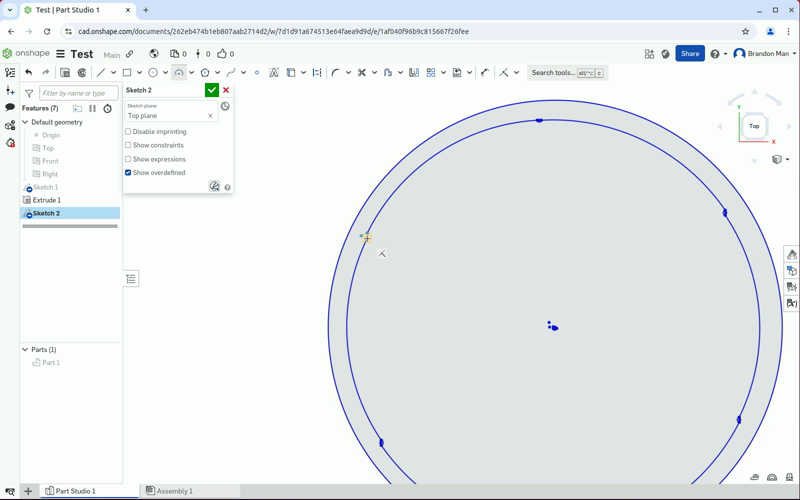
scroll(6)
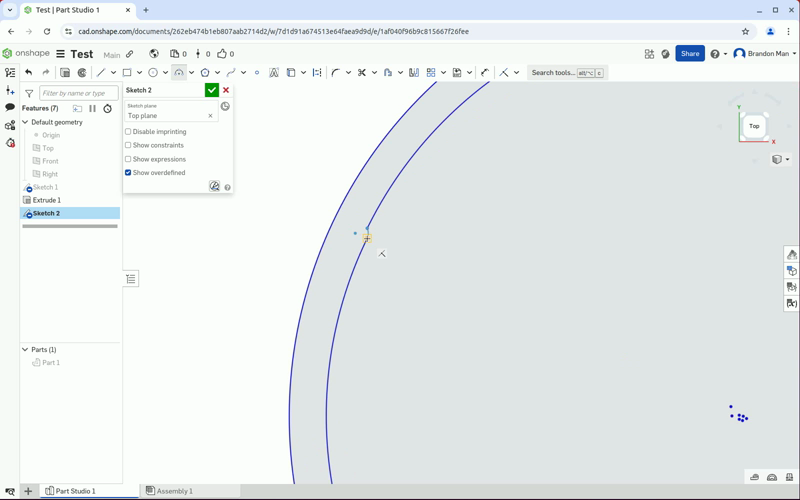
scroll(6)
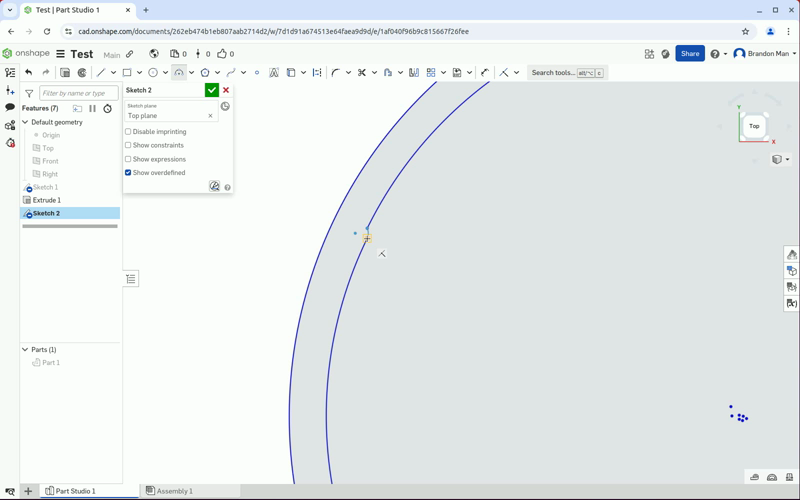
scroll(6)
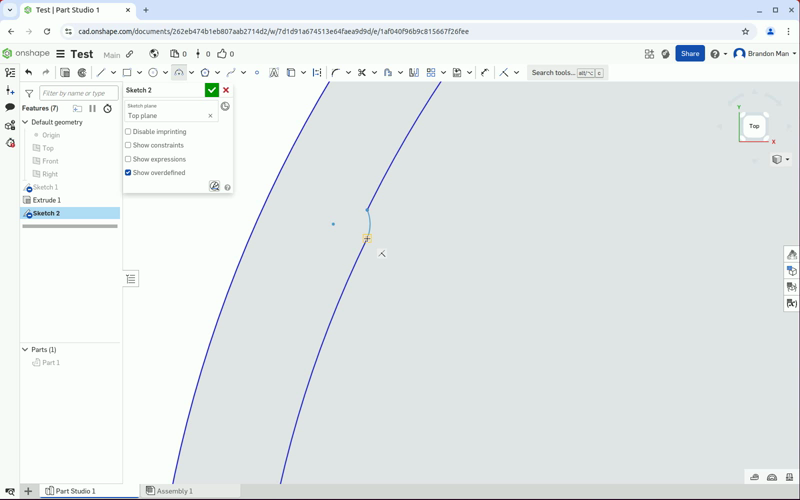
click(367, 238)
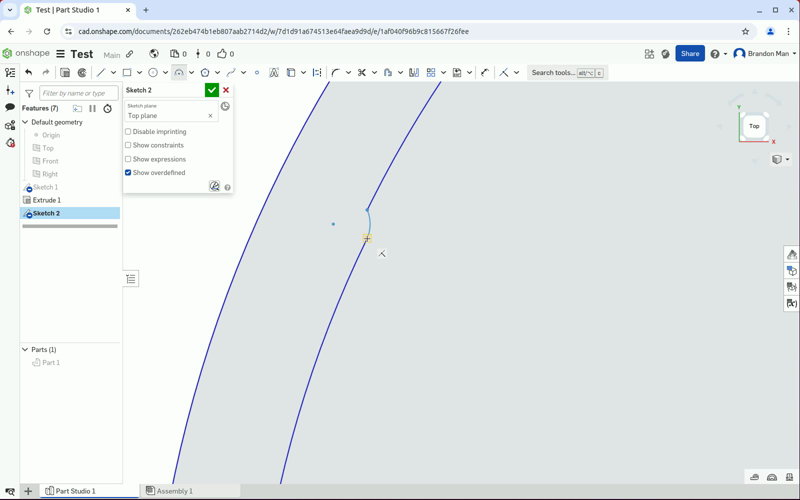
scroll(-6)
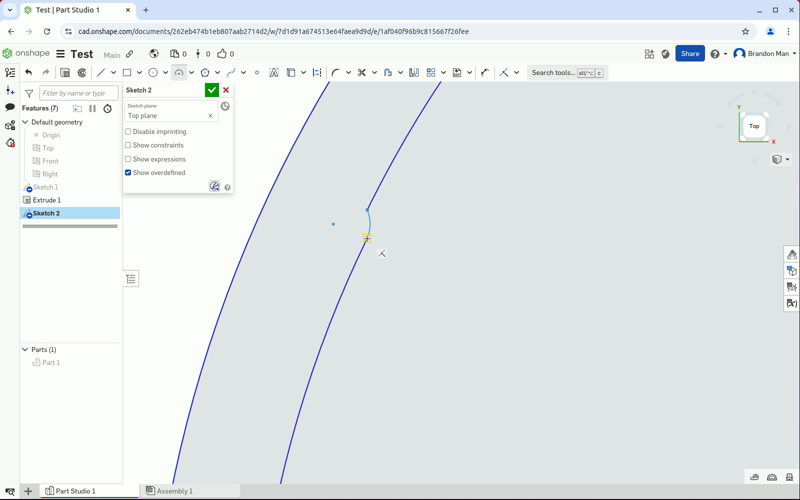
scroll(-6)
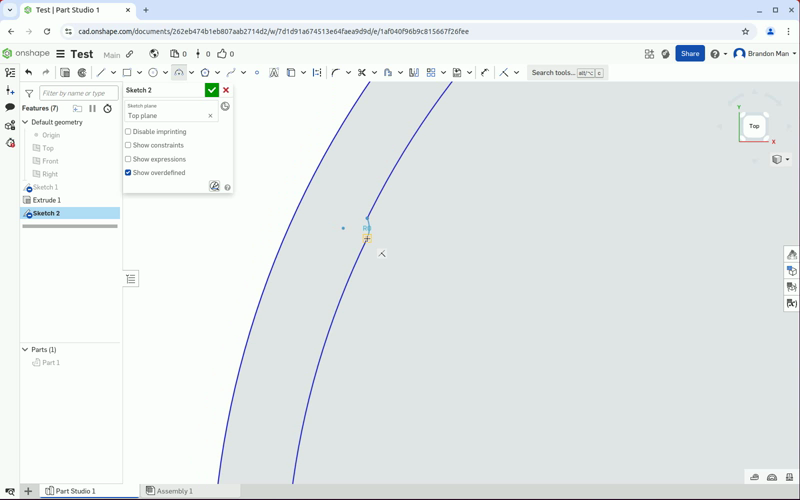
scroll(-6)
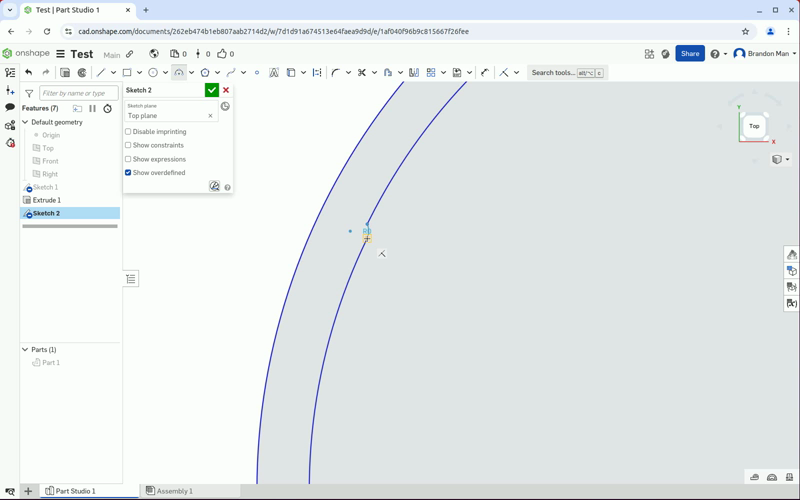
scroll(-6)
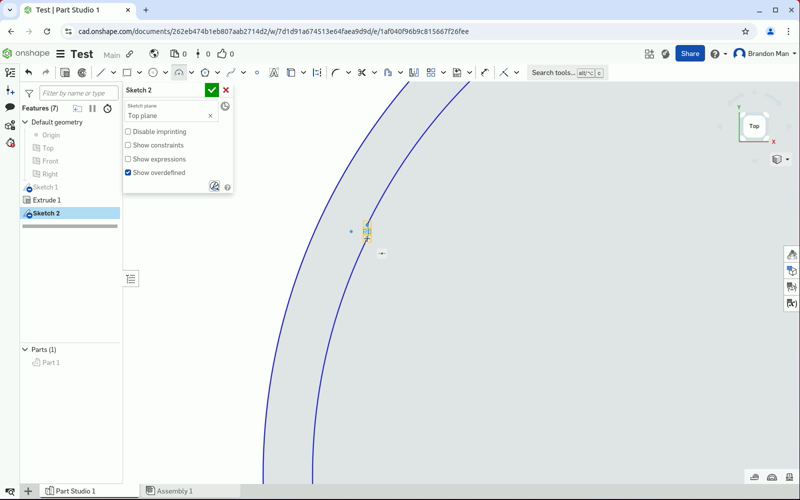
scroll(-6)
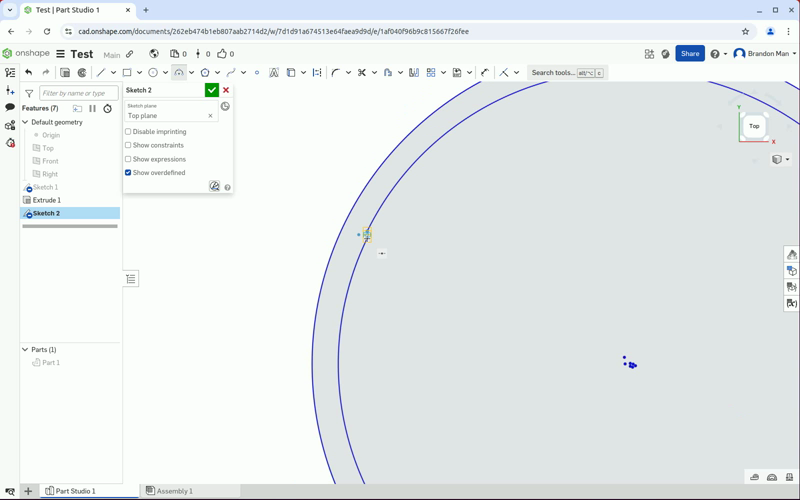
scroll(-6)
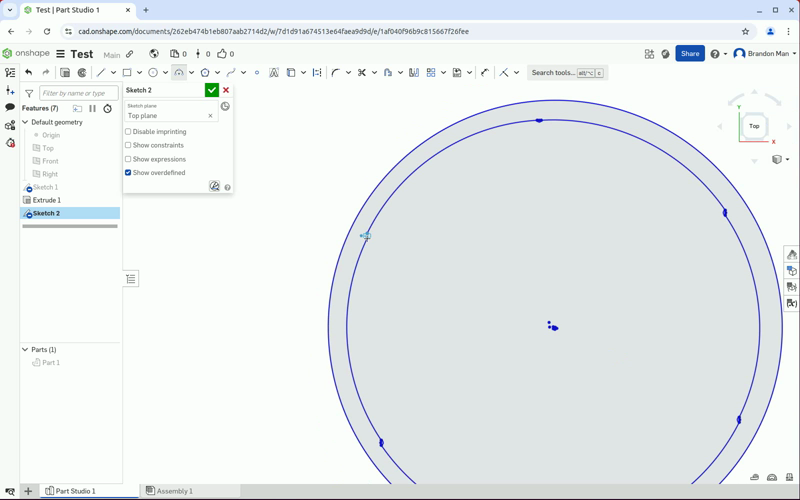
scroll(-6)
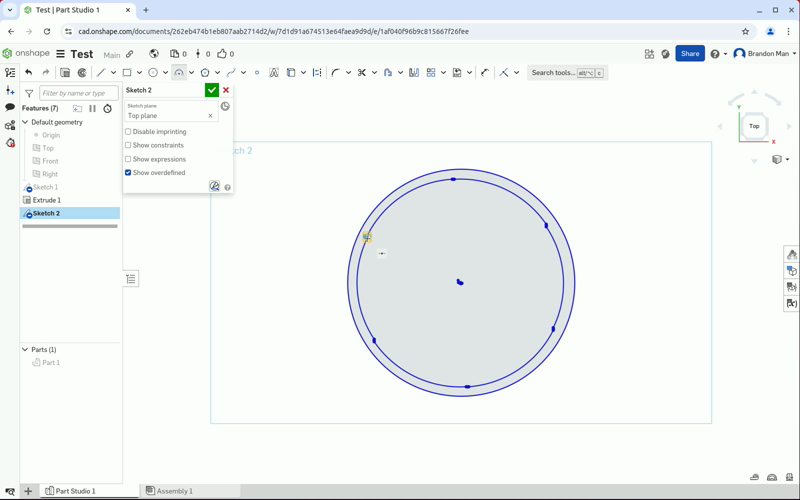
key_down(shift)
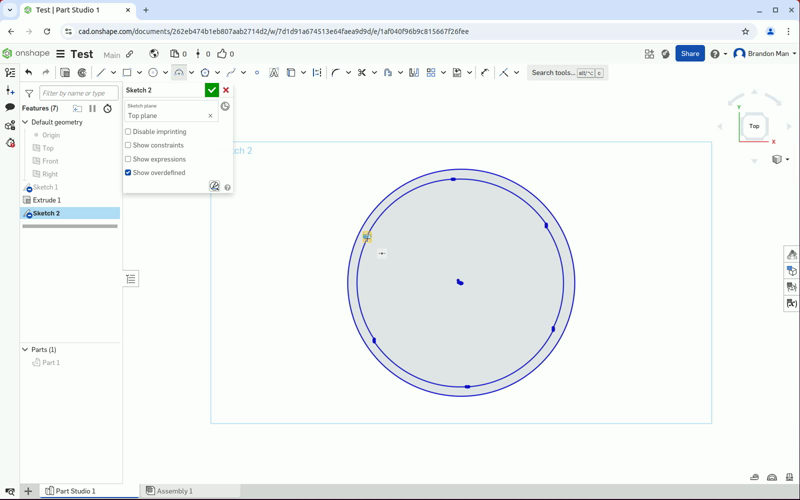
mouse_move(368, 237)
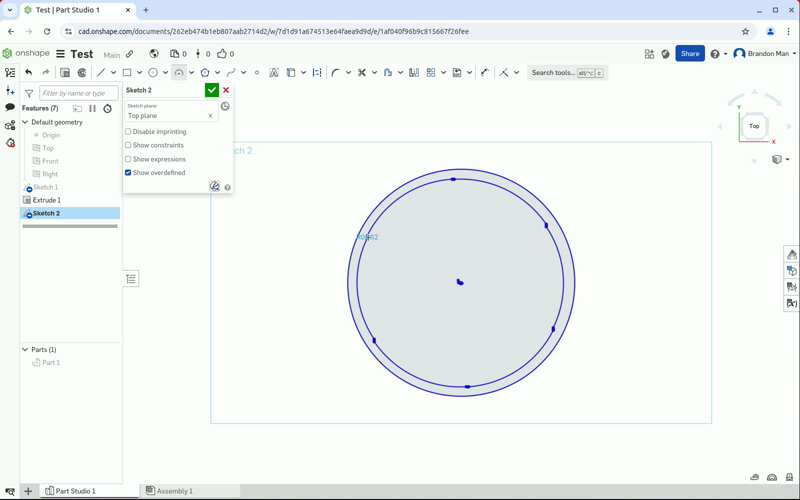
scroll(6)
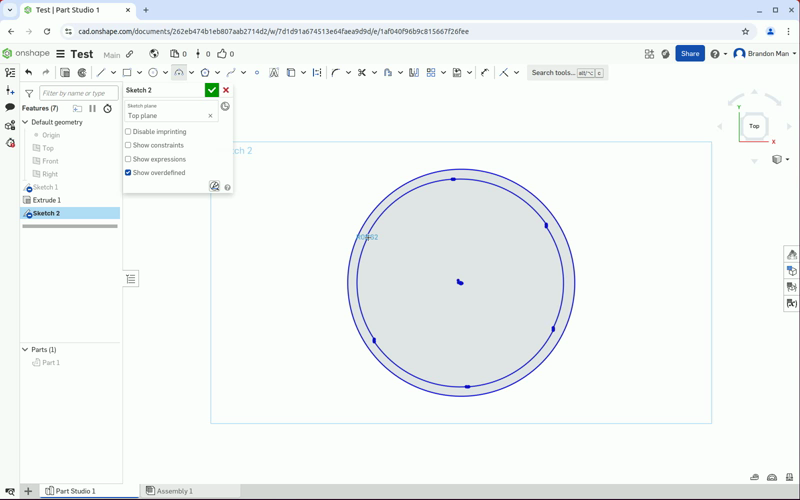
scroll(6)
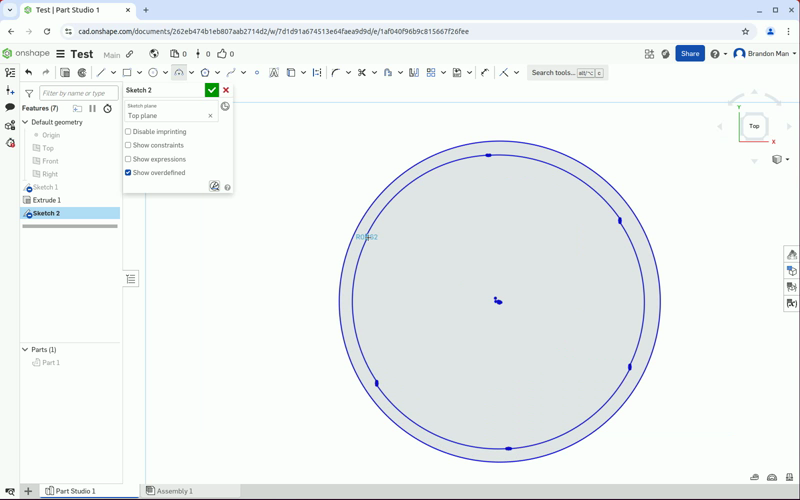
scroll(6)
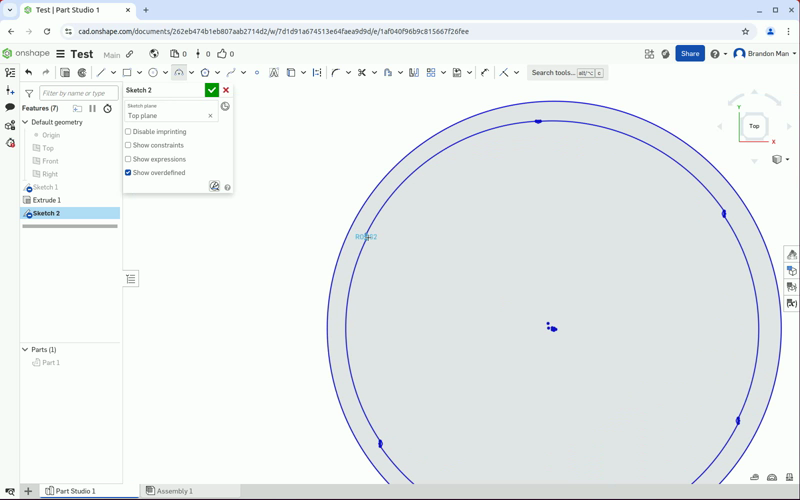
scroll(6)
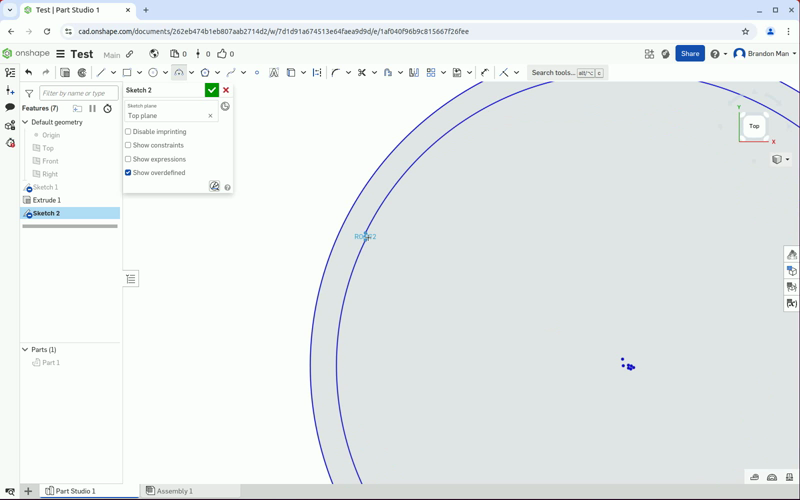
scroll(6)
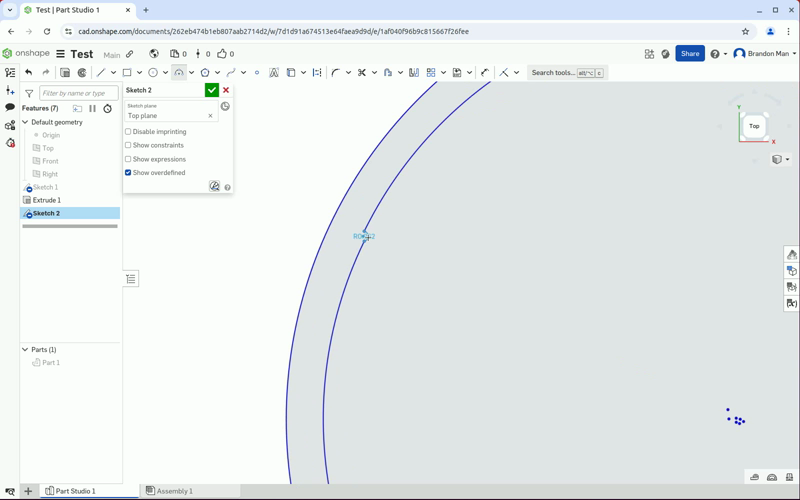
scroll(6)
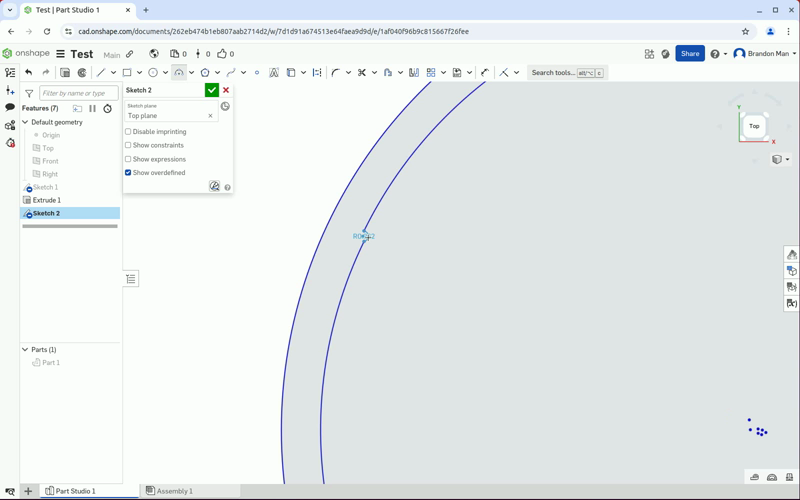
scroll(6)
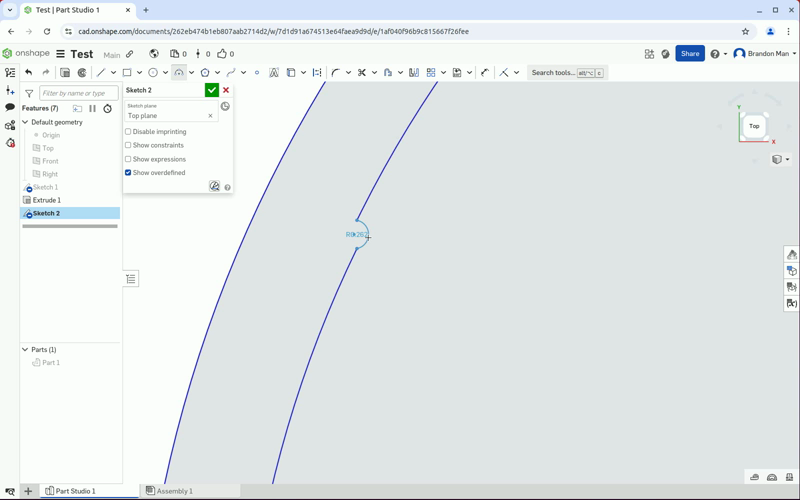
click(368, 237)
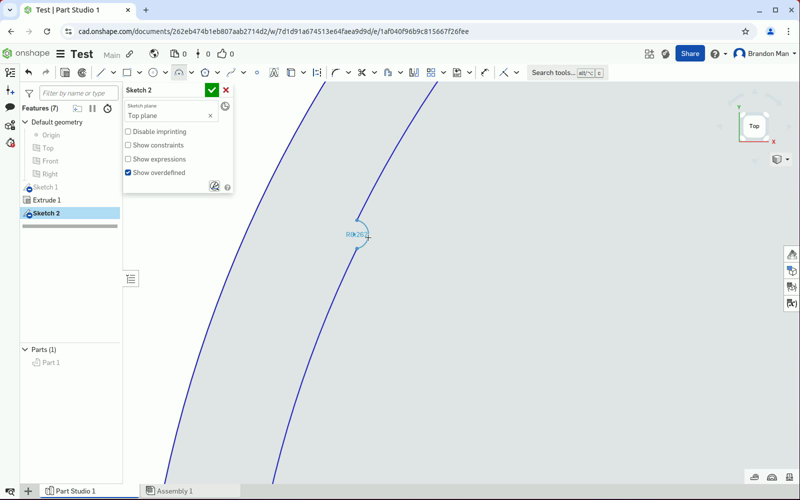
scroll(-6)
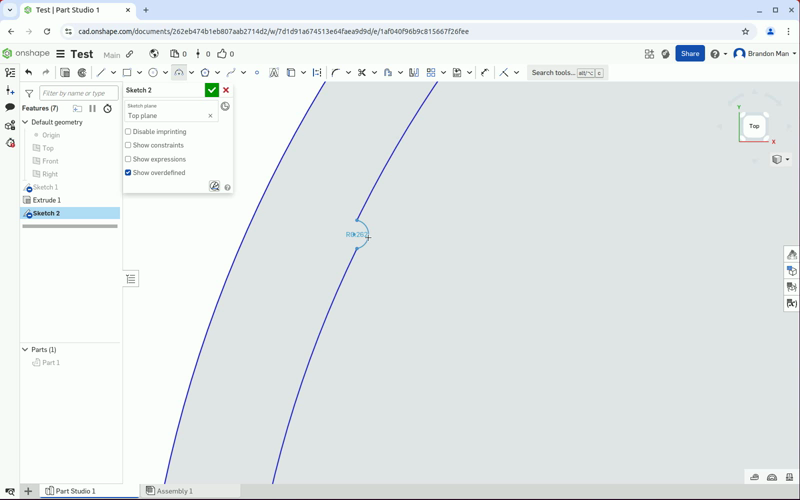
scroll(-6)
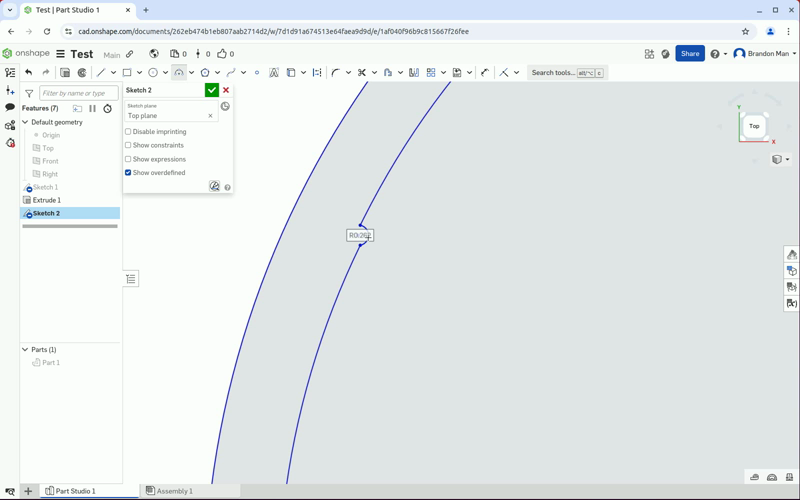
scroll(-6)
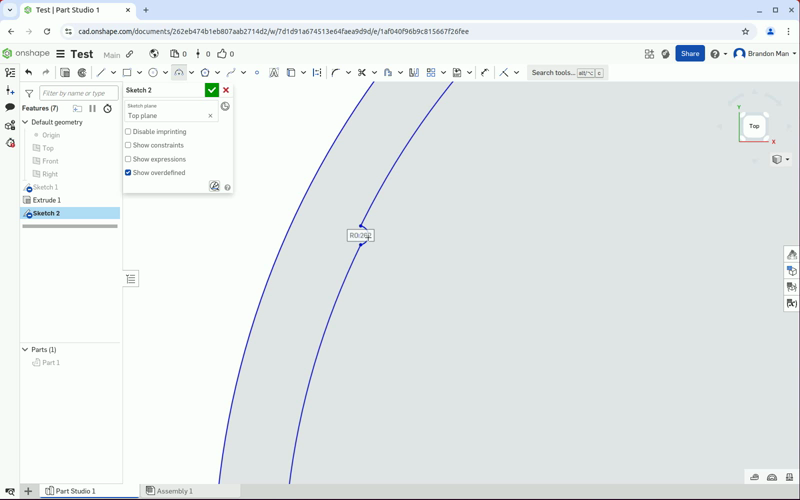
scroll(-6)
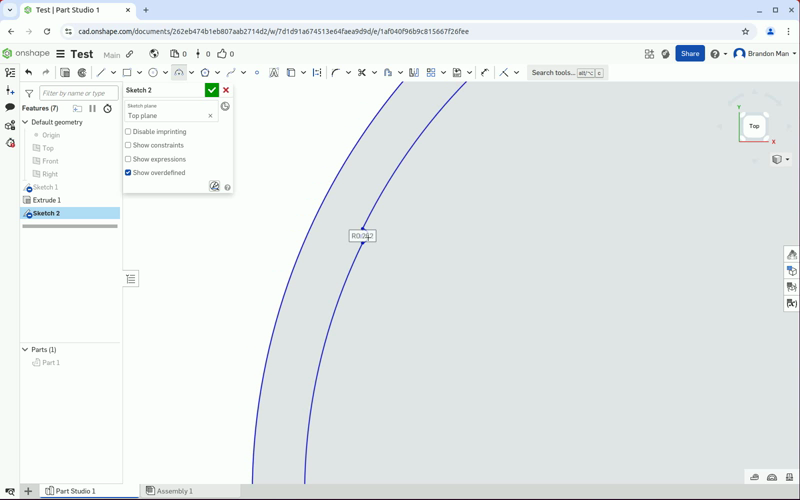
scroll(-6)
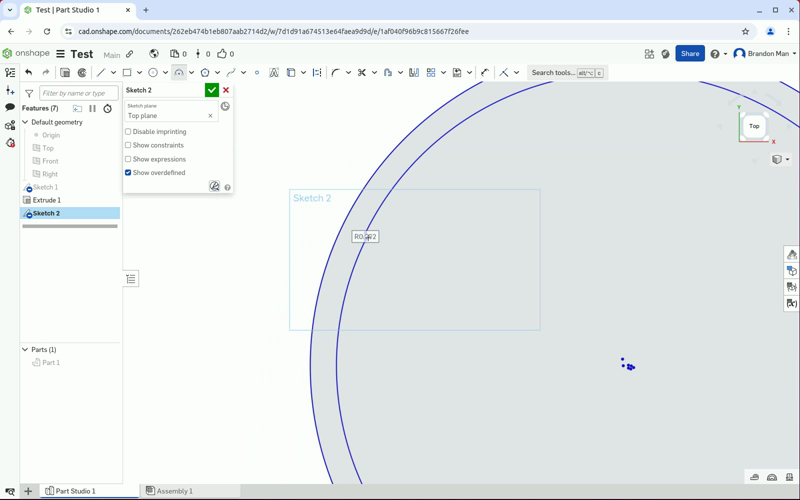
scroll(-6)
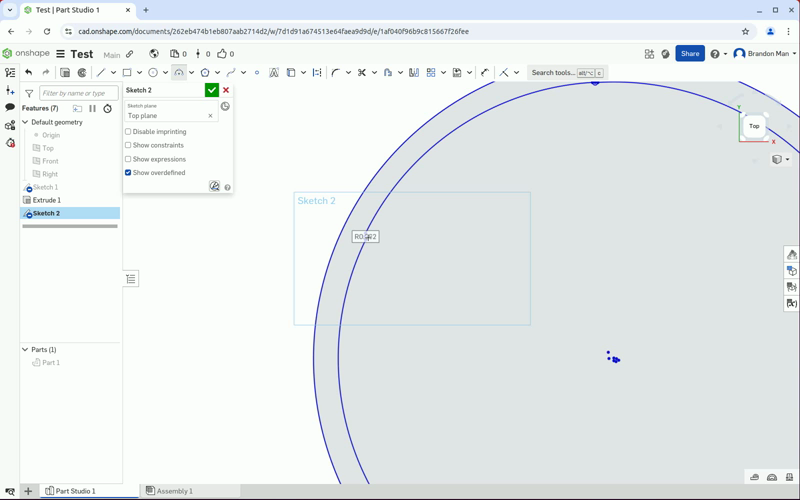
scroll(-6)
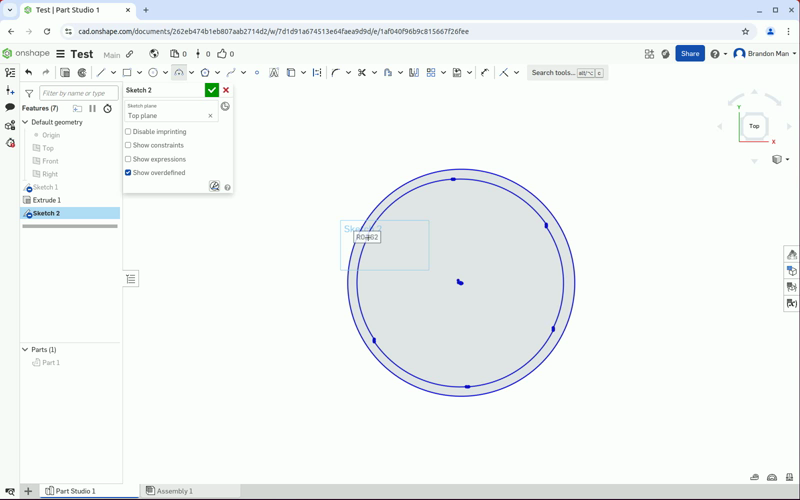
key_up(shift)
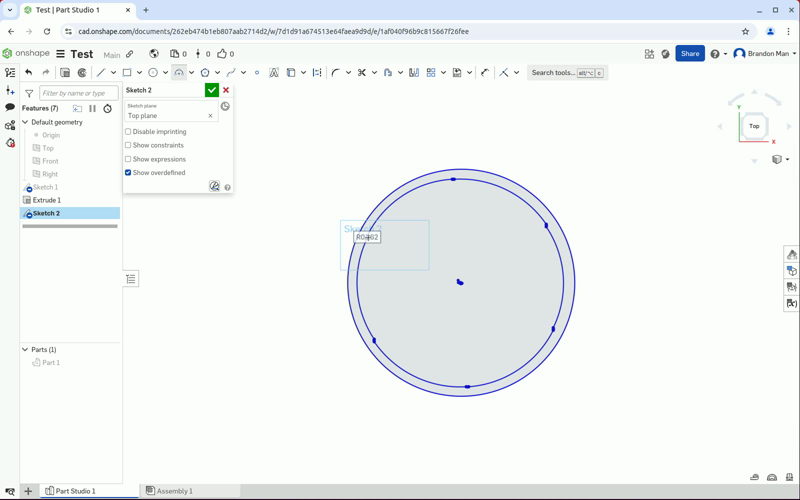
key(esc)
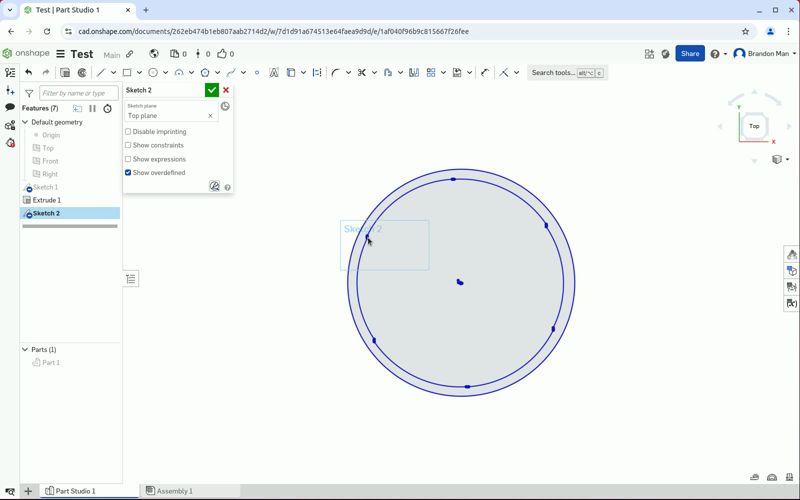
mouse_move(561, 320)
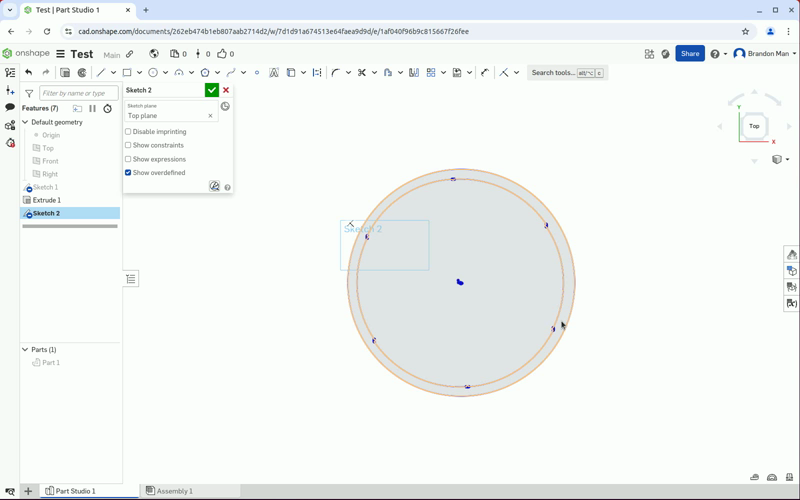
click(561, 320)
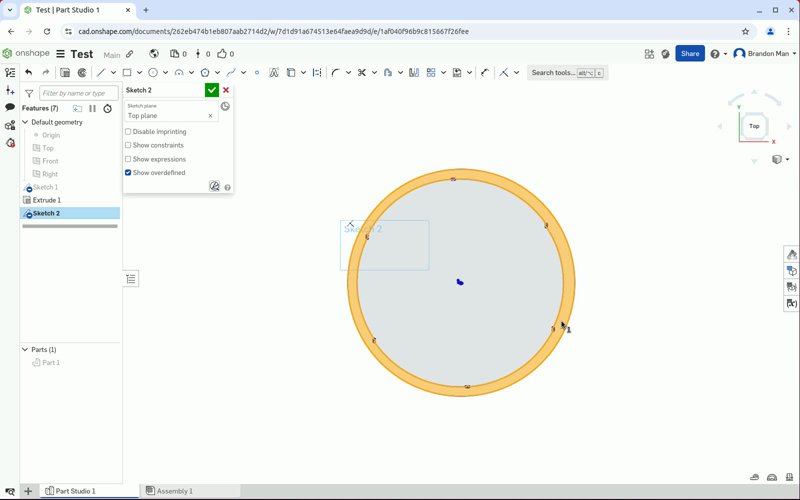
mouse_move(73, 352)
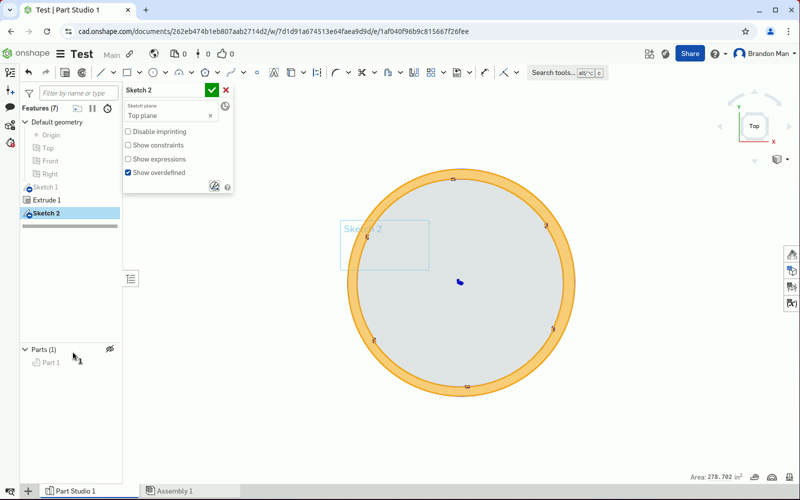
key(shift+y)
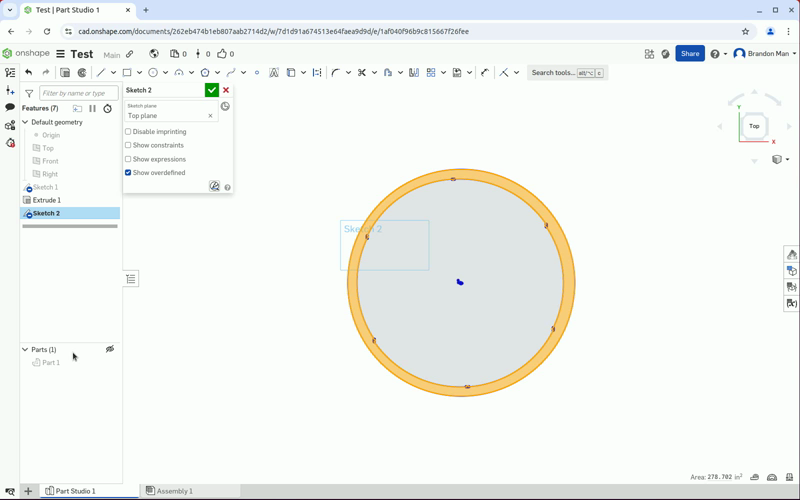
key(shift+e)
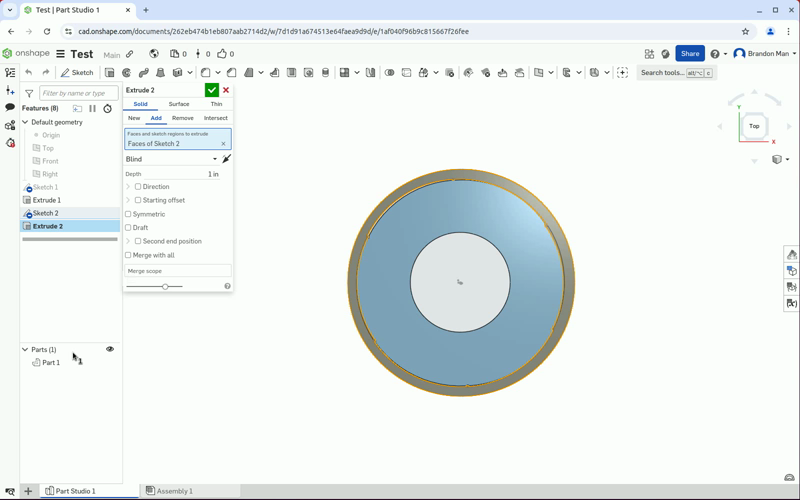
mouse_move(143, 106)
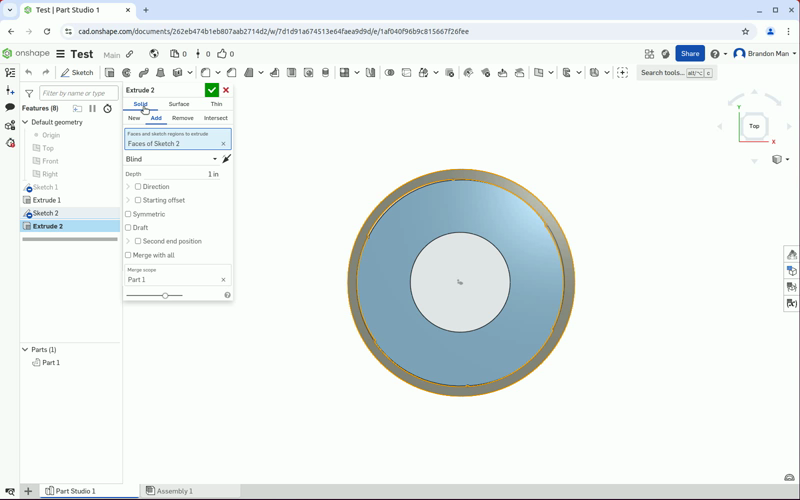
click(143, 106)
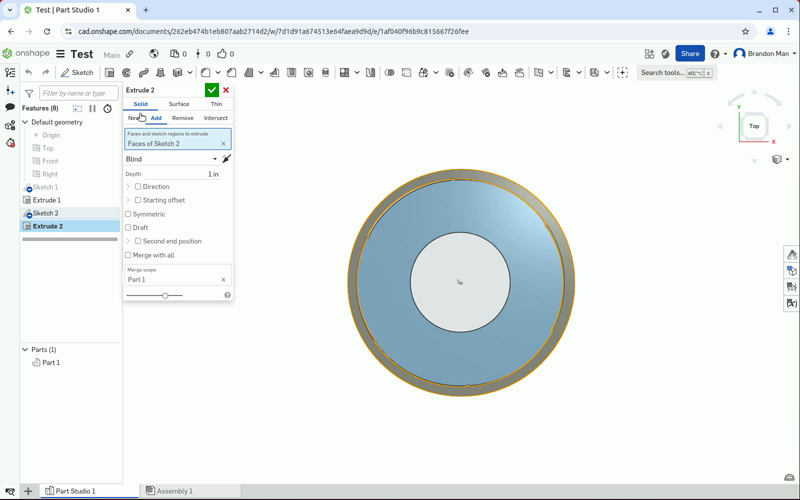
mouse_move(137, 120)
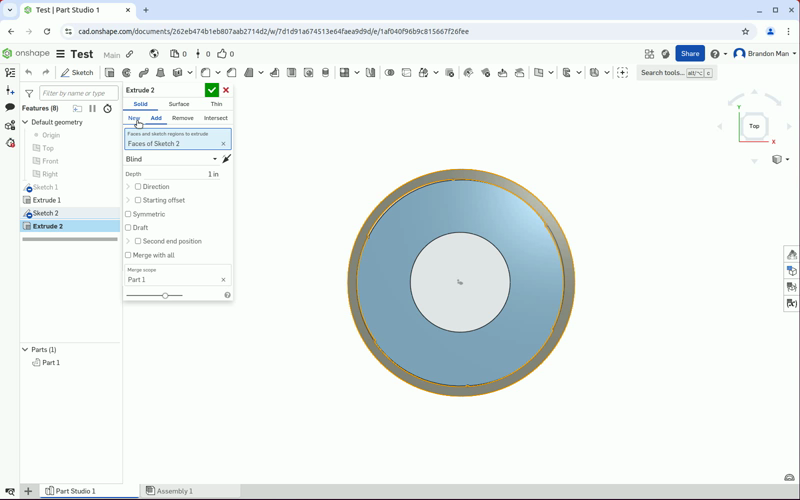
click(137, 120)
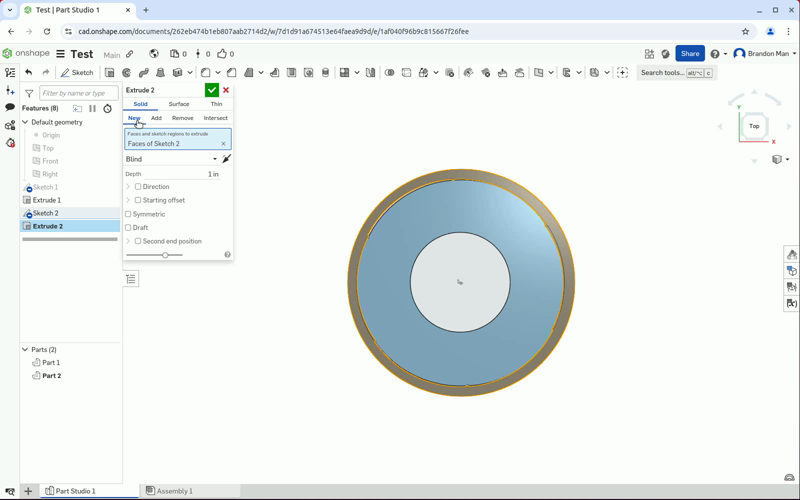
key(tab, 4)
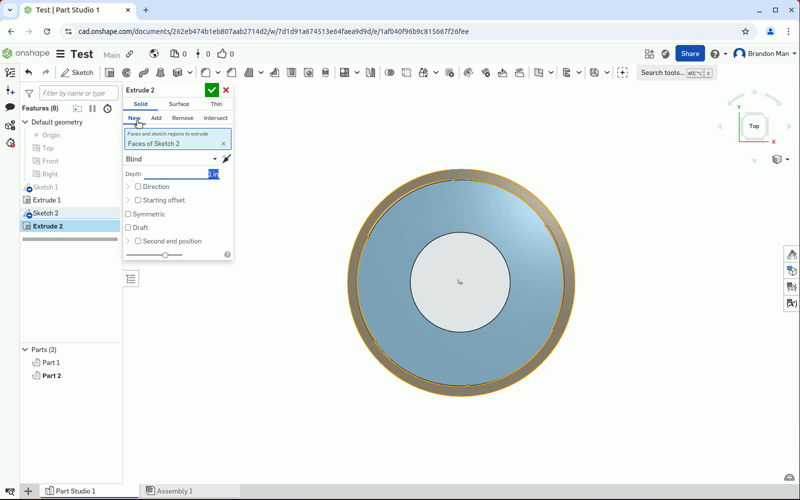
text(1.685)
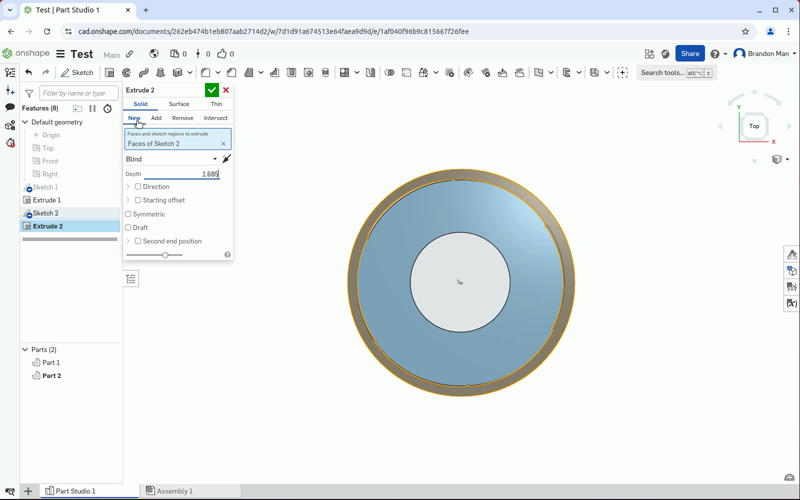
key(enter)
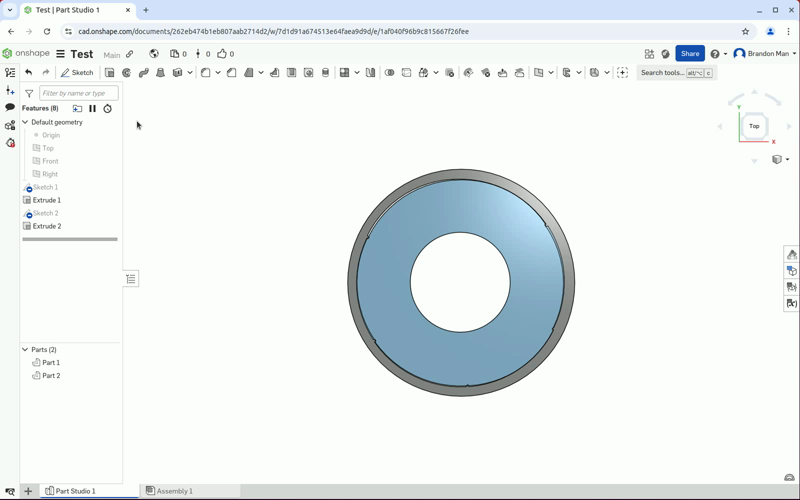
key(shift+h)
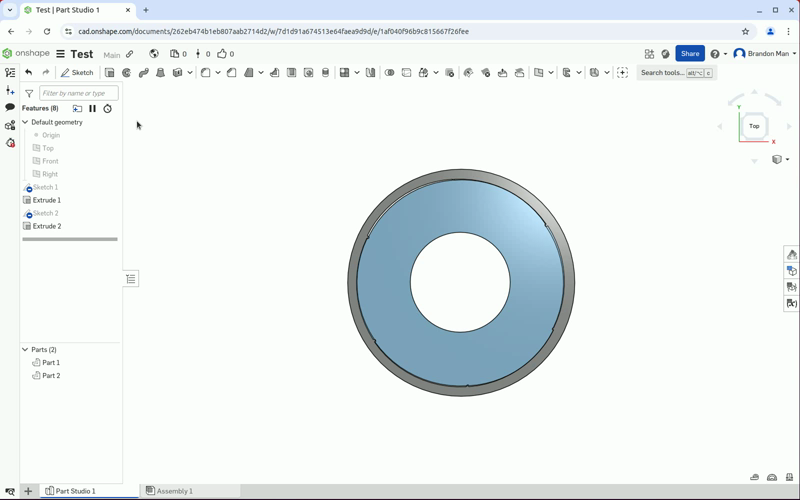
key(shift+h)
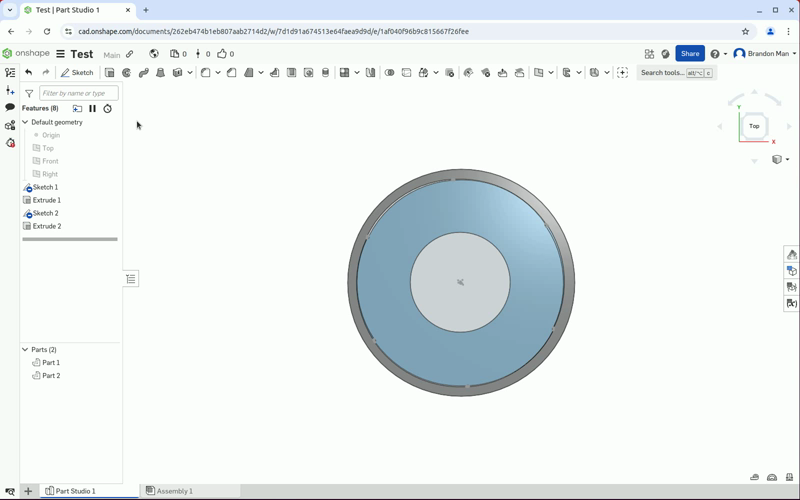
key(shift+7)
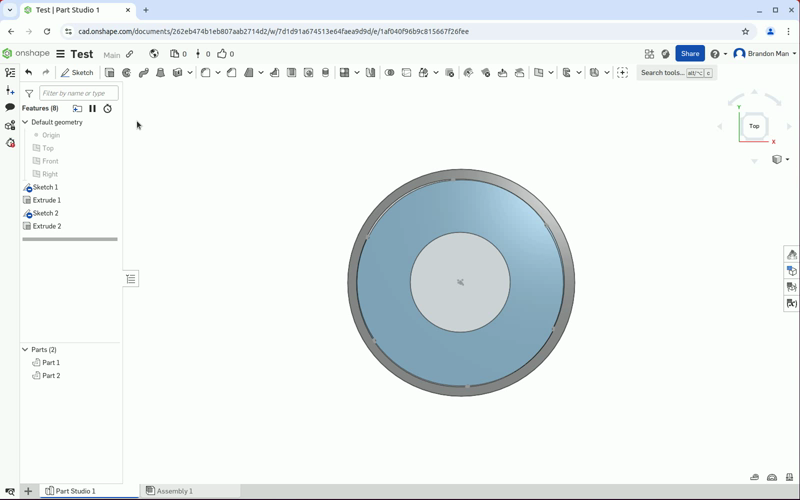
key(up, 3)
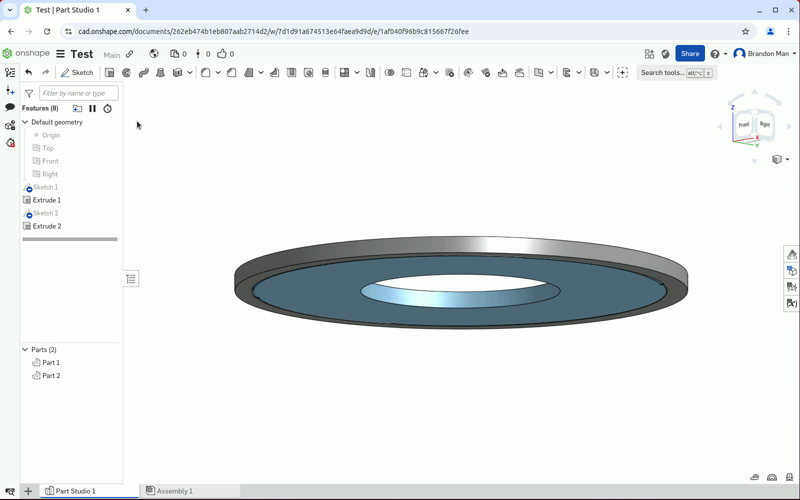
key(left, 3)
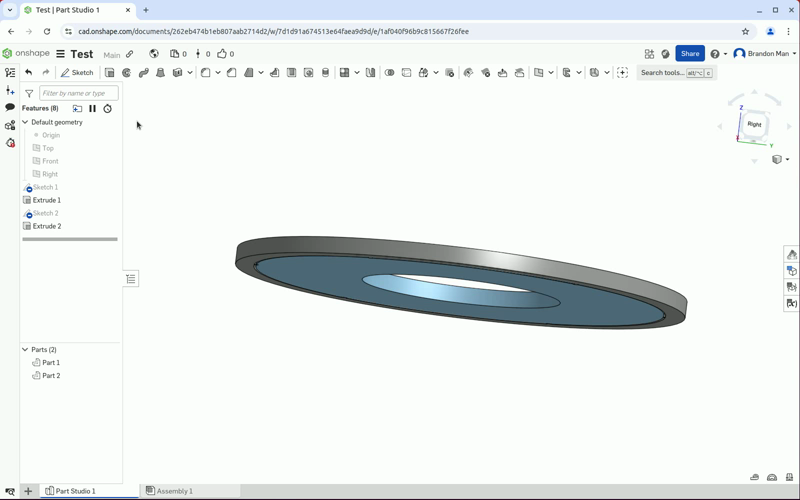
key(right, 3)
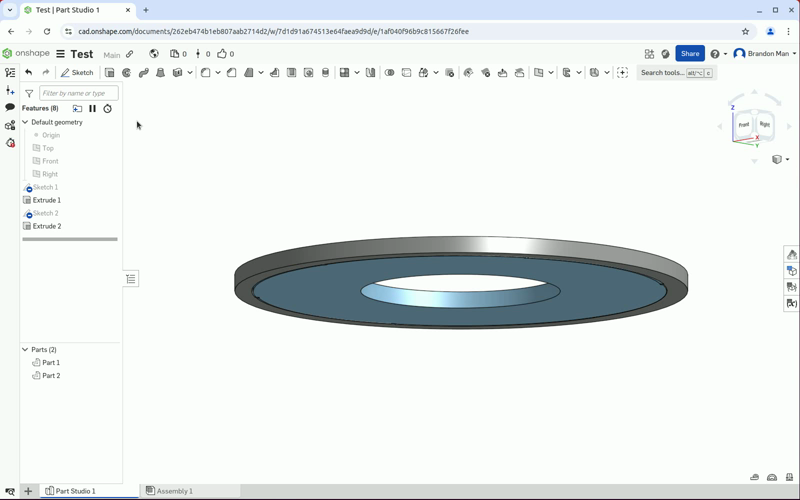
key(down, 3)
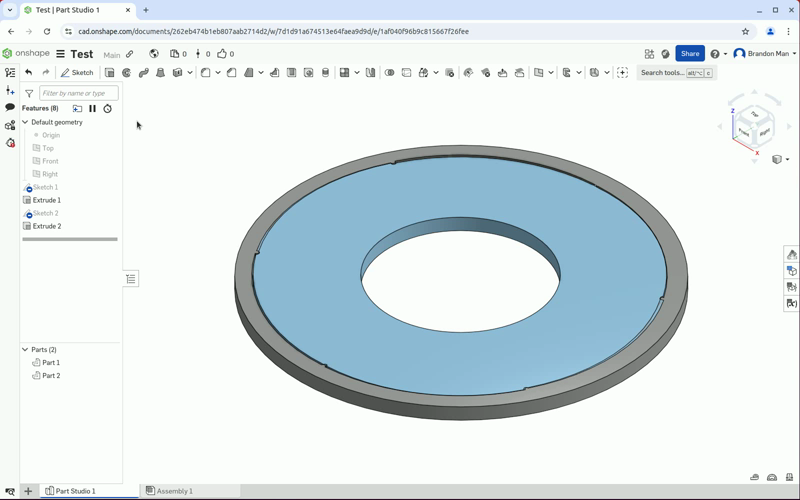
mouse_move(73, 189)
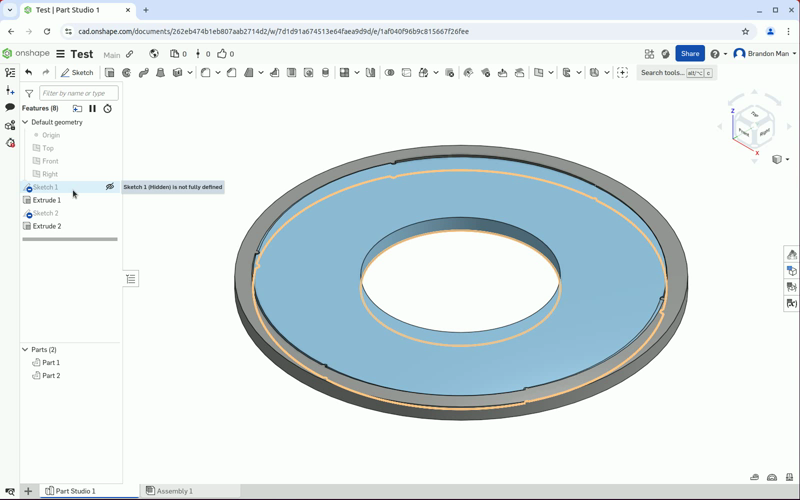
click(73, 189)